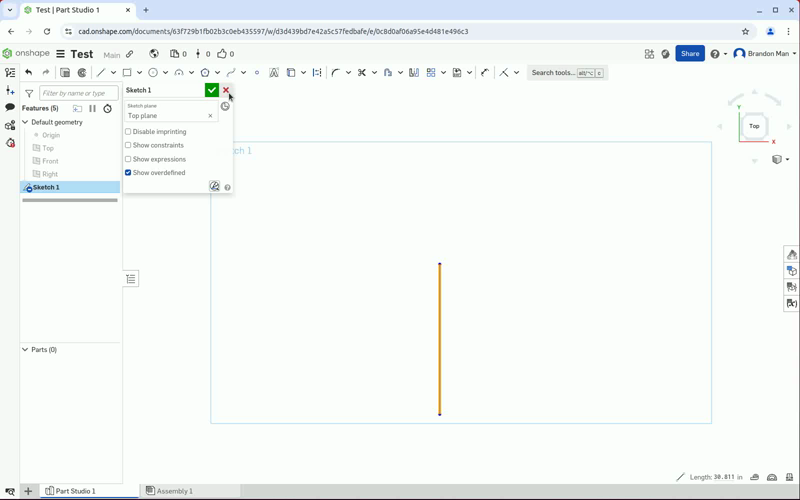
key(shift+h)
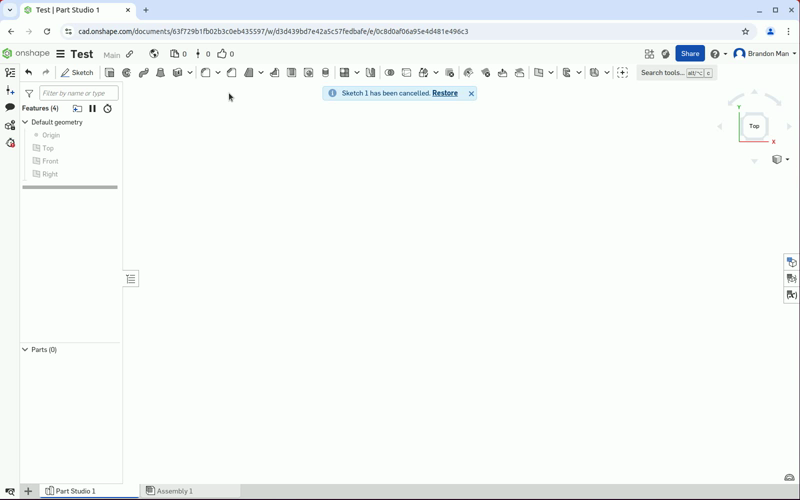
mouse_move(73, 352)
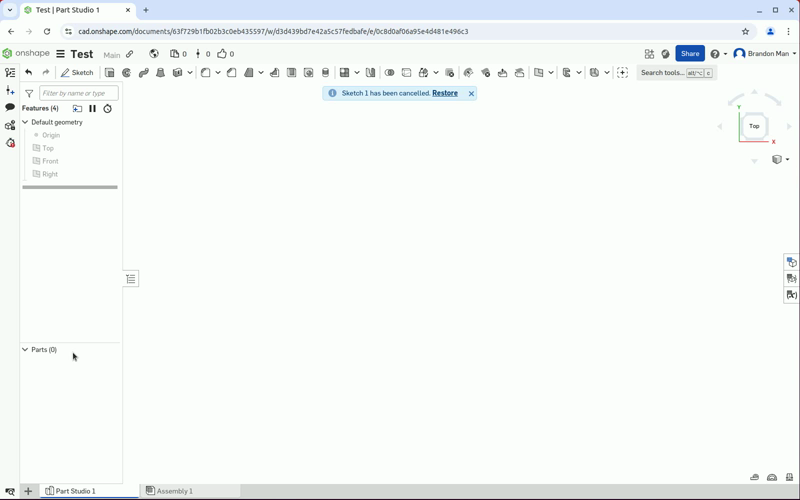
key(y)
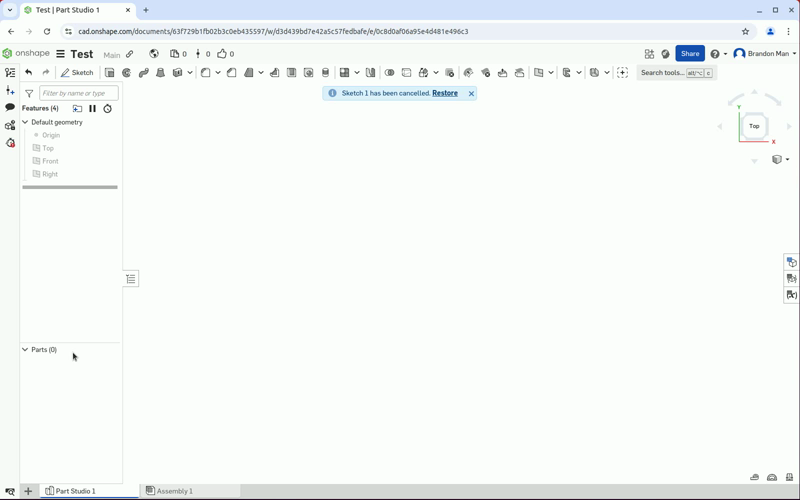
key(shift+p)
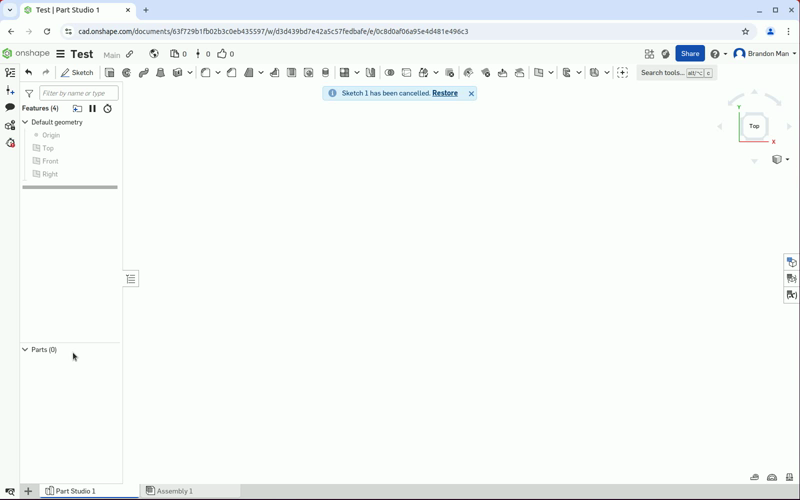
key(space)
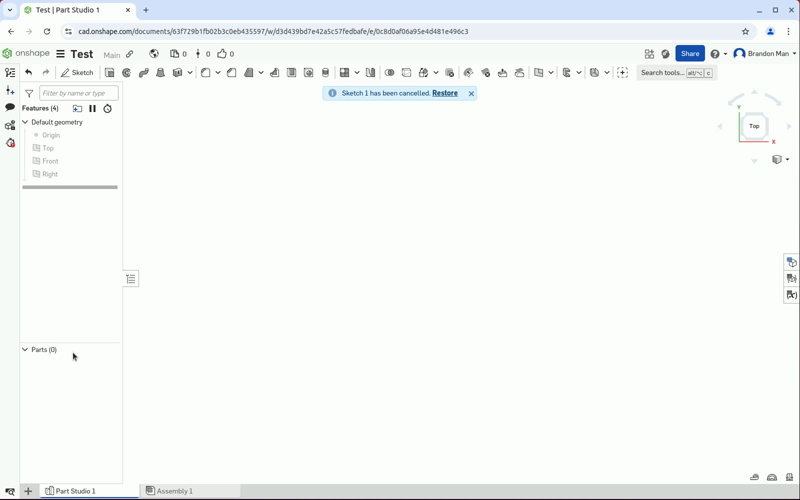
key_down(shift)
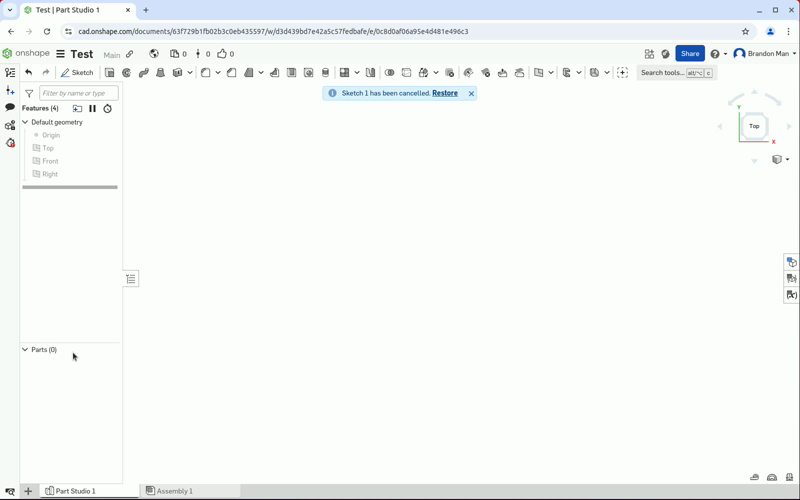
key(up)
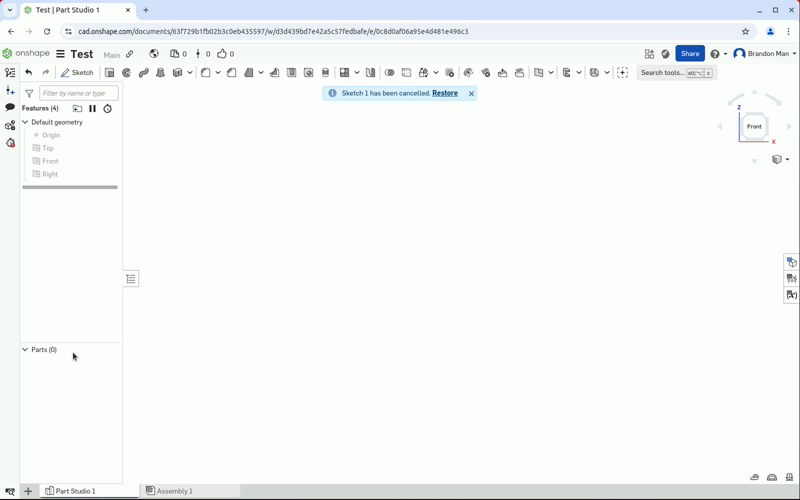
key_up(shift)
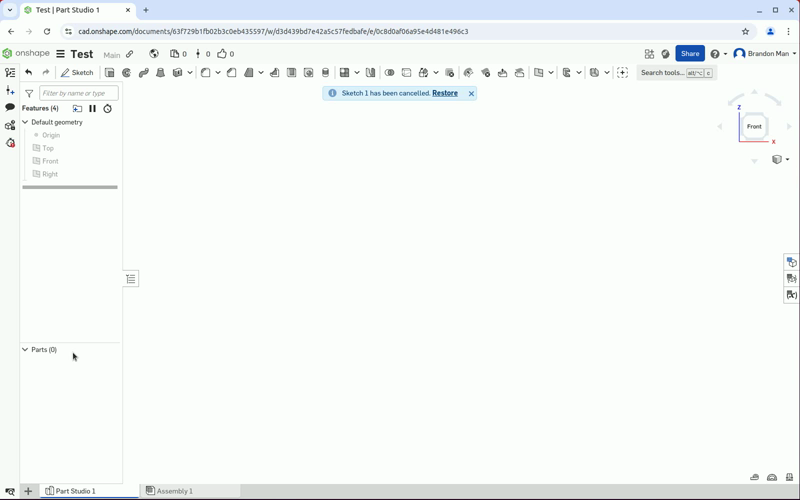
mouse_move(73, 352)
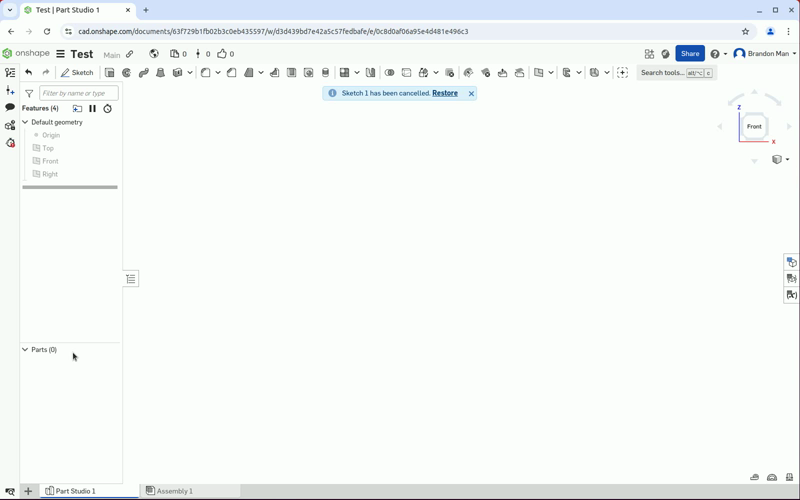
key(shift+y)
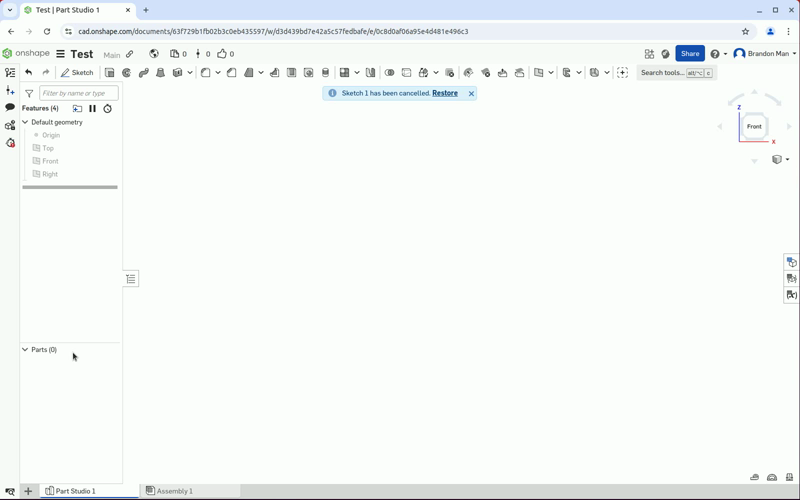
key(shift+s)
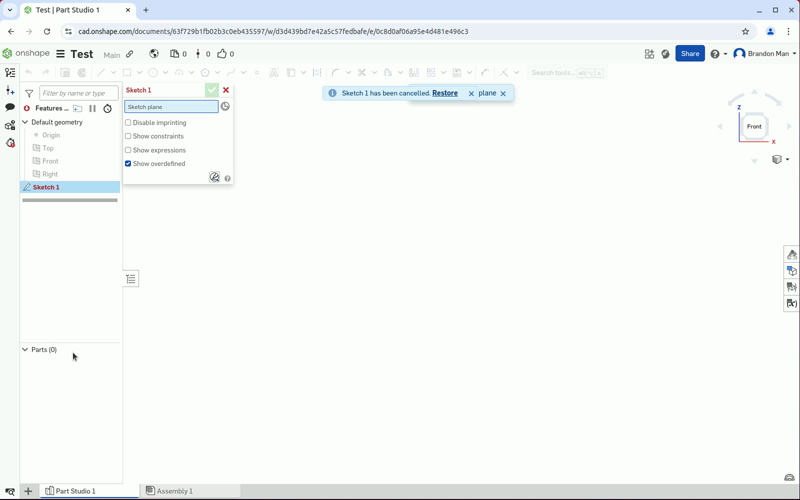
mouse_move(73, 163)
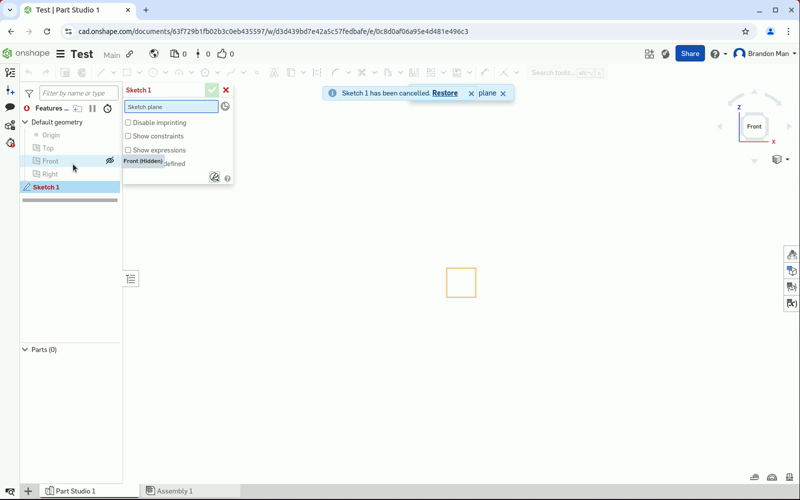
click(73, 163)
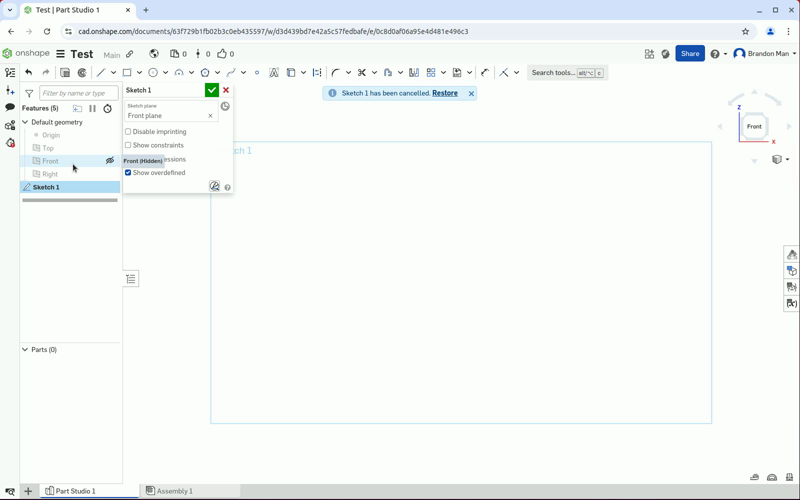
mouse_move(73, 352)
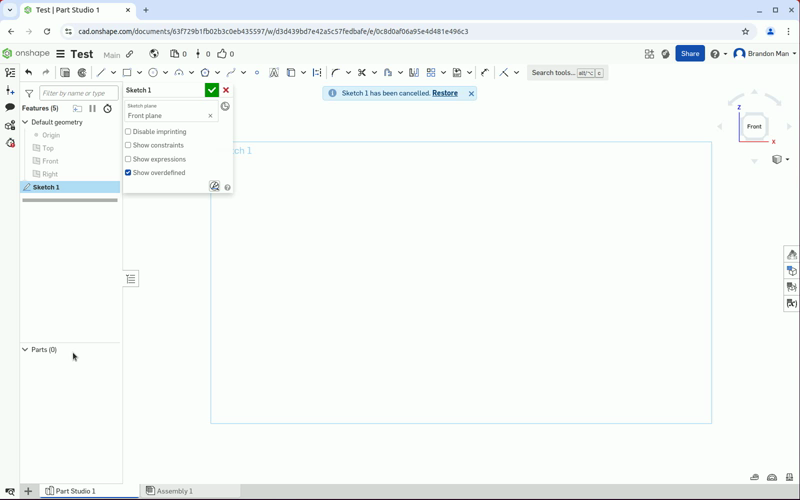
key(y)
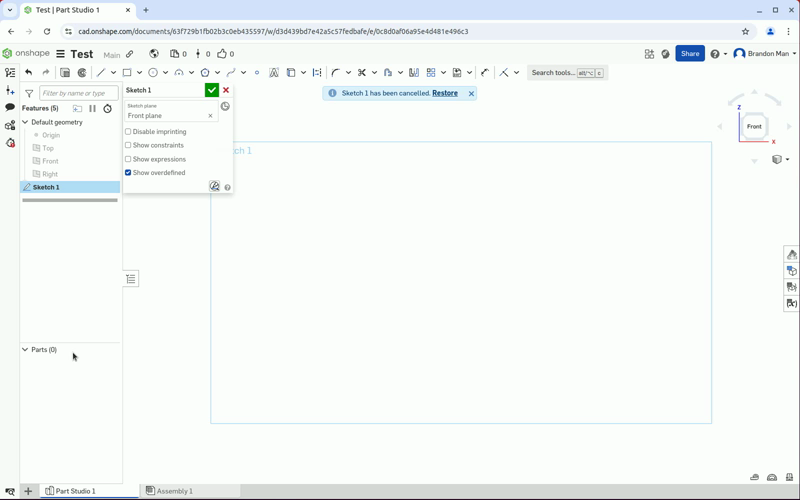
key(l)
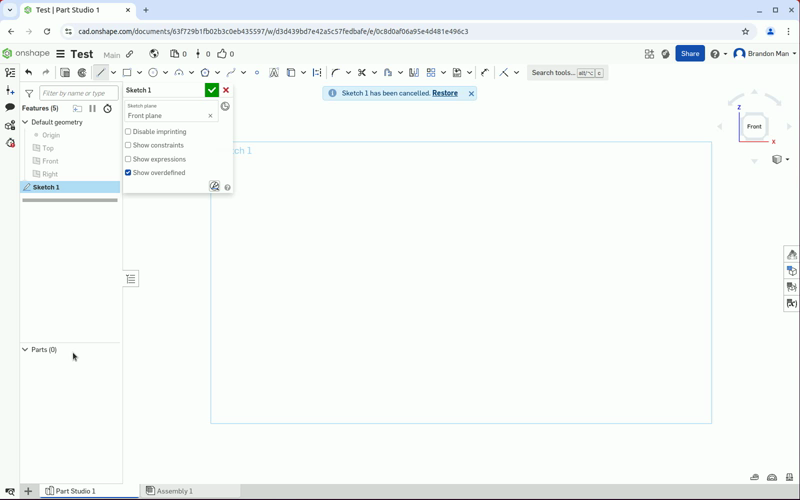
key_down(shift)
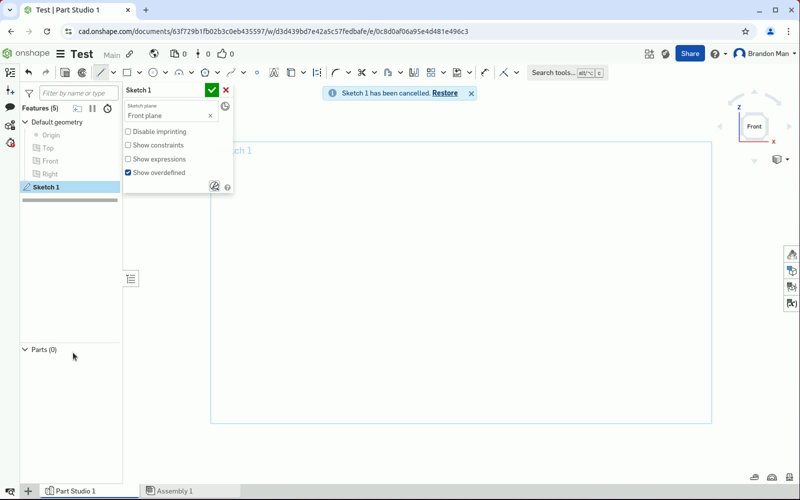
mouse_move(549, 233)
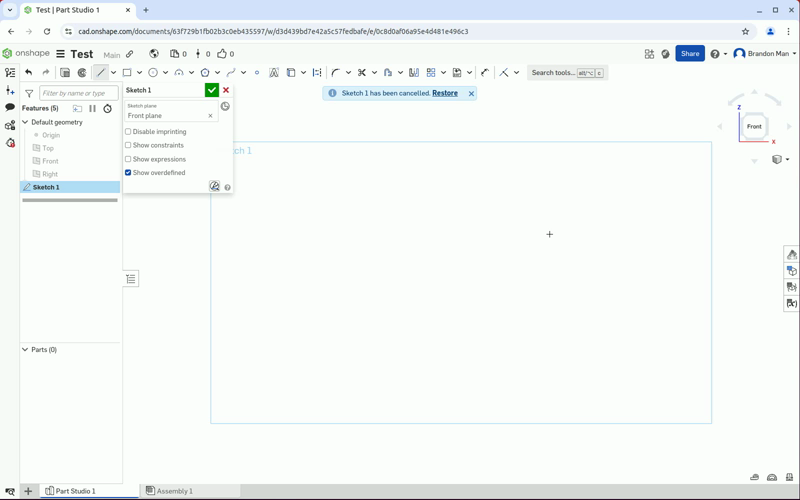
click(549, 233)
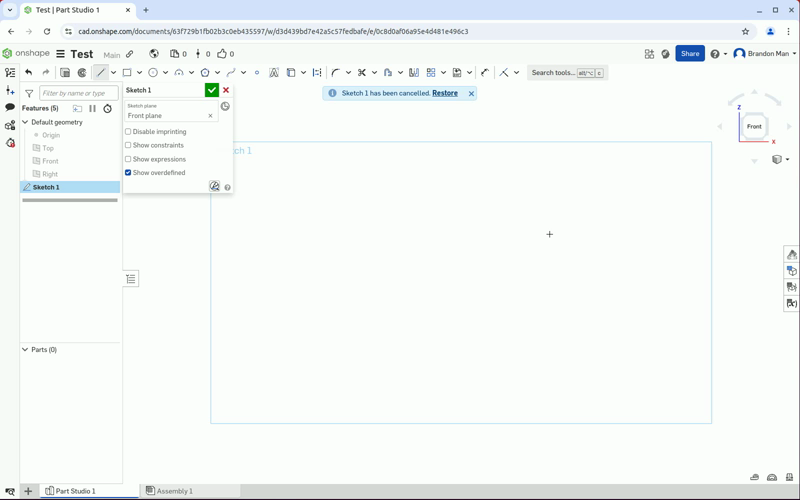
key_up(shift)
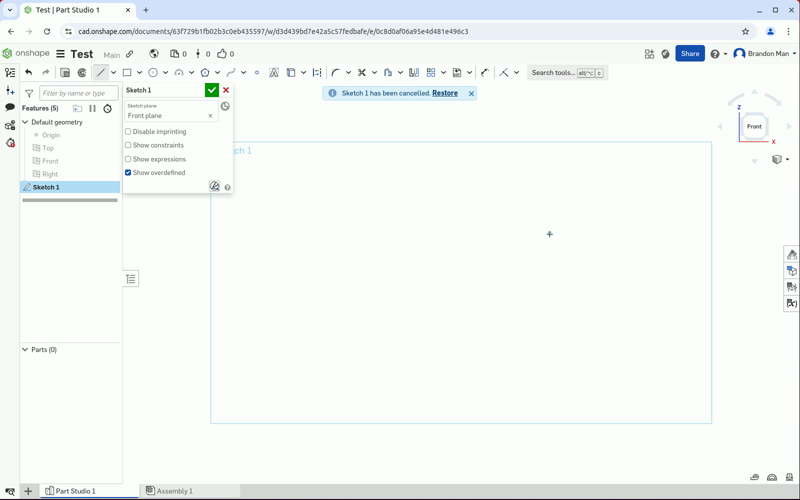
key_down(shift)
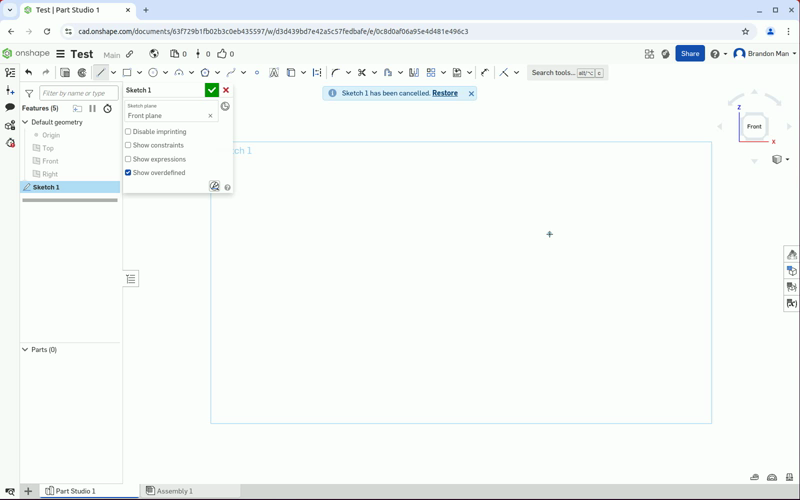
mouse_move(579, 233)
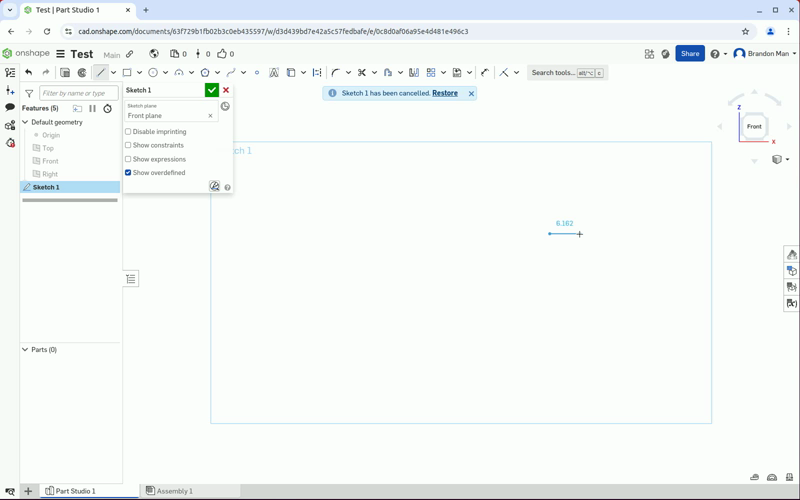
mouse_move(554, 234)
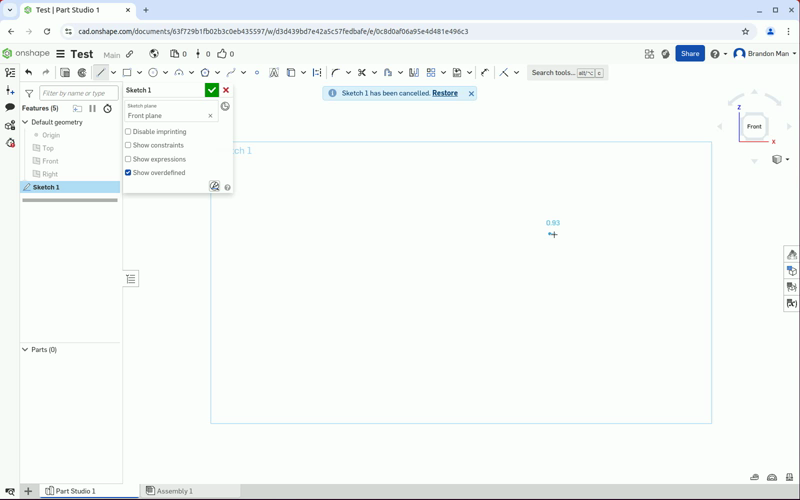
scroll(6)
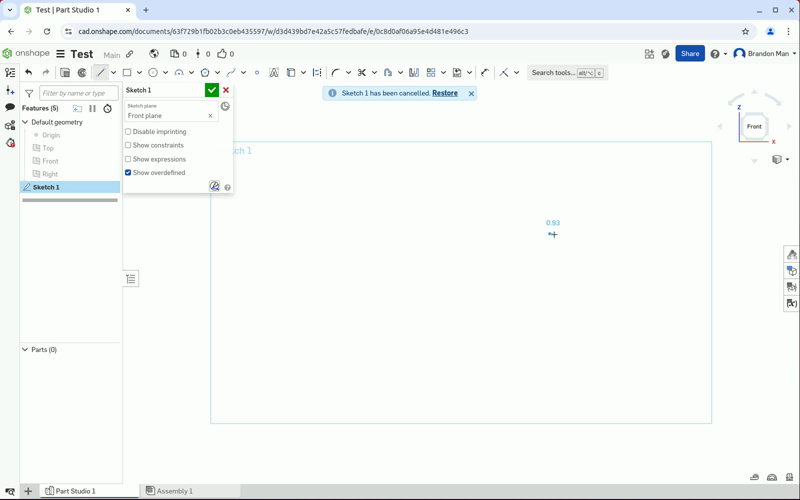
scroll(6)
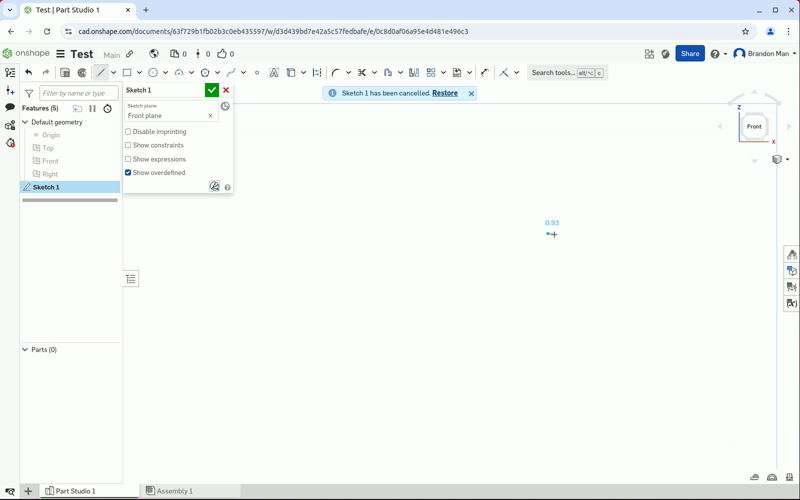
scroll(6)
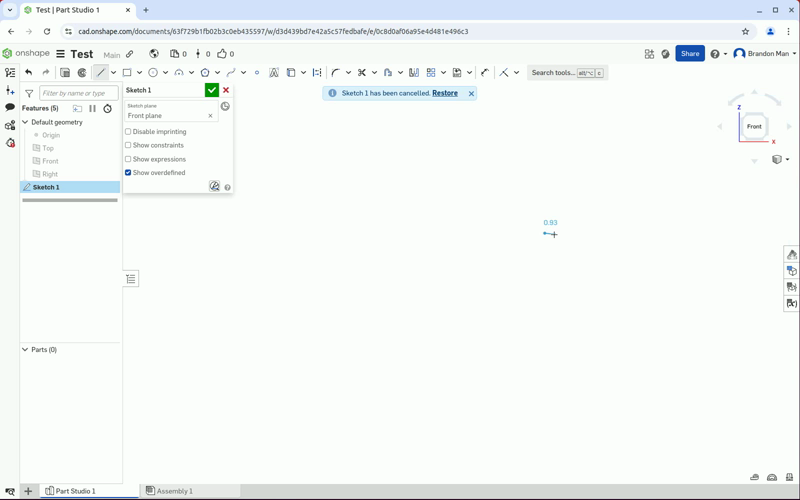
scroll(6)
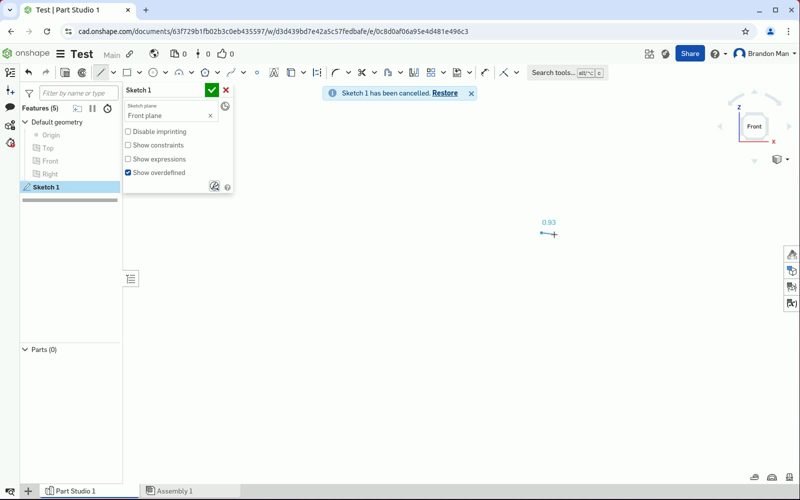
scroll(6)
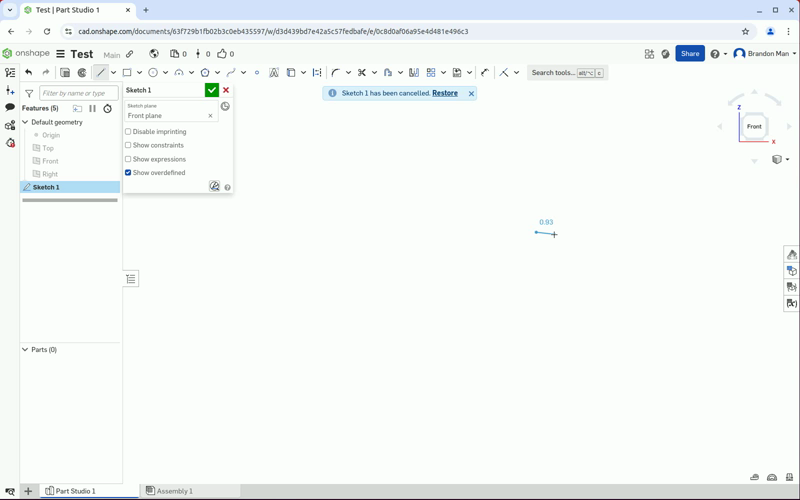
scroll(6)
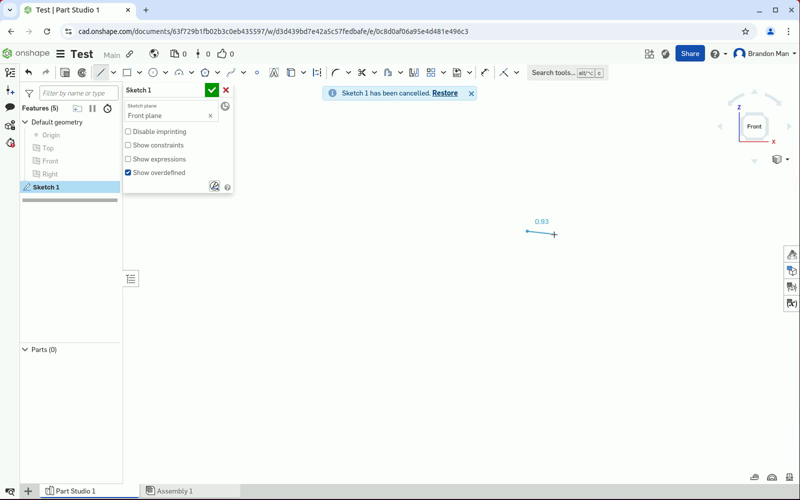
scroll(6)
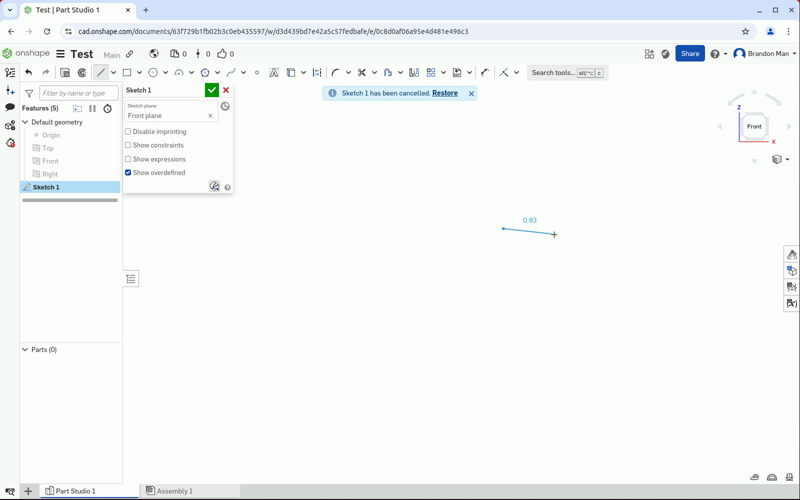
click(554, 234)
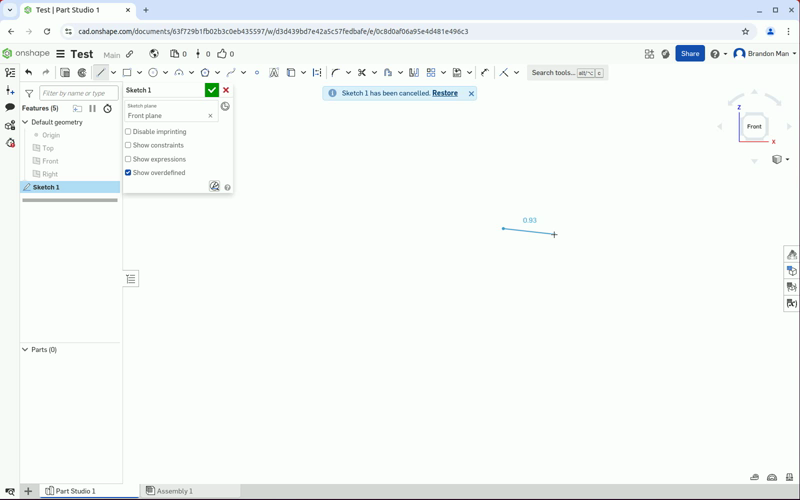
scroll(-6)
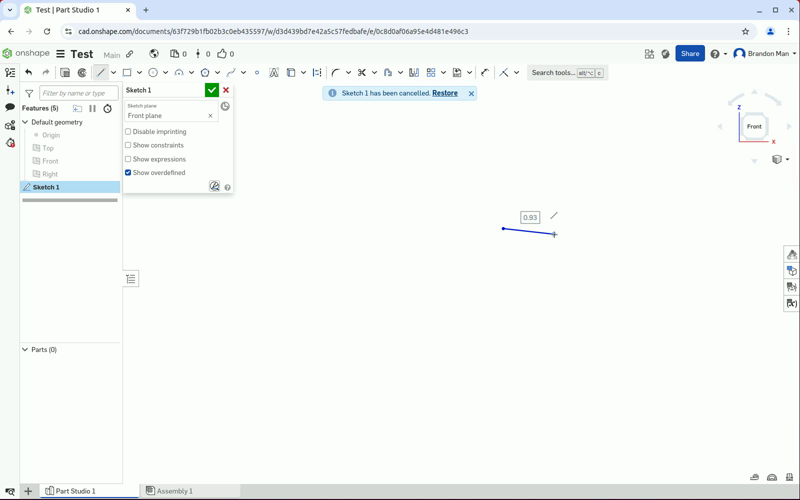
scroll(-6)
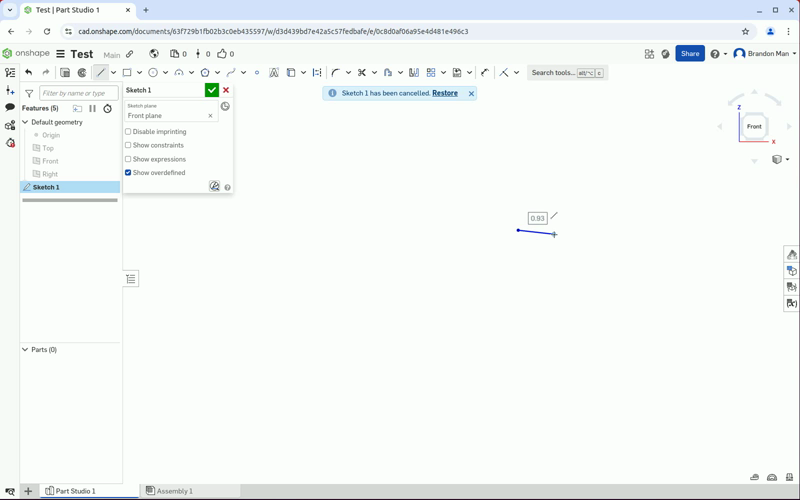
scroll(-6)
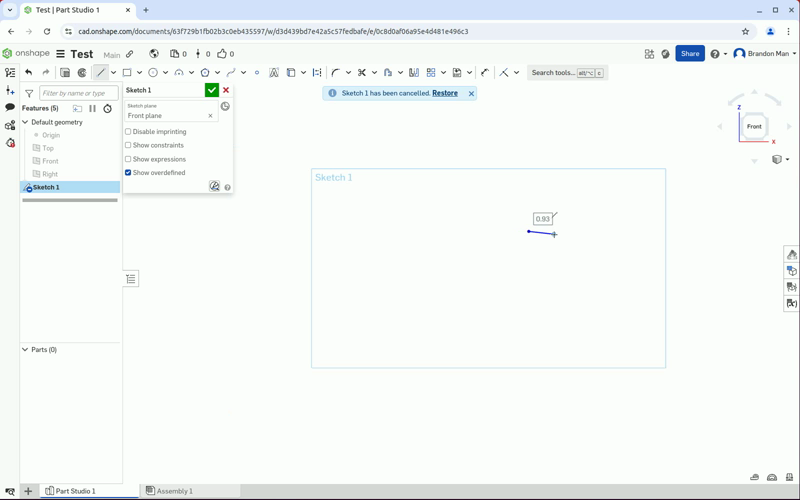
scroll(-6)
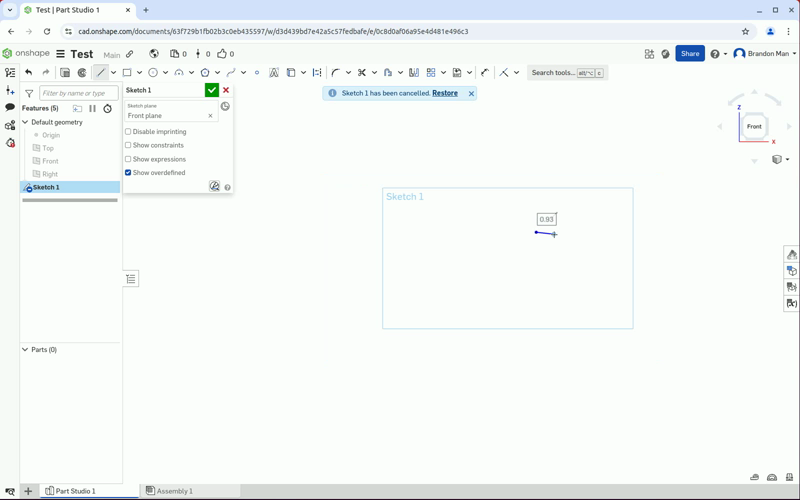
scroll(-6)
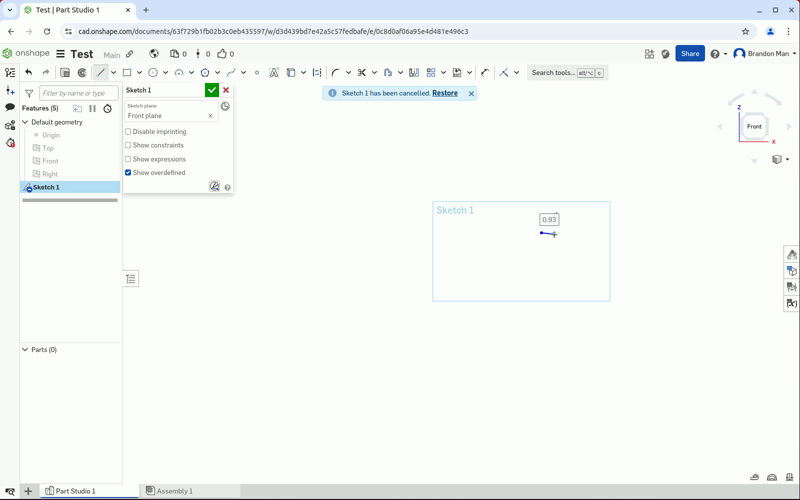
scroll(-6)
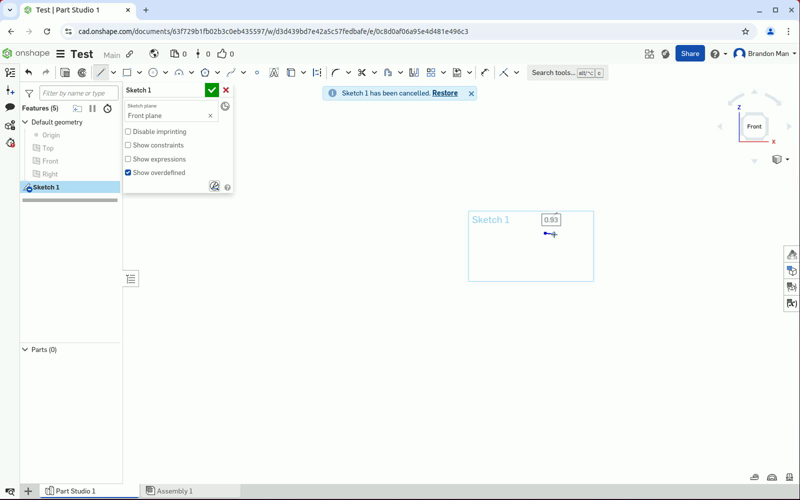
scroll(-6)
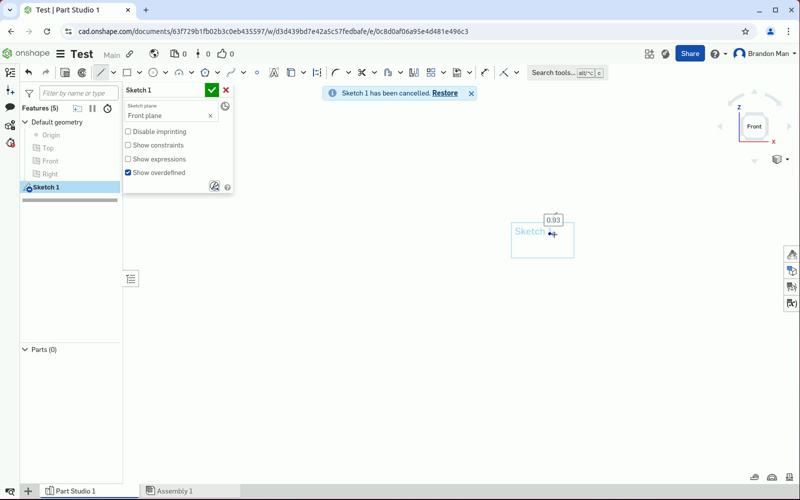
key_up(shift)
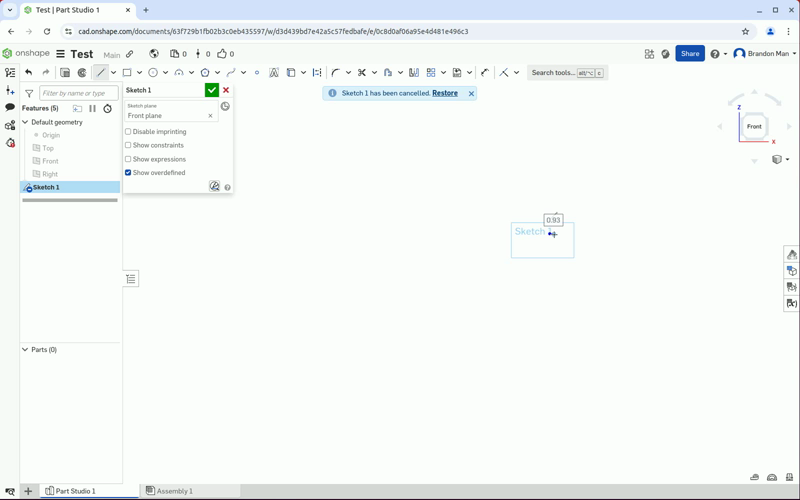
key(esc)
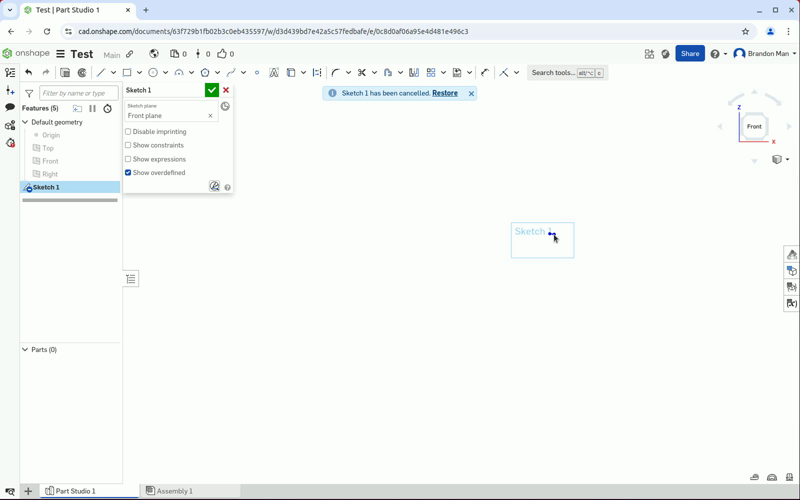
key(a)
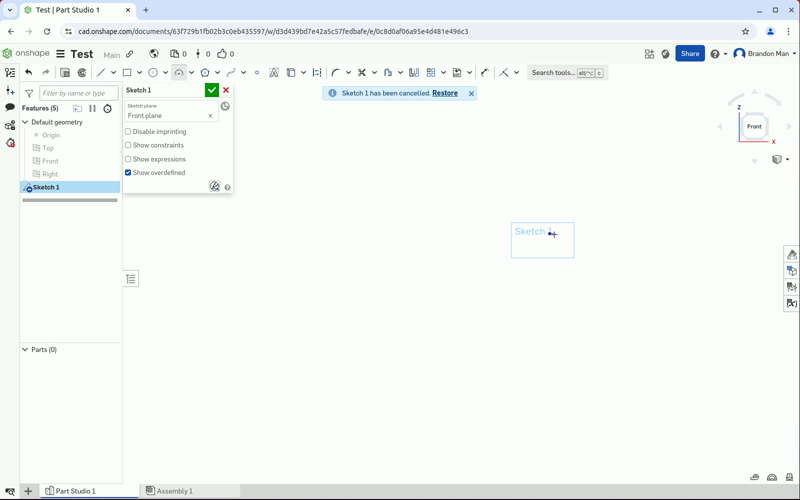
mouse_move(554, 234)
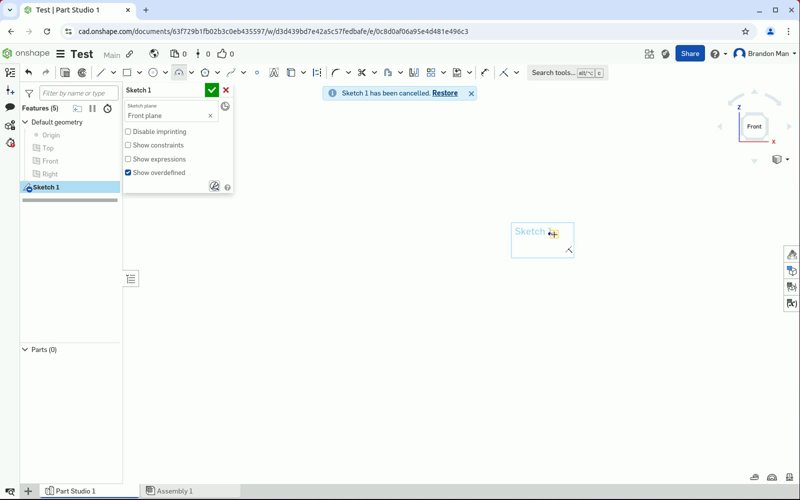
click(554, 234)
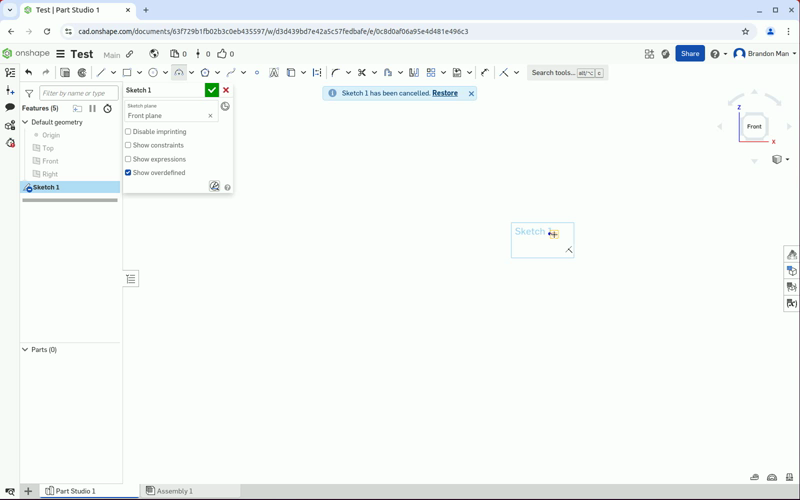
mouse_move(549, 233)
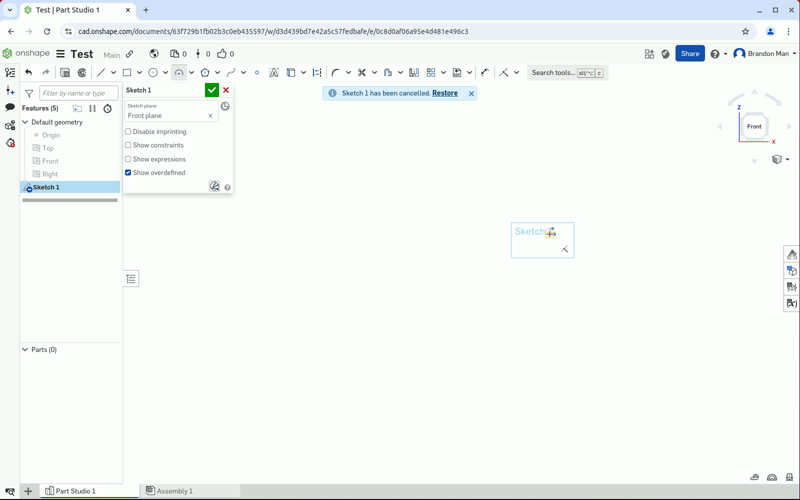
scroll(6)
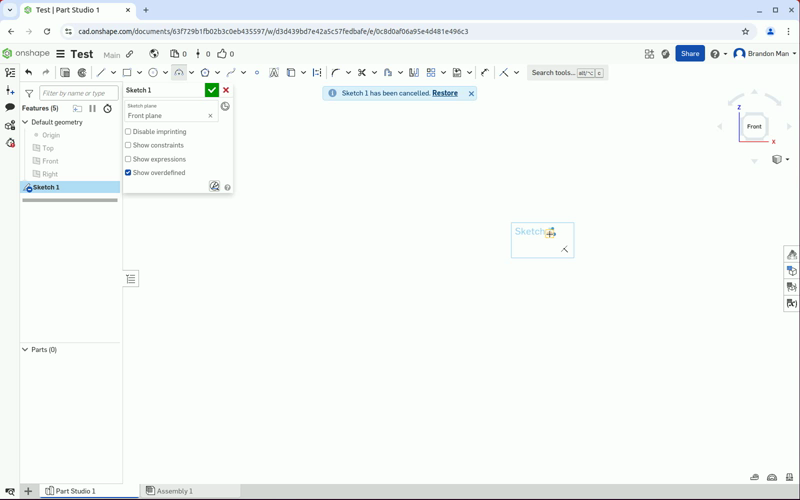
scroll(6)
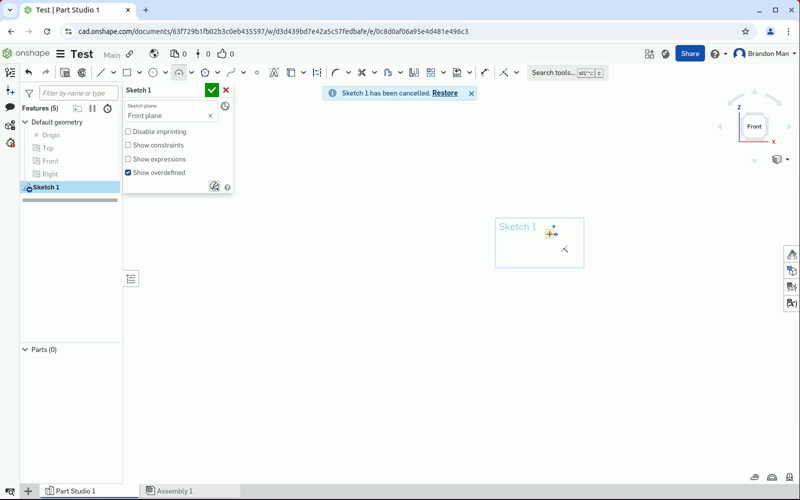
scroll(6)
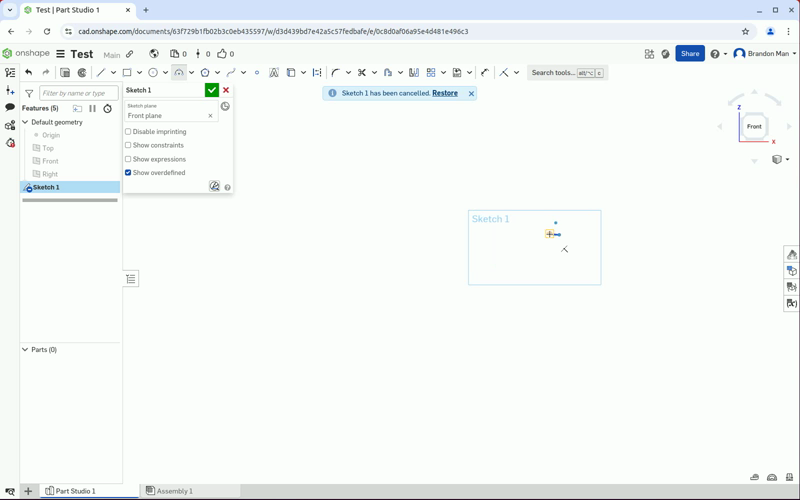
scroll(6)
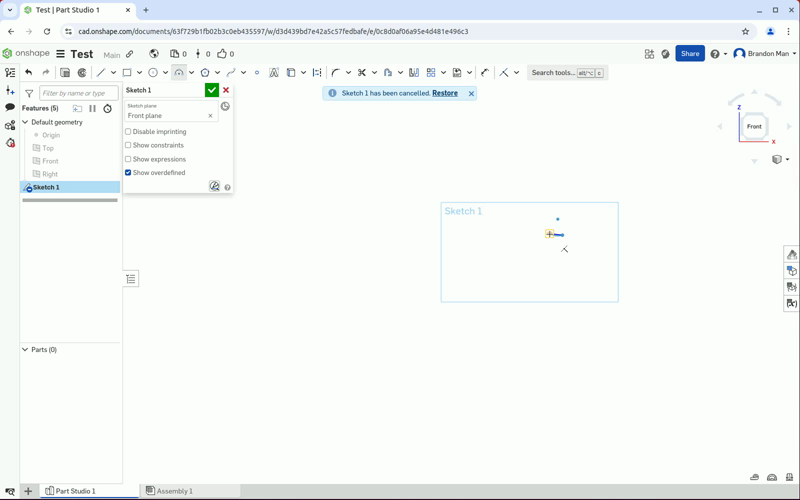
scroll(6)
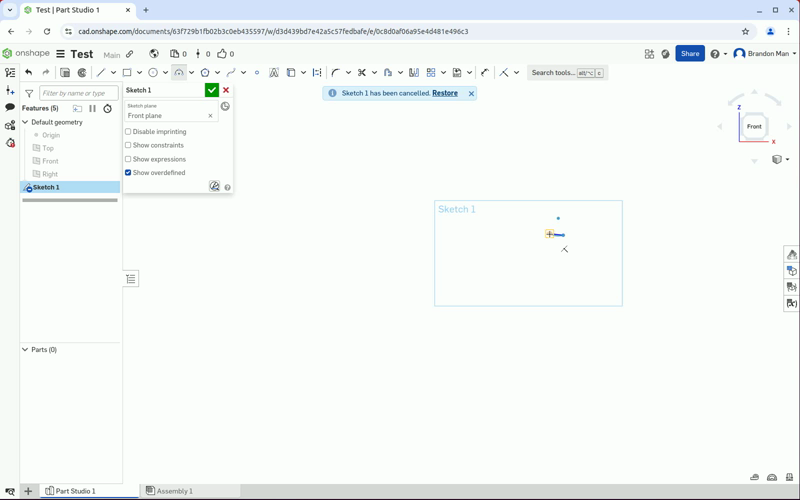
scroll(6)
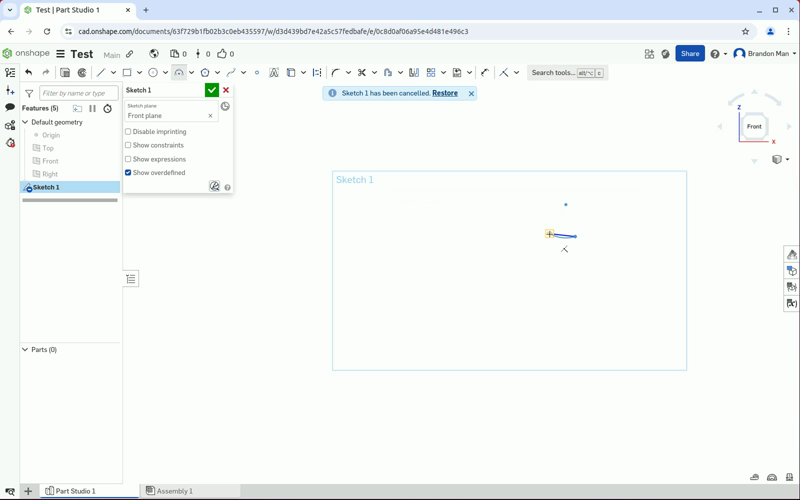
scroll(6)
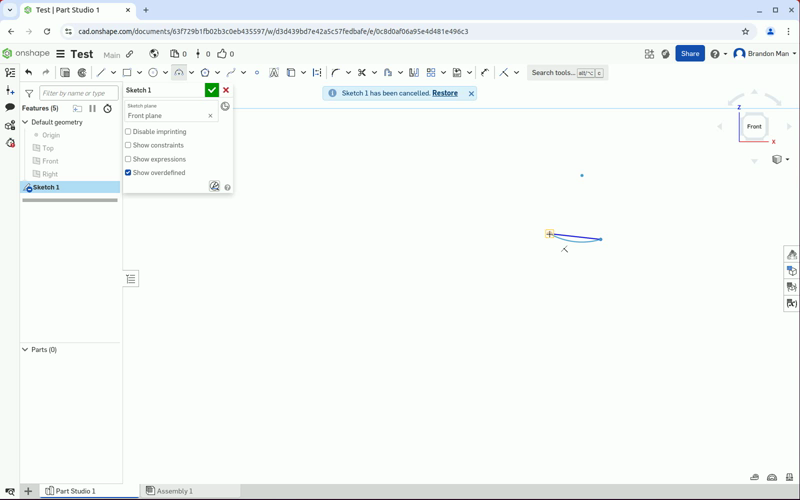
click(549, 233)
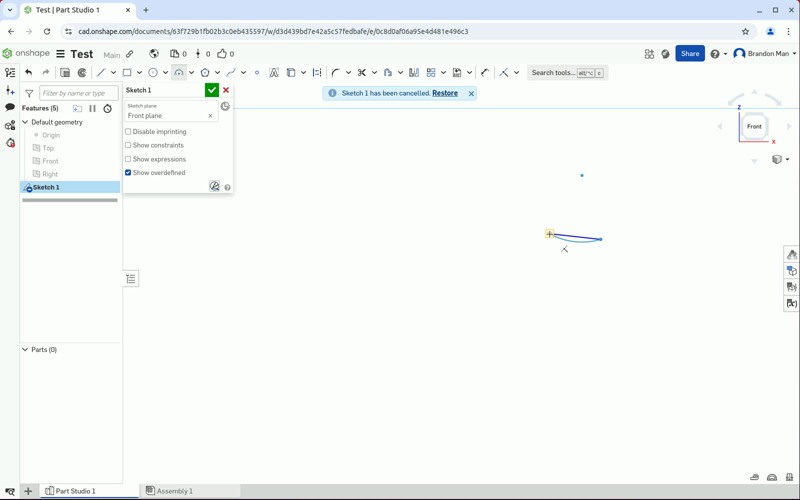
scroll(-6)
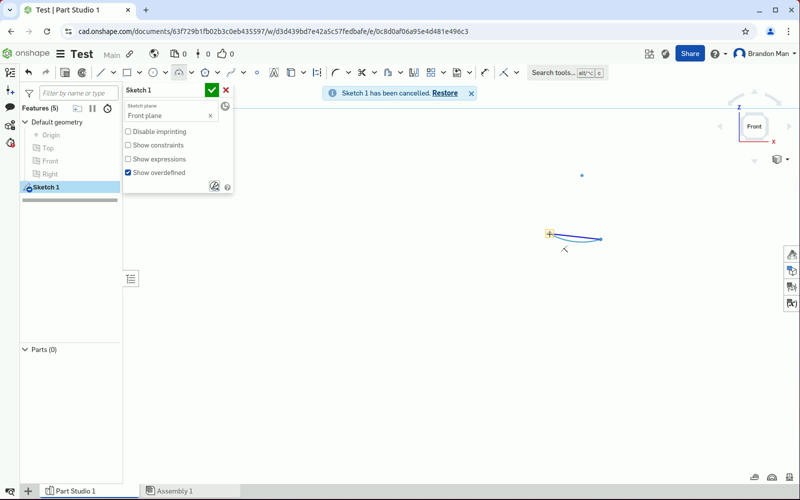
scroll(-6)
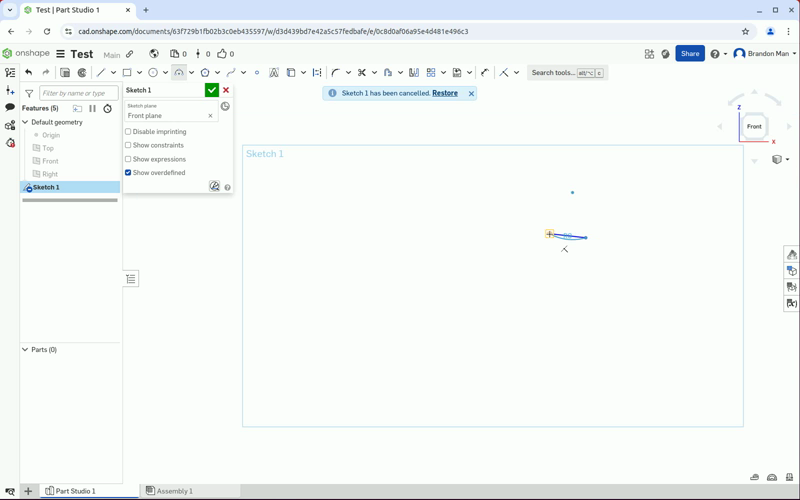
scroll(-6)
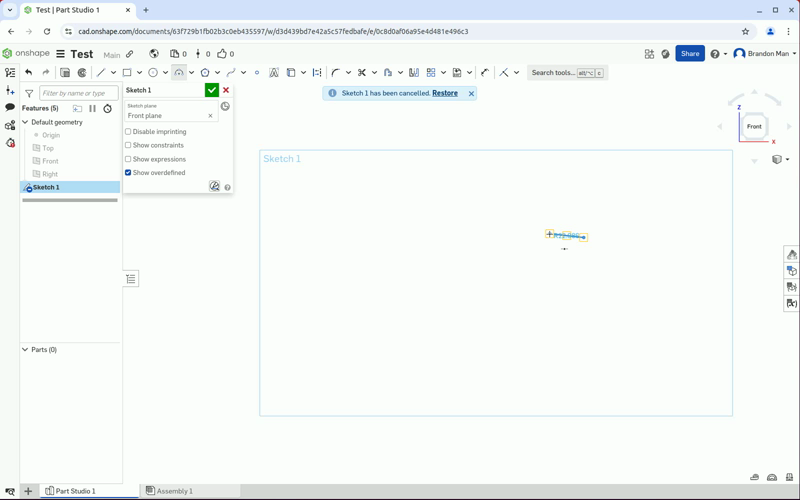
scroll(-6)
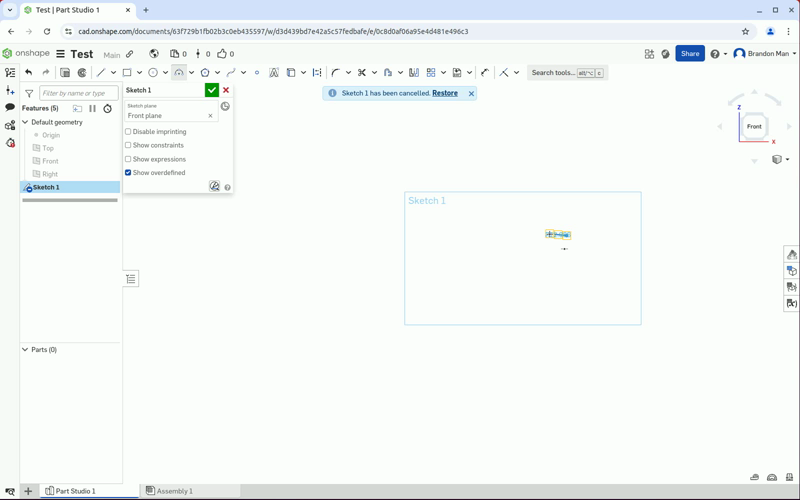
scroll(-6)
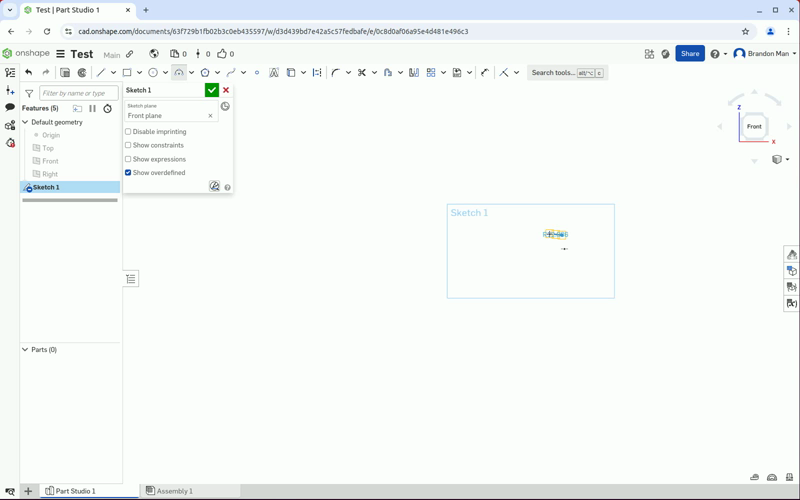
scroll(-6)
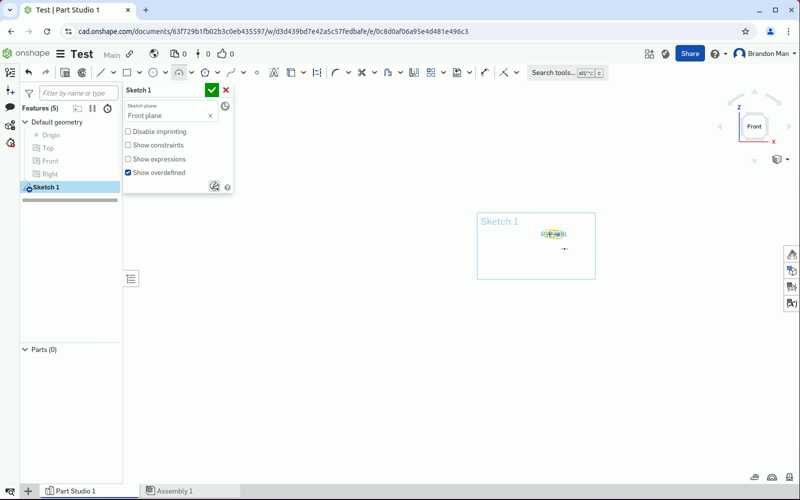
scroll(-6)
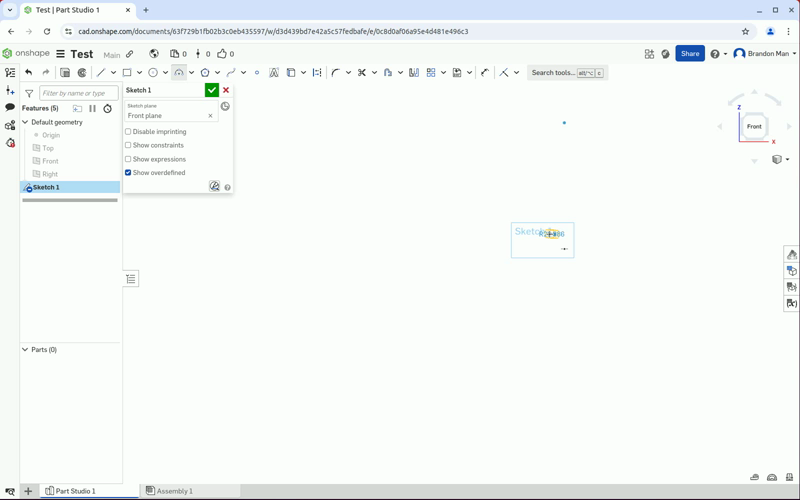
key_down(shift)
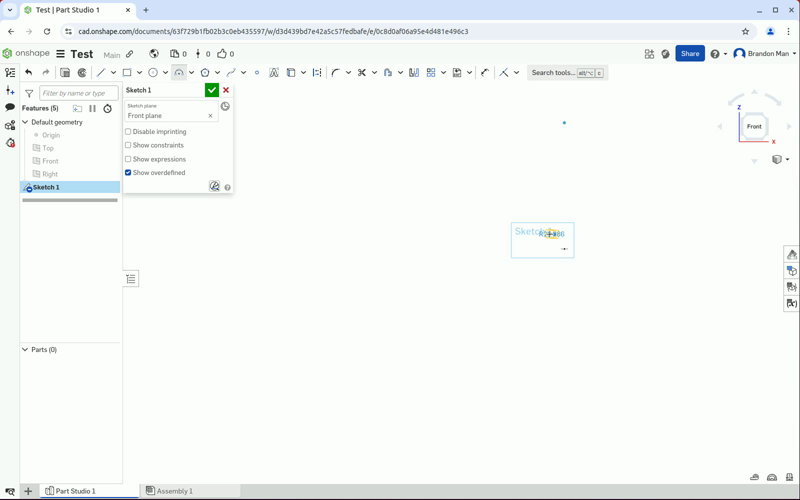
mouse_move(552, 233)
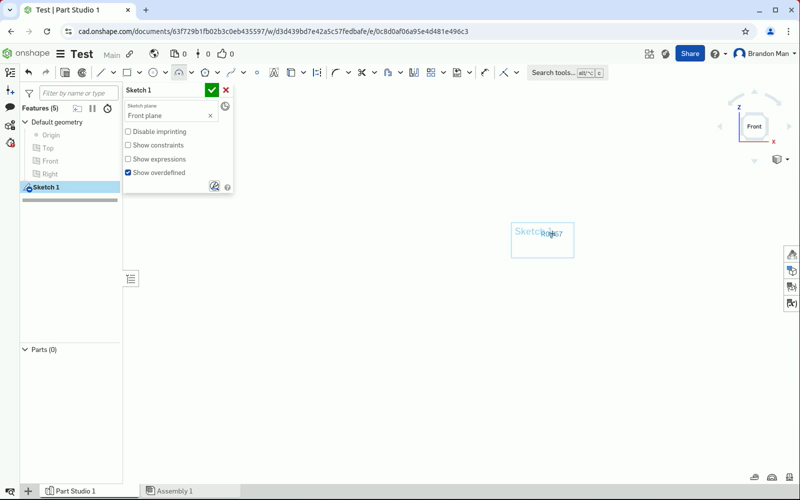
scroll(6)
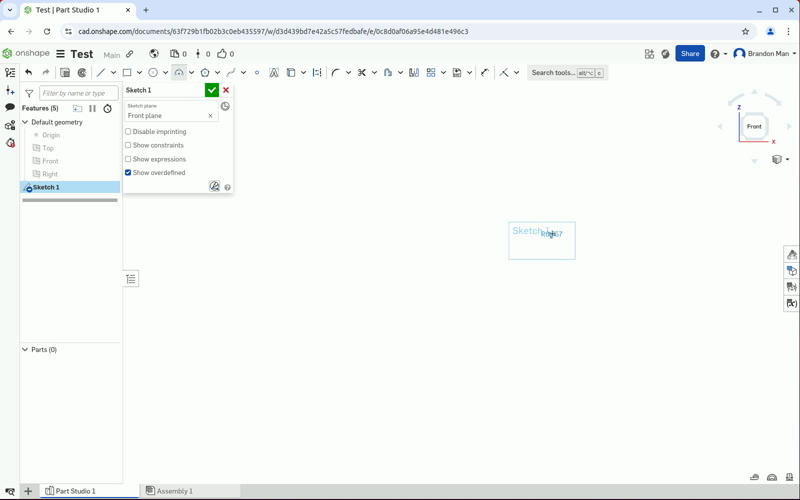
scroll(6)
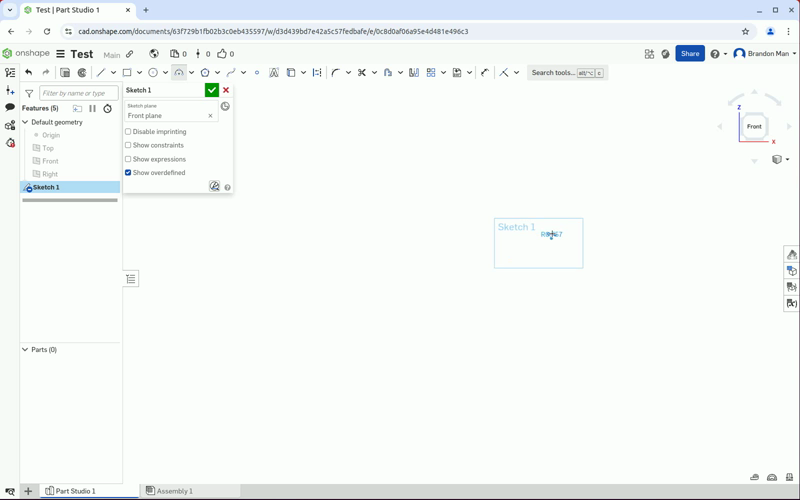
scroll(6)
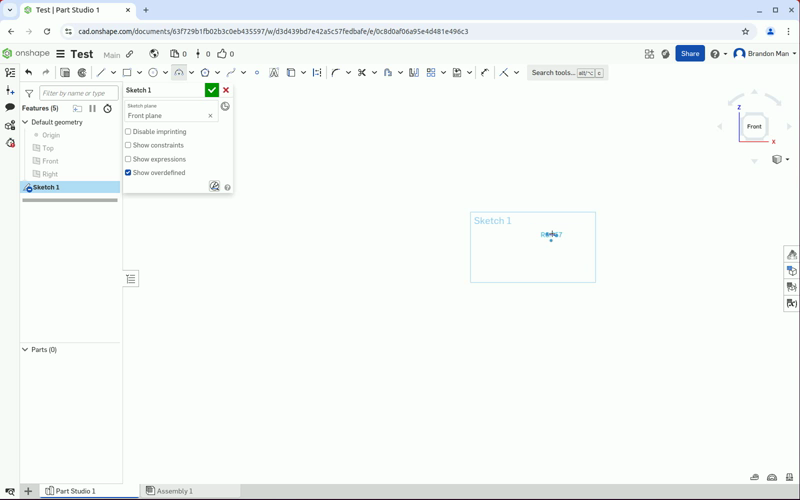
scroll(6)
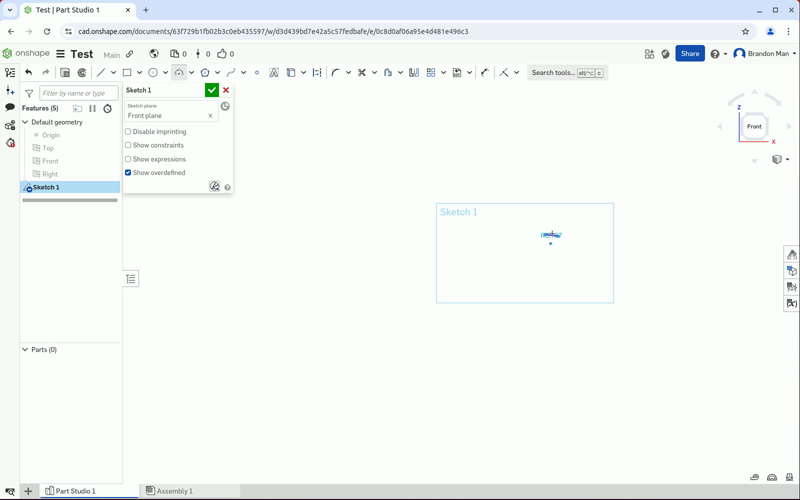
scroll(6)
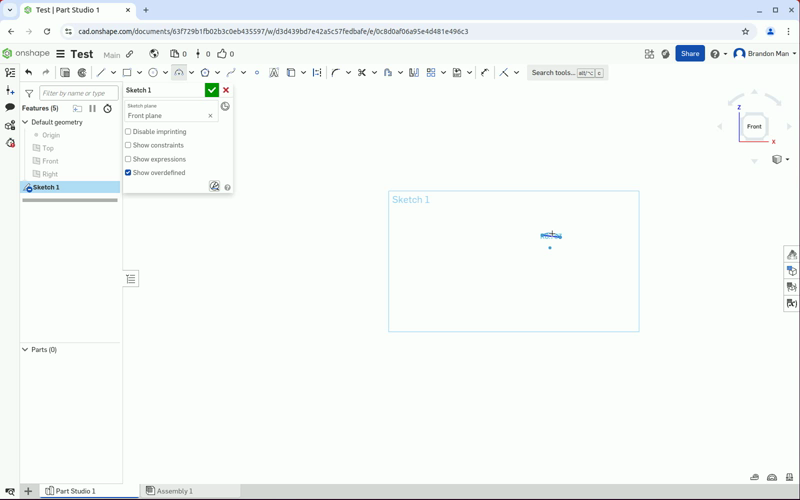
scroll(6)
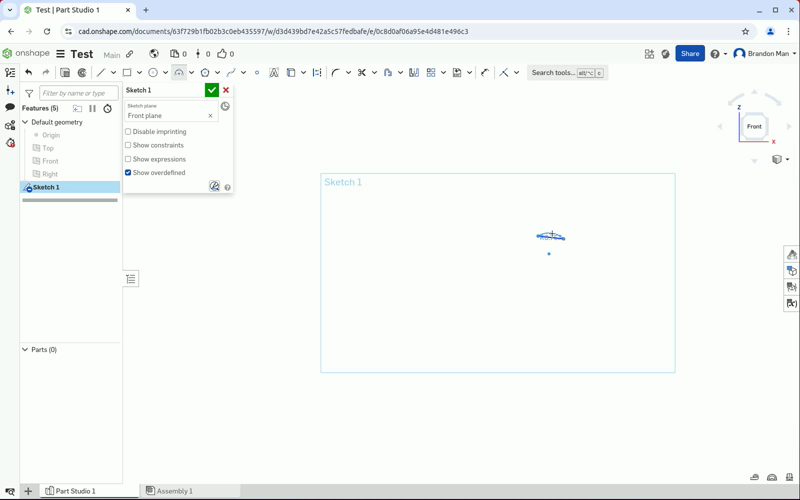
scroll(6)
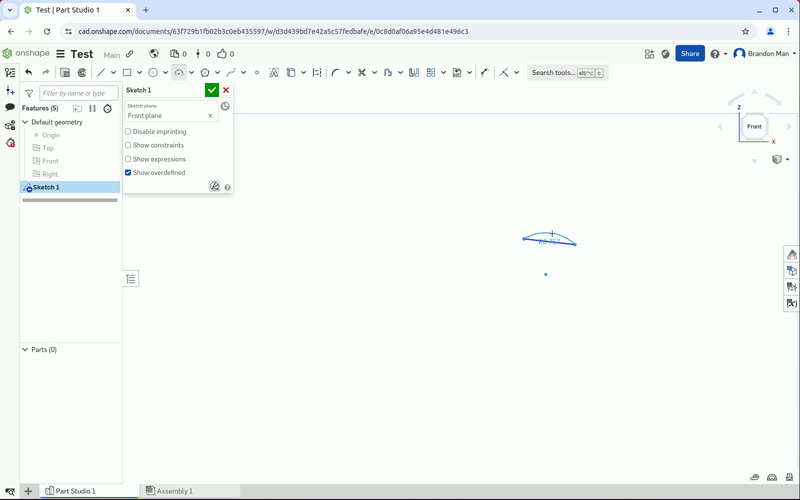
click(552, 233)
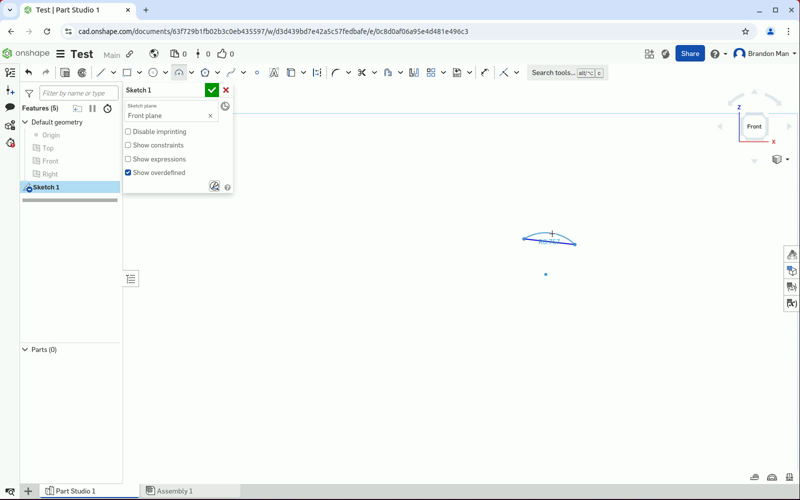
scroll(-6)
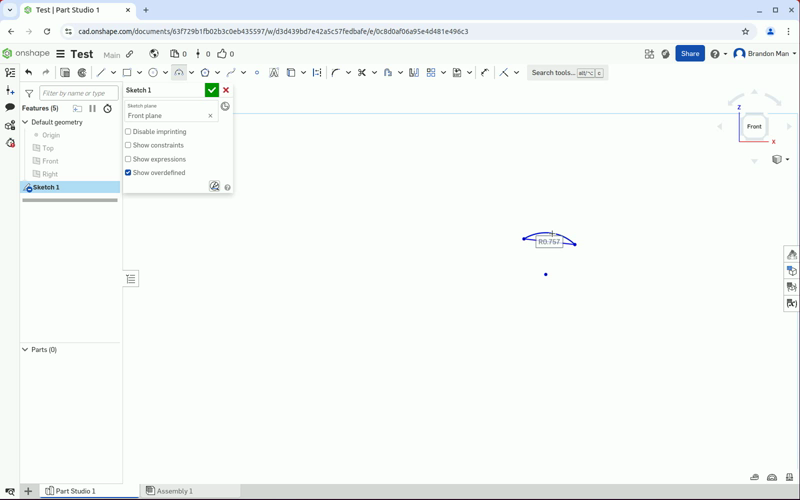
scroll(-6)
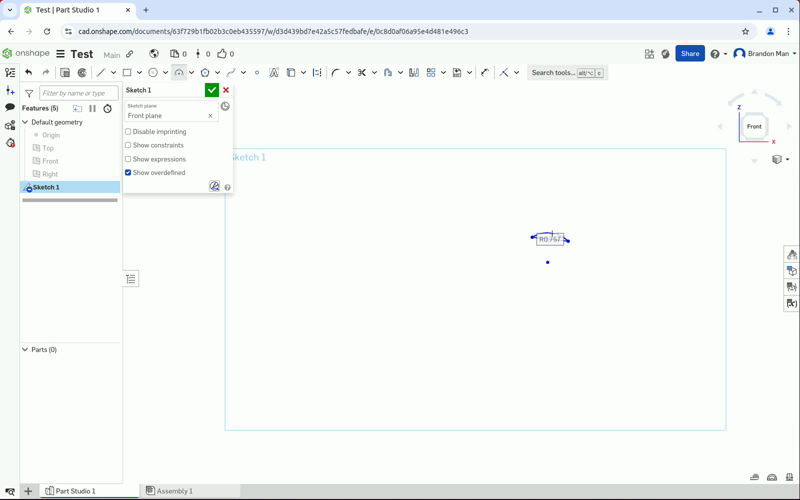
scroll(-6)
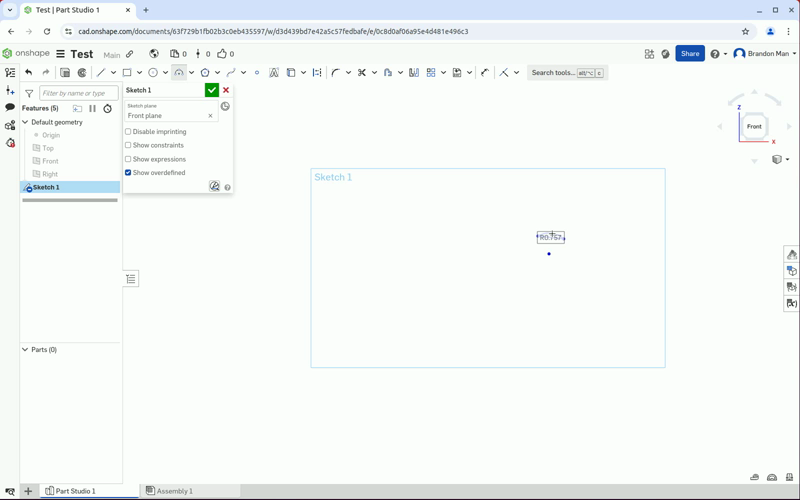
scroll(-6)
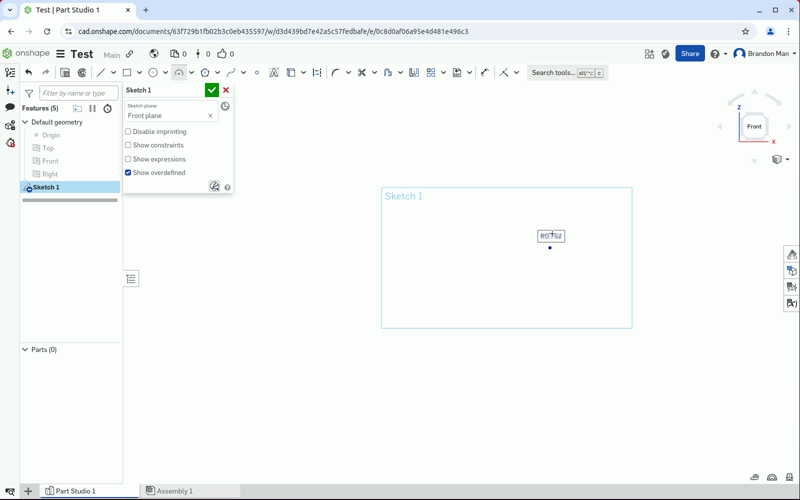
scroll(-6)
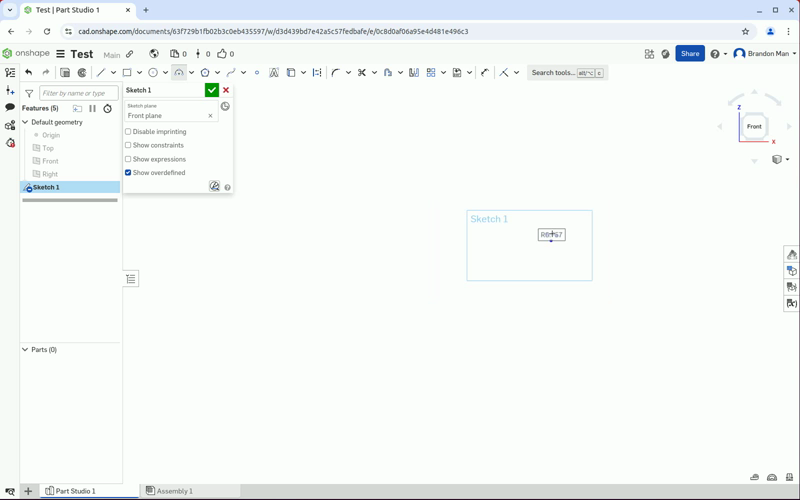
scroll(-6)
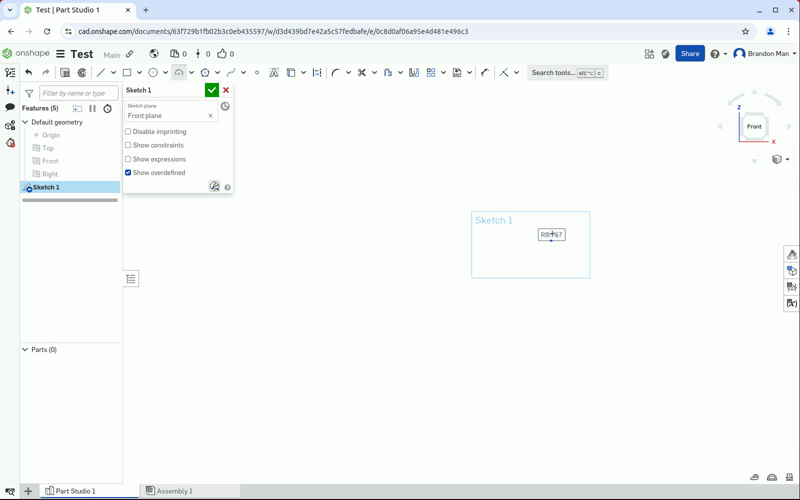
scroll(-6)
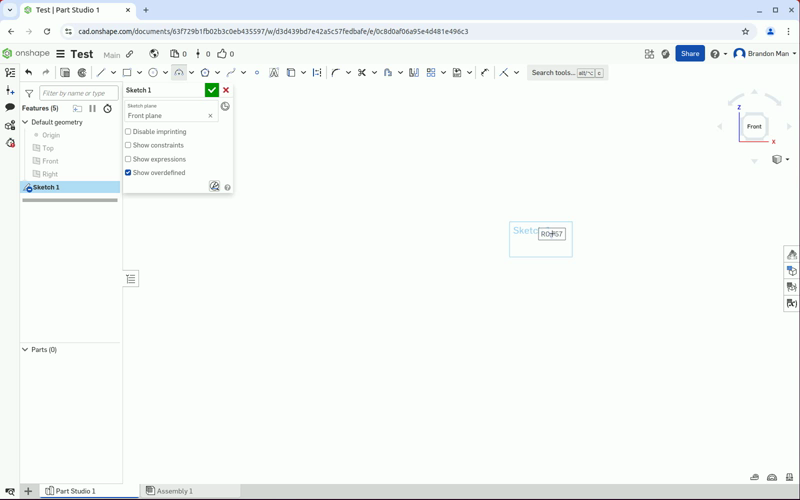
key_up(shift)
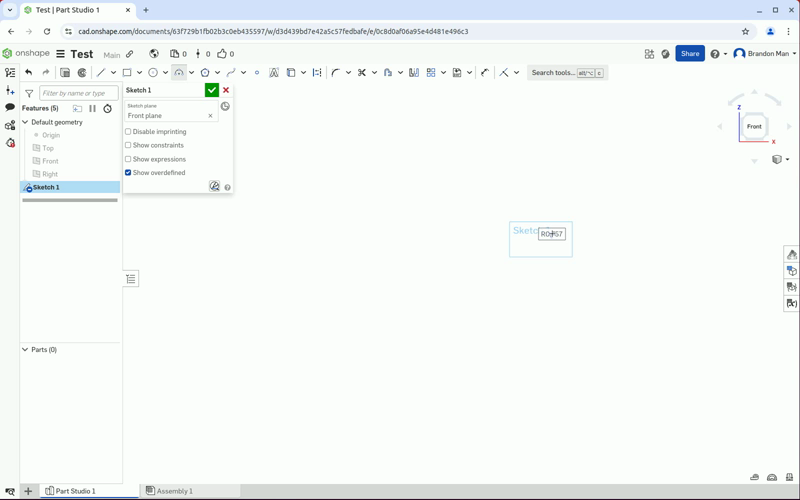
key(esc)
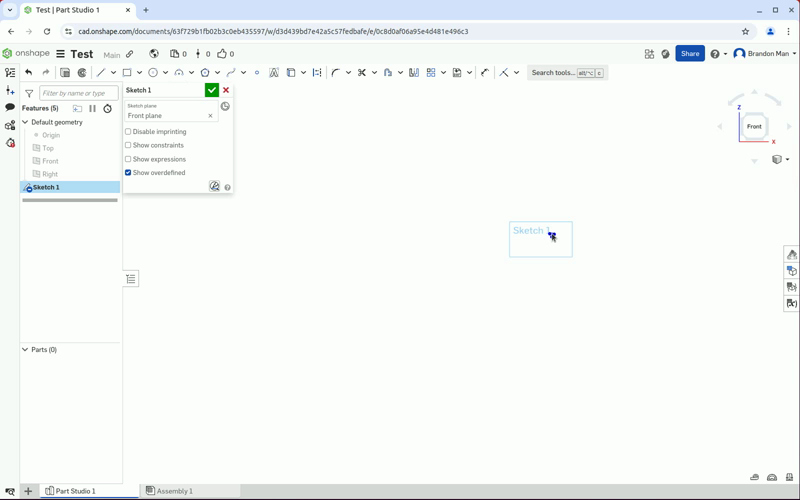
mouse_move(554, 233)
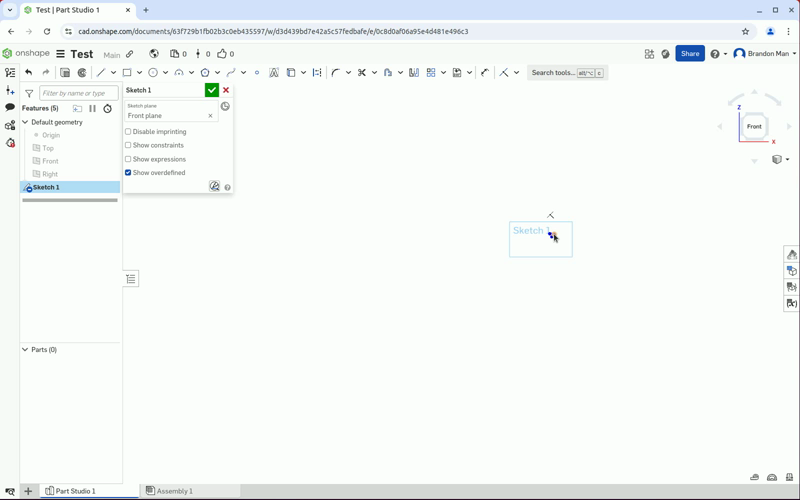
scroll(6)
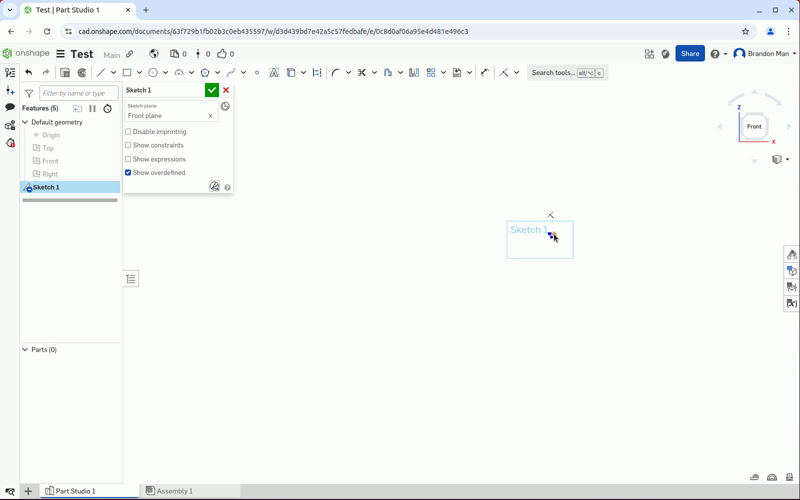
scroll(6)
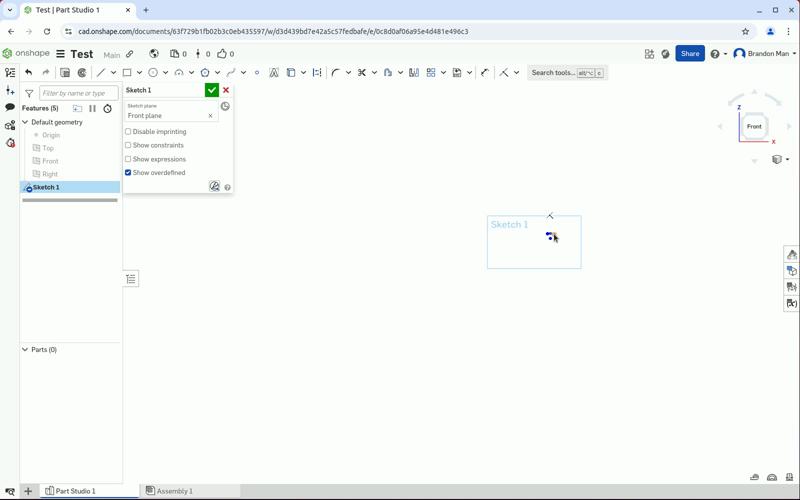
scroll(6)
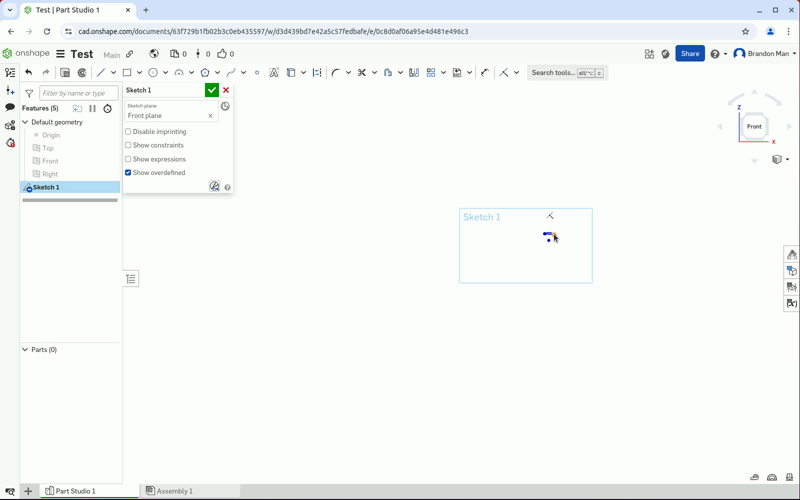
scroll(6)
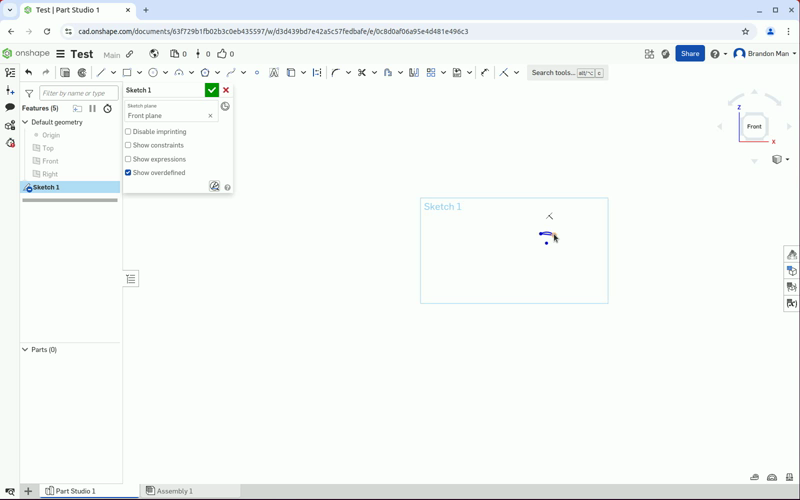
scroll(6)
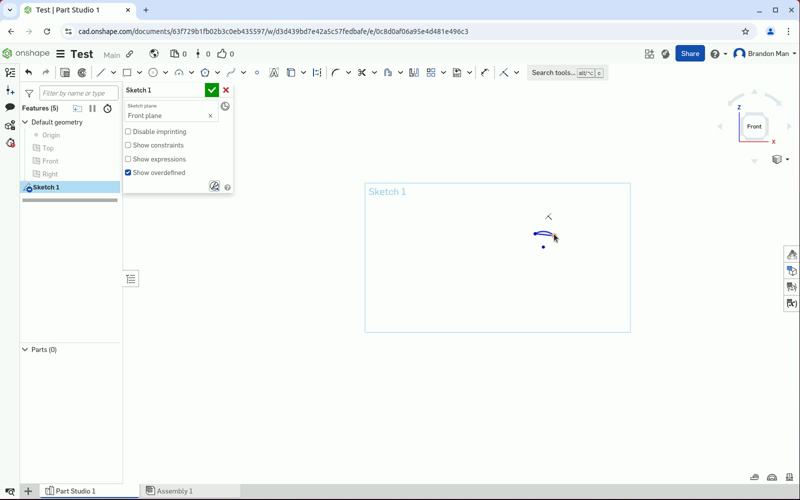
scroll(6)
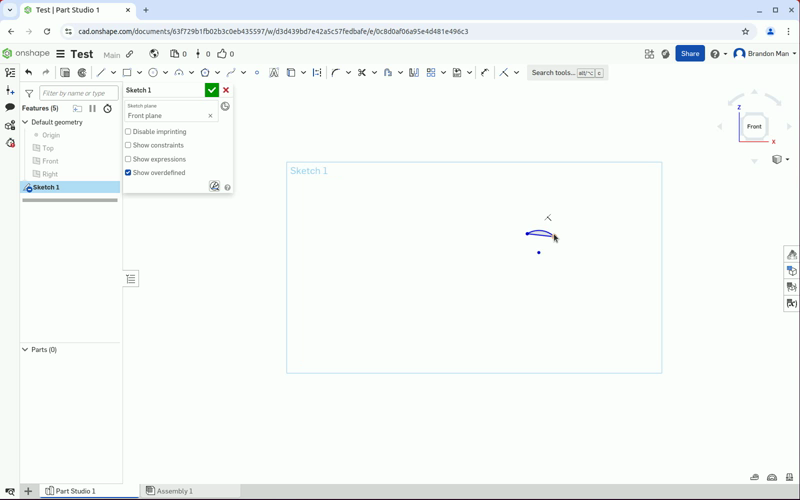
scroll(6)
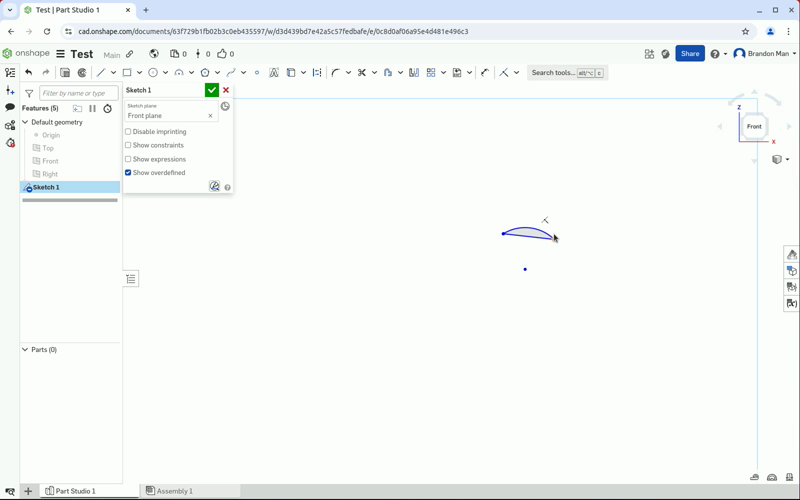
click(554, 233)
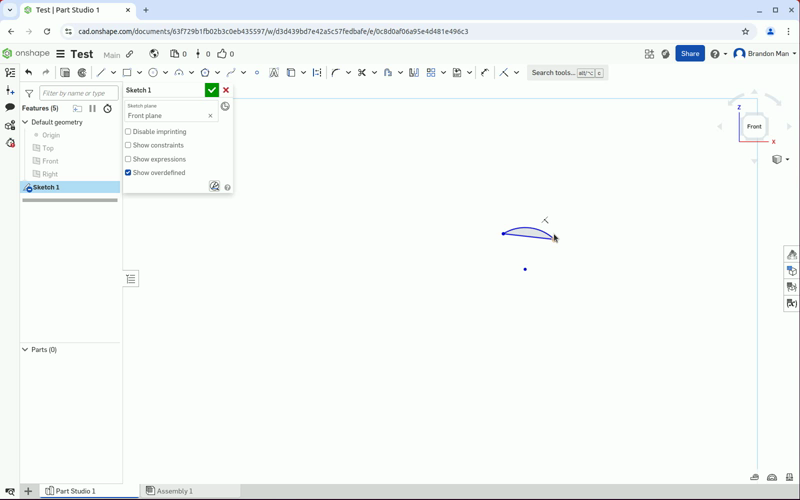
scroll(-6)
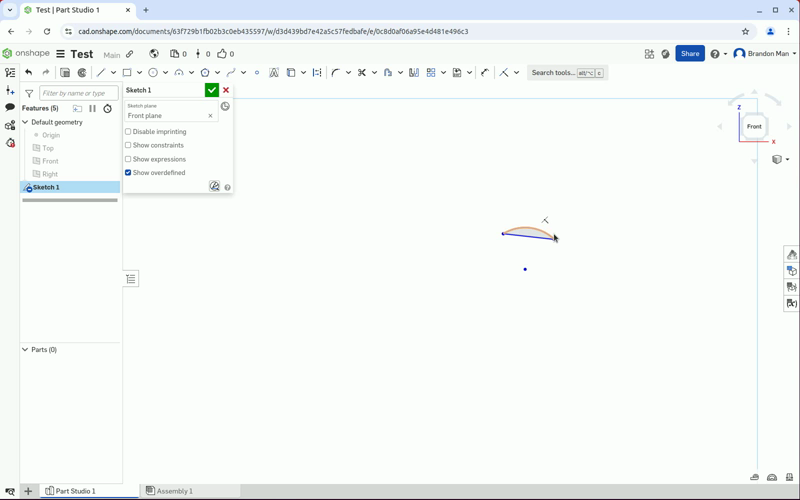
scroll(-6)
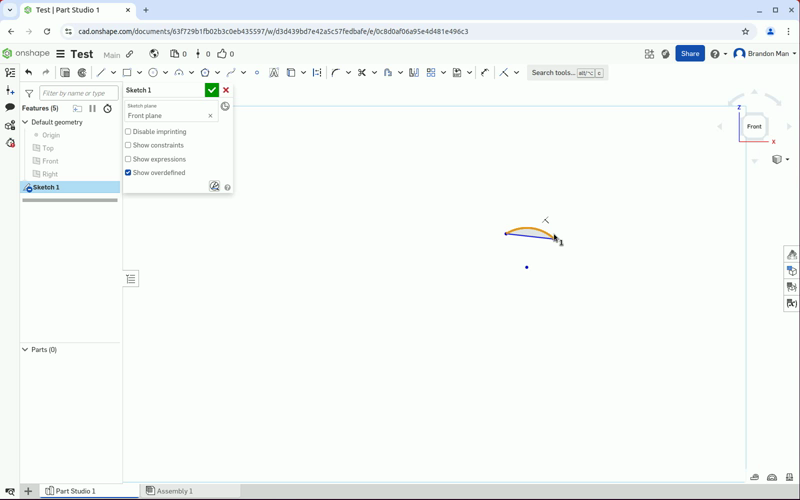
scroll(-6)
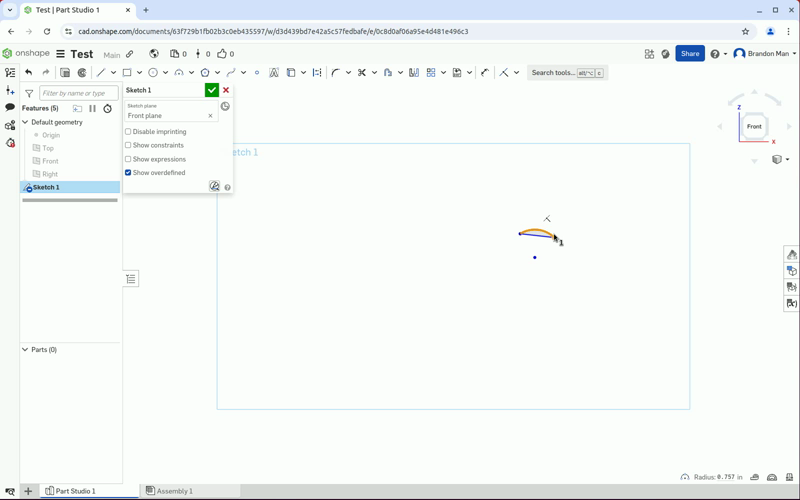
scroll(-6)
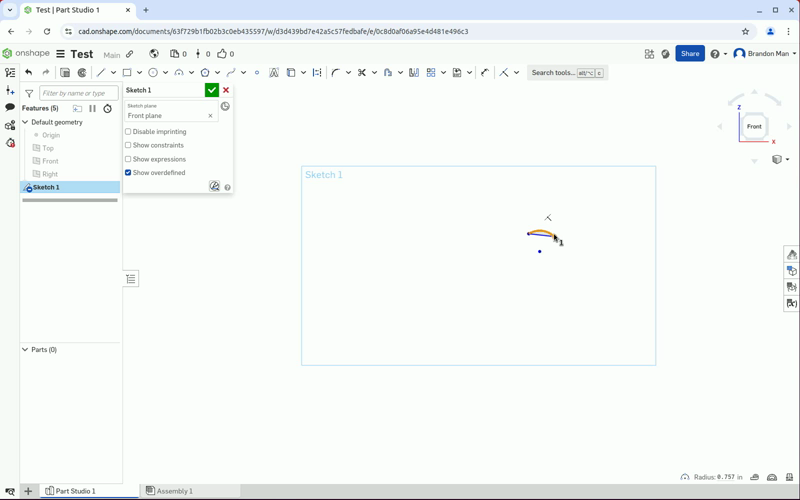
scroll(-6)
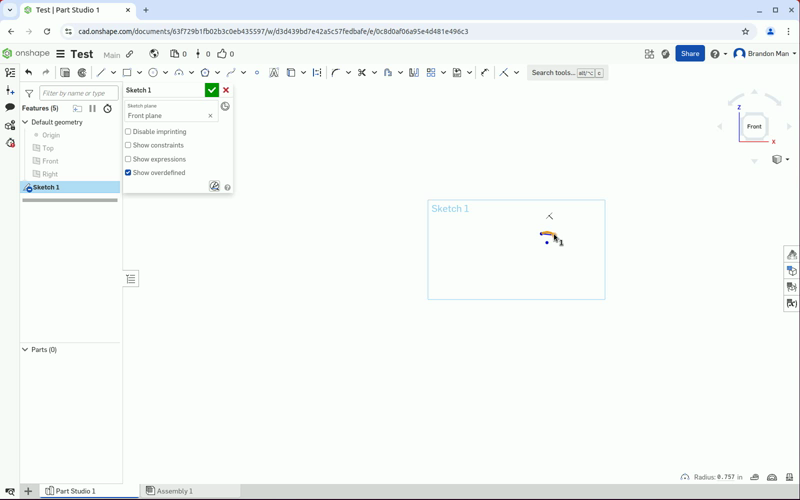
scroll(-6)
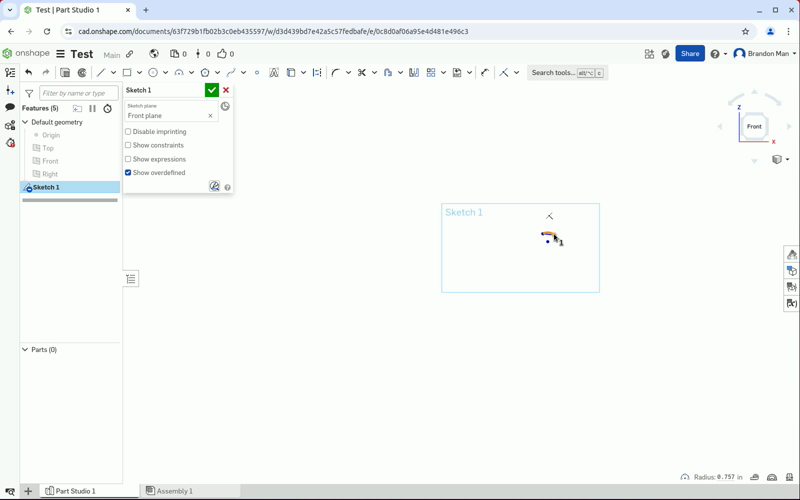
scroll(-6)
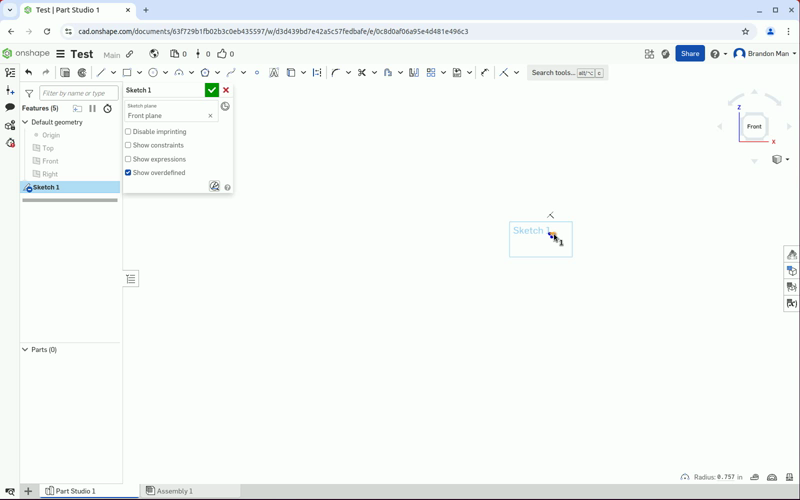
mouse_move(73, 352)
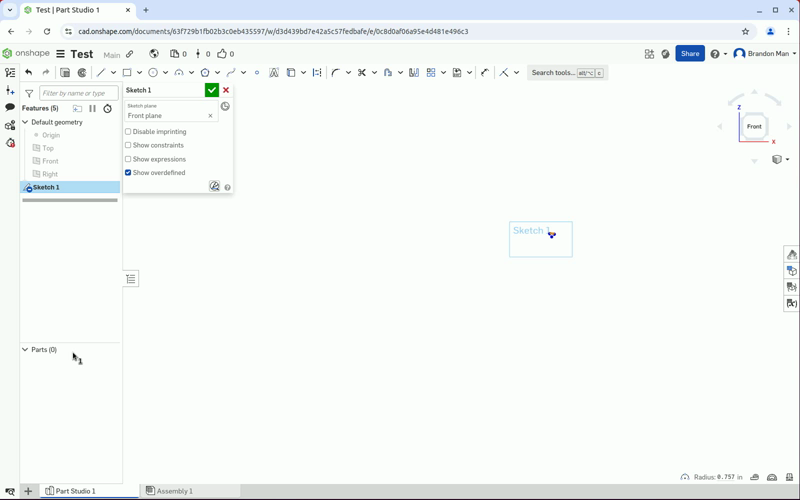
key(shift+y)
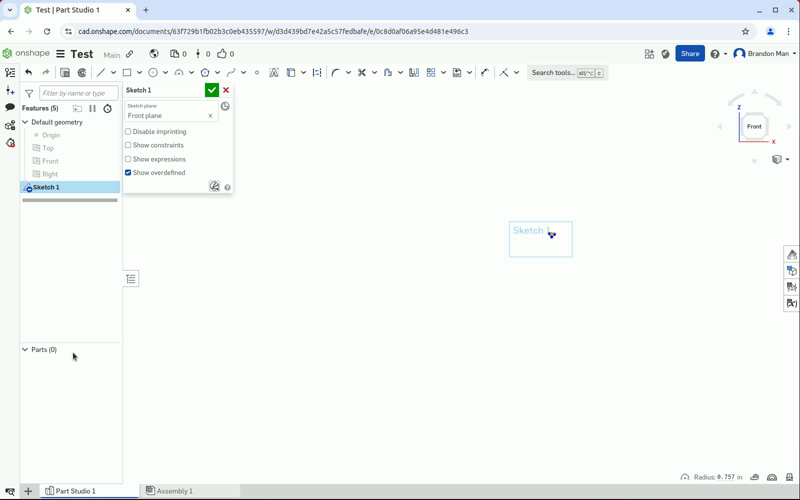
key(shift+e)
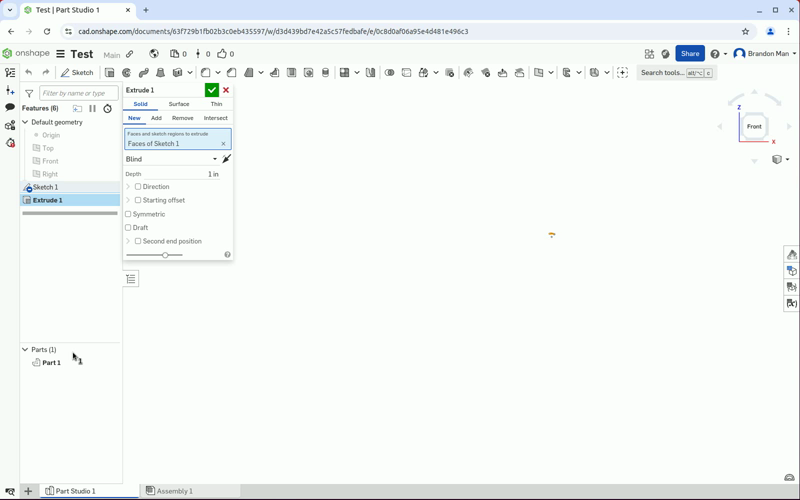
mouse_move(143, 106)
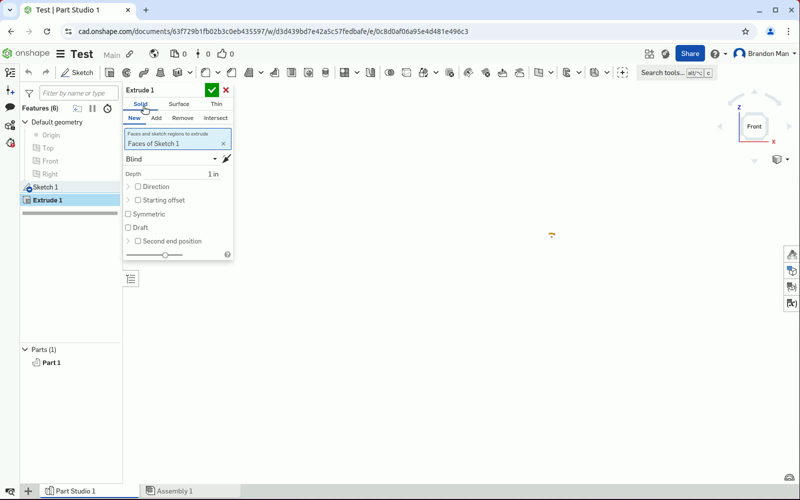
click(143, 106)
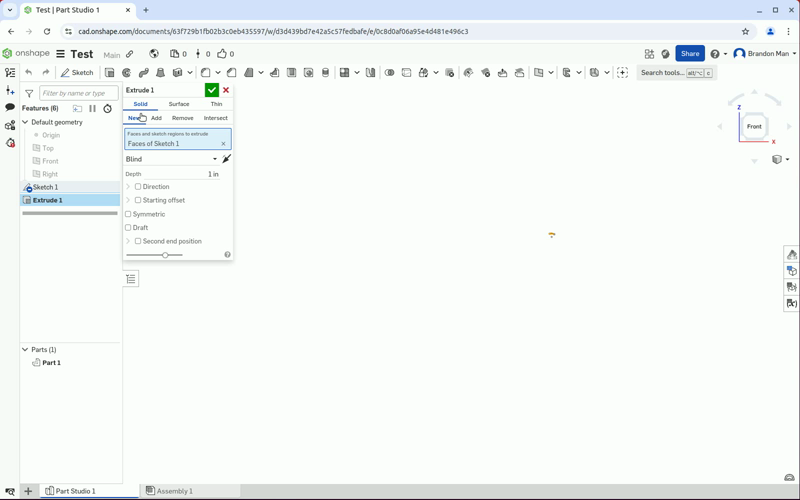
mouse_move(137, 120)
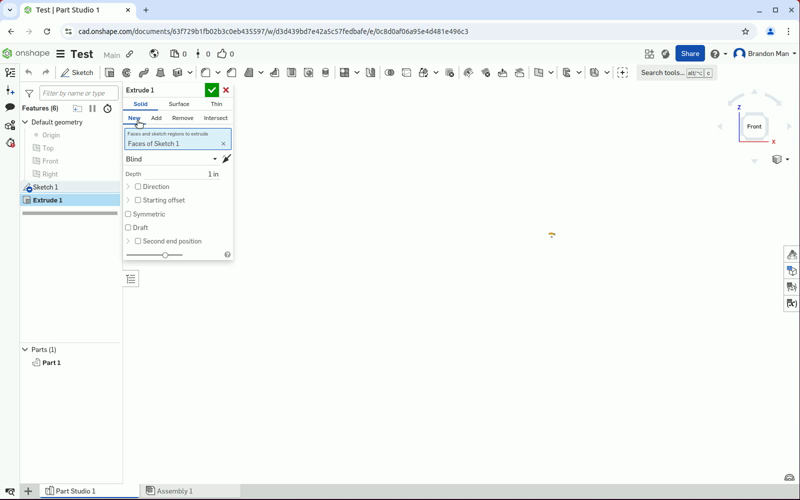
click(137, 120)
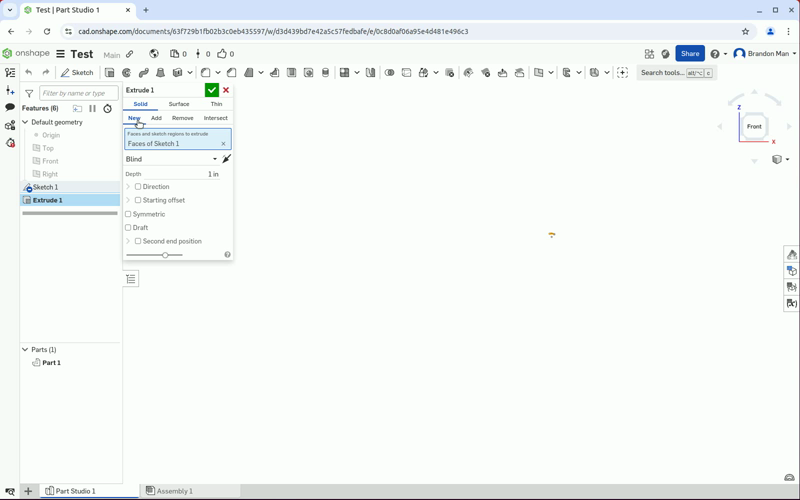
key(tab, 4)
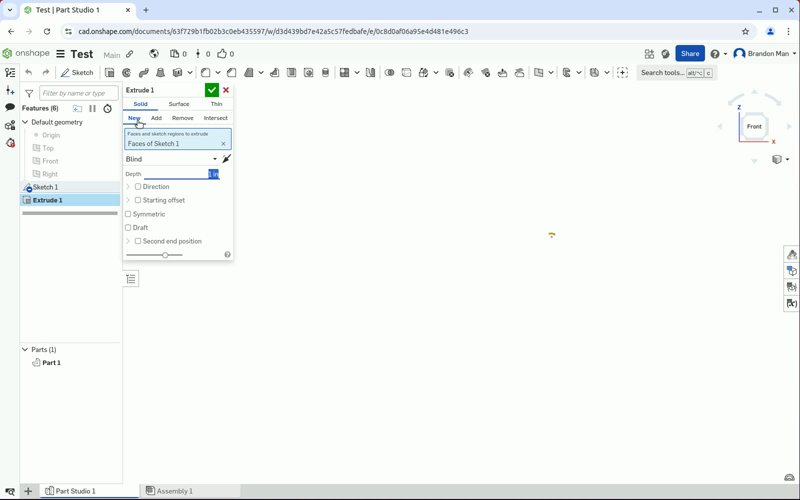
text(4.333)
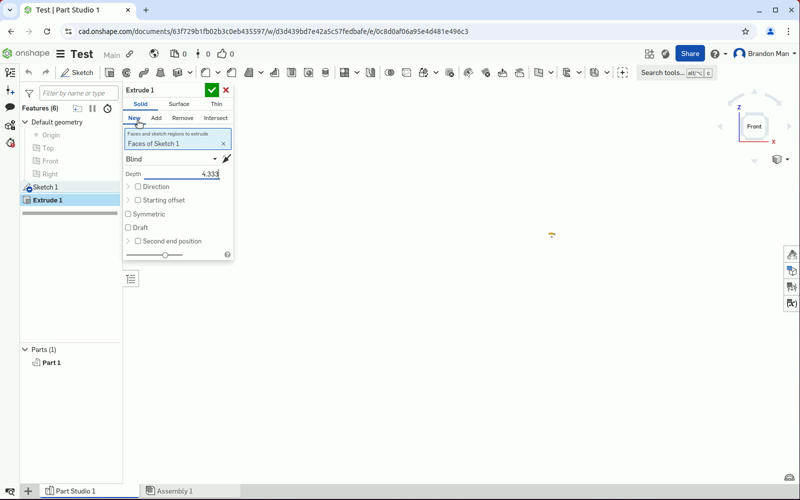
key(enter)
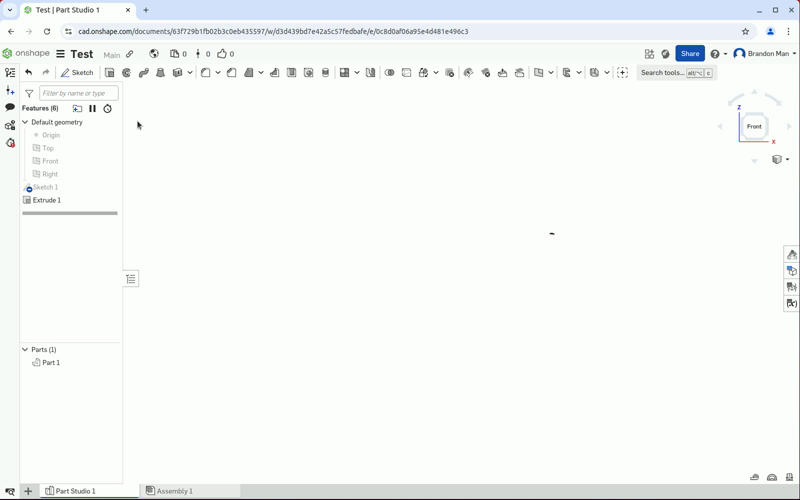
key(shift+h)
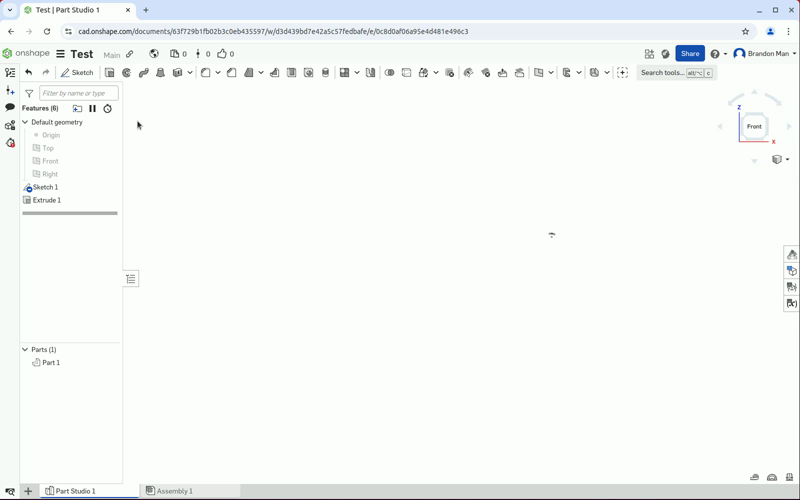
key(shift+h)
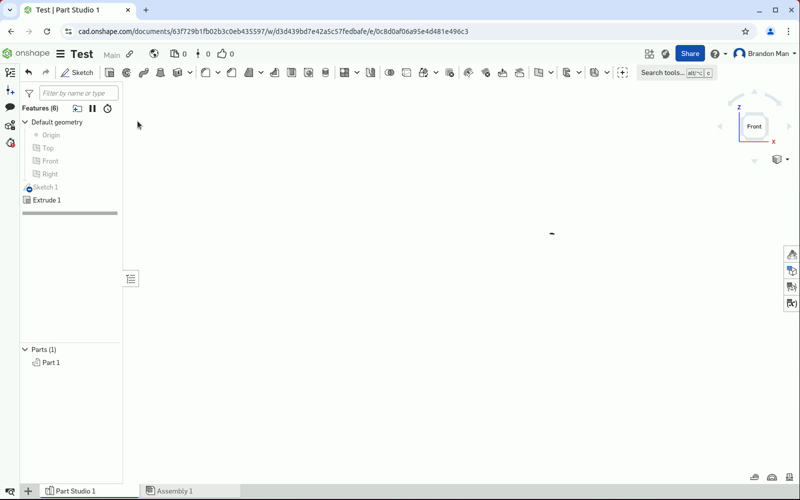
mouse_move(73, 189)
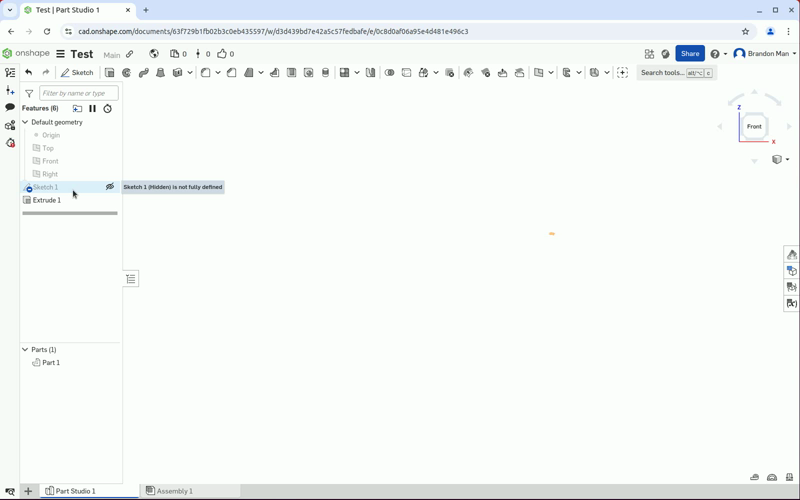
click(73, 189)
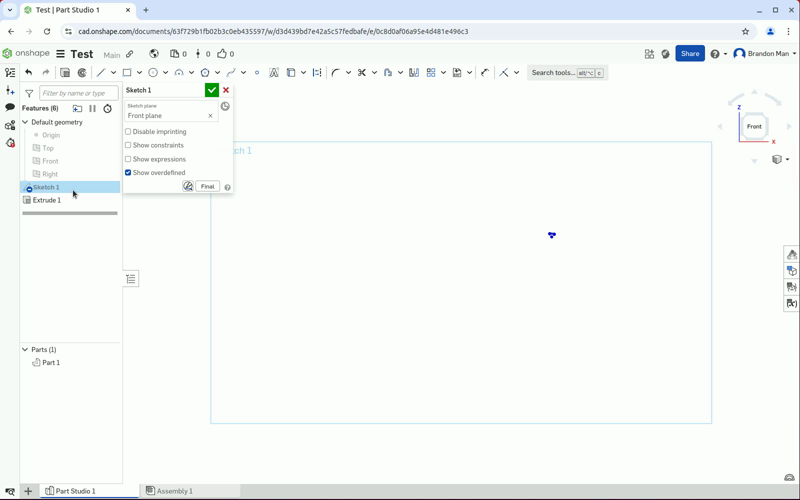
mouse_move(229, 92)
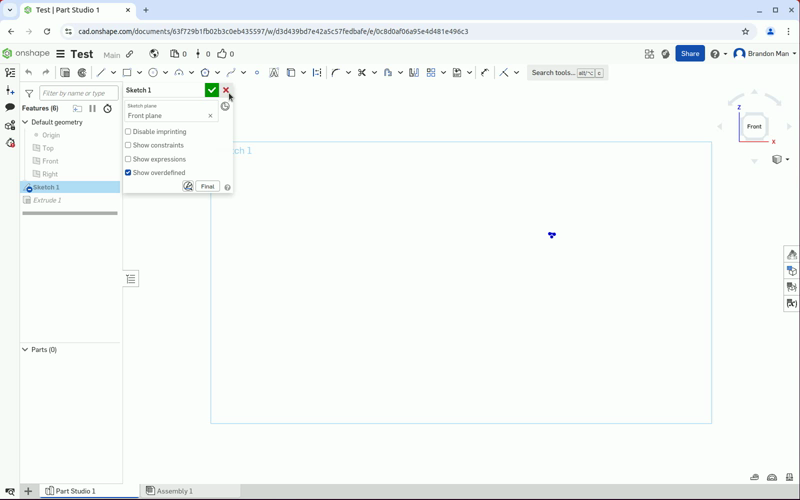
click(229, 92)
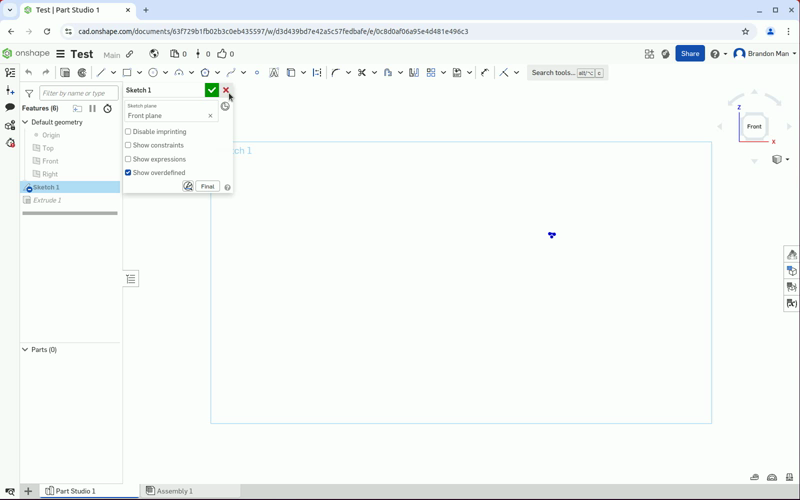
key(shift+s)
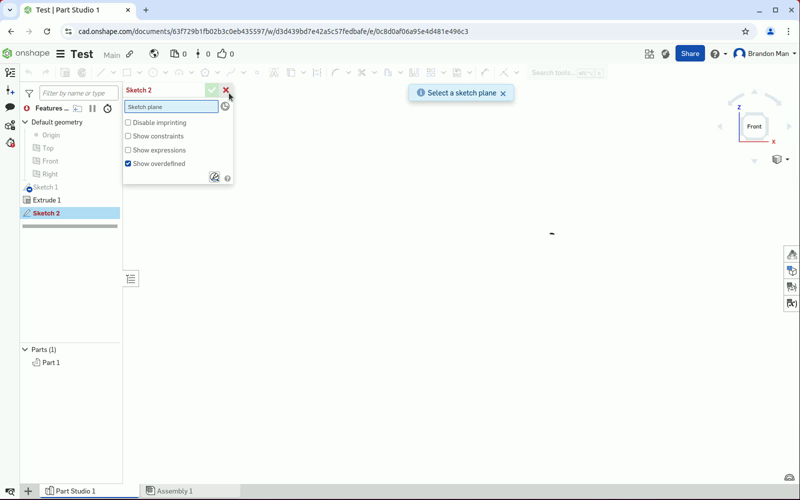
mouse_move(73, 163)
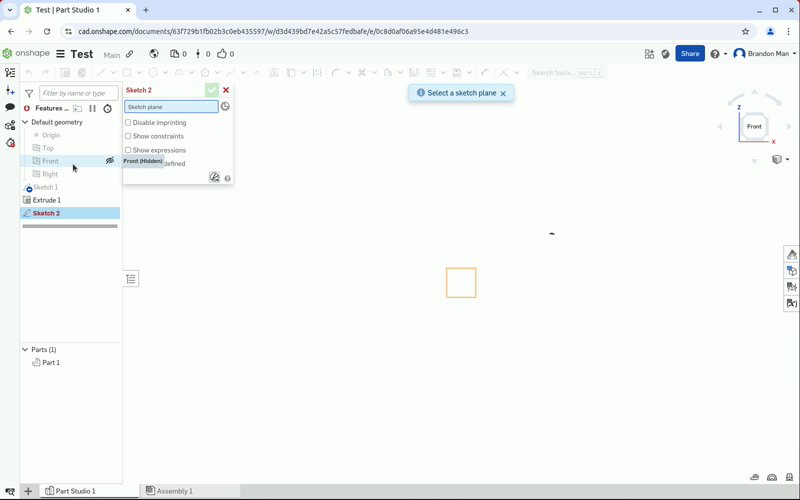
click(73, 163)
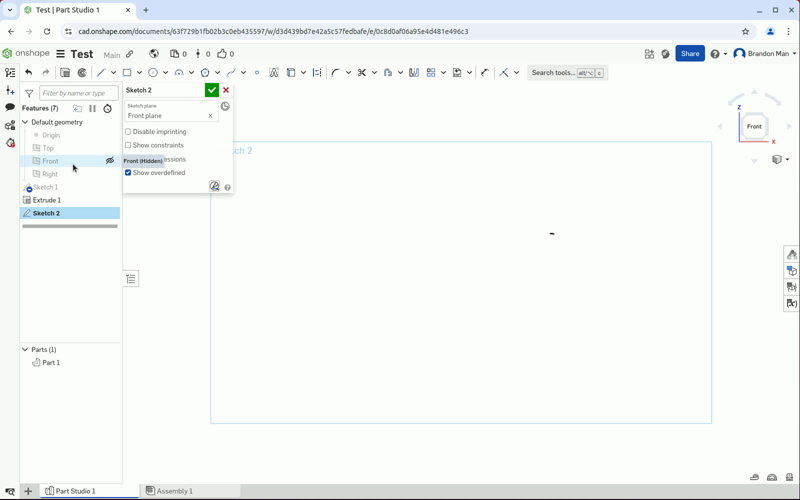
mouse_move(73, 352)
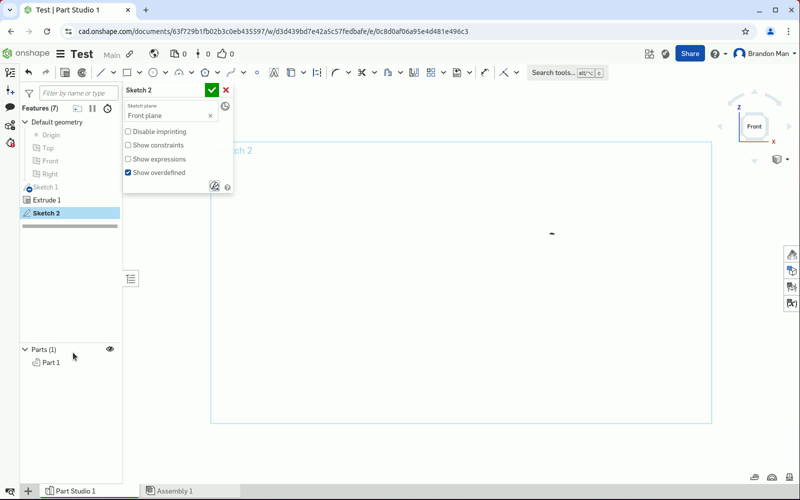
key(y)
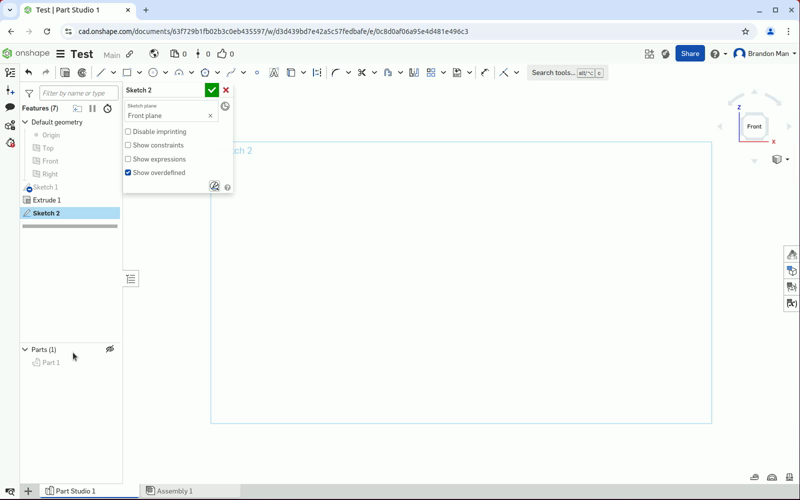
key(a)
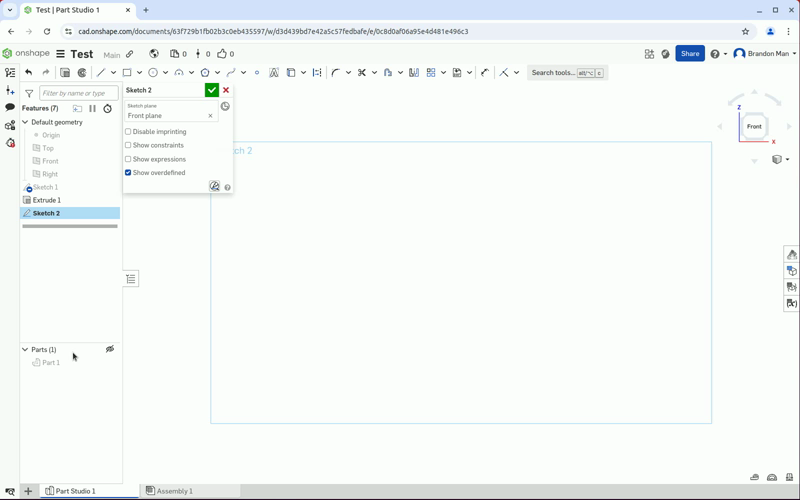
key_down(shift)
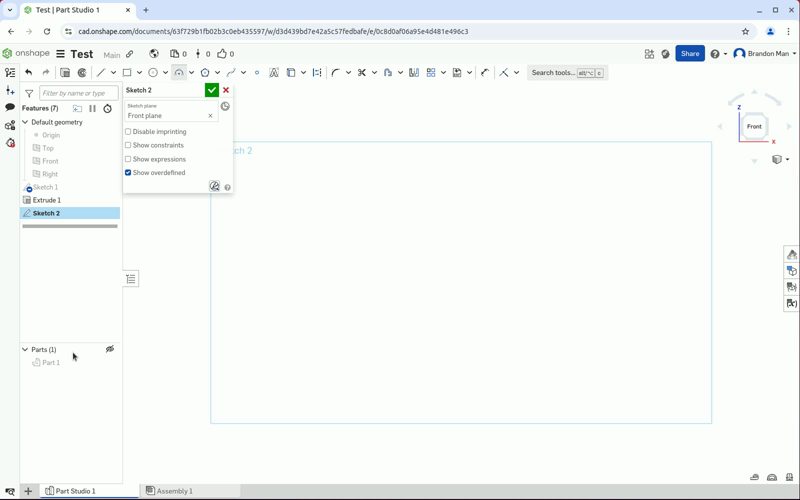
mouse_move(549, 279)
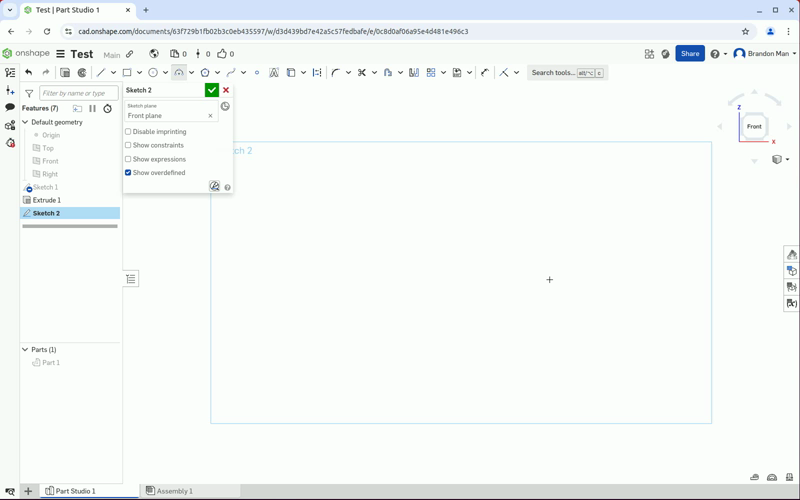
click(549, 279)
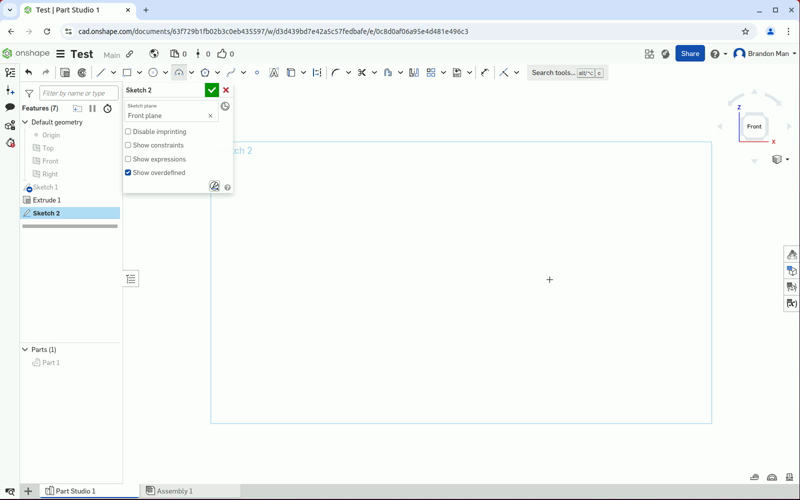
key_up(shift)
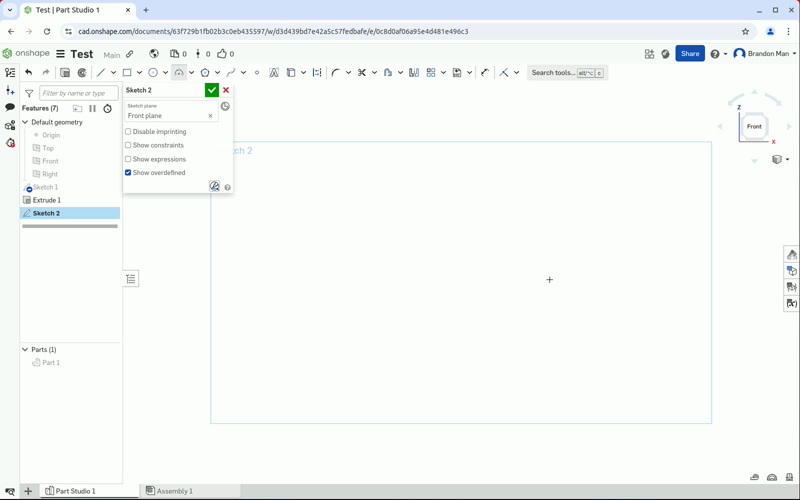
key_down(shift)
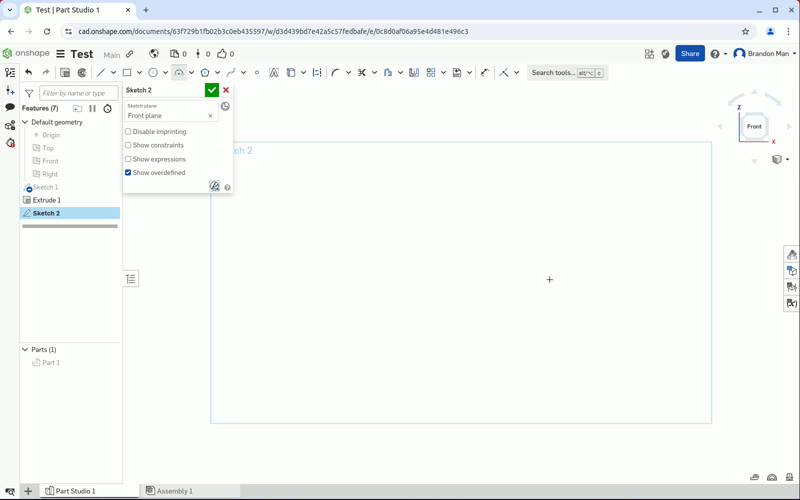
mouse_move(554, 279)
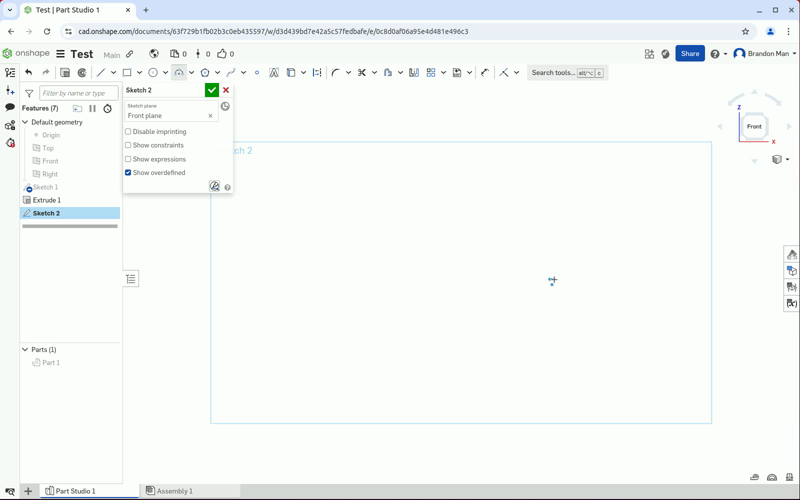
scroll(6)
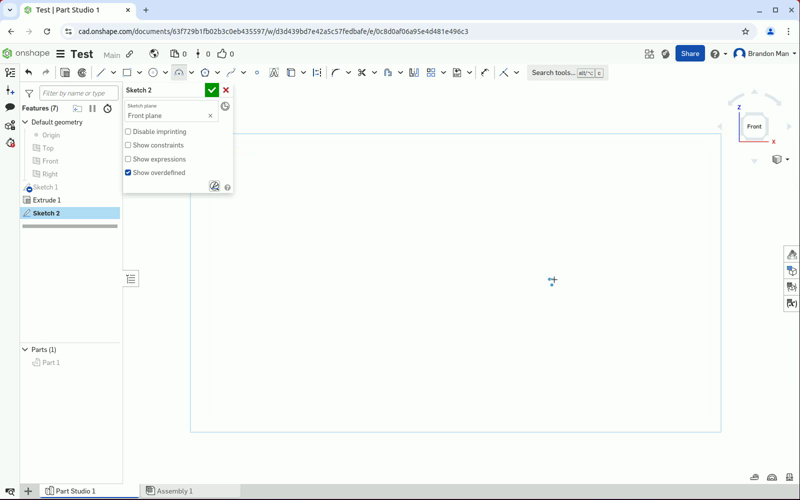
scroll(6)
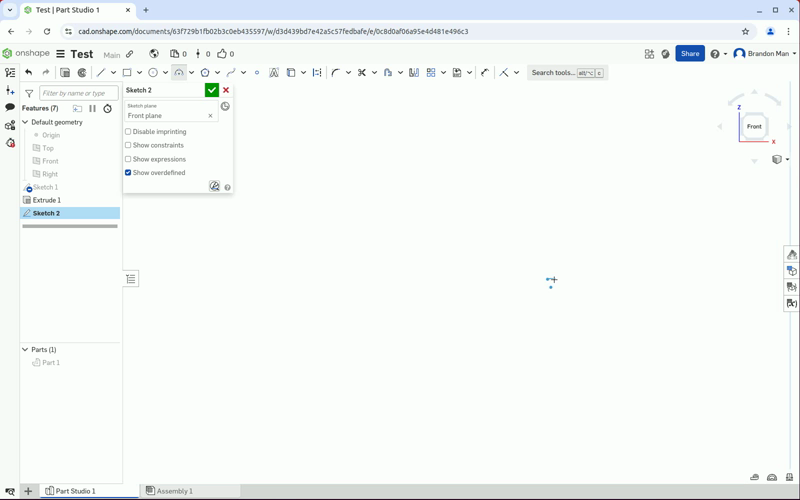
scroll(6)
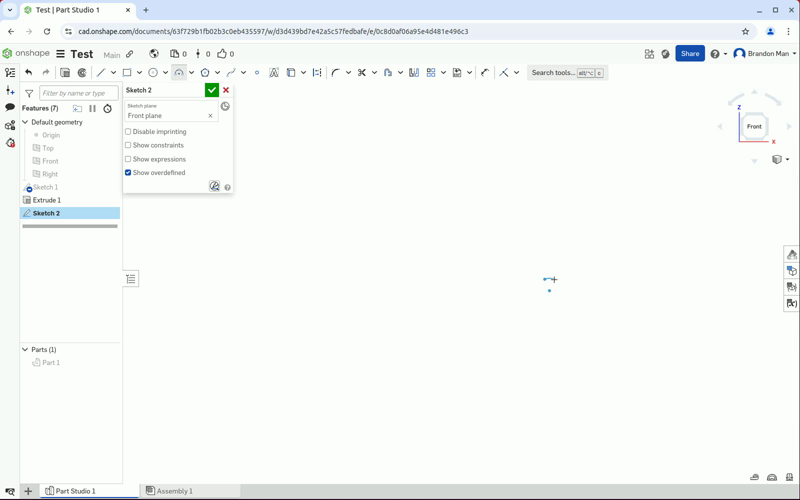
scroll(6)
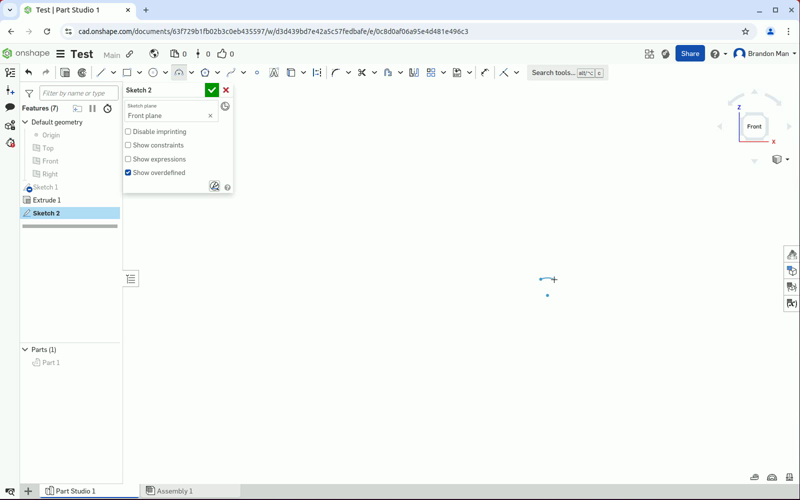
scroll(6)
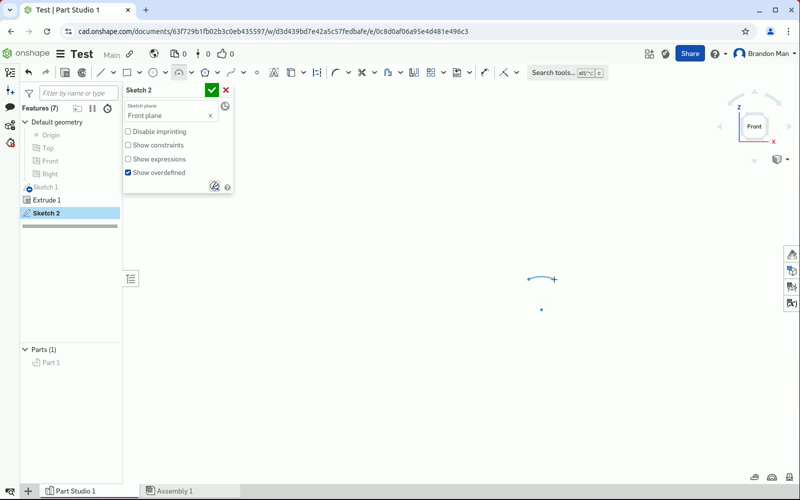
scroll(6)
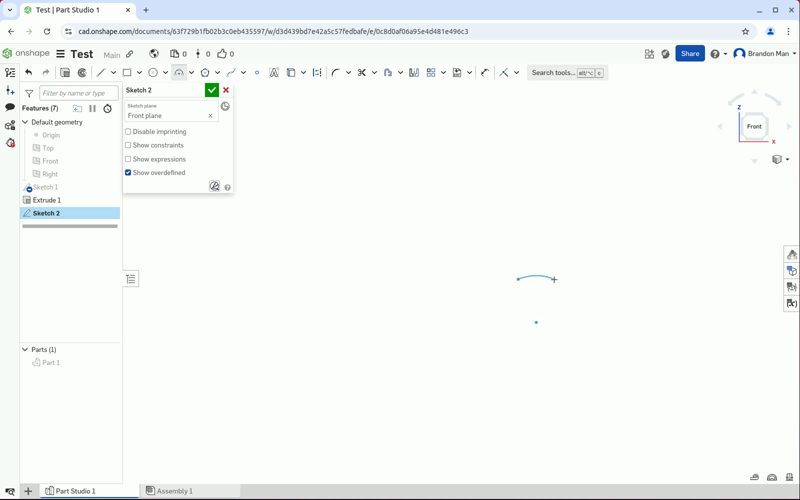
scroll(6)
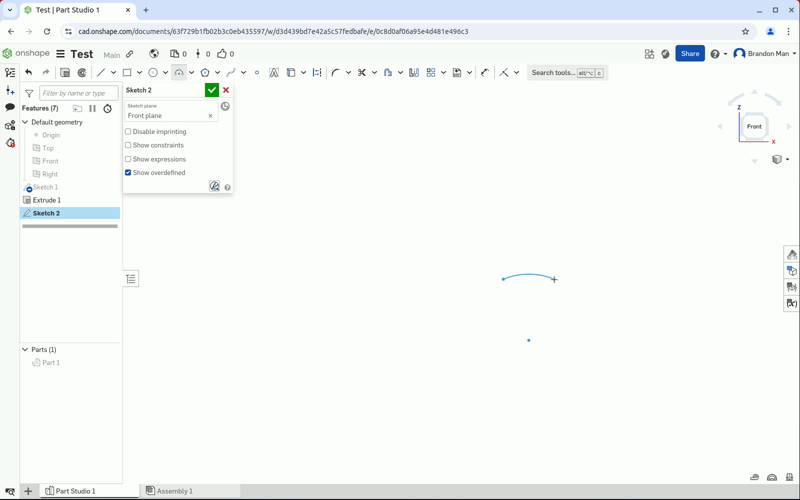
click(554, 279)
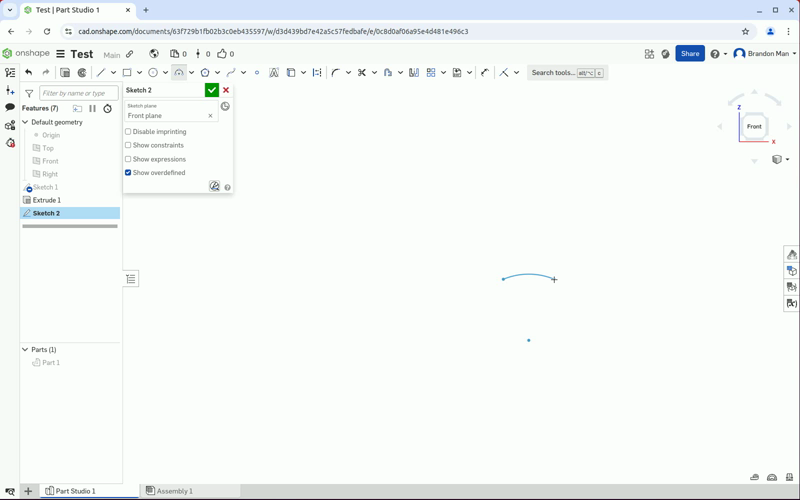
scroll(-6)
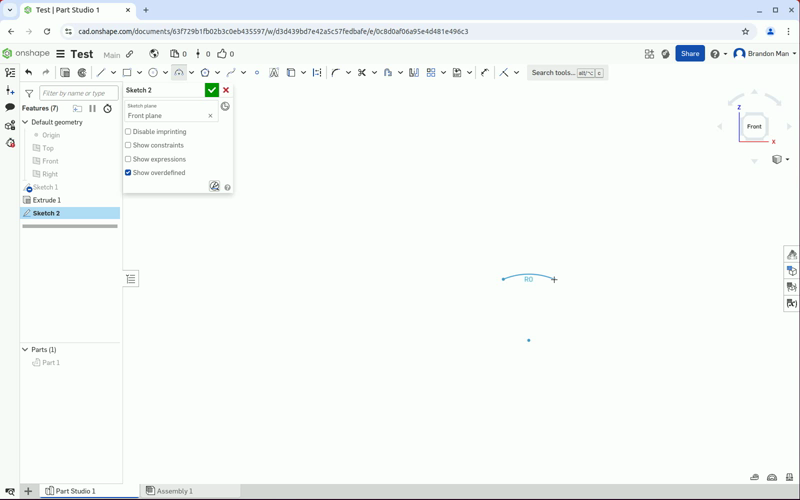
scroll(-6)
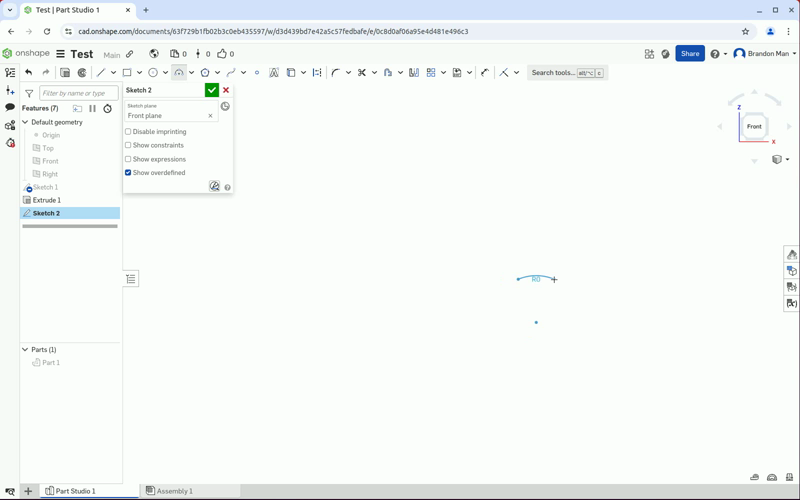
scroll(-6)
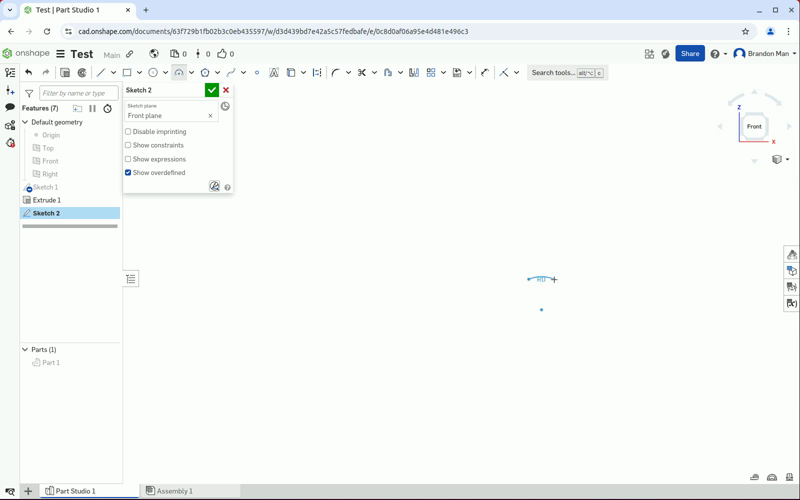
scroll(-6)
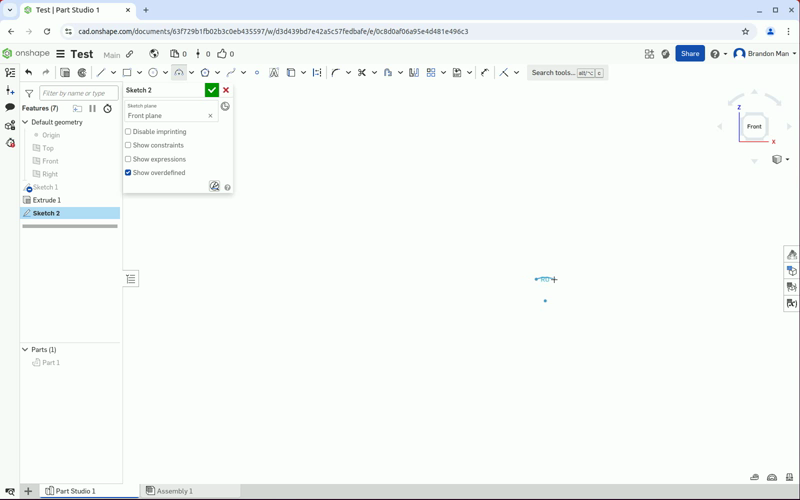
scroll(-6)
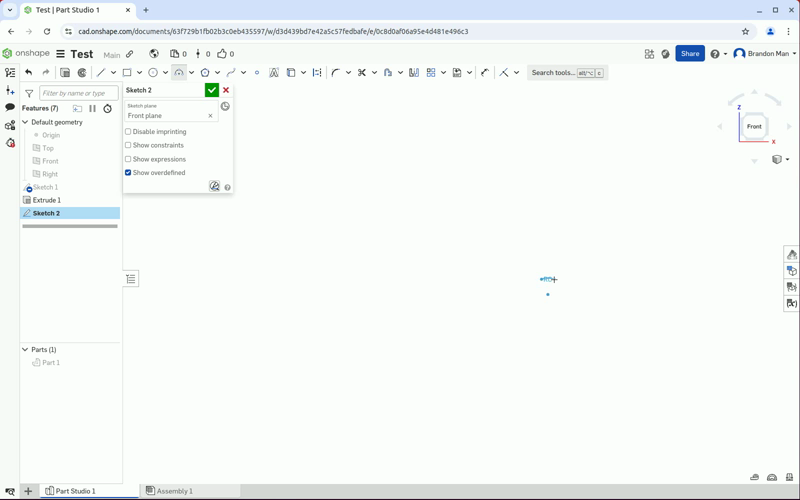
scroll(-6)
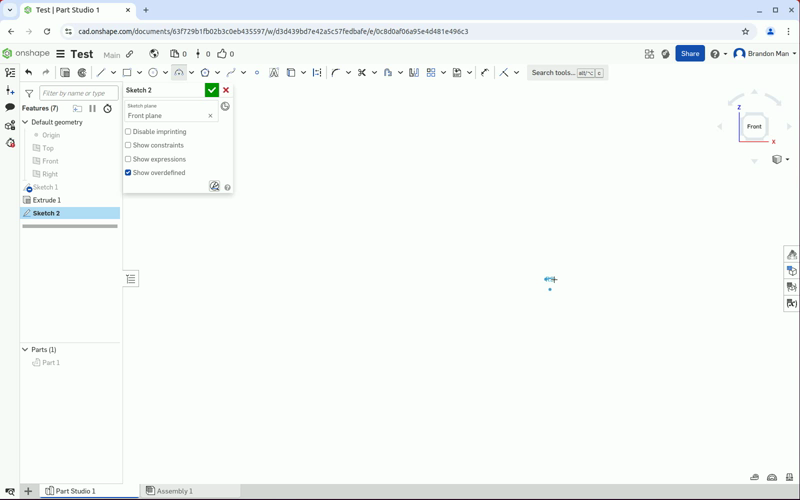
scroll(-6)
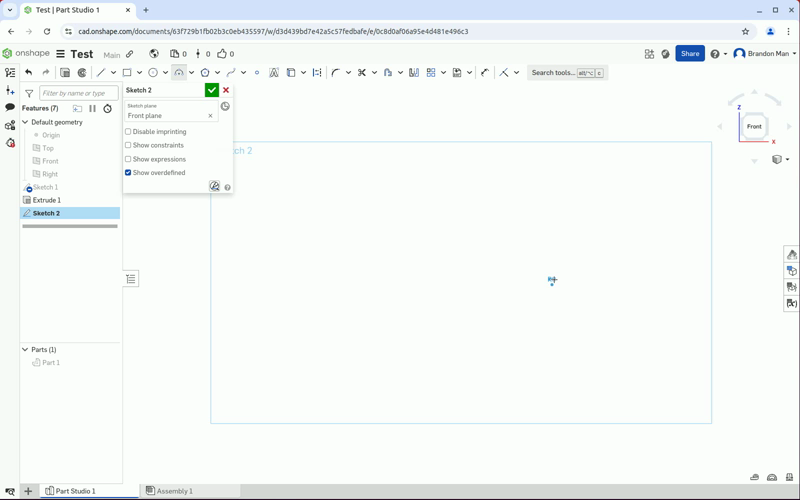
mouse_move(552, 279)
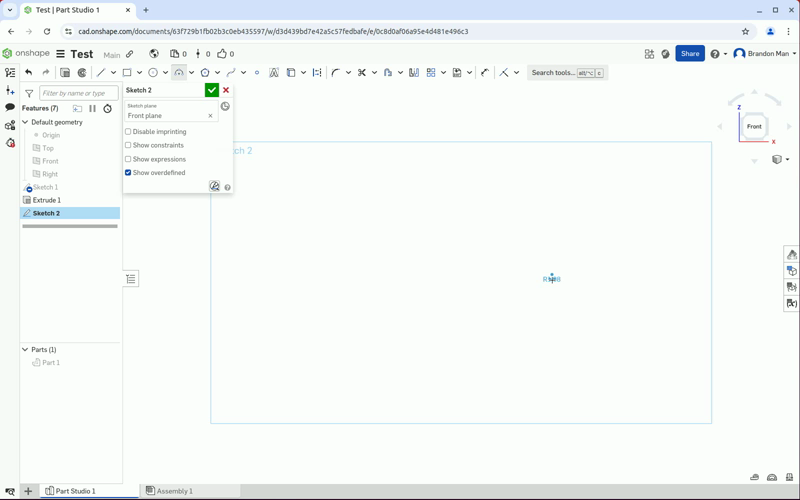
scroll(6)
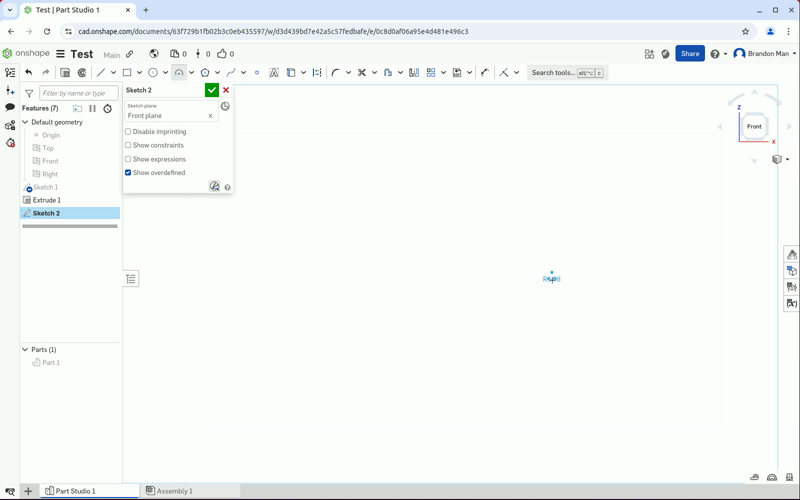
scroll(6)
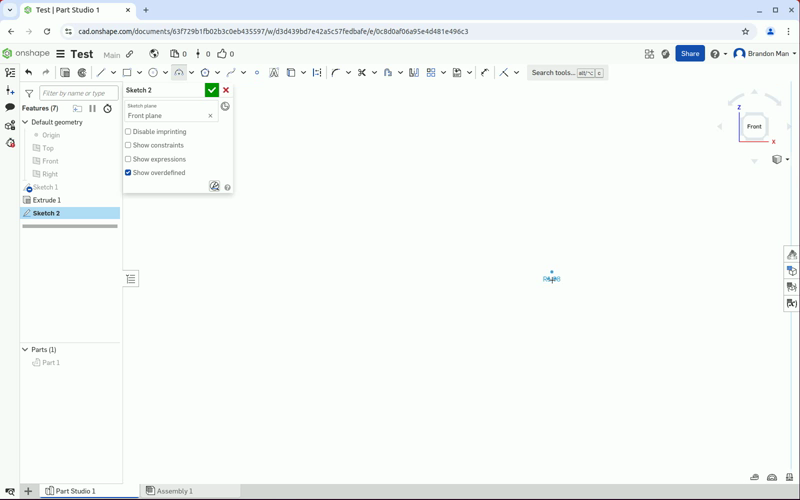
scroll(6)
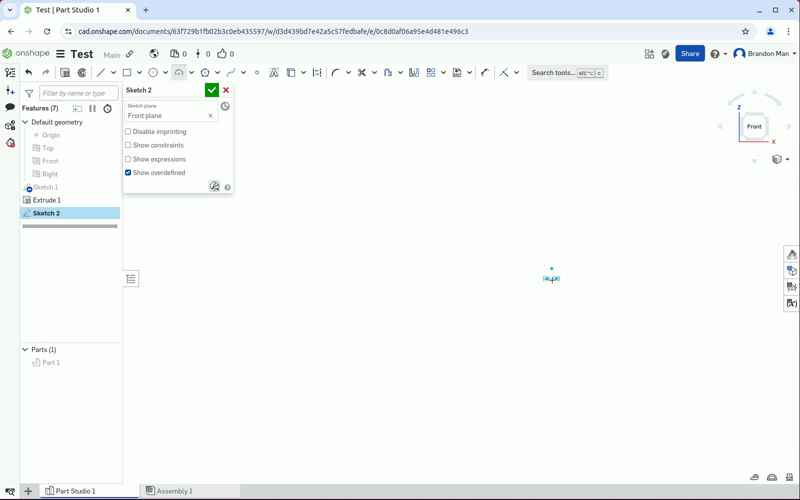
scroll(6)
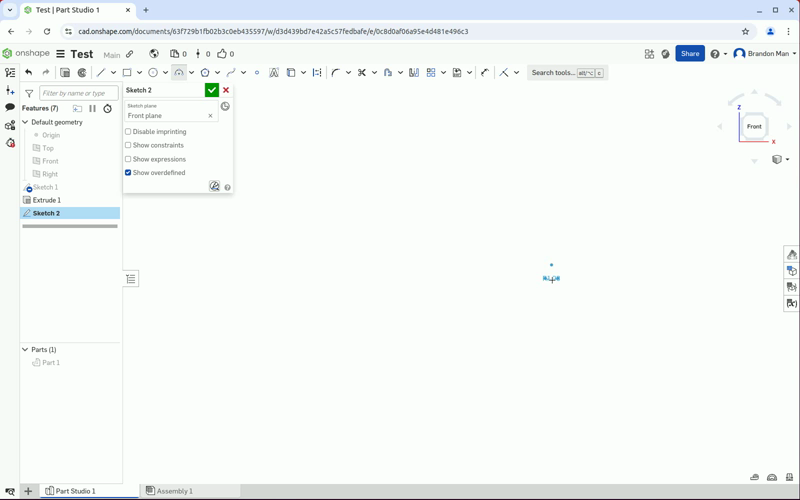
scroll(6)
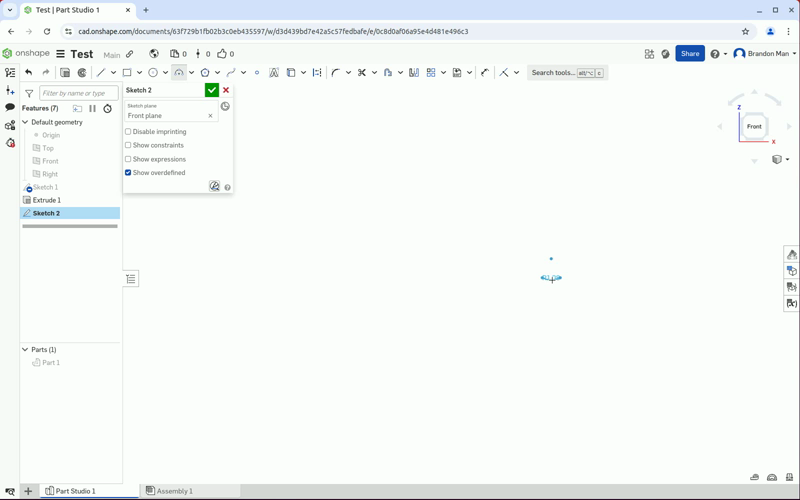
scroll(6)
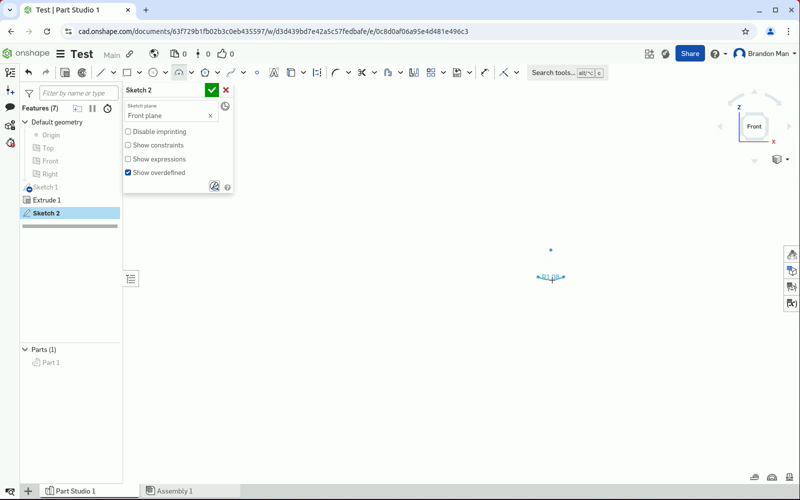
scroll(6)
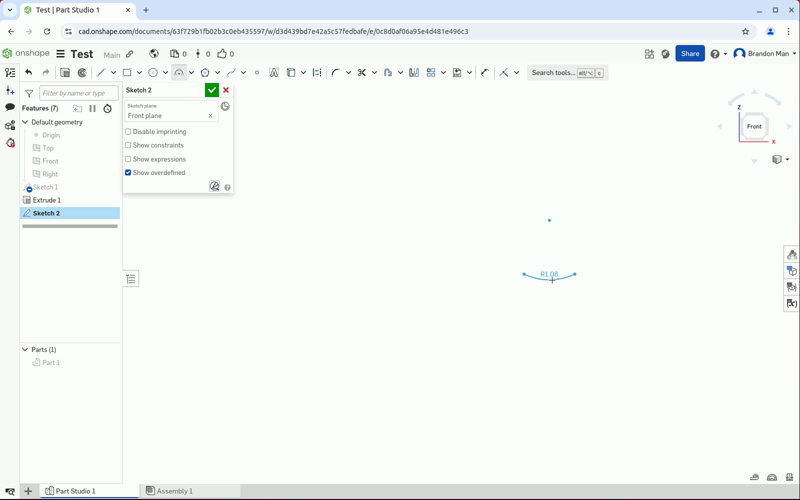
click(552, 279)
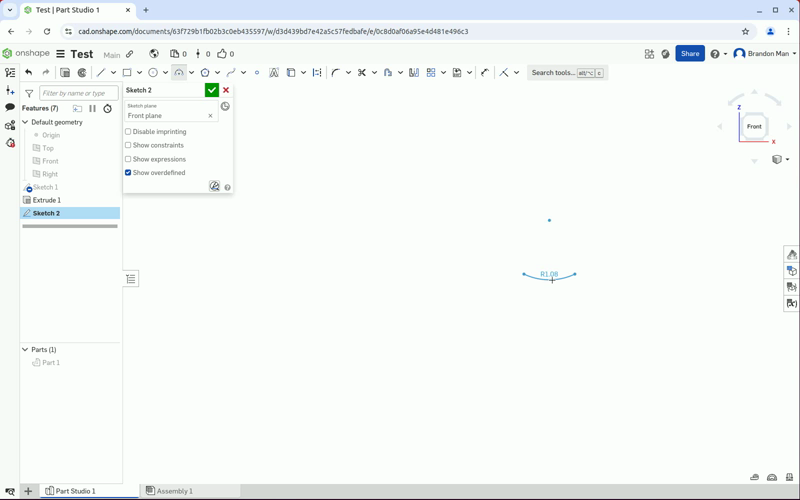
scroll(-6)
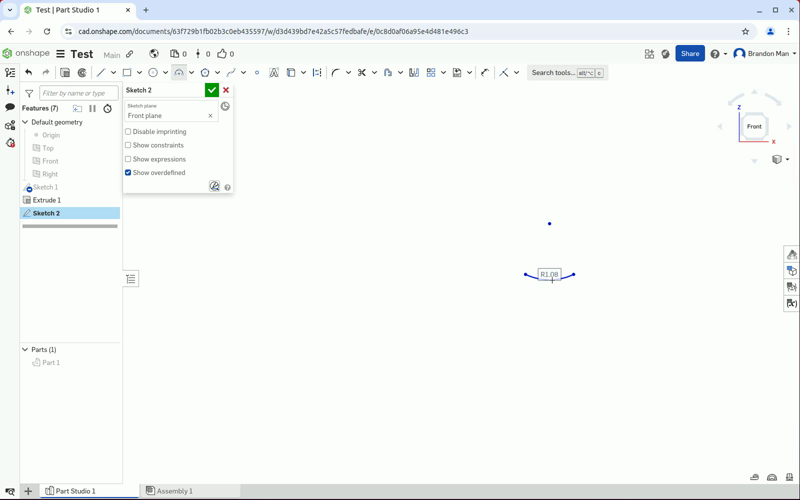
scroll(-6)
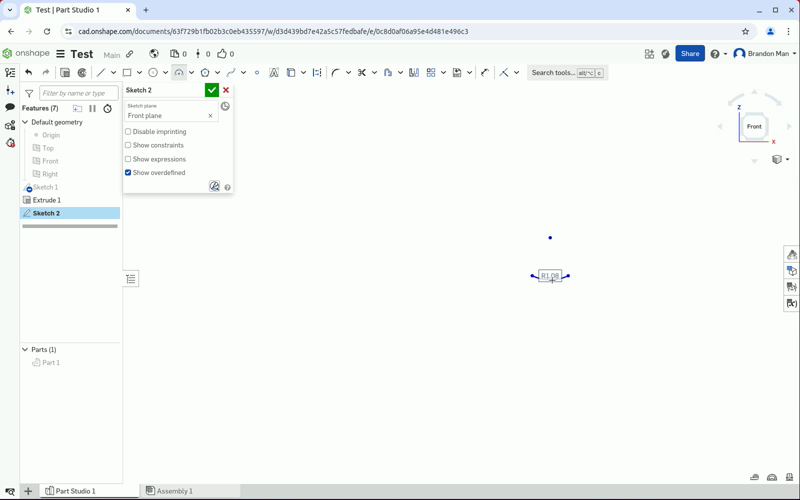
scroll(-6)
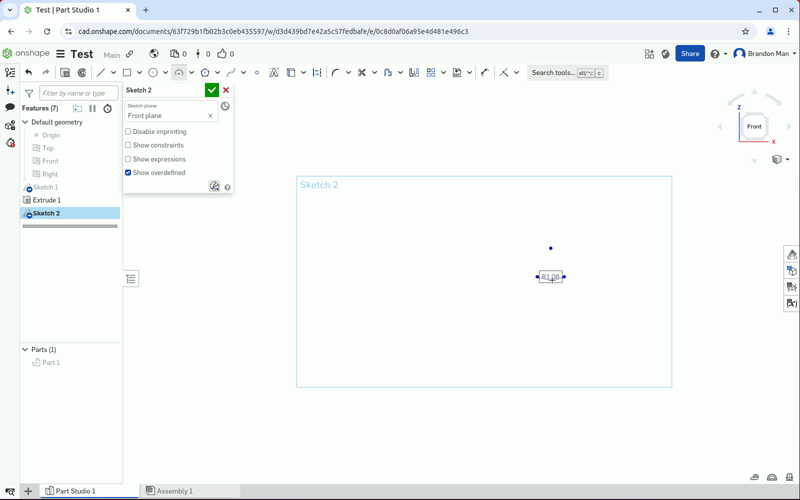
scroll(-6)
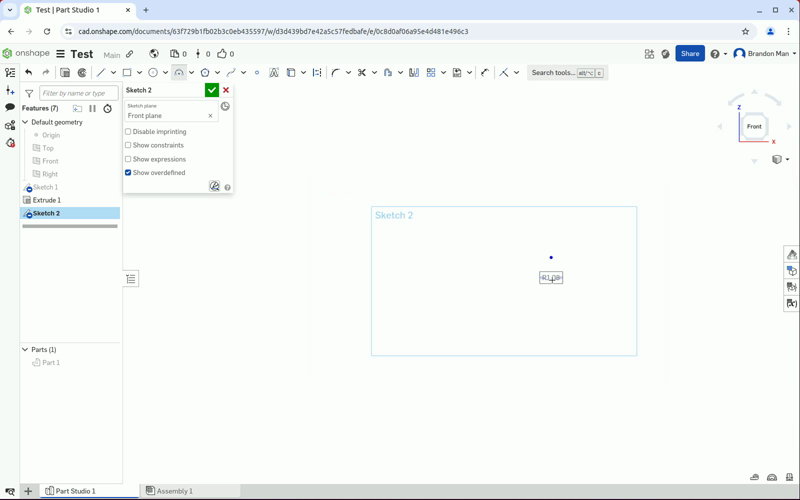
scroll(-6)
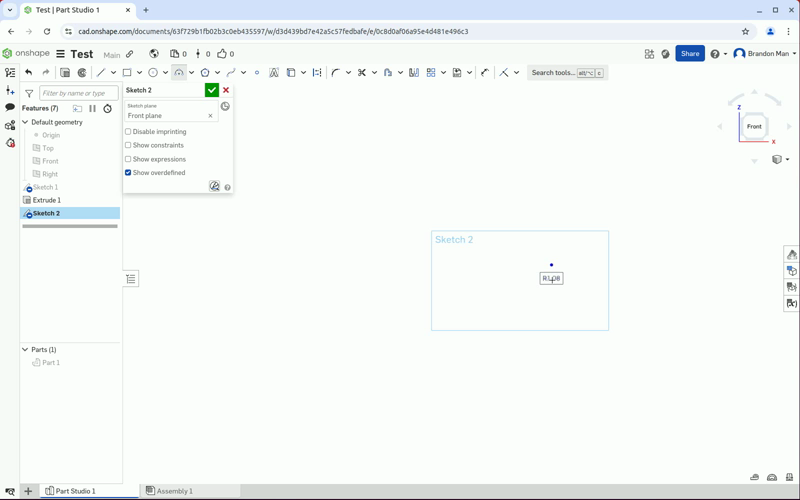
scroll(-6)
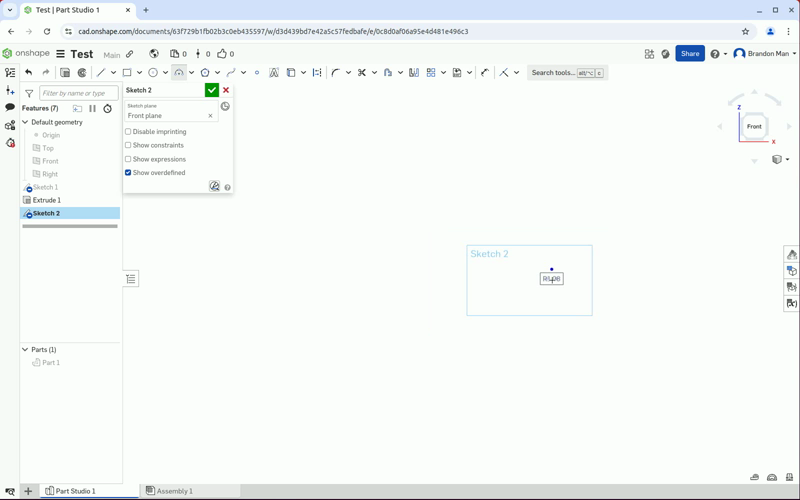
scroll(-6)
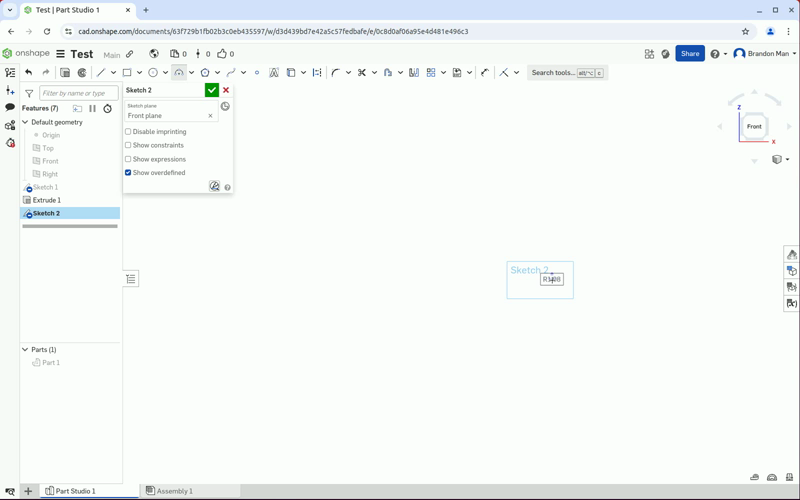
key_up(shift)
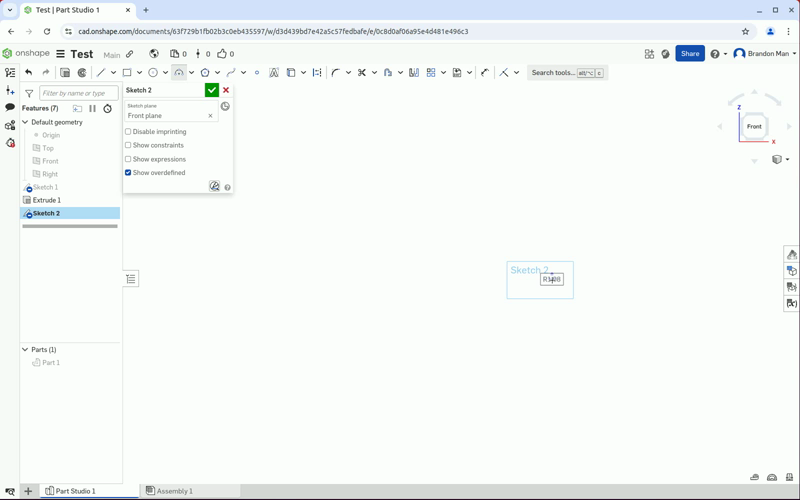
key(esc)
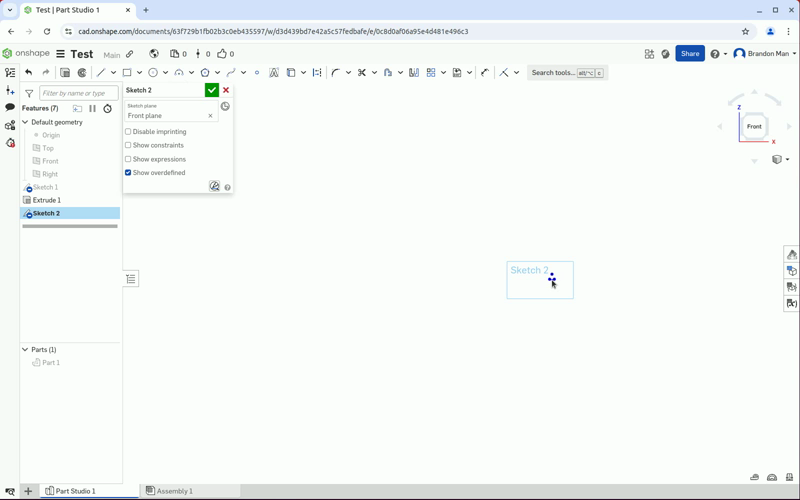
key(l)
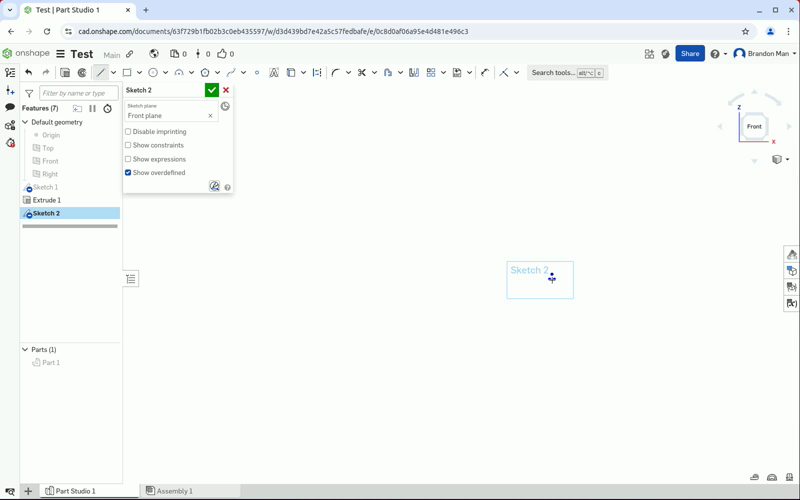
mouse_move(554, 279)
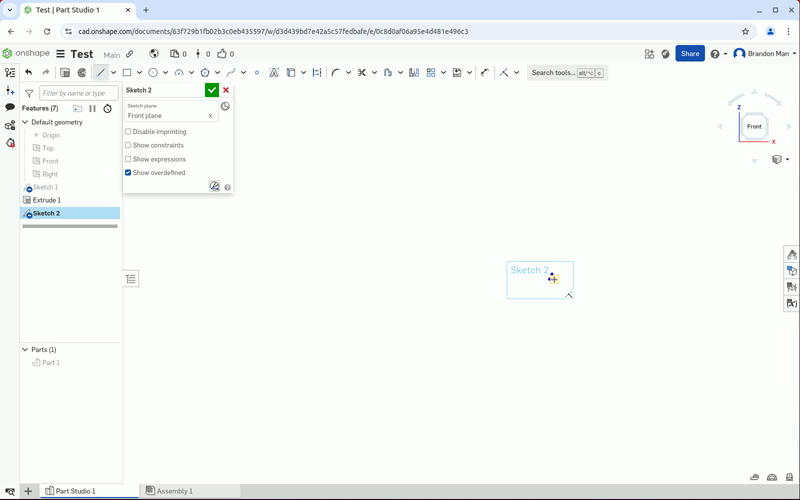
scroll(6)
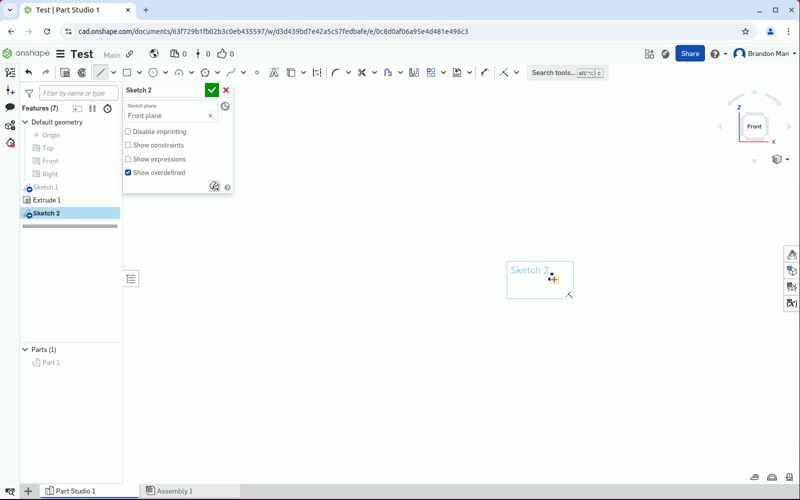
scroll(6)
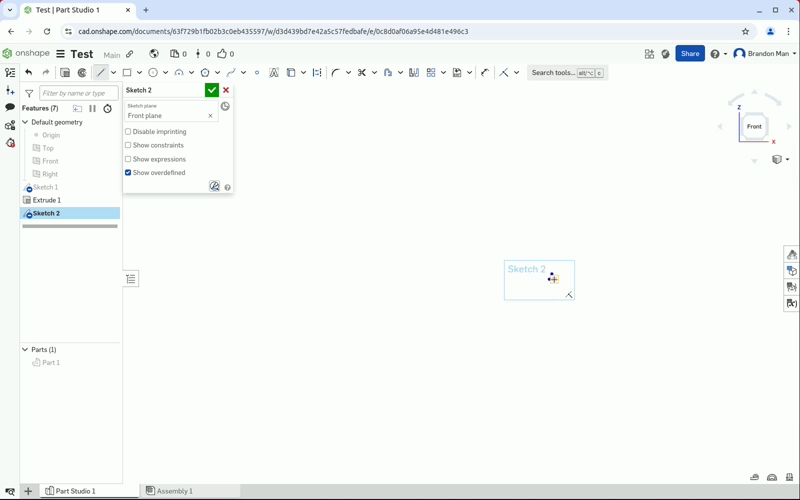
scroll(6)
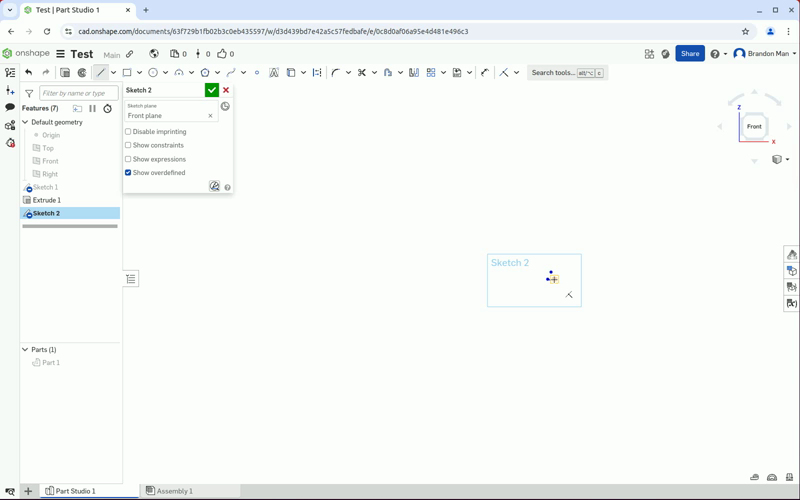
scroll(6)
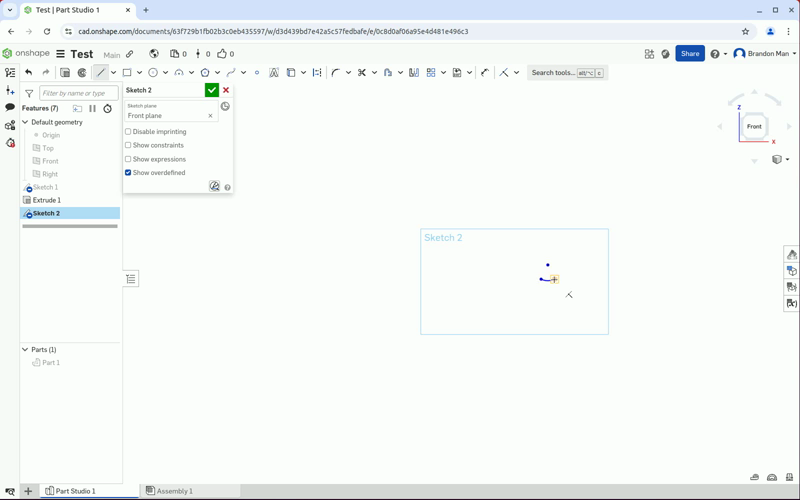
scroll(6)
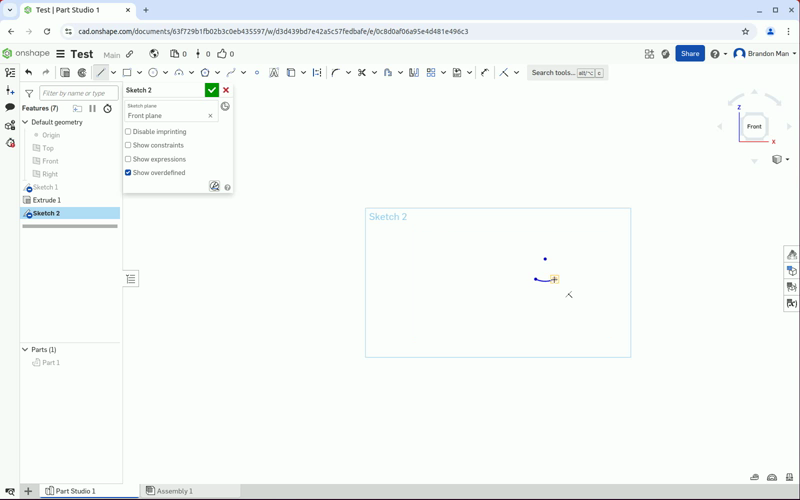
scroll(6)
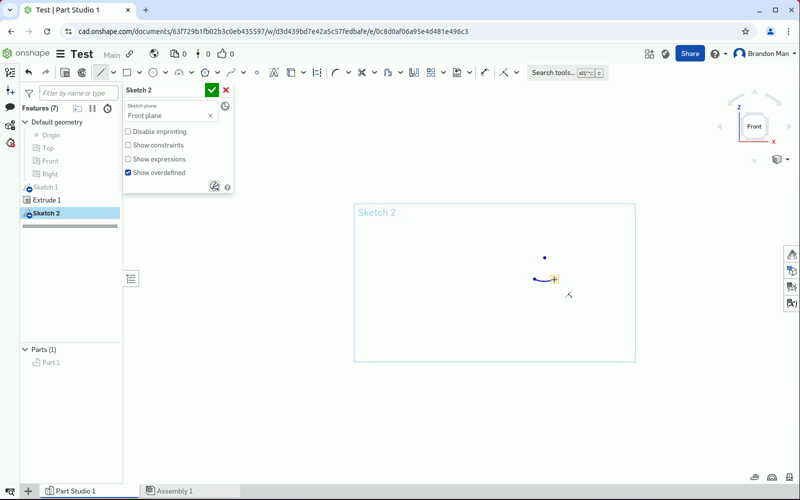
scroll(6)
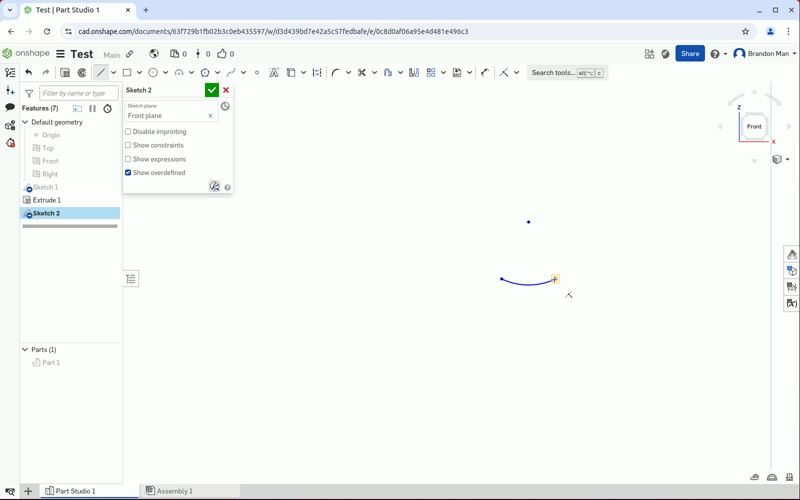
click(554, 279)
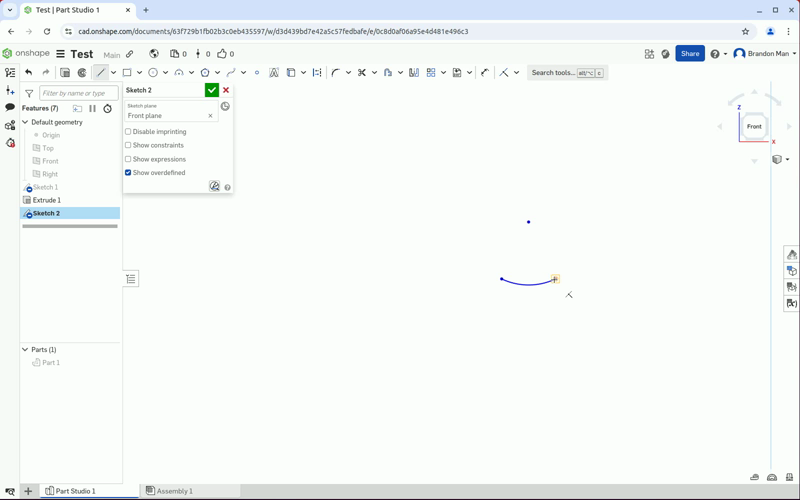
scroll(-6)
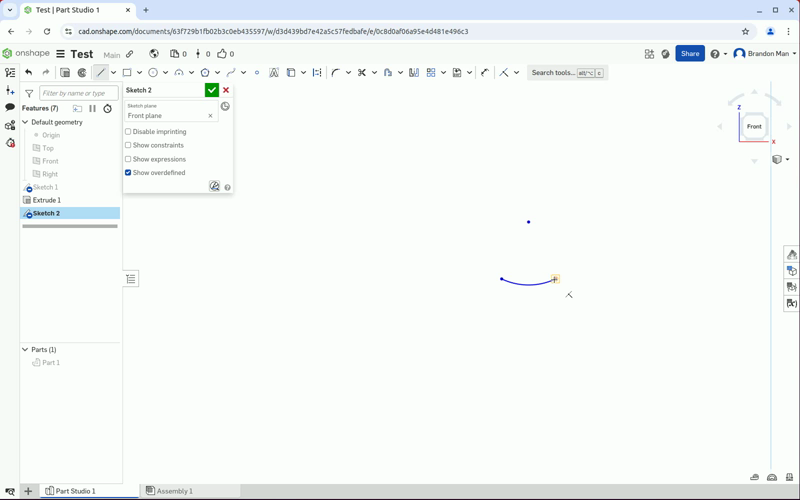
scroll(-6)
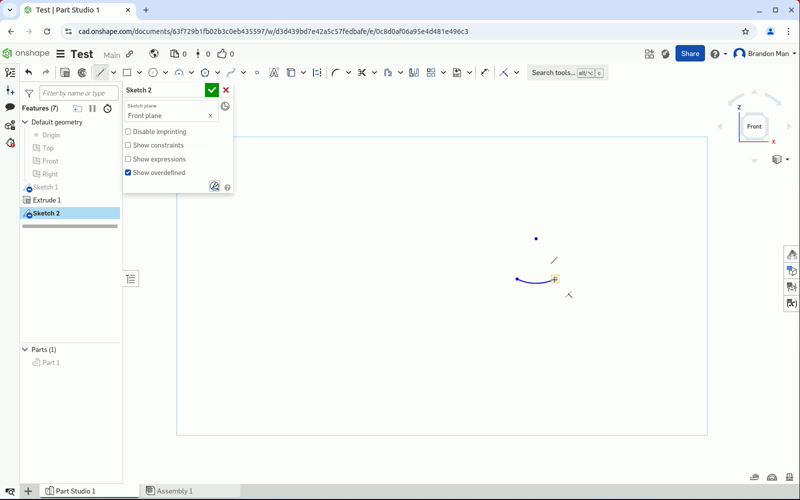
scroll(-6)
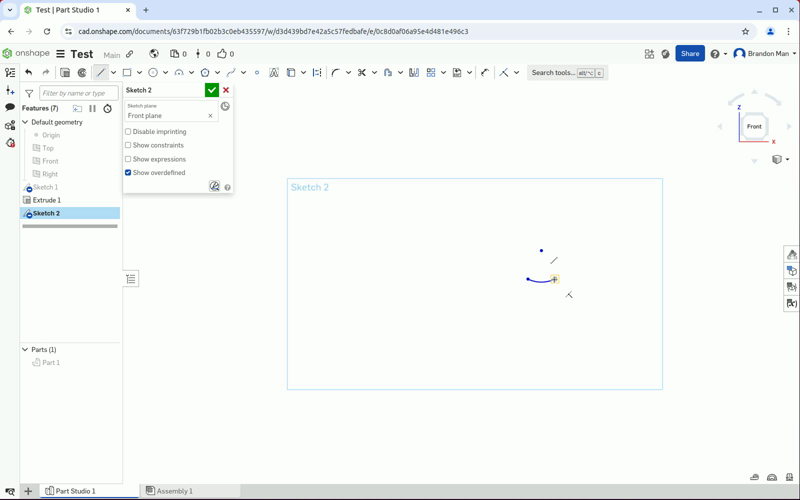
scroll(-6)
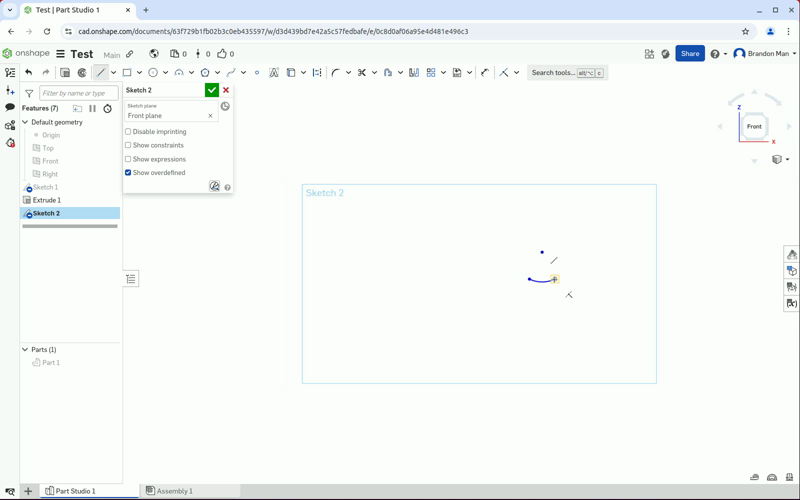
scroll(-6)
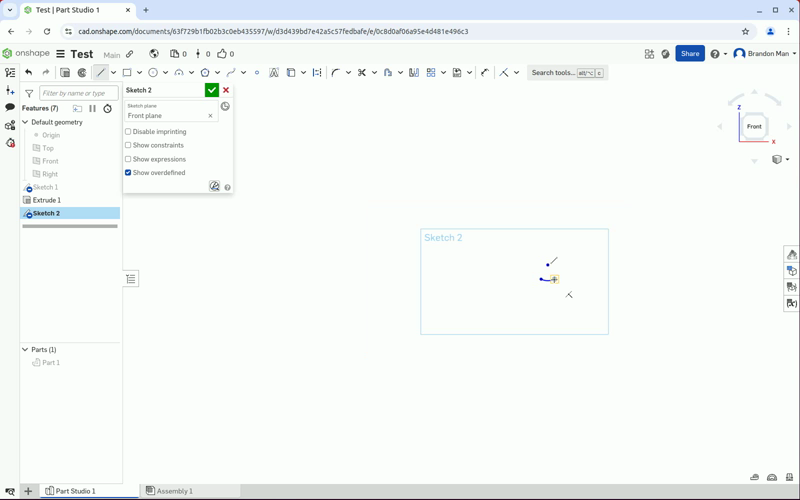
scroll(-6)
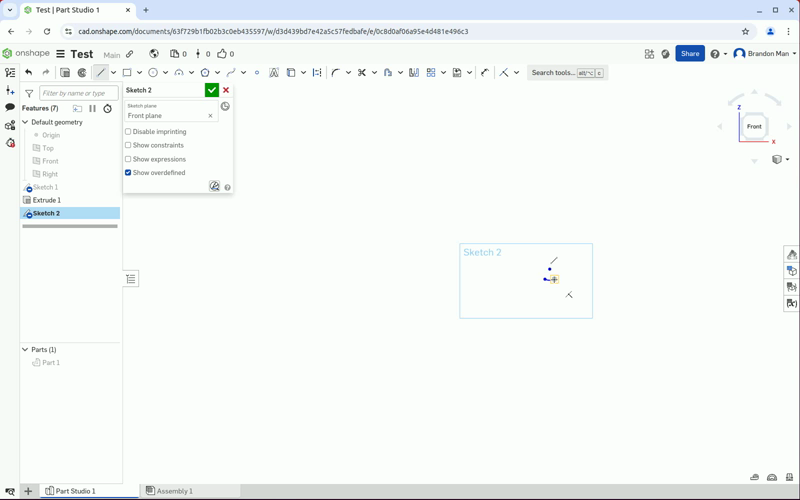
scroll(-6)
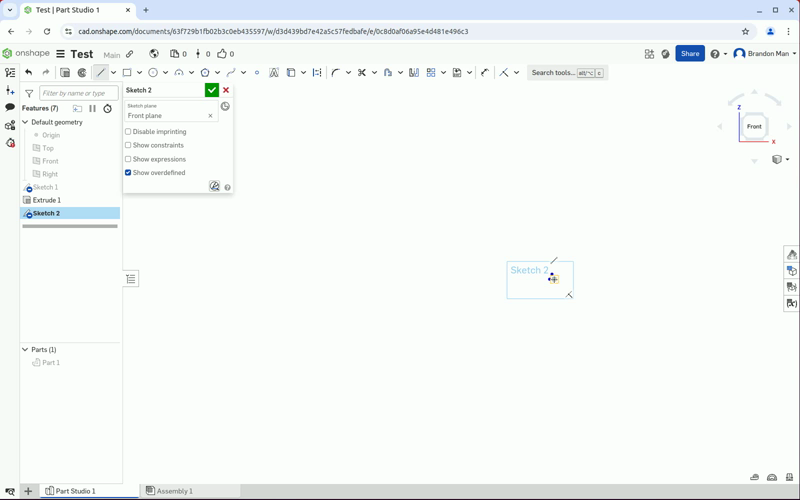
mouse_move(584, 279)
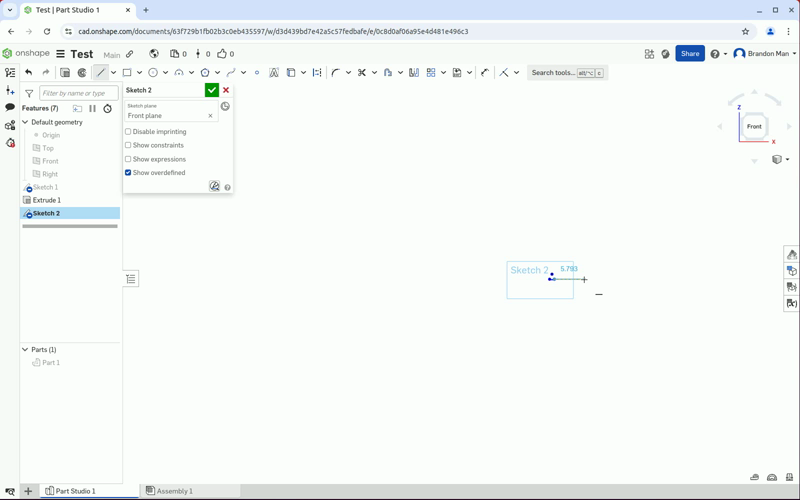
key_down(shift)
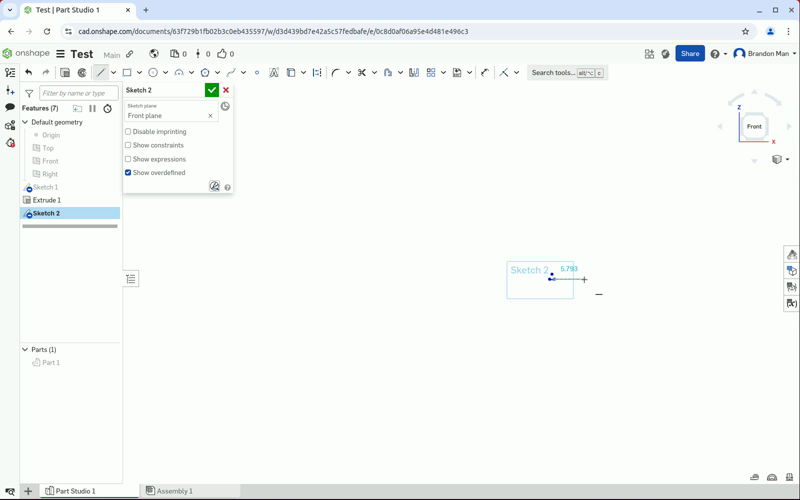
mouse_move(549, 279)
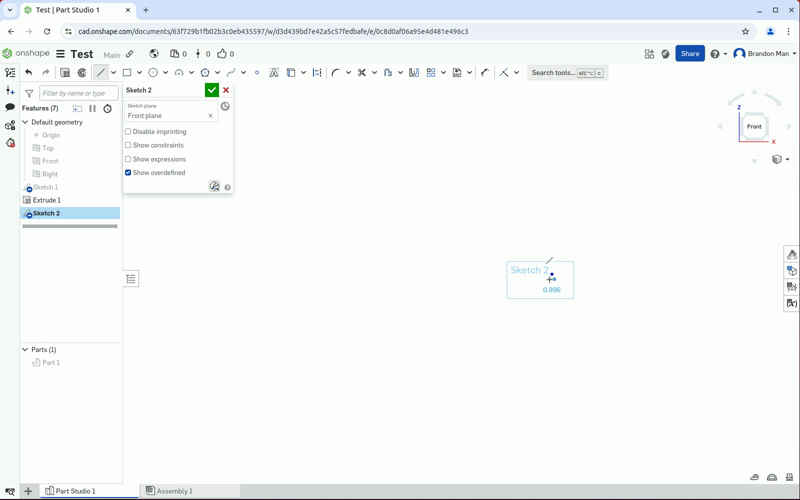
scroll(6)
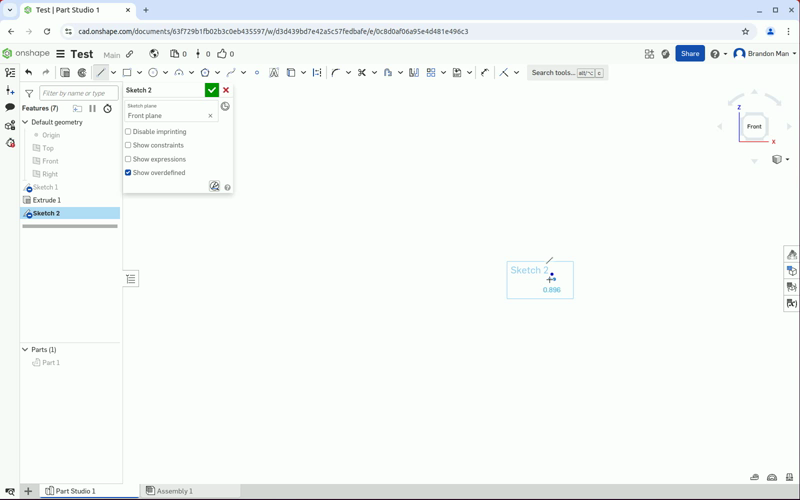
scroll(6)
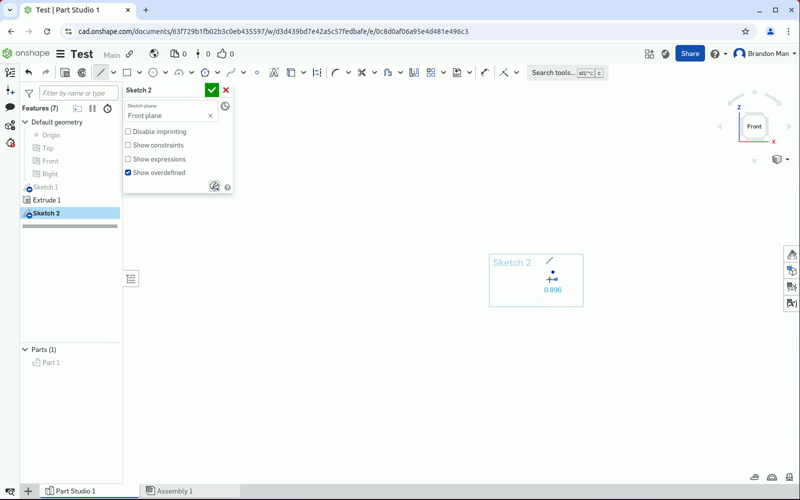
scroll(6)
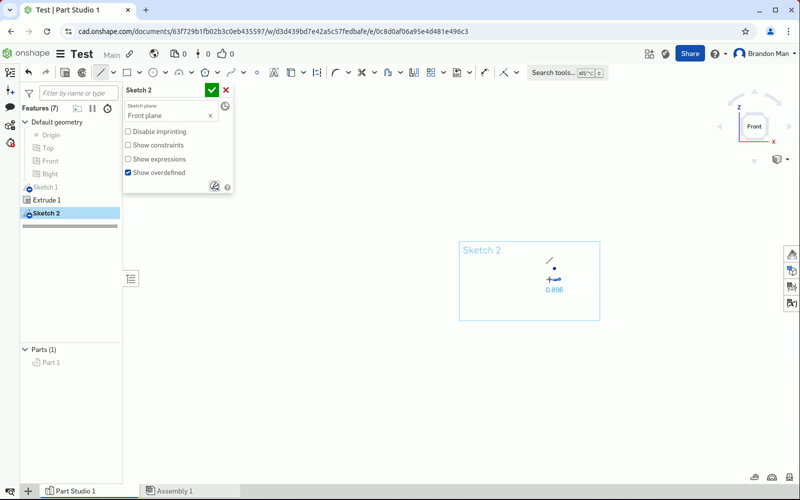
scroll(6)
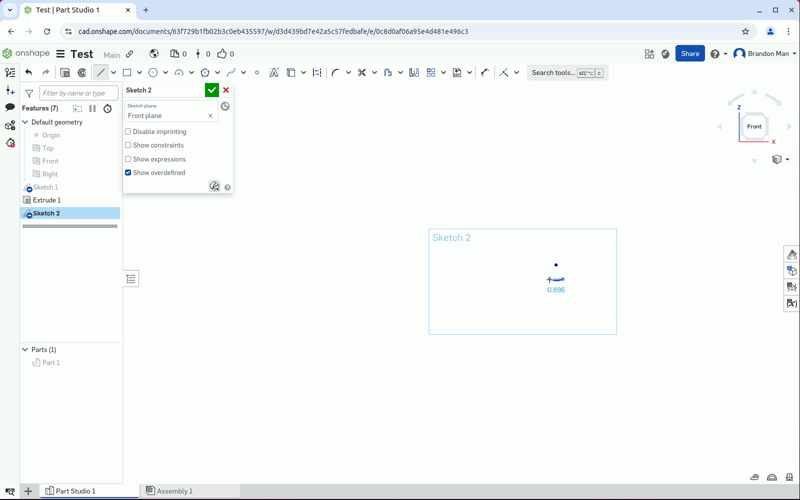
scroll(6)
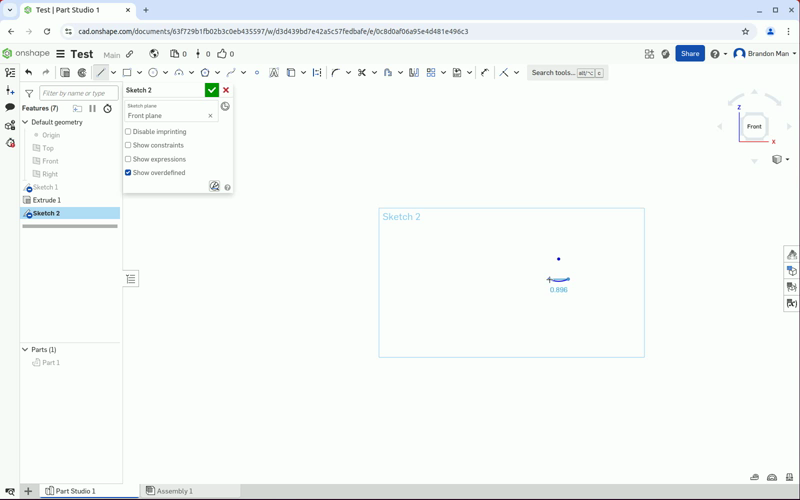
scroll(6)
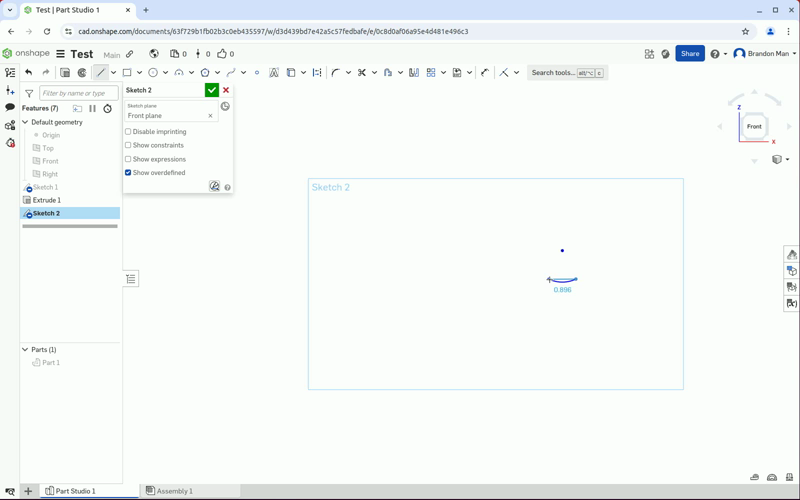
scroll(6)
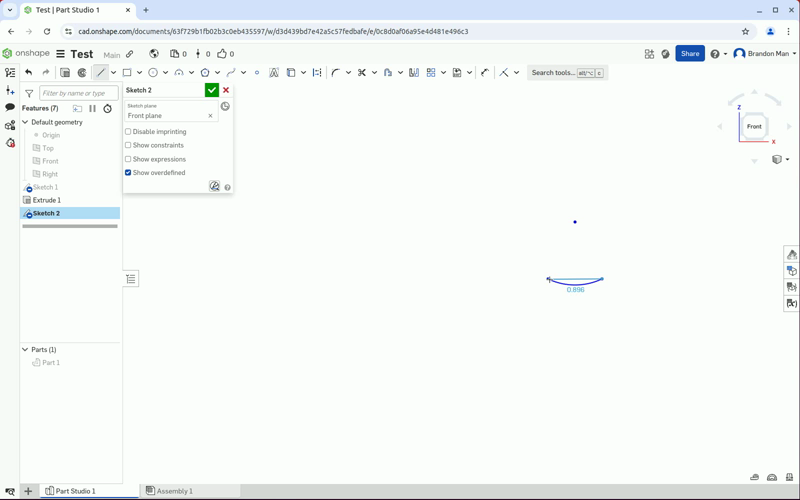
key_up(shift)
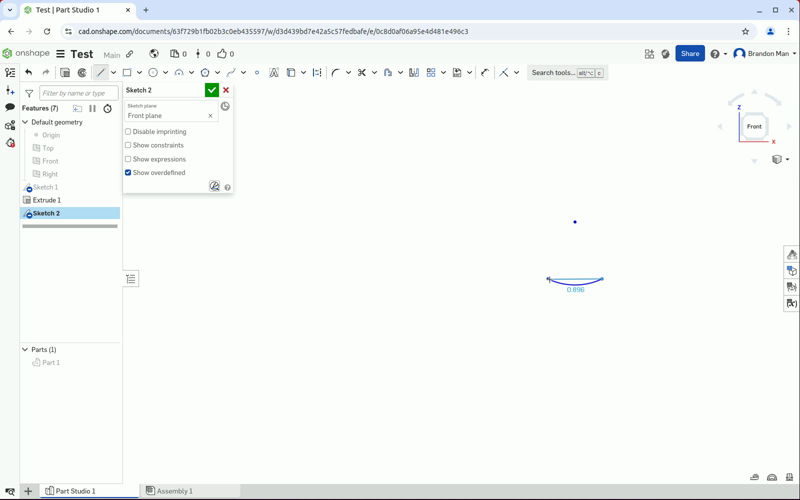
click(549, 279)
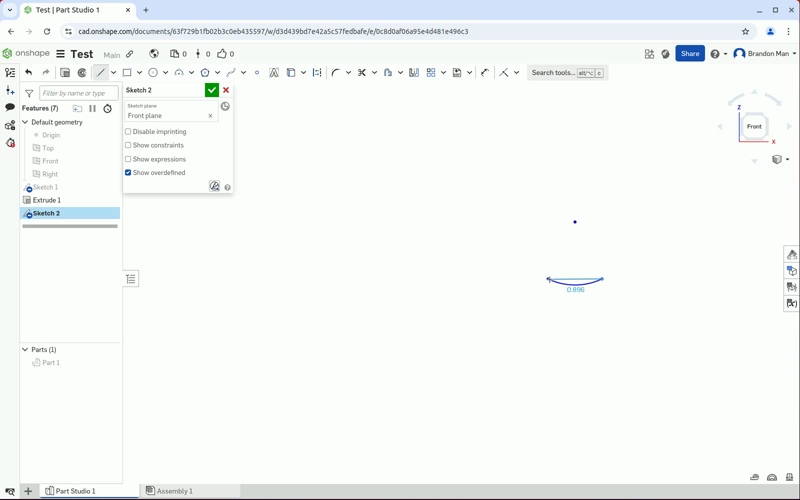
scroll(-6)
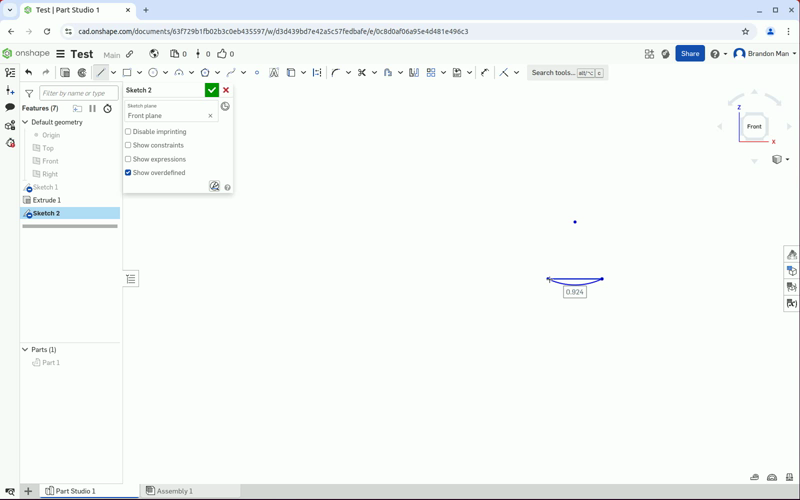
scroll(-6)
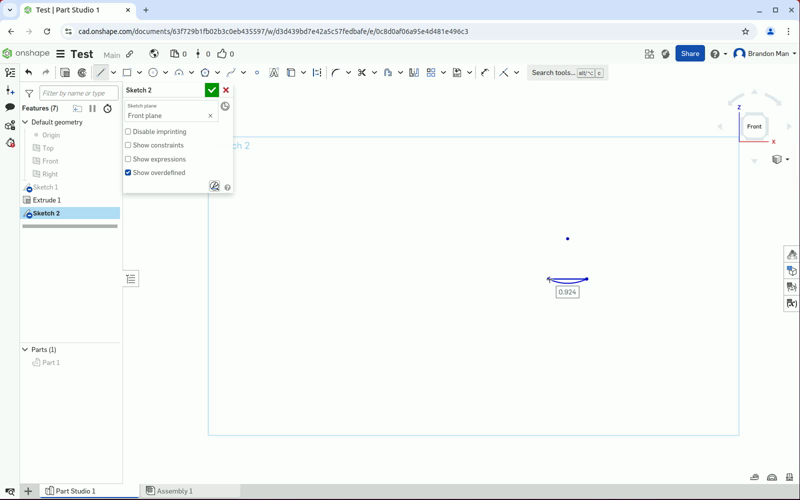
scroll(-6)
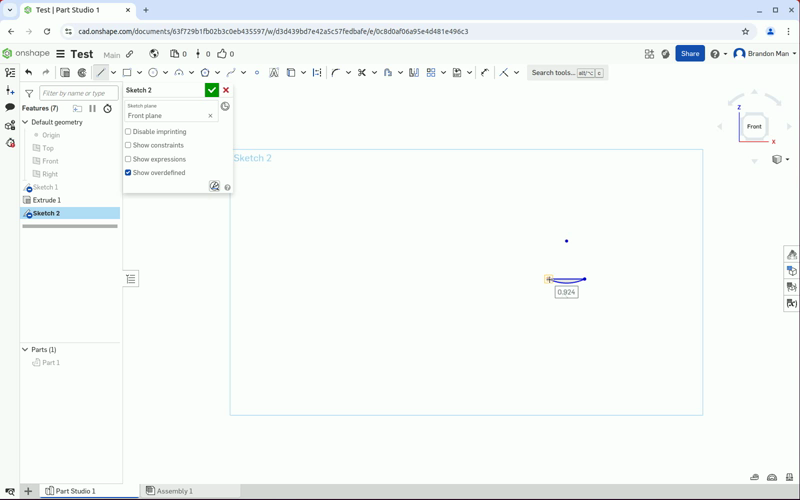
scroll(-6)
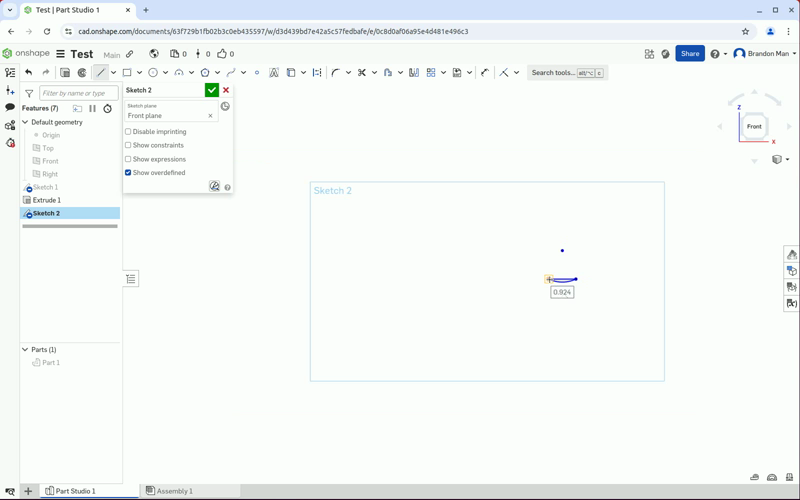
scroll(-6)
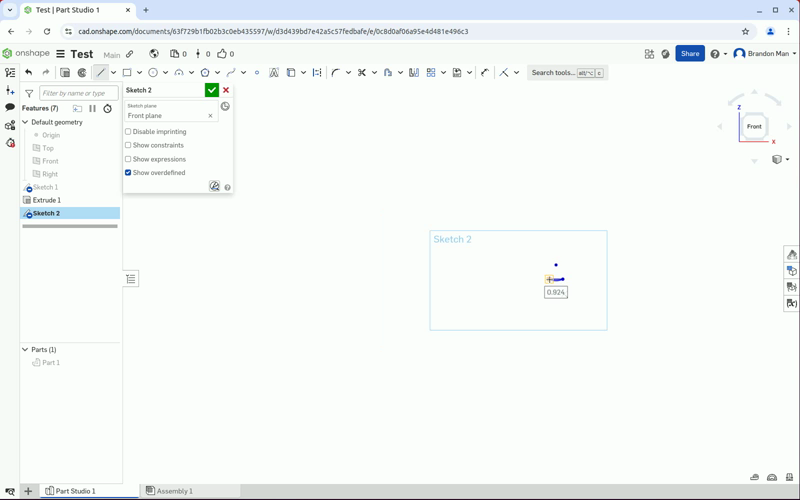
scroll(-6)
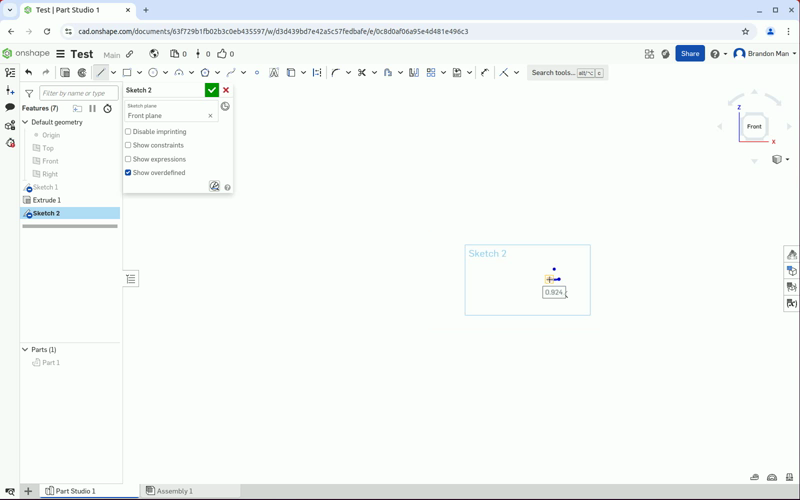
scroll(-6)
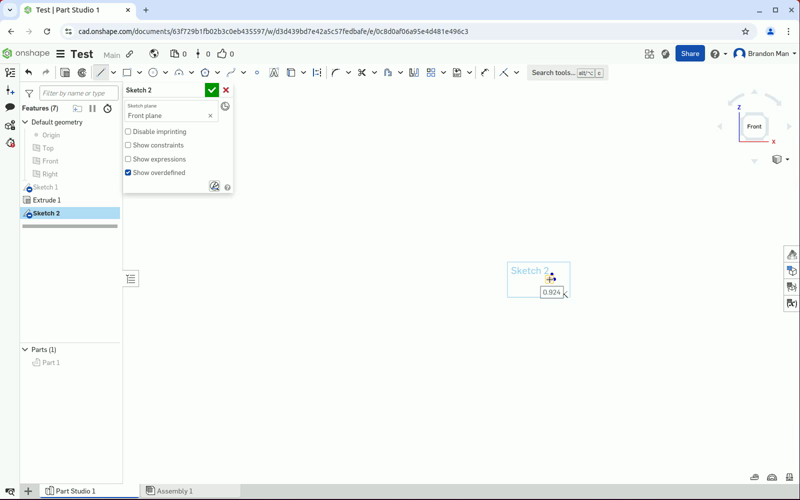
key(esc)
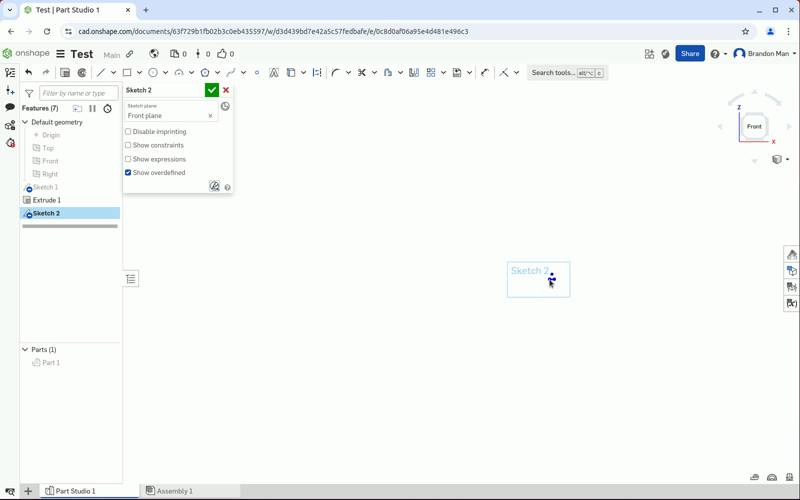
mouse_move(553, 279)
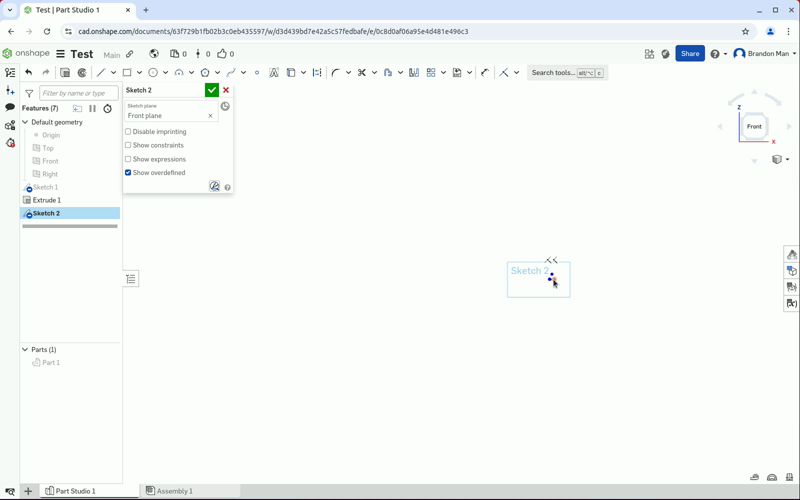
scroll(6)
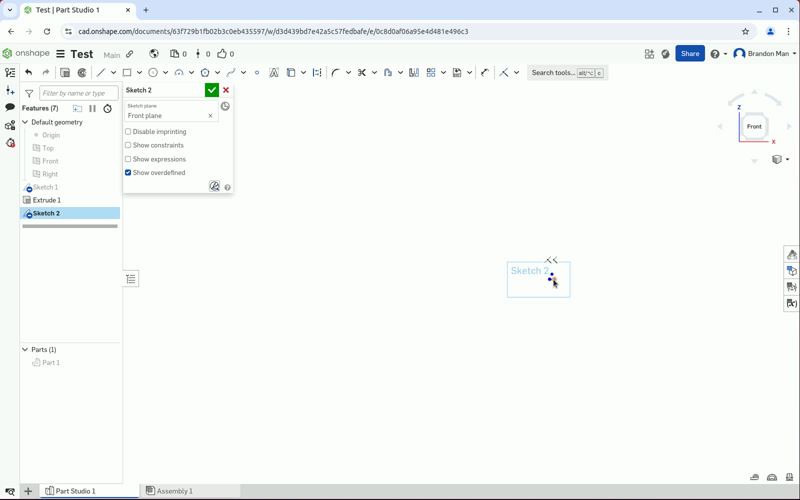
scroll(6)
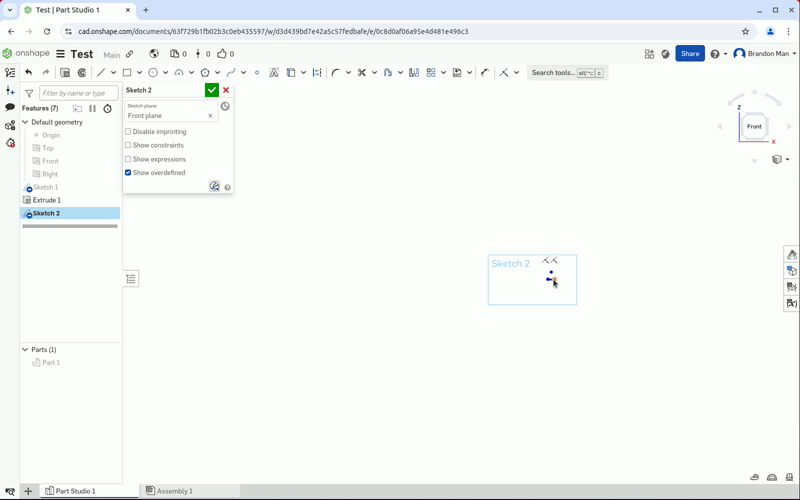
scroll(6)
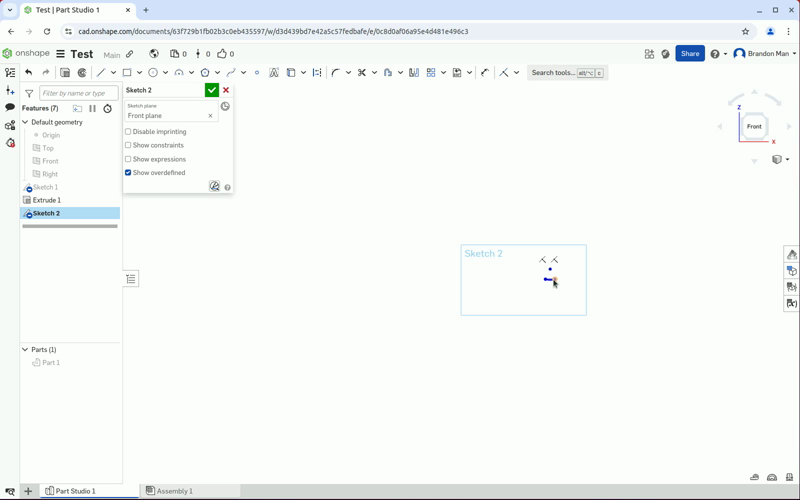
scroll(6)
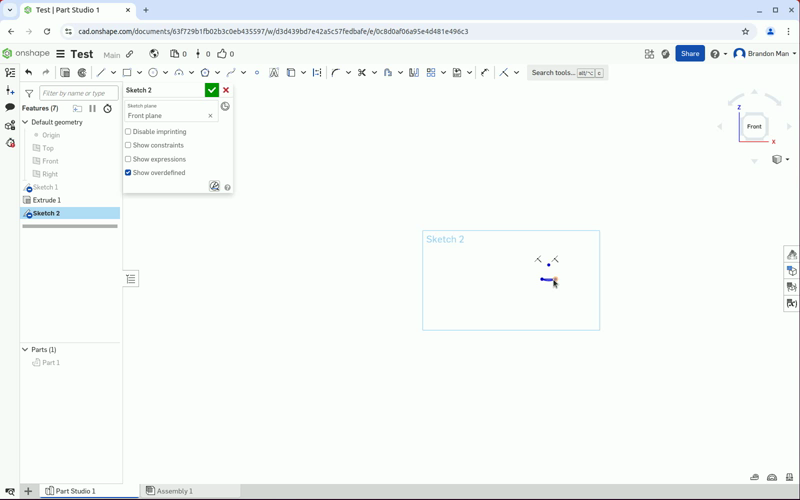
scroll(6)
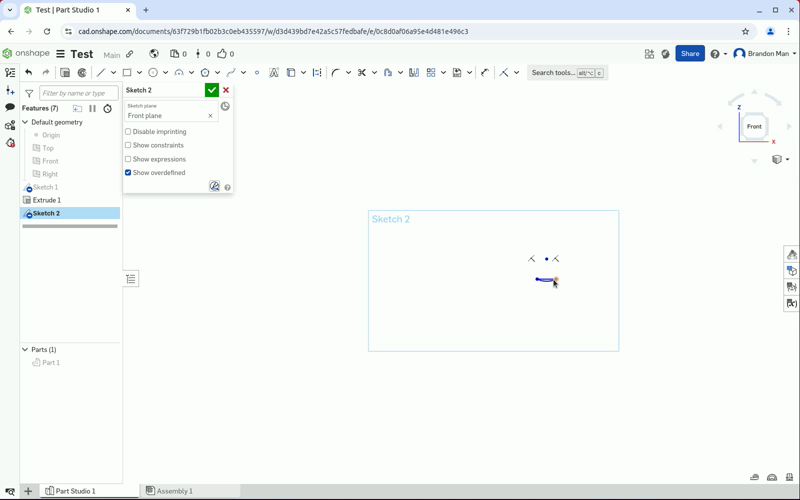
scroll(6)
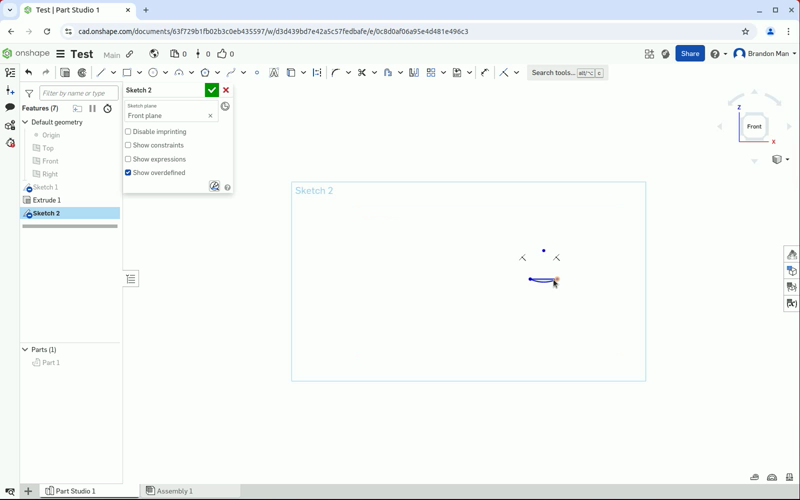
scroll(6)
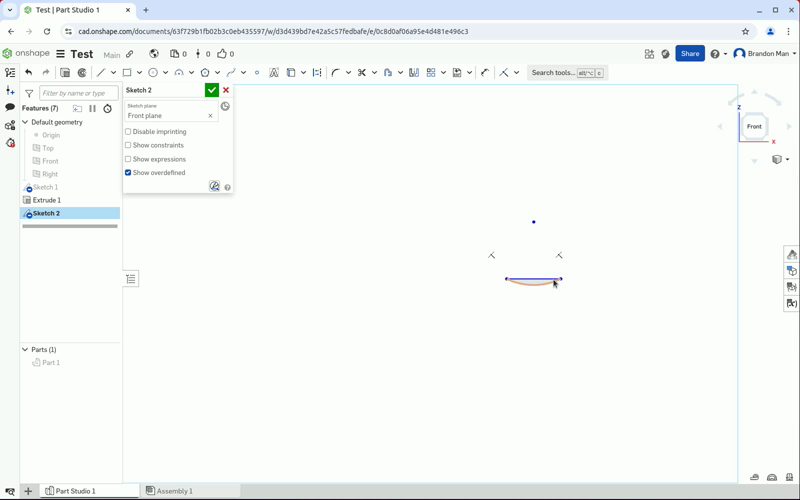
click(553, 279)
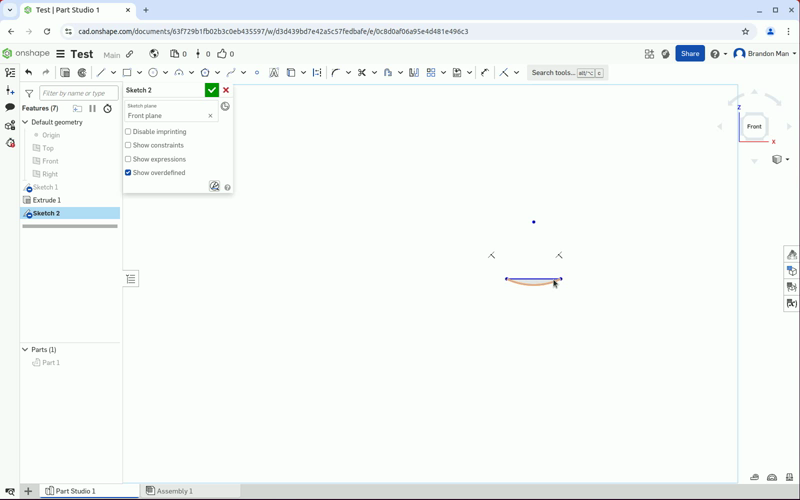
scroll(-6)
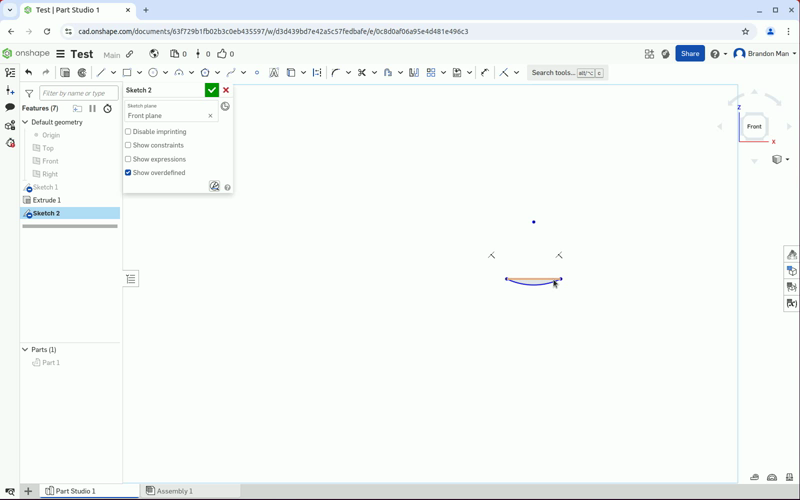
scroll(-6)
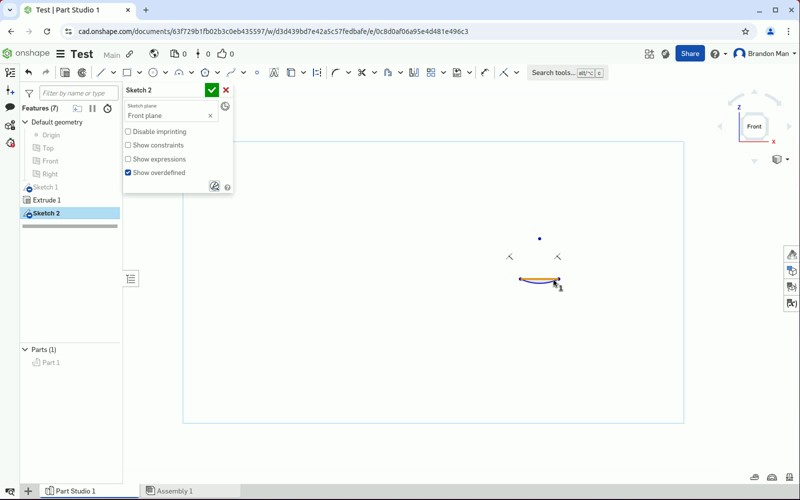
scroll(-6)
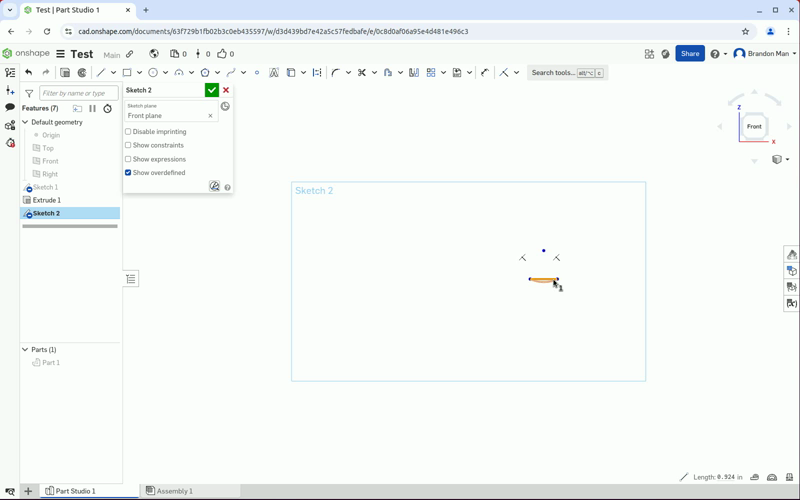
scroll(-6)
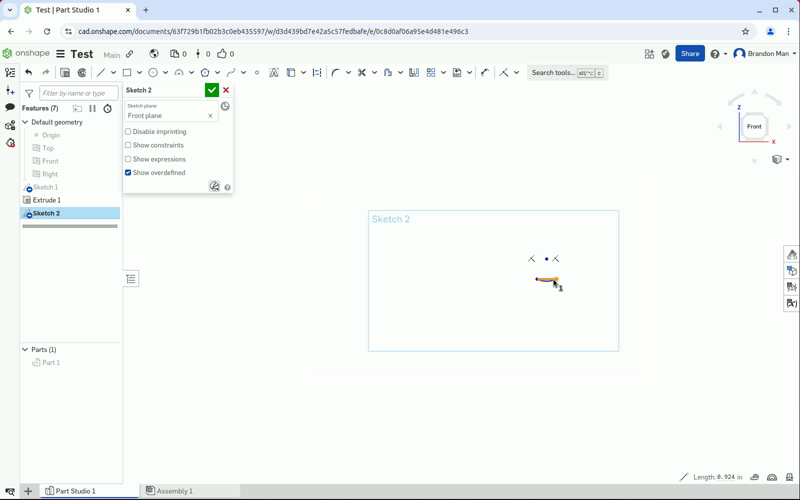
scroll(-6)
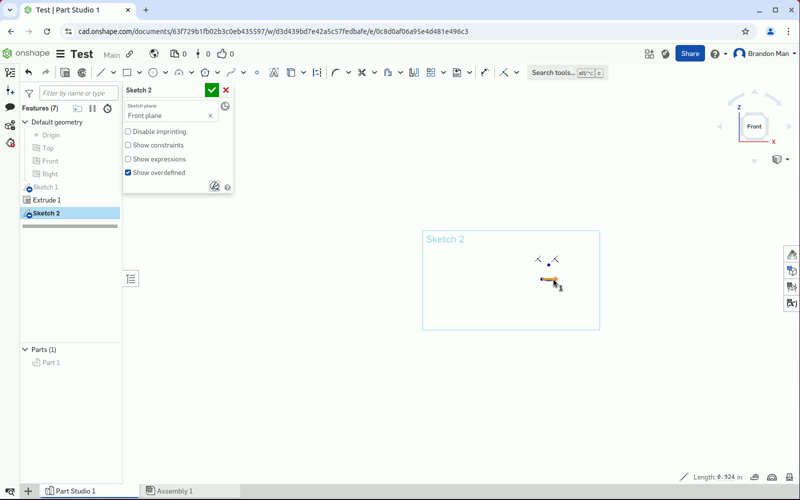
scroll(-6)
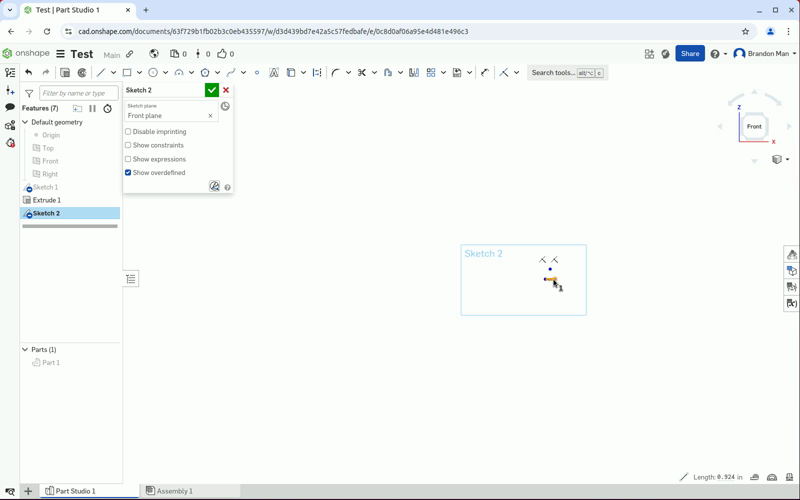
scroll(-6)
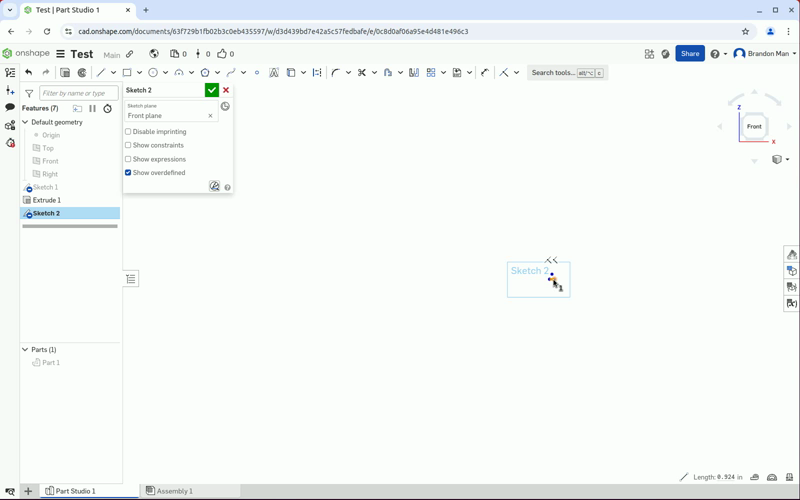
mouse_move(73, 352)
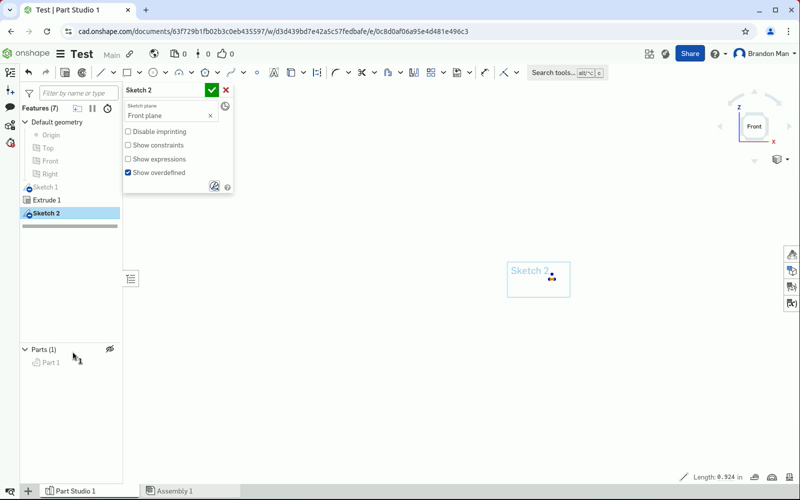
key(shift+y)
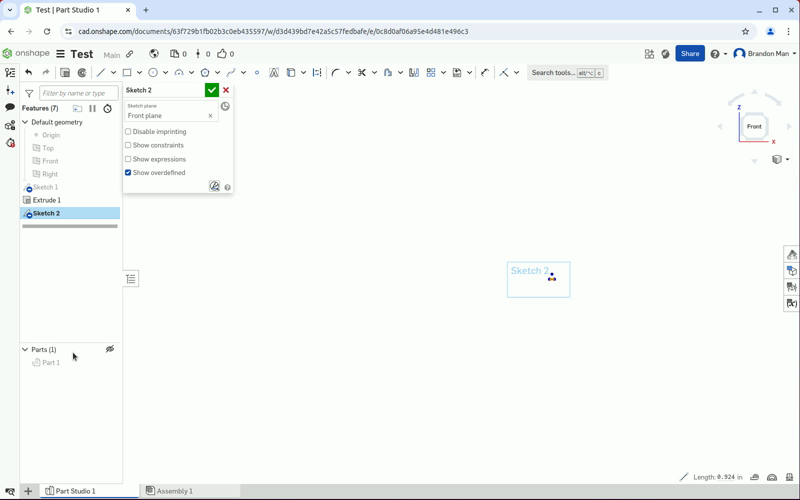
key(shift+e)
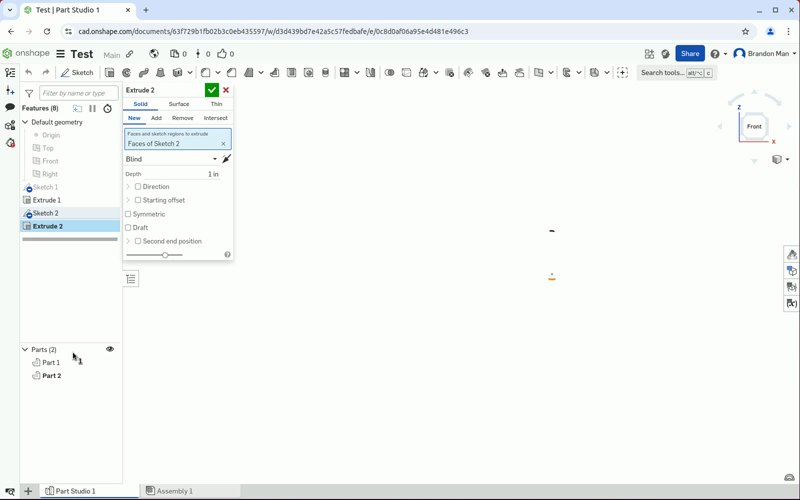
mouse_move(143, 106)
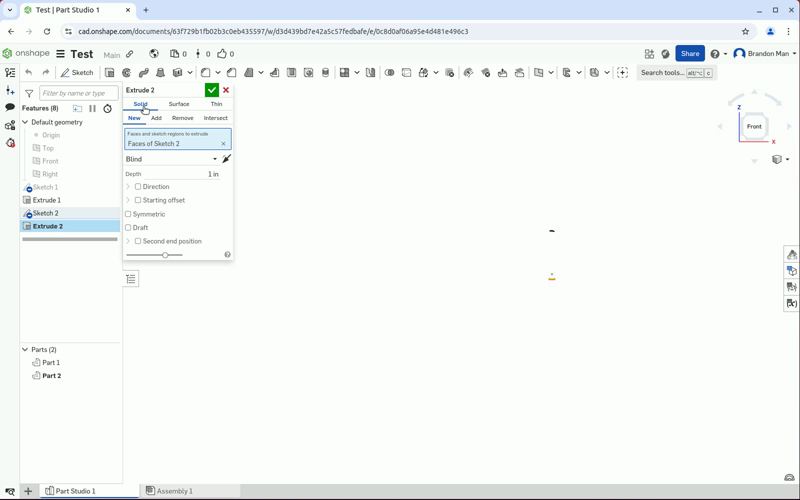
click(143, 106)
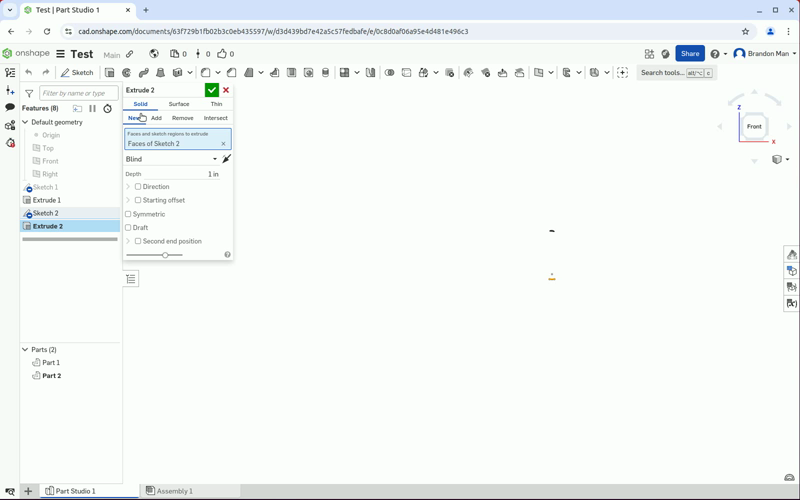
mouse_move(137, 120)
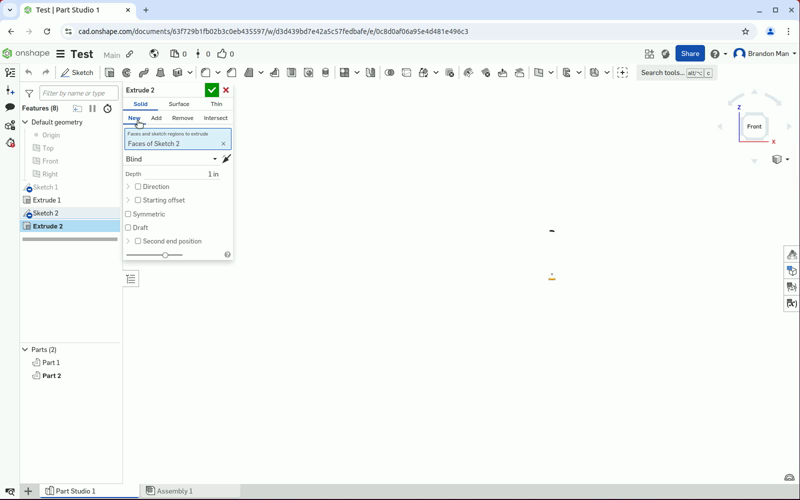
click(137, 120)
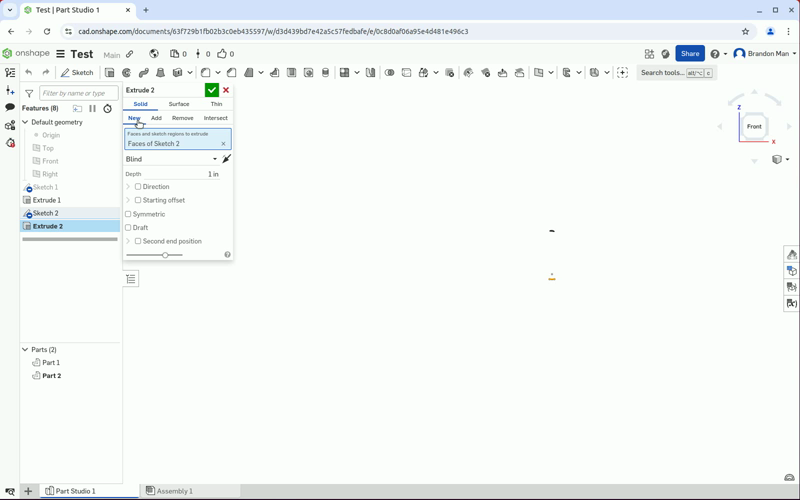
key(tab, 4)
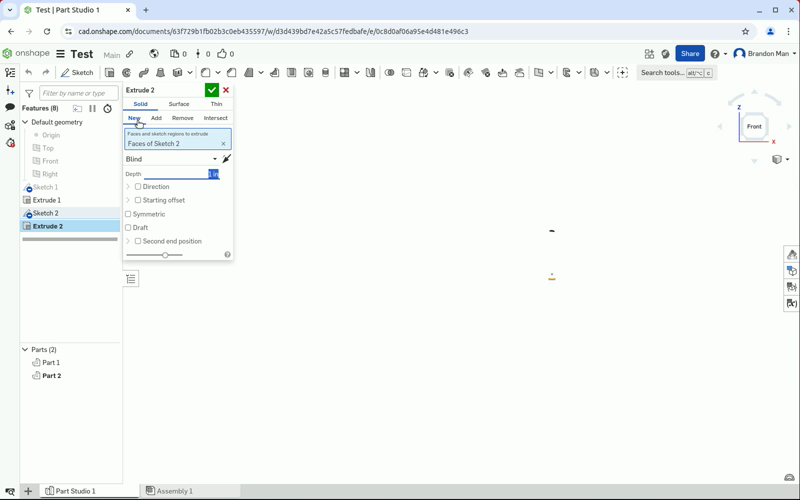
text(4.333)
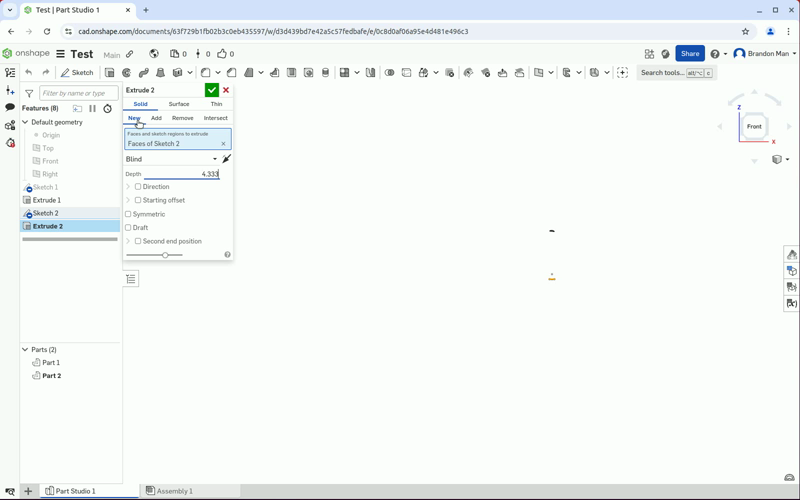
key(enter)
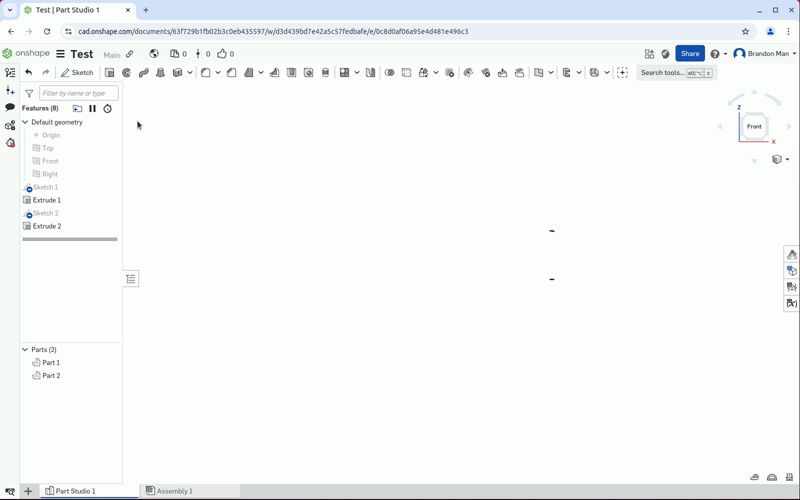
key(shift+h)
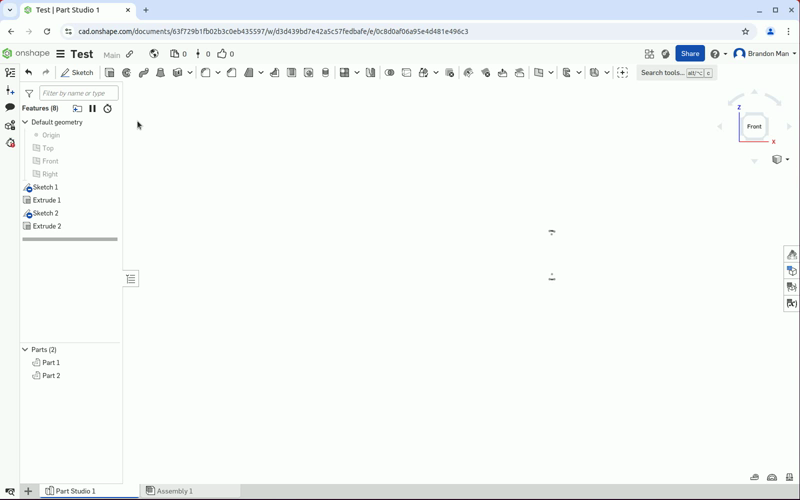
key(shift+h)
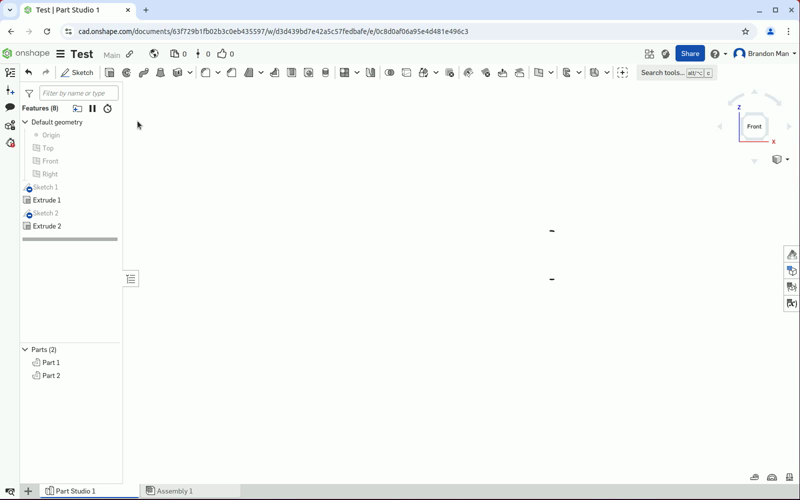
mouse_move(73, 189)
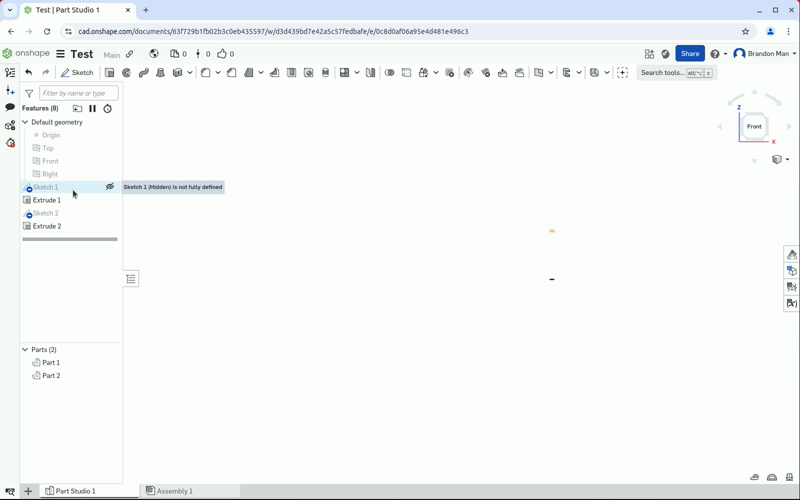
click(73, 189)
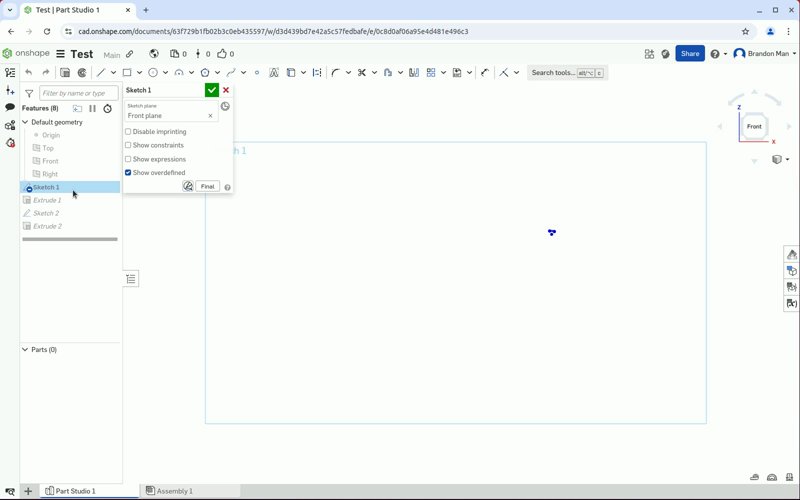
mouse_move(229, 92)
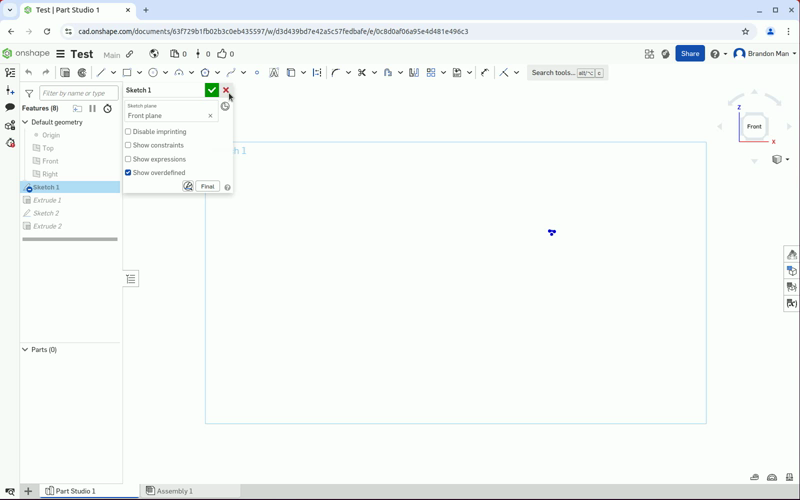
click(229, 92)
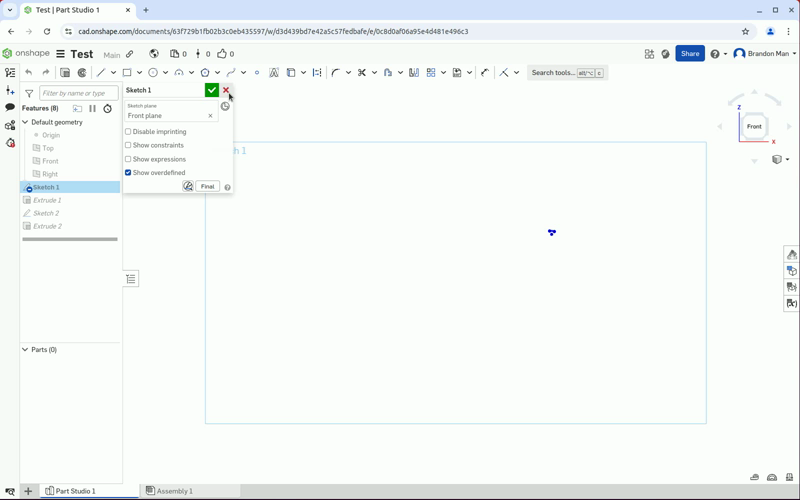
key(shift+s)
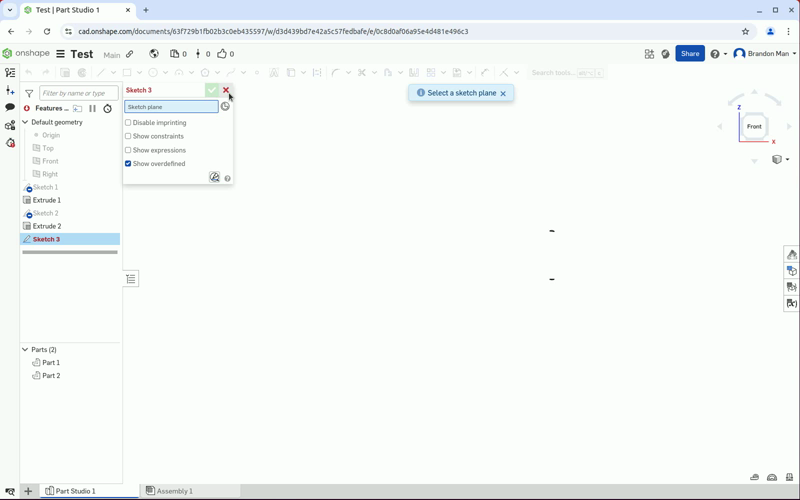
mouse_move(73, 163)
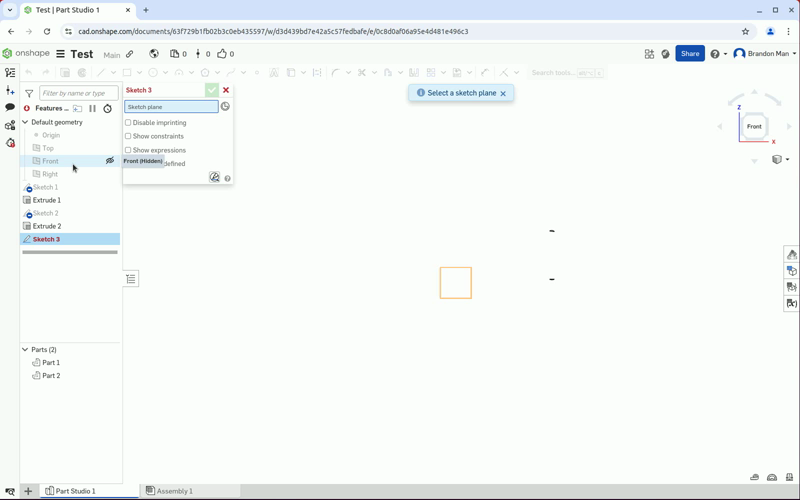
click(73, 163)
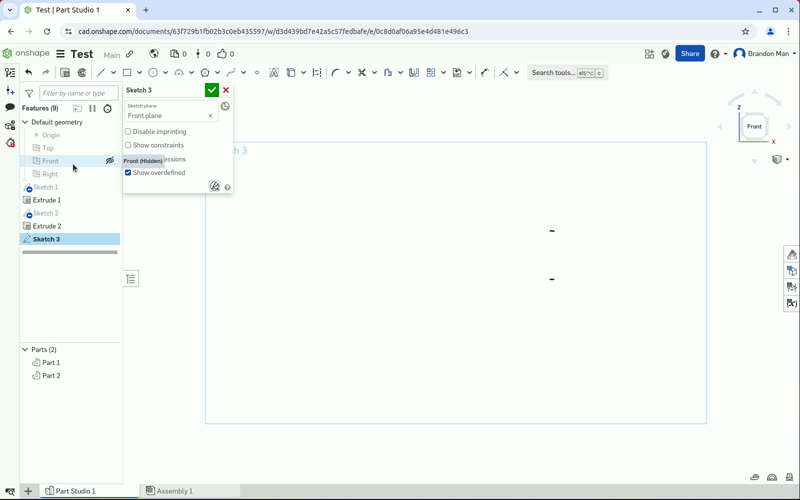
mouse_move(73, 352)
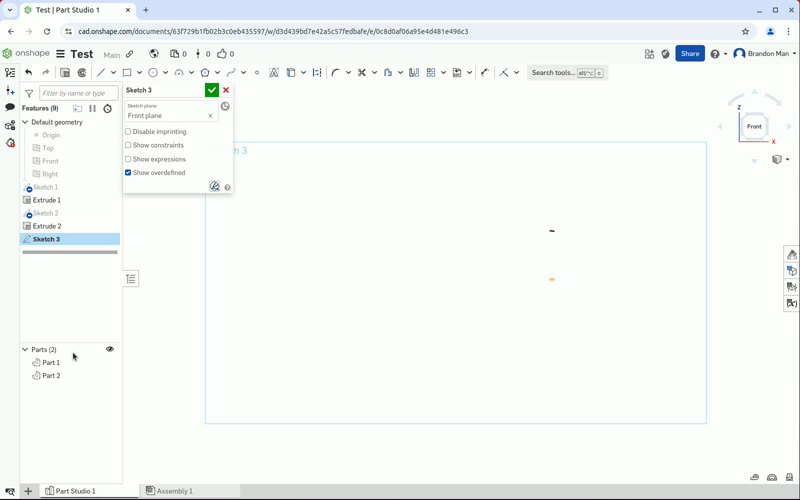
key(y)
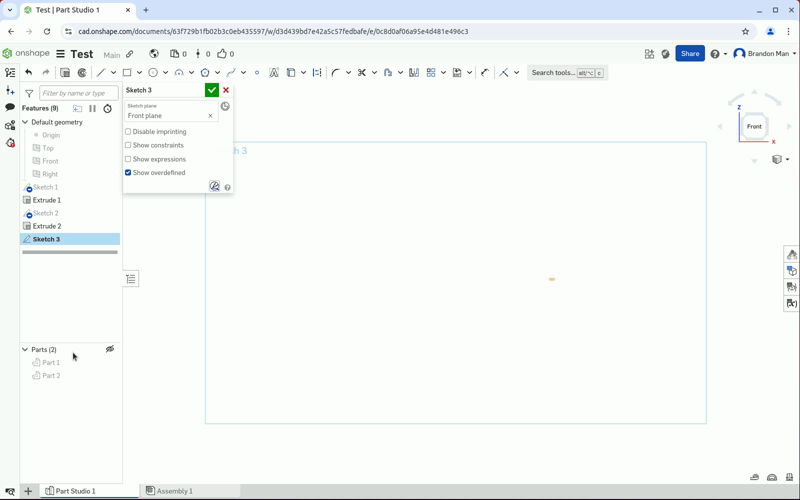
key(l)
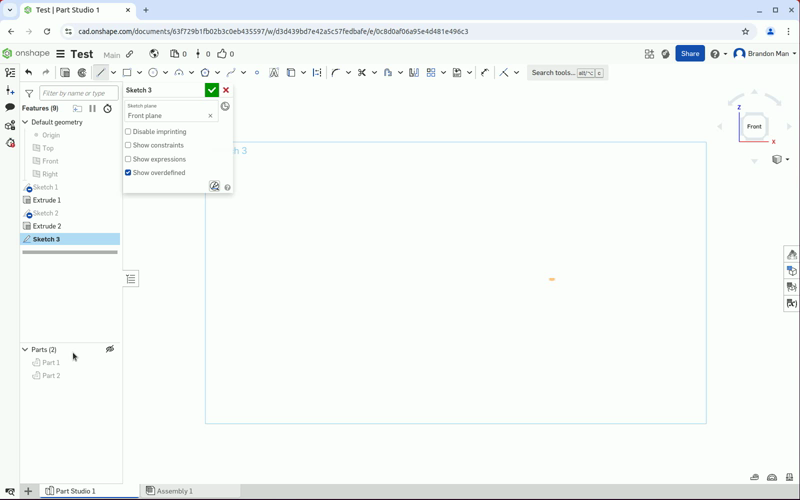
key_down(shift)
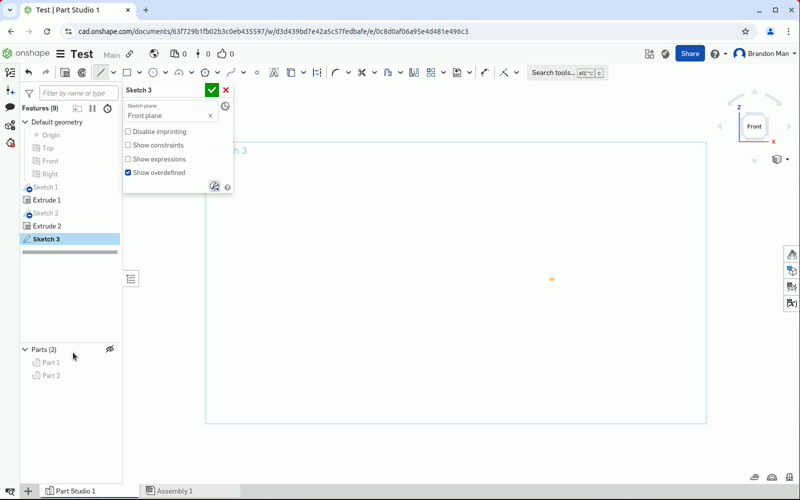
mouse_move(549, 280)
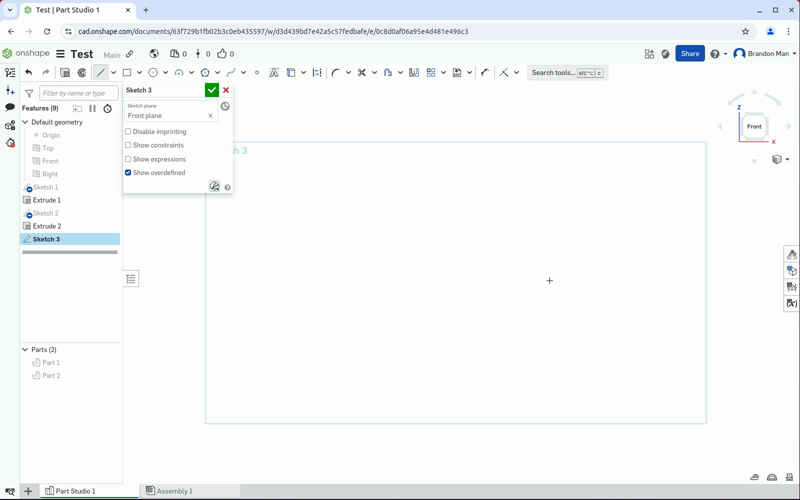
click(549, 280)
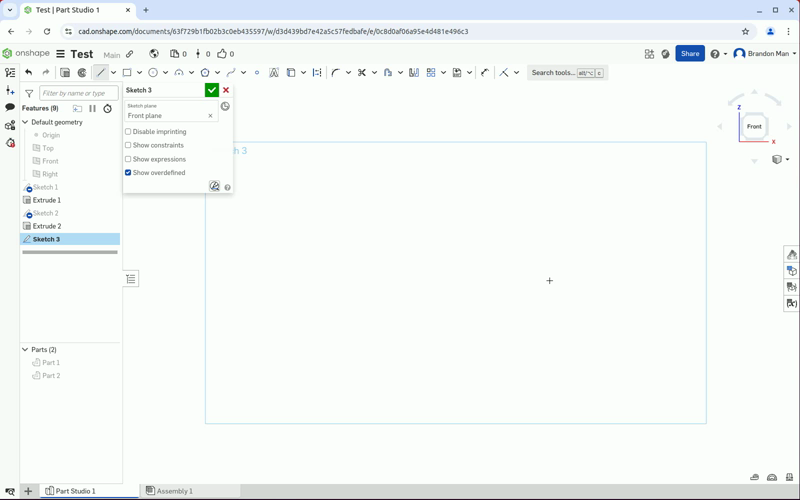
key_up(shift)
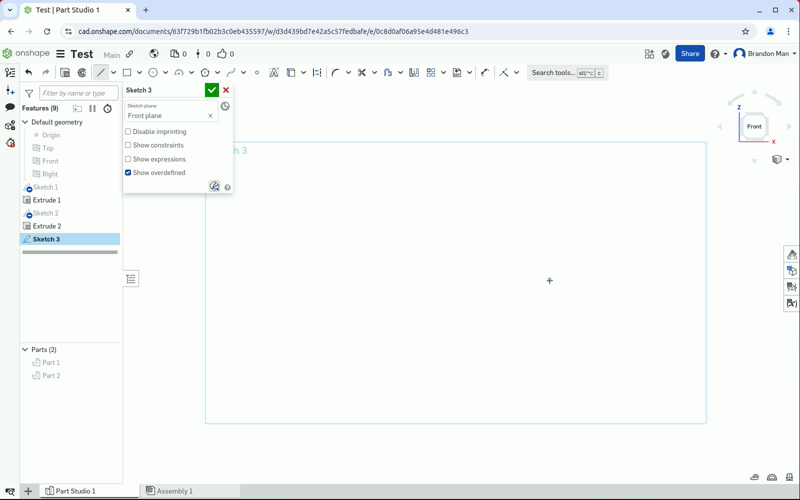
key_down(shift)
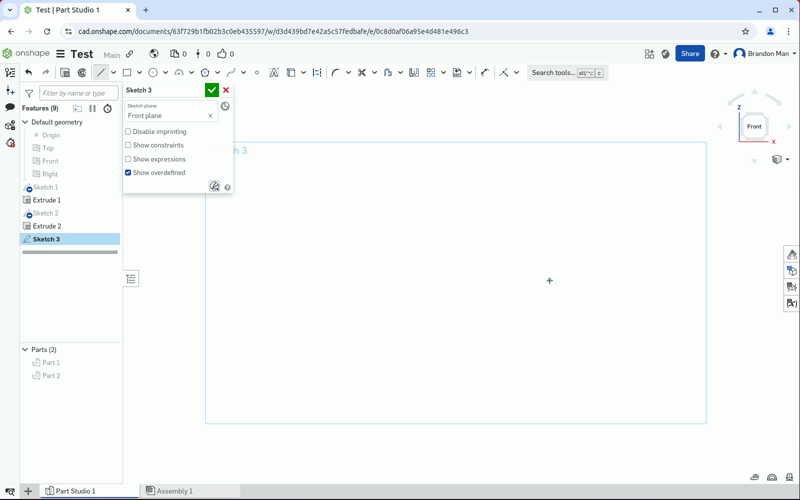
mouse_move(579, 280)
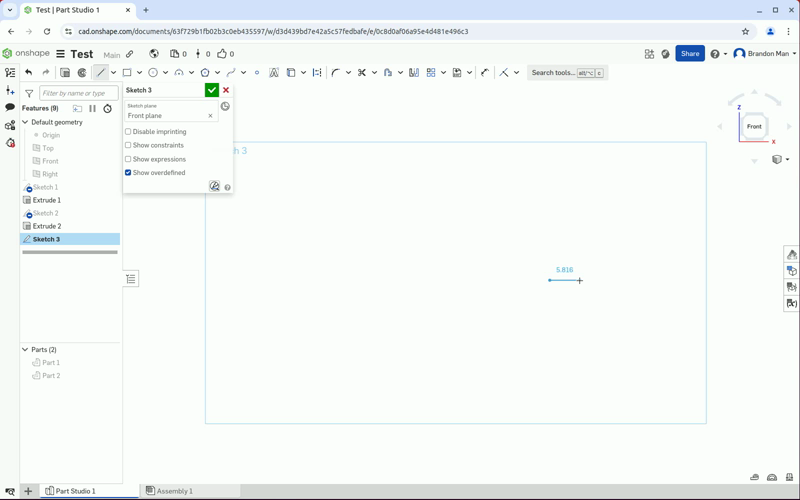
mouse_move(553, 280)
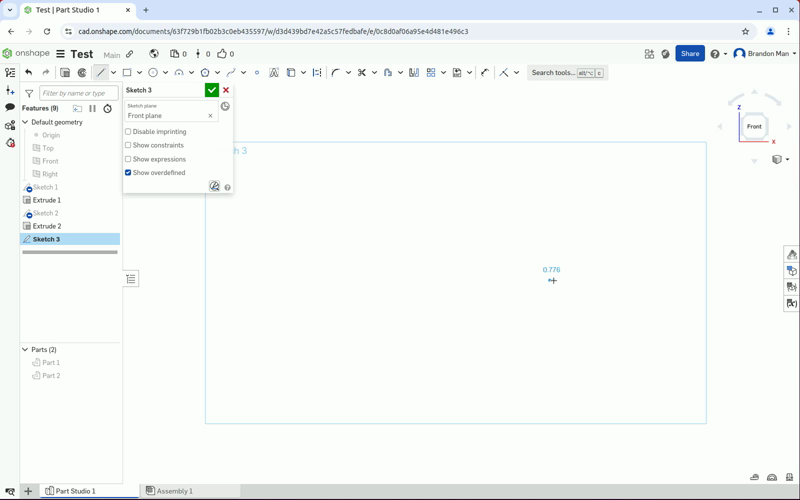
scroll(6)
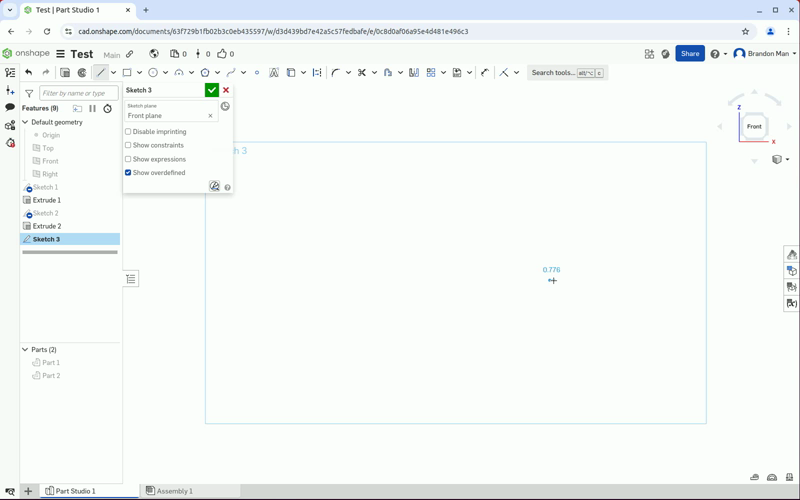
scroll(6)
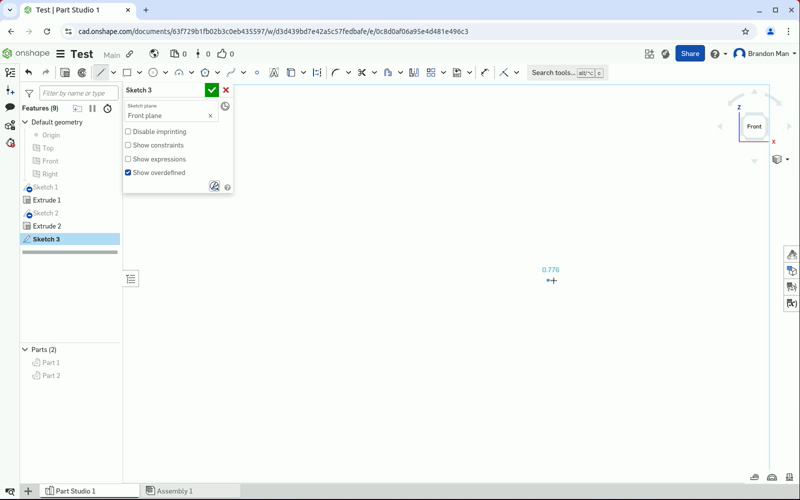
scroll(6)
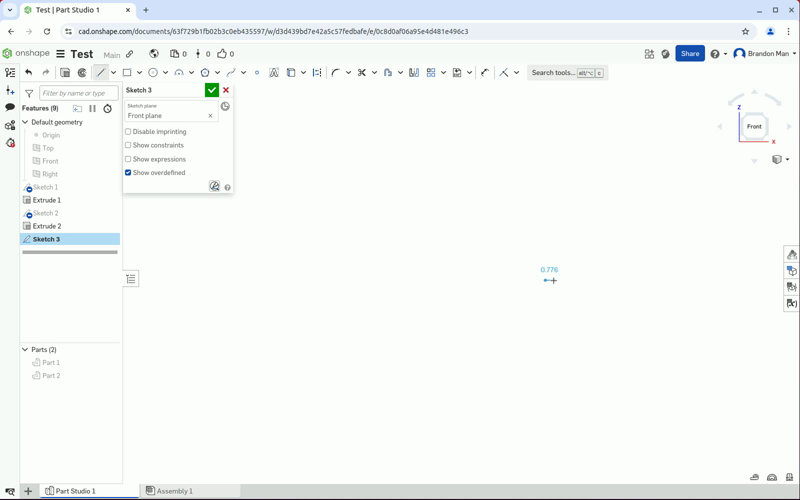
scroll(6)
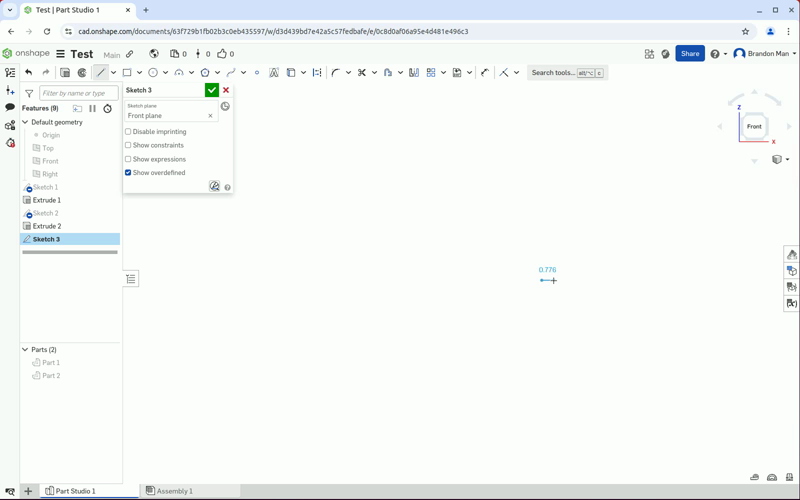
scroll(6)
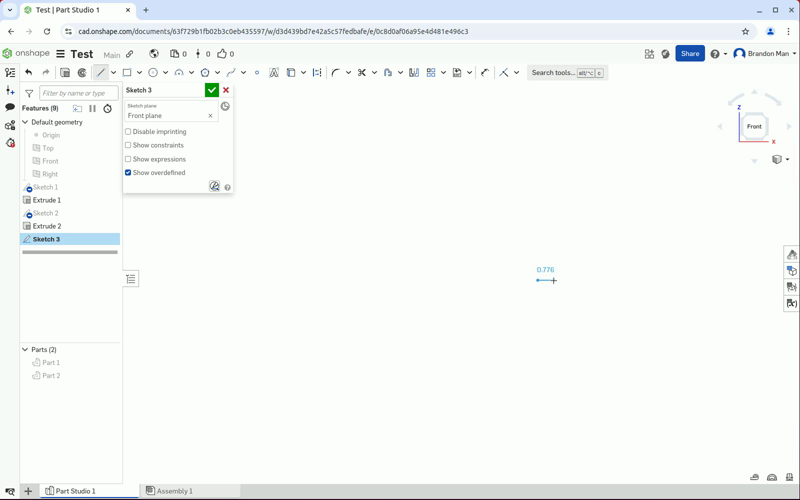
scroll(6)
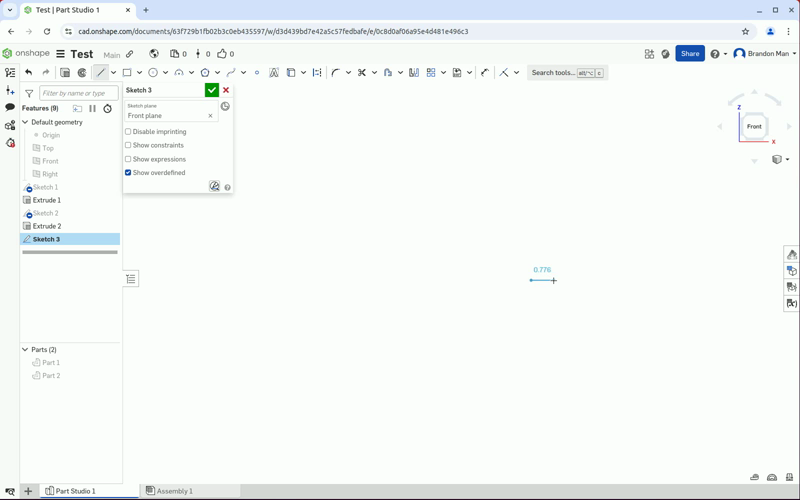
scroll(6)
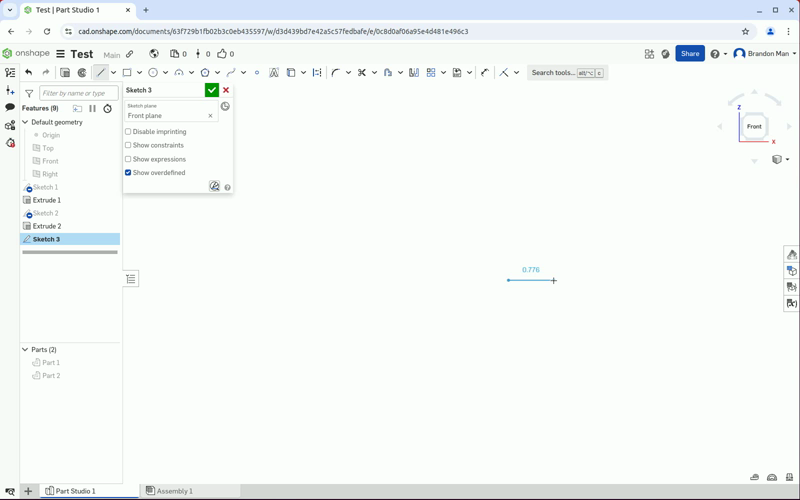
click(553, 280)
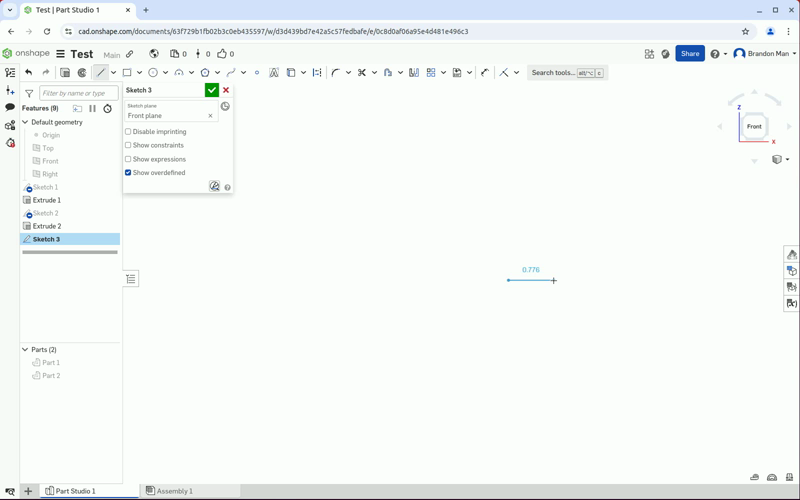
scroll(-6)
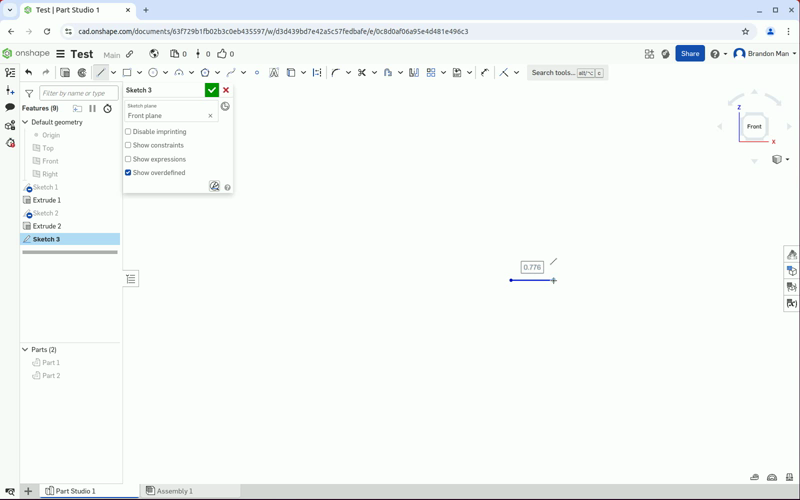
scroll(-6)
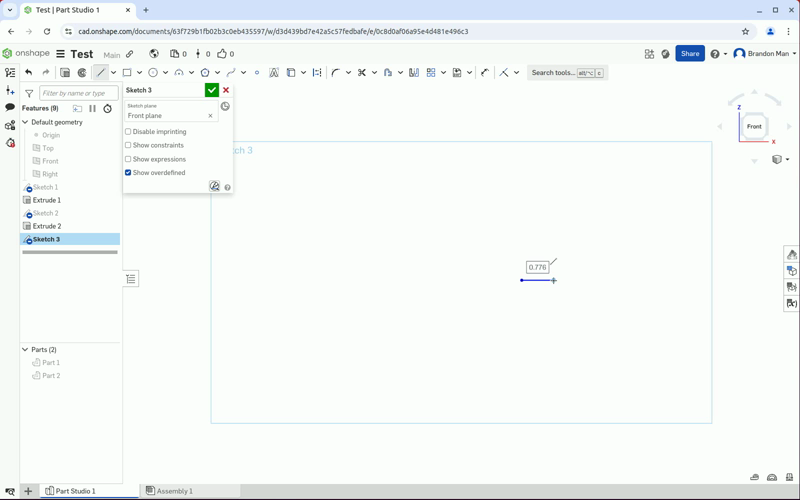
scroll(-6)
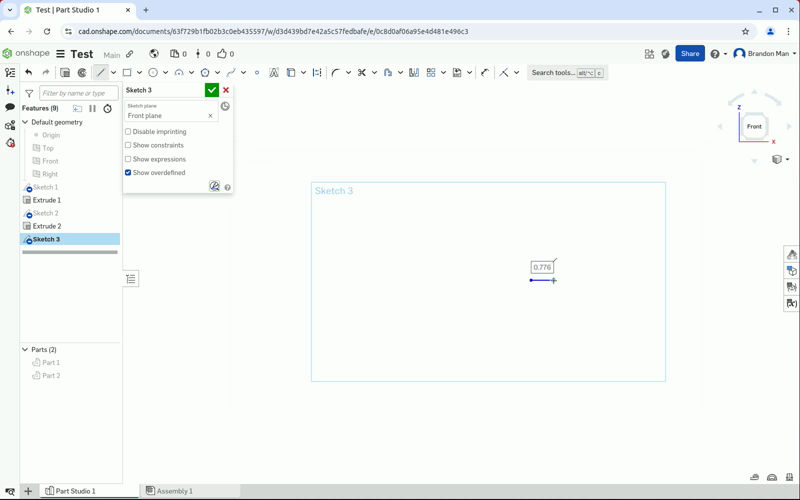
scroll(-6)
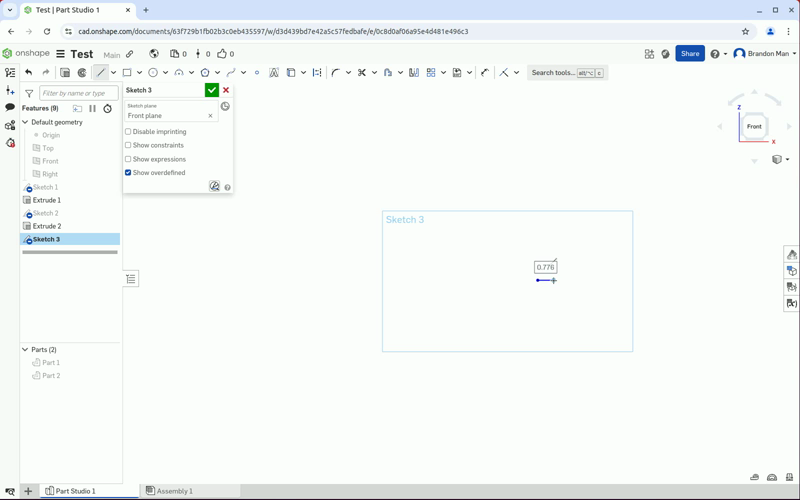
scroll(-6)
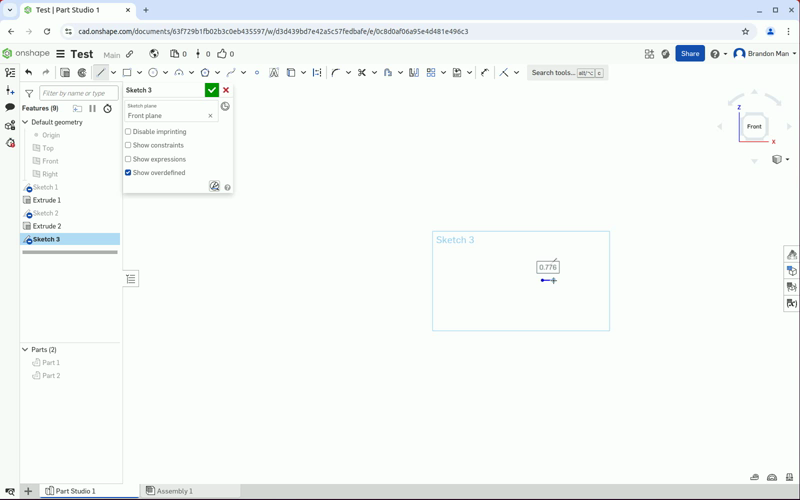
scroll(-6)
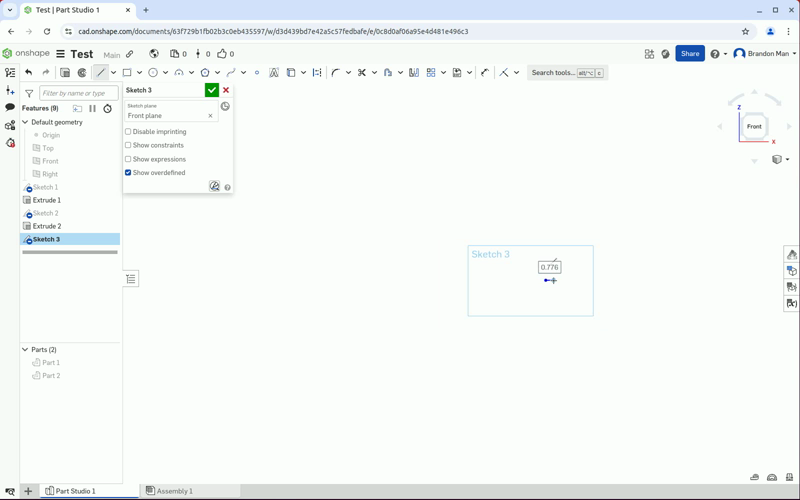
scroll(-6)
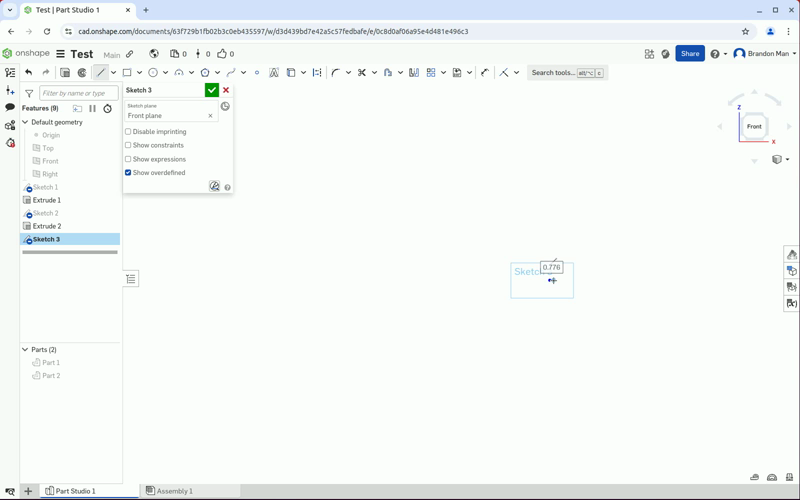
key_up(shift)
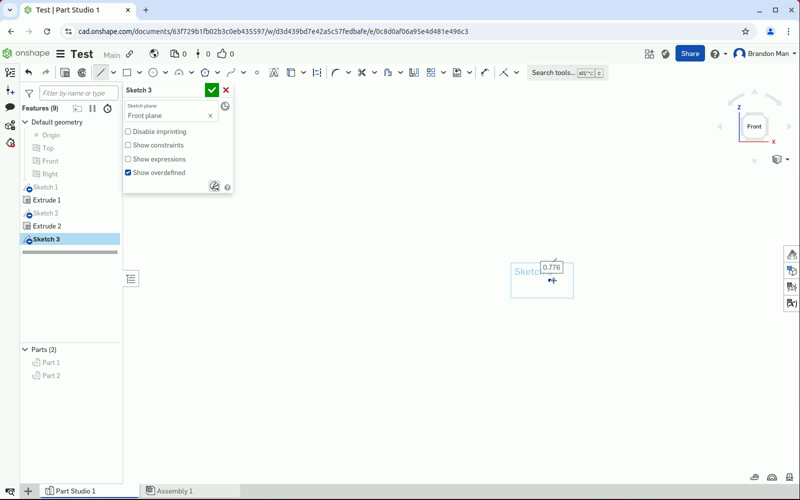
key(esc)
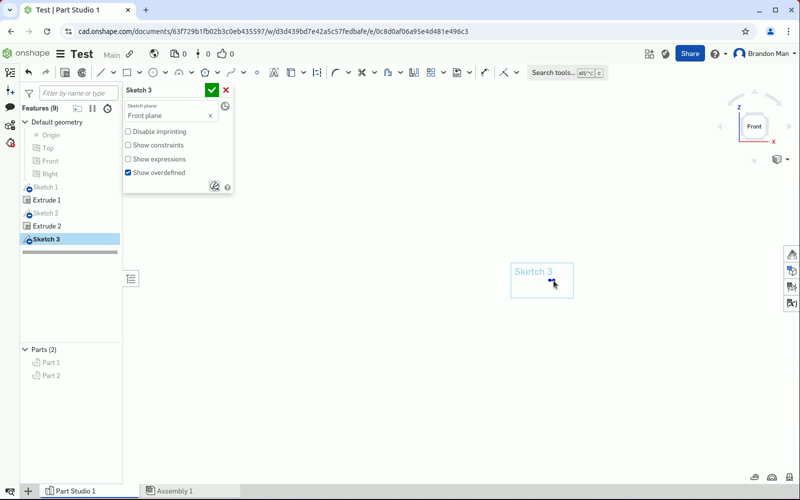
key(a)
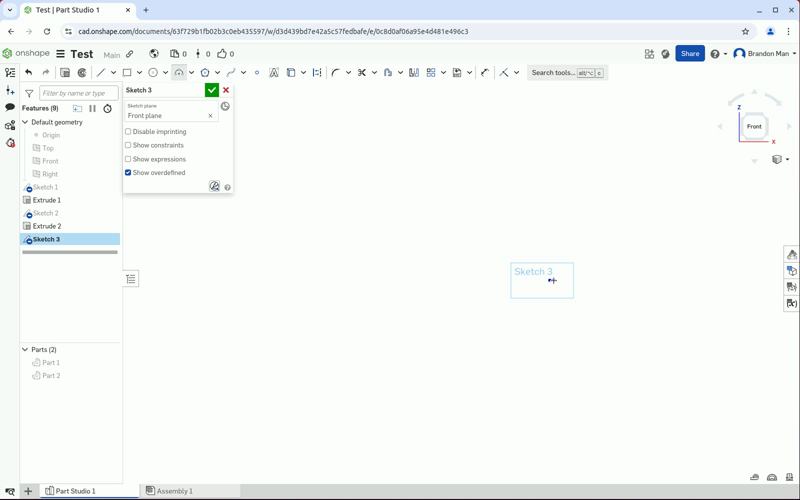
mouse_move(553, 280)
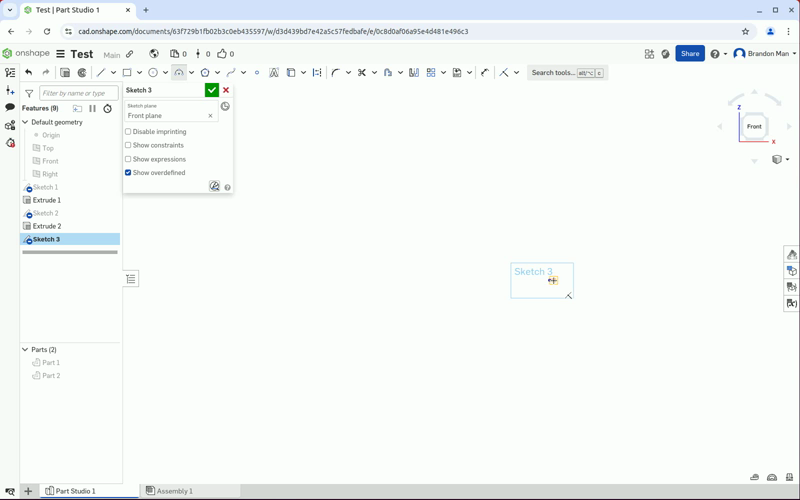
scroll(6)
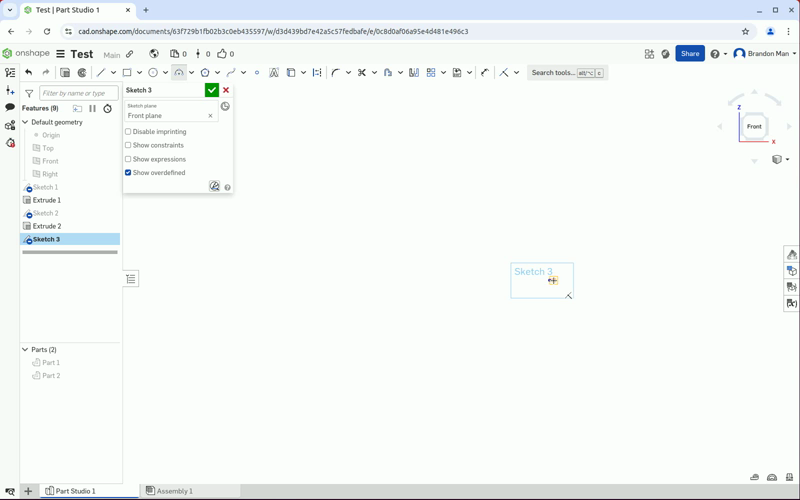
scroll(6)
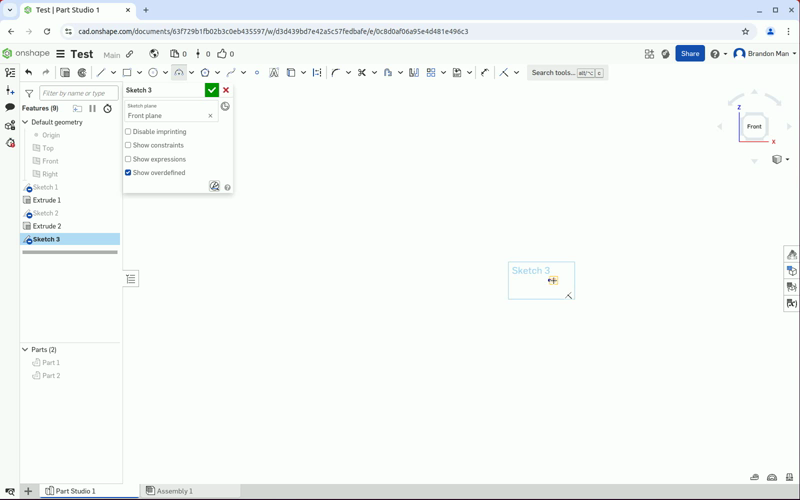
scroll(6)
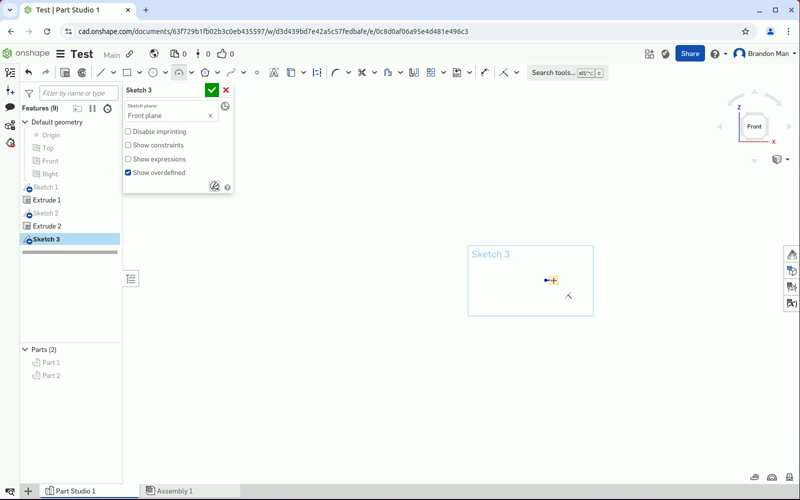
scroll(6)
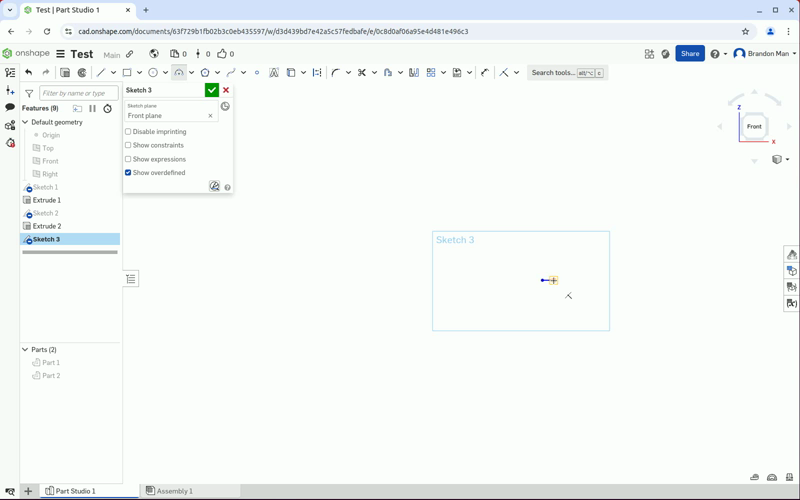
scroll(6)
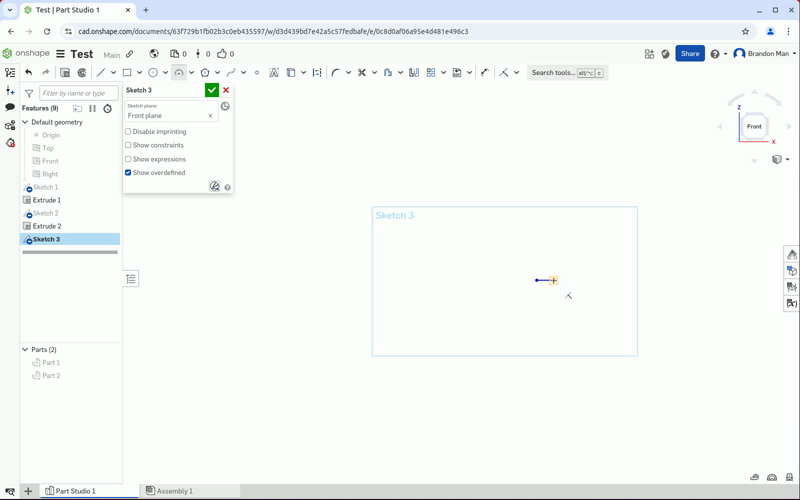
scroll(6)
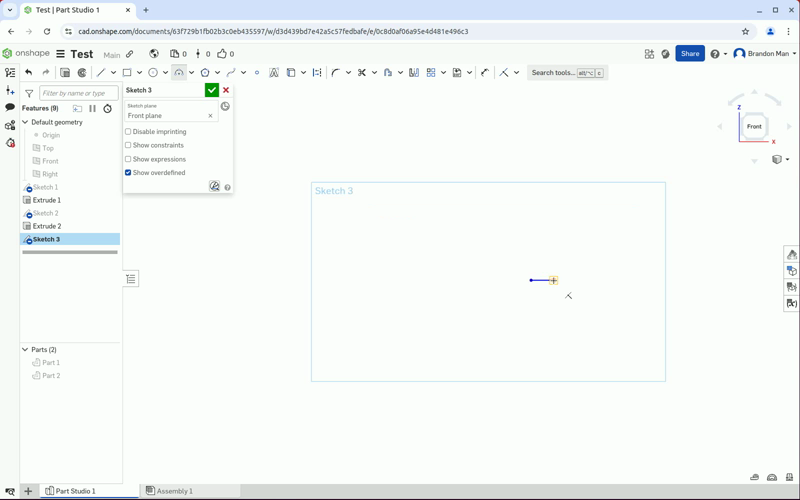
scroll(6)
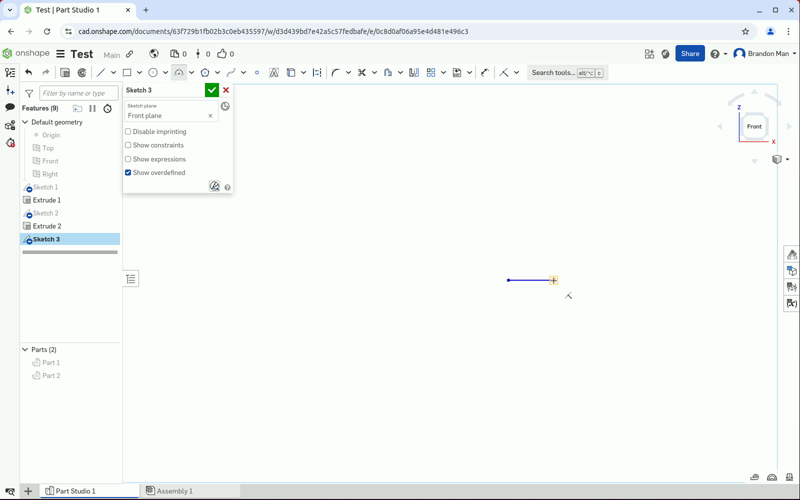
click(553, 280)
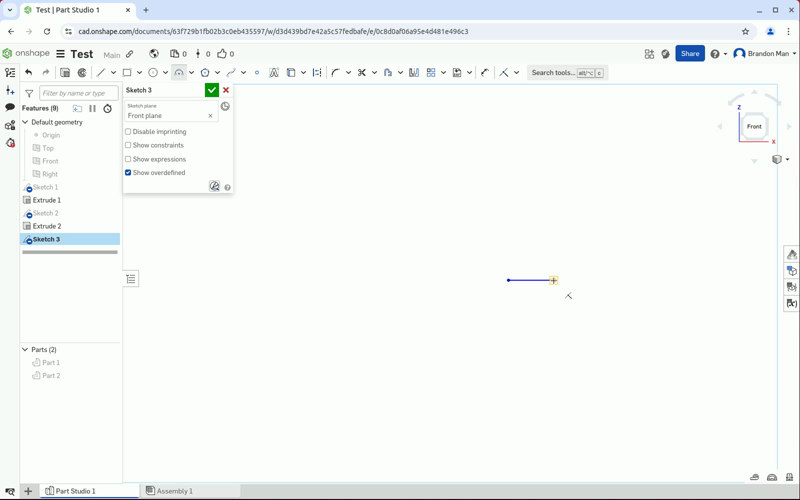
scroll(-6)
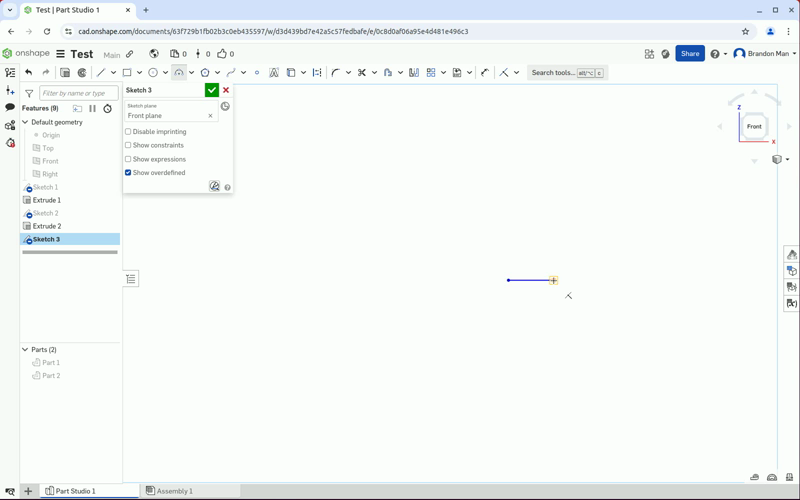
scroll(-6)
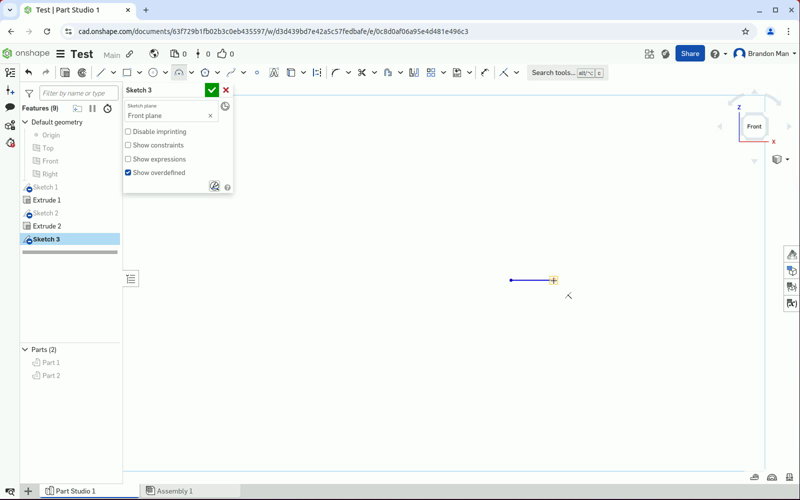
scroll(-6)
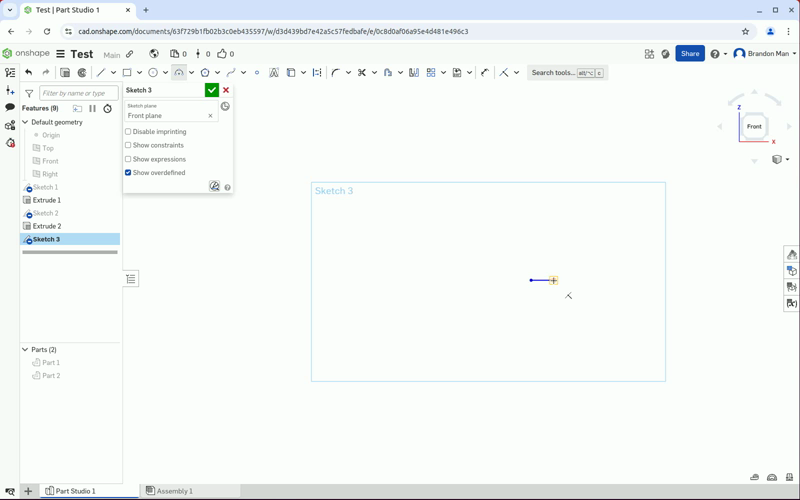
scroll(-6)
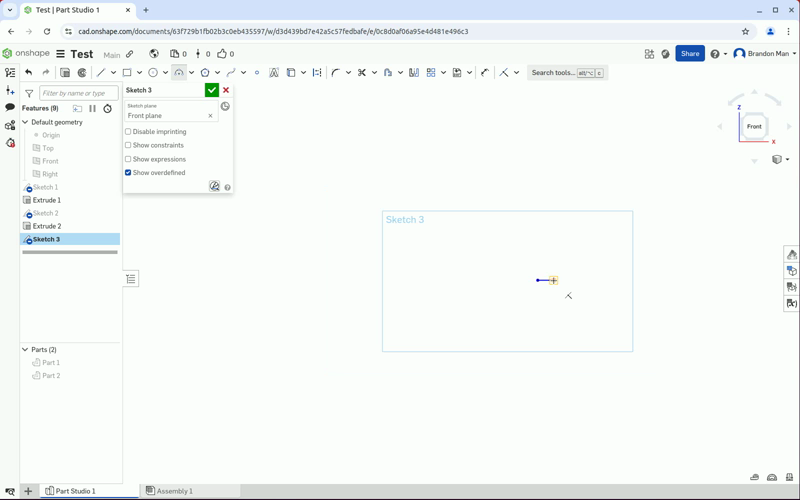
scroll(-6)
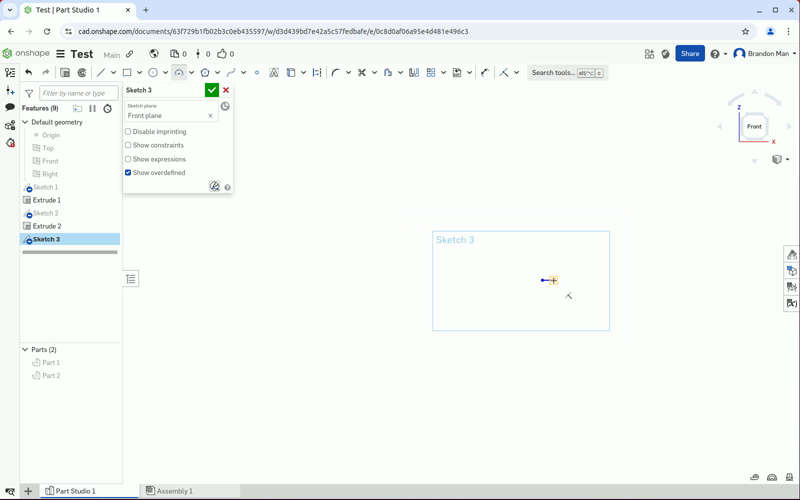
scroll(-6)
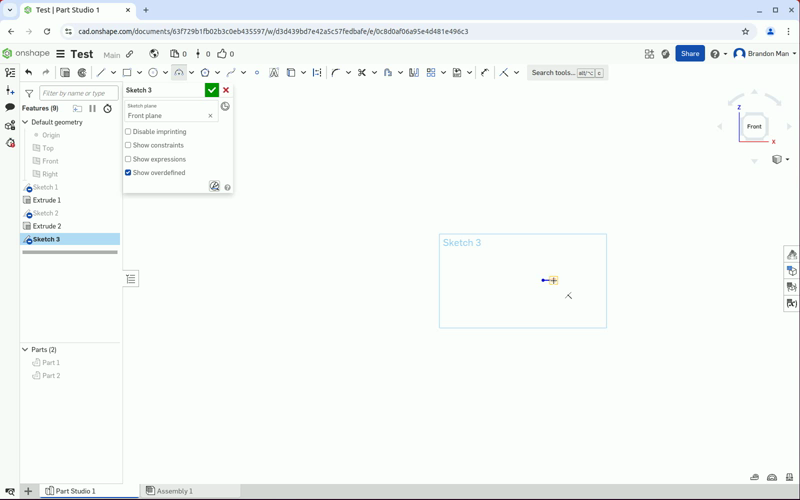
scroll(-6)
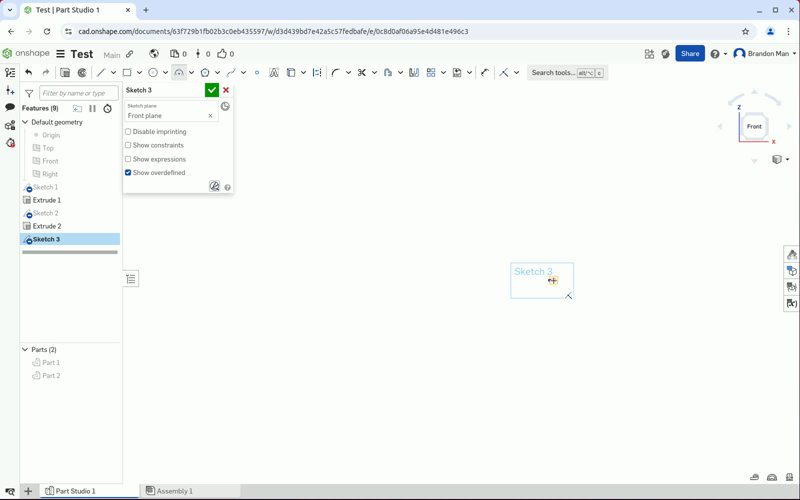
key_down(shift)
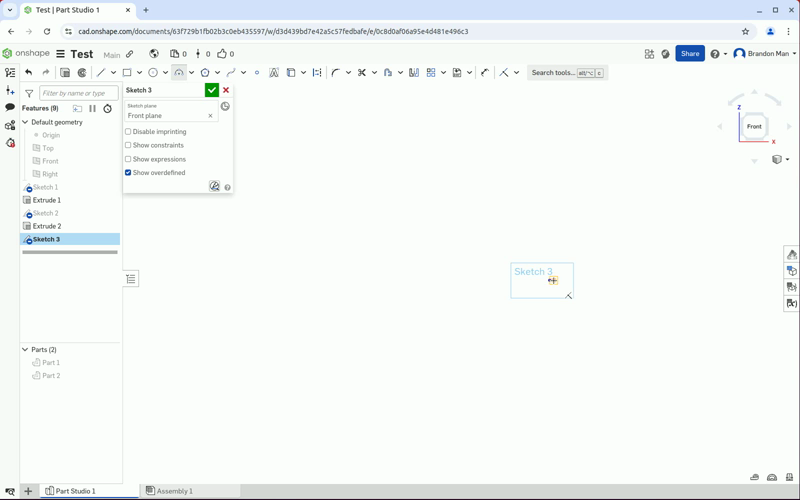
mouse_move(553, 233)
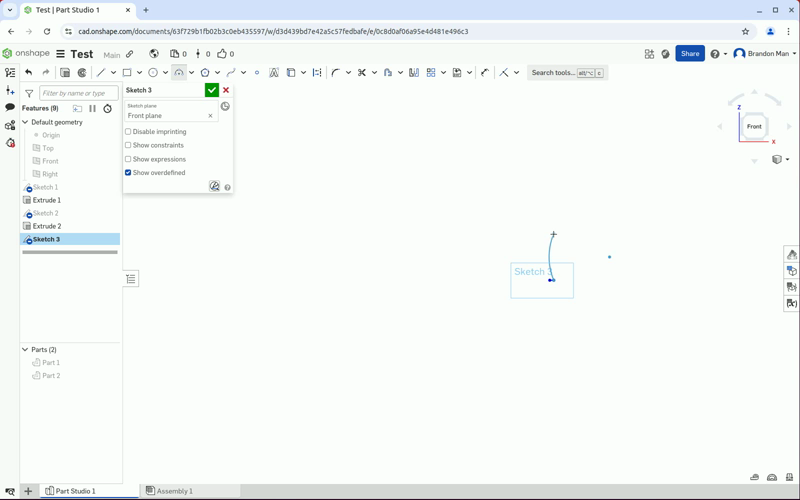
click(553, 233)
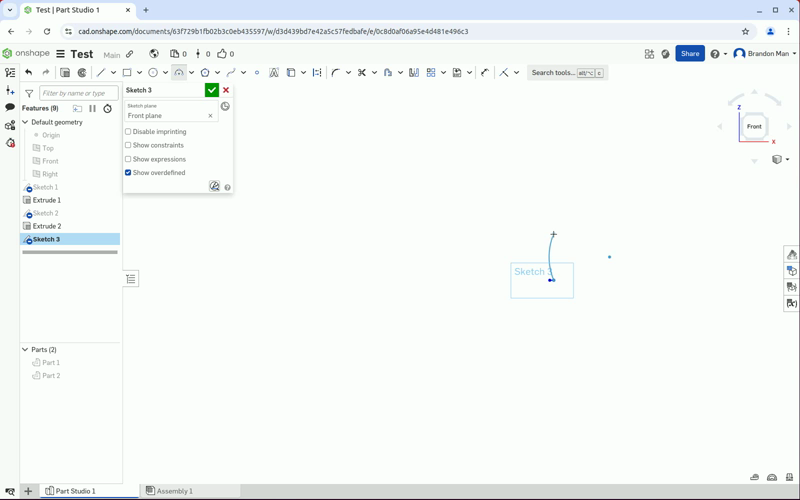
mouse_move(574, 256)
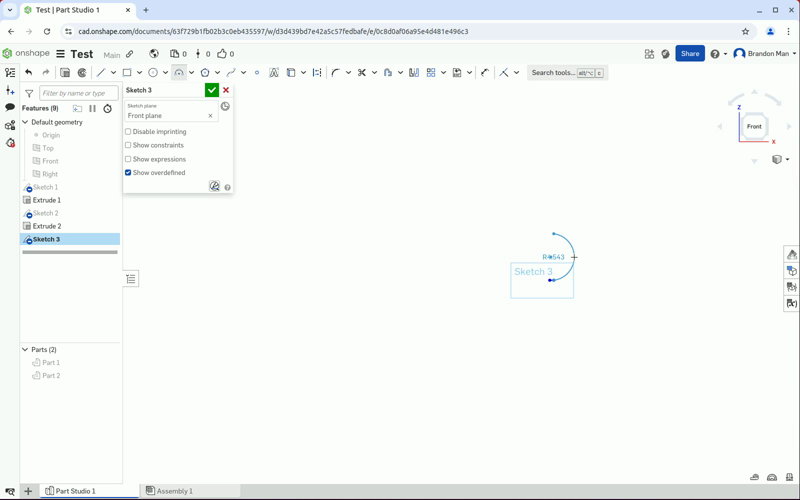
click(574, 256)
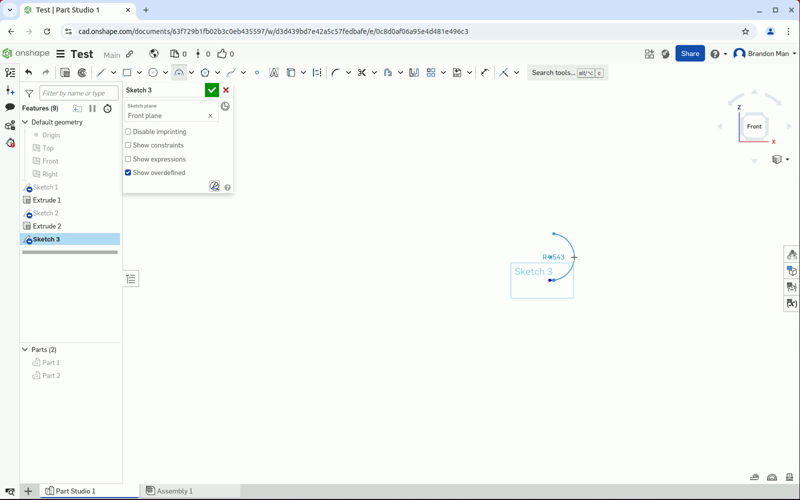
key_up(shift)
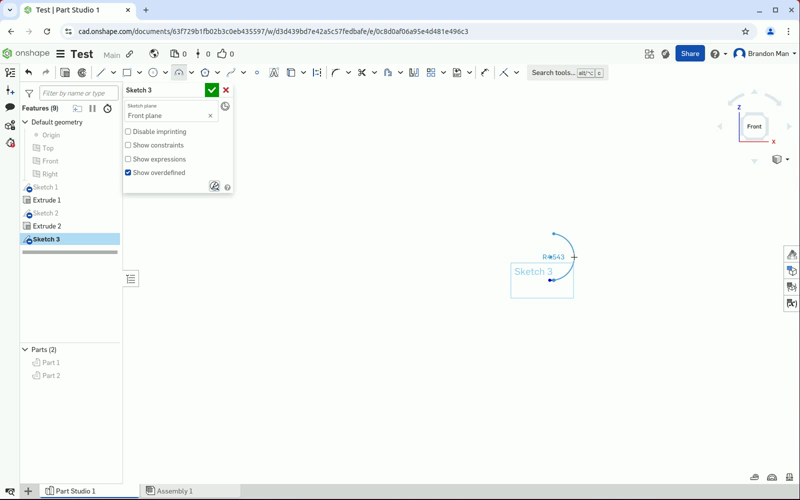
key(esc)
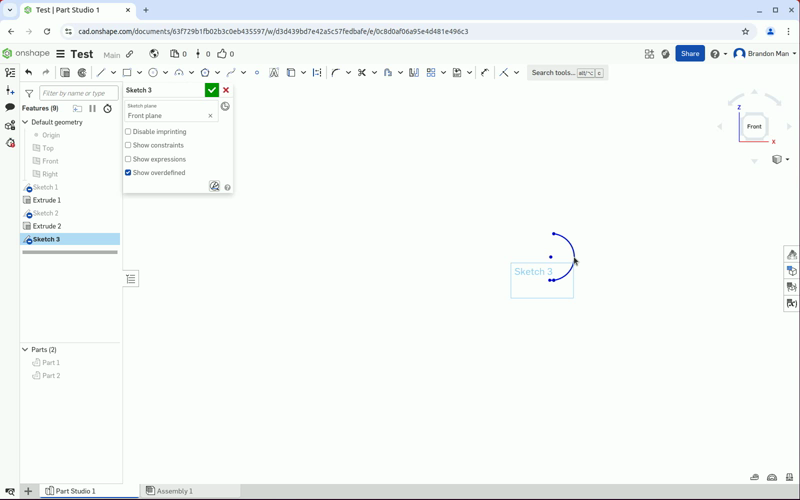
key(l)
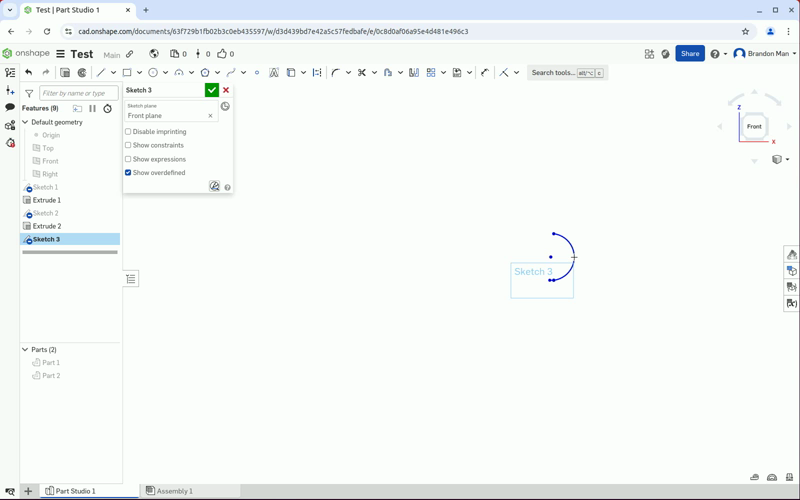
mouse_move(553, 233)
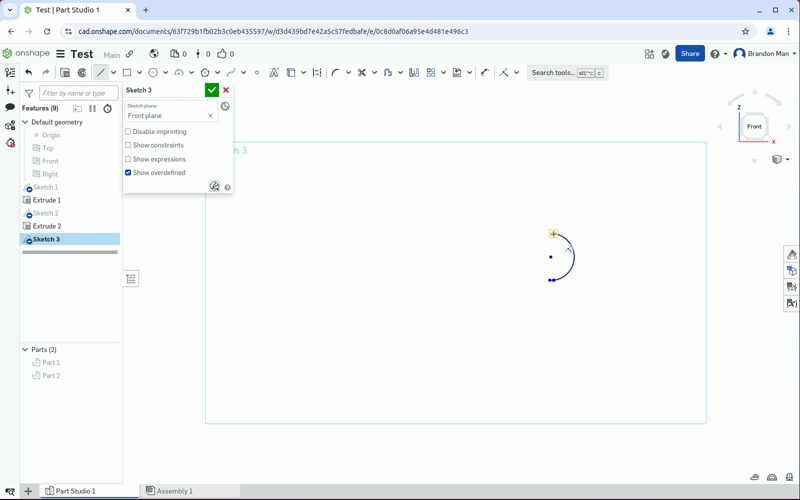
click(553, 233)
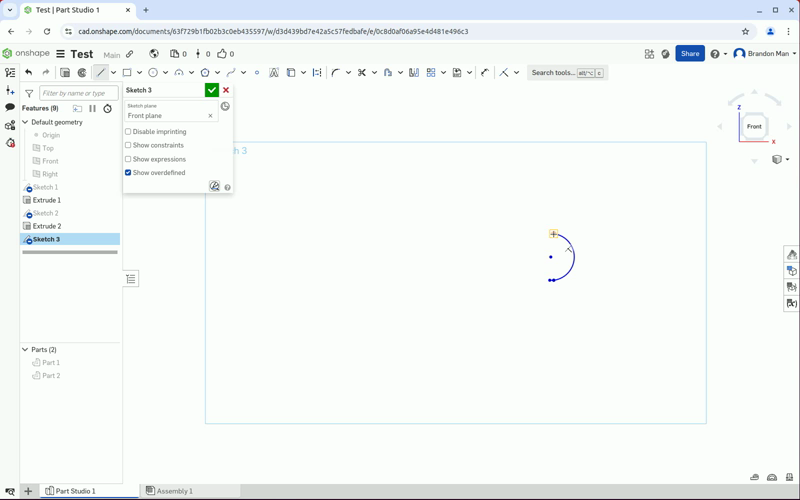
key_down(shift)
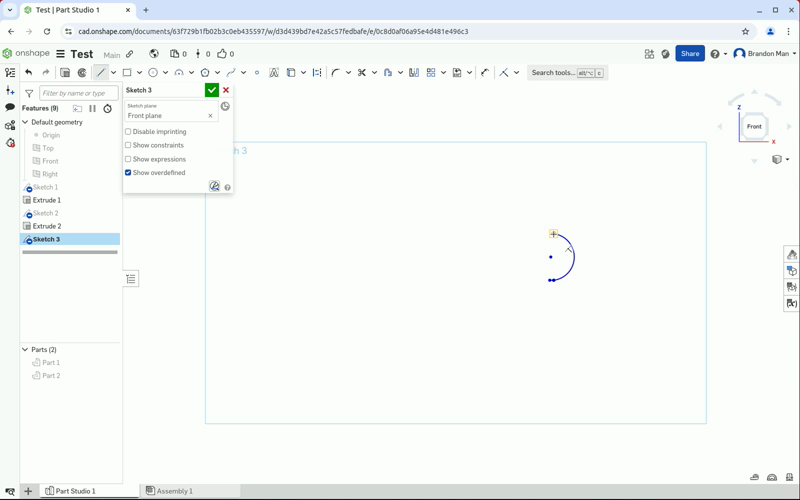
mouse_move(583, 233)
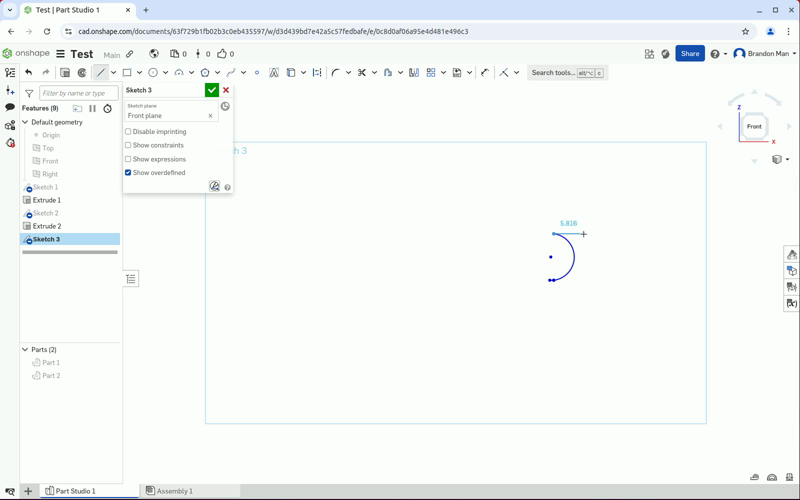
mouse_move(549, 233)
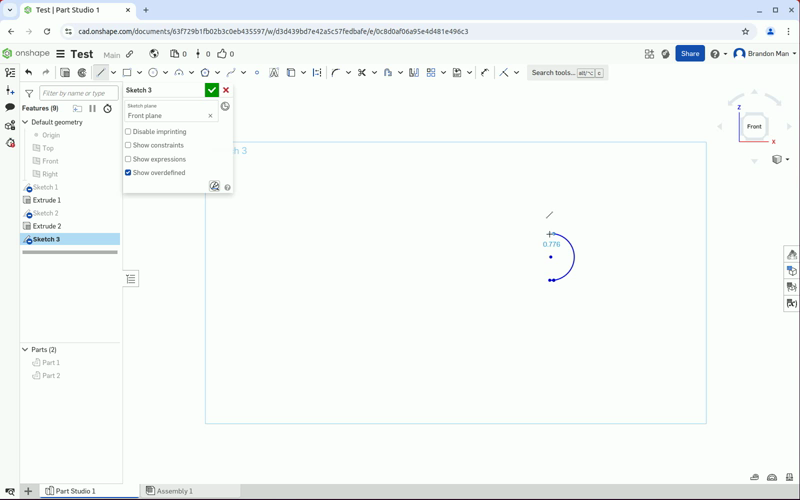
scroll(6)
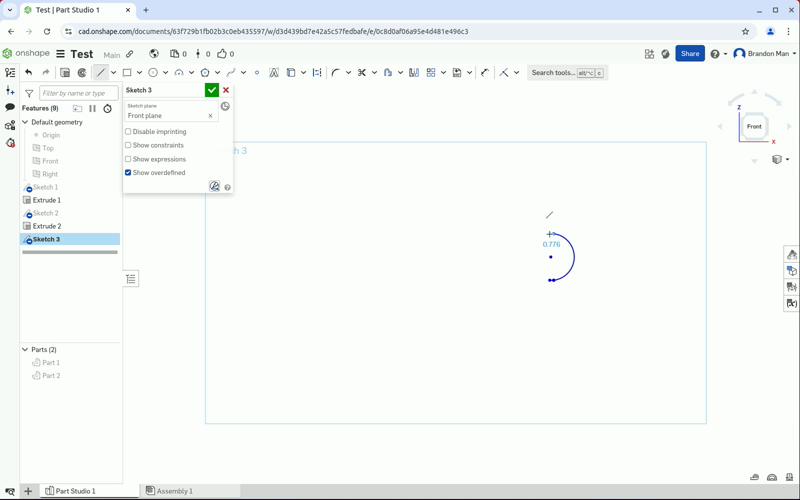
scroll(6)
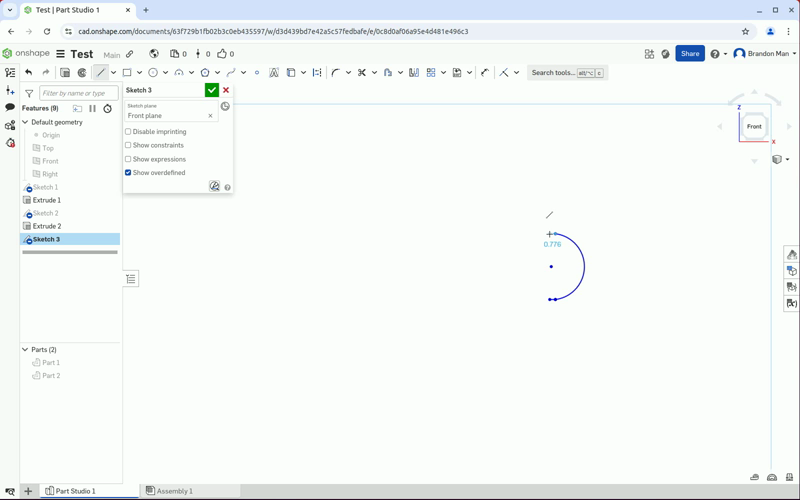
scroll(6)
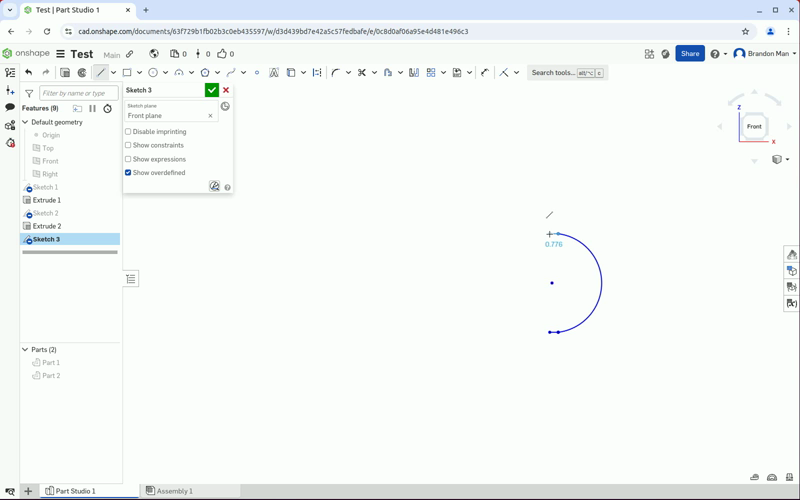
scroll(6)
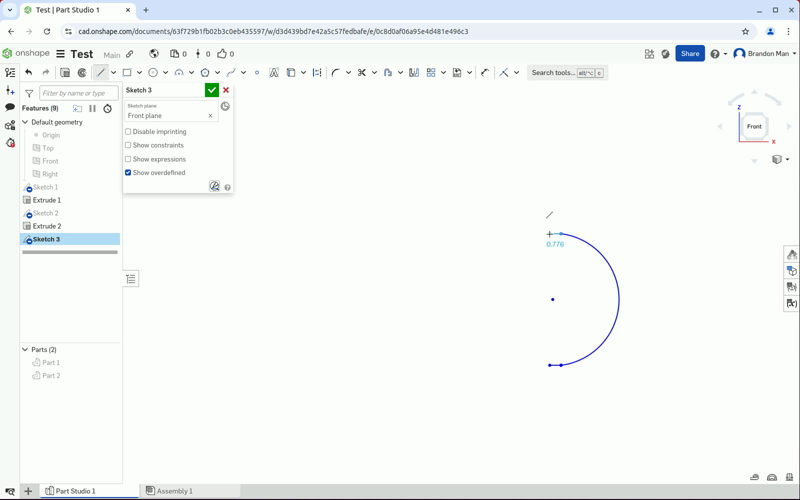
scroll(6)
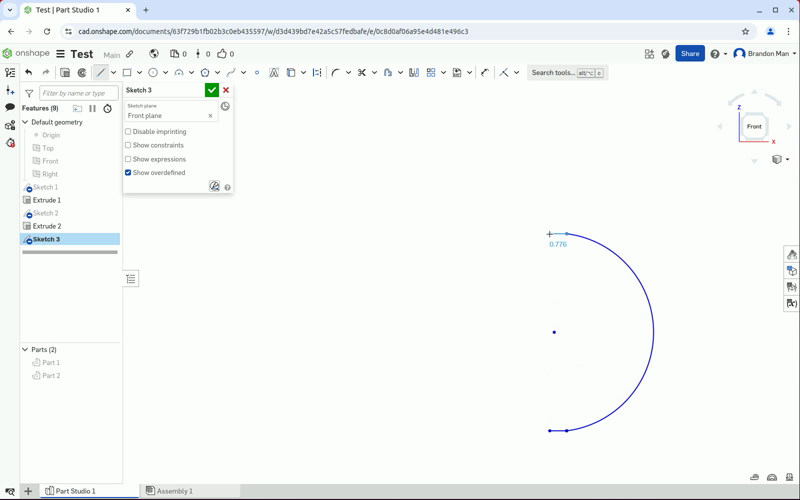
scroll(6)
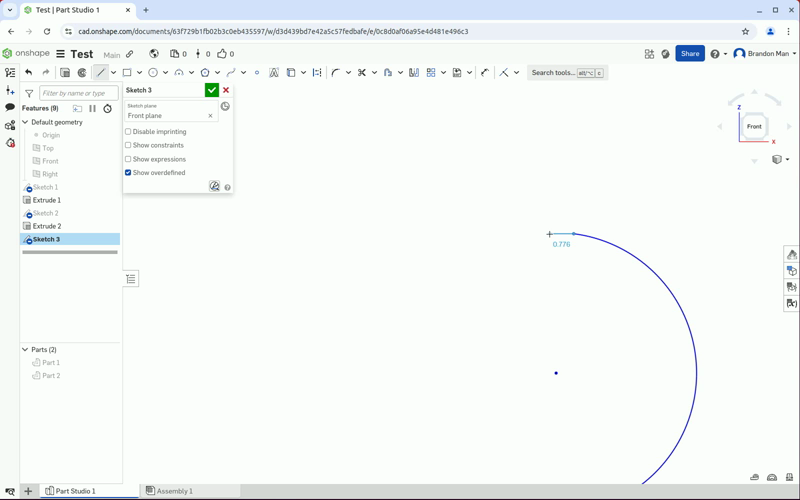
scroll(6)
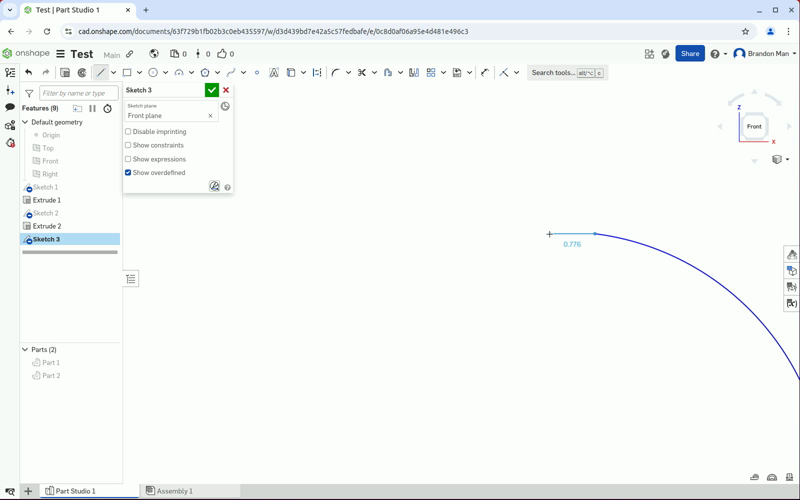
click(549, 233)
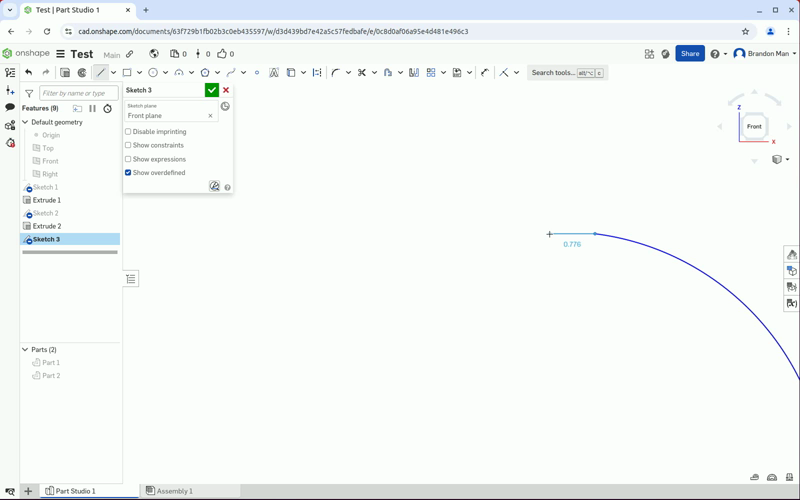
scroll(-6)
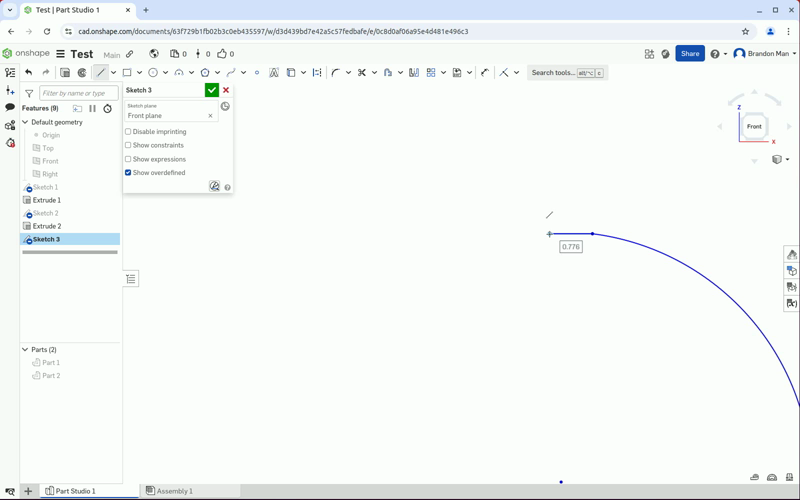
scroll(-6)
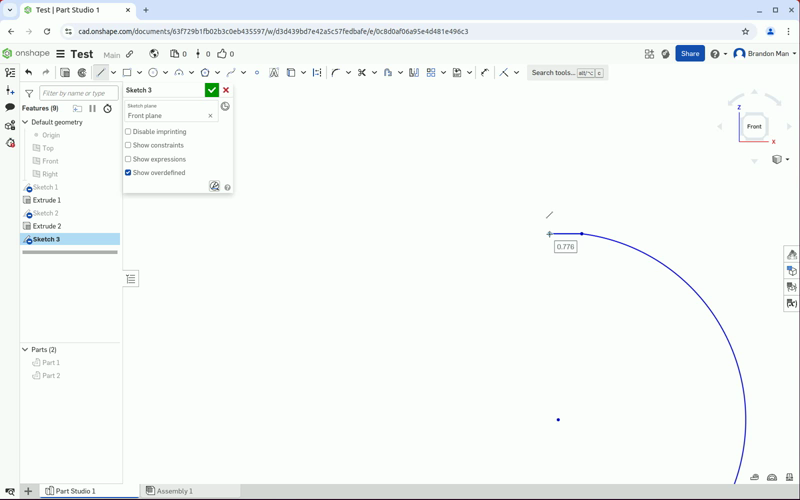
scroll(-6)
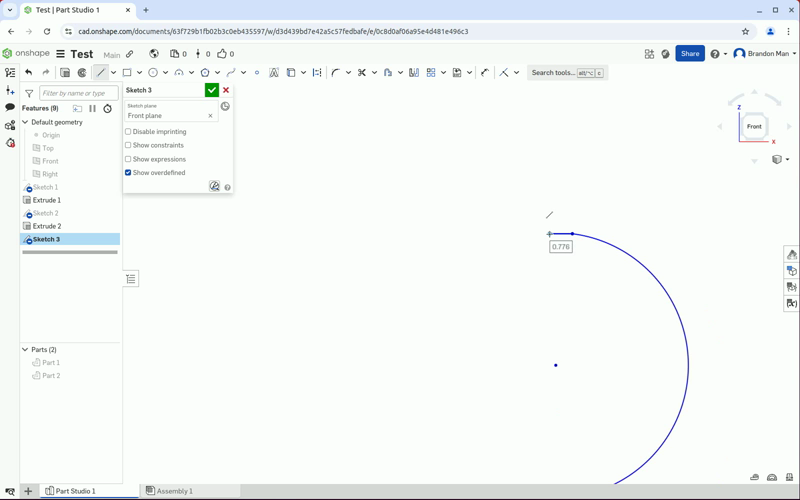
scroll(-6)
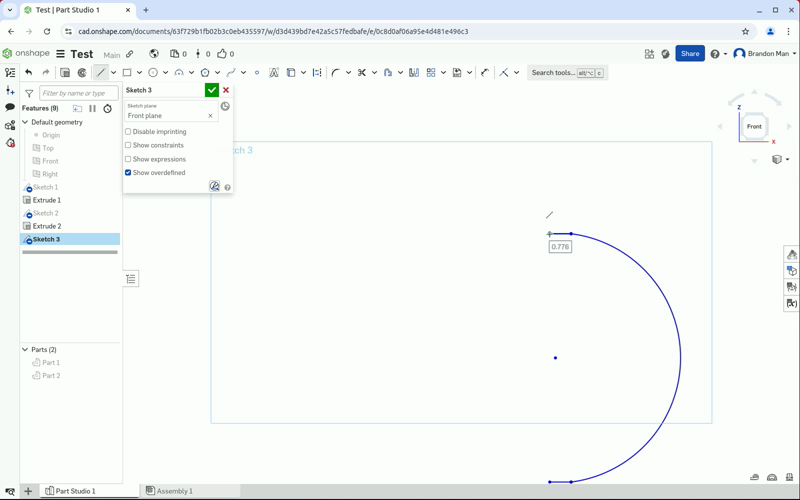
scroll(-6)
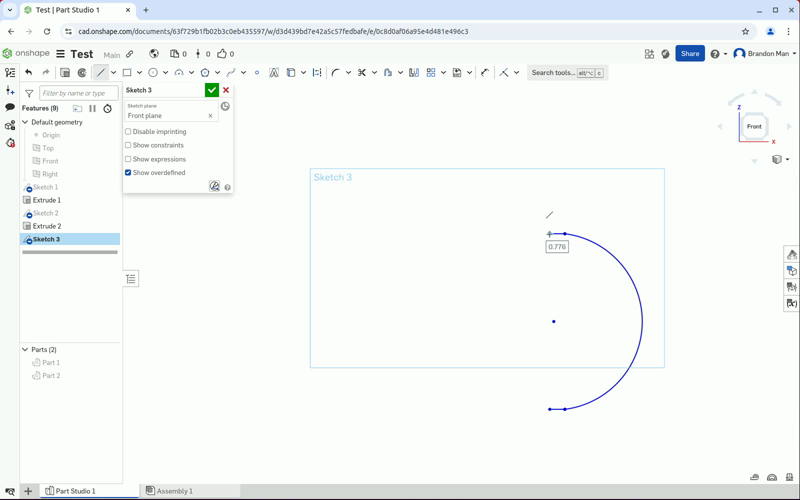
scroll(-6)
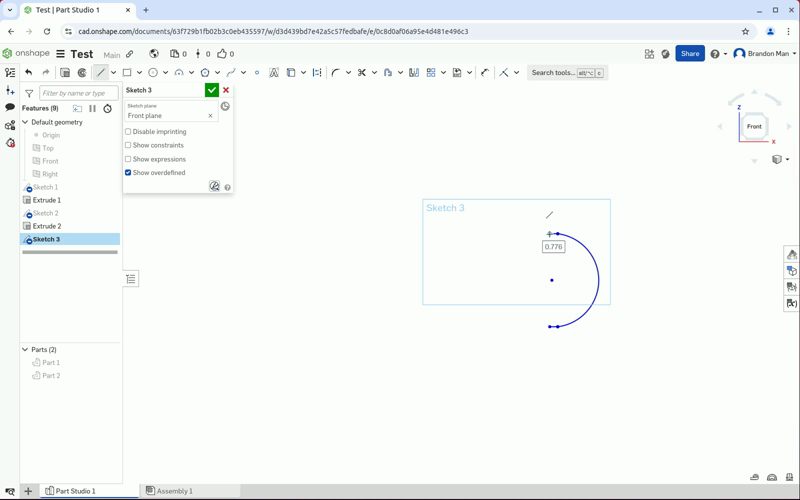
scroll(-6)
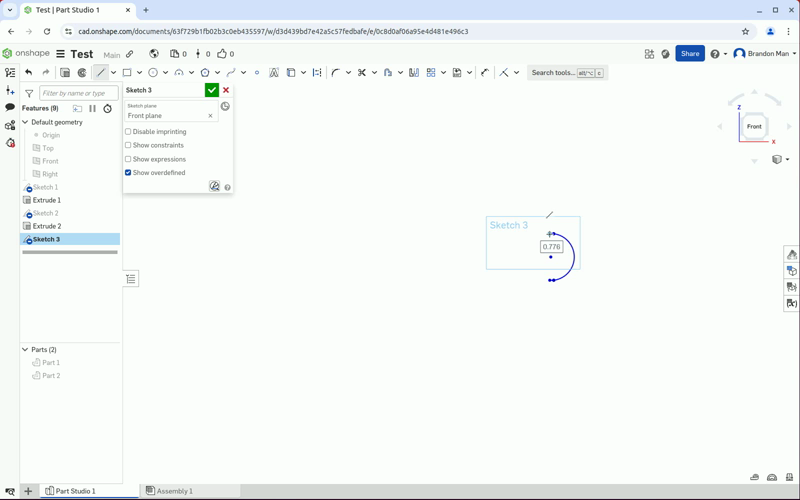
key_up(shift)
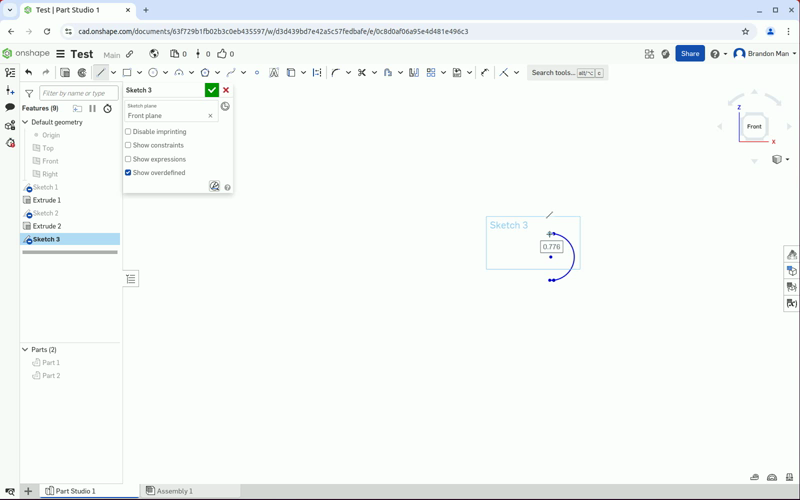
key(esc)
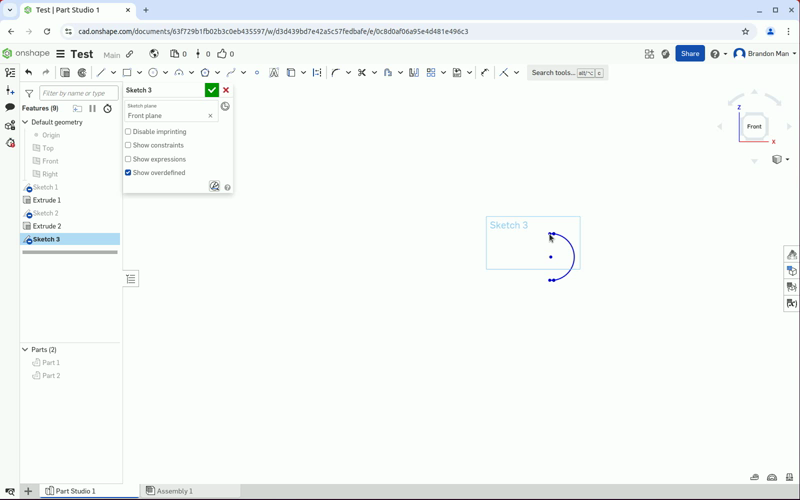
key(a)
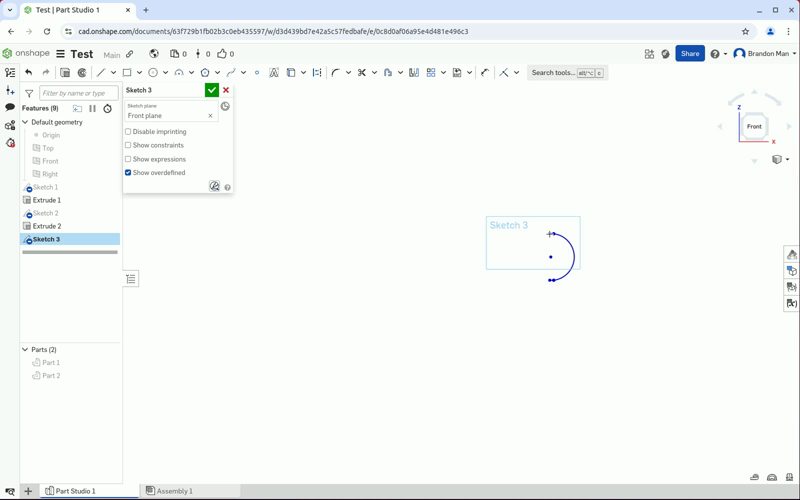
mouse_move(549, 233)
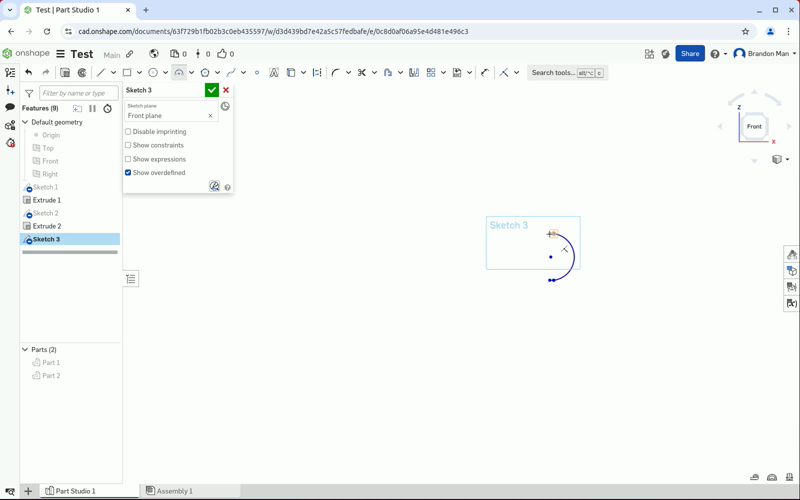
scroll(6)
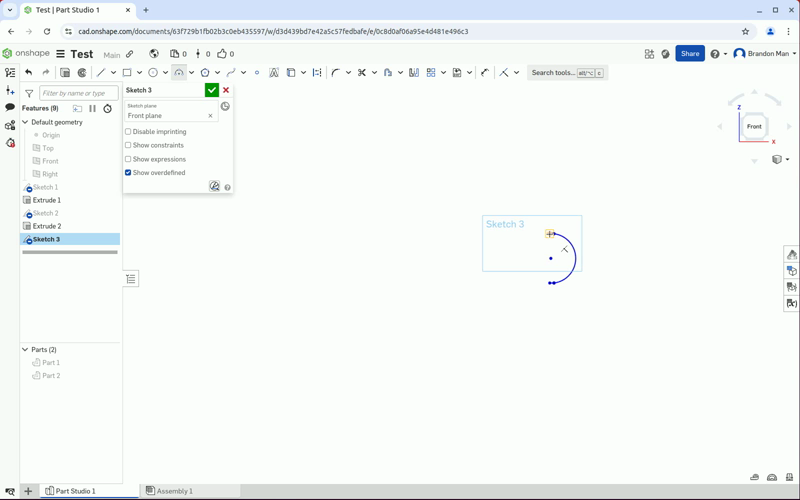
scroll(6)
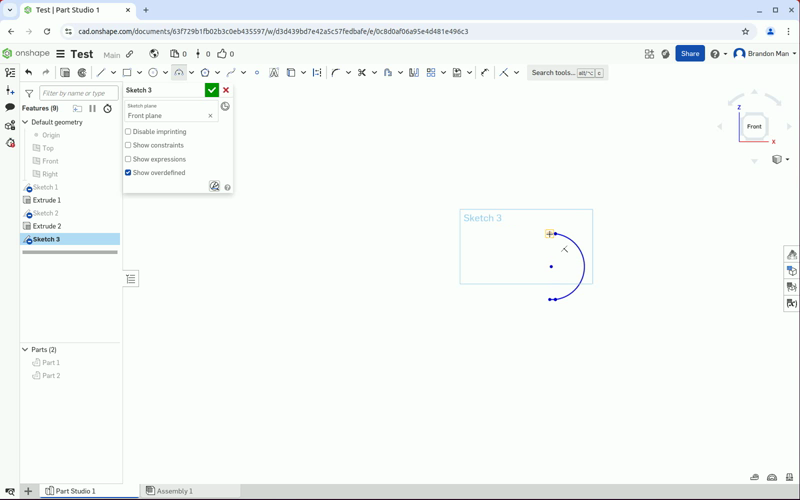
scroll(6)
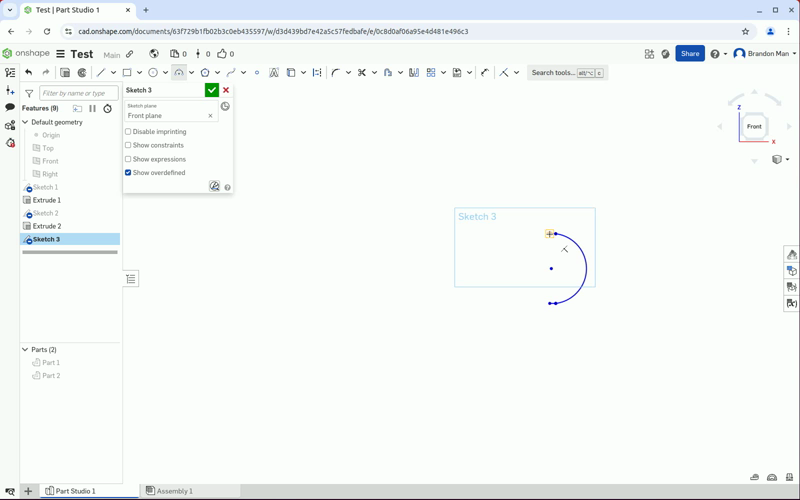
scroll(6)
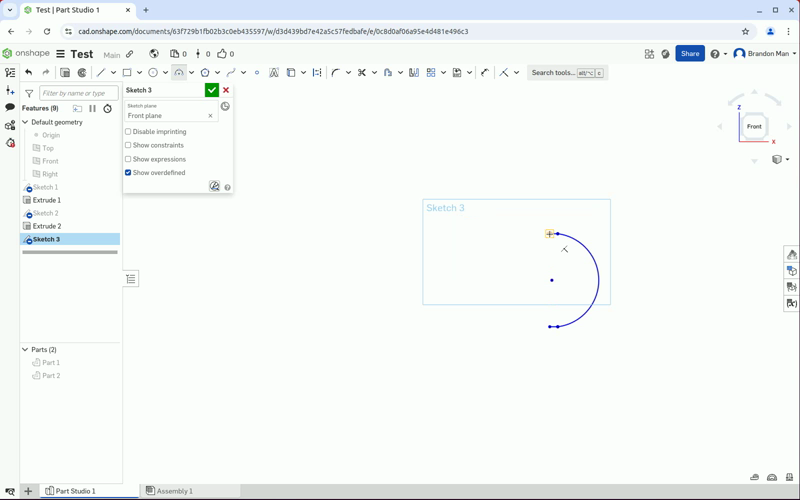
scroll(6)
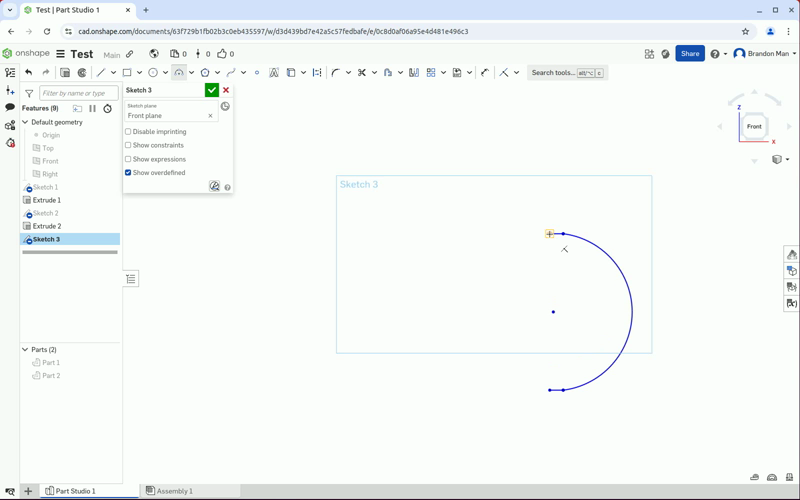
scroll(6)
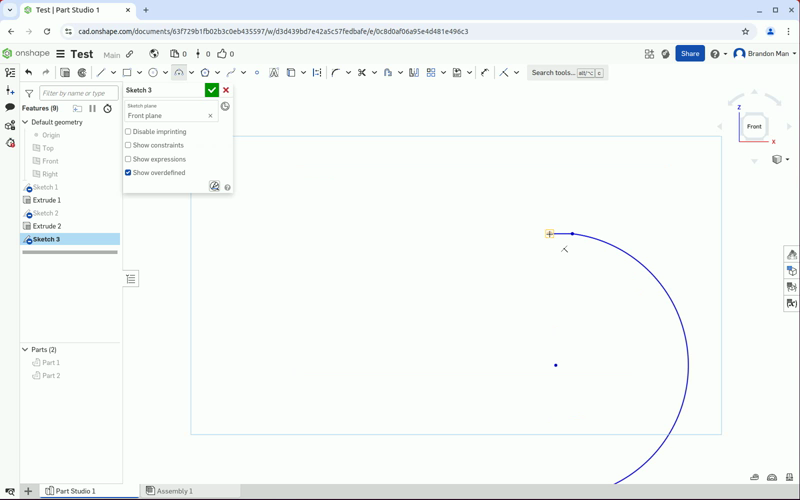
scroll(6)
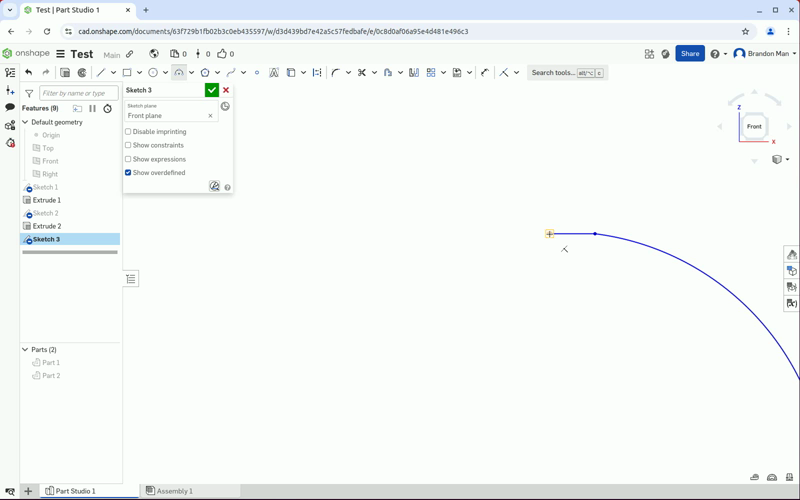
click(549, 233)
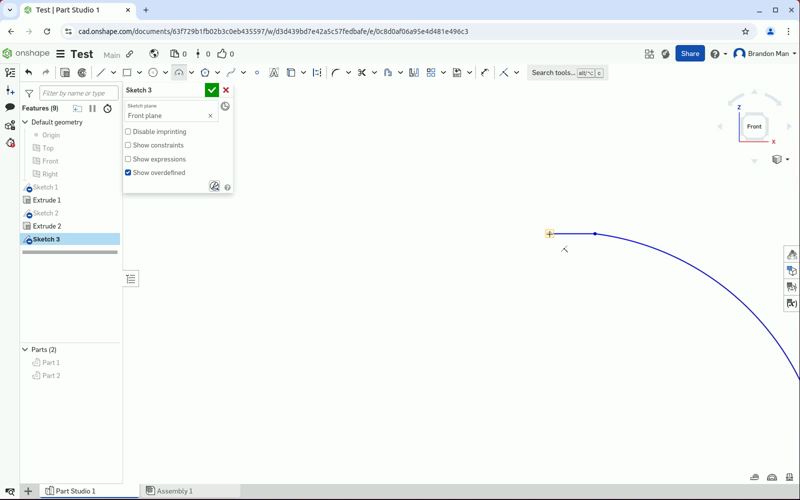
scroll(-6)
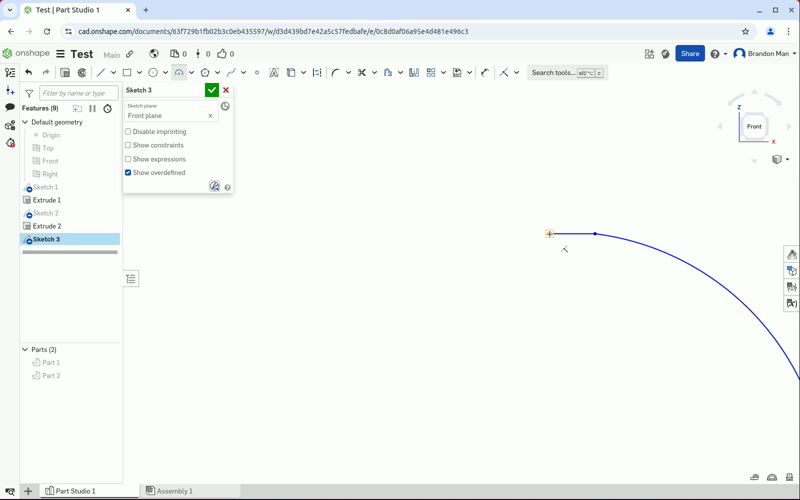
scroll(-6)
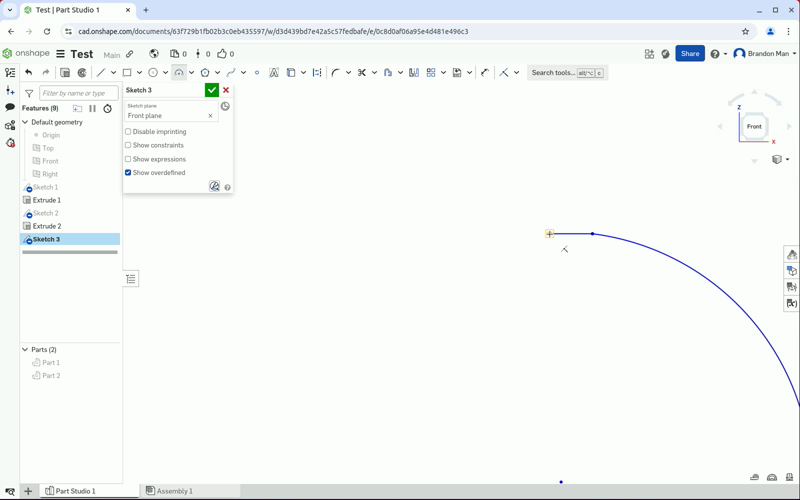
scroll(-6)
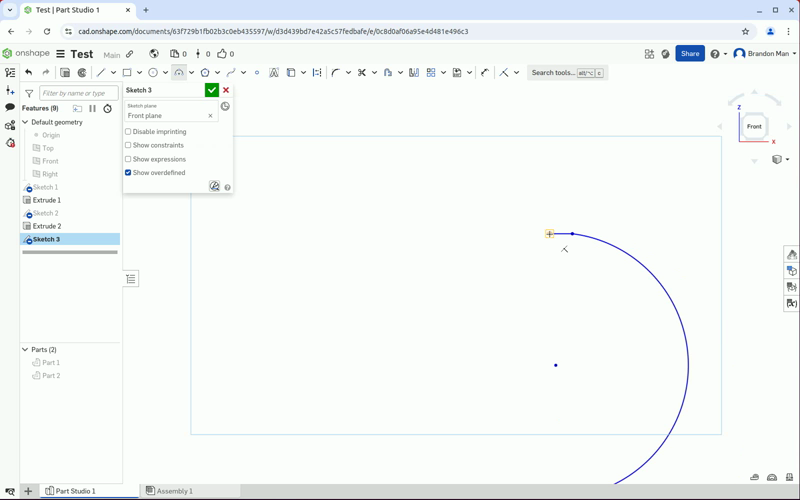
scroll(-6)
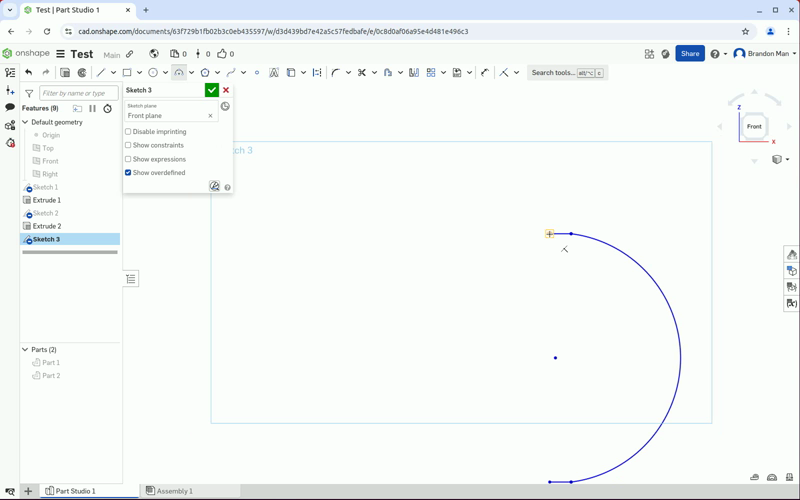
scroll(-6)
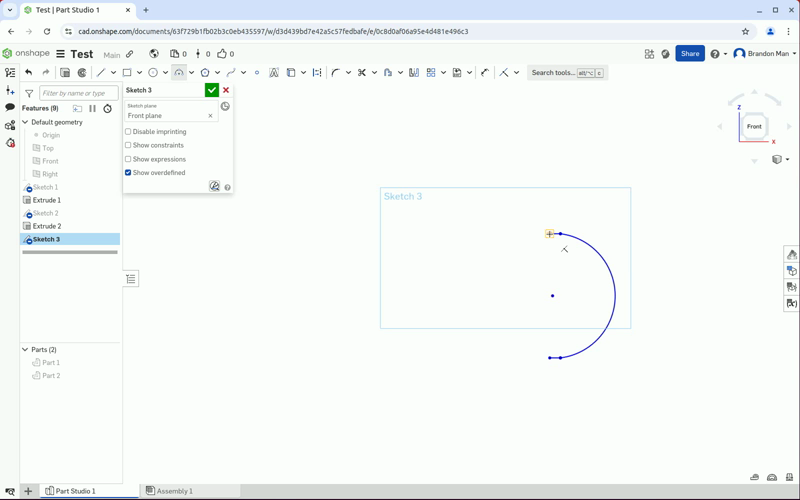
scroll(-6)
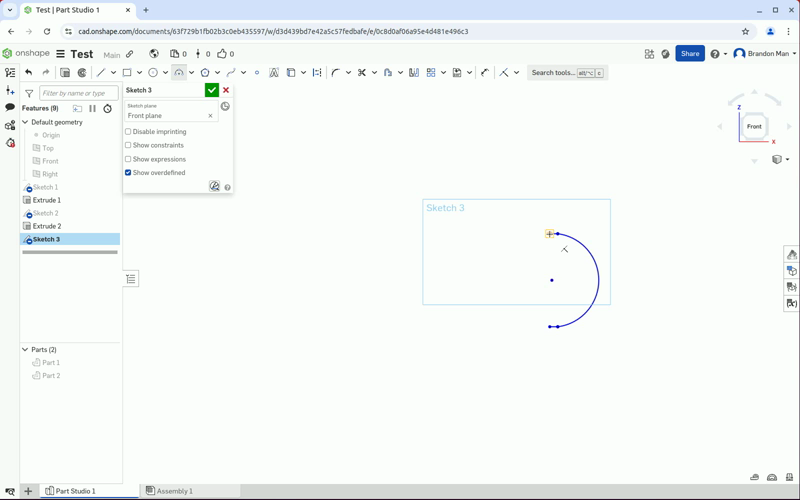
scroll(-6)
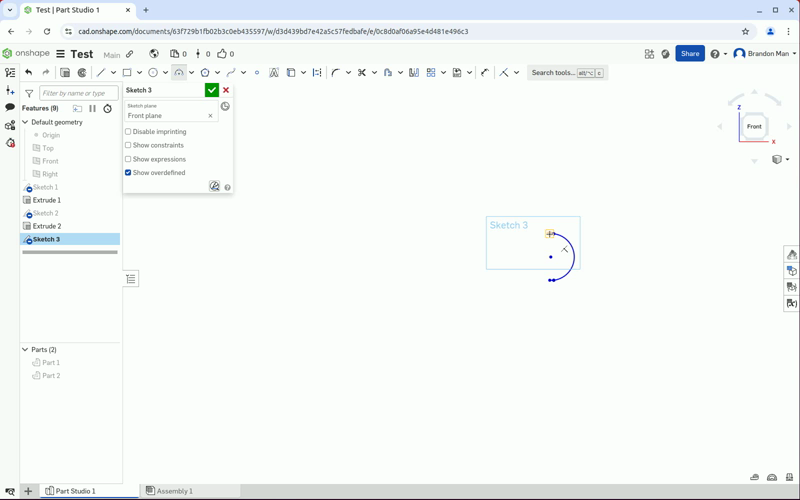
mouse_move(549, 280)
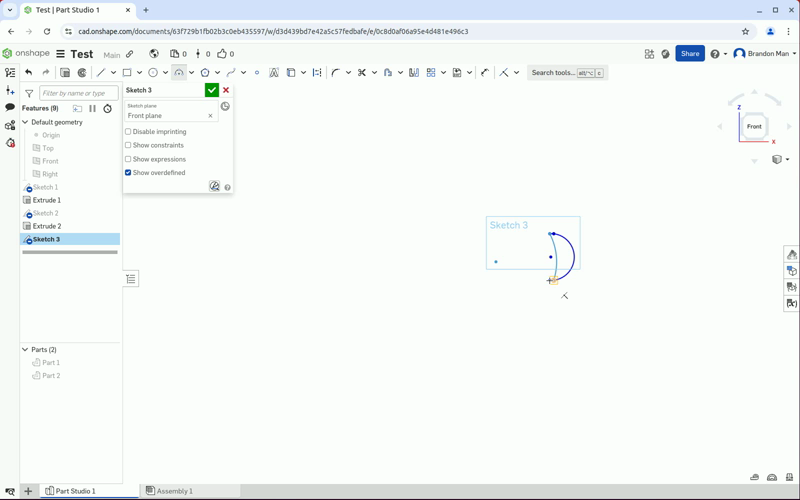
scroll(6)
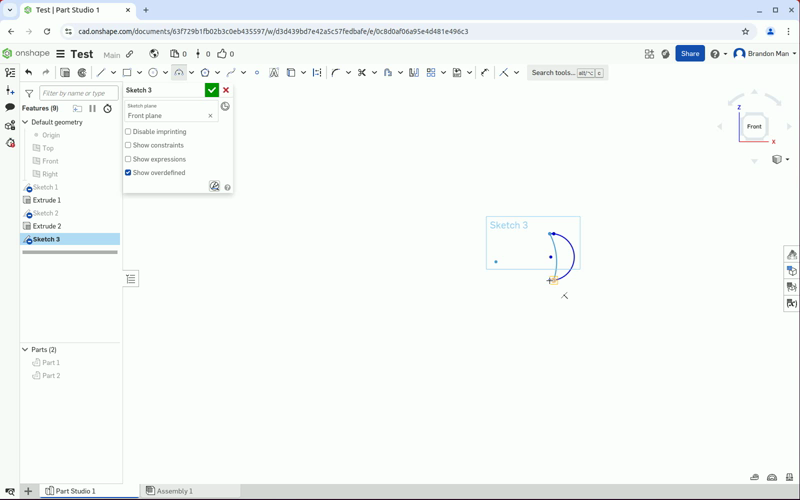
scroll(6)
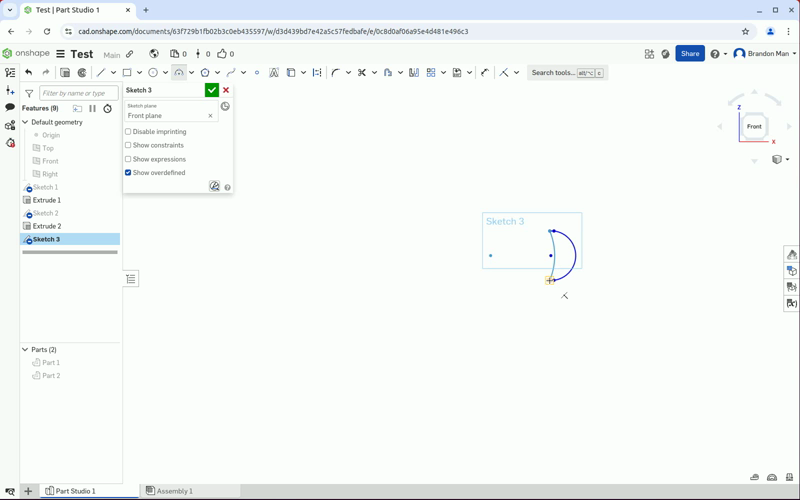
scroll(6)
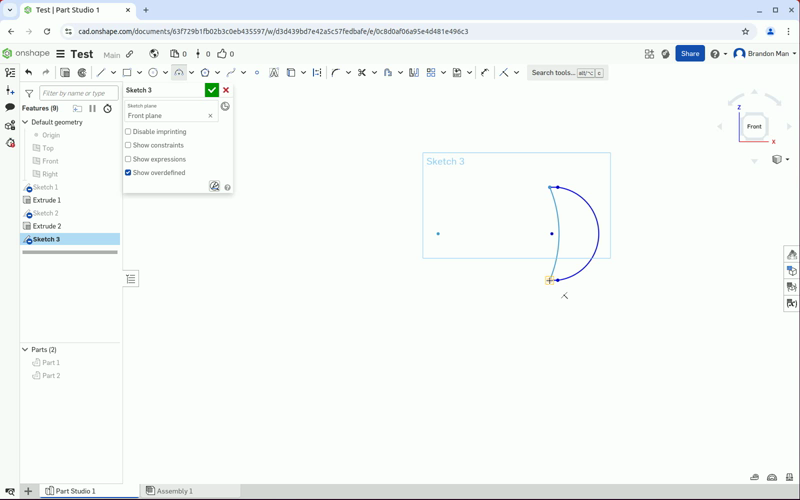
scroll(6)
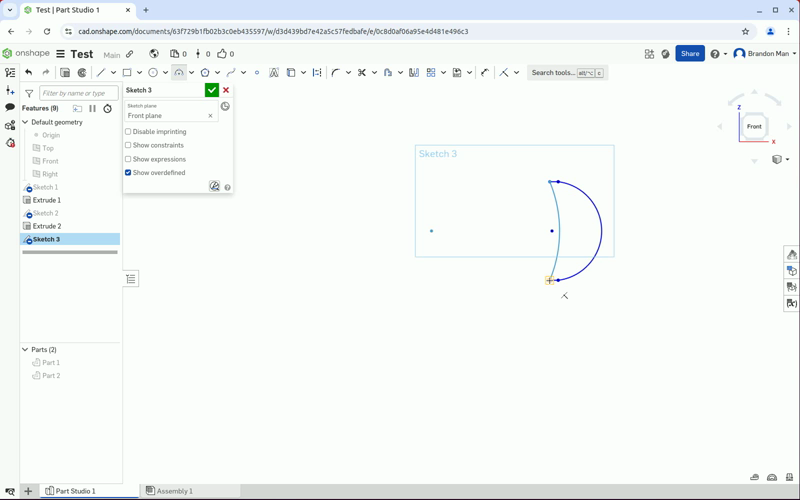
scroll(6)
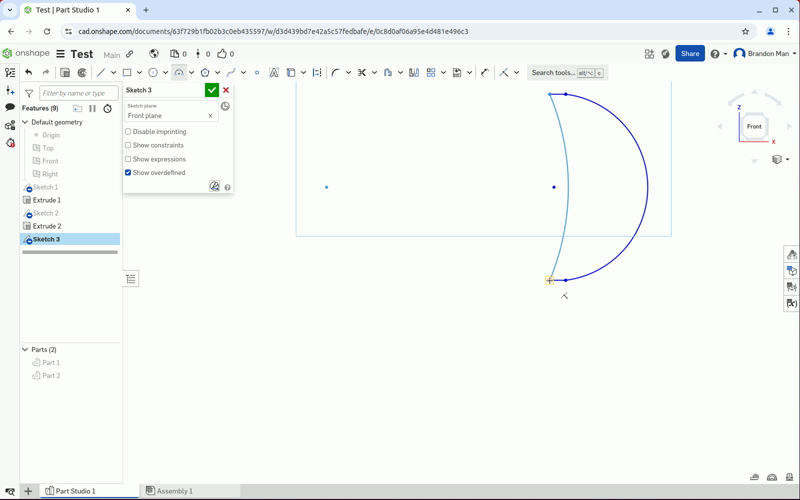
scroll(6)
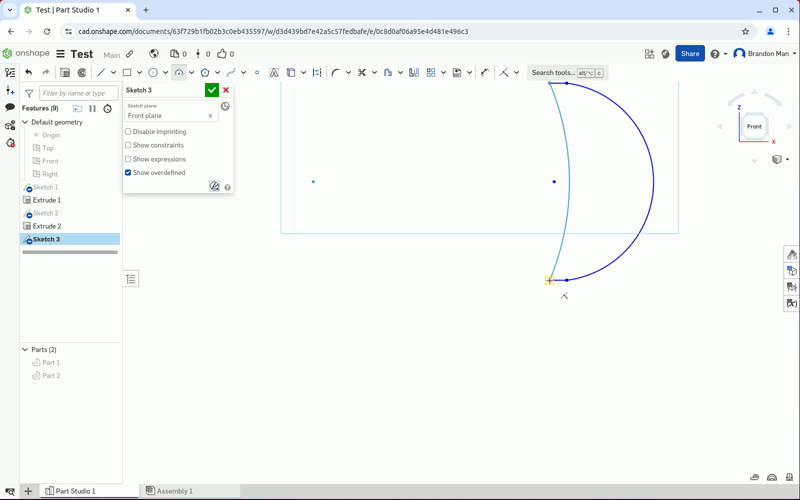
scroll(6)
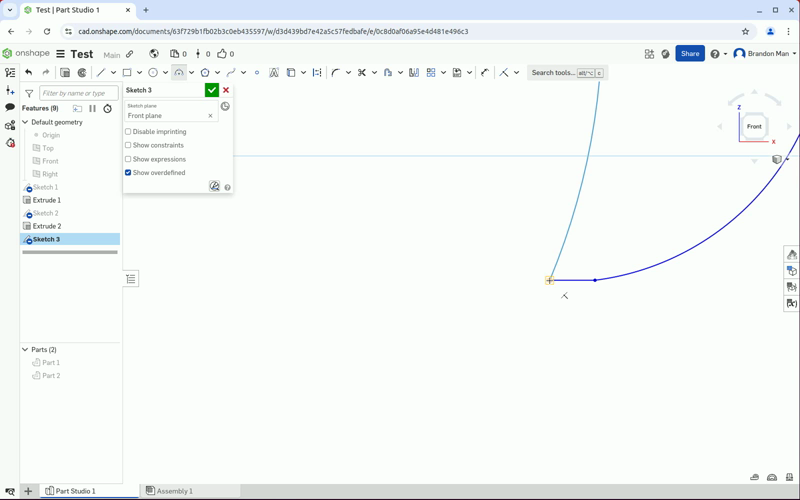
click(549, 280)
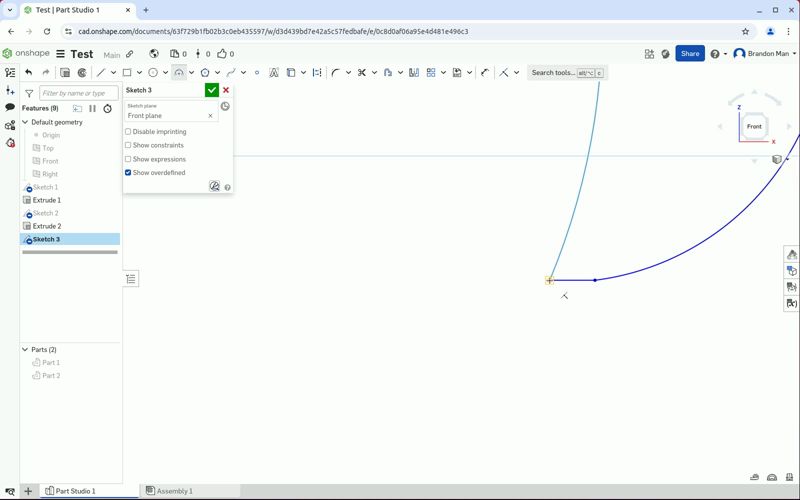
scroll(-6)
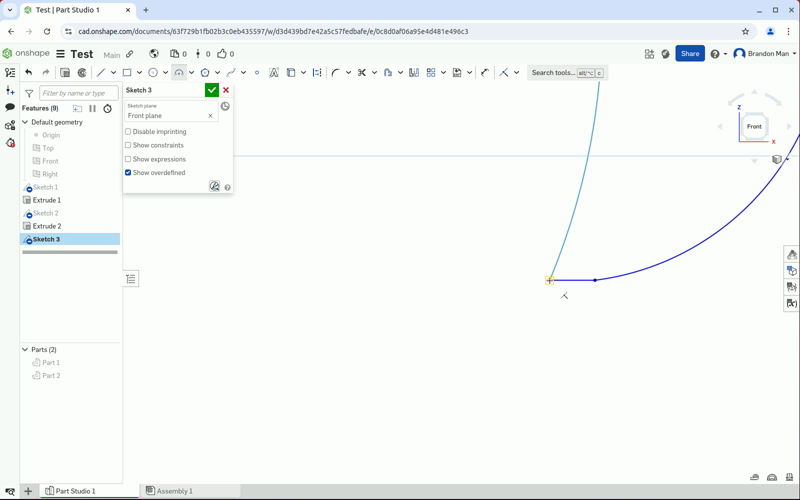
scroll(-6)
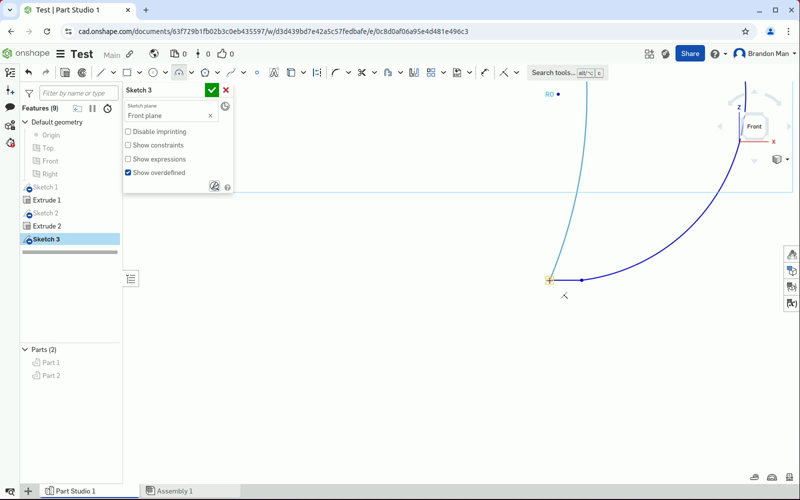
scroll(-6)
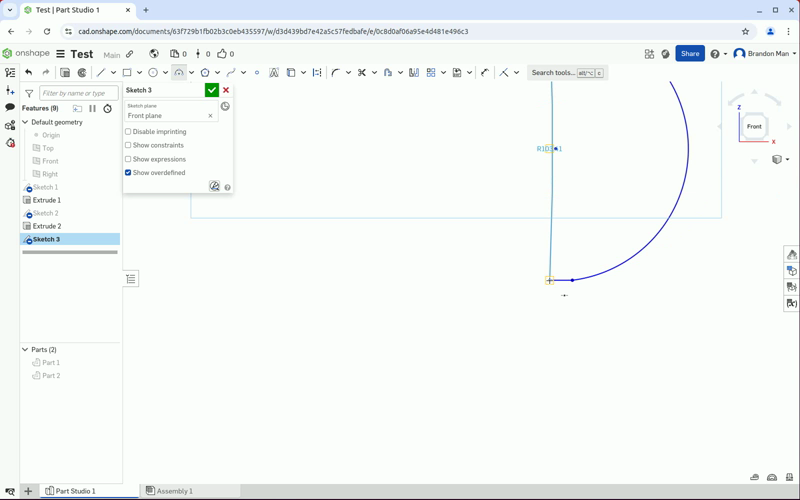
scroll(-6)
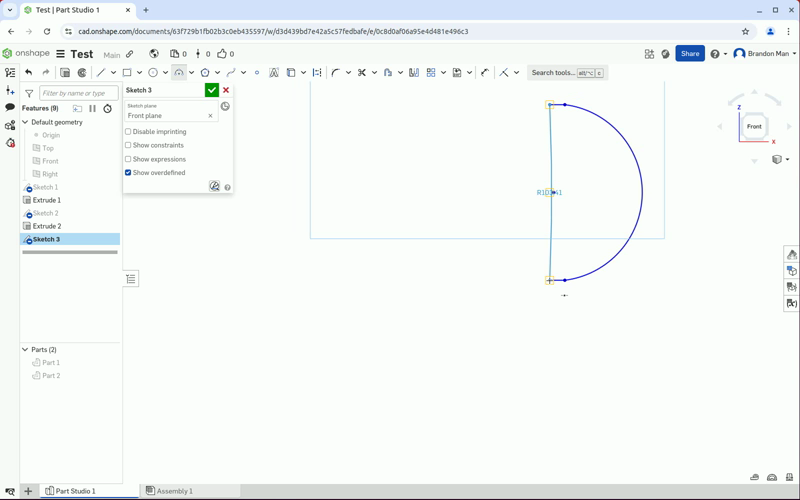
scroll(-6)
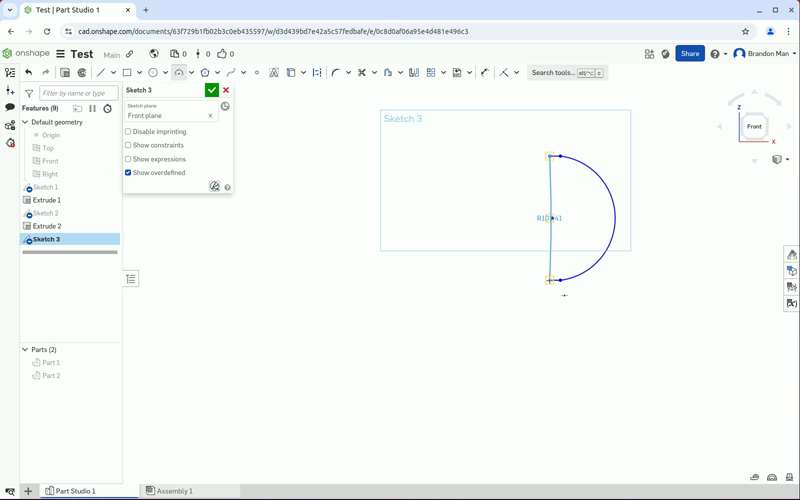
scroll(-6)
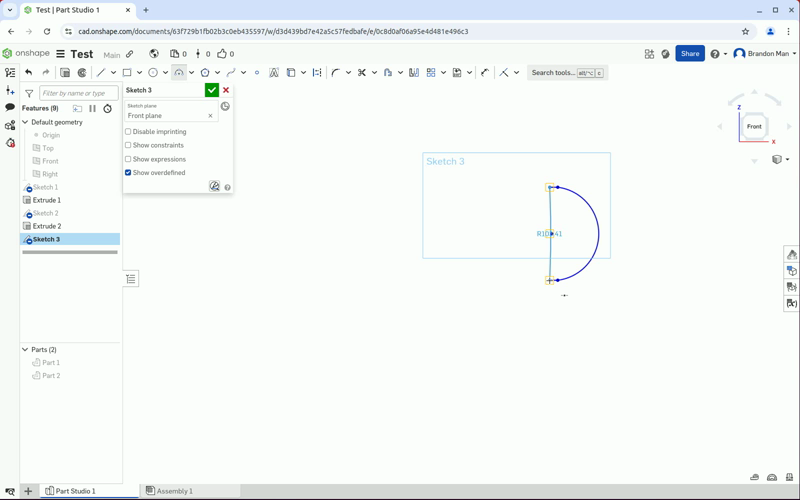
scroll(-6)
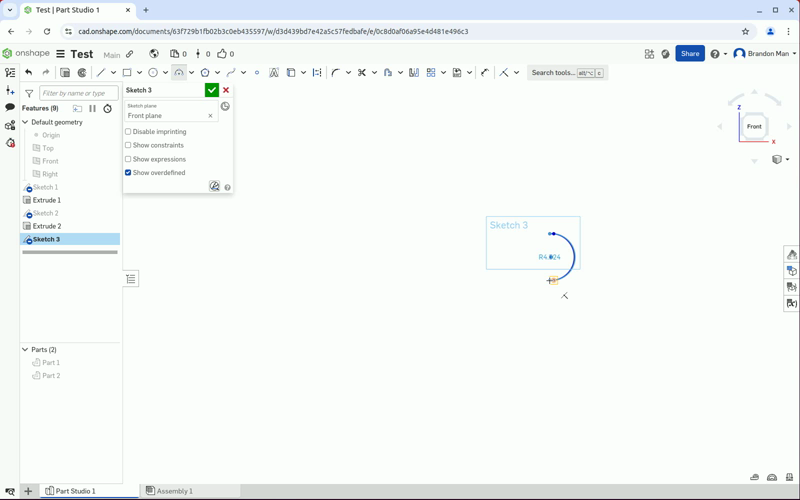
key_down(shift)
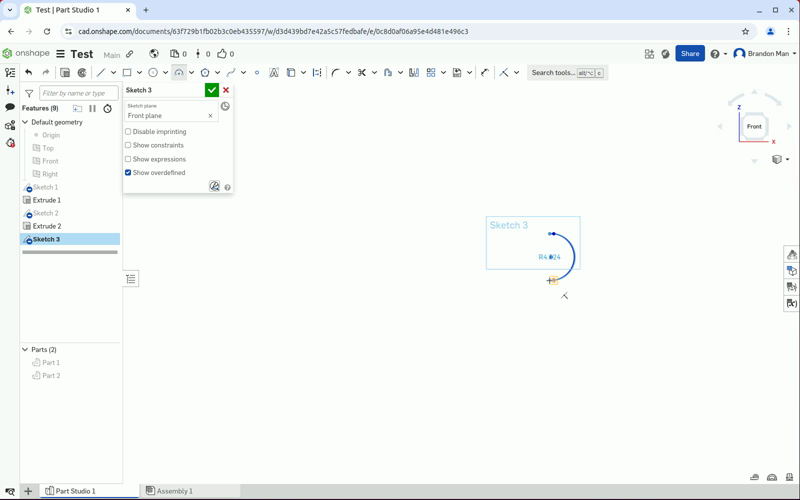
mouse_move(527, 256)
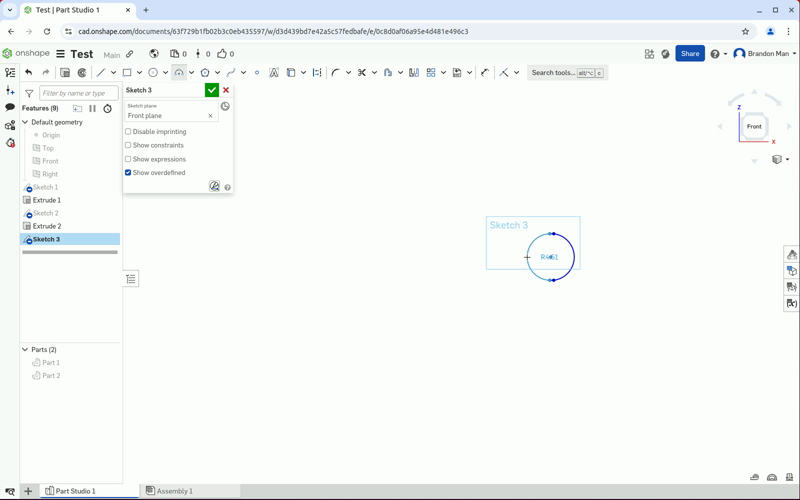
click(527, 256)
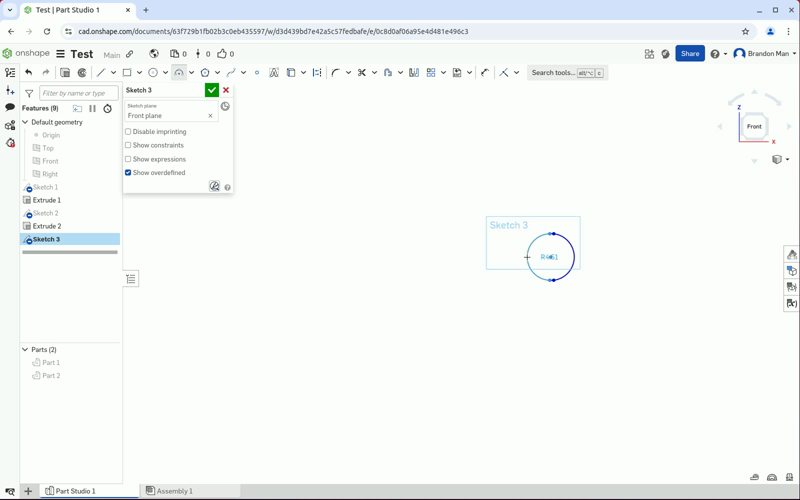
key_up(shift)
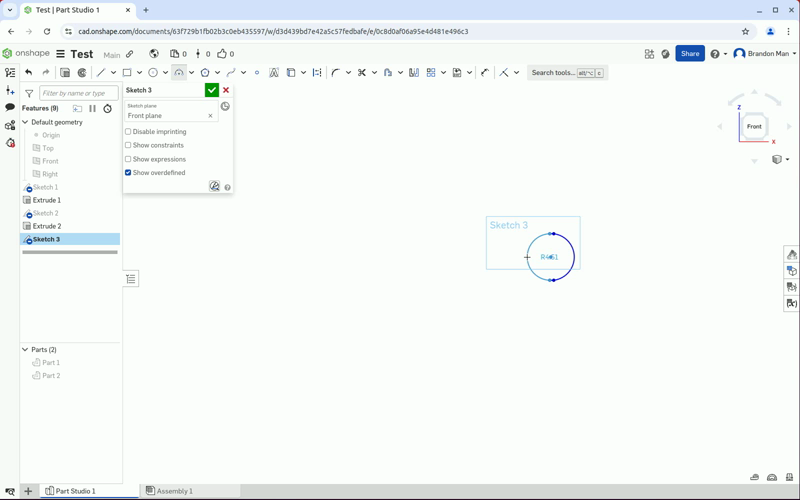
key(esc)
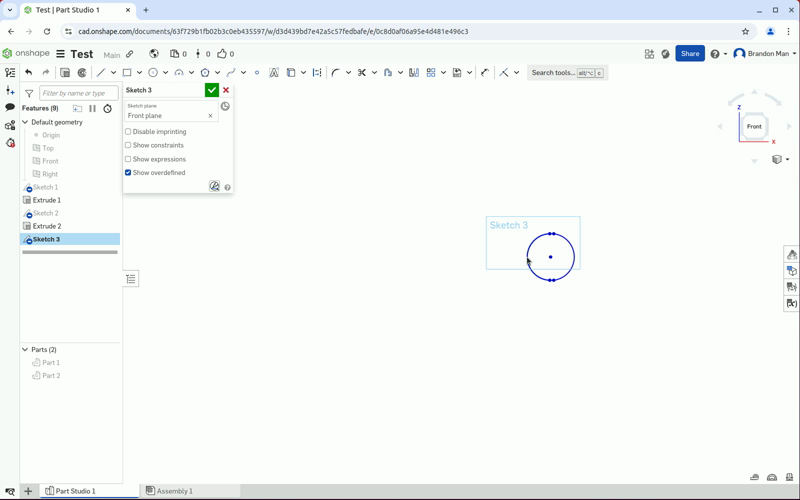
key(c)
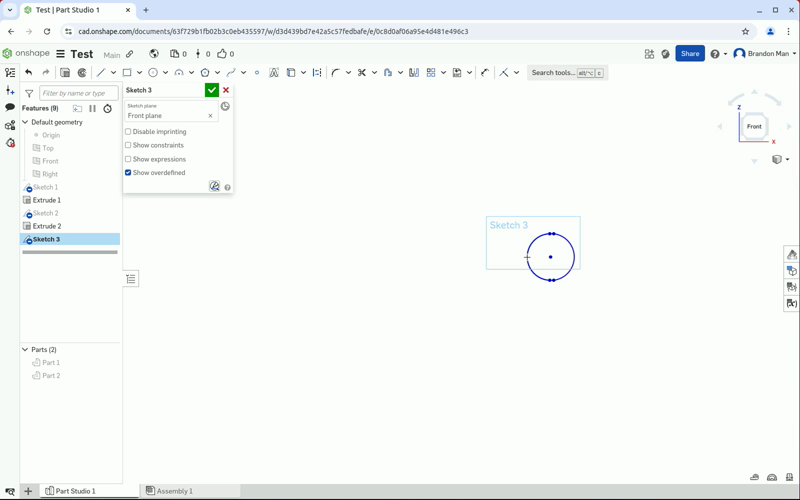
key_down(shift)
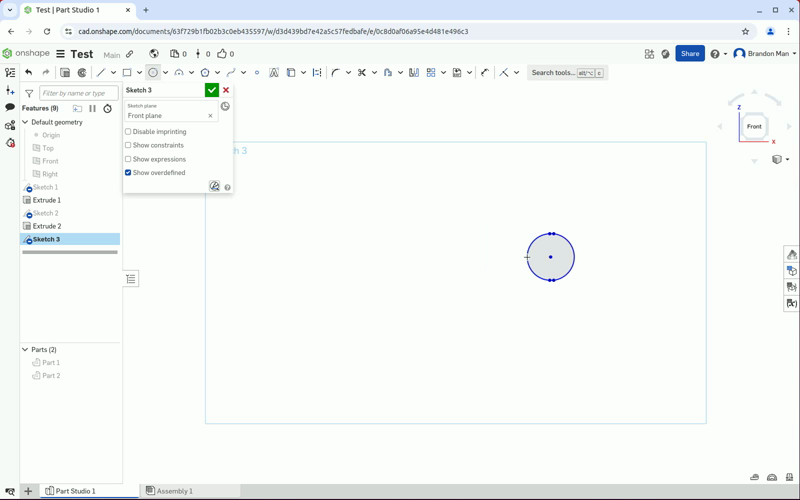
mouse_move(550, 256)
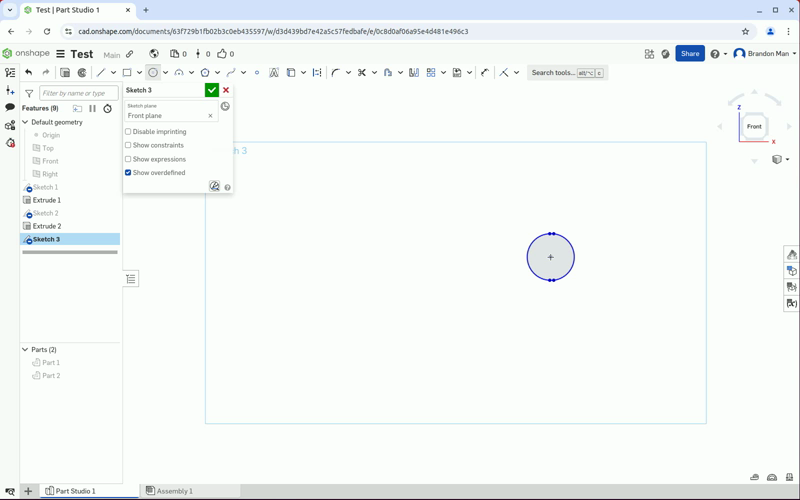
click(550, 256)
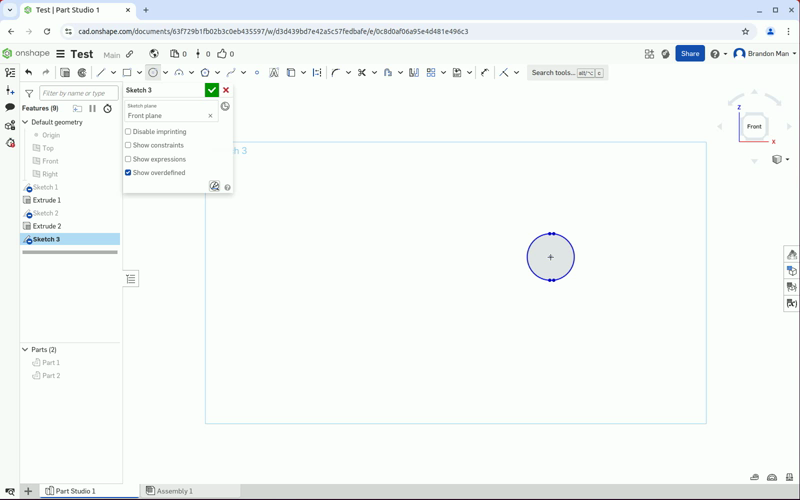
key_up(shift)
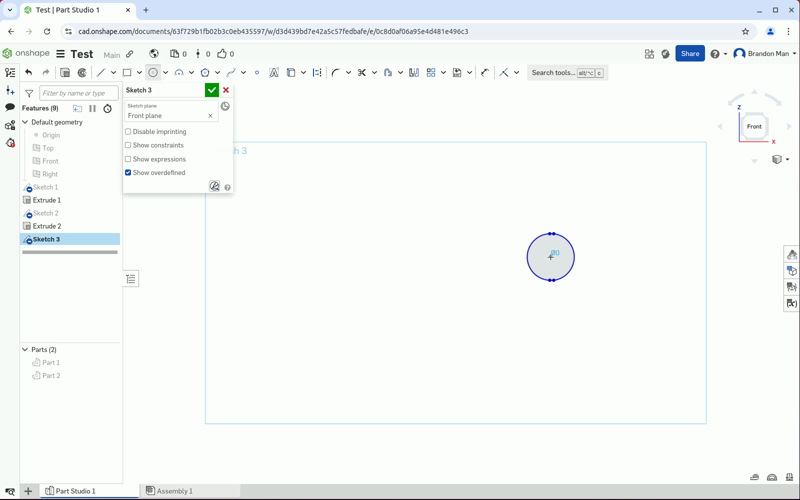
mouse_move(562, 256)
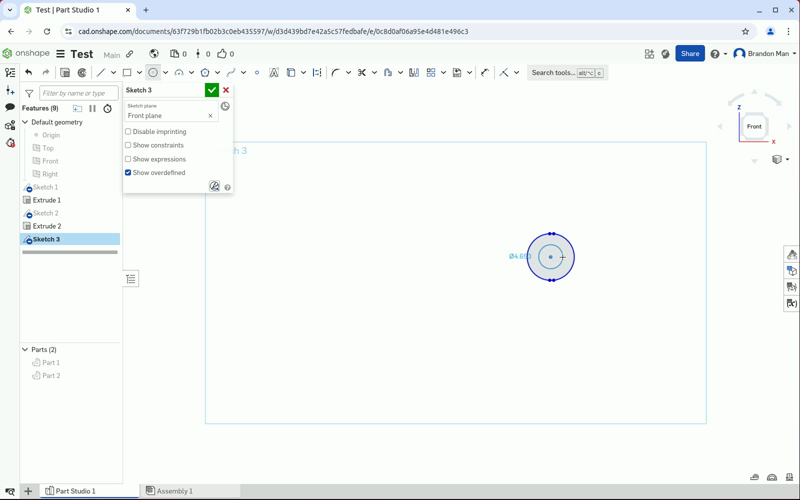
click(562, 256)
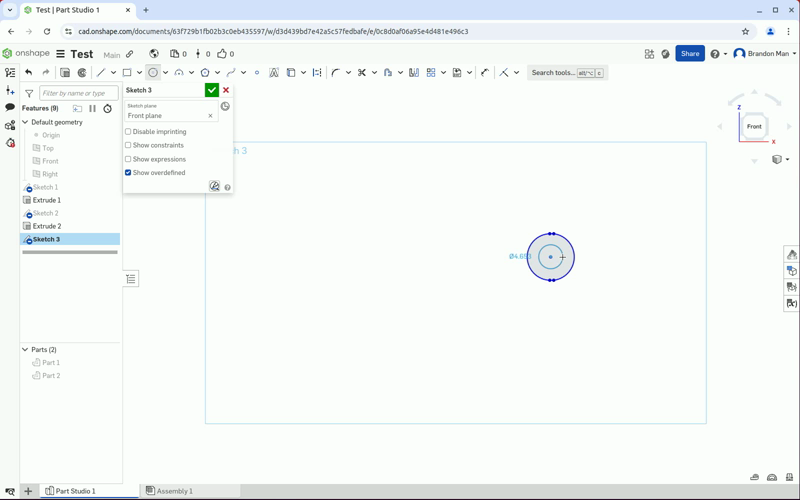
key(esc)
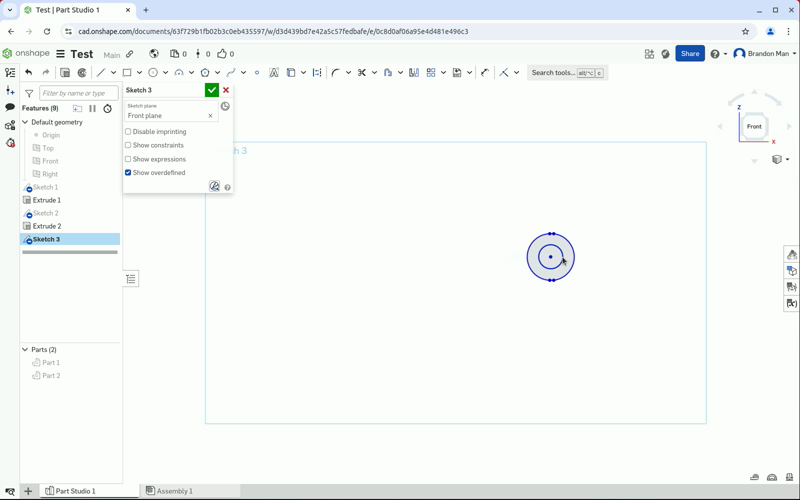
mouse_move(533, 258)
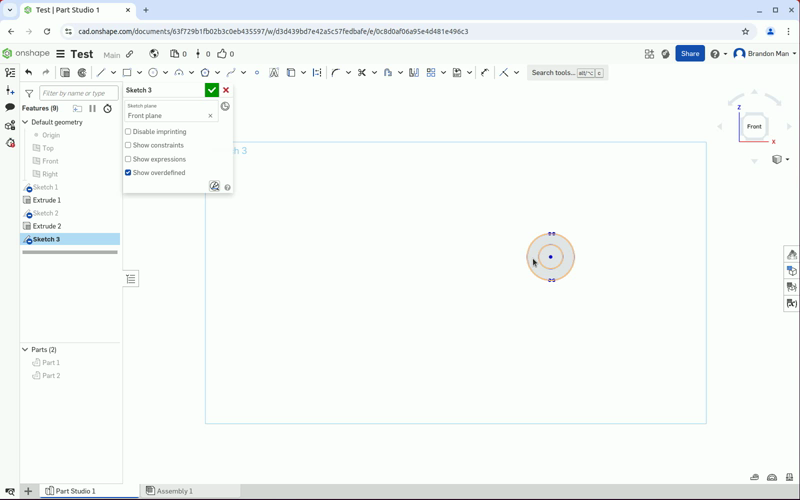
scroll(6)
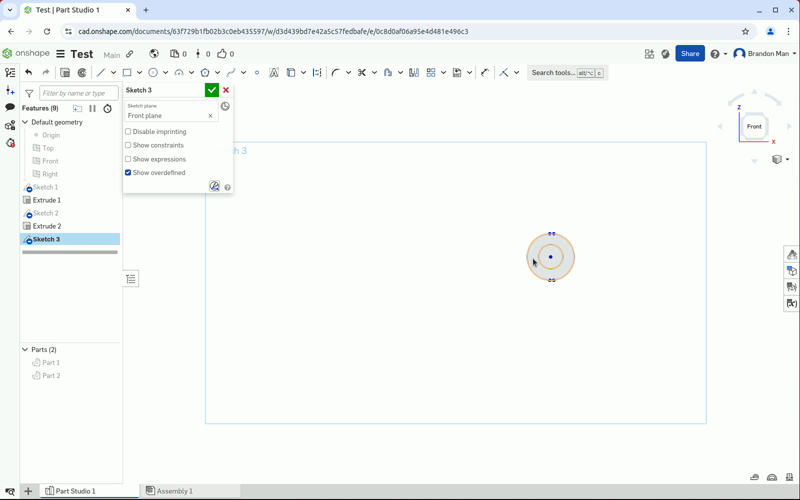
scroll(6)
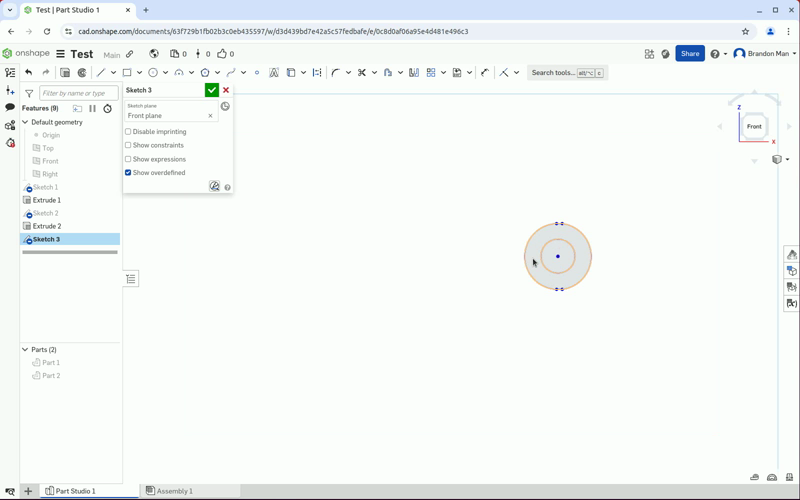
scroll(6)
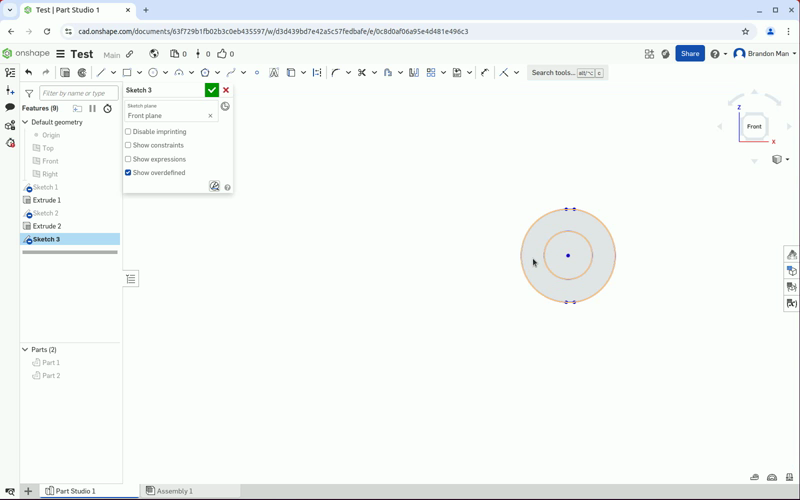
scroll(6)
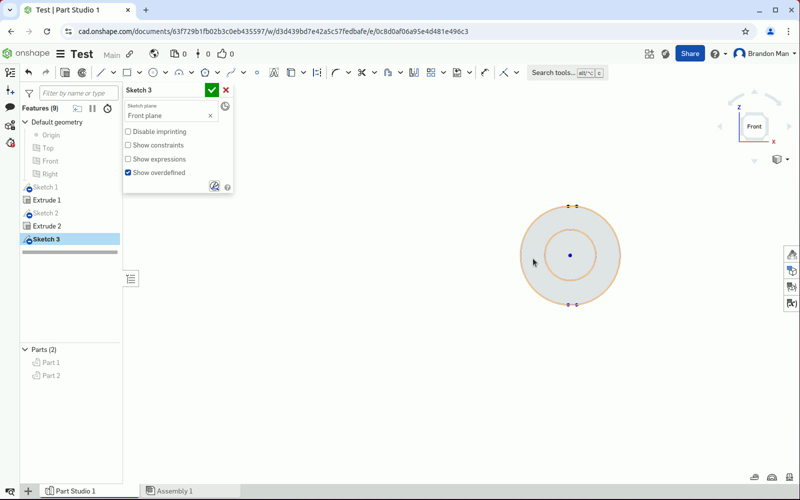
scroll(6)
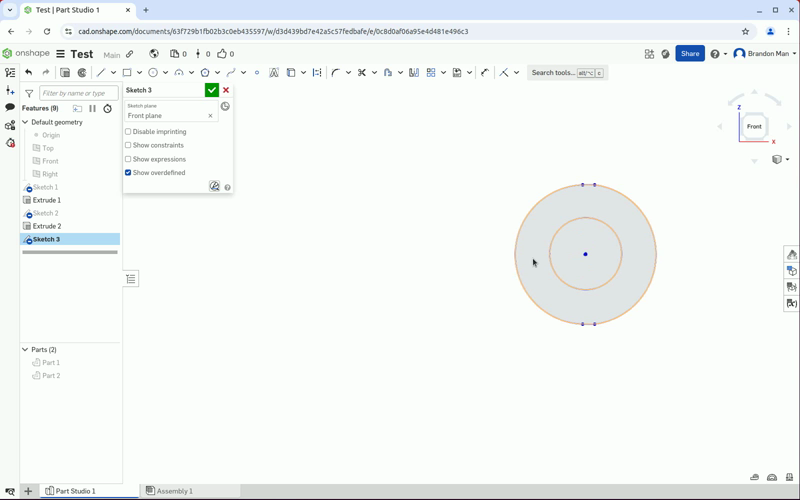
scroll(6)
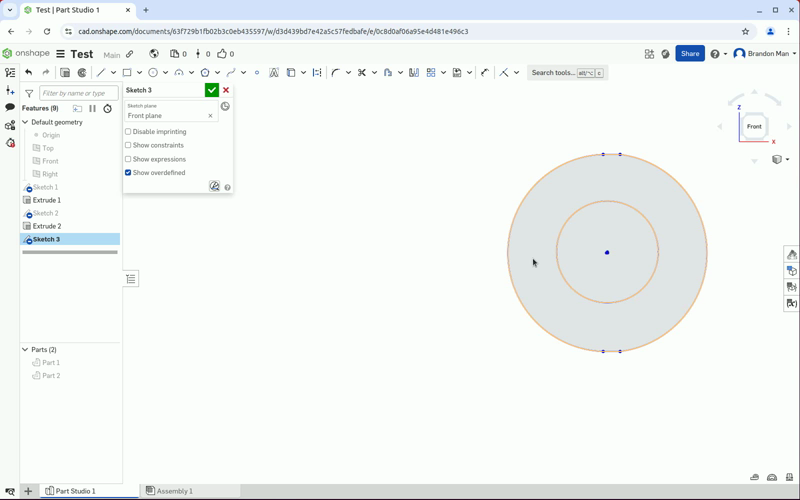
scroll(6)
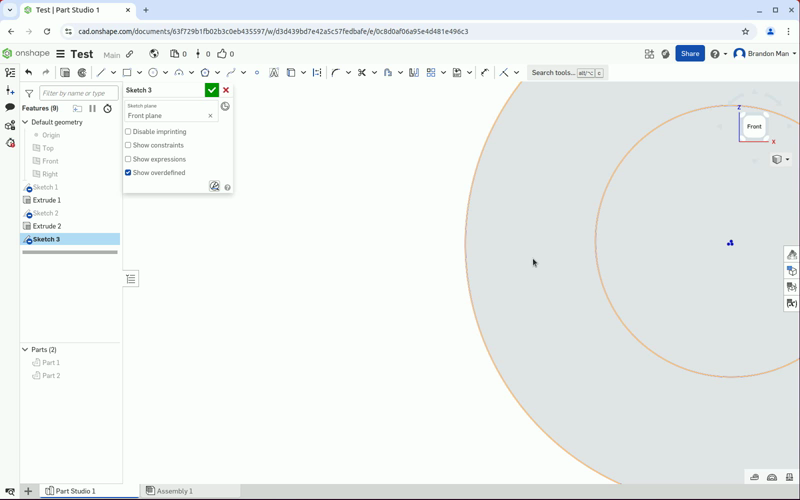
click(533, 258)
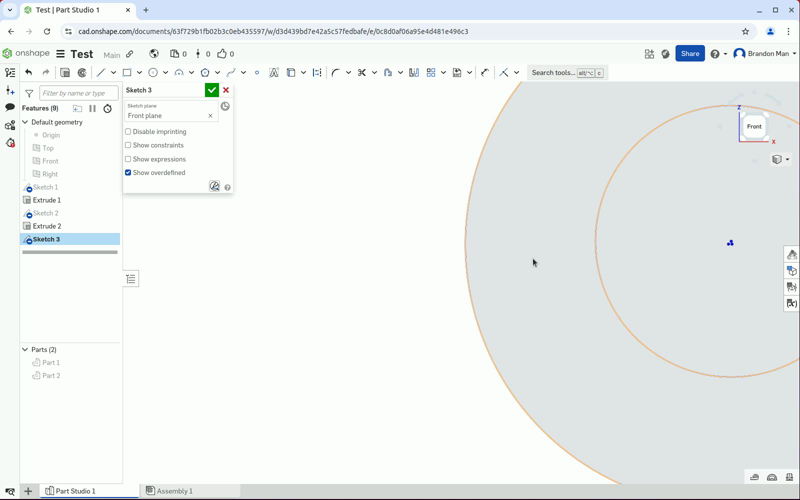
scroll(-6)
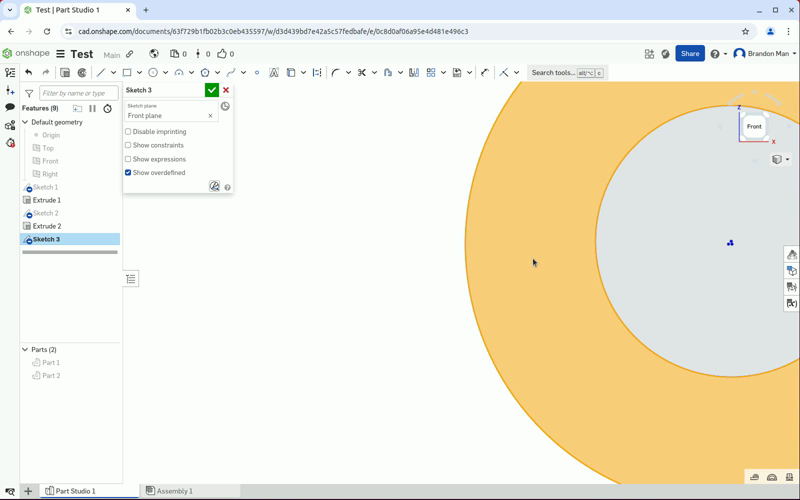
scroll(-6)
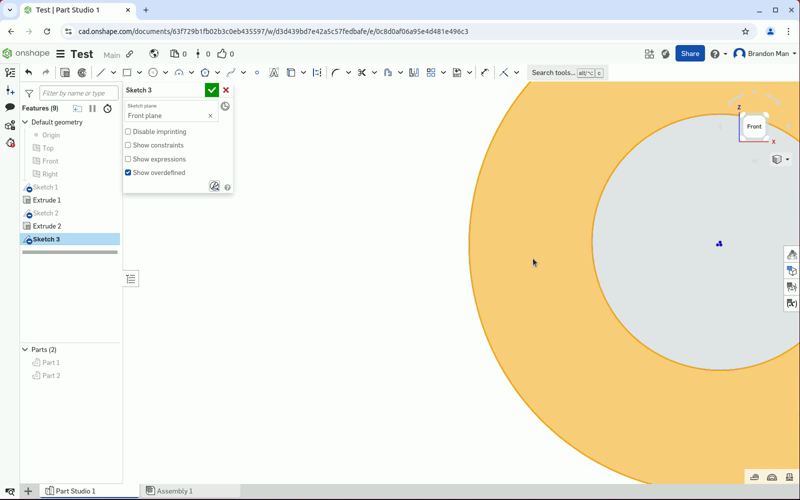
scroll(-6)
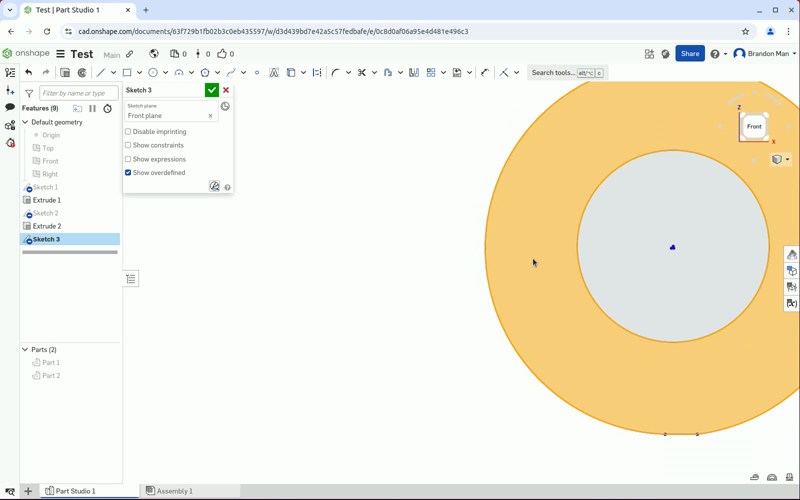
scroll(-6)
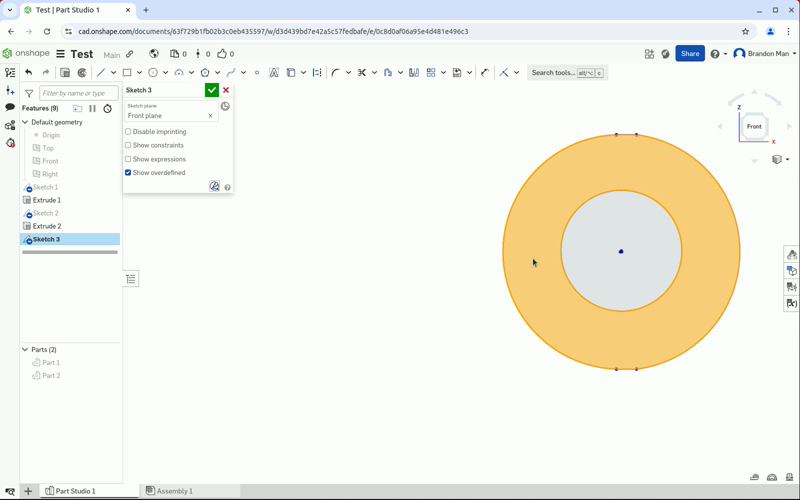
scroll(-6)
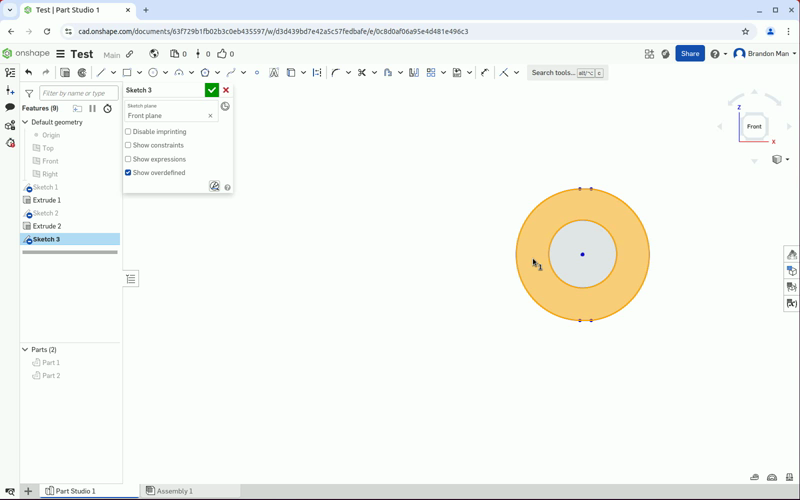
scroll(-6)
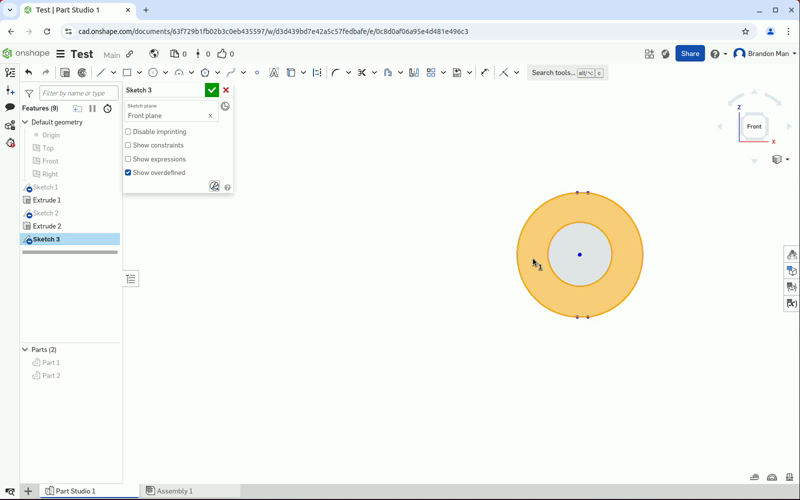
scroll(-6)
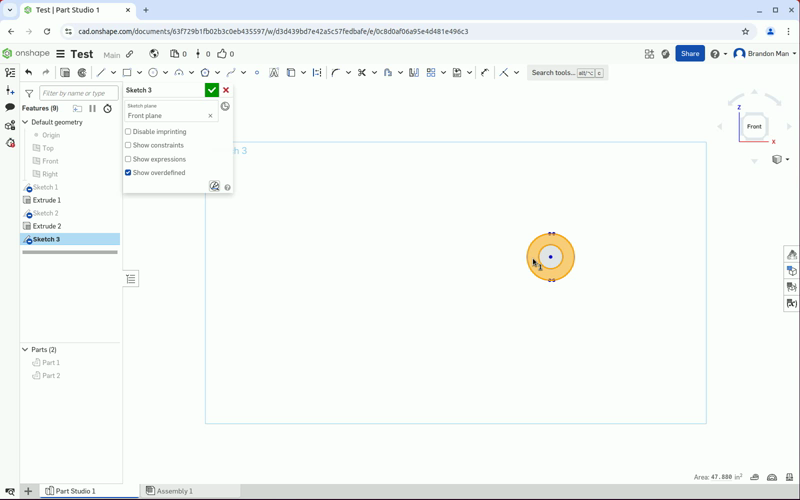
mouse_move(73, 352)
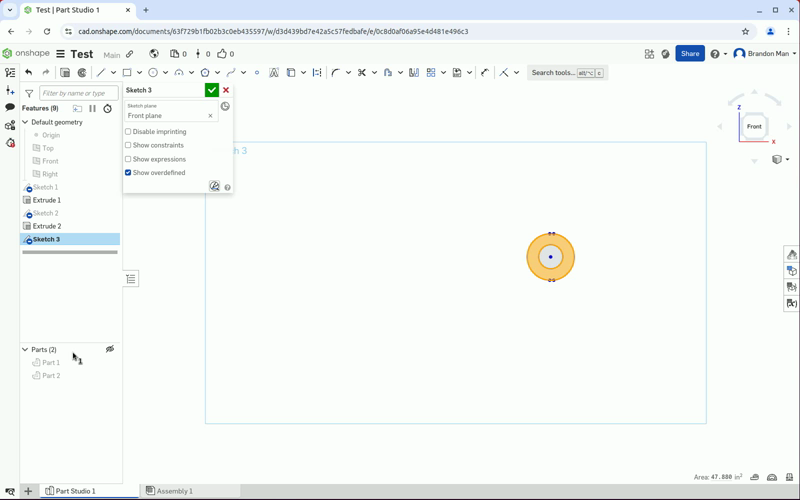
key(shift+y)
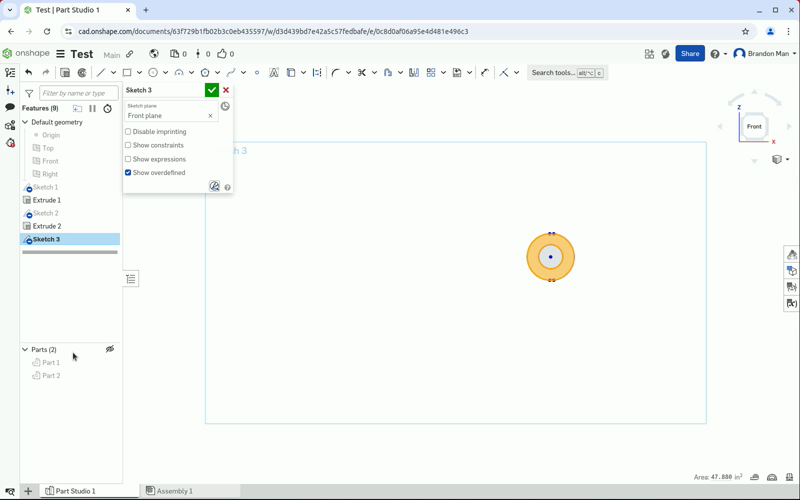
key(shift+e)
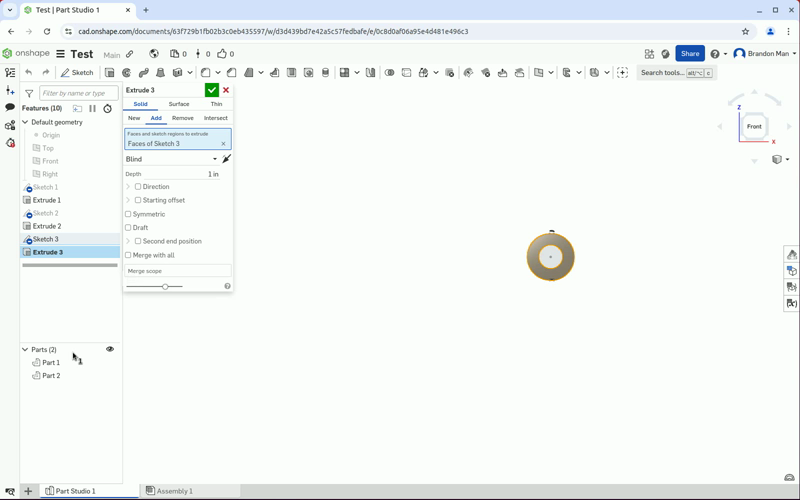
mouse_move(143, 106)
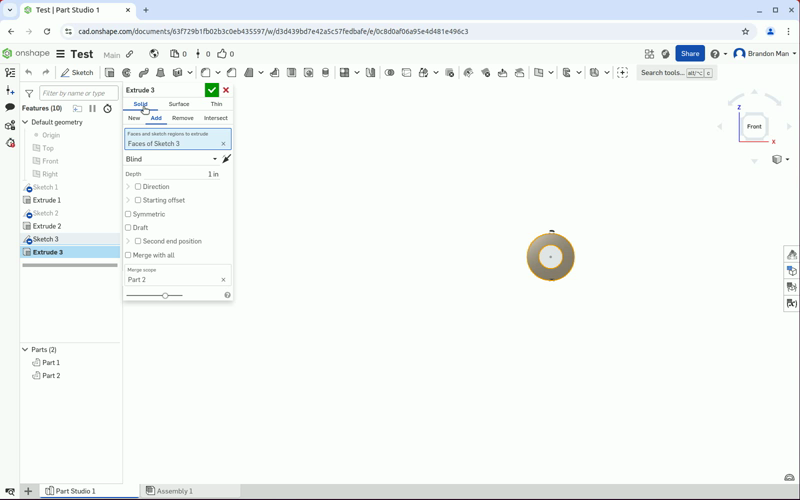
click(143, 106)
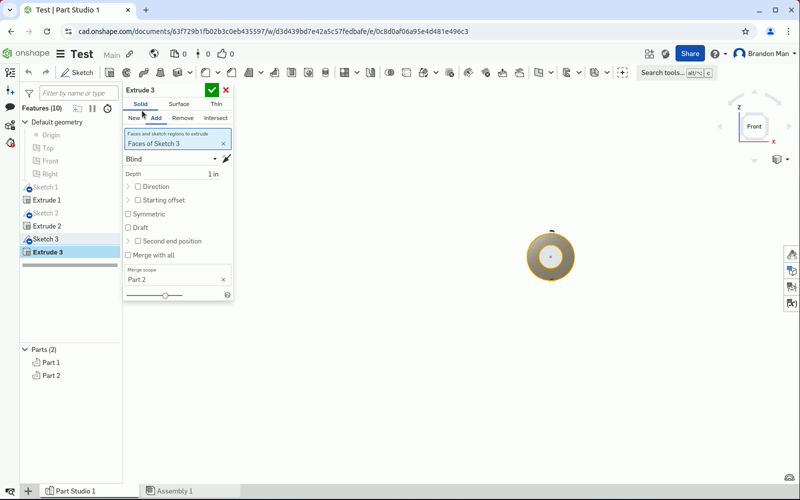
mouse_move(137, 120)
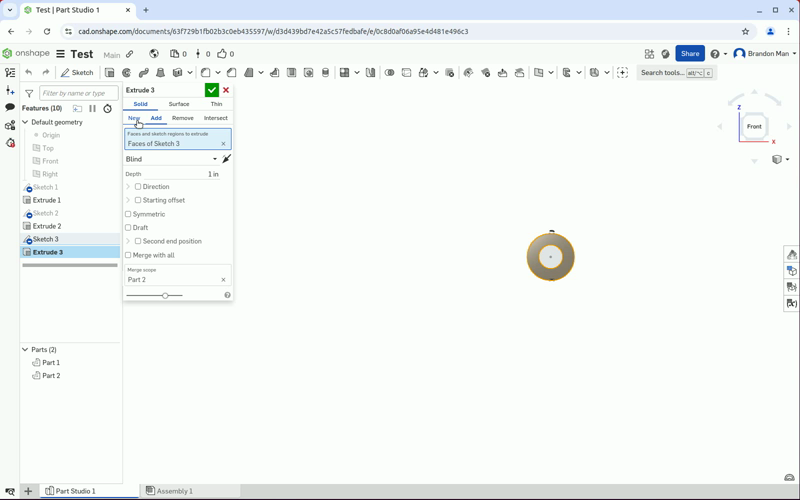
click(137, 120)
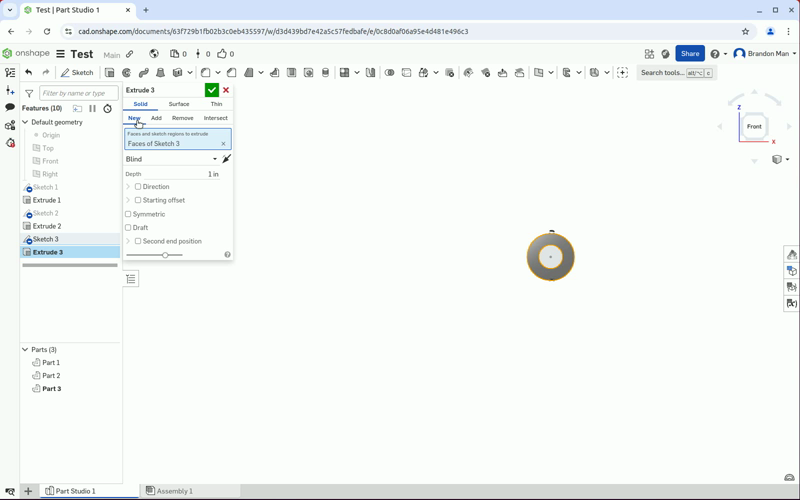
key(tab, 4)
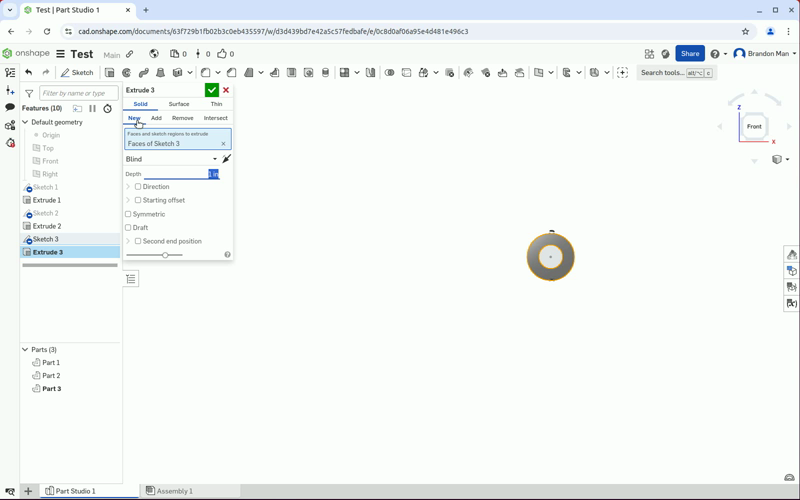
text(4.333)
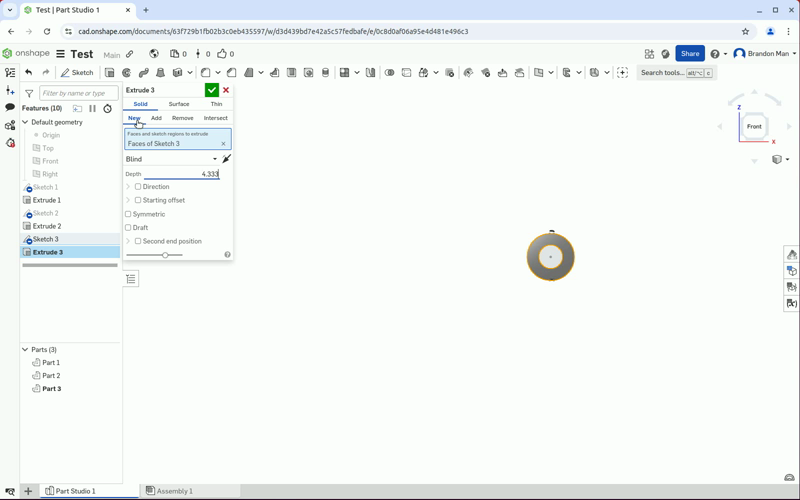
key(enter)
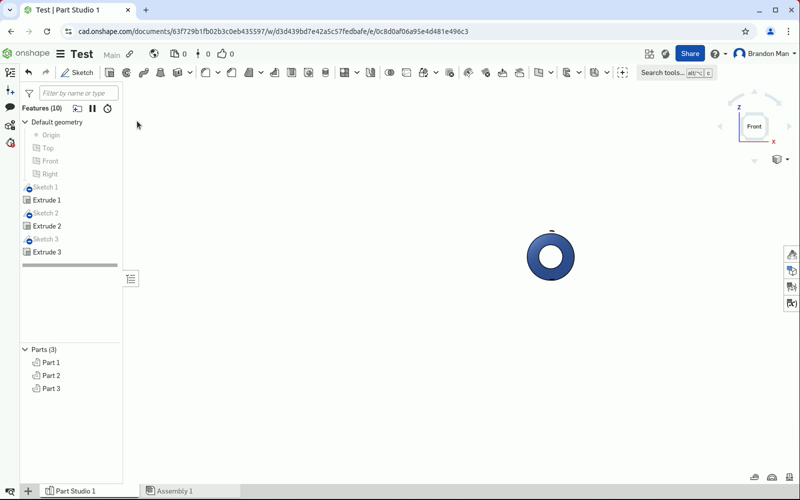
key(shift+h)
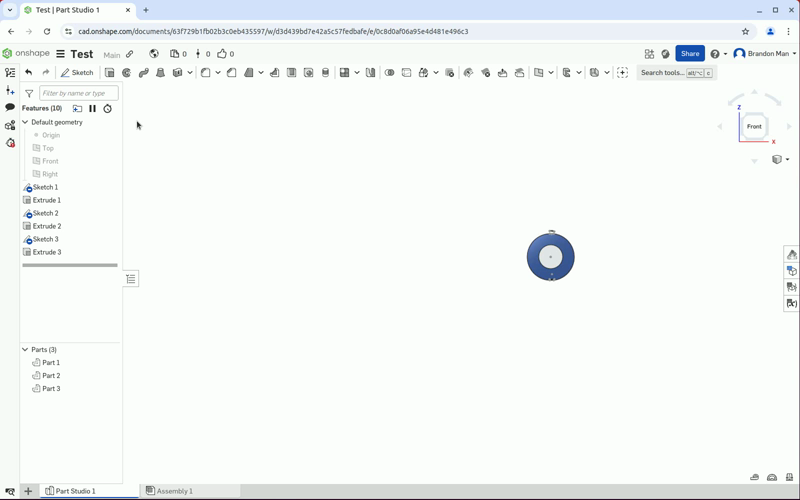
key(shift+h)
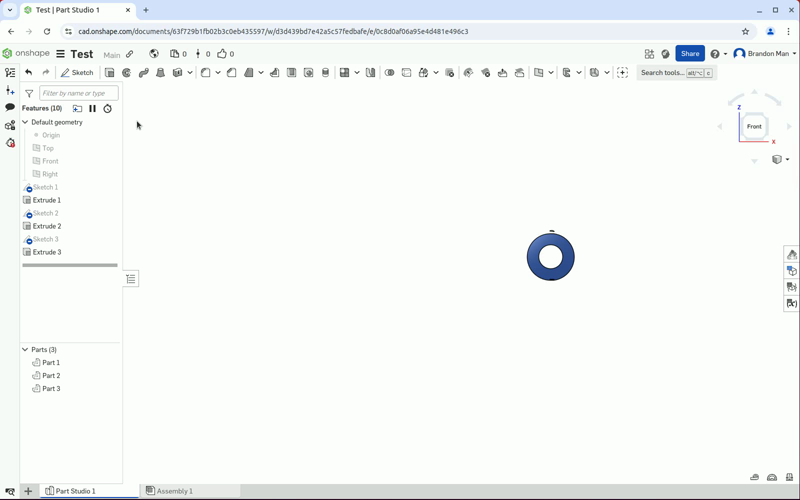
mouse_move(73, 189)
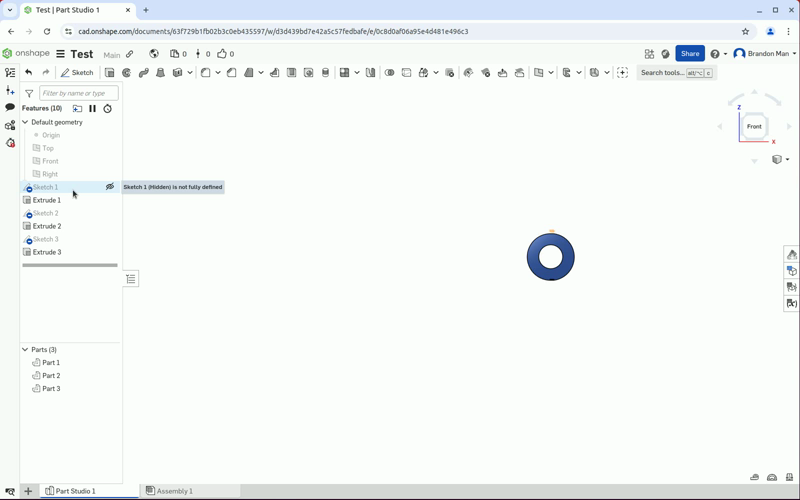
click(73, 189)
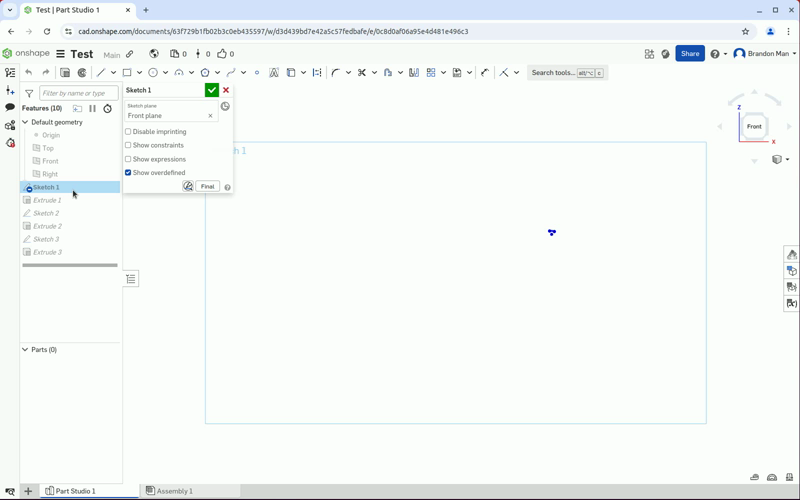
mouse_move(229, 92)
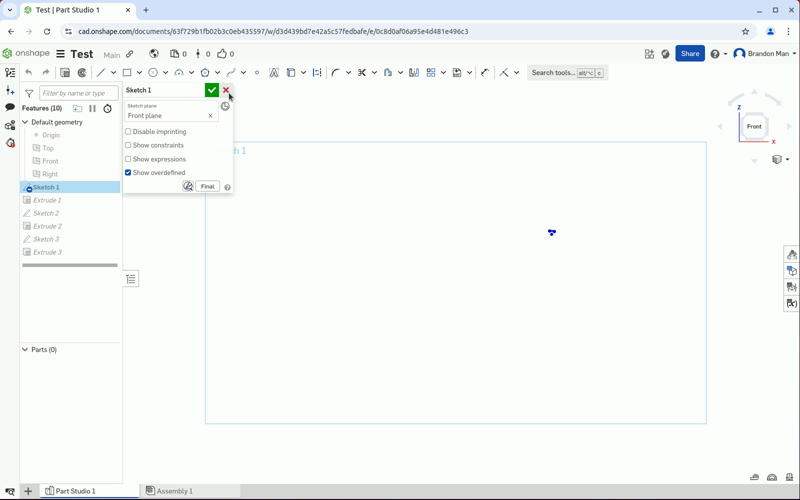
click(229, 92)
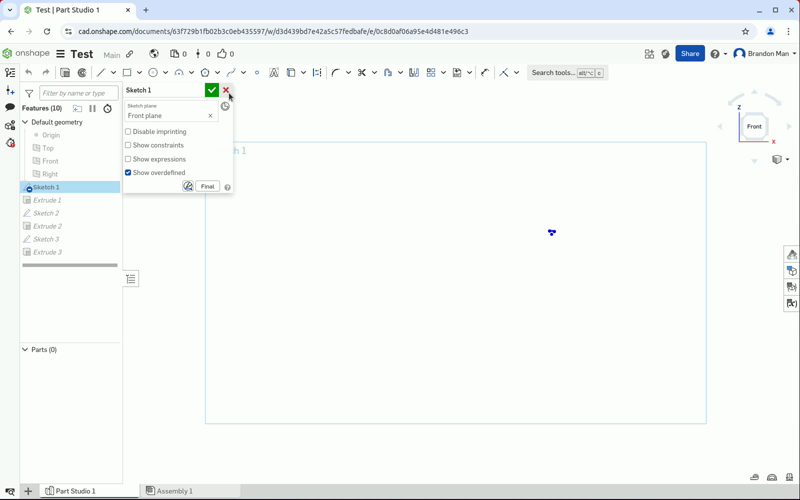
key(shift+s)
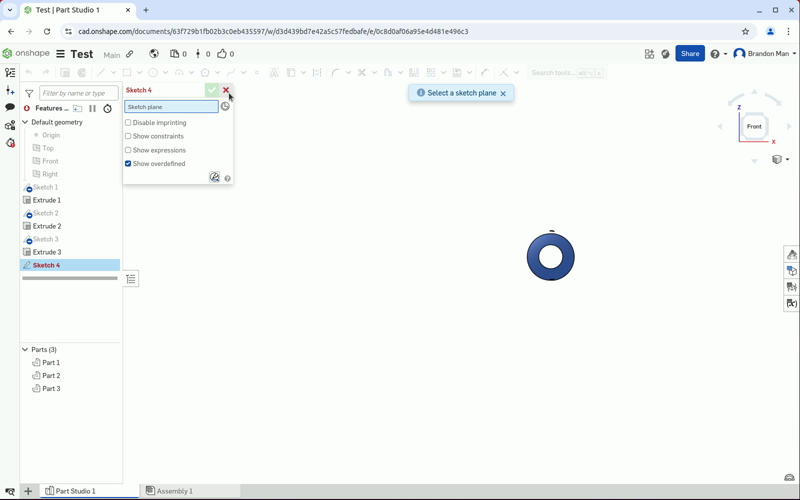
mouse_move(73, 163)
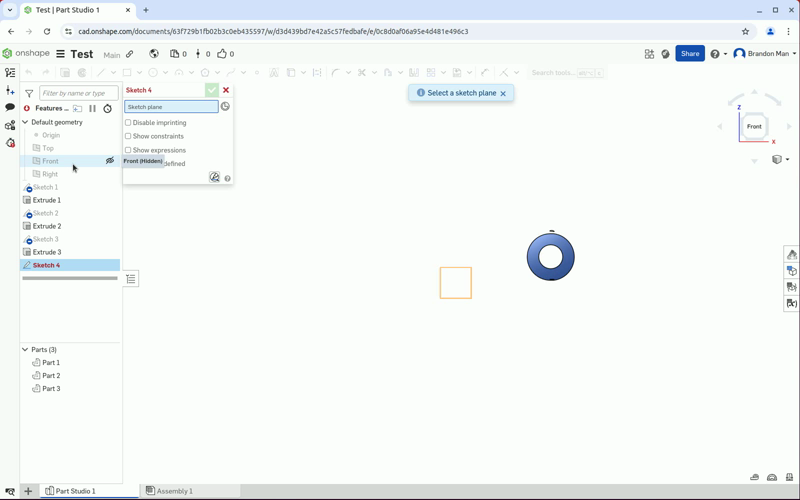
click(73, 163)
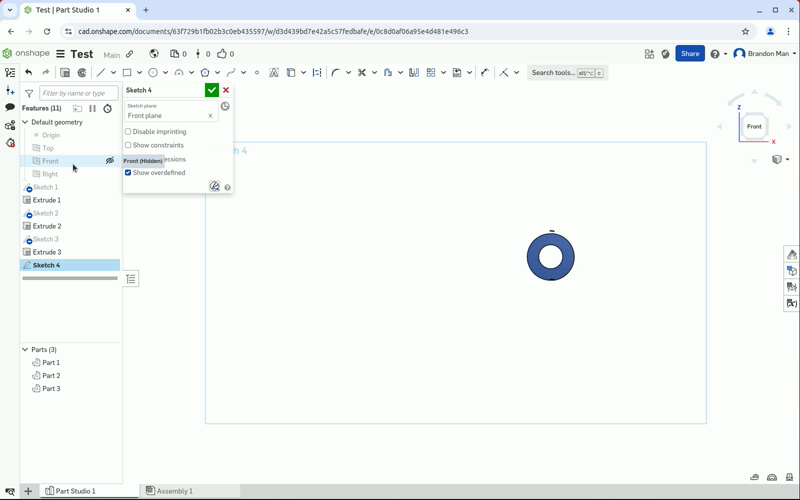
mouse_move(73, 352)
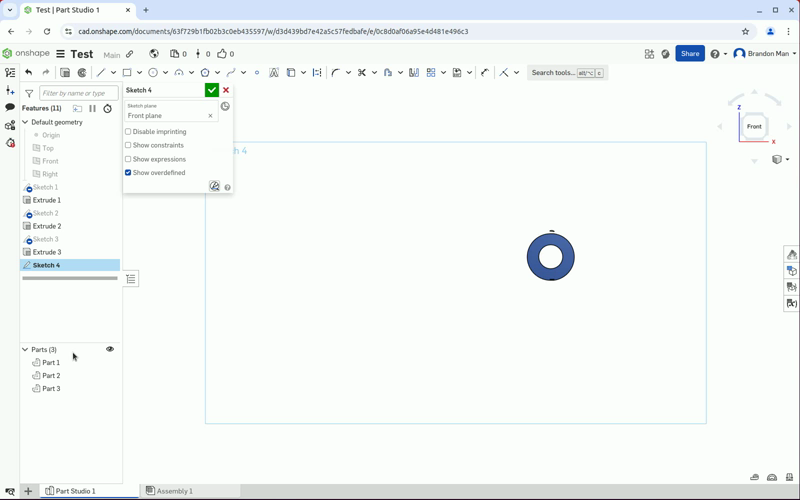
key(y)
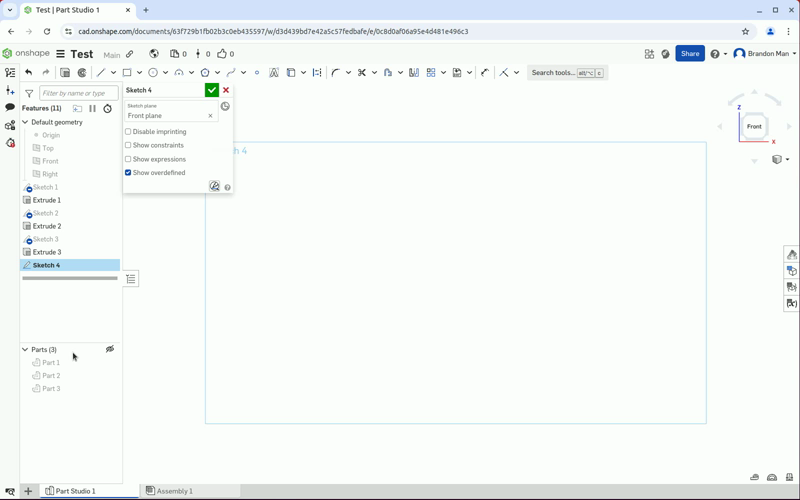
key(l)
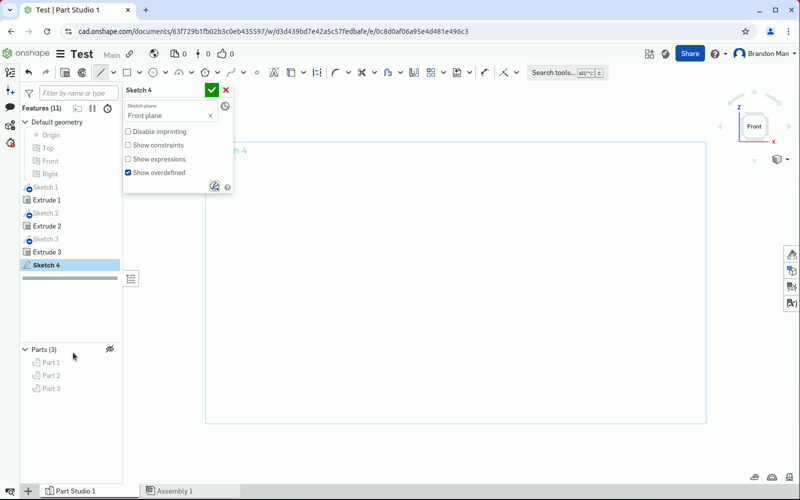
key_down(shift)
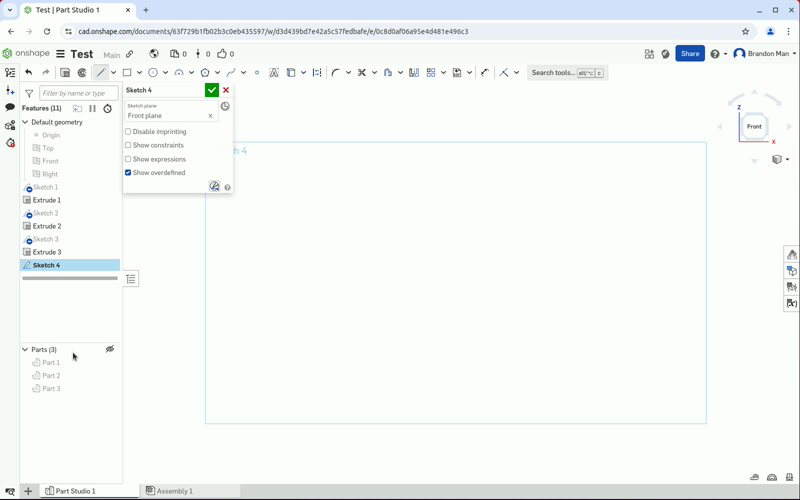
mouse_move(431, 285)
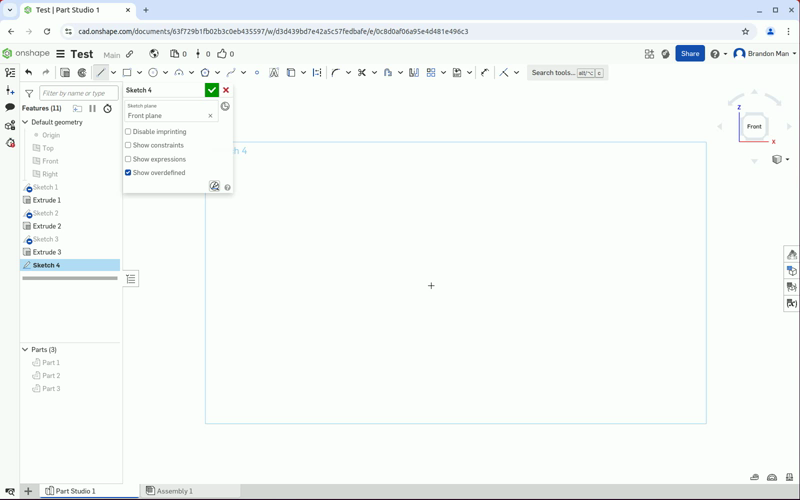
click(431, 285)
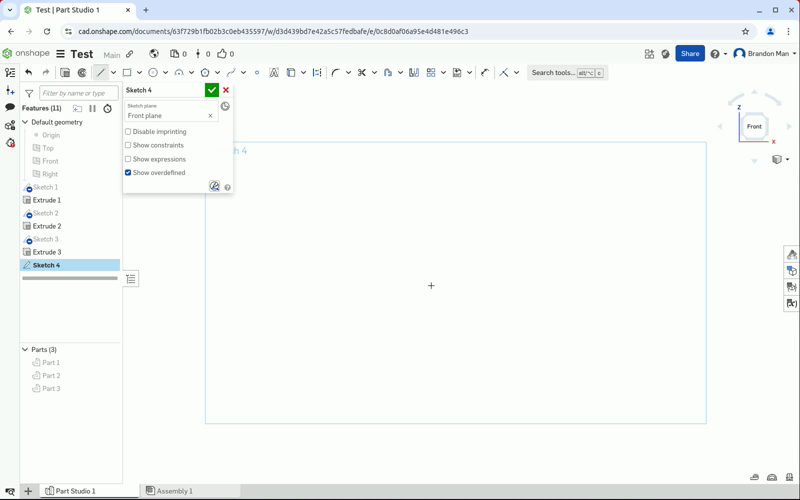
key_up(shift)
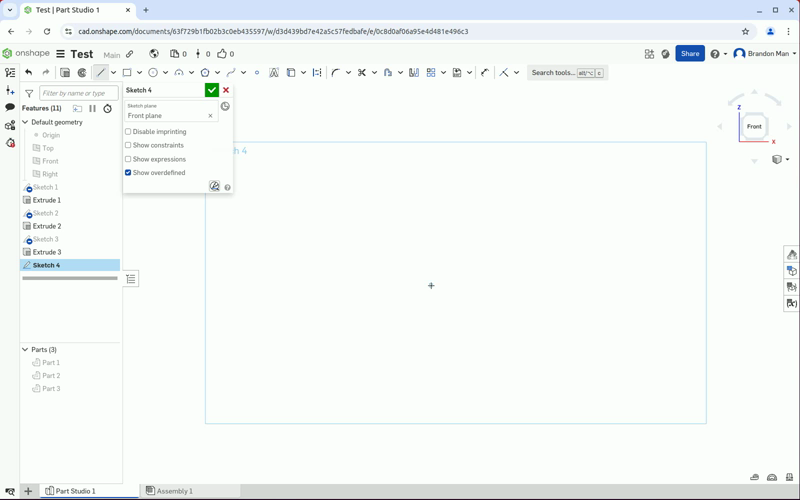
key_down(shift)
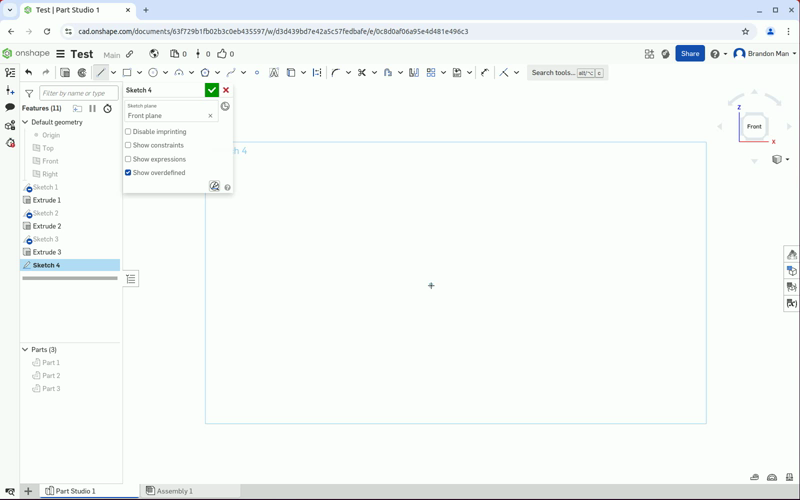
mouse_move(548, 279)
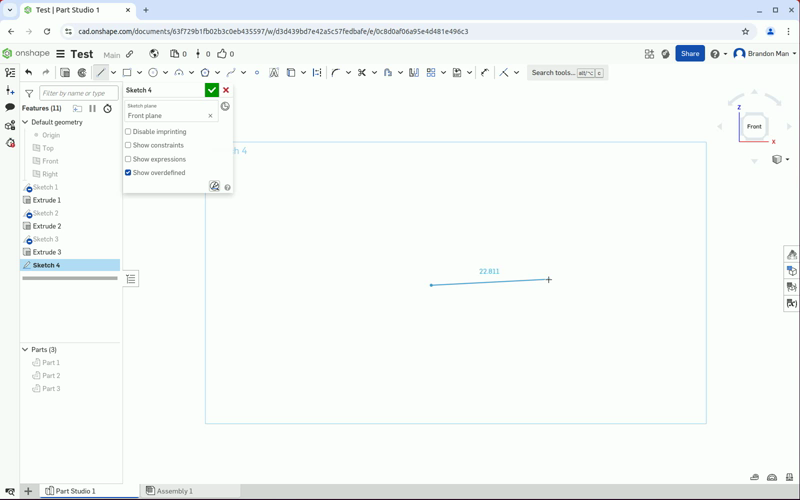
click(548, 279)
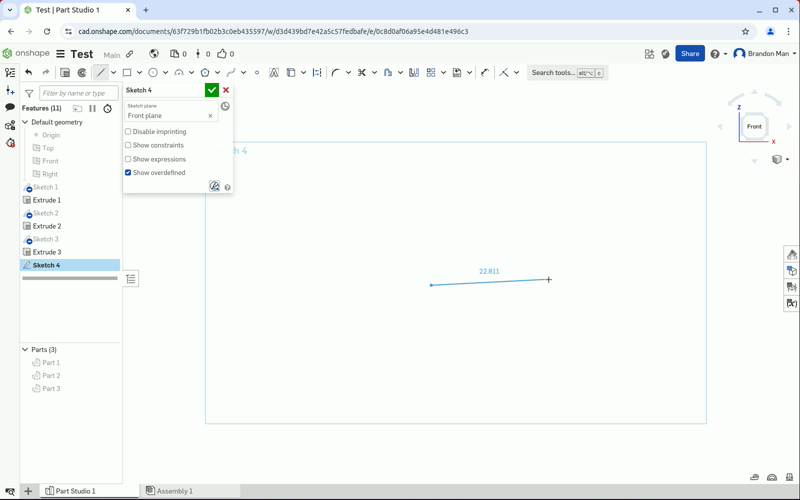
key_up(shift)
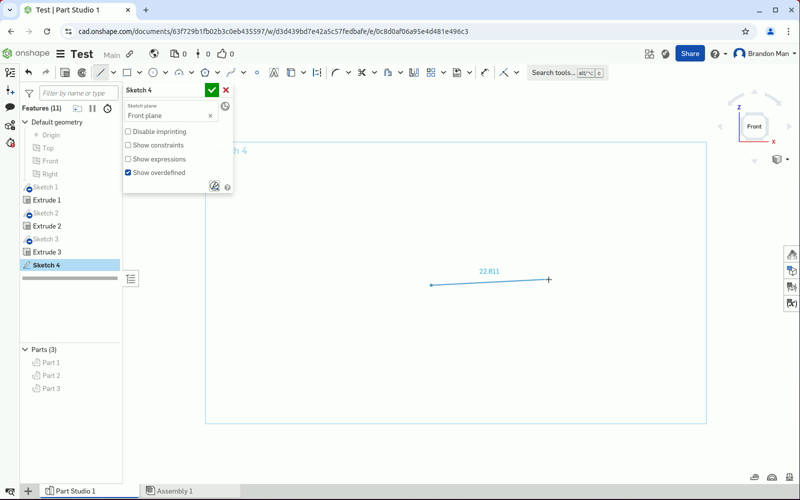
key(esc)
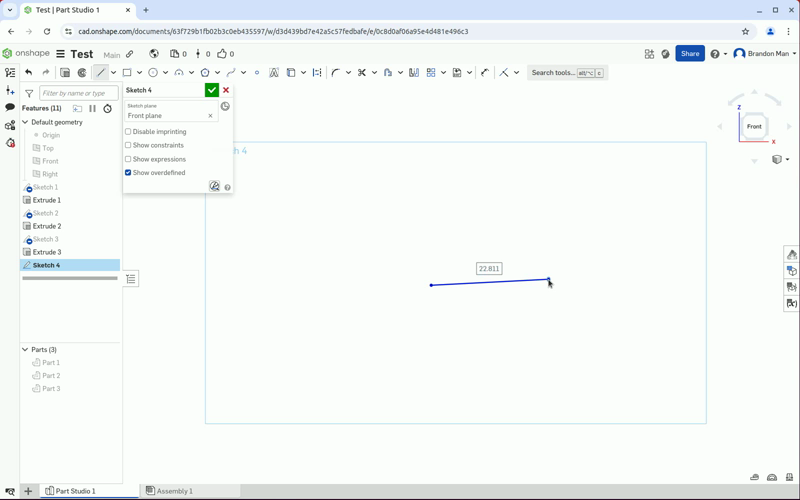
key(a)
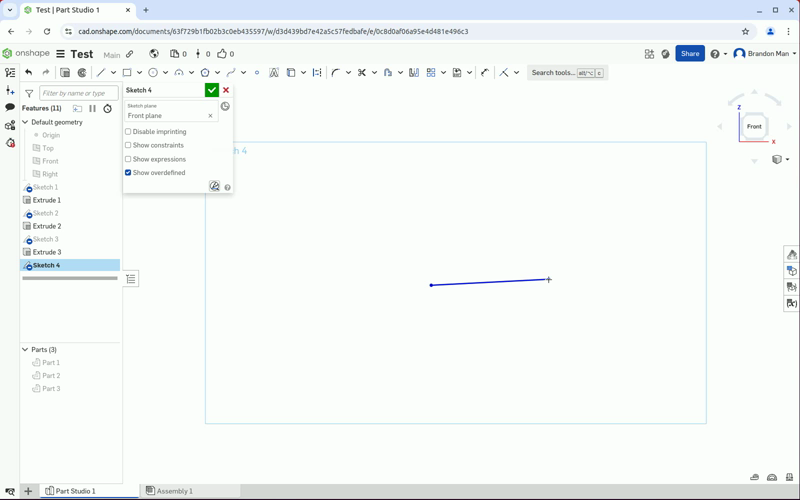
mouse_move(548, 279)
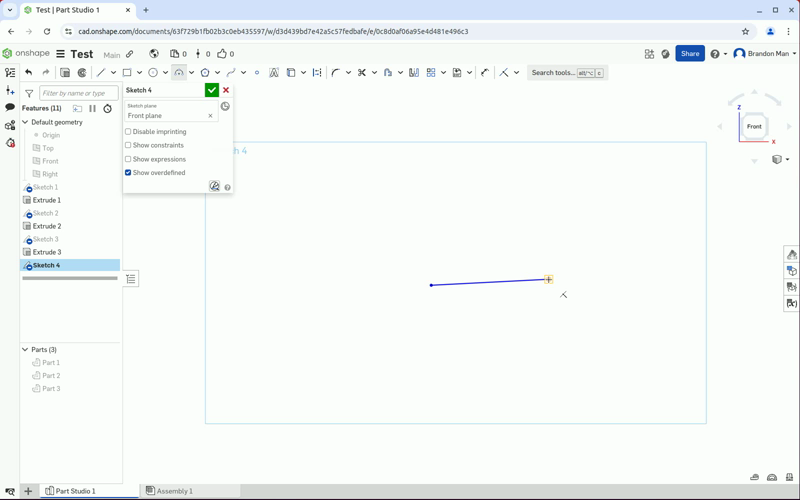
click(548, 279)
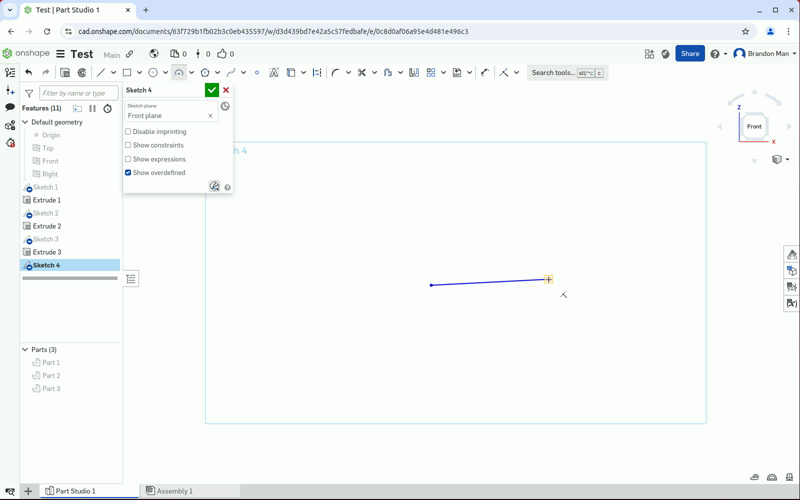
key_down(shift)
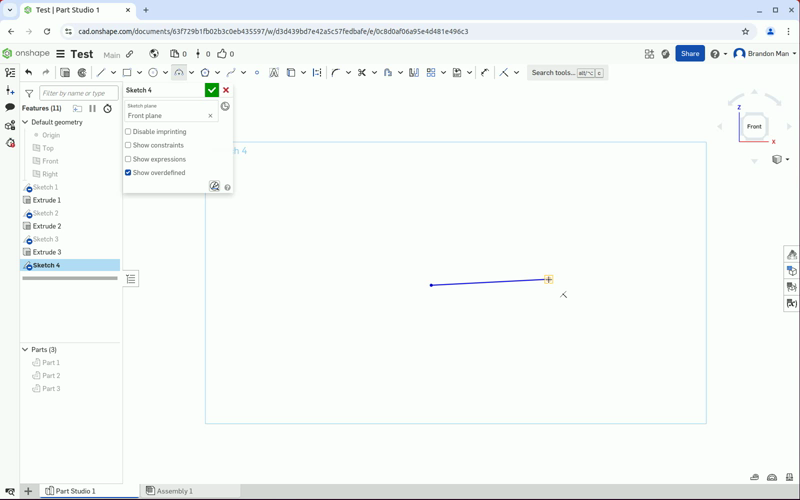
mouse_move(548, 233)
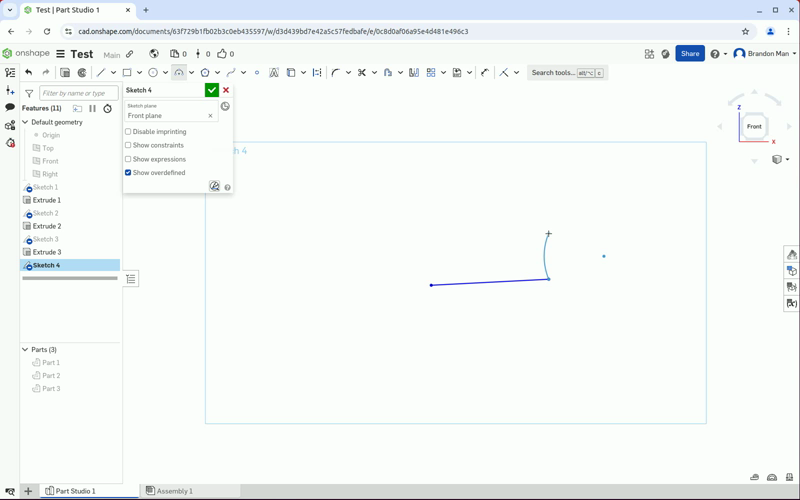
click(548, 233)
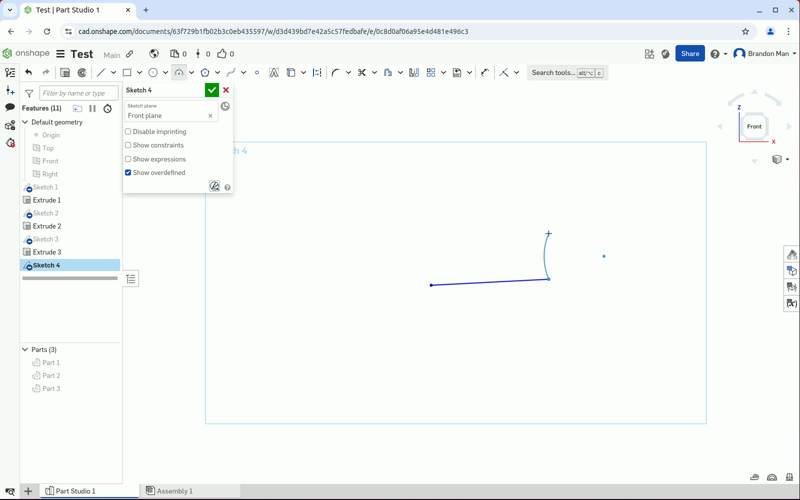
mouse_move(526, 256)
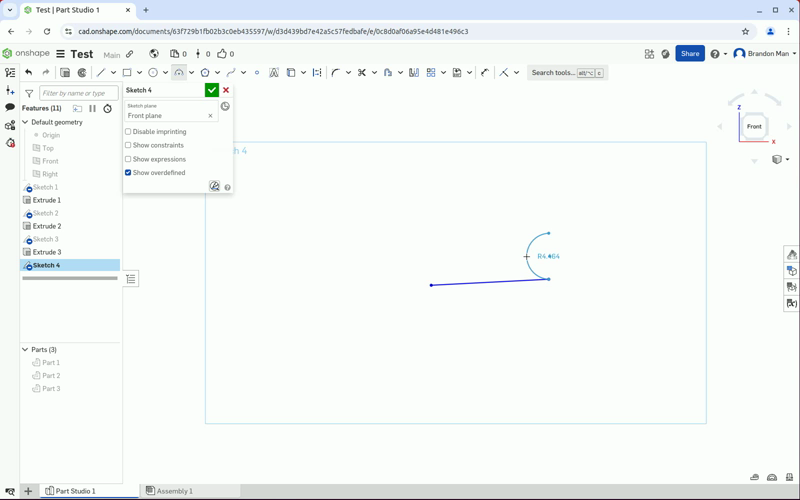
click(526, 256)
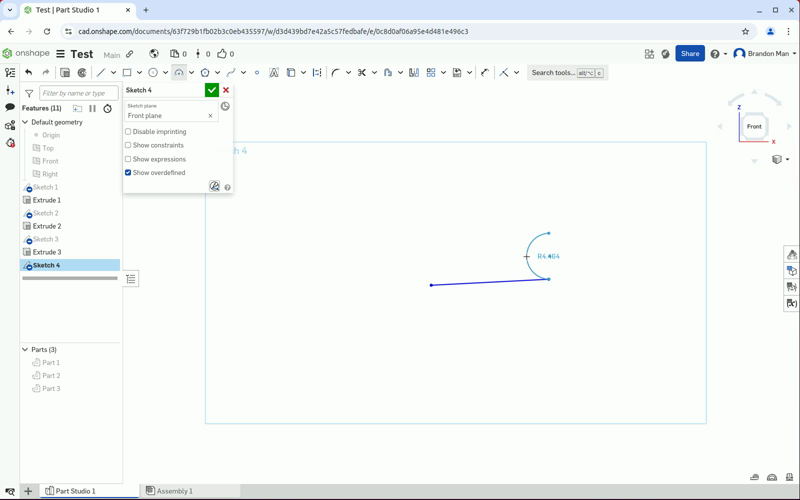
key_up(shift)
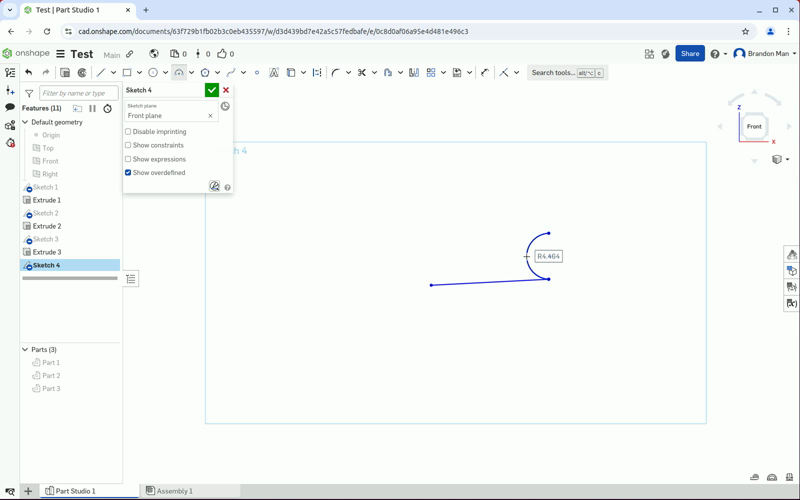
key(esc)
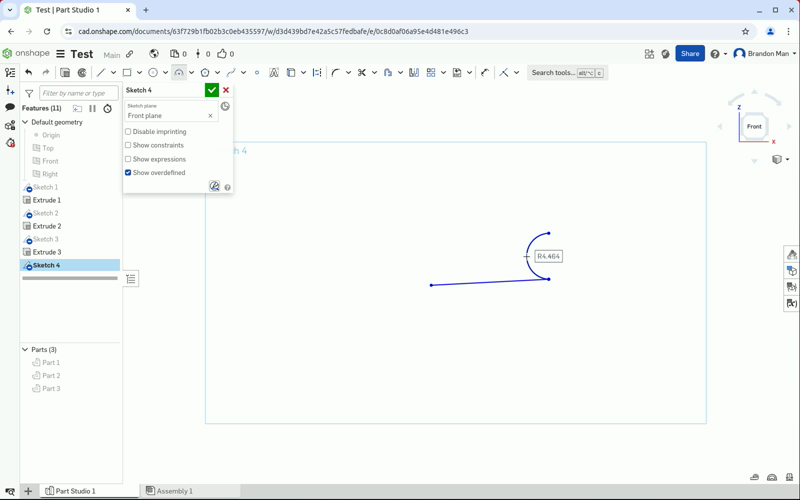
key(l)
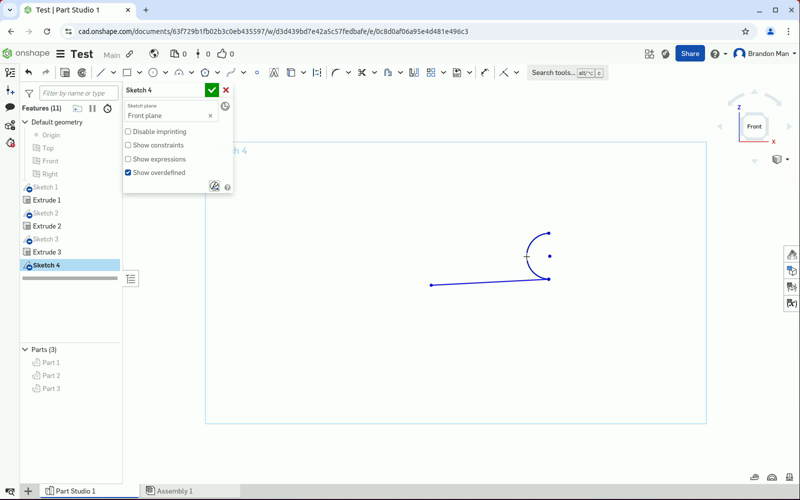
mouse_move(548, 233)
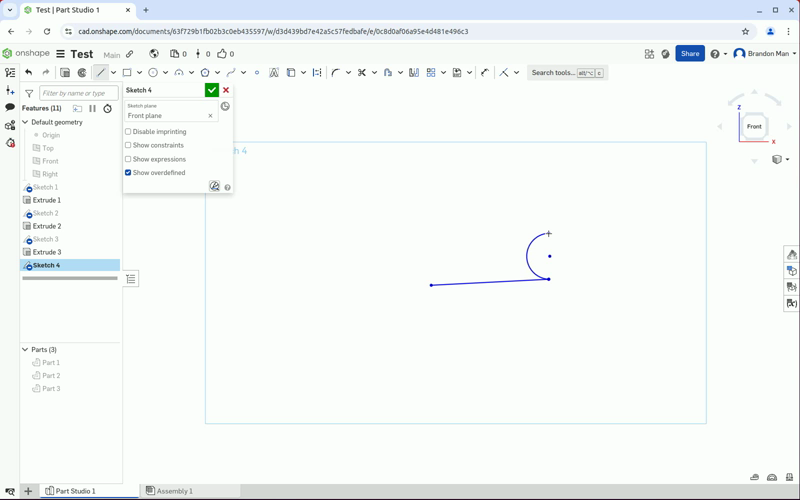
click(548, 233)
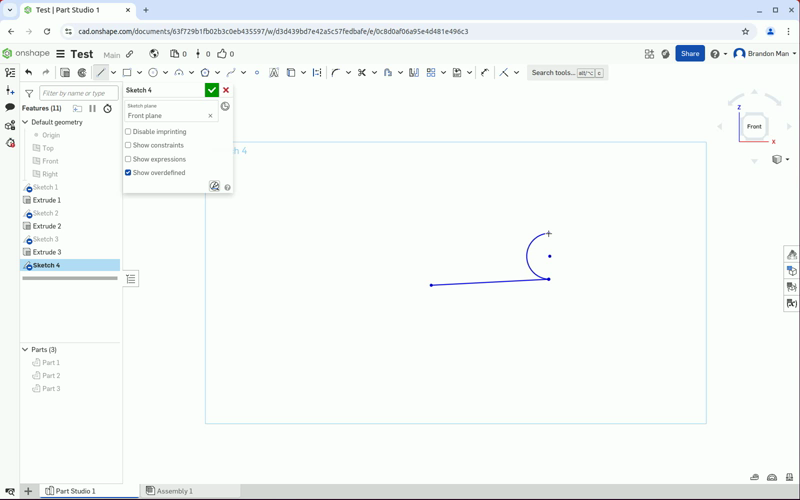
key_down(shift)
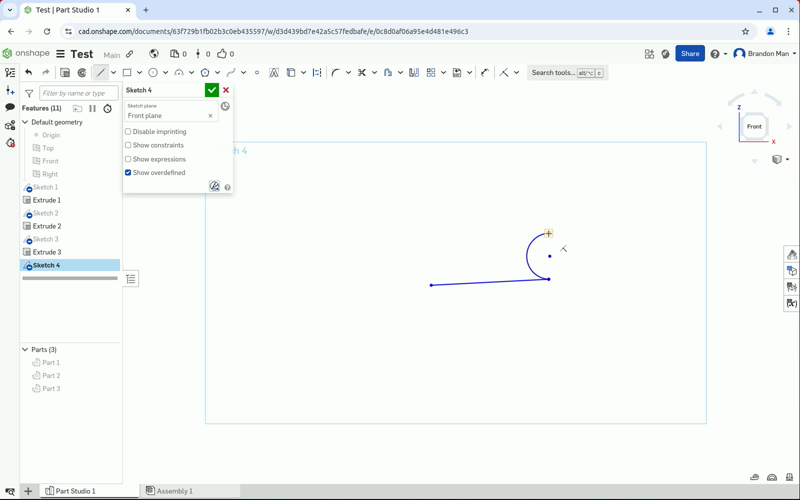
mouse_move(431, 228)
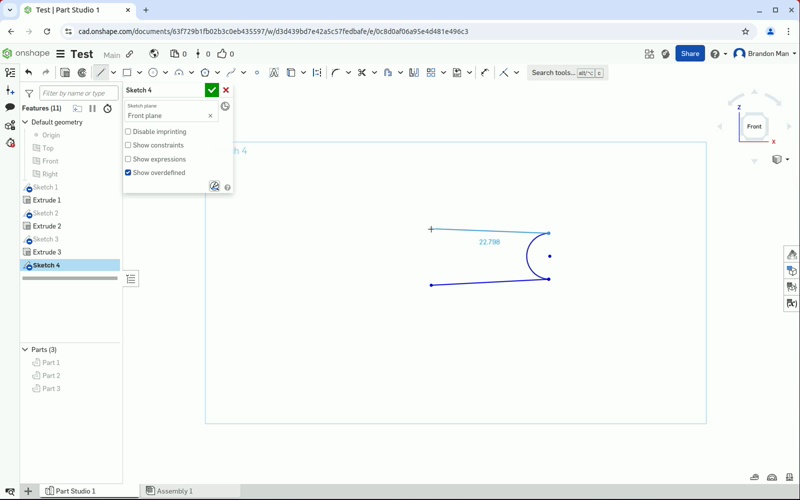
click(431, 228)
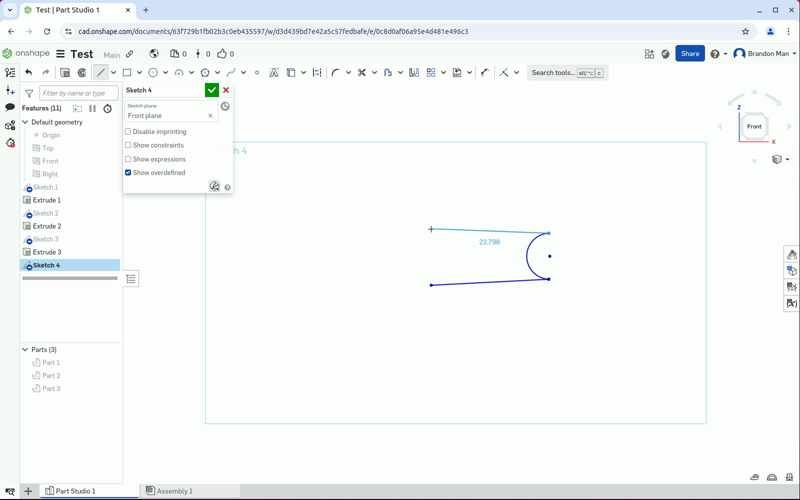
key_up(shift)
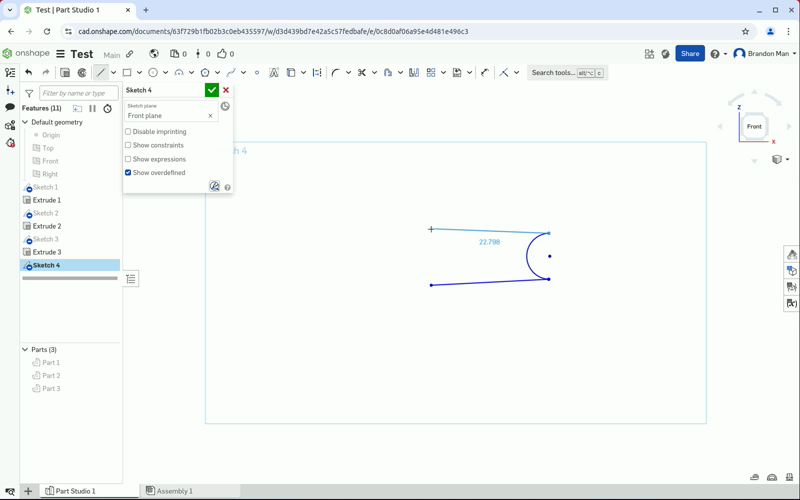
key(esc)
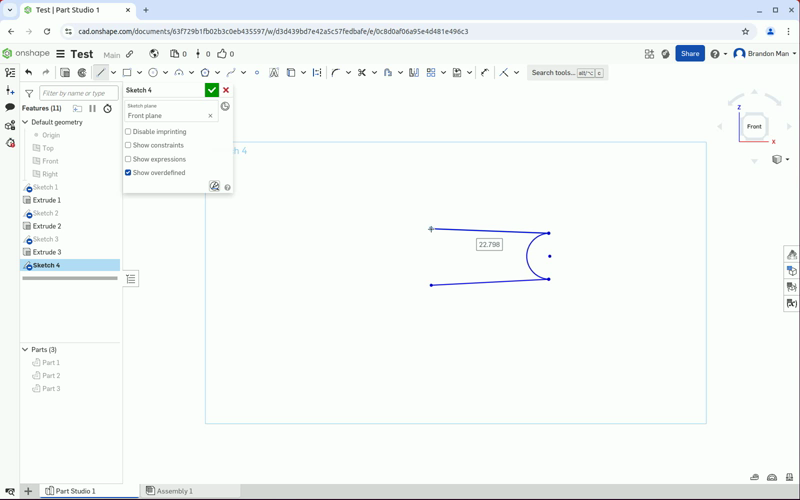
key(a)
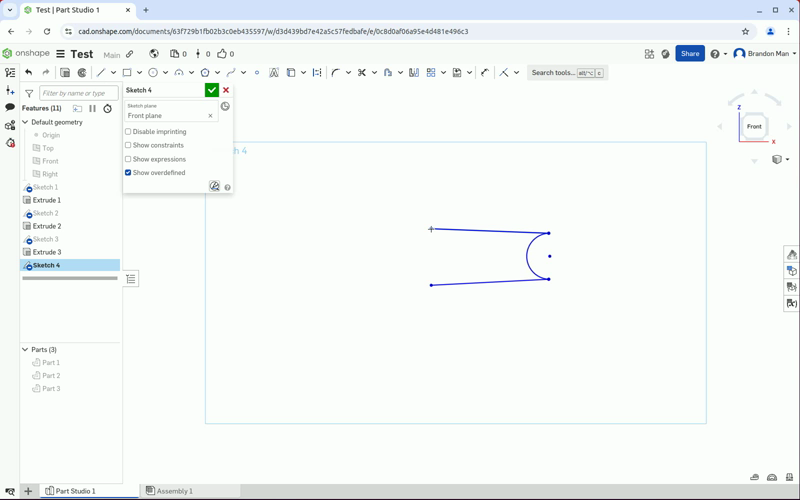
mouse_move(431, 228)
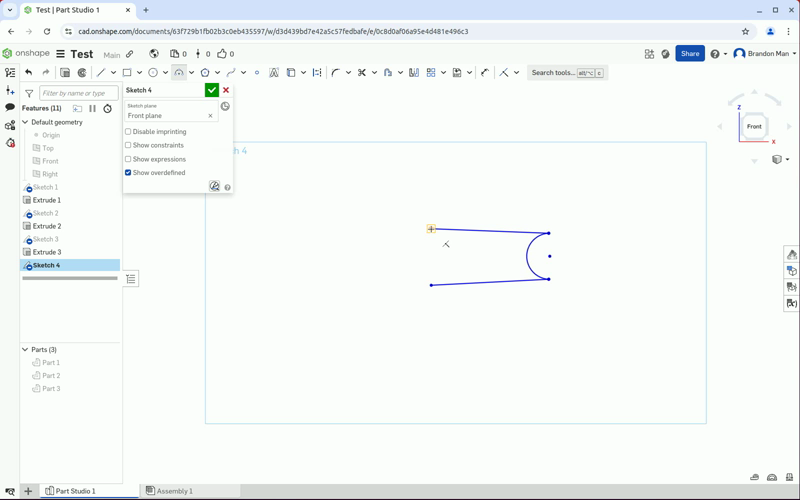
click(431, 228)
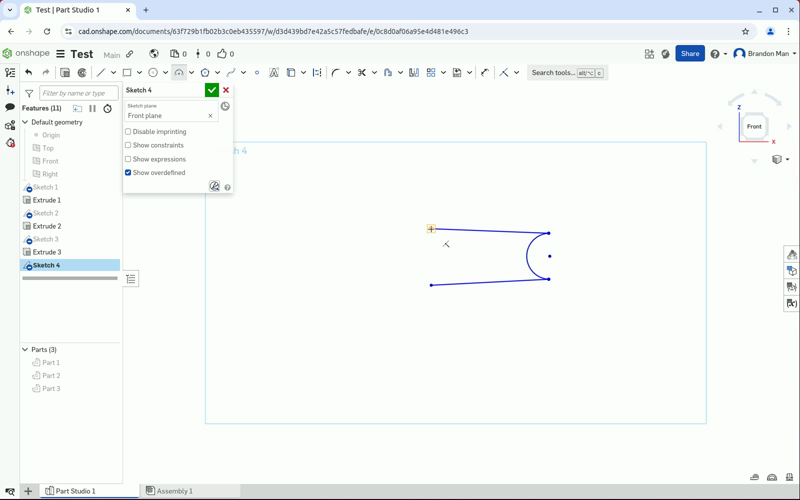
mouse_move(431, 285)
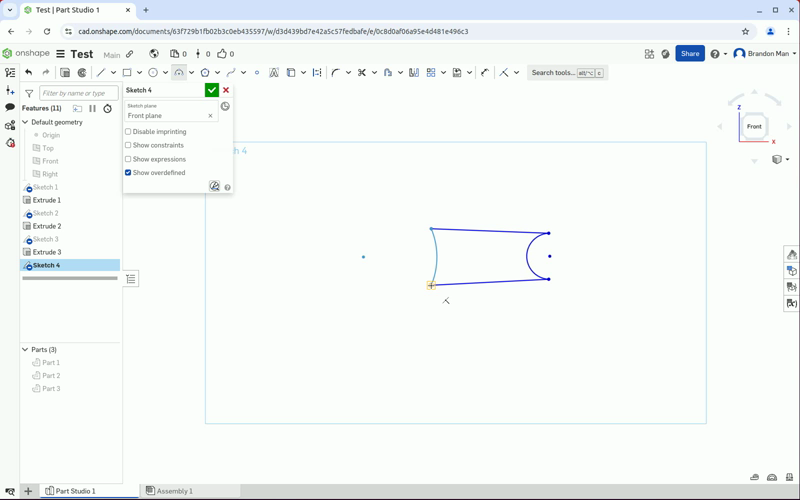
click(431, 285)
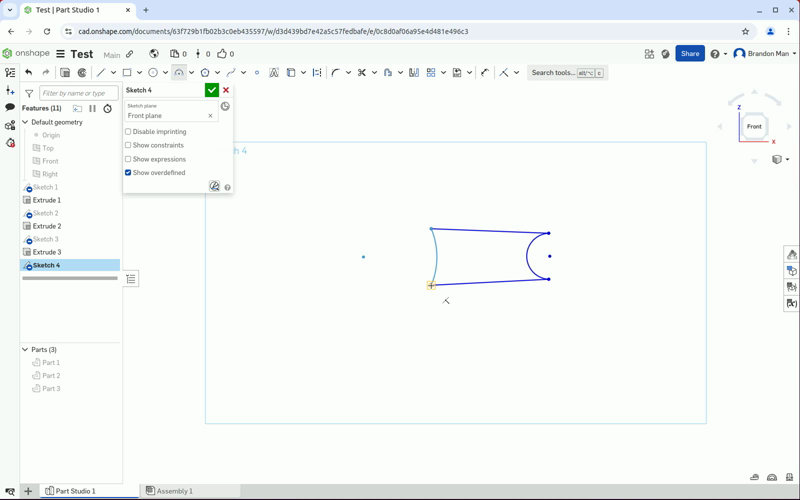
key_down(shift)
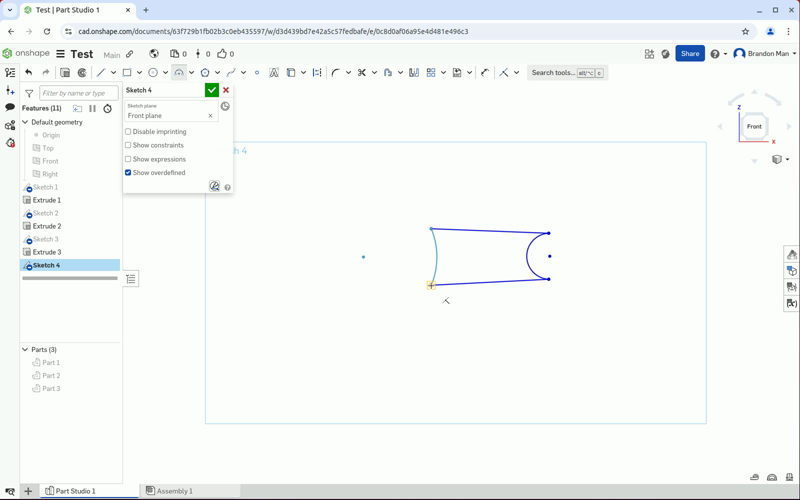
mouse_move(456, 256)
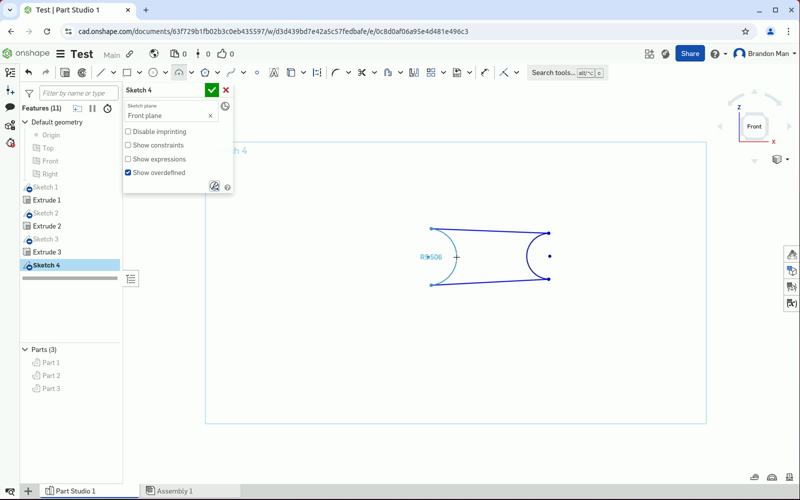
click(456, 256)
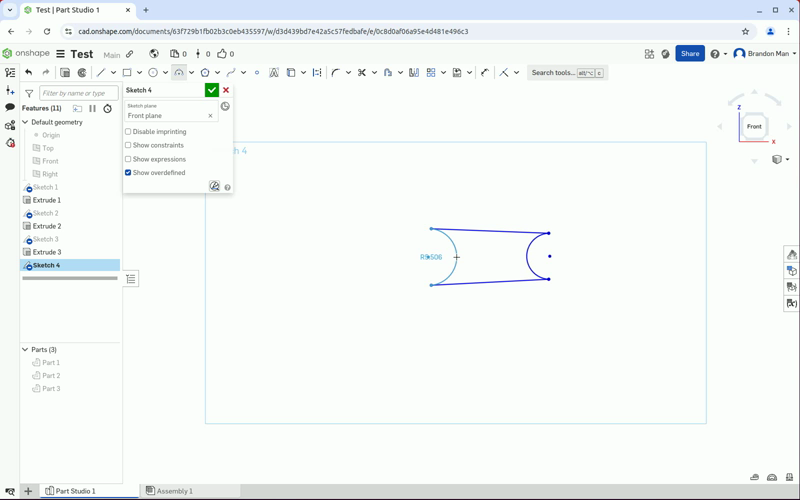
key_up(shift)
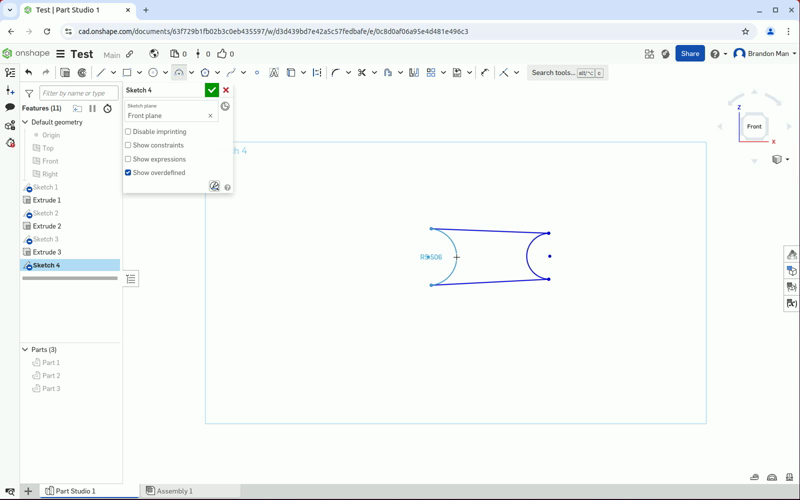
key(esc)
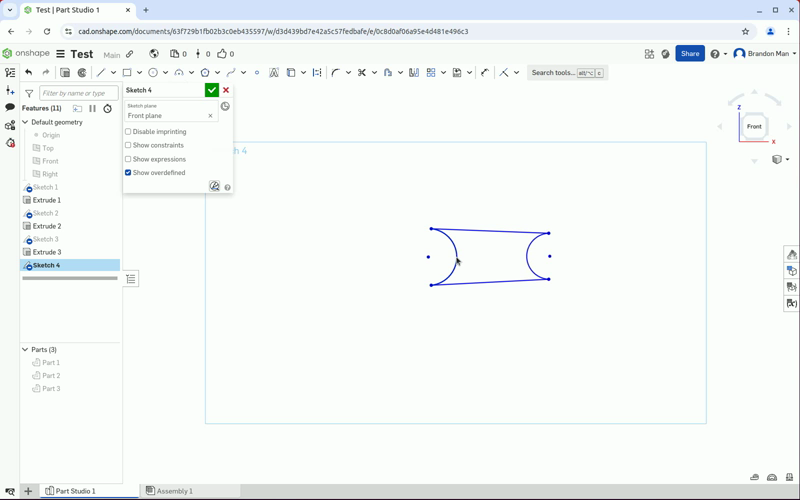
mouse_move(502, 263)
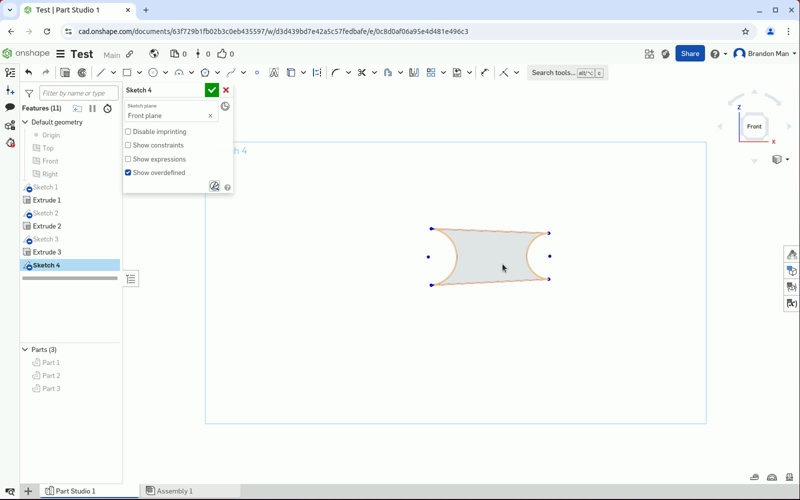
click(502, 263)
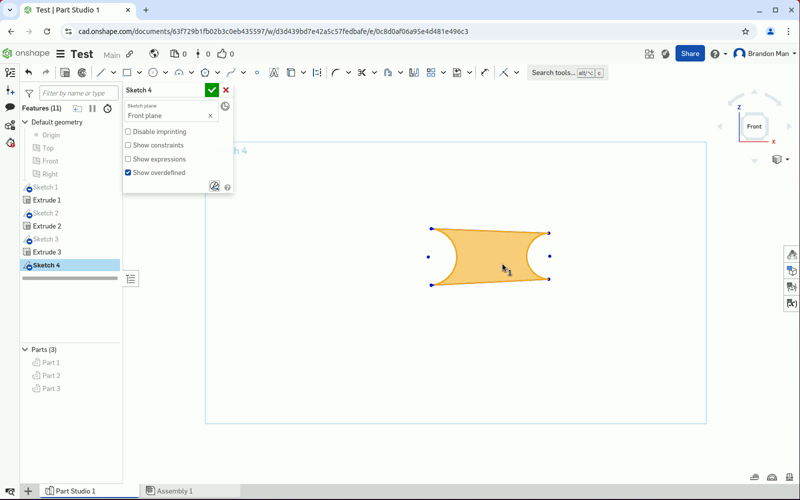
mouse_move(73, 352)
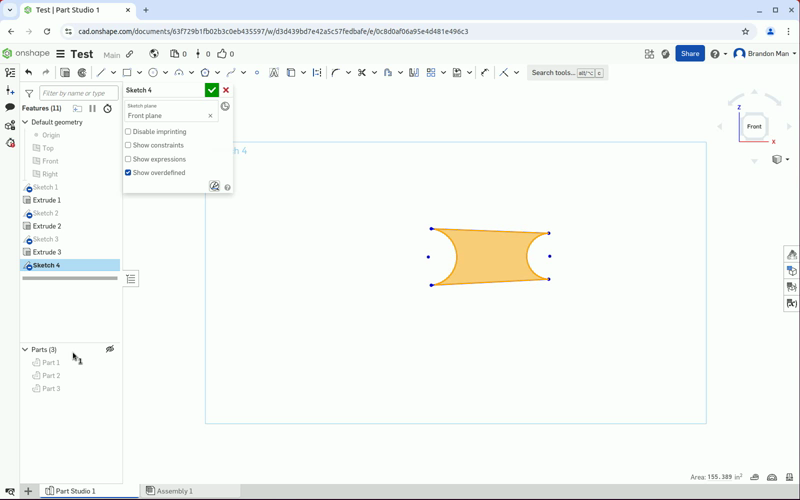
key(shift+y)
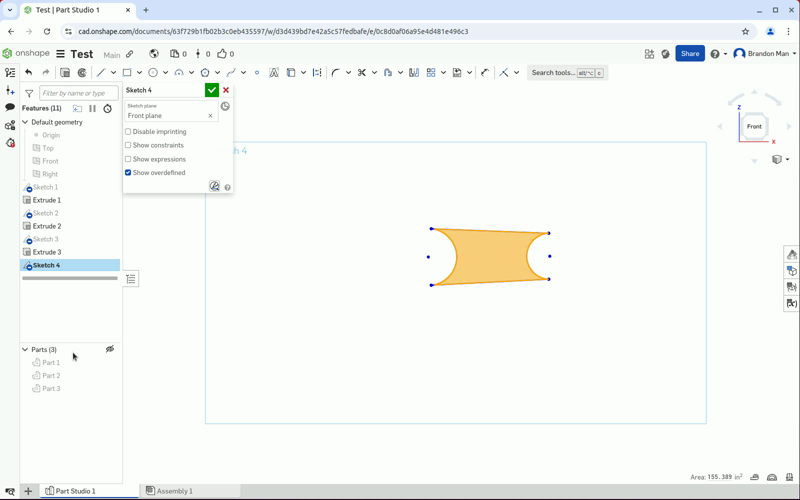
key(shift+e)
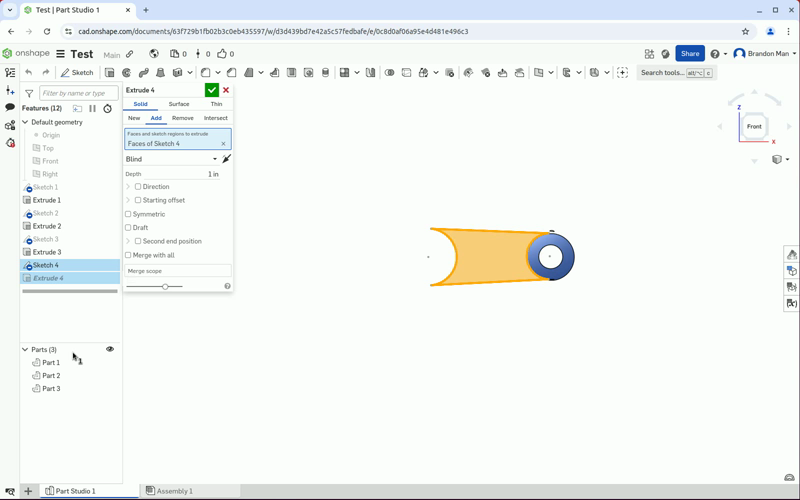
mouse_move(143, 106)
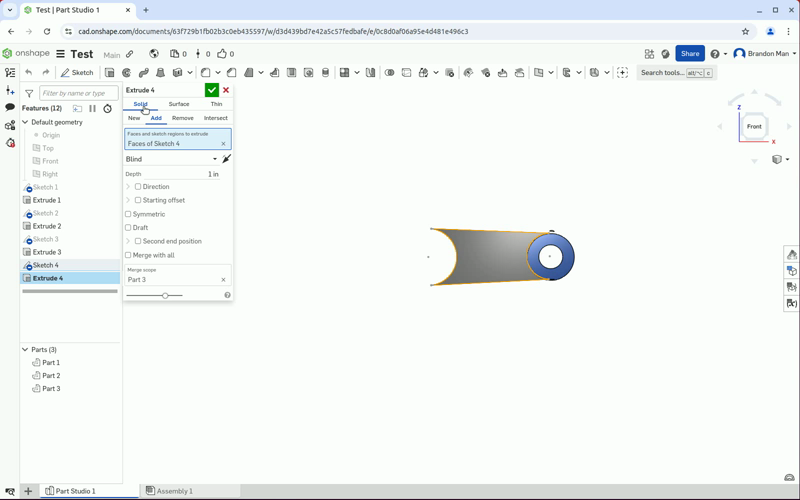
click(143, 106)
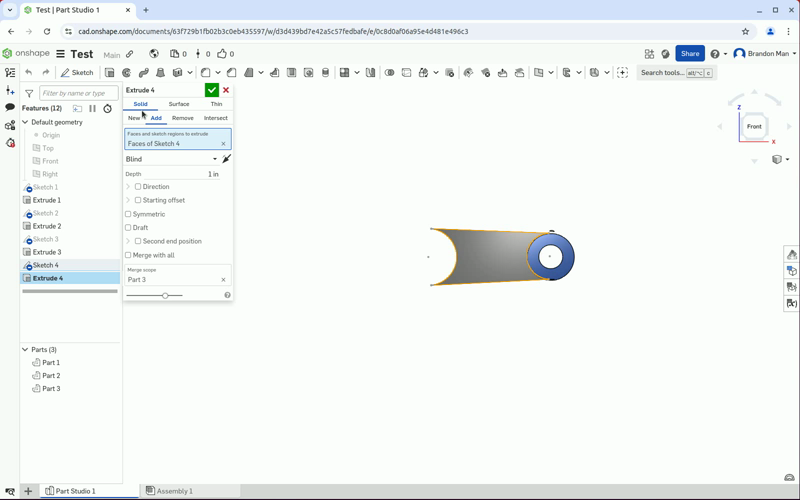
mouse_move(137, 120)
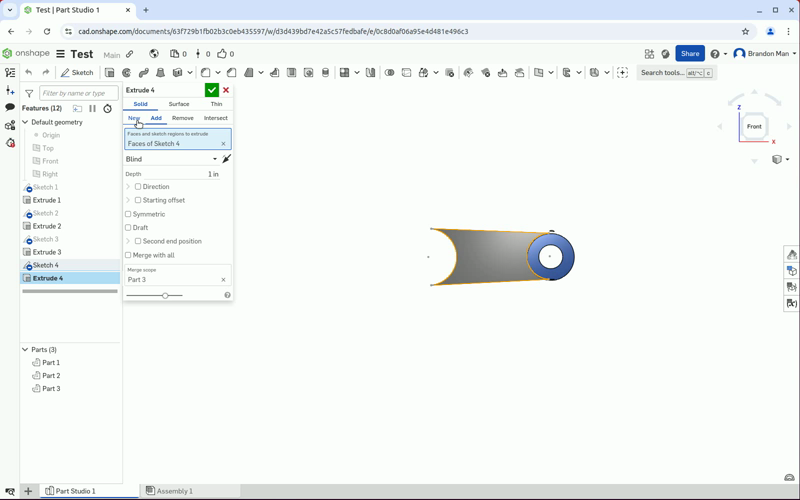
click(137, 120)
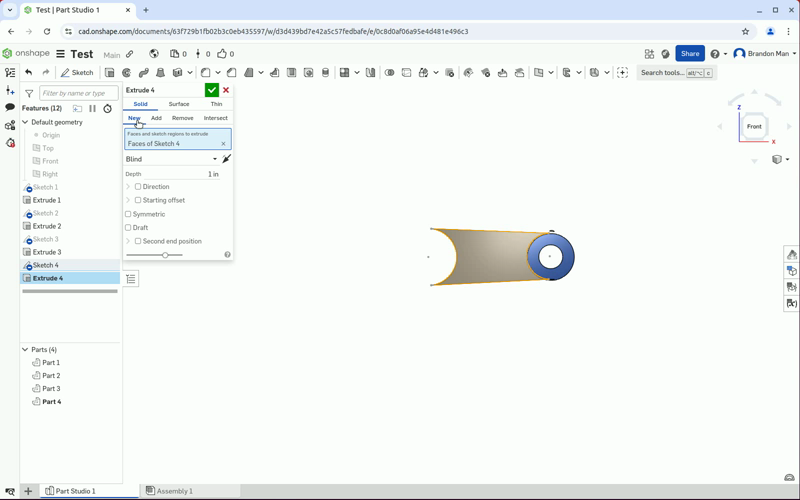
key(tab, 4)
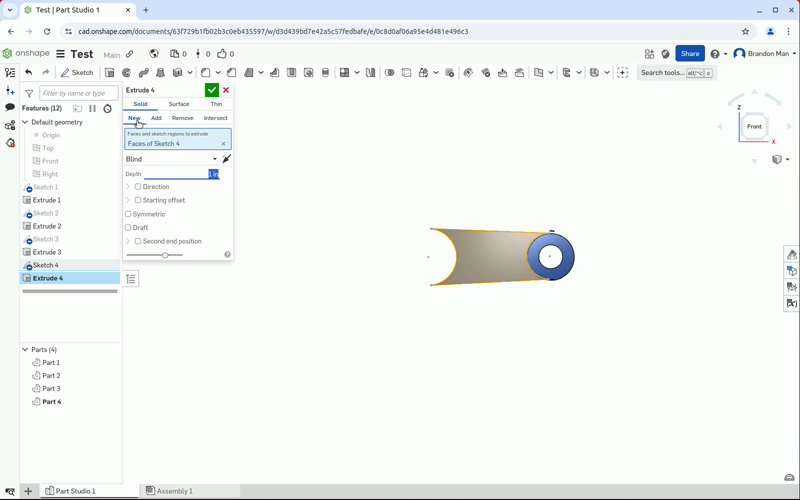
text(4.333)
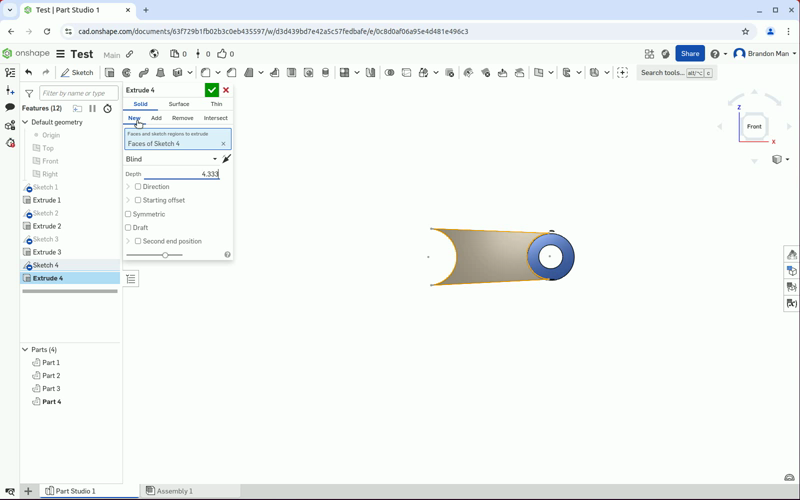
key(enter)
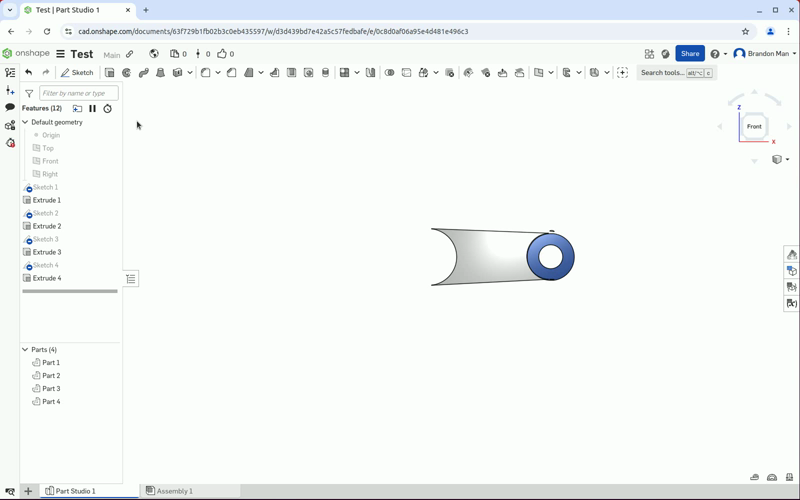
key(shift+h)
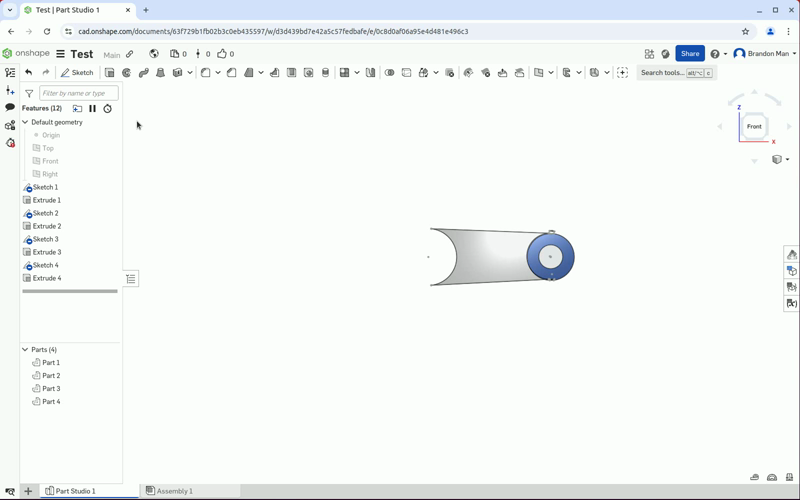
key(shift+h)
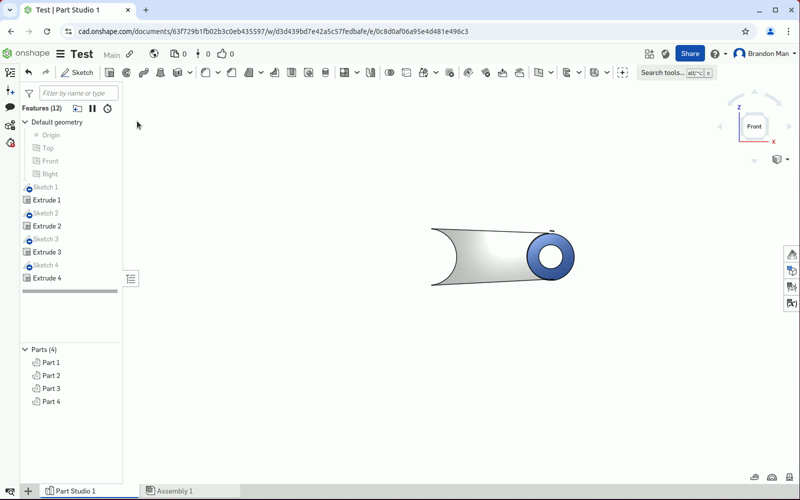
mouse_move(73, 189)
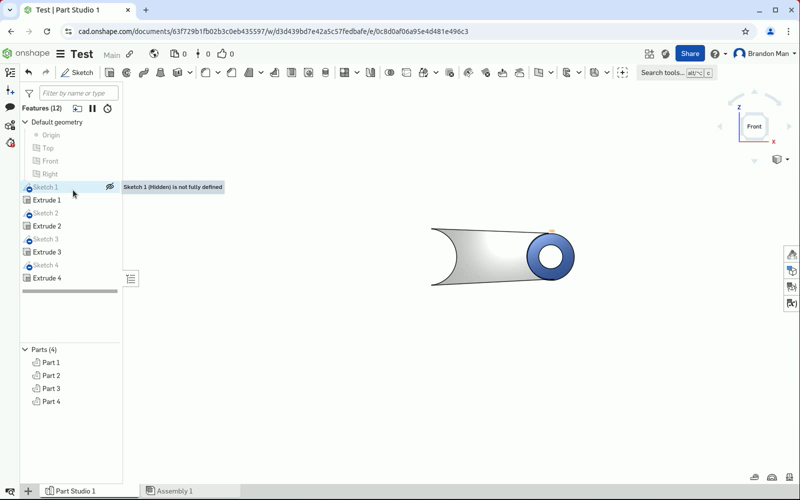
click(73, 189)
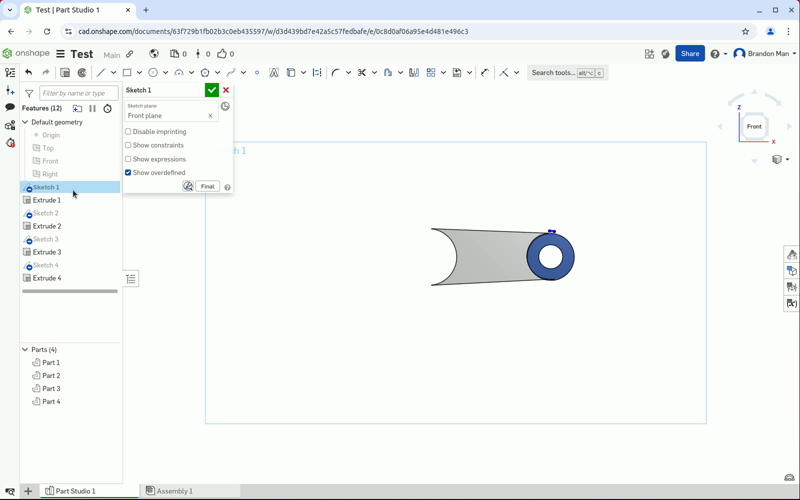
mouse_move(229, 92)
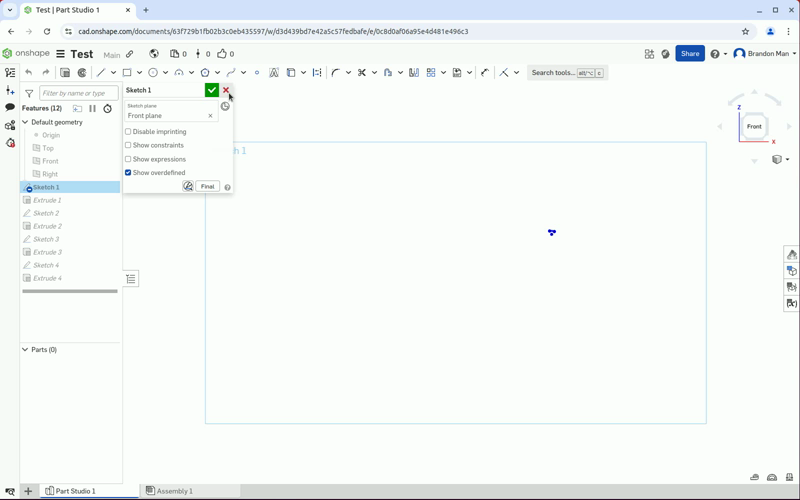
click(229, 92)
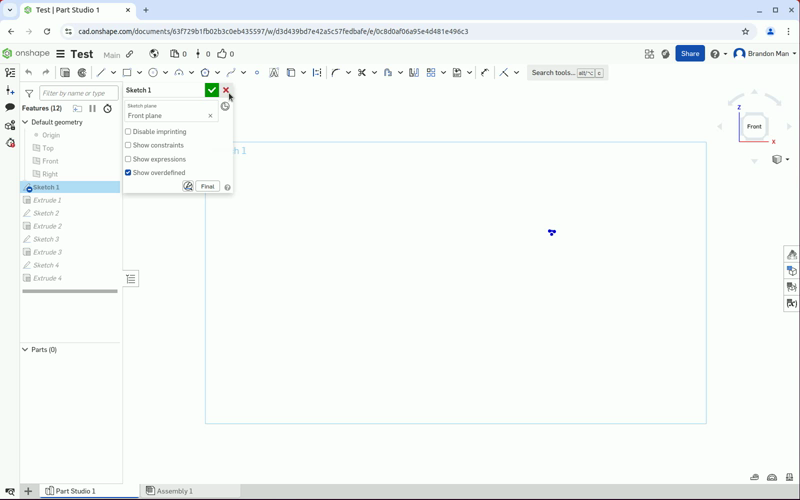
key(shift+s)
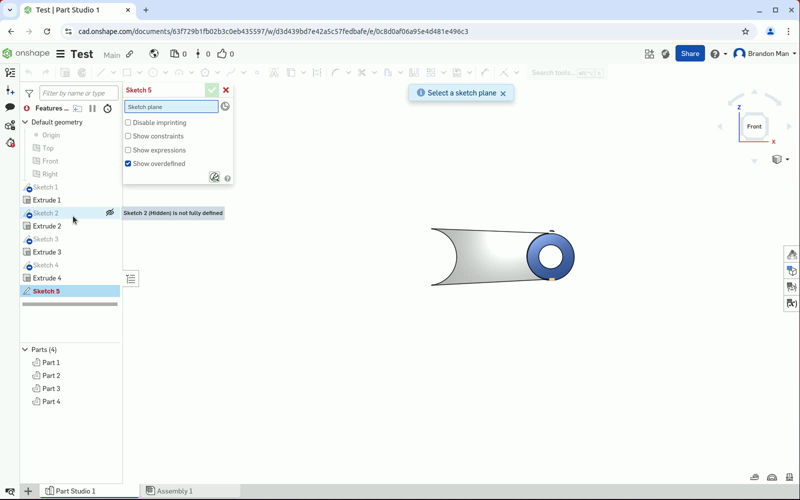
scroll(3)
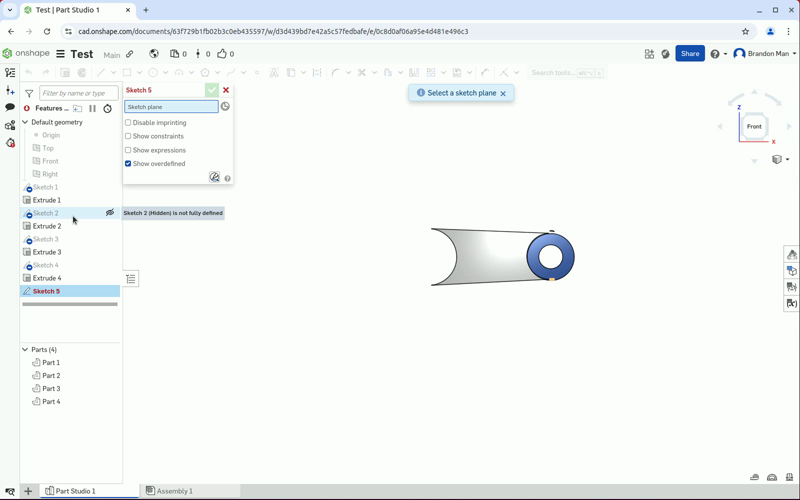
mouse_move(73, 163)
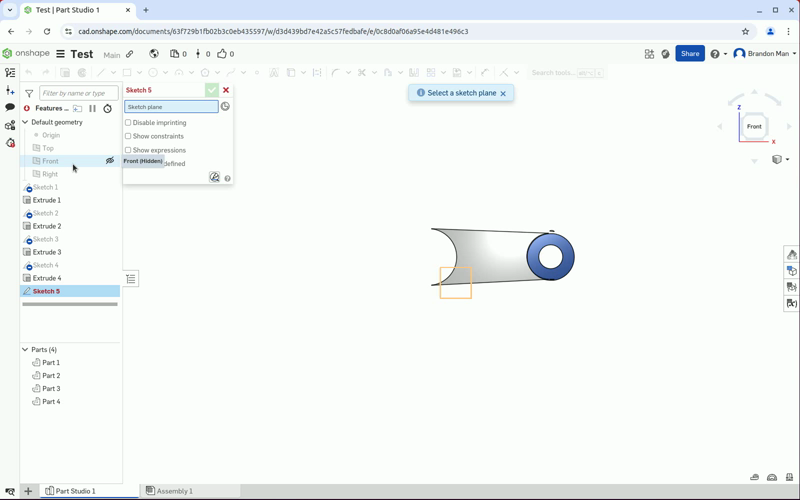
click(73, 163)
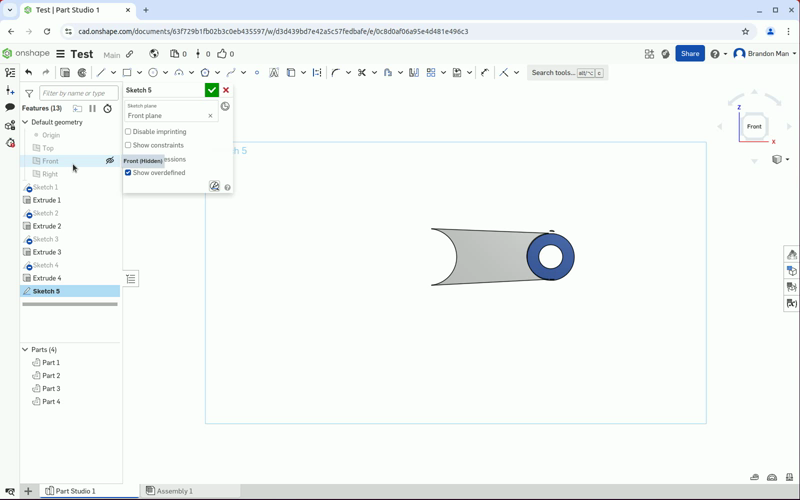
mouse_move(73, 352)
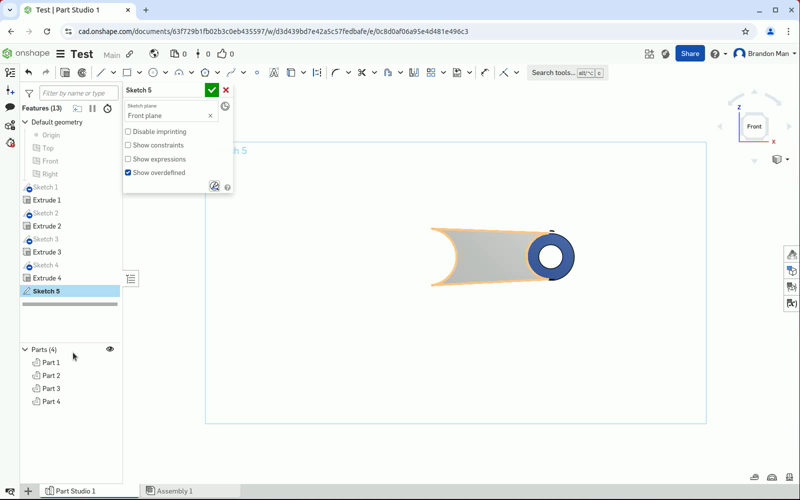
key(y)
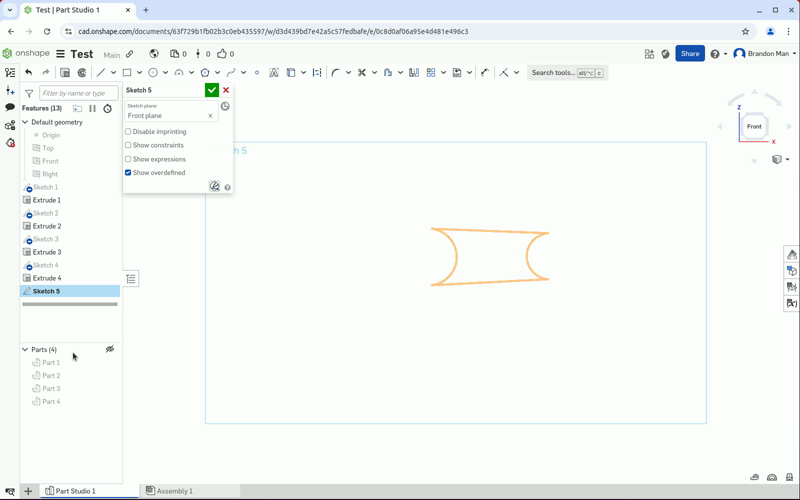
key(c)
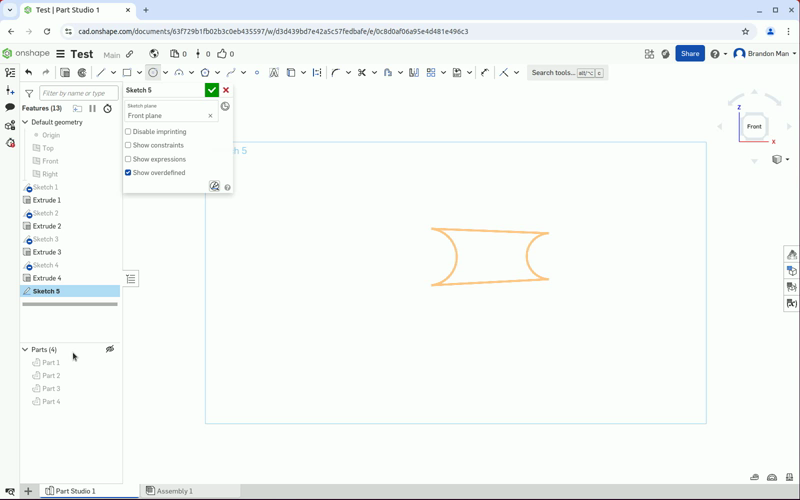
key_down(shift)
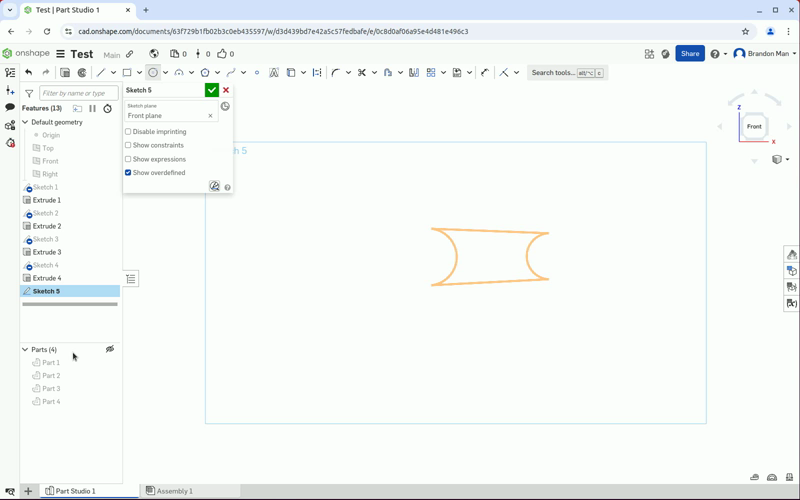
mouse_move(429, 257)
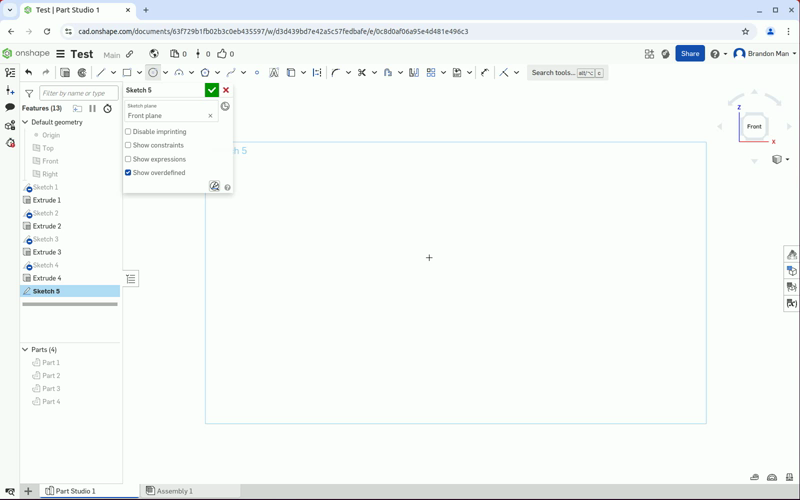
click(429, 257)
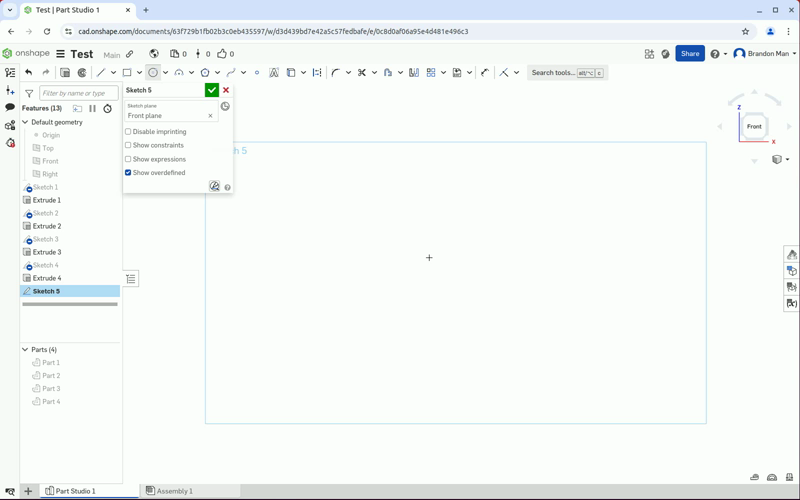
key_up(shift)
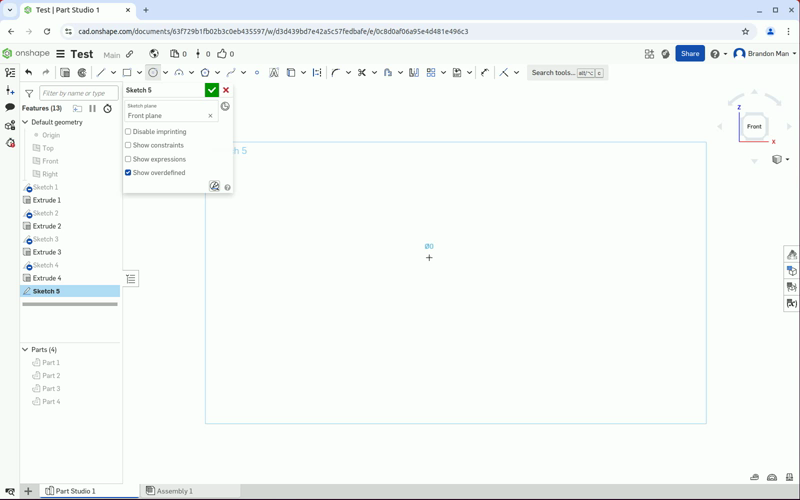
mouse_move(458, 257)
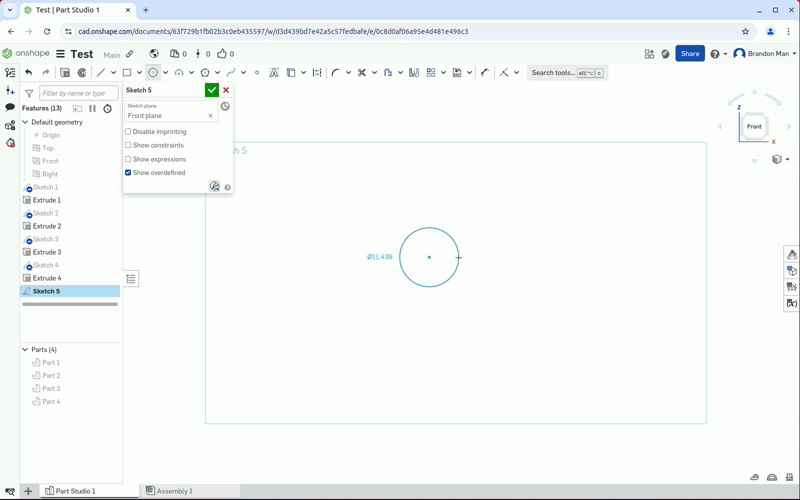
click(458, 257)
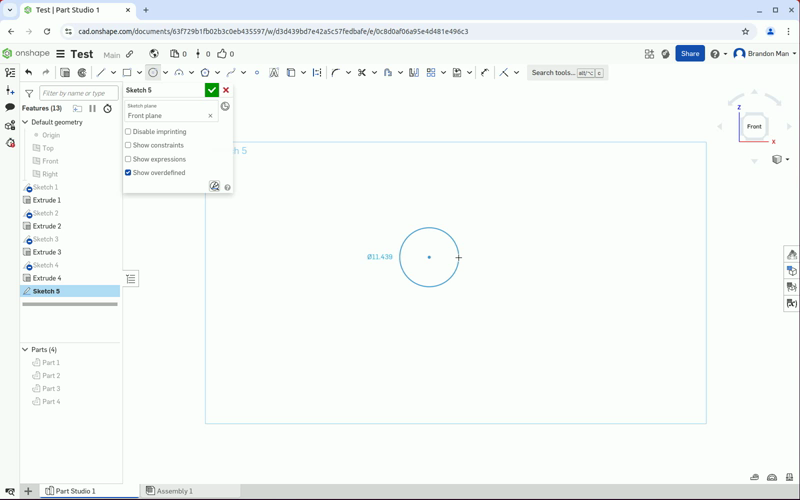
key(esc)
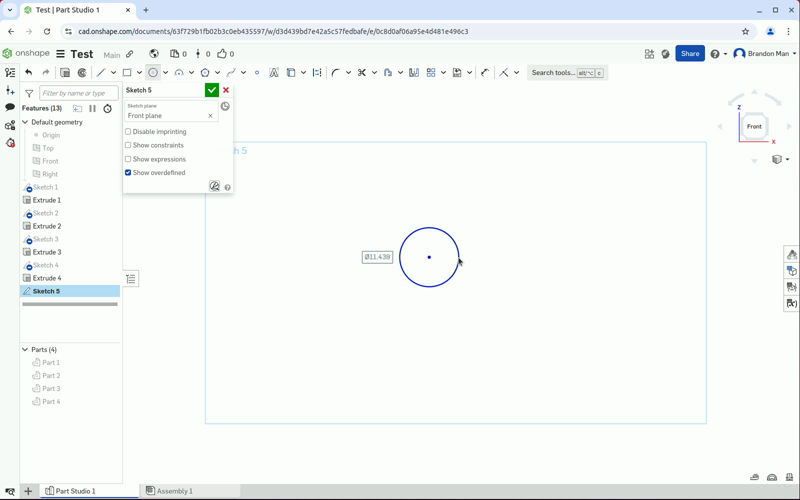
key(c)
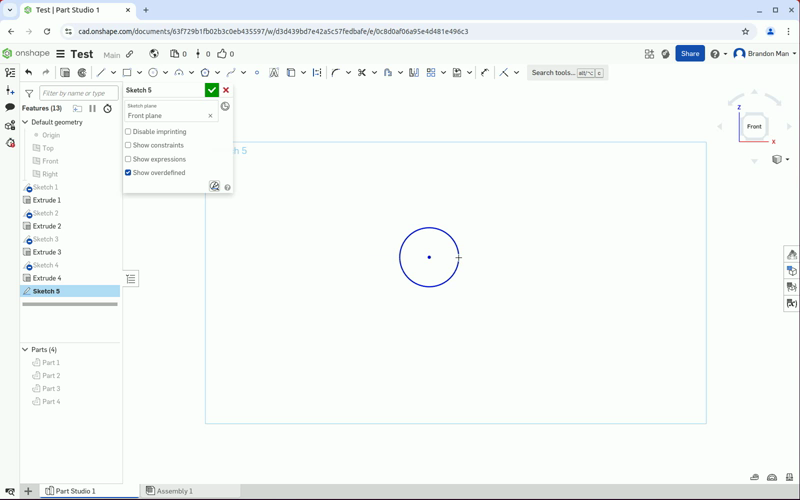
key_down(shift)
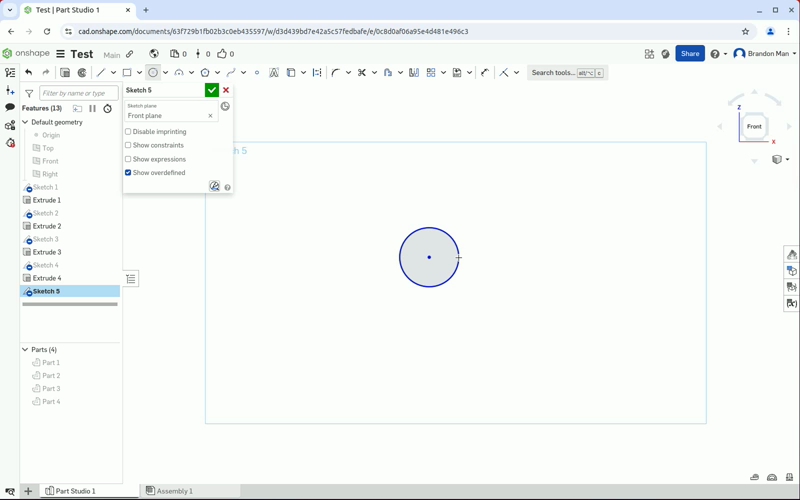
mouse_move(429, 257)
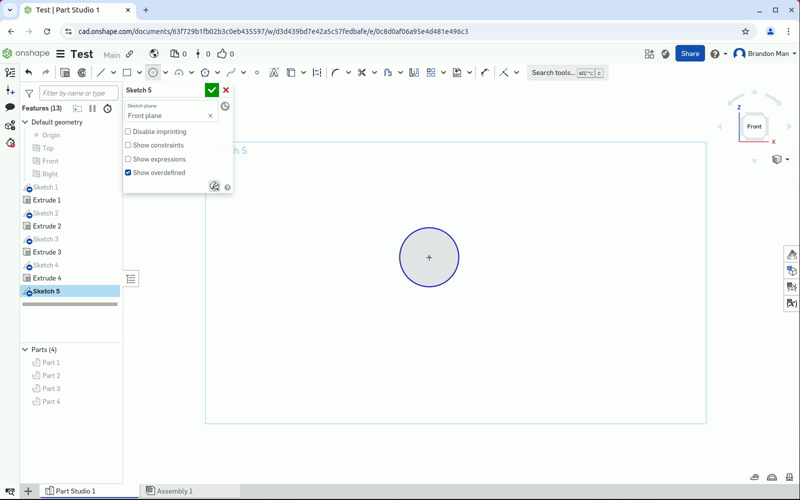
click(429, 257)
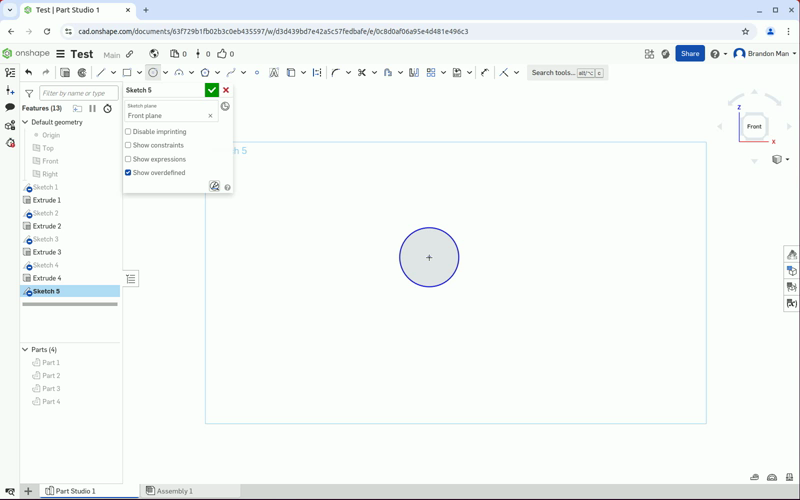
key_up(shift)
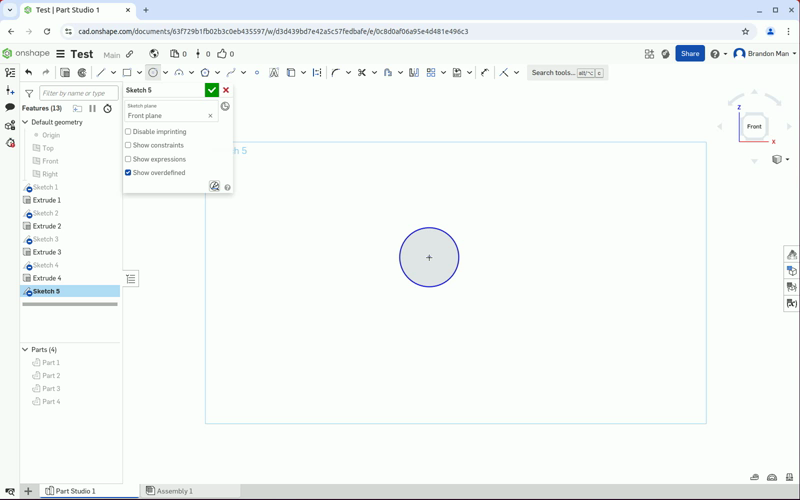
mouse_move(446, 257)
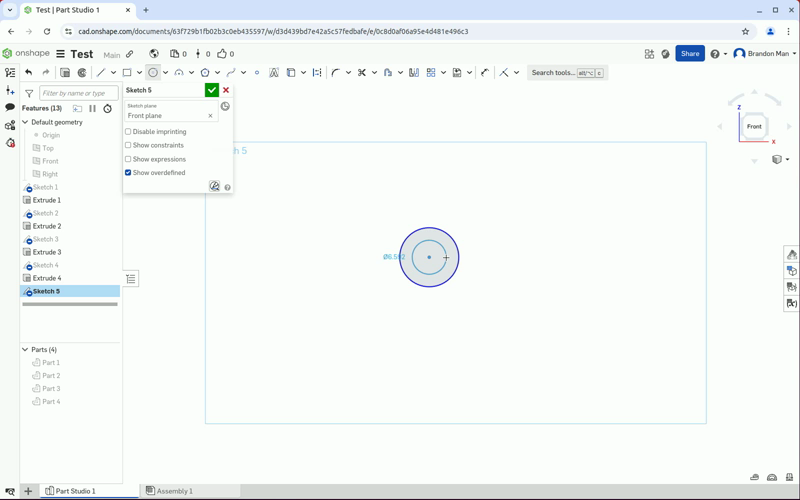
click(446, 257)
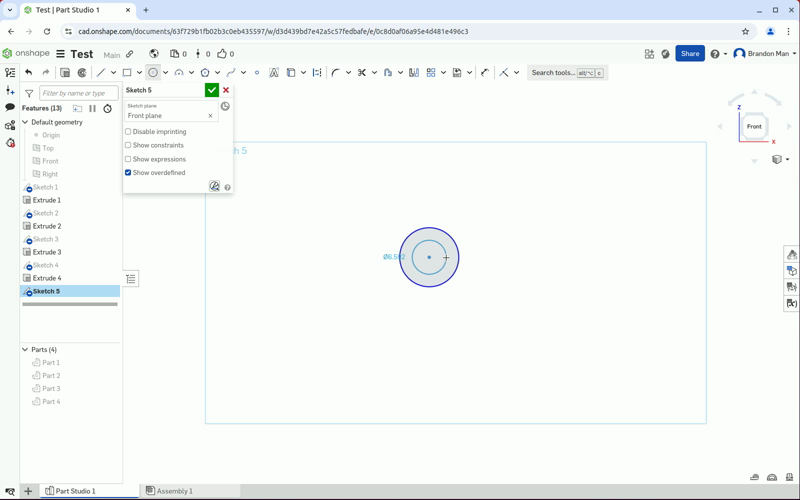
key(esc)
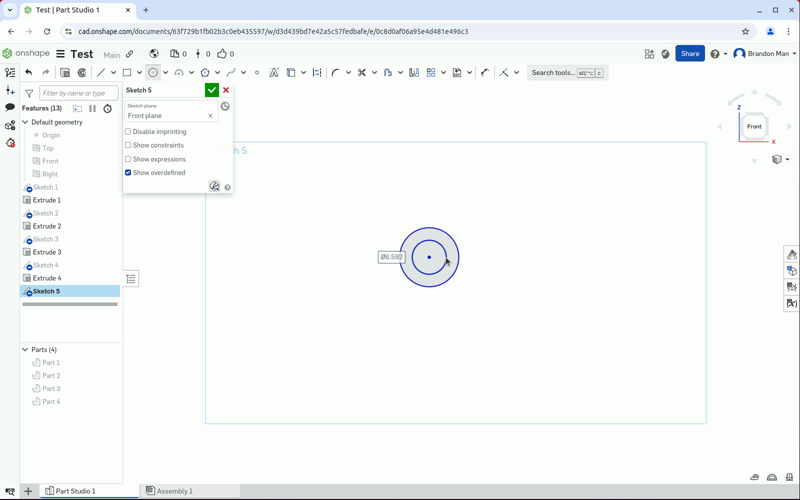
mouse_move(407, 239)
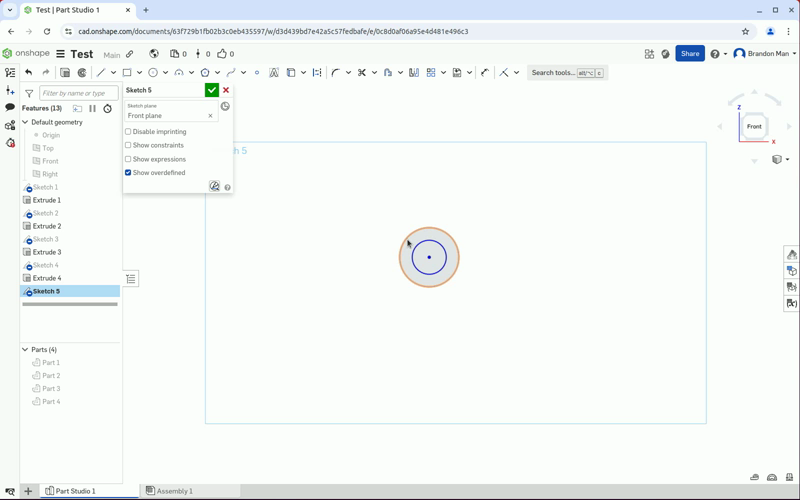
scroll(6)
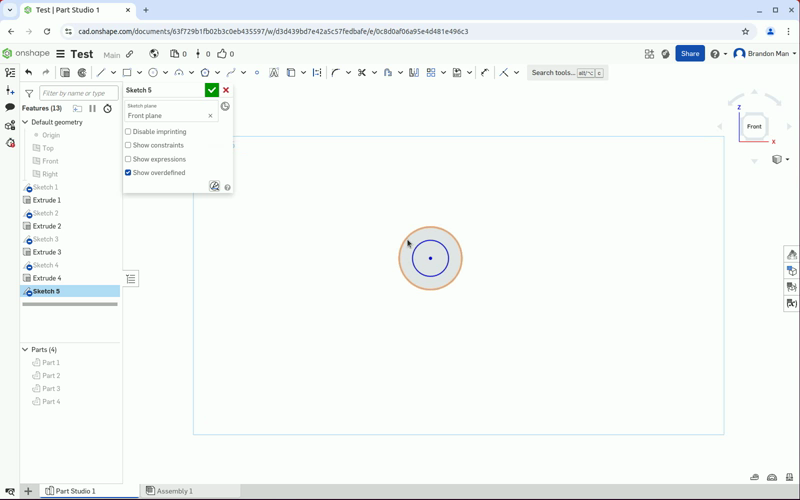
scroll(6)
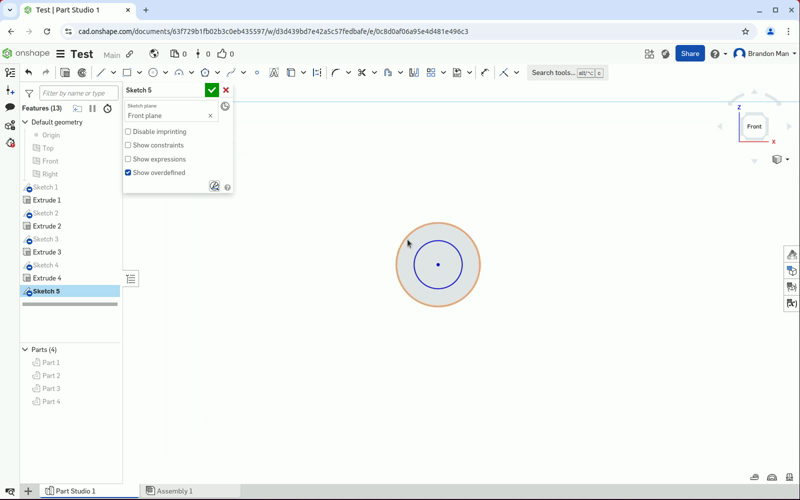
scroll(6)
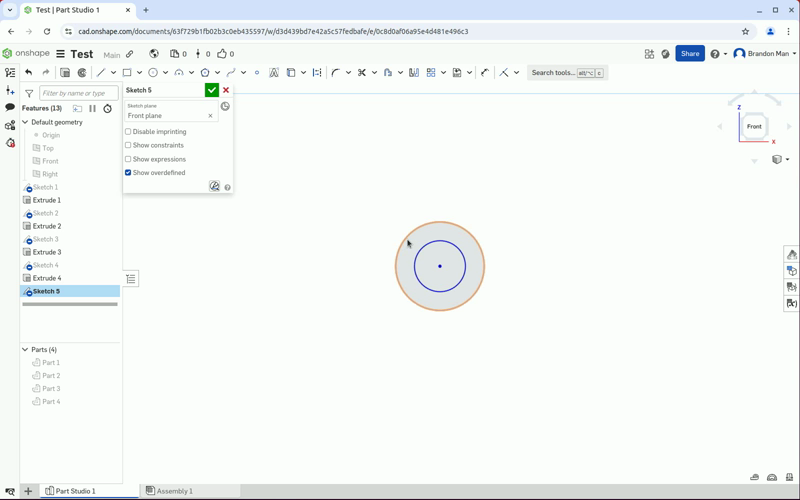
scroll(6)
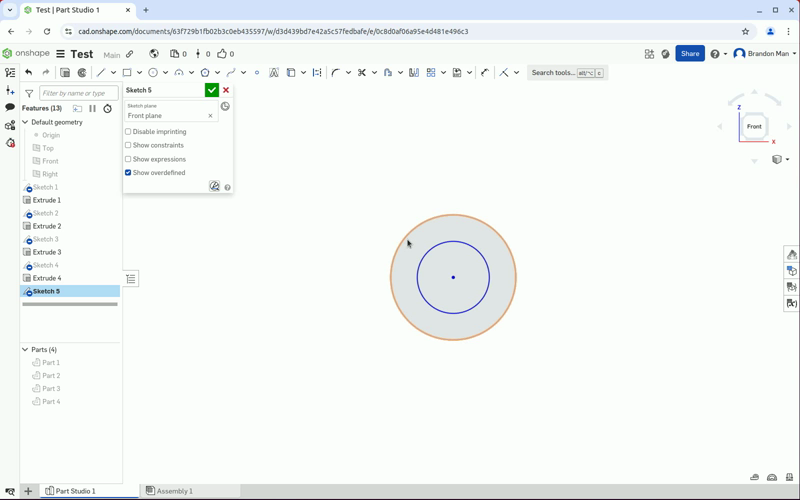
scroll(6)
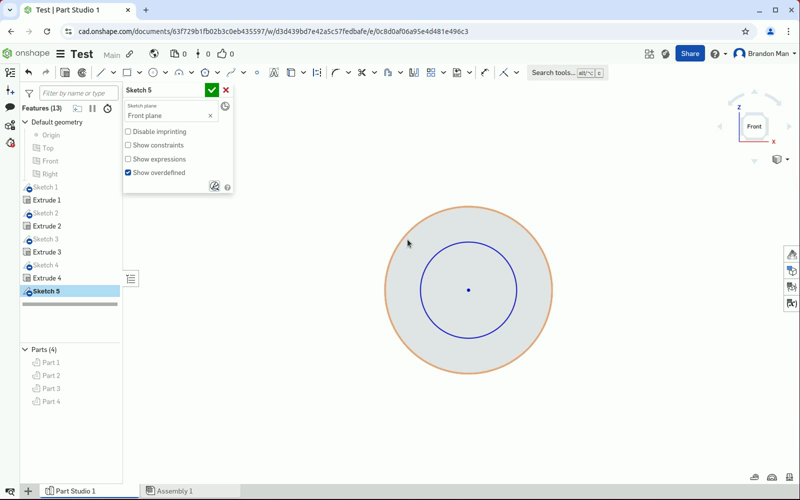
scroll(6)
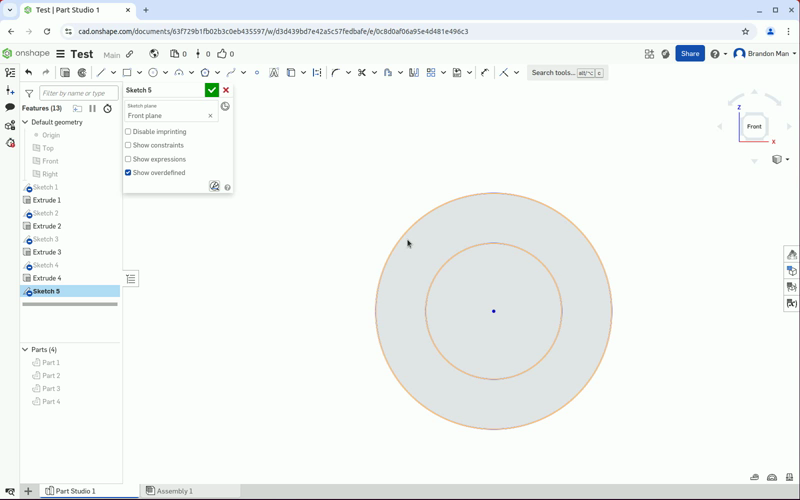
scroll(6)
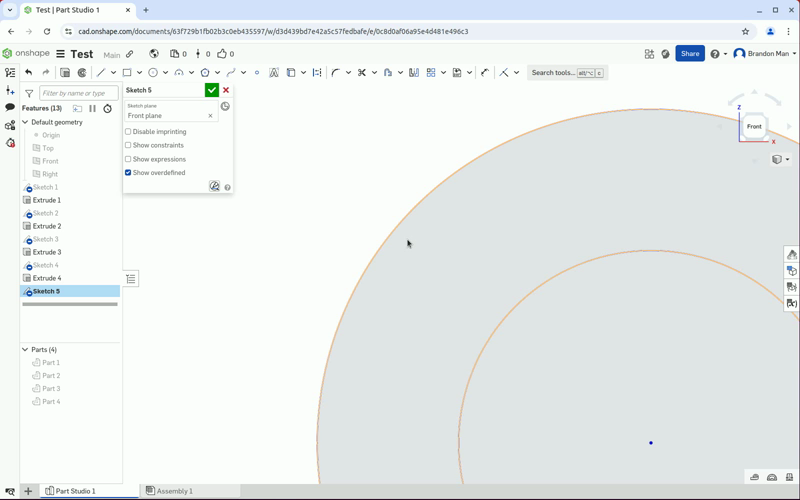
click(407, 239)
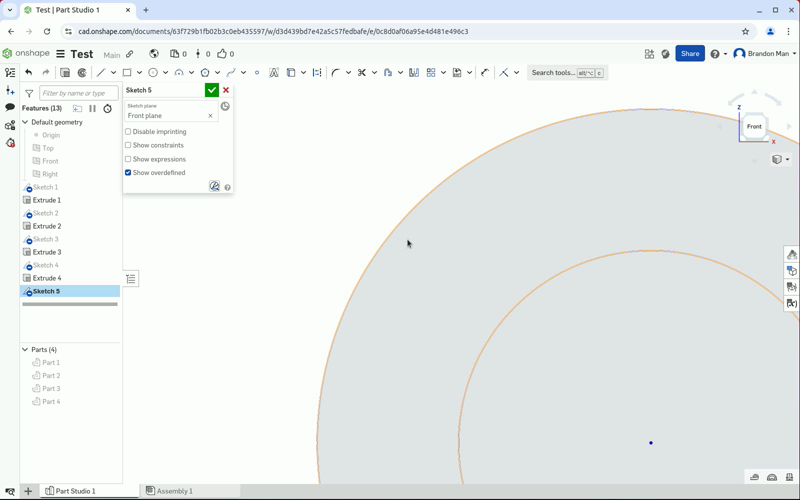
scroll(-6)
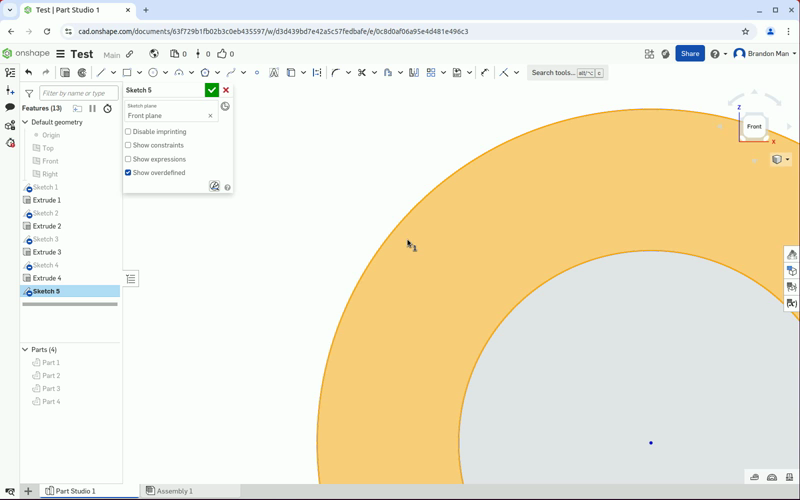
scroll(-6)
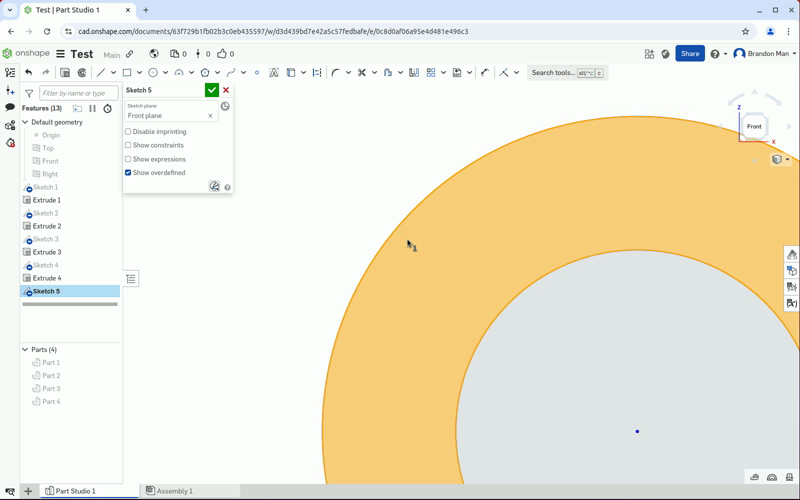
scroll(-6)
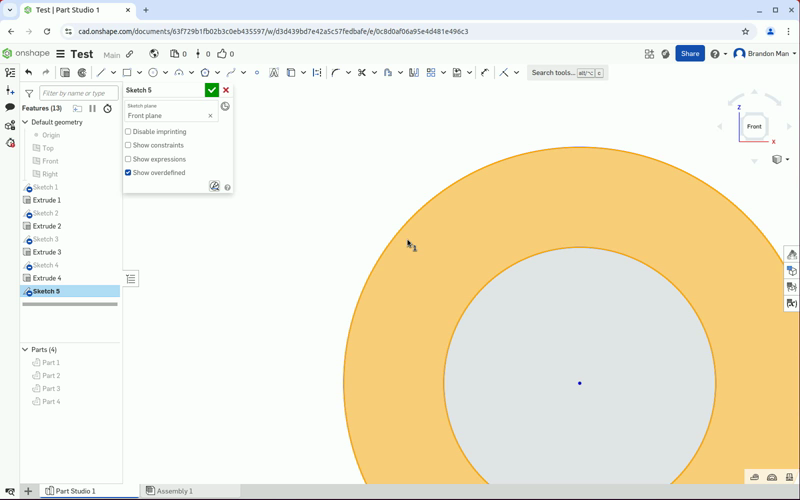
scroll(-6)
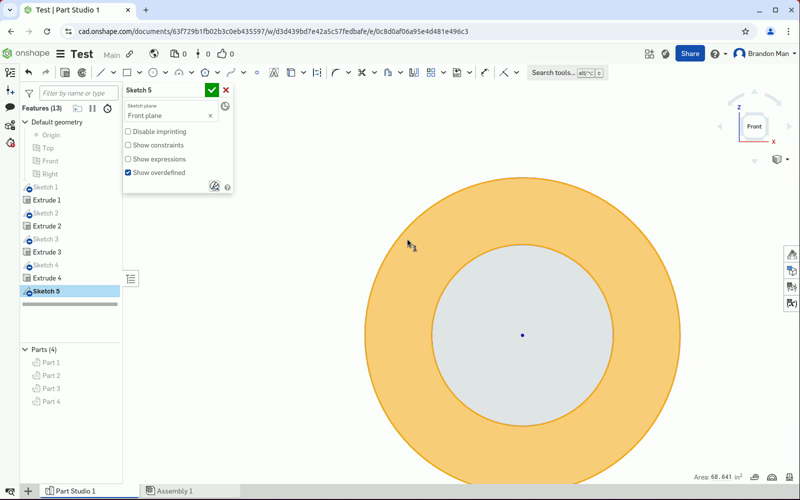
scroll(-6)
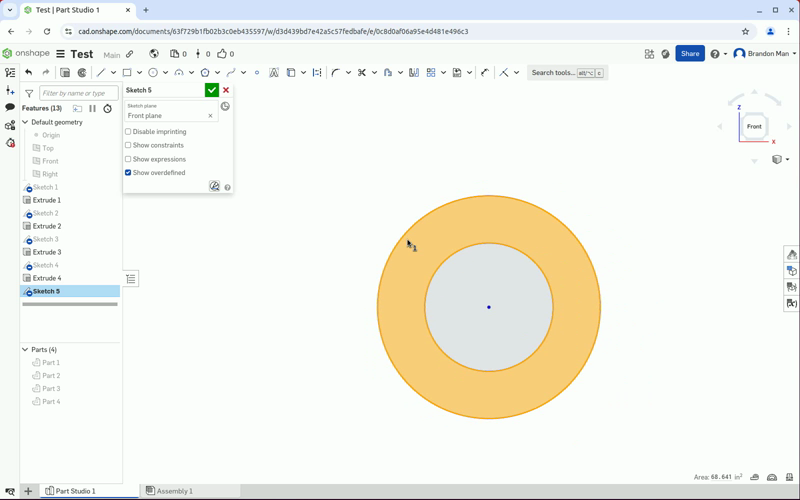
scroll(-6)
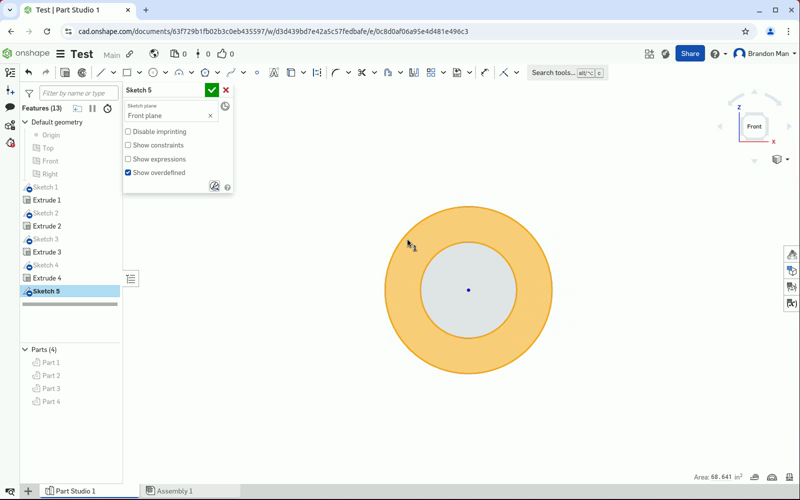
scroll(-6)
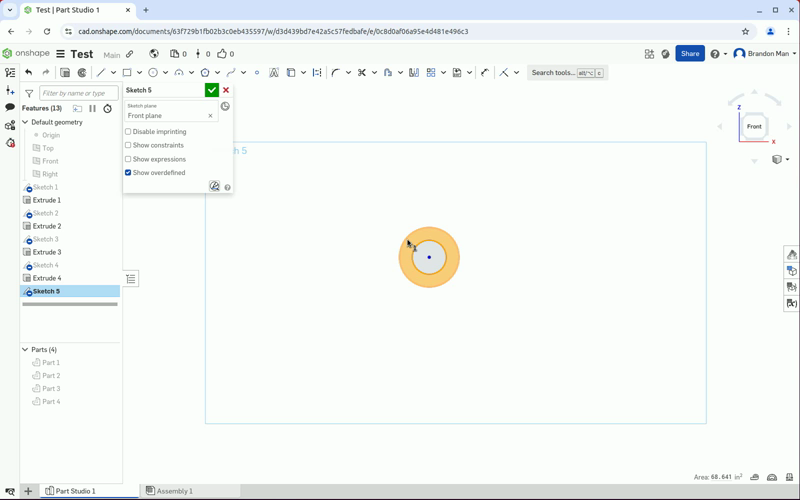
mouse_move(73, 352)
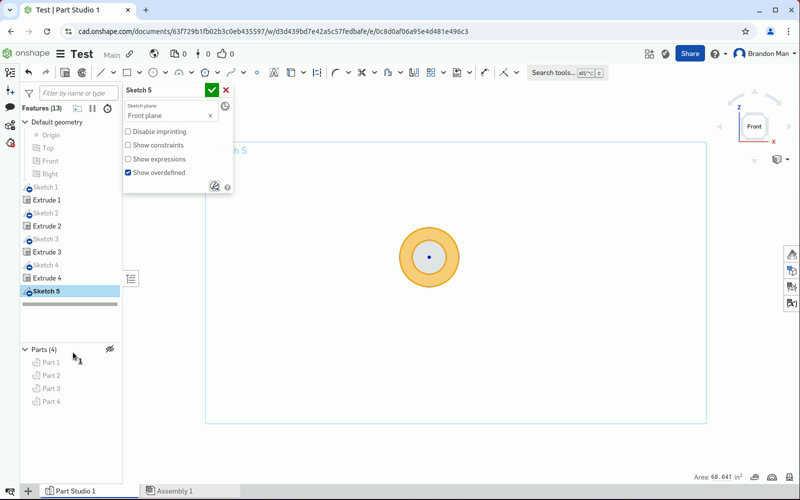
key(shift+y)
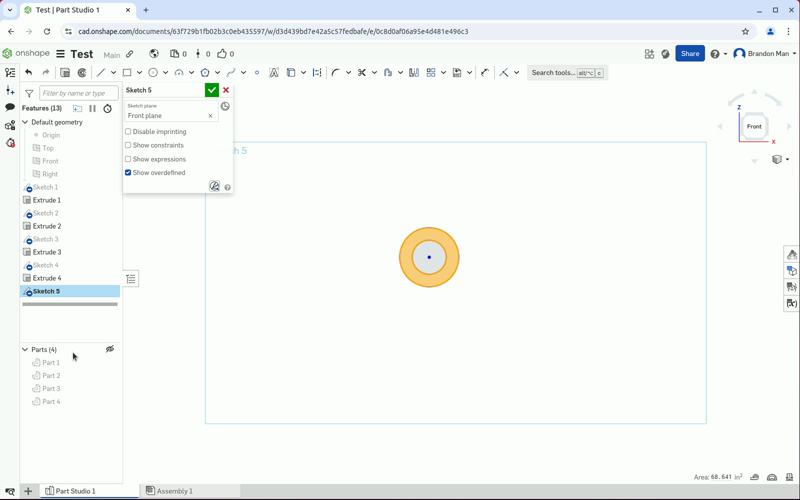
key(shift+e)
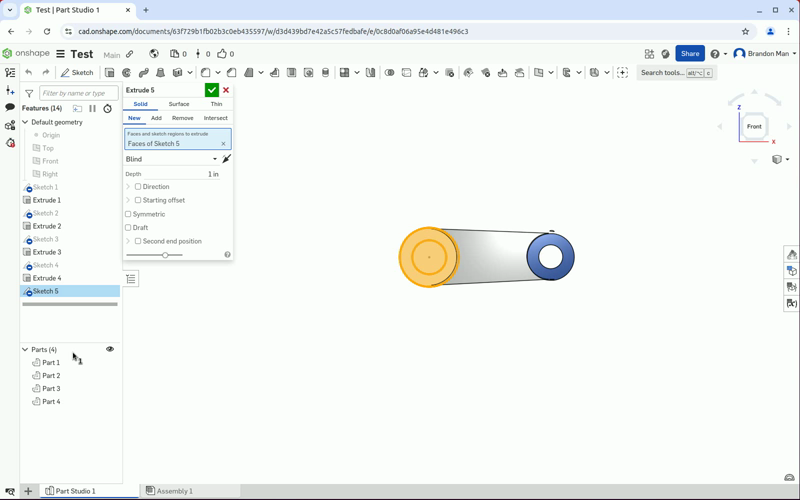
mouse_move(143, 106)
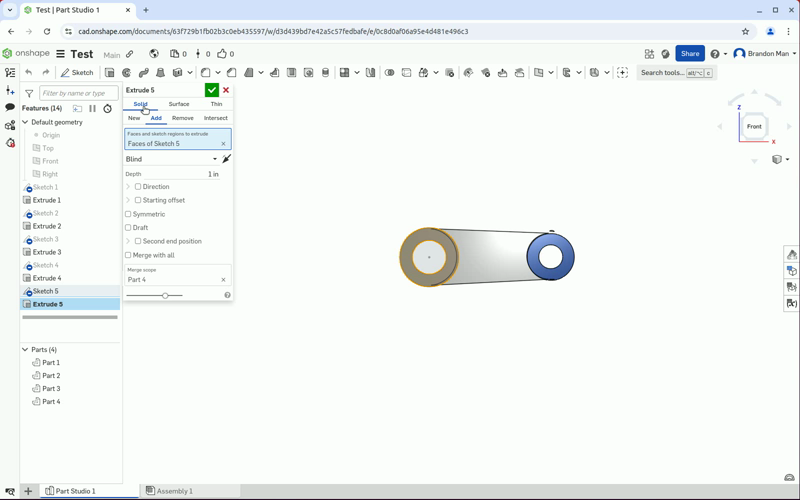
click(143, 106)
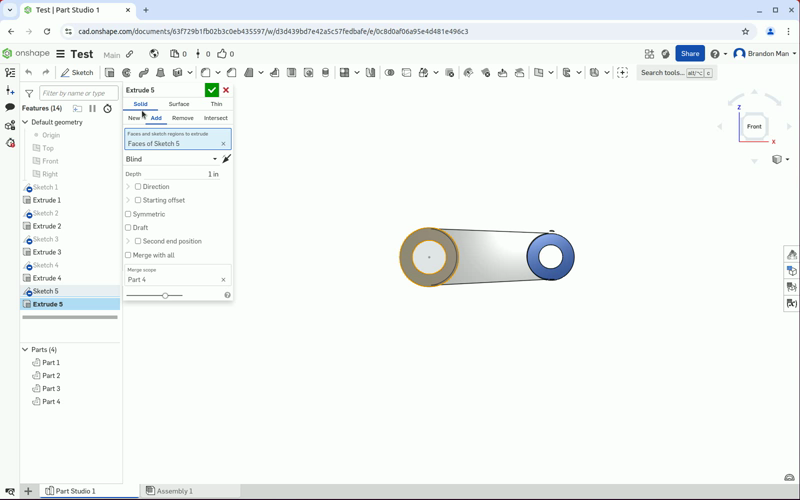
mouse_move(137, 120)
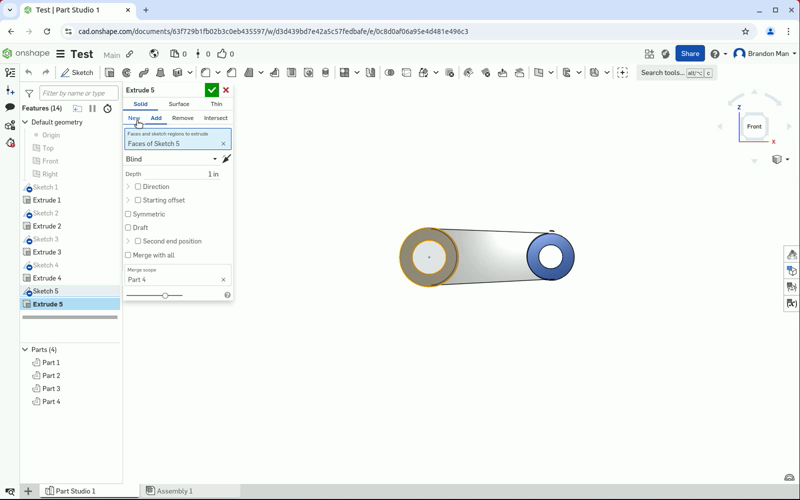
click(137, 120)
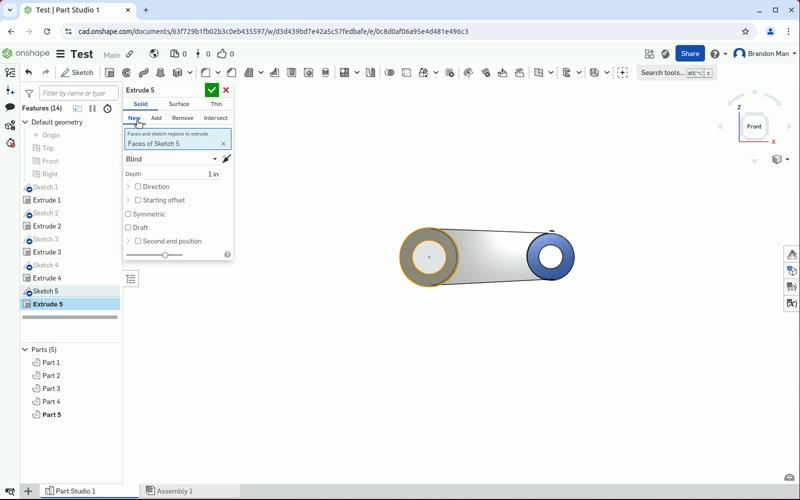
key(tab, 4)
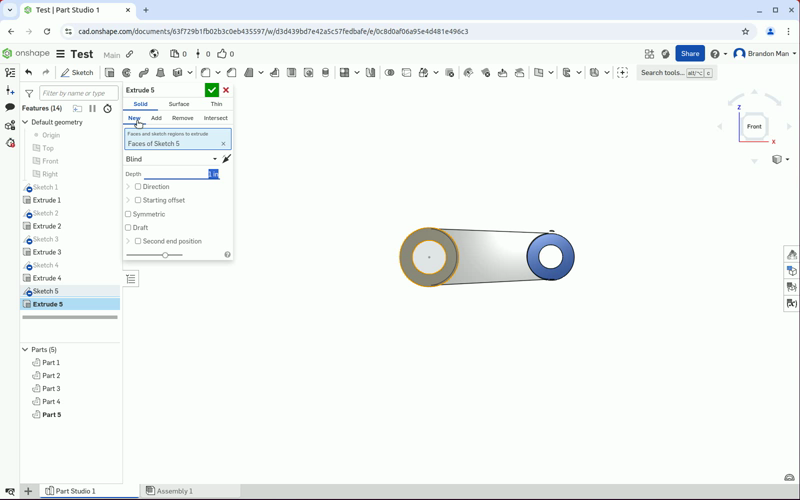
text(6.981)
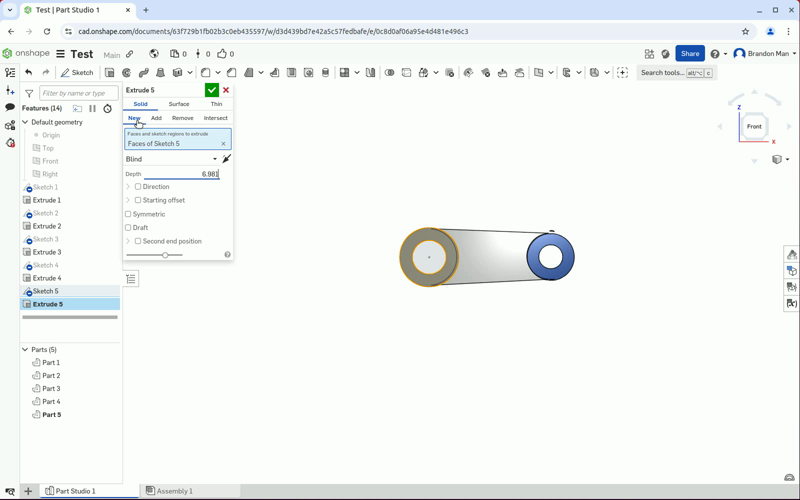
key(enter)
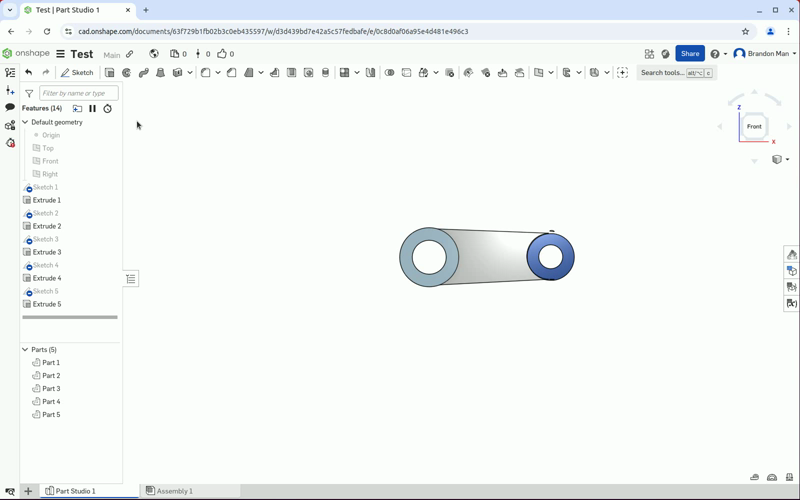
key(shift+h)
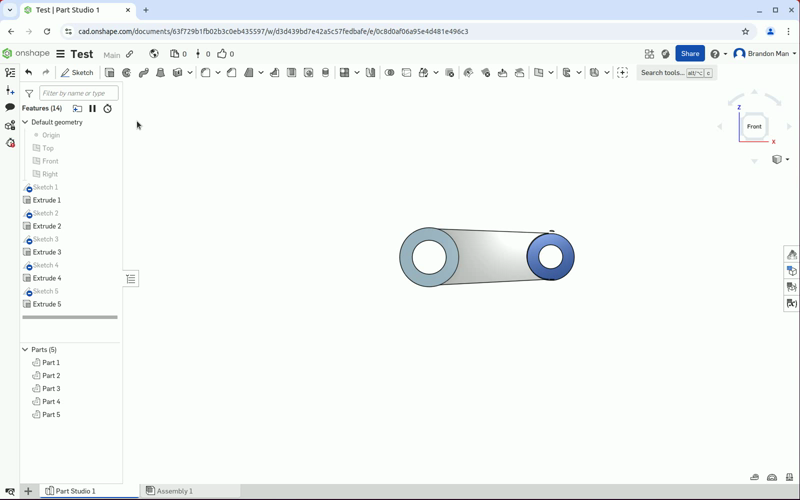
key(shift+h)
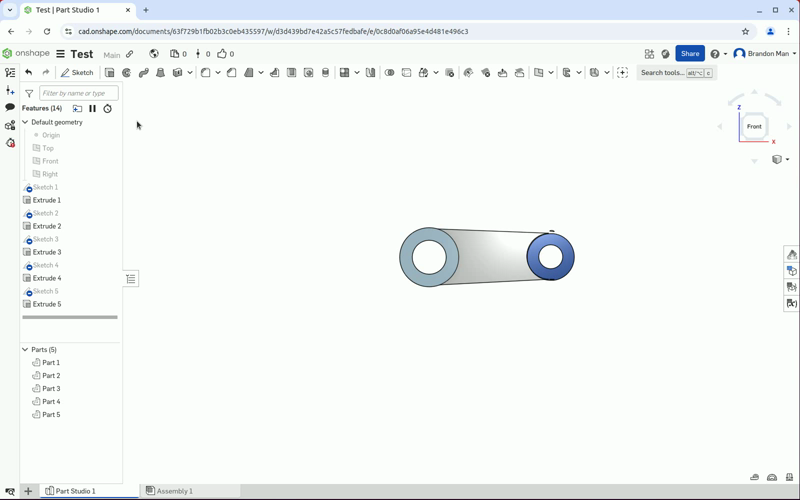
mouse_move(73, 189)
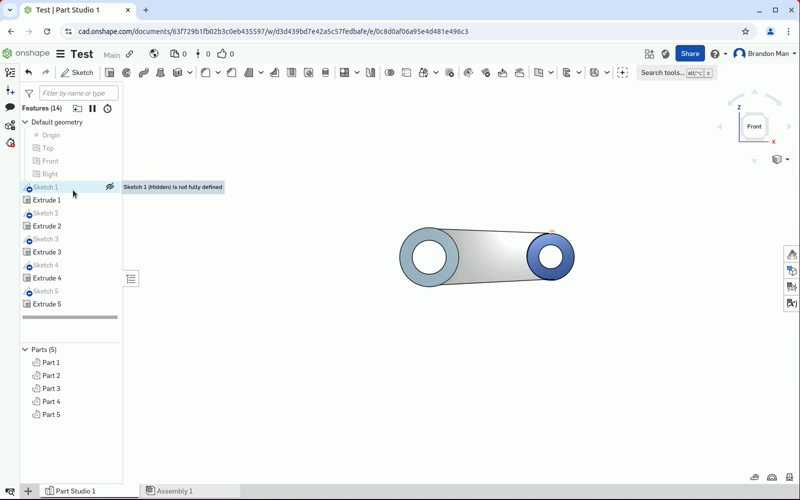
click(73, 189)
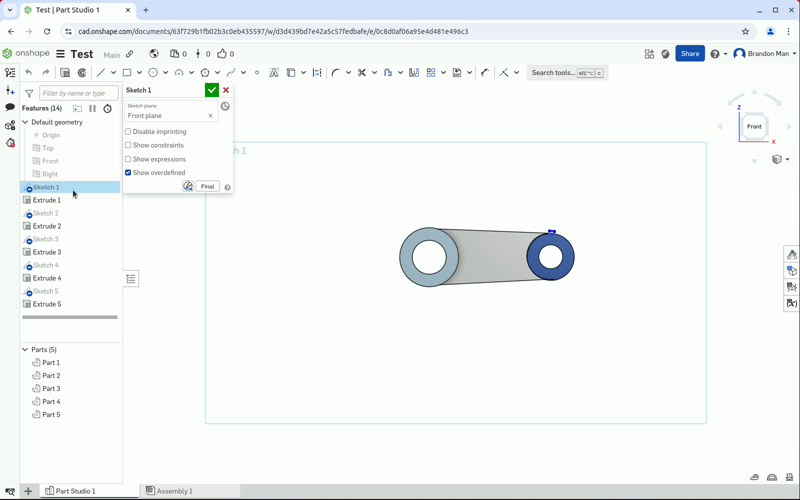
mouse_move(229, 92)
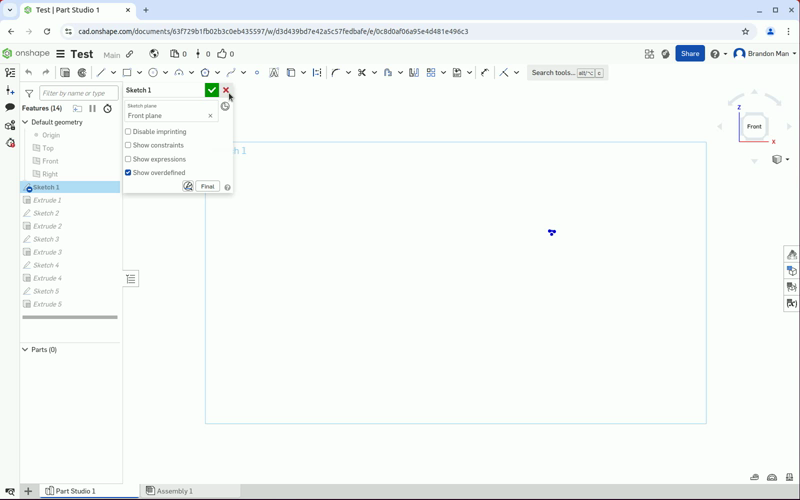
click(229, 92)
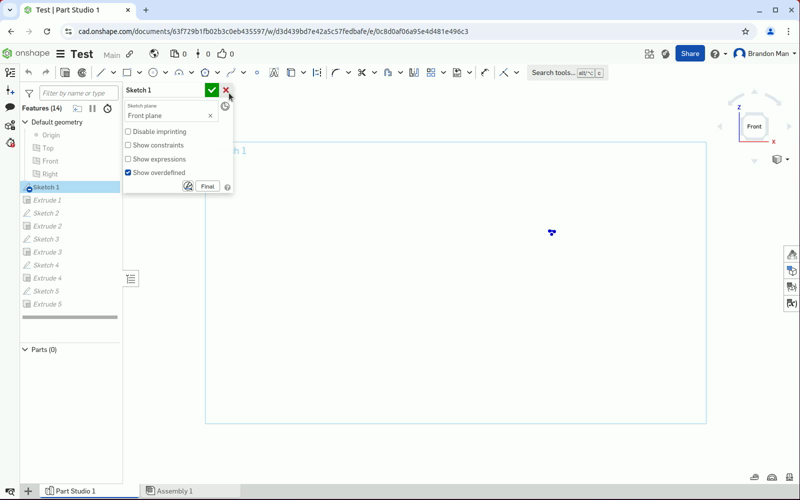
key(shift+s)
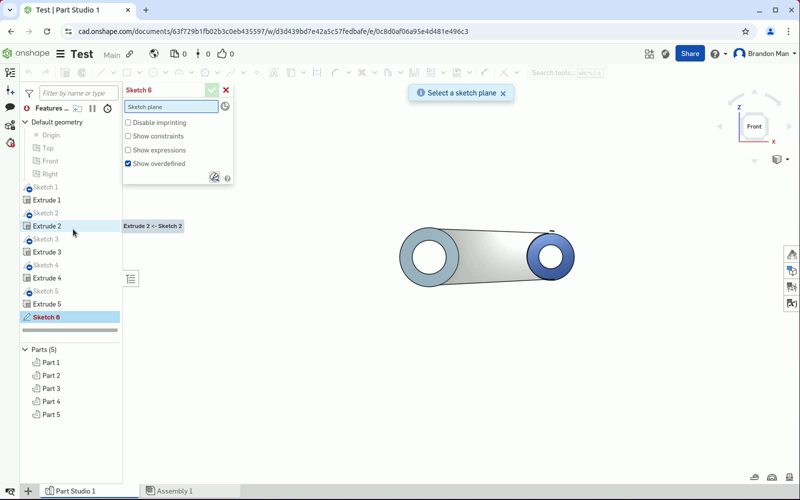
scroll(3)
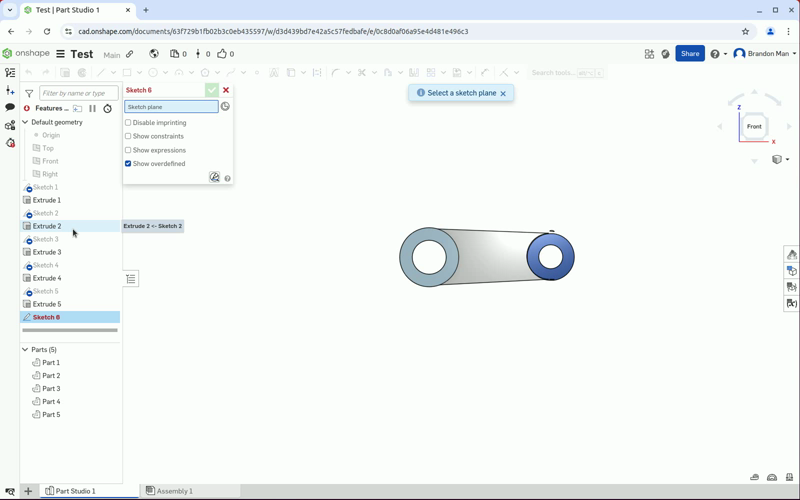
mouse_move(73, 163)
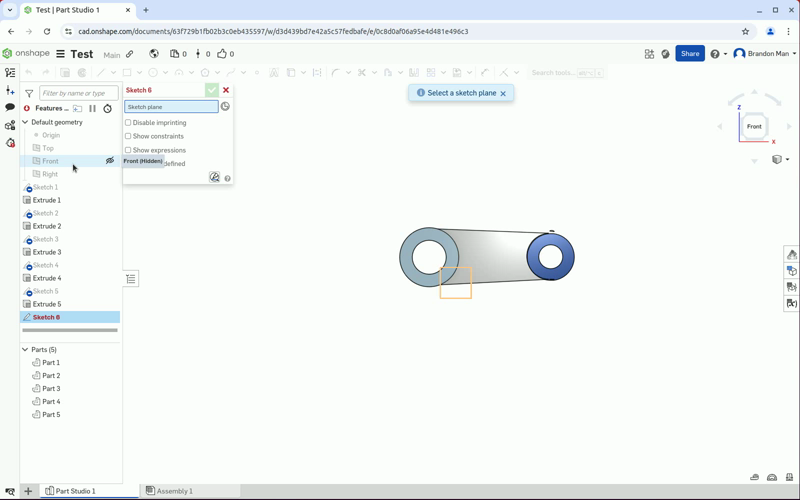
click(73, 163)
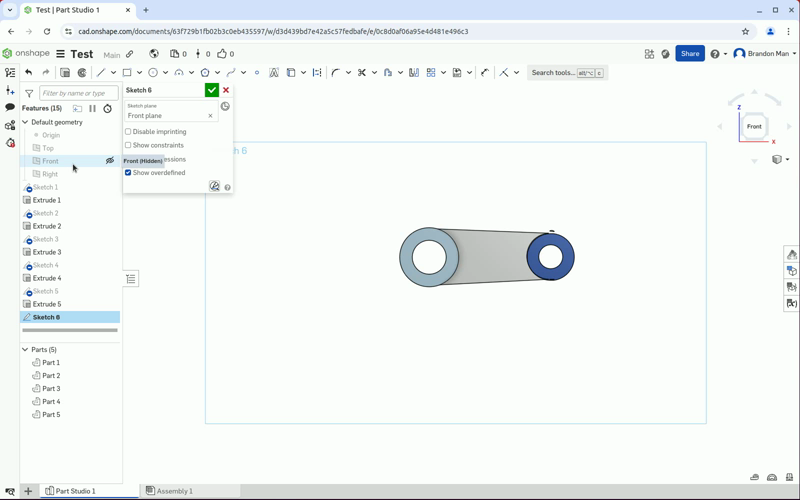
mouse_move(73, 352)
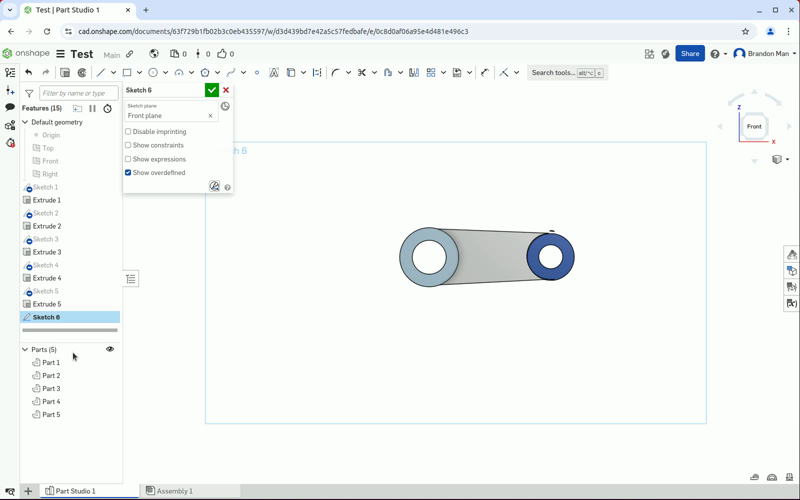
key(y)
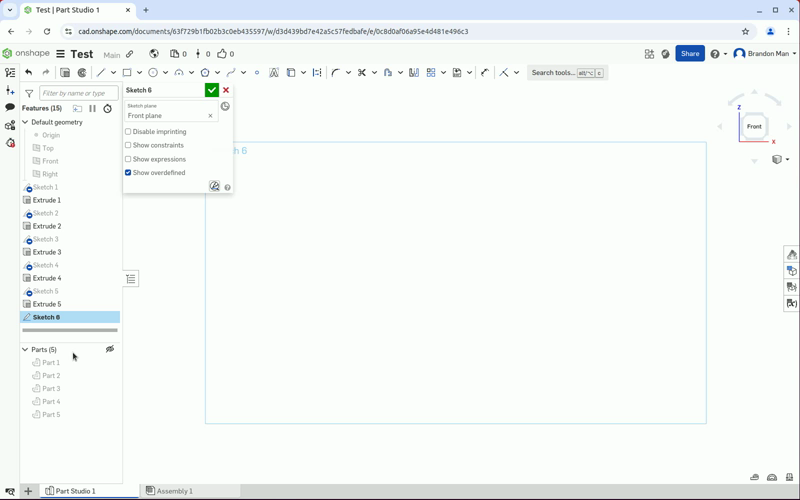
key(l)
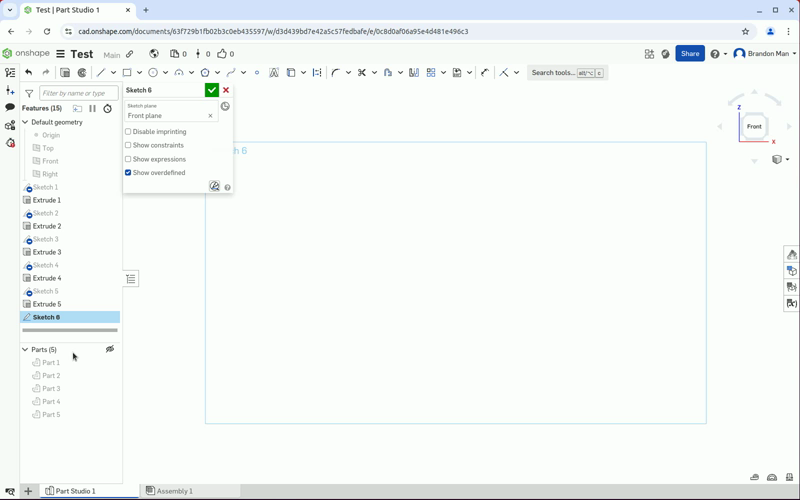
key_down(shift)
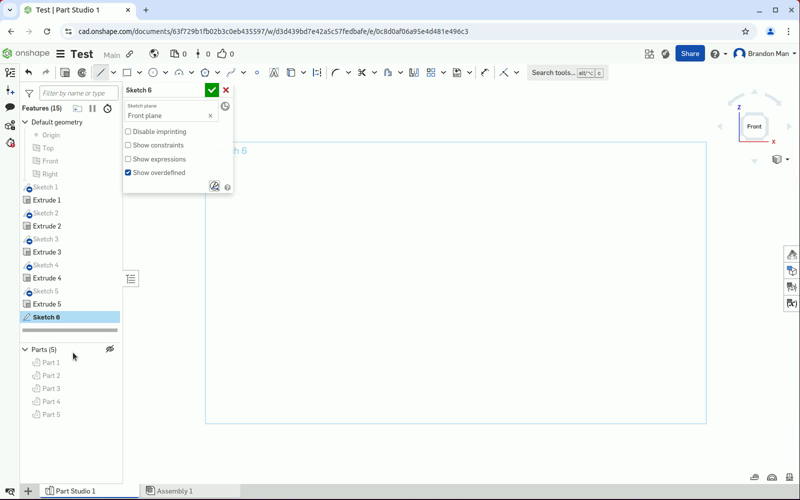
mouse_move(431, 285)
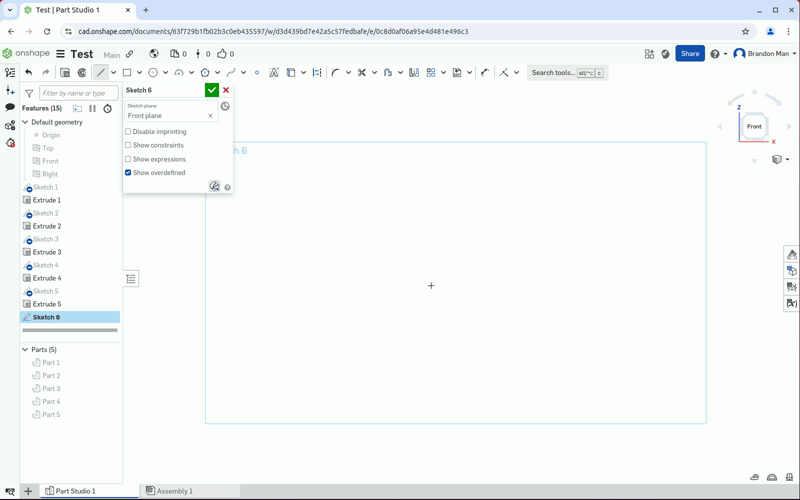
click(431, 285)
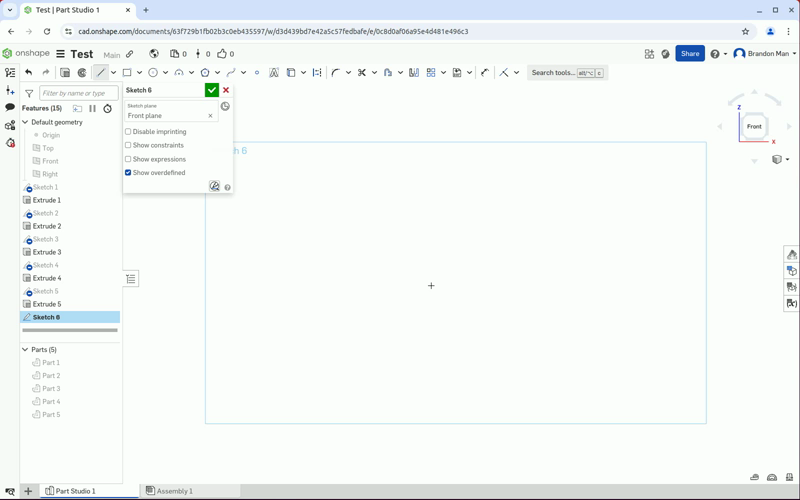
key_up(shift)
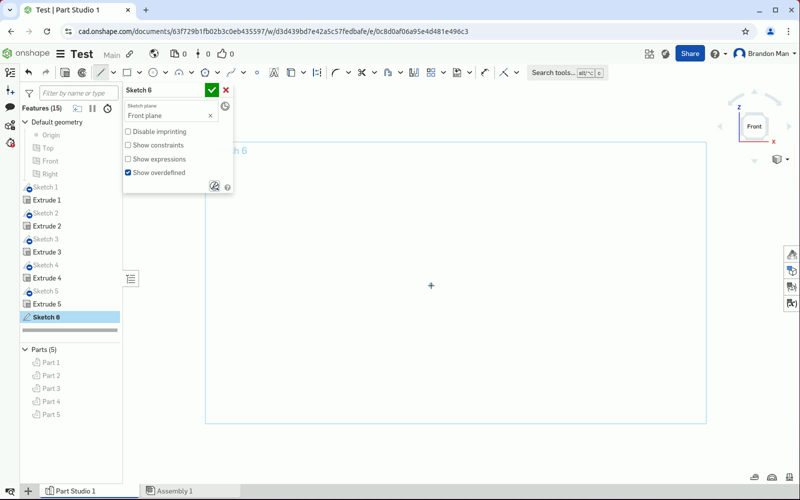
key_down(shift)
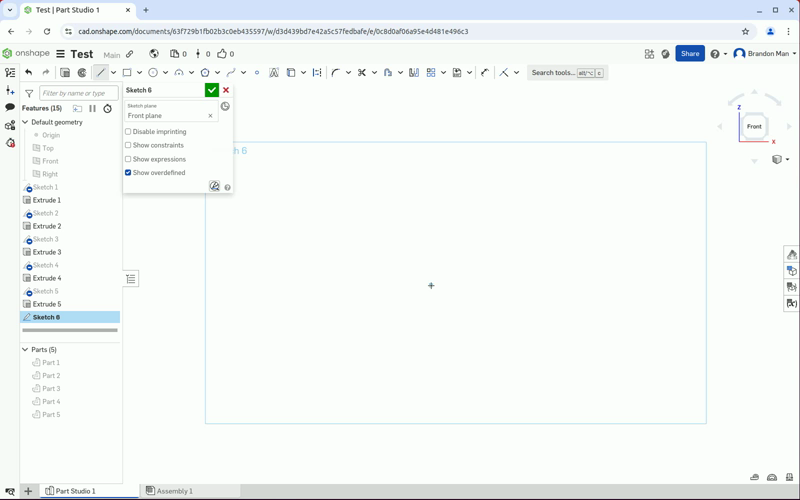
mouse_move(548, 279)
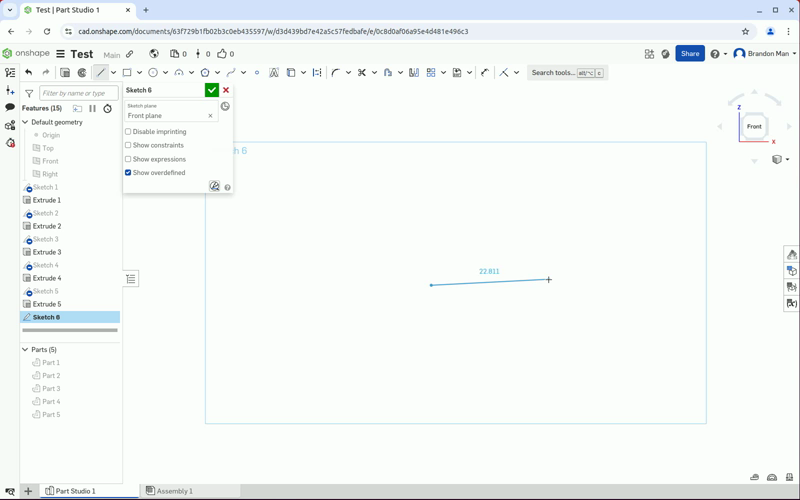
click(548, 279)
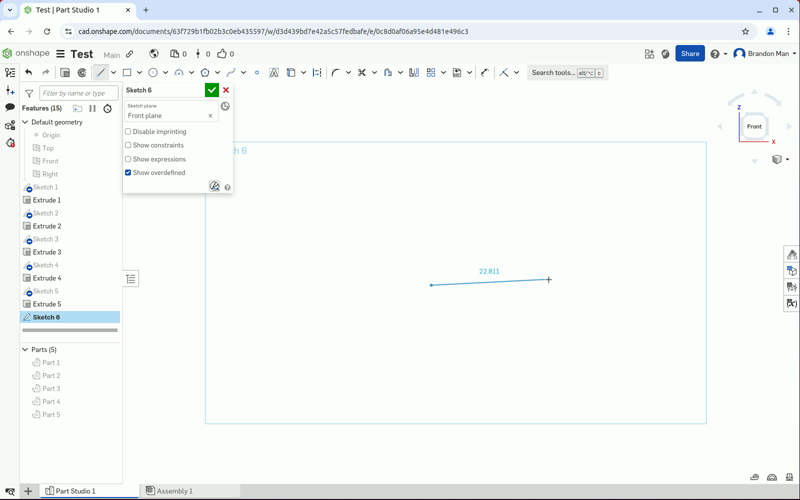
key_up(shift)
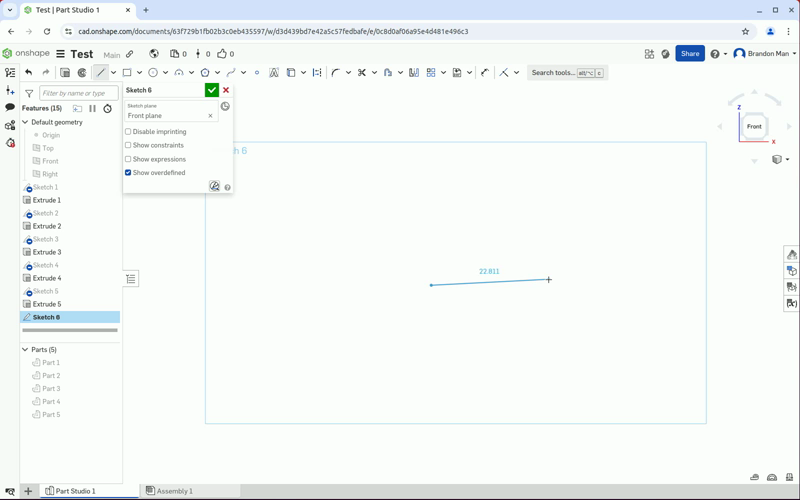
key(esc)
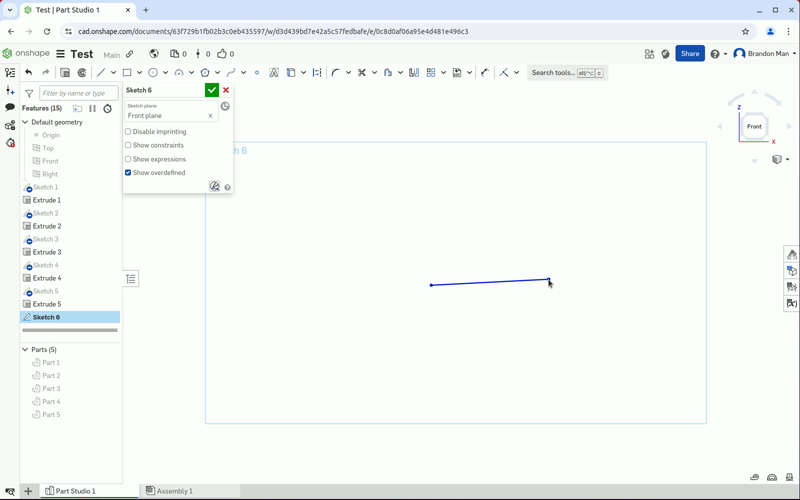
key(a)
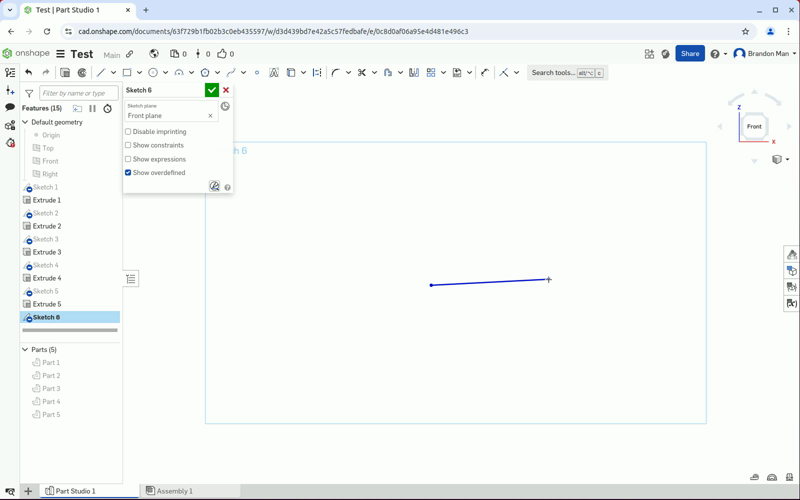
mouse_move(548, 279)
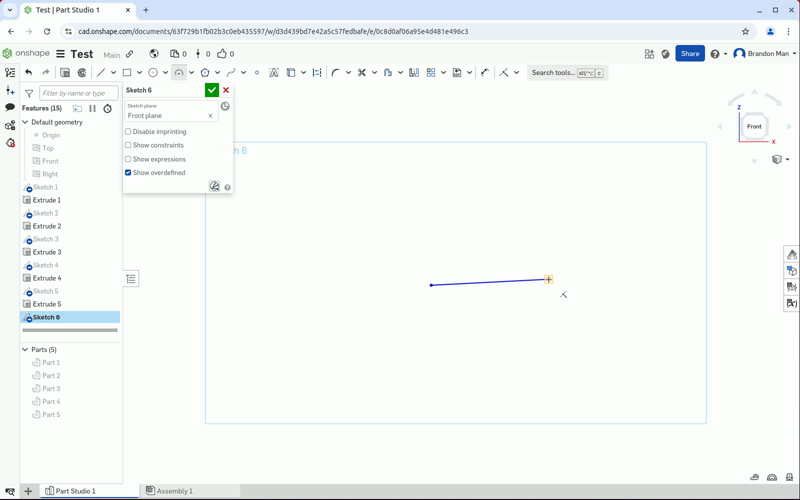
click(548, 279)
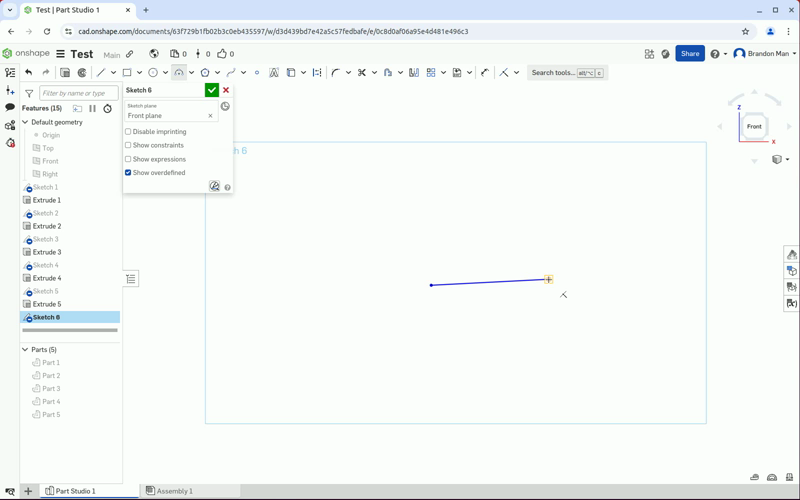
key_down(shift)
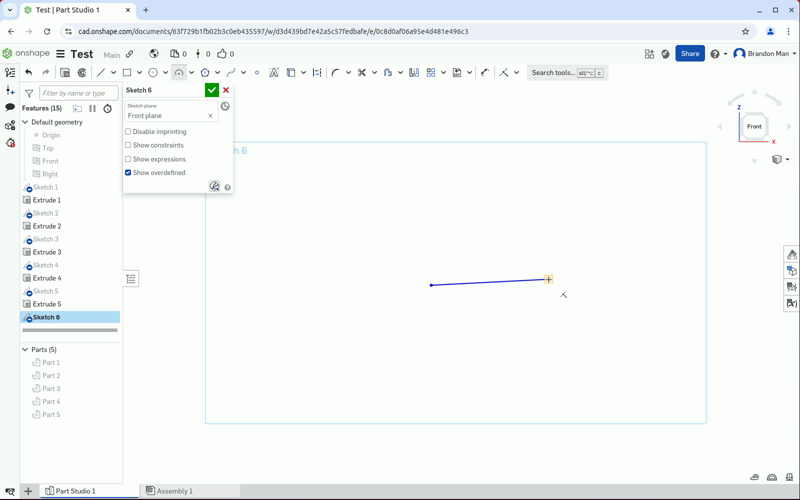
mouse_move(548, 233)
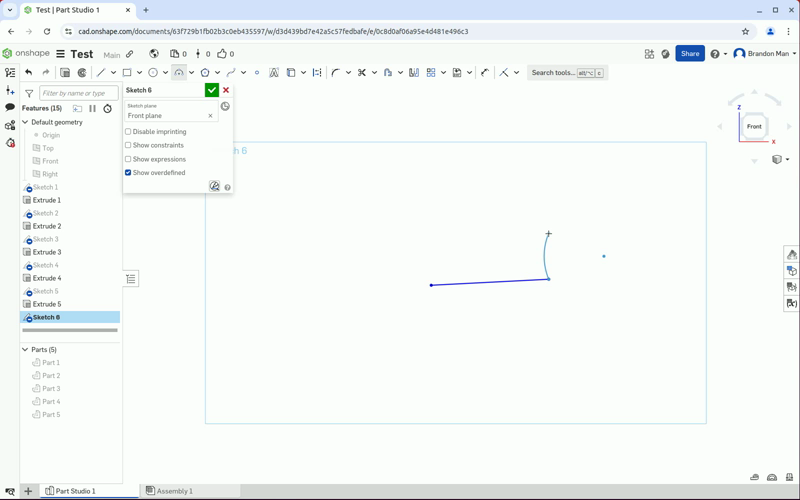
click(548, 233)
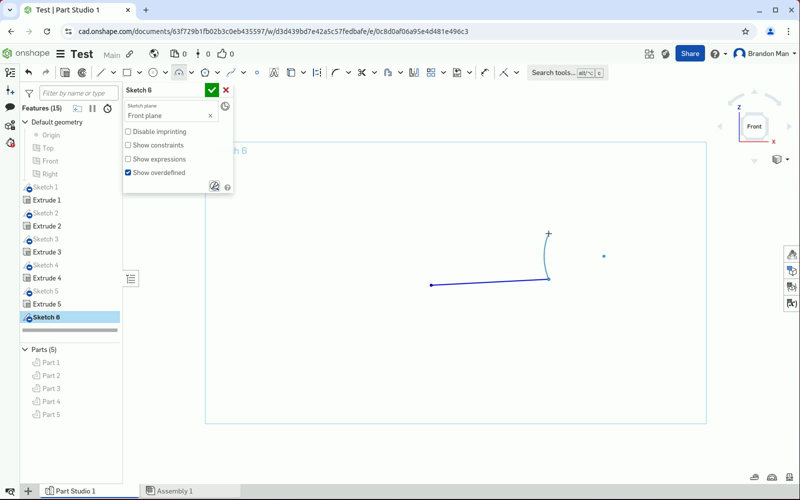
mouse_move(526, 256)
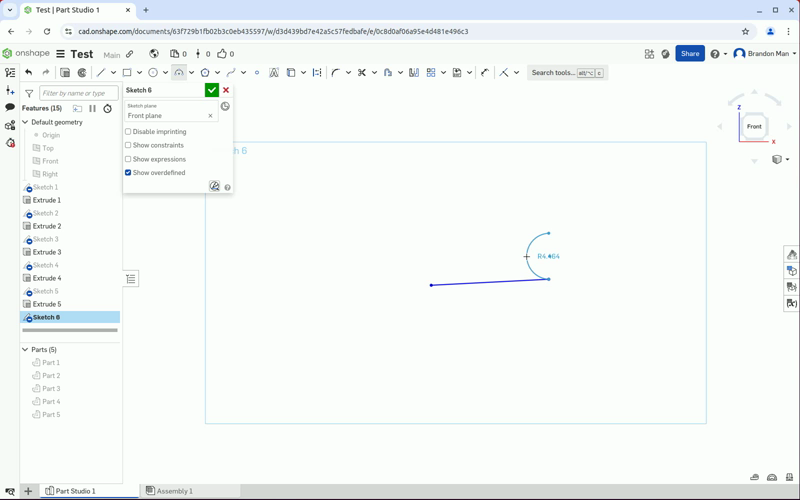
click(526, 256)
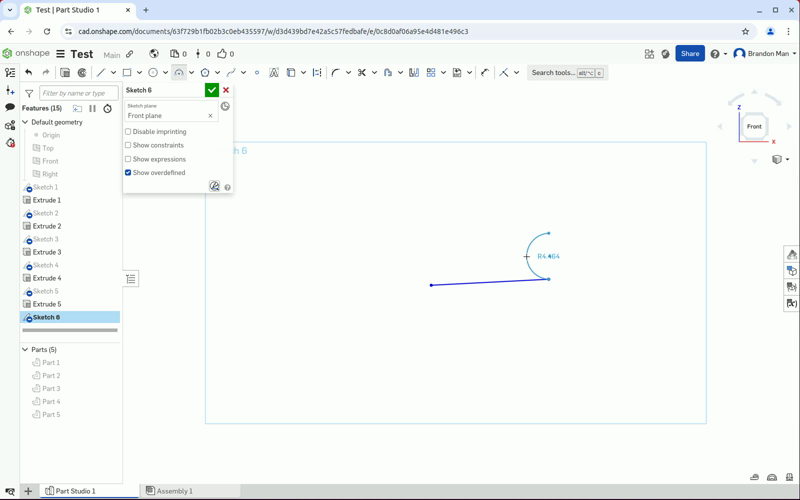
key_up(shift)
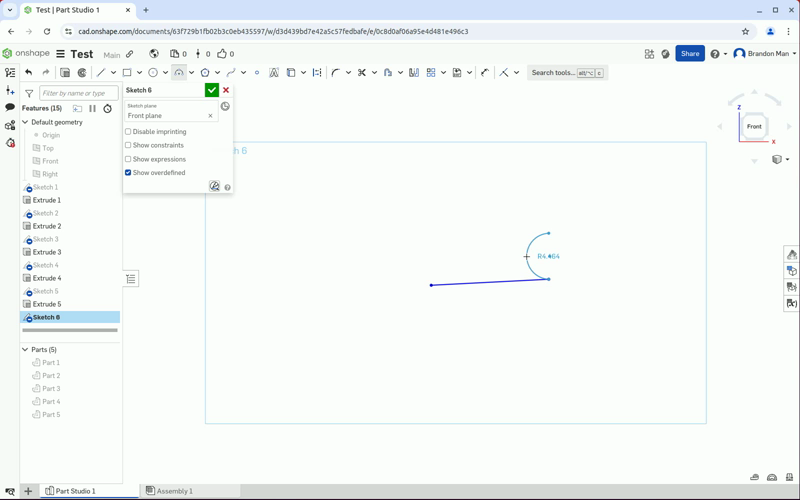
key(esc)
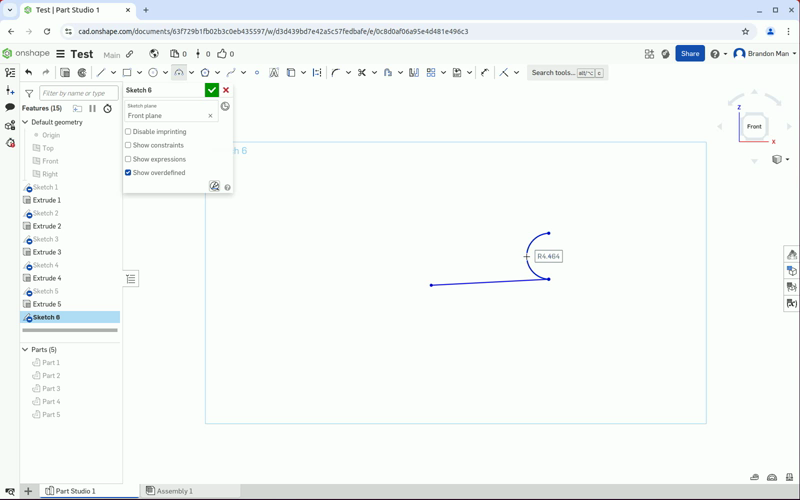
key(l)
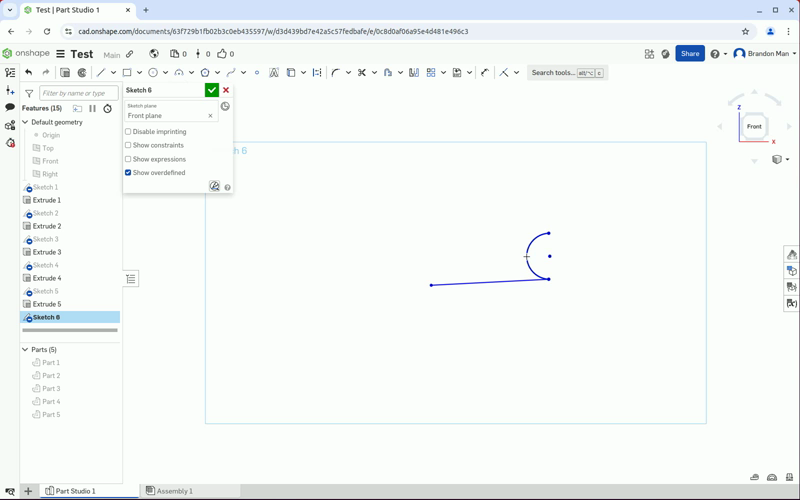
mouse_move(548, 233)
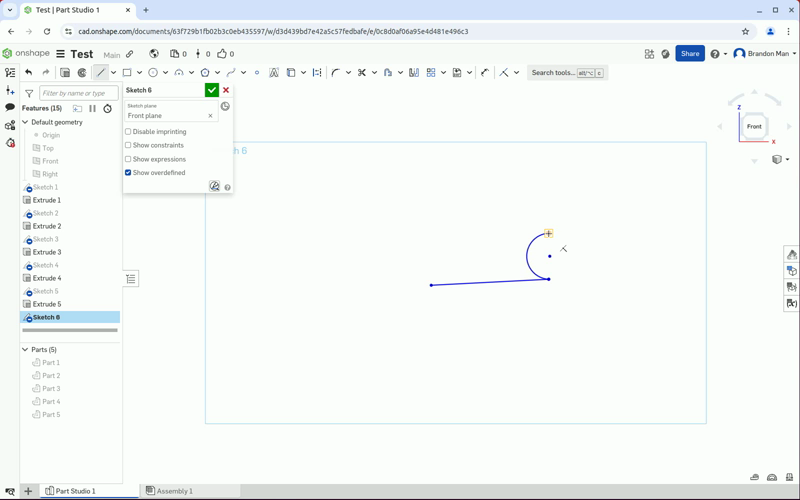
click(548, 233)
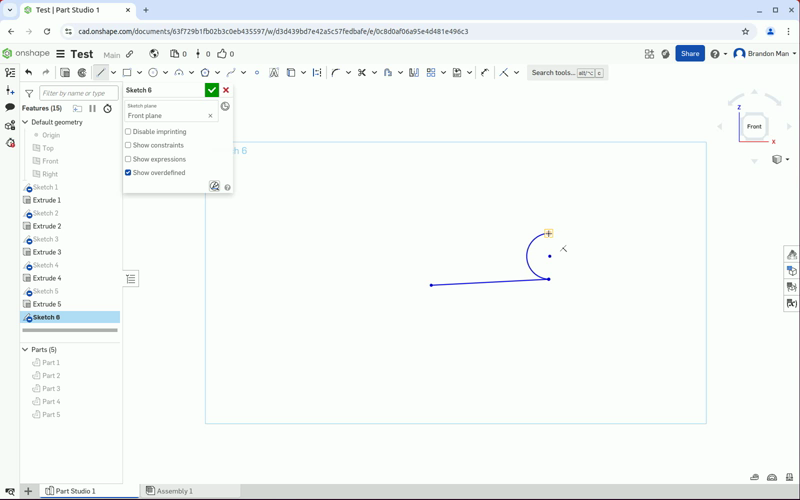
key_down(shift)
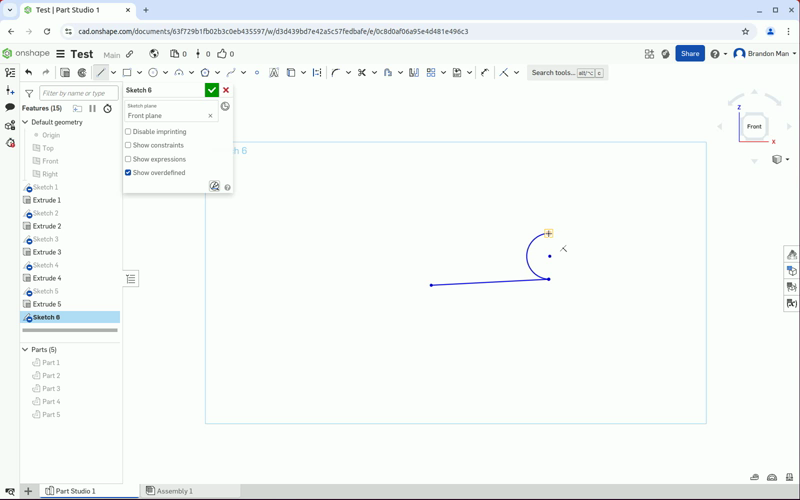
mouse_move(431, 228)
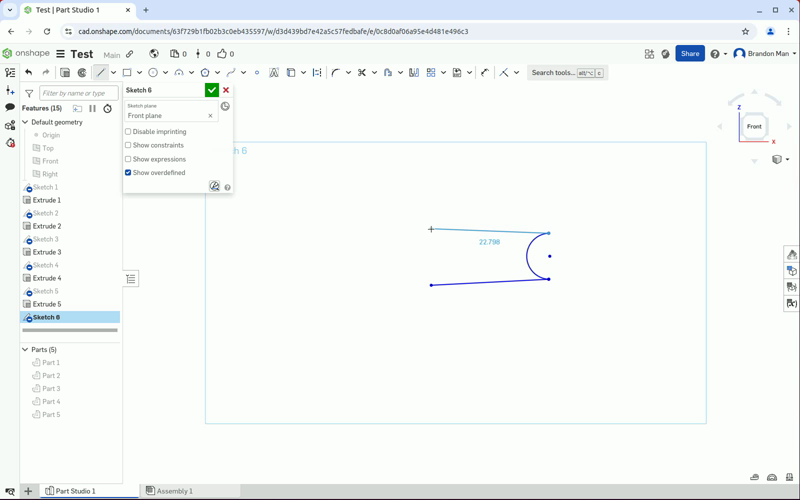
click(431, 228)
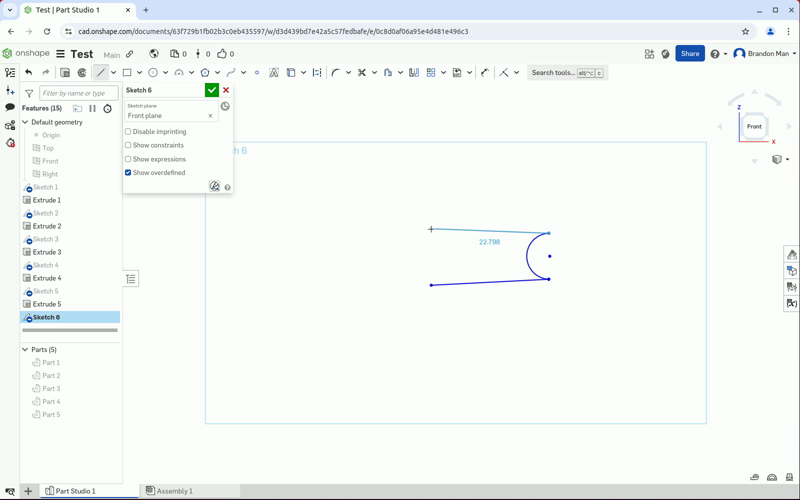
key_up(shift)
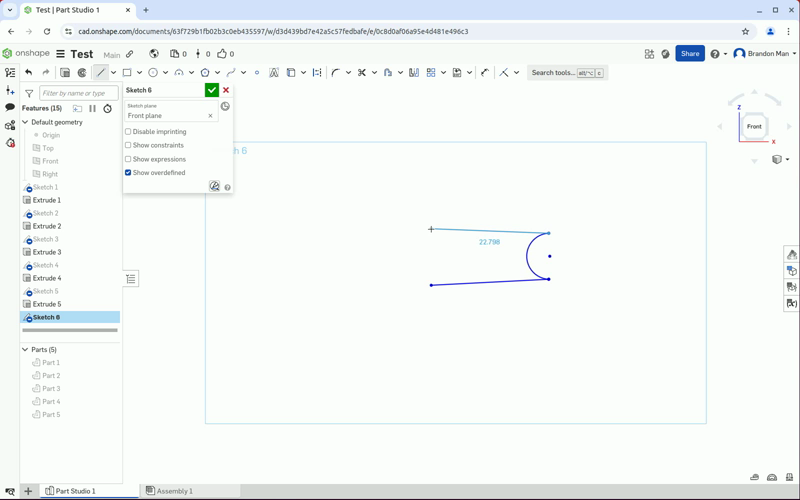
key(esc)
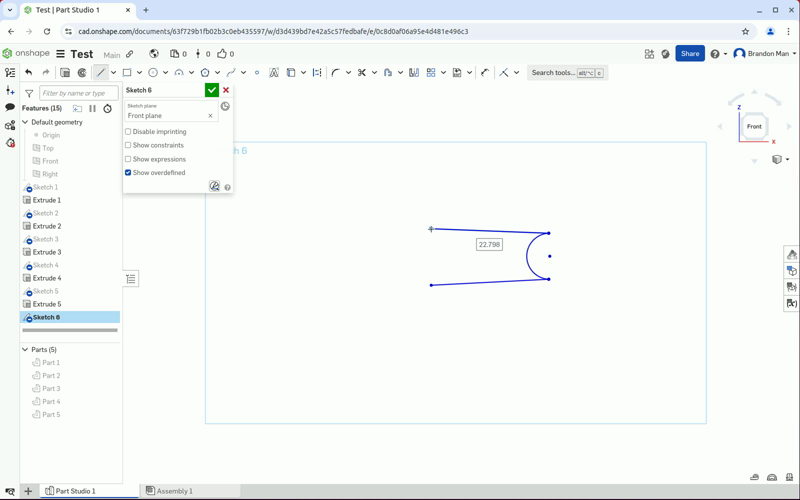
key(a)
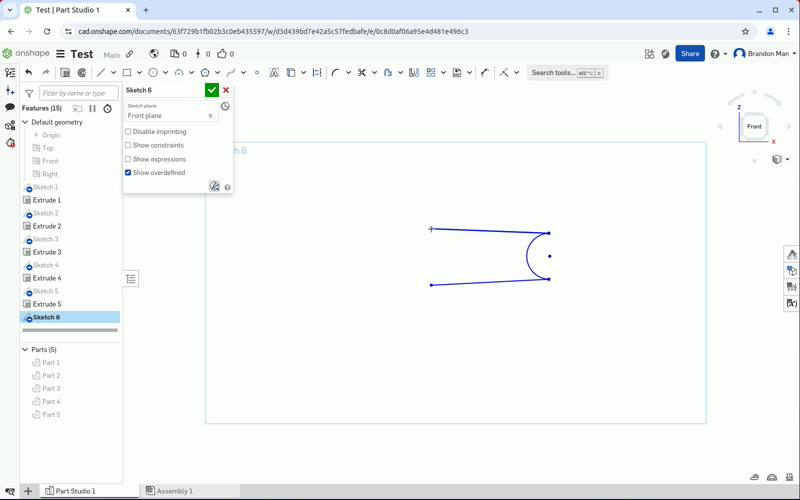
mouse_move(431, 228)
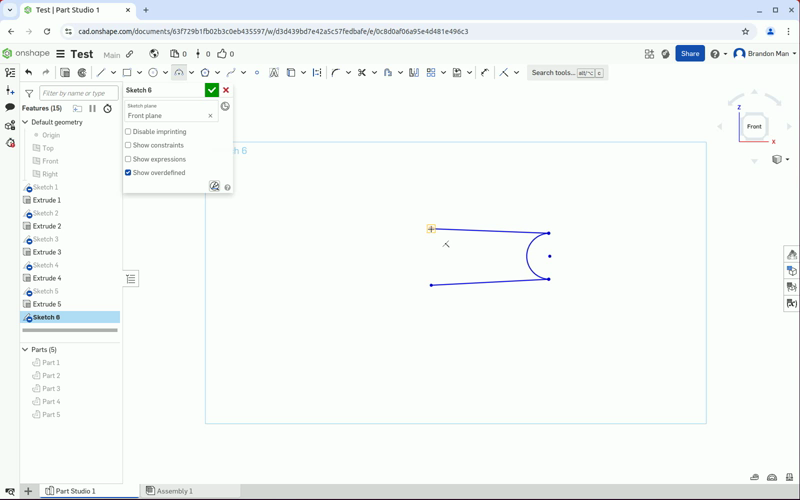
click(431, 228)
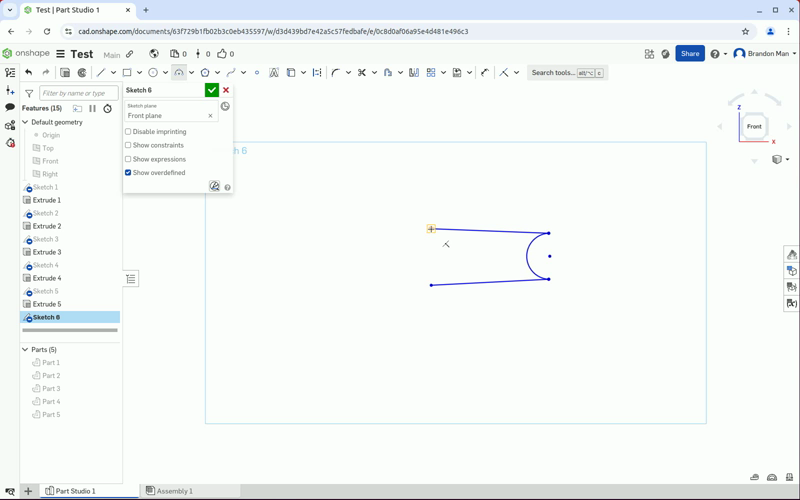
mouse_move(431, 285)
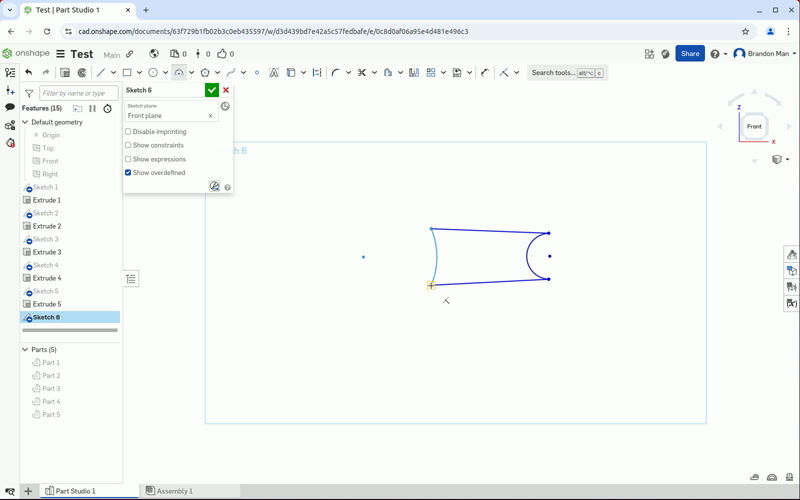
click(431, 285)
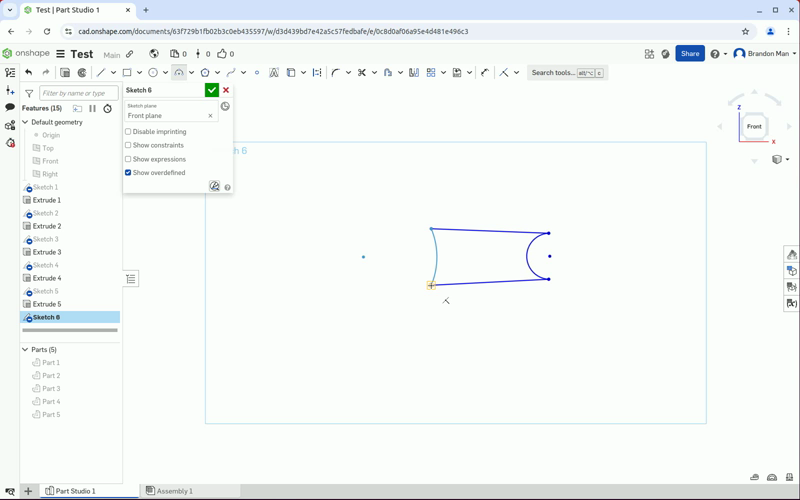
key_down(shift)
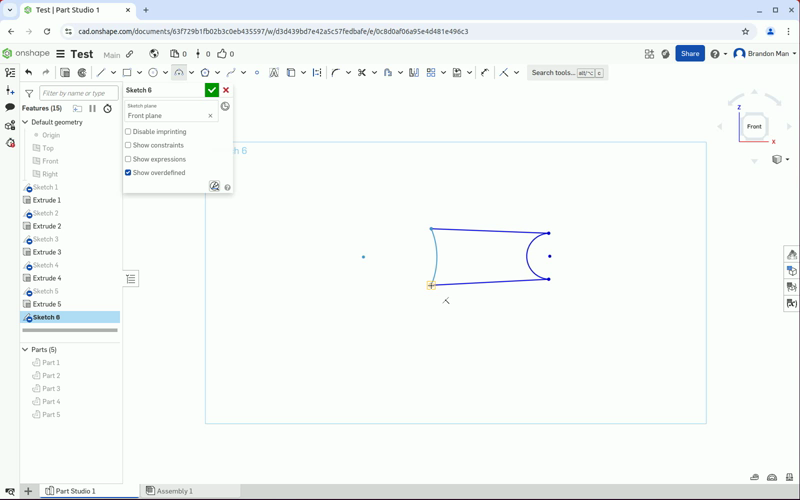
mouse_move(456, 256)
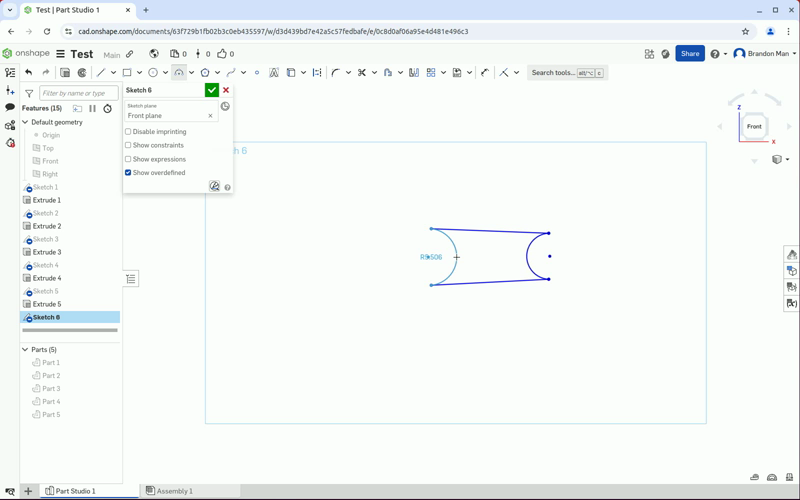
click(456, 256)
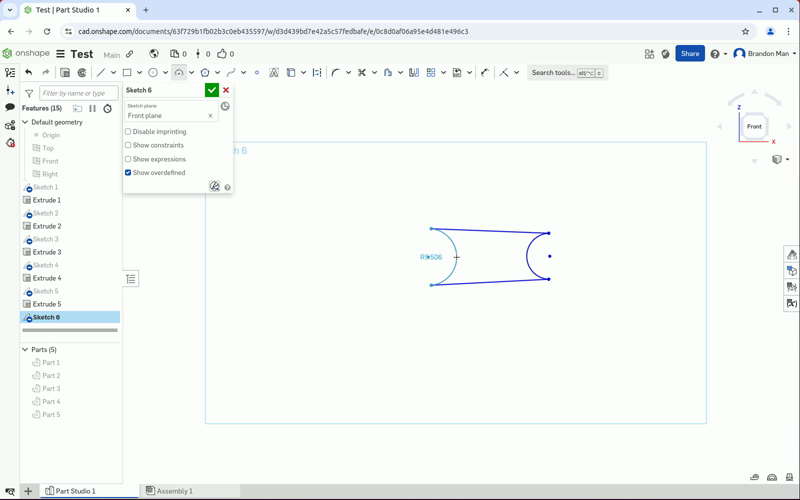
key_up(shift)
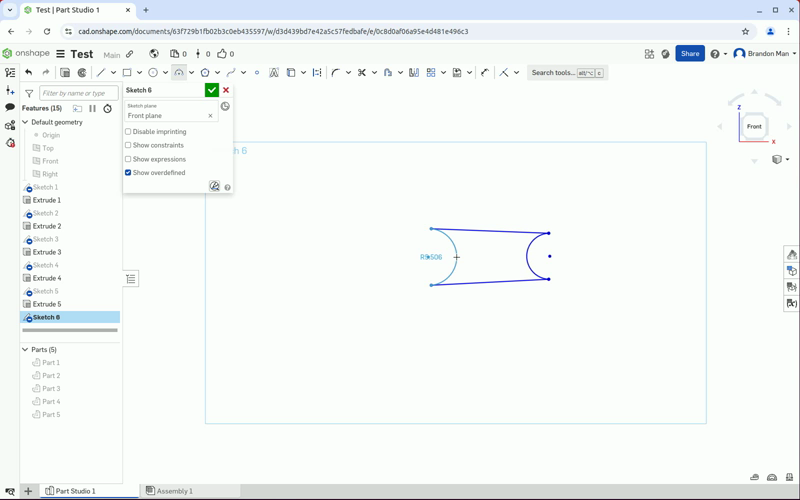
key(esc)
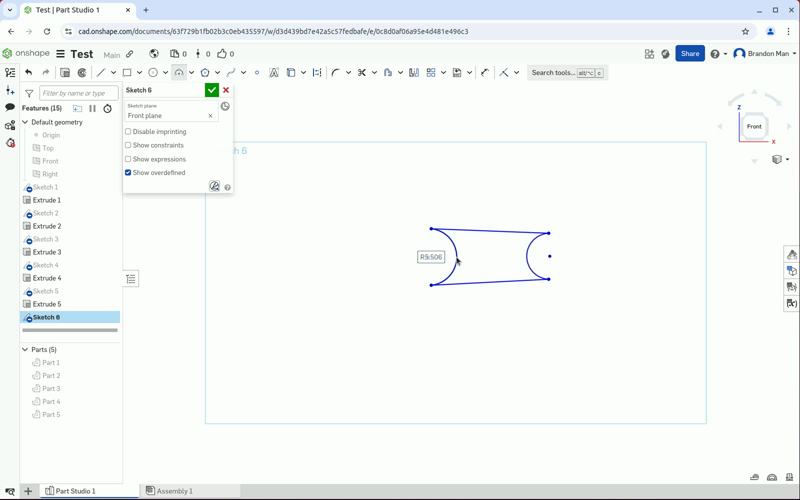
mouse_move(518, 265)
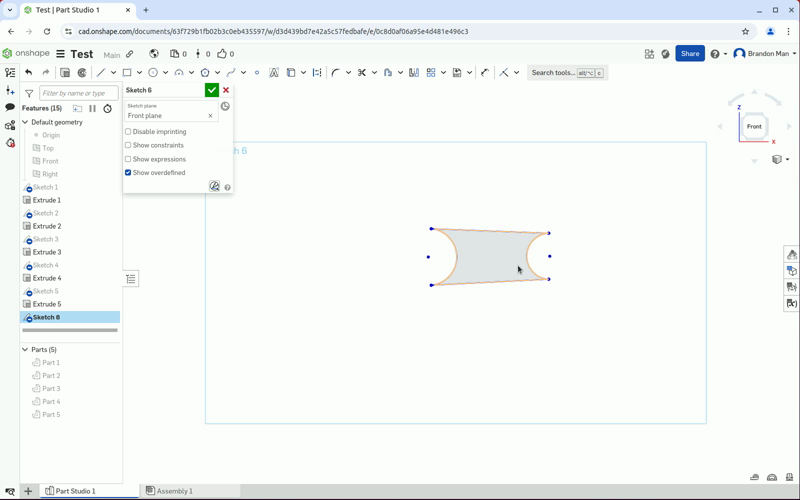
click(518, 265)
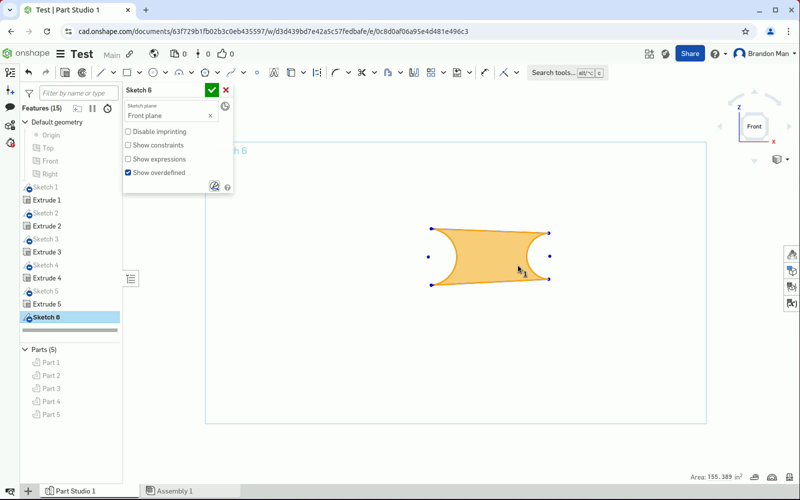
mouse_move(73, 352)
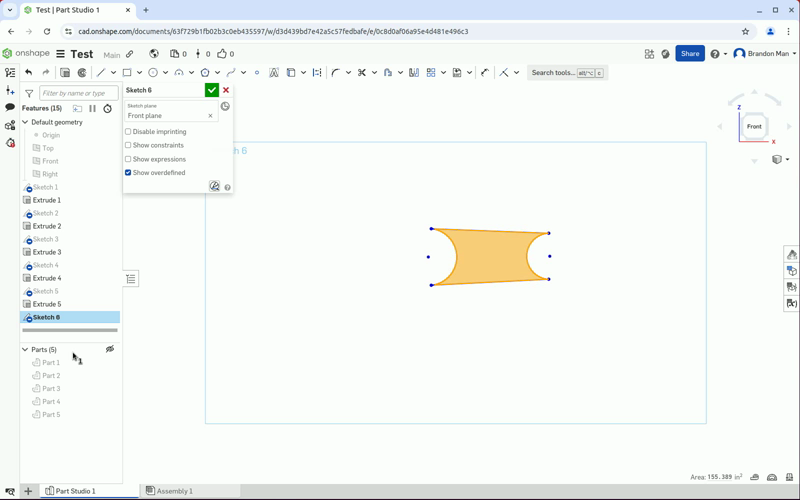
key(shift+y)
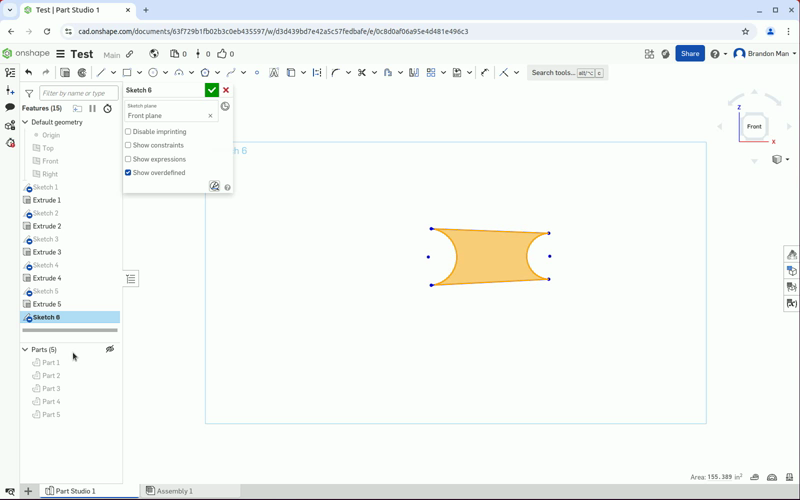
key(shift+e)
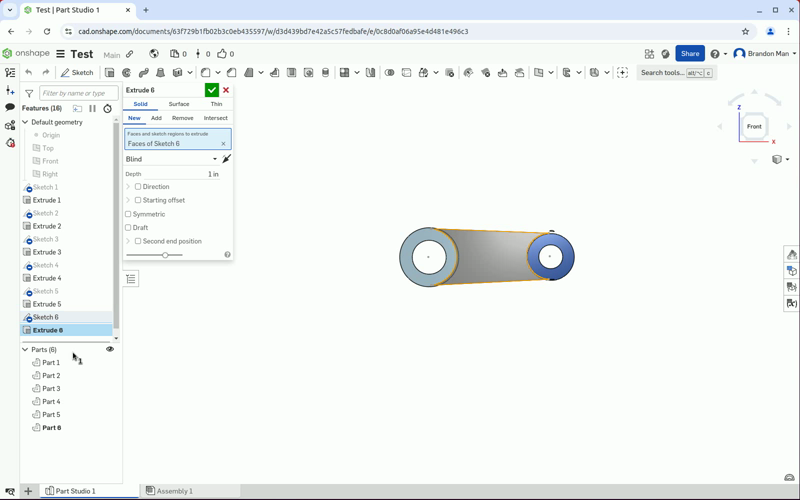
mouse_move(143, 106)
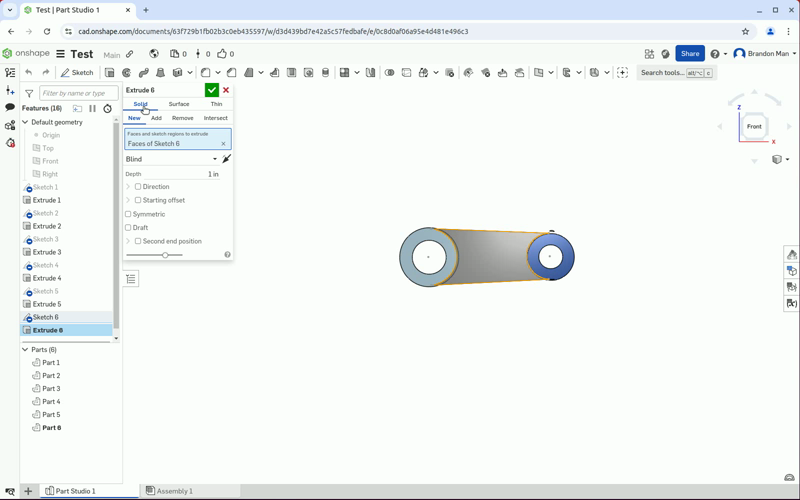
click(143, 106)
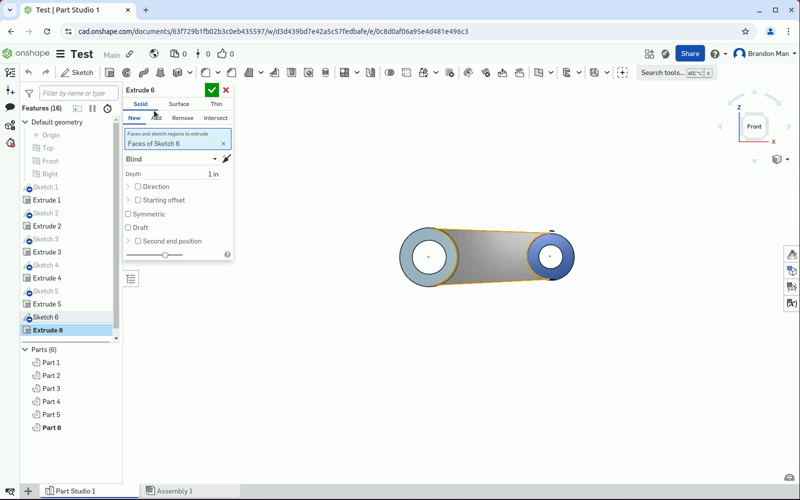
mouse_move(186, 120)
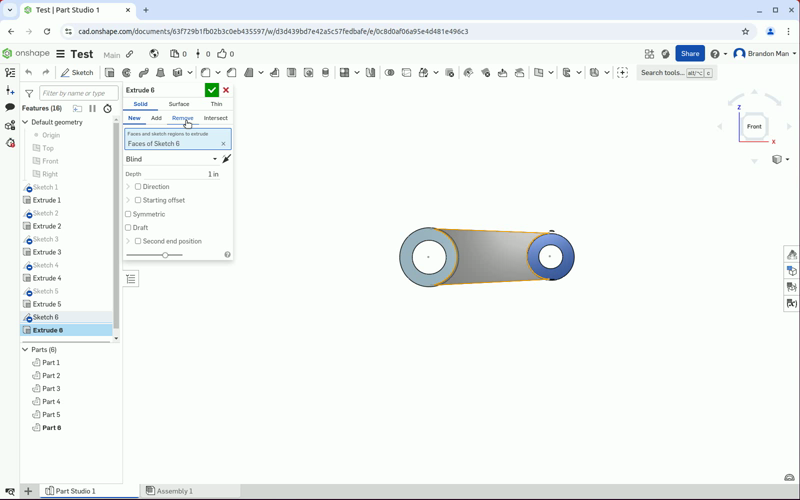
click(186, 120)
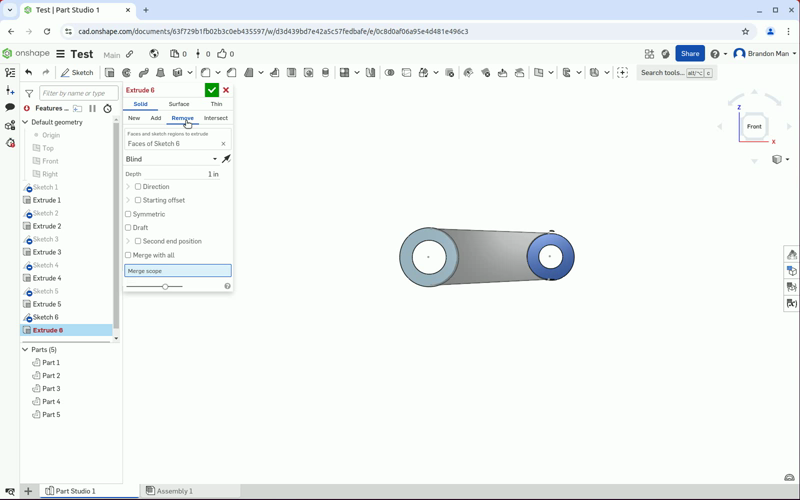
key(tab, 4)
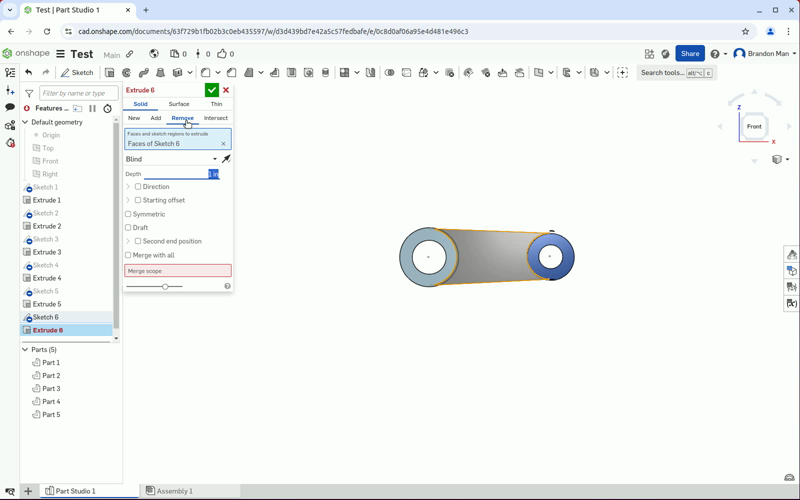
text(-1.685)
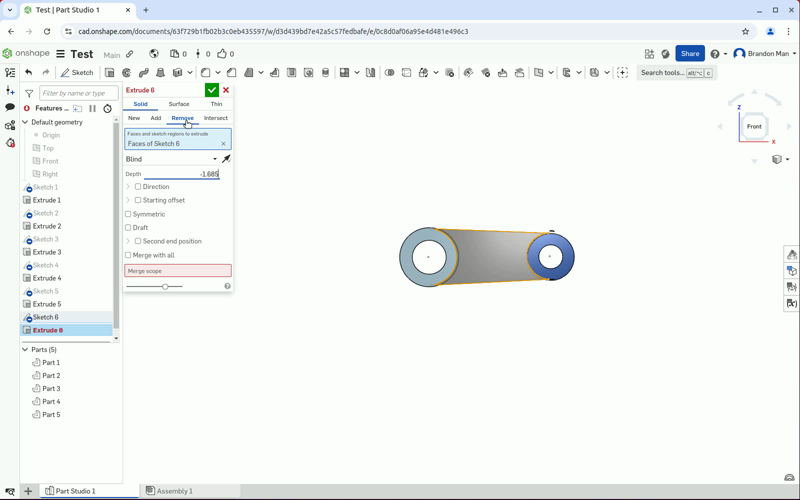
key(tab, 6)
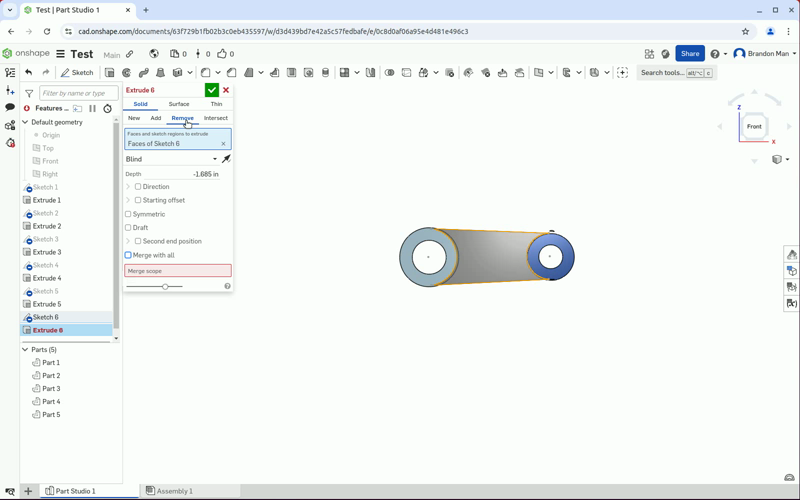
key(space)
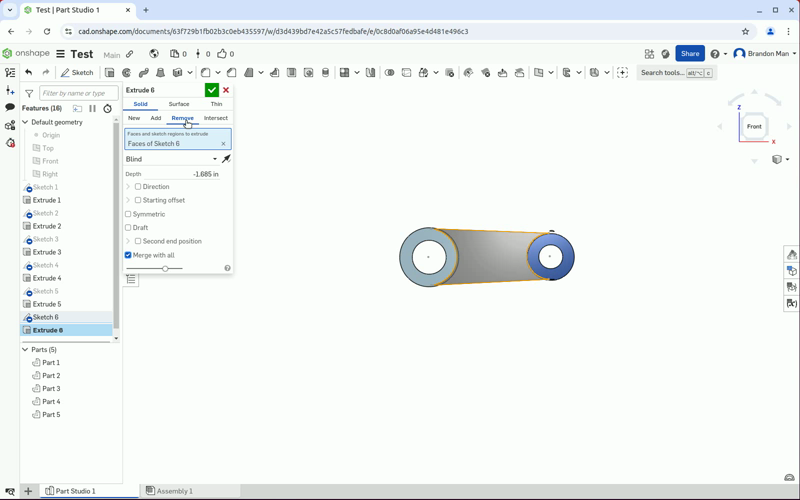
key(enter)
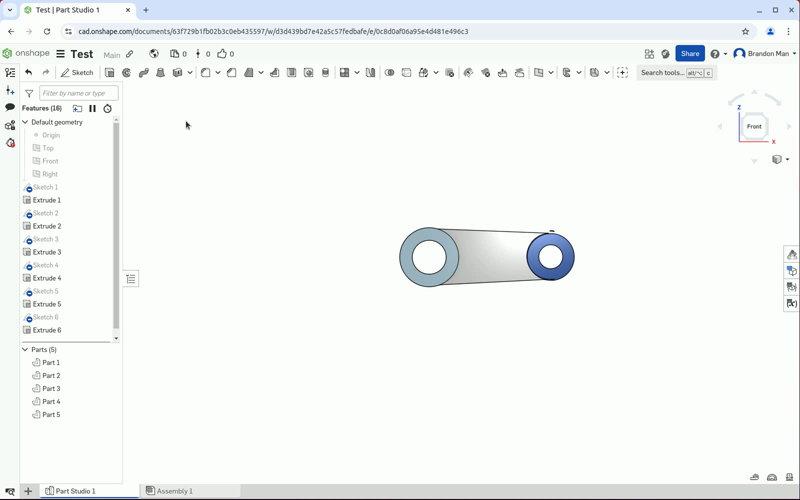
key(shift+h)
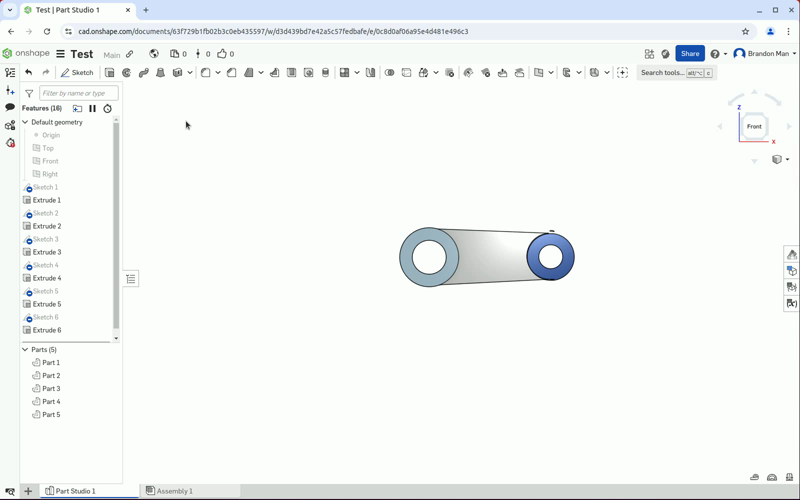
key(shift+h)
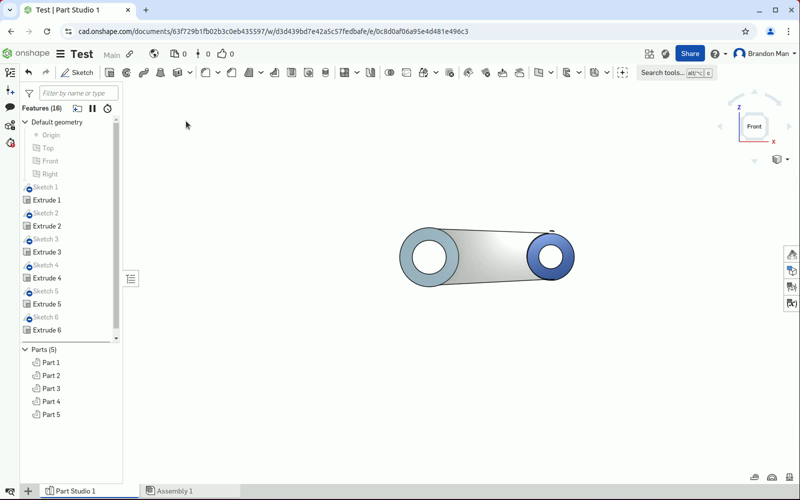
mouse_move(69, 189)
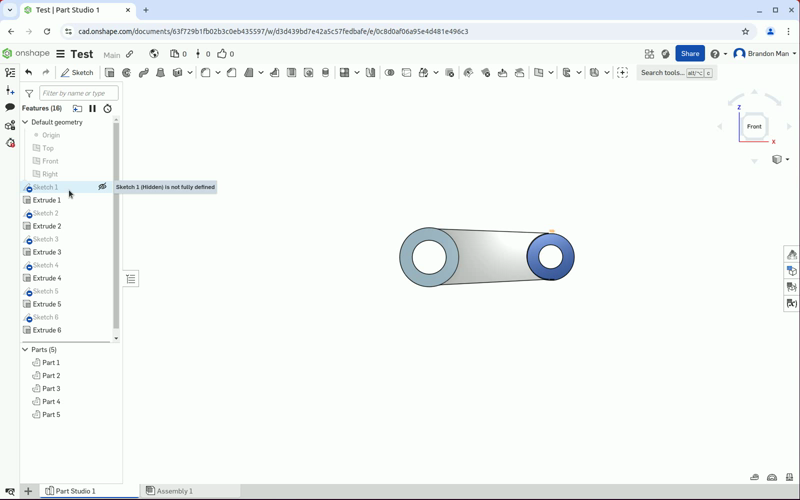
click(69, 189)
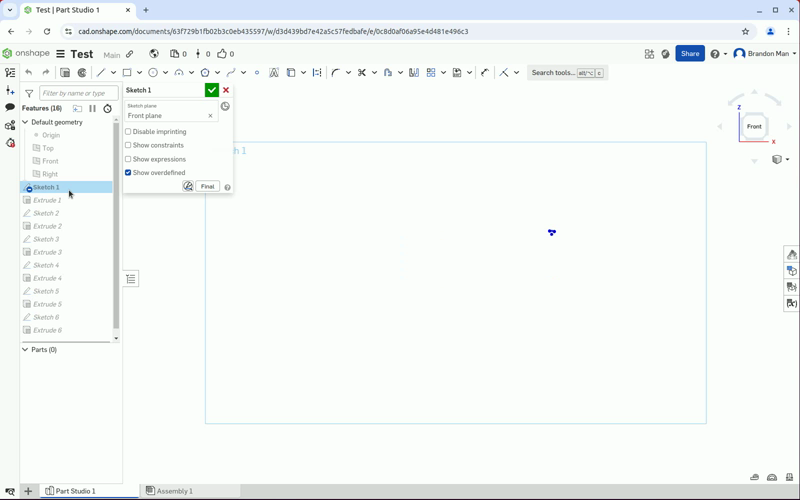
mouse_move(229, 92)
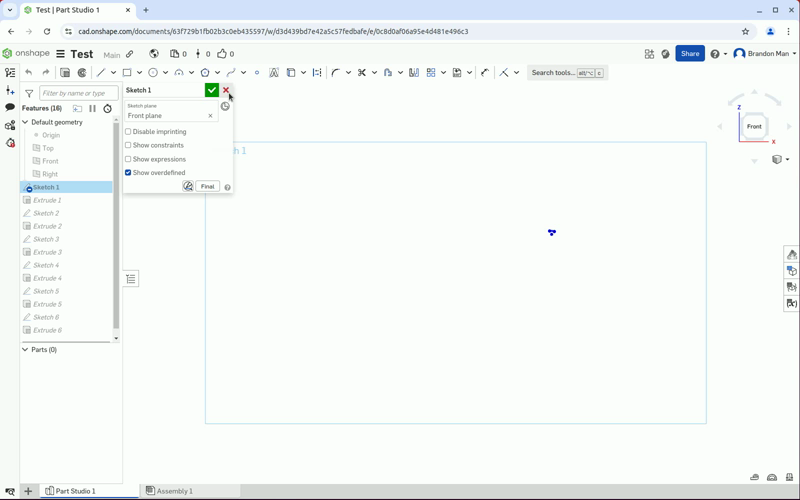
click(229, 92)
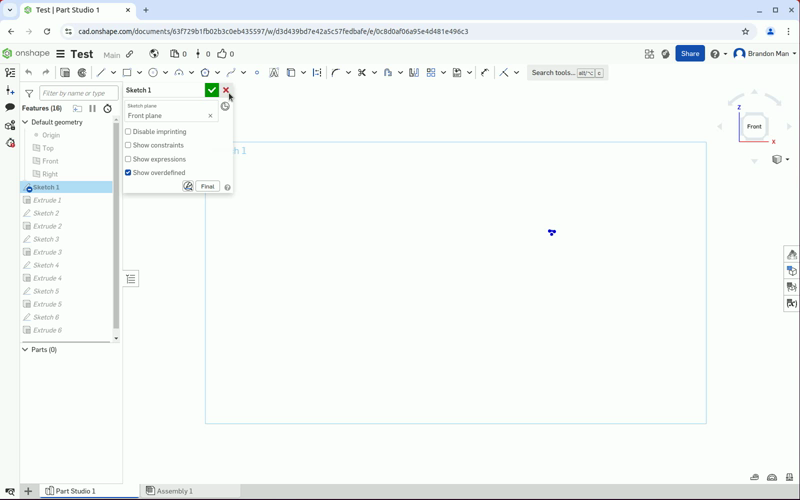
key(shift+s)
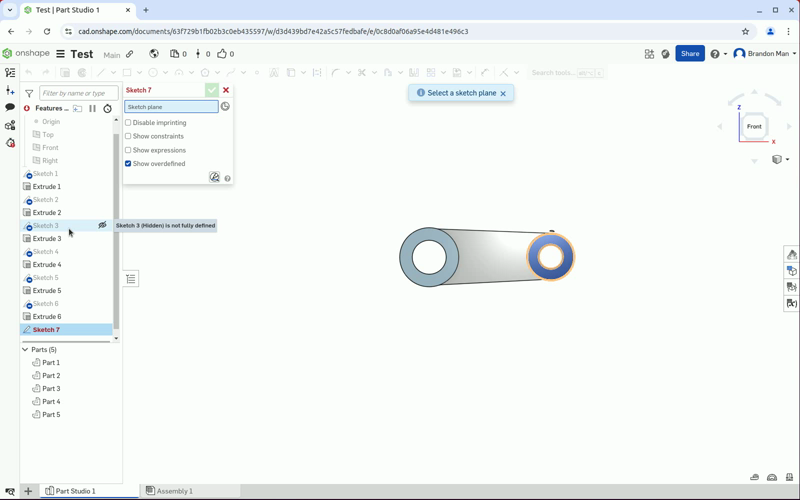
scroll(3)
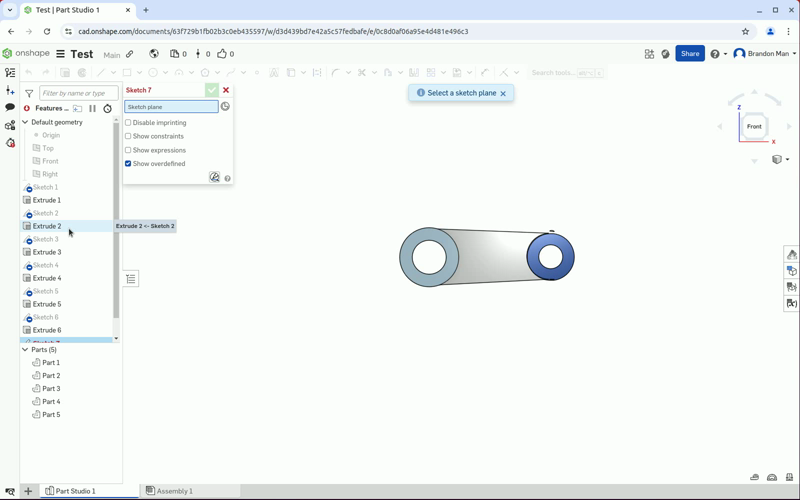
mouse_move(69, 163)
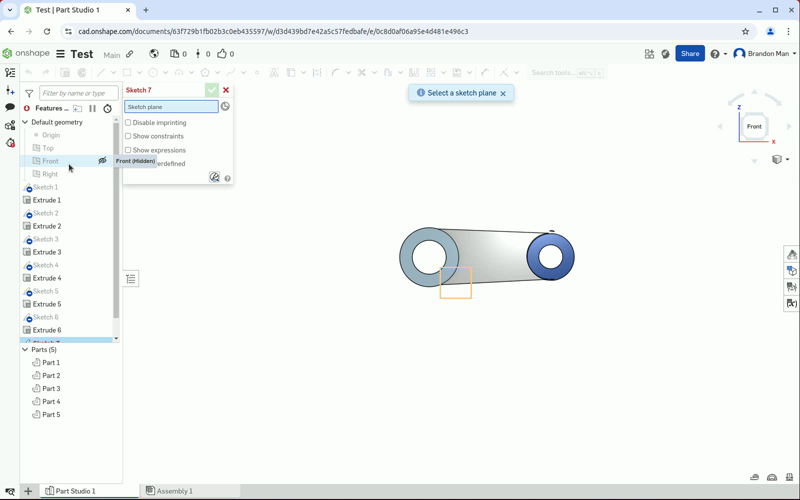
click(69, 163)
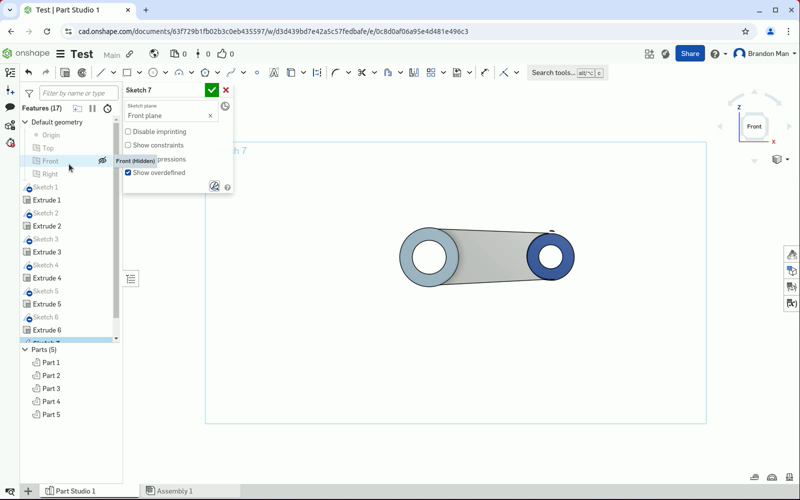
mouse_move(73, 352)
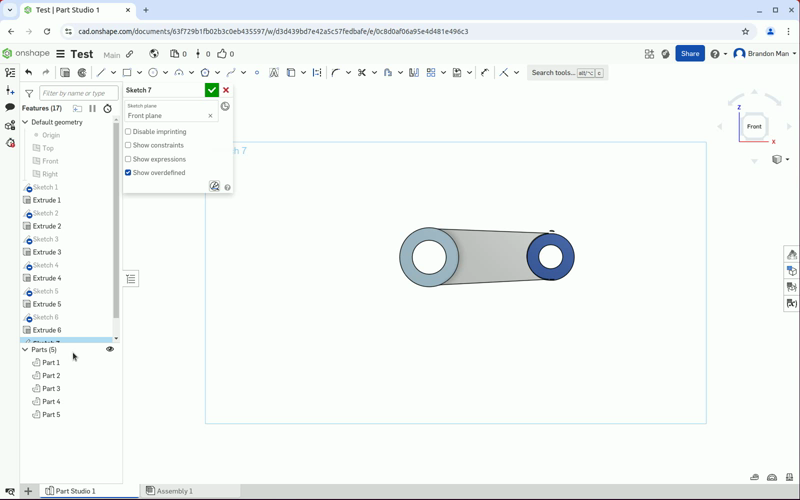
key(y)
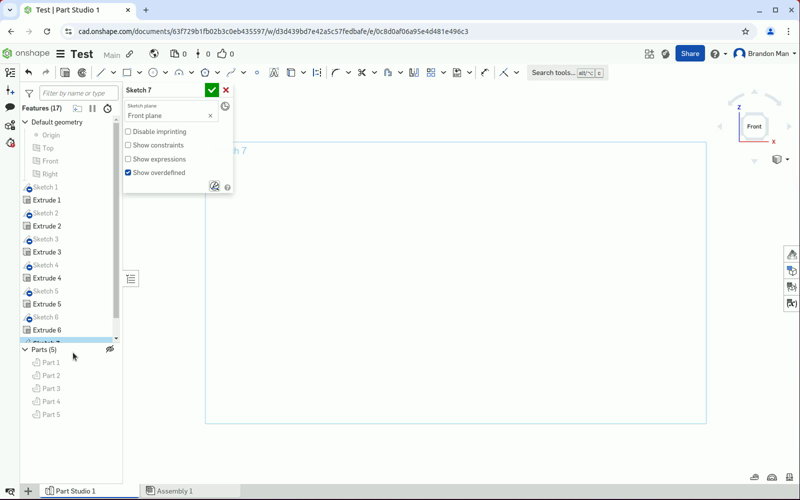
key(l)
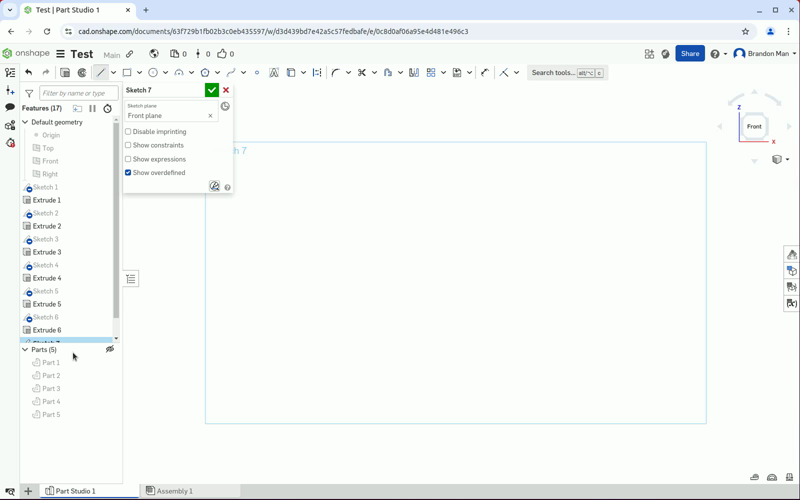
key_down(shift)
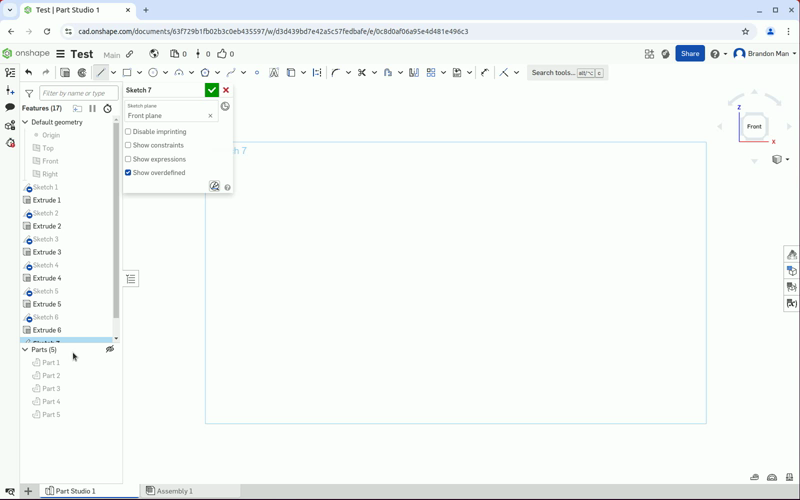
mouse_move(549, 280)
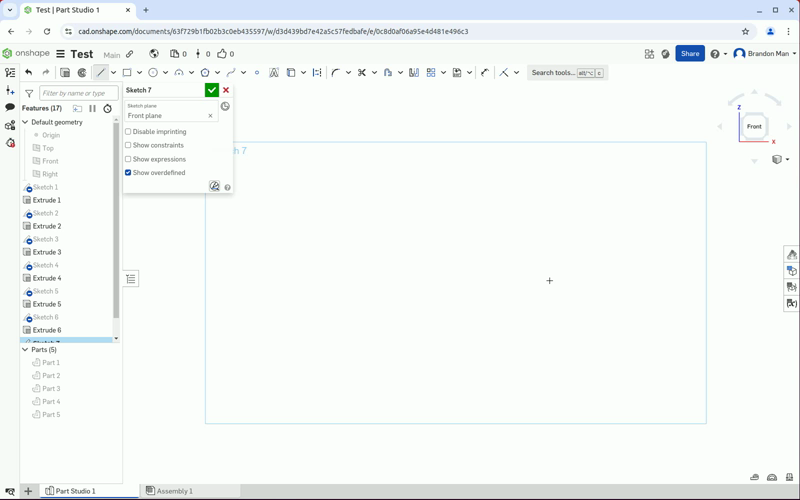
click(549, 280)
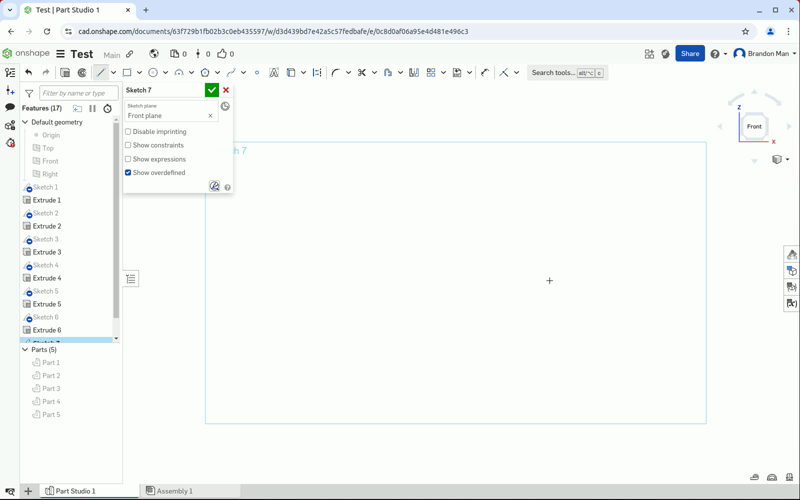
key_up(shift)
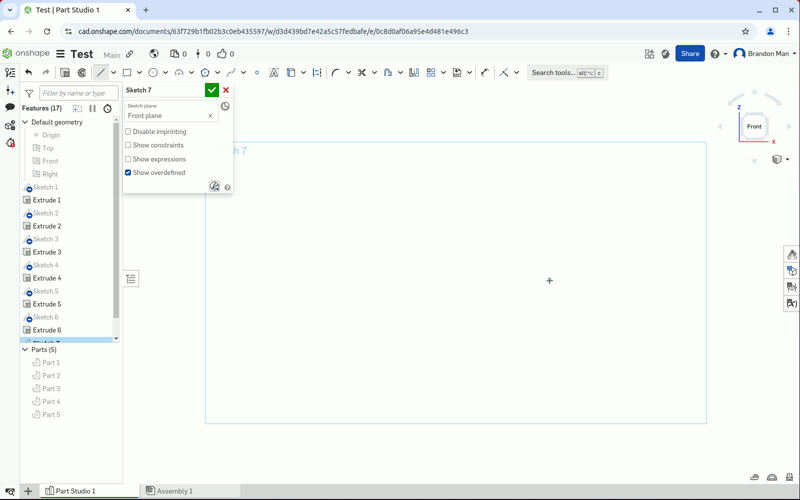
key_down(shift)
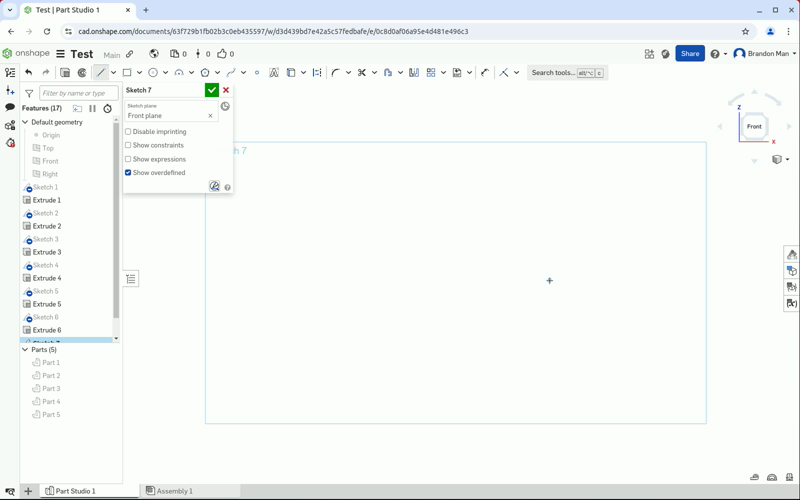
mouse_move(579, 280)
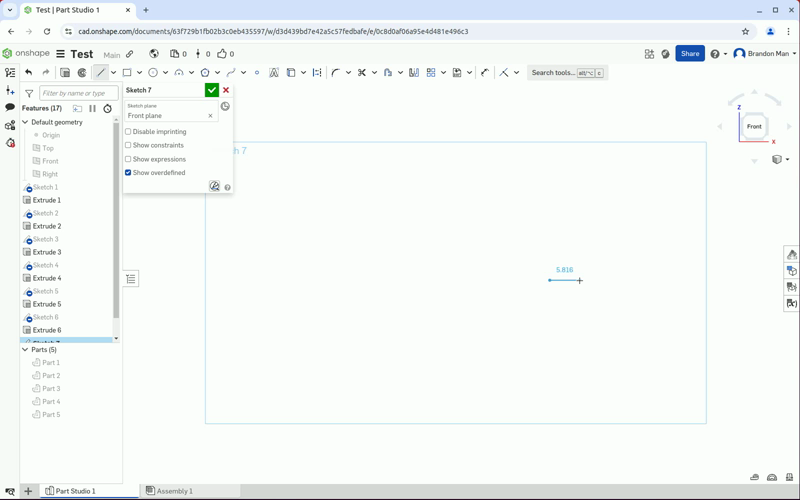
mouse_move(553, 280)
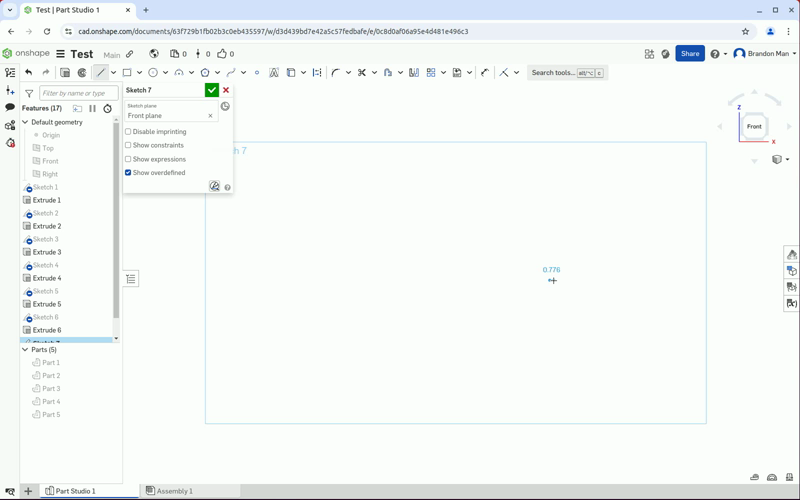
scroll(6)
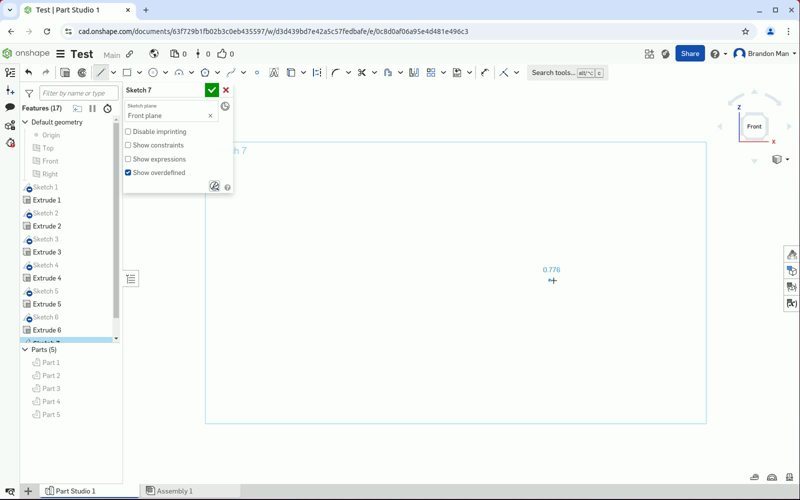
scroll(6)
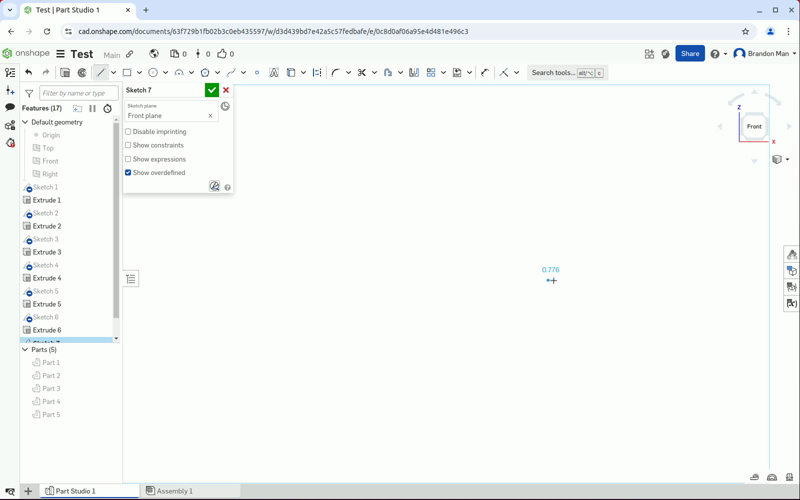
scroll(6)
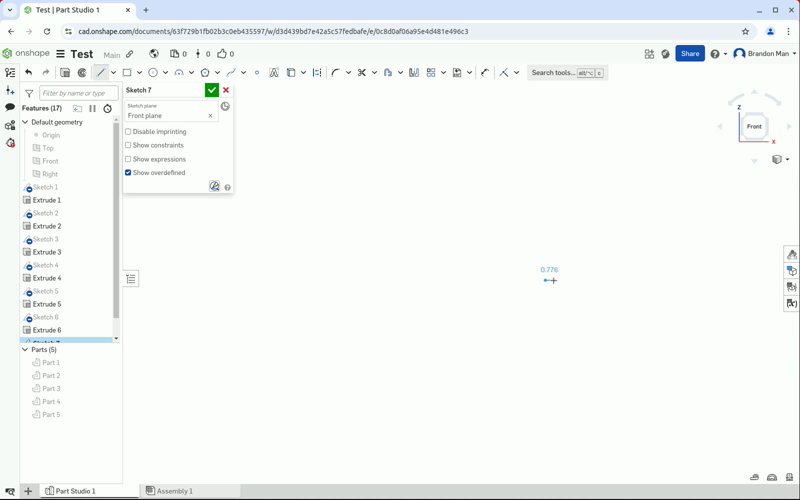
scroll(6)
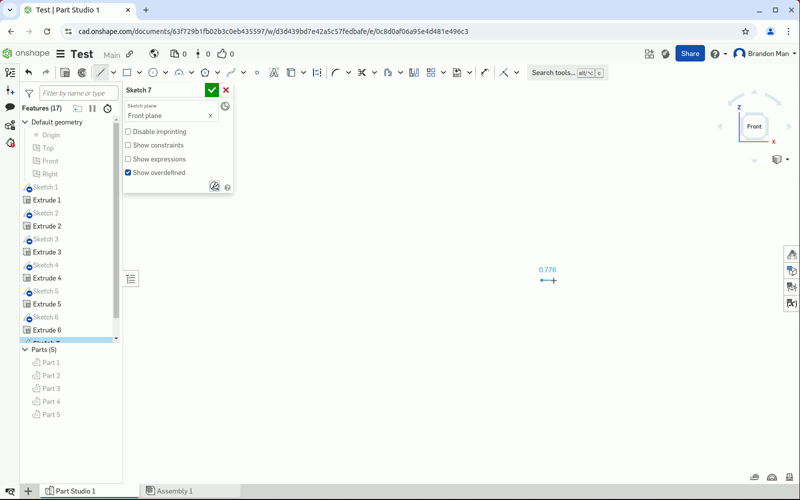
scroll(6)
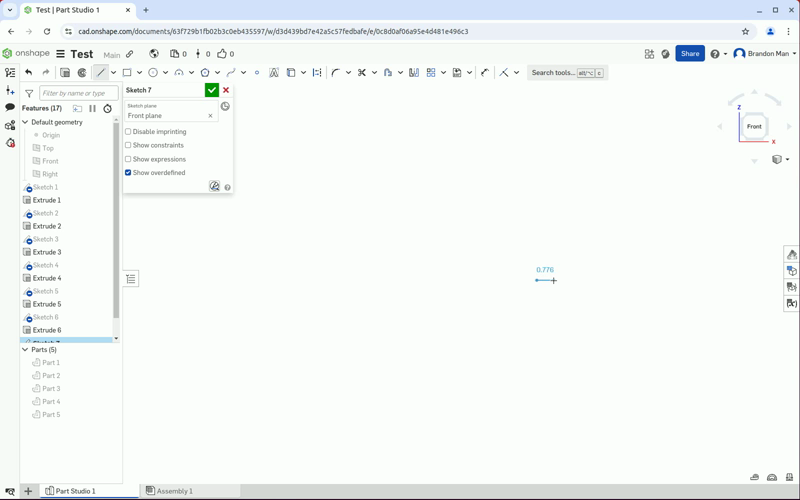
scroll(6)
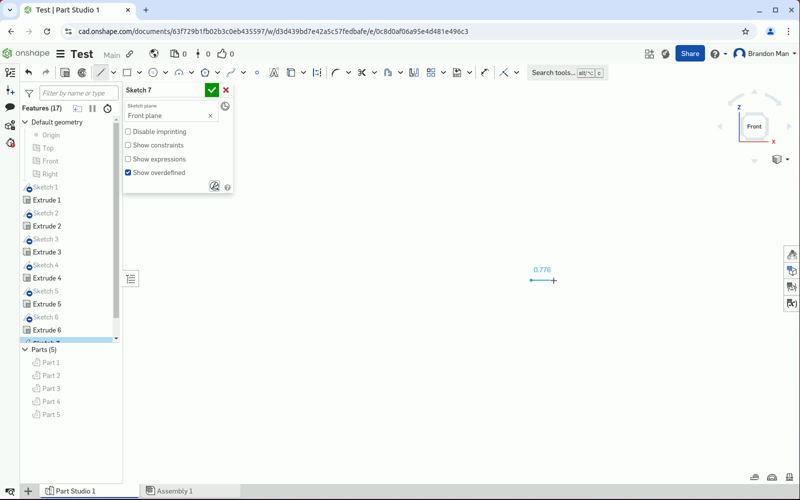
scroll(6)
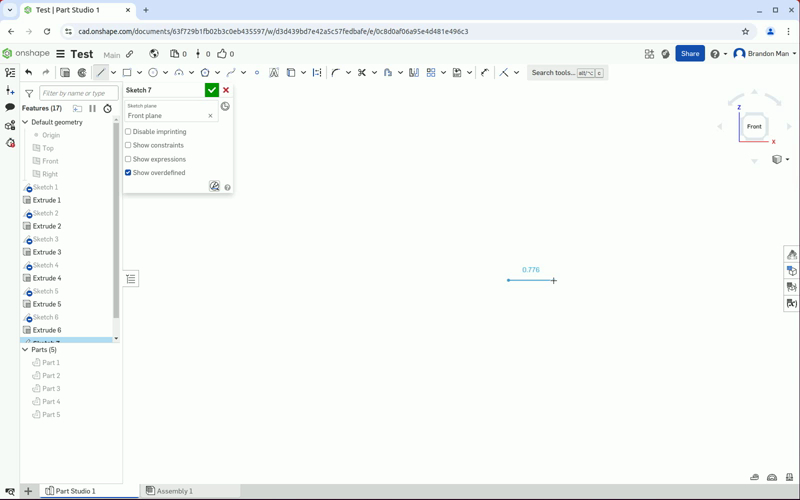
click(553, 280)
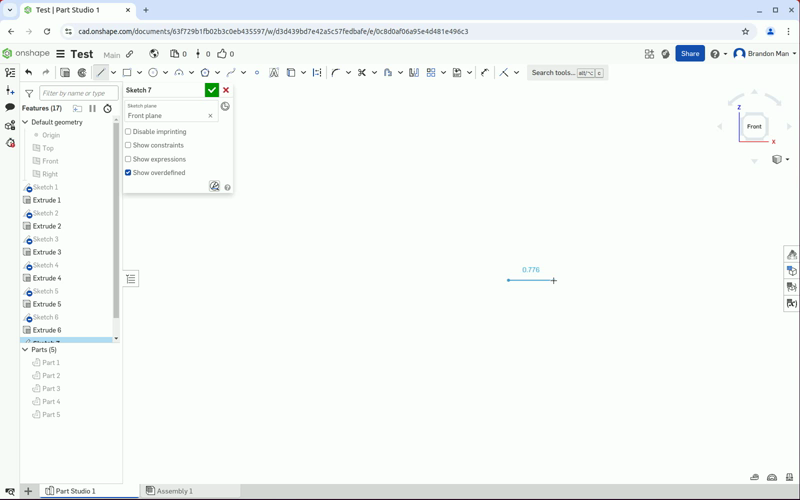
scroll(-6)
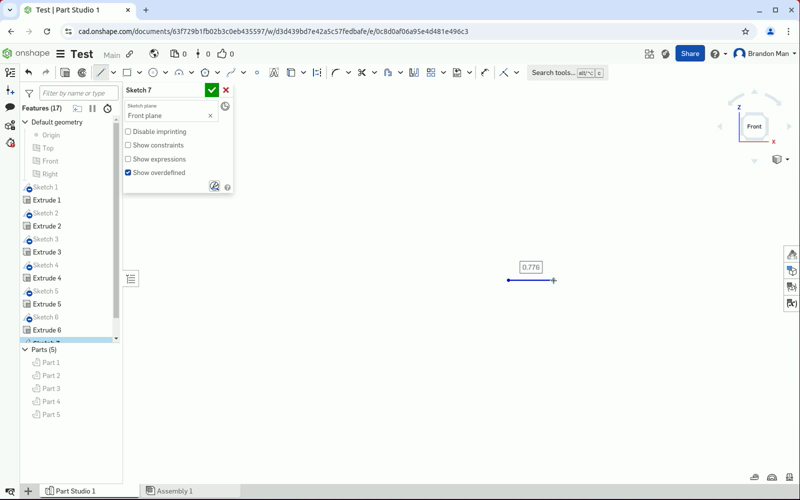
scroll(-6)
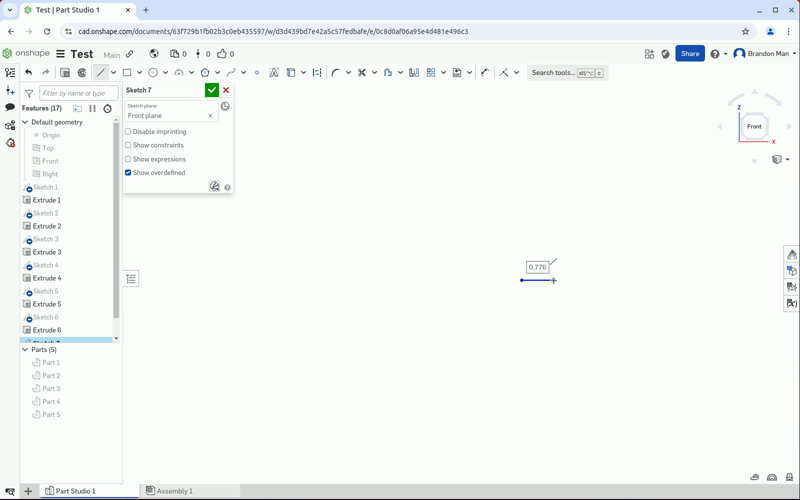
scroll(-6)
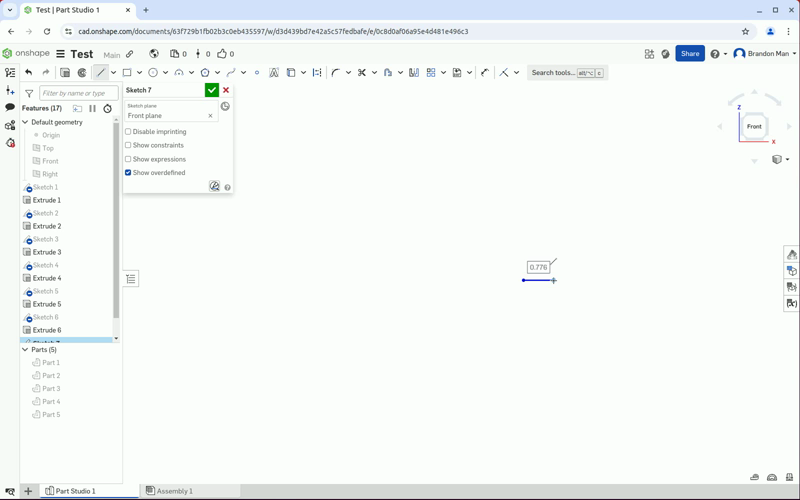
scroll(-6)
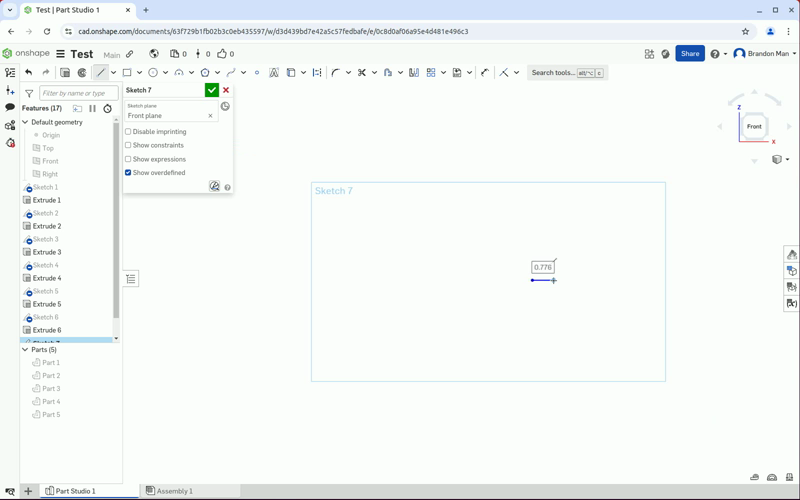
scroll(-6)
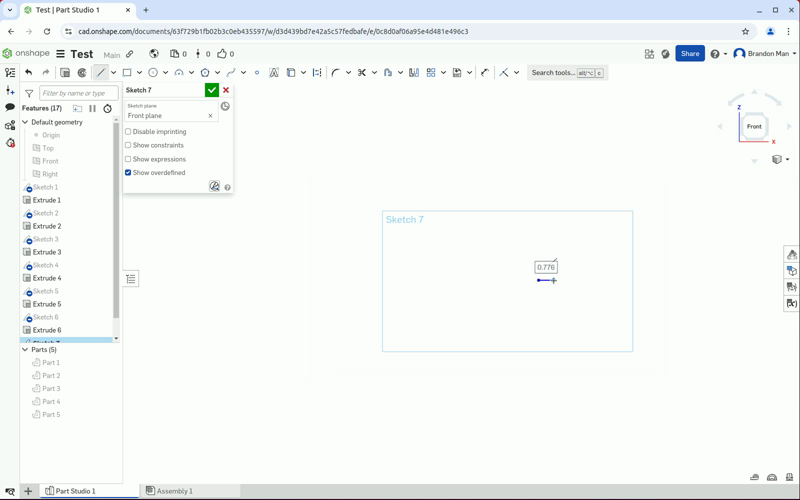
scroll(-6)
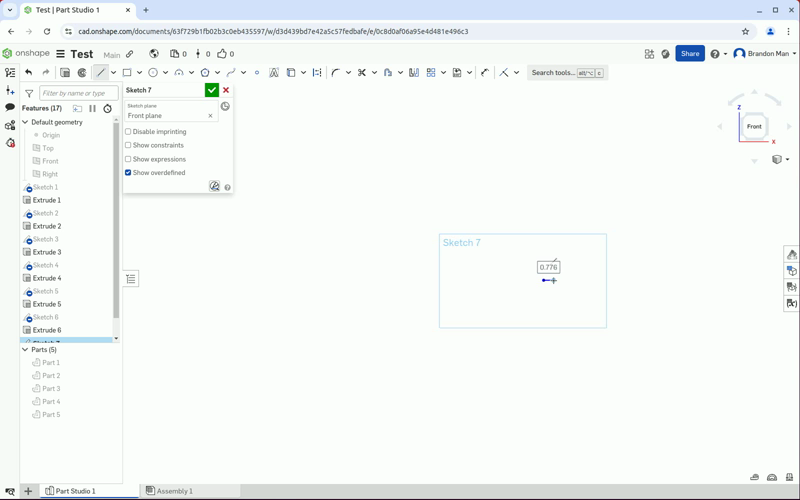
scroll(-6)
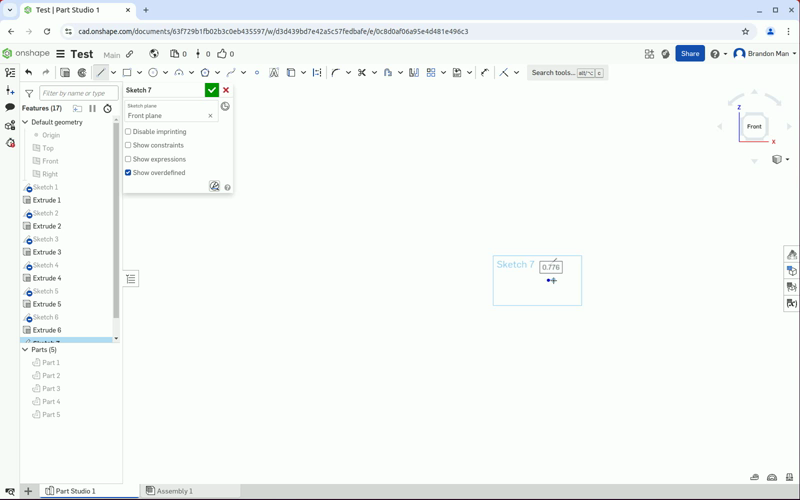
key_up(shift)
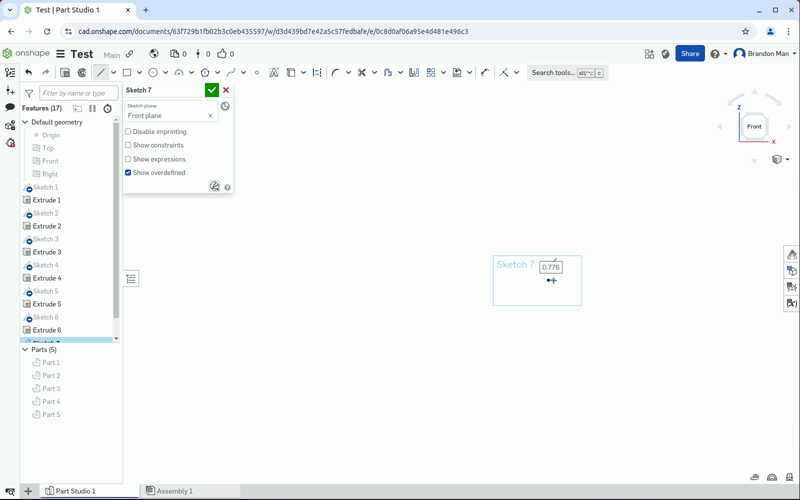
key(esc)
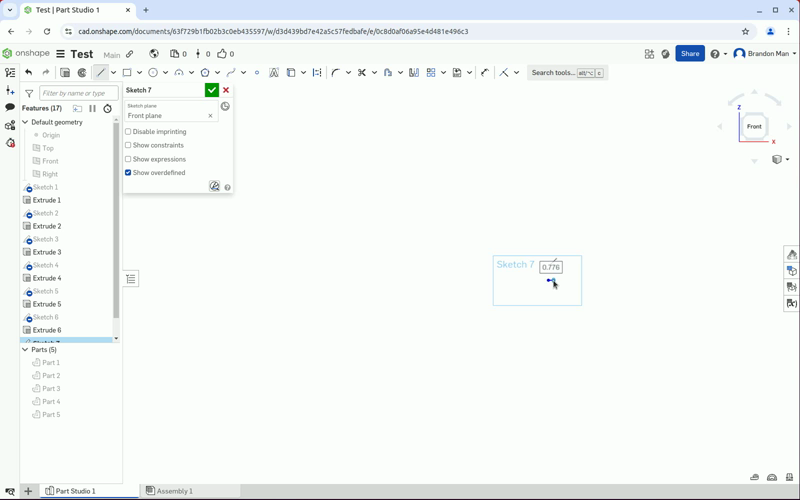
key(a)
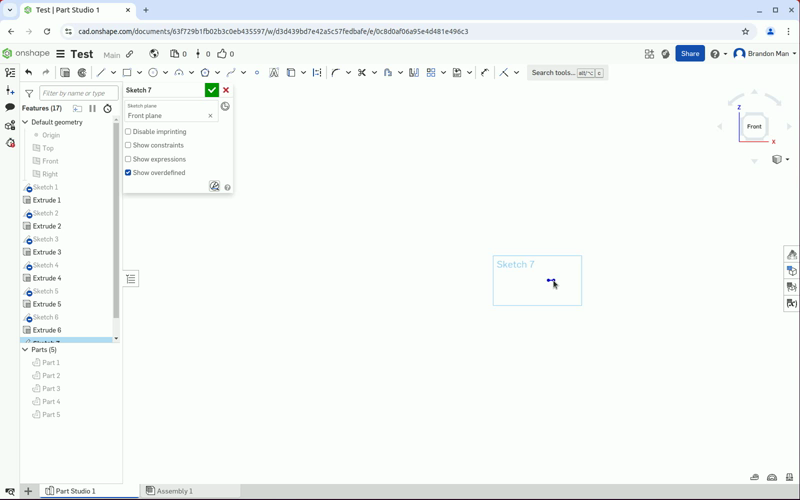
mouse_move(553, 280)
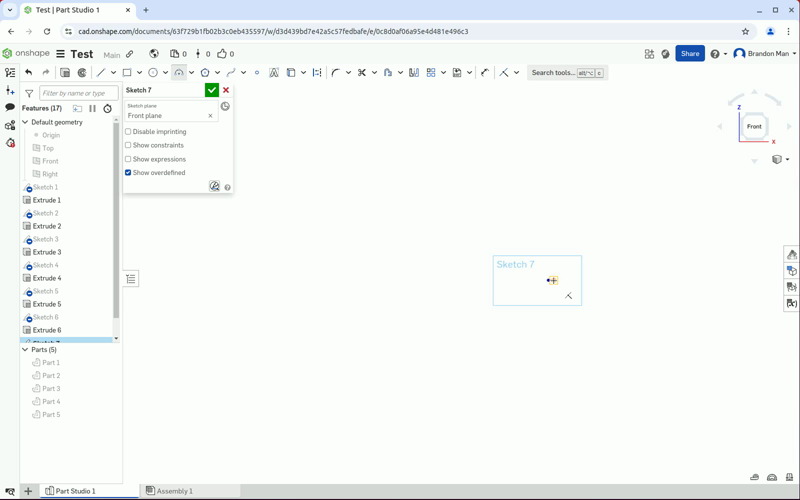
scroll(6)
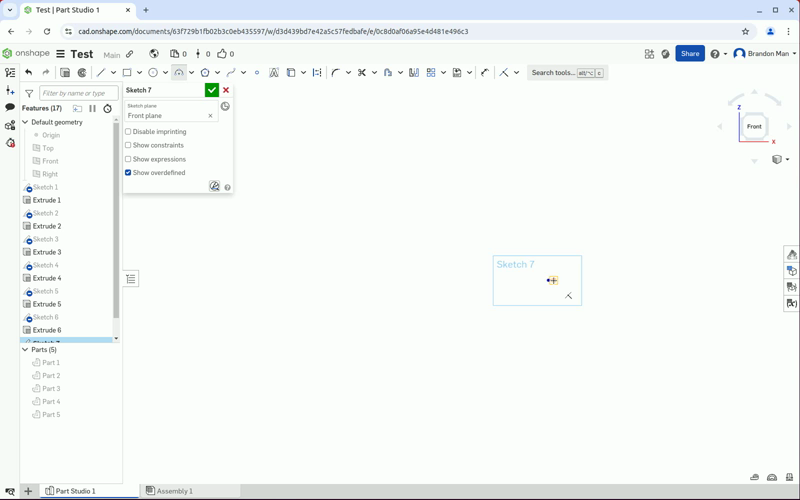
scroll(6)
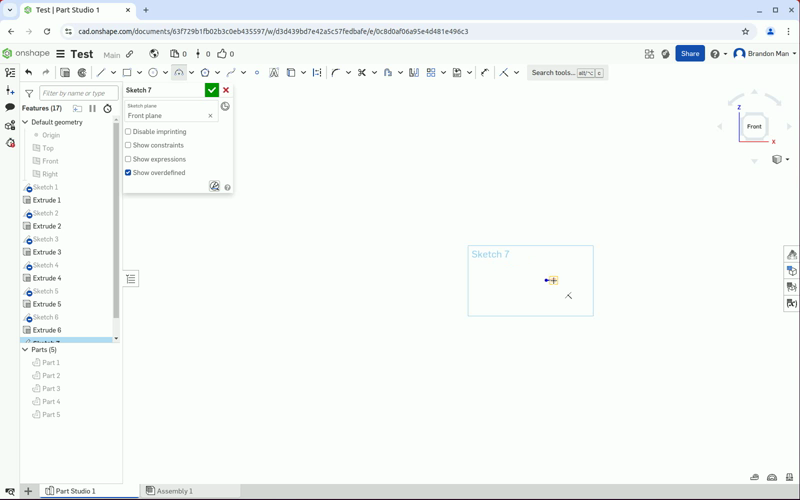
scroll(6)
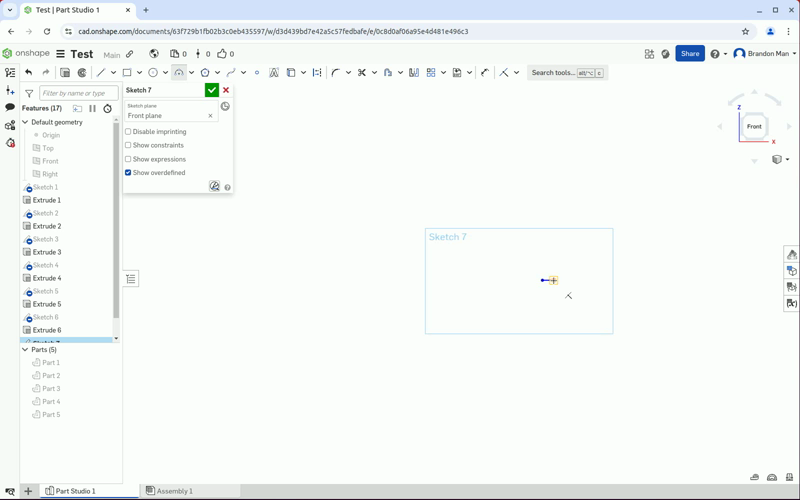
scroll(6)
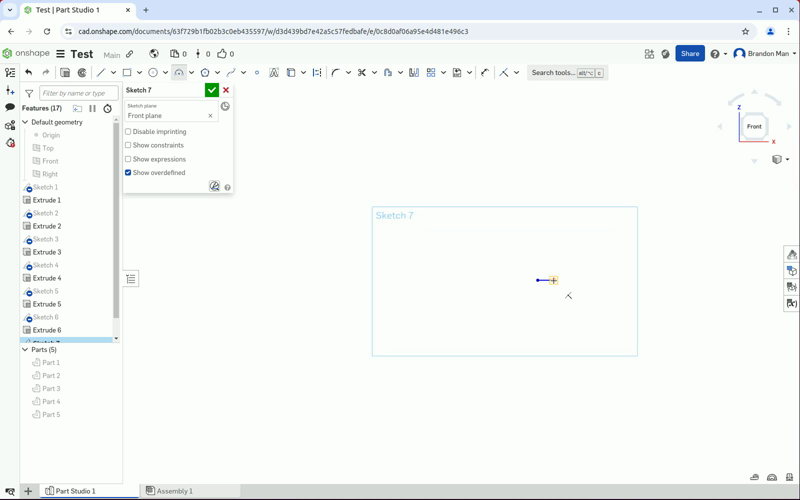
scroll(6)
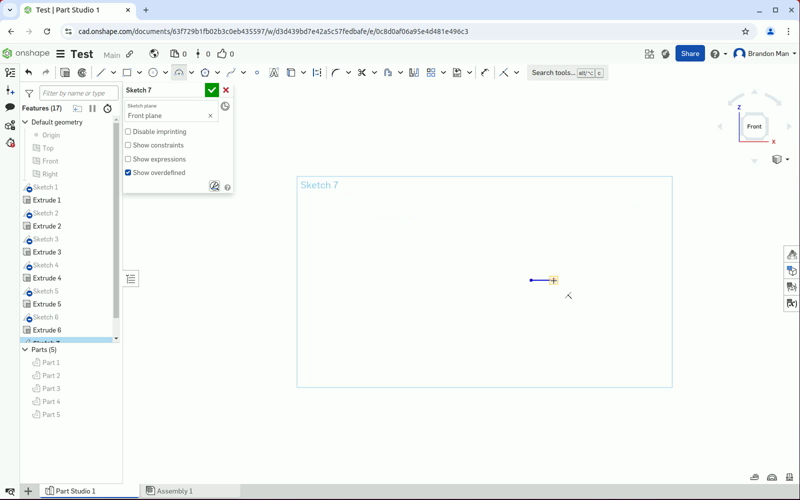
scroll(6)
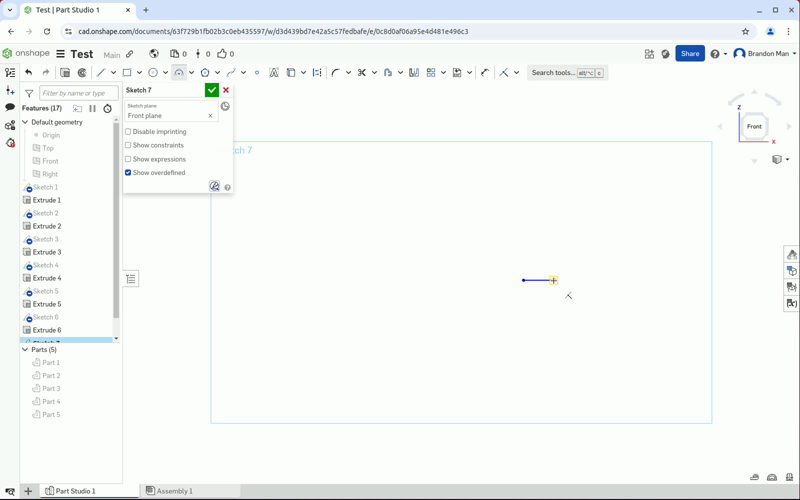
scroll(6)
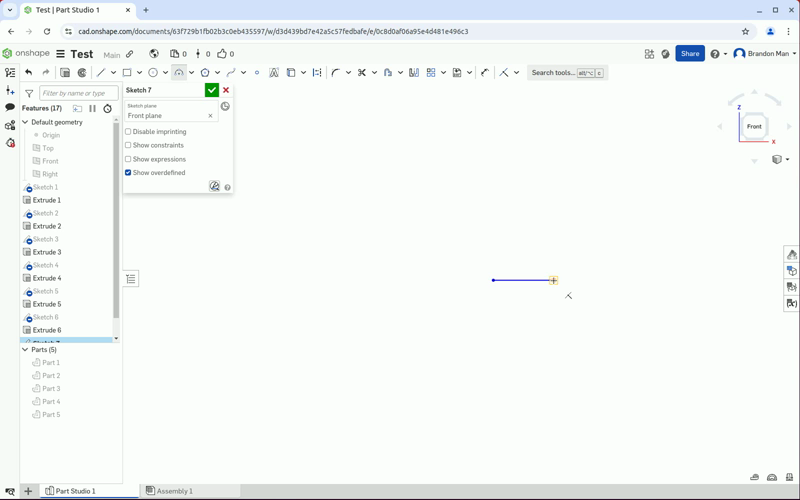
click(553, 280)
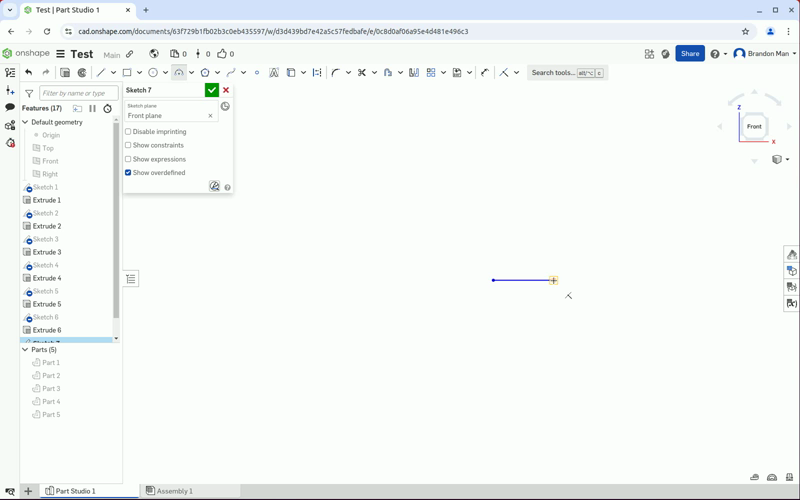
scroll(-6)
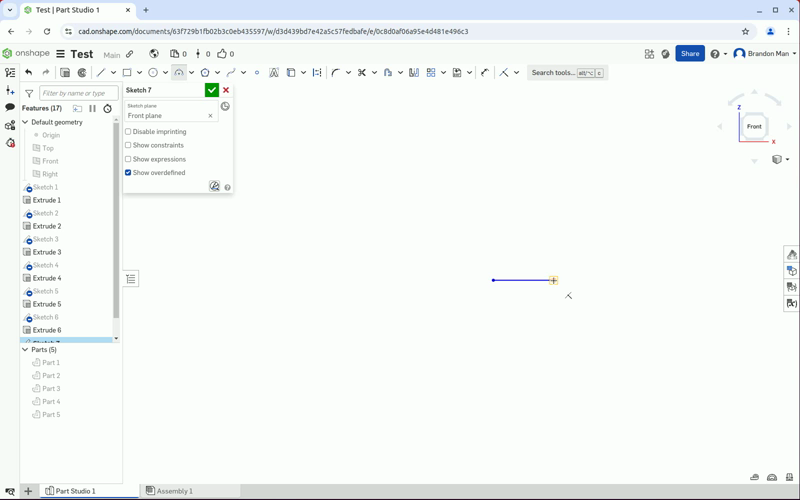
scroll(-6)
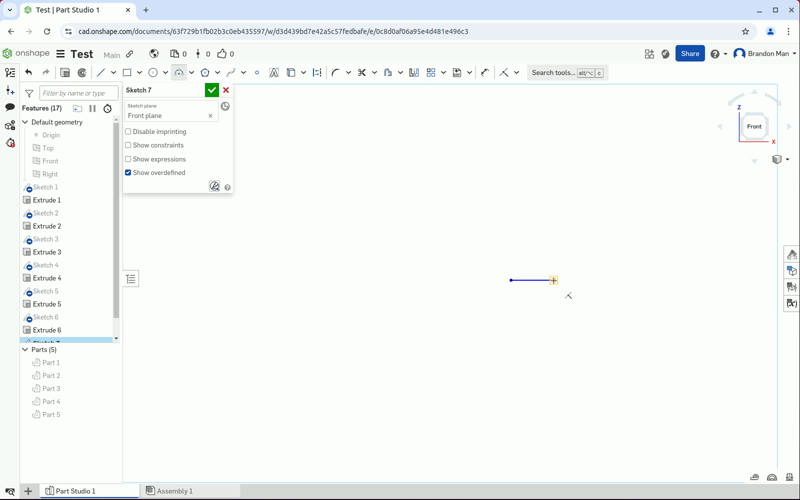
scroll(-6)
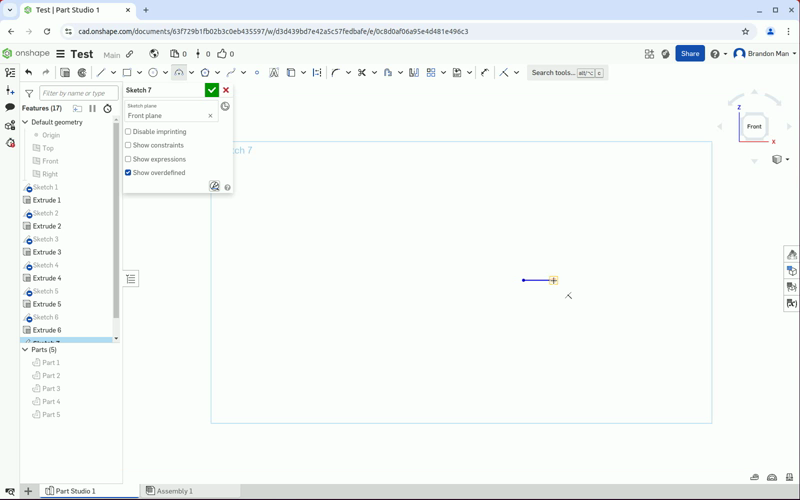
scroll(-6)
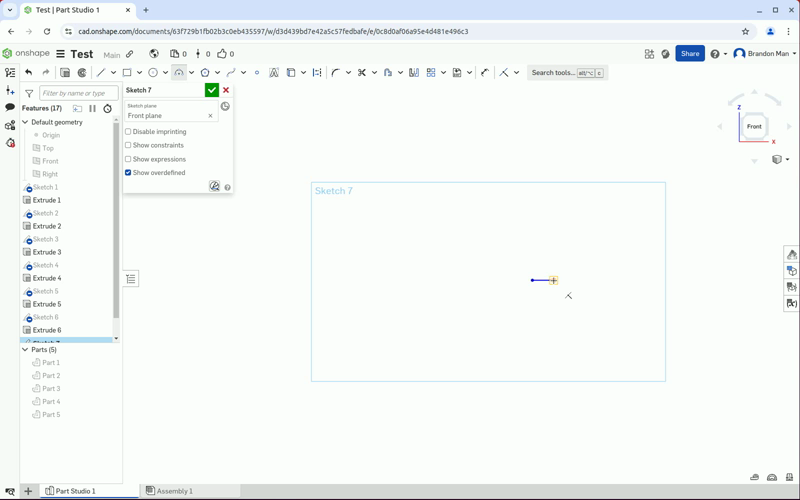
scroll(-6)
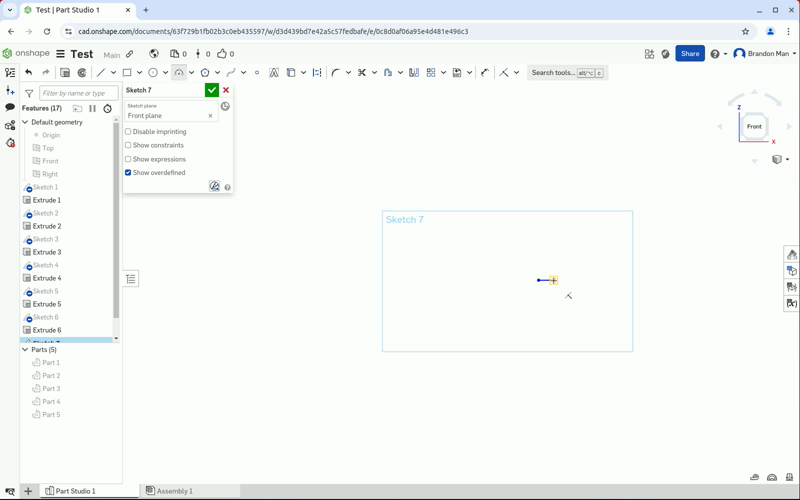
scroll(-6)
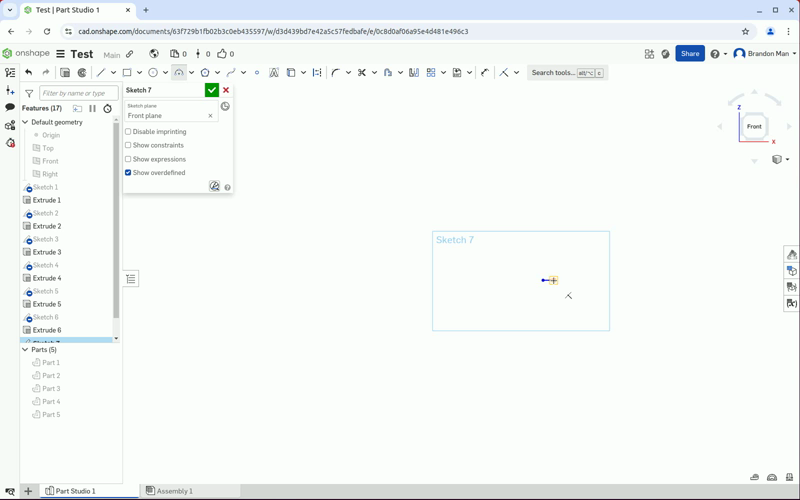
scroll(-6)
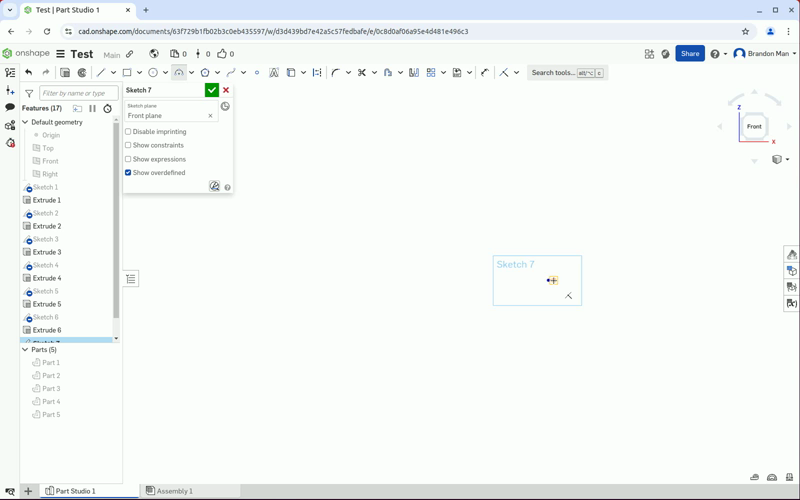
key_down(shift)
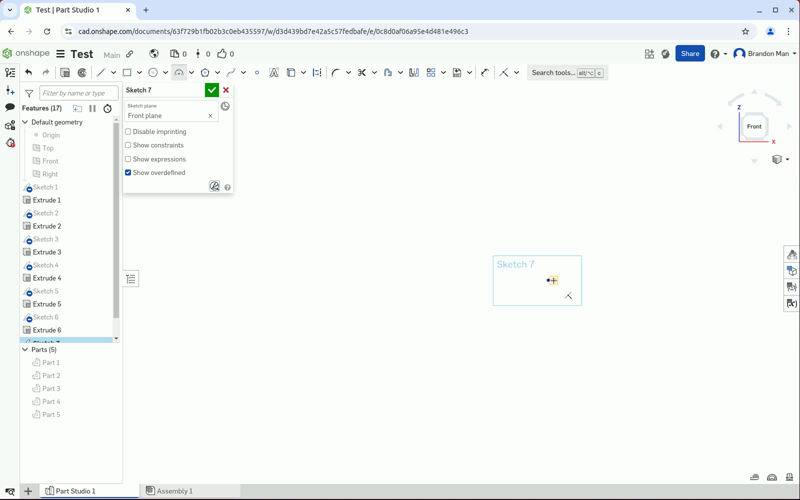
mouse_move(553, 233)
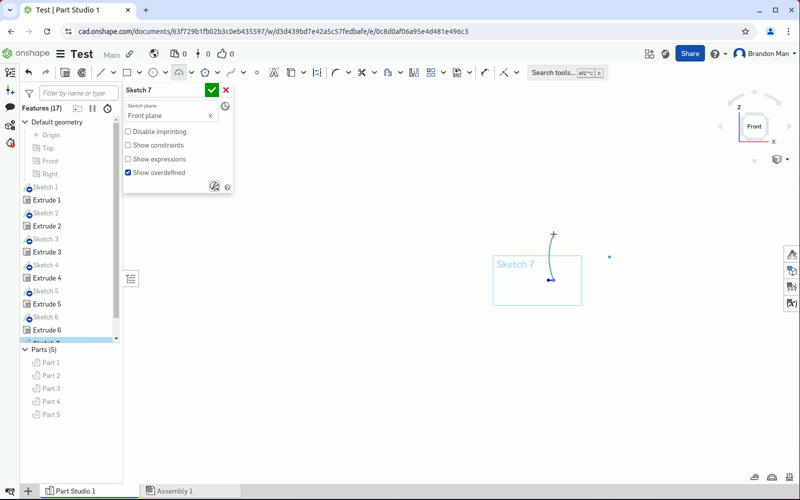
click(553, 233)
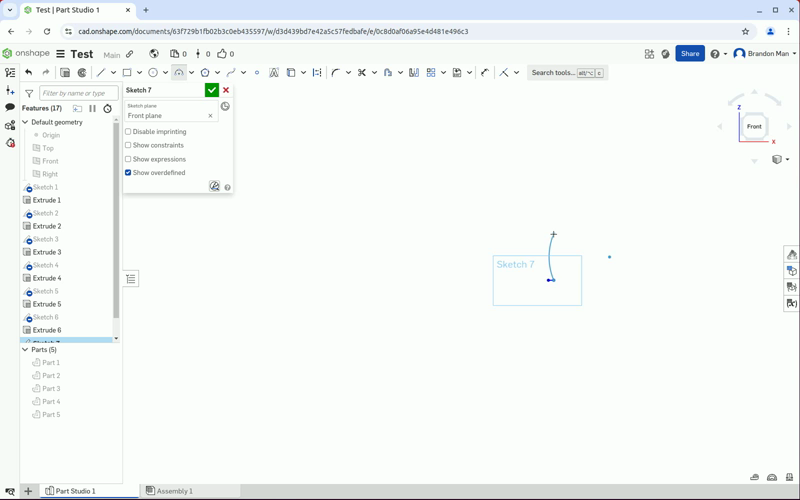
mouse_move(574, 256)
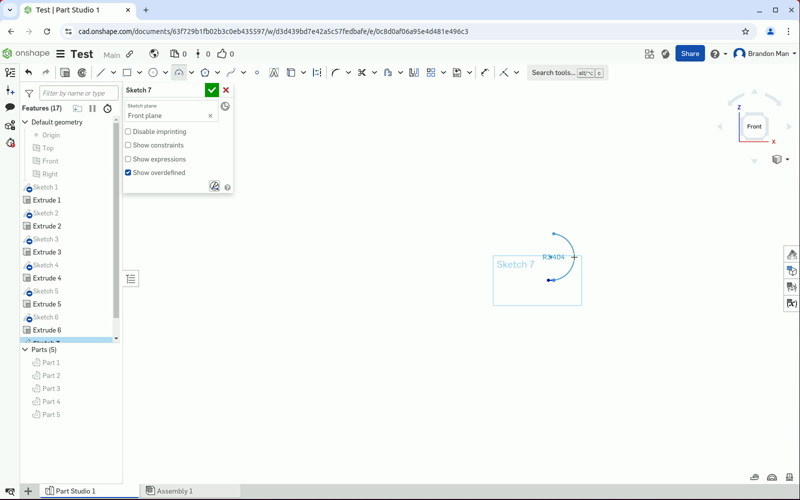
click(574, 256)
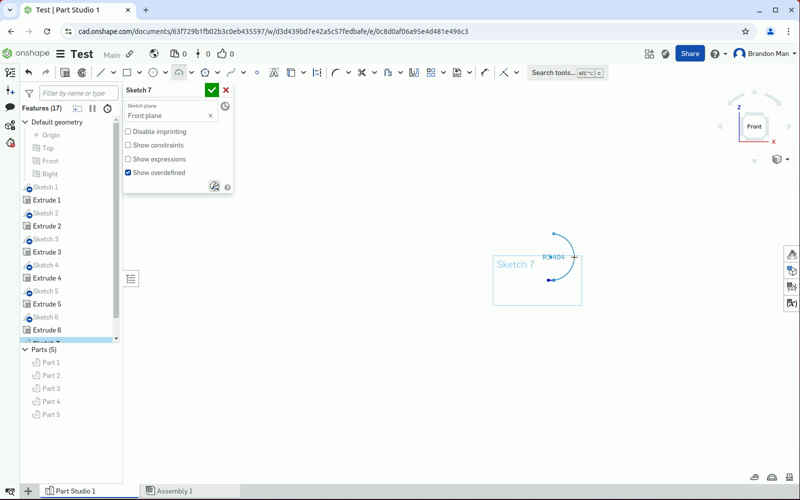
key_up(shift)
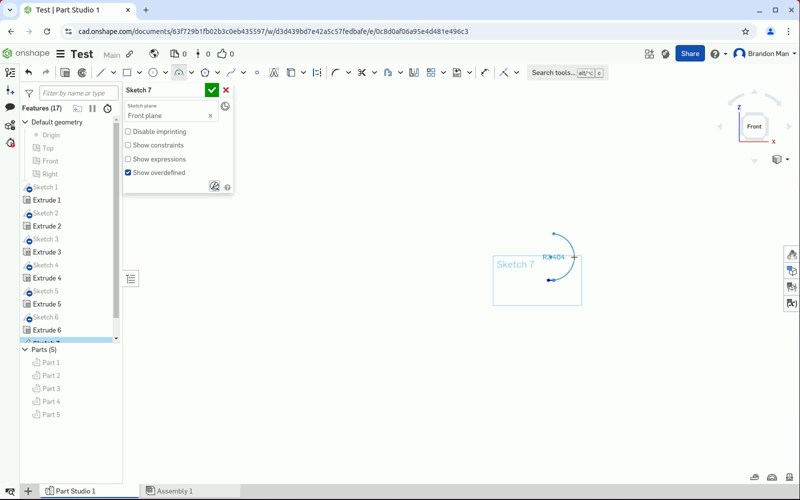
key(esc)
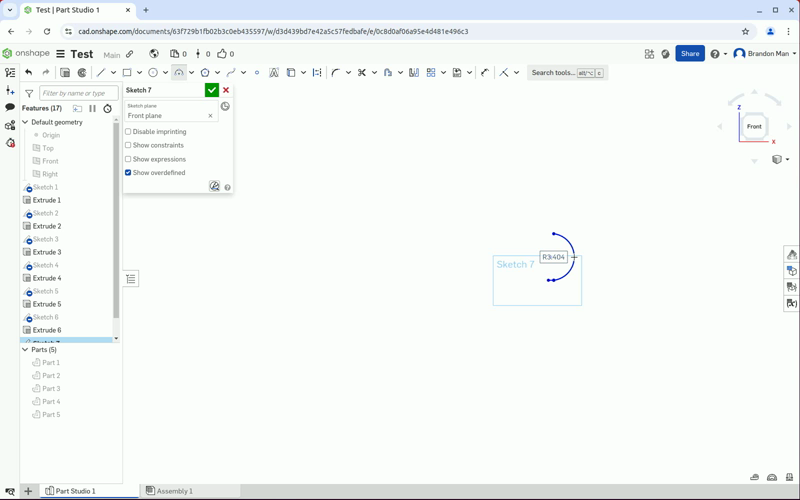
key(l)
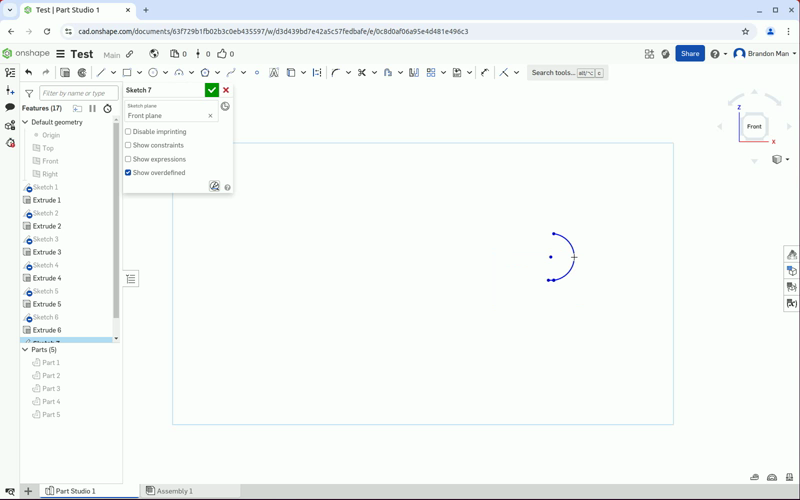
mouse_move(553, 233)
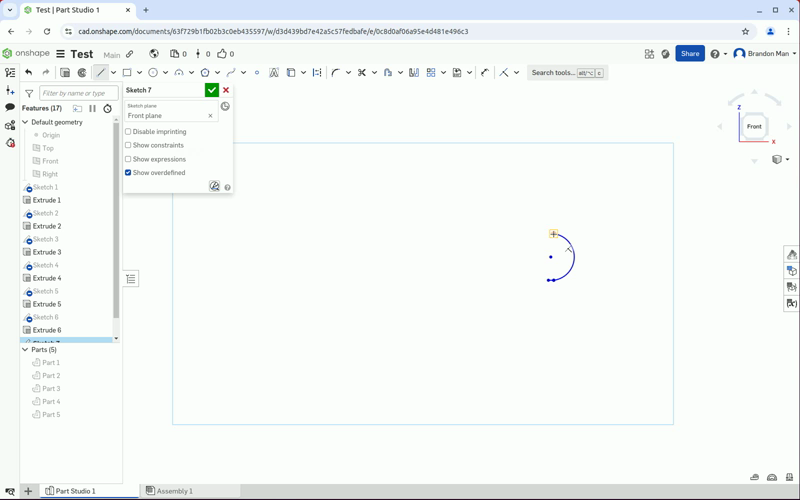
click(553, 233)
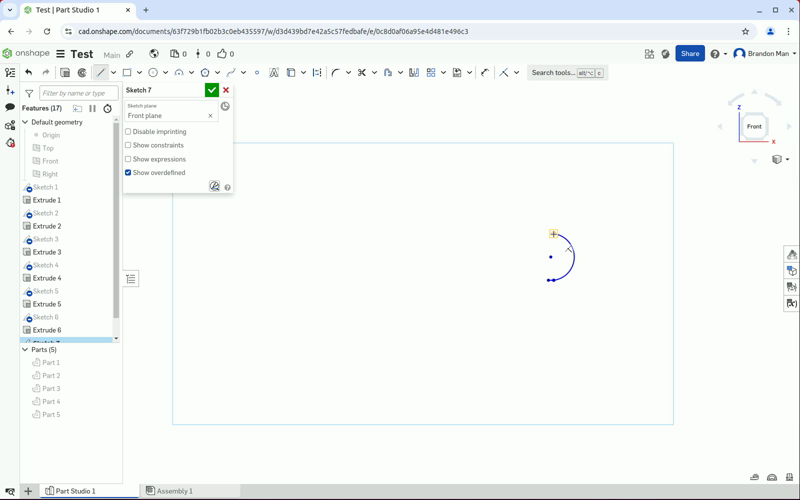
key_down(shift)
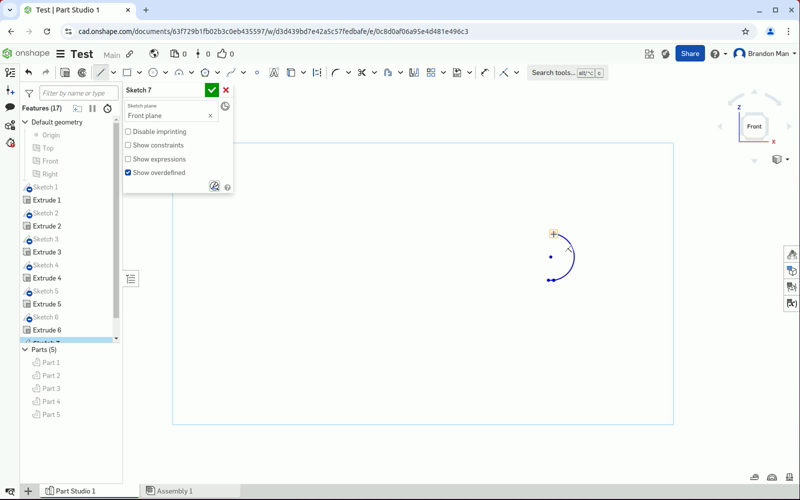
mouse_move(583, 233)
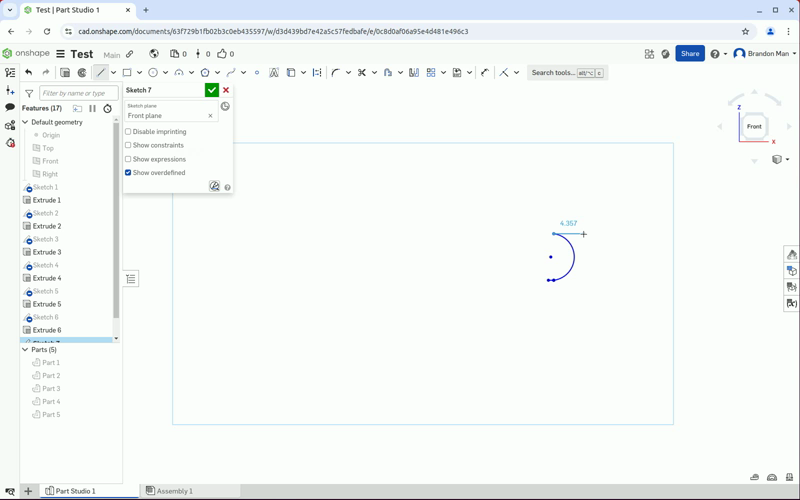
mouse_move(549, 233)
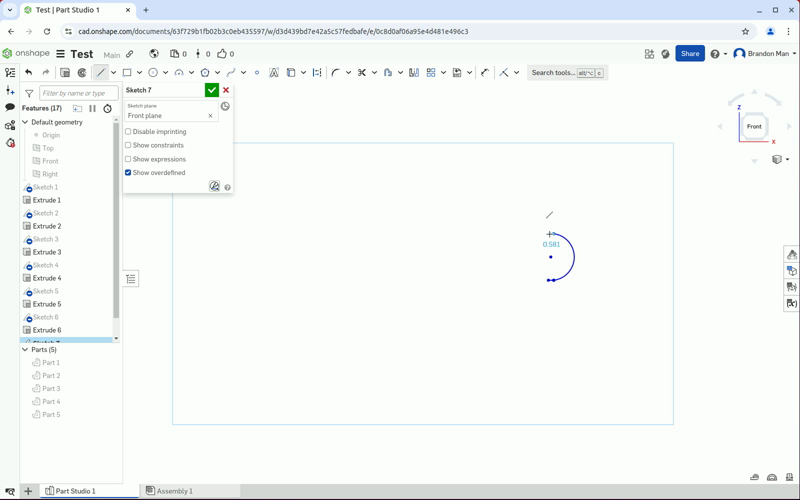
scroll(6)
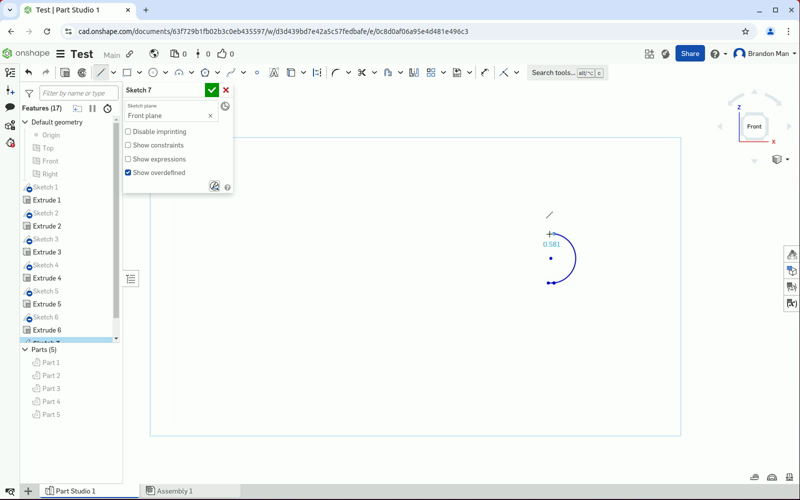
scroll(6)
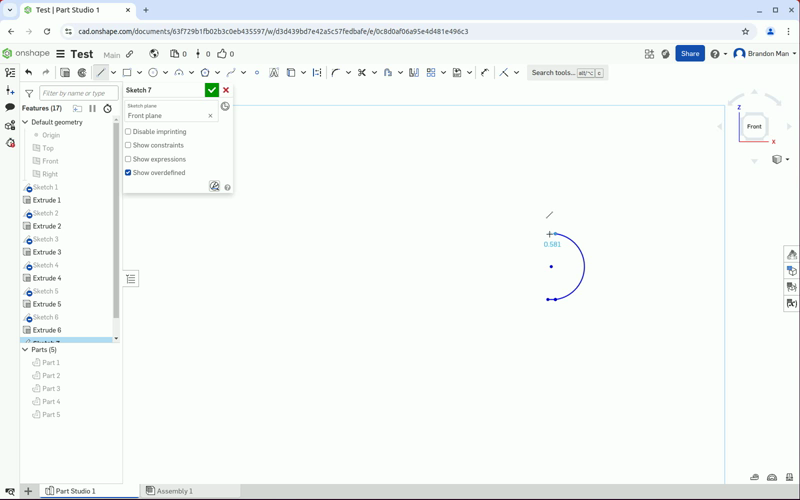
scroll(6)
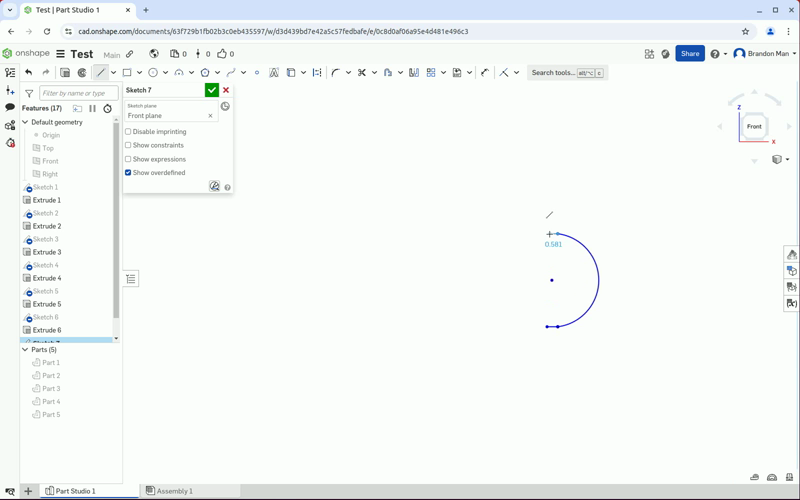
scroll(6)
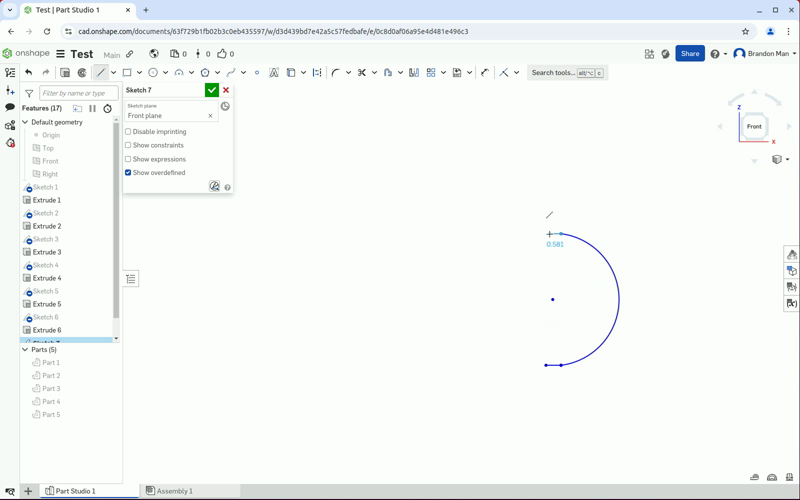
scroll(6)
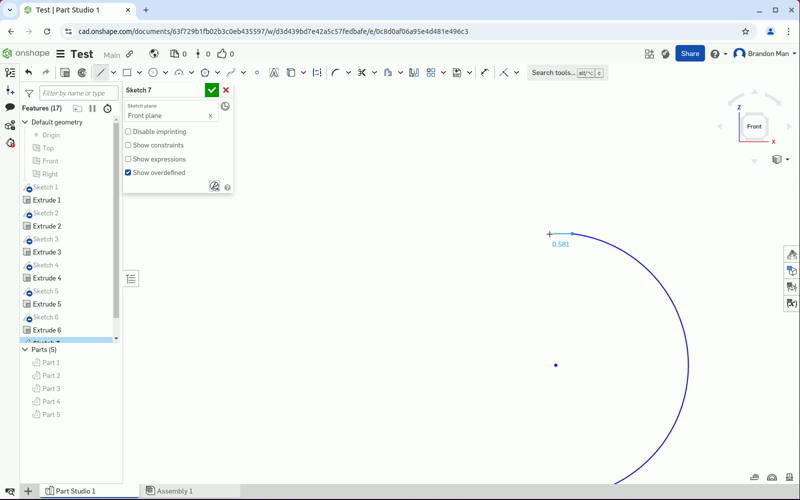
scroll(6)
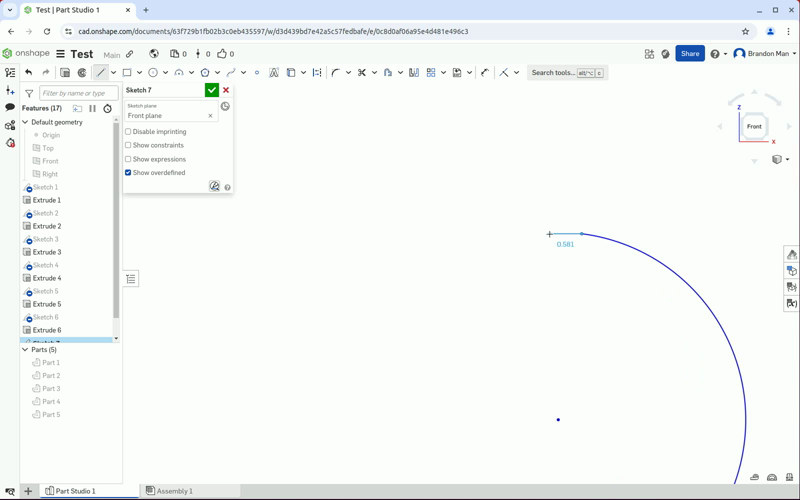
scroll(6)
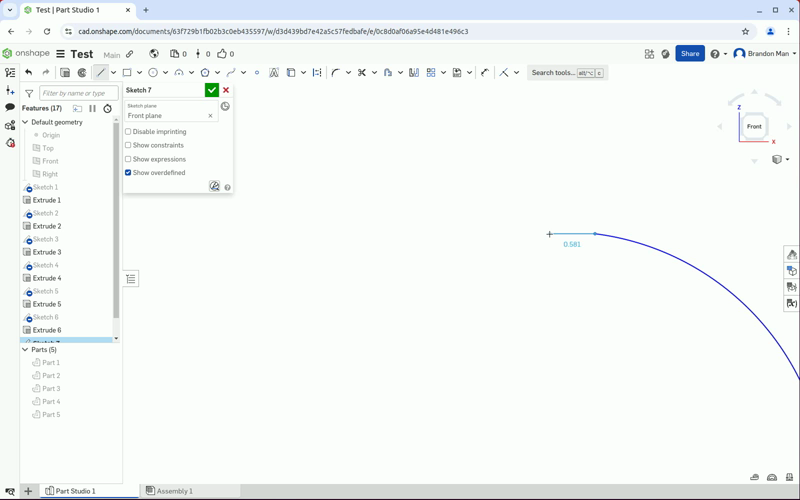
click(549, 233)
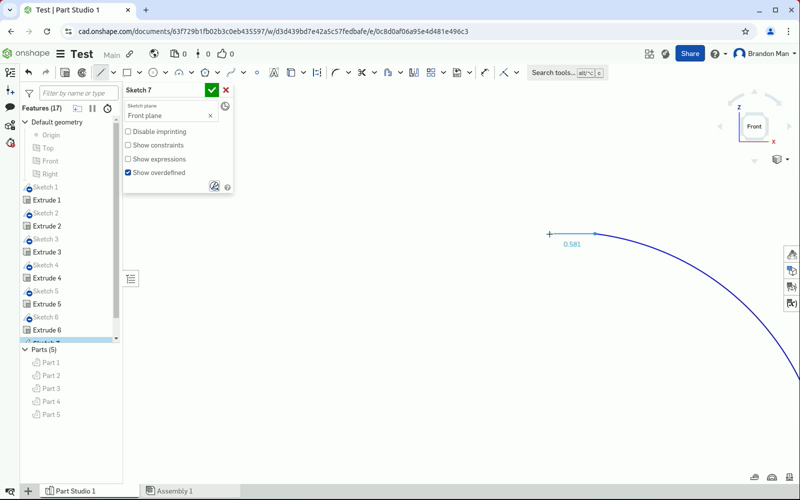
scroll(-6)
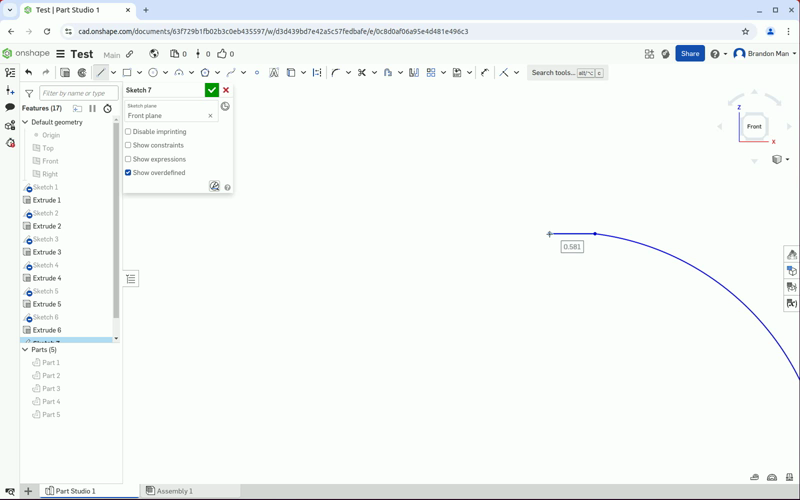
scroll(-6)
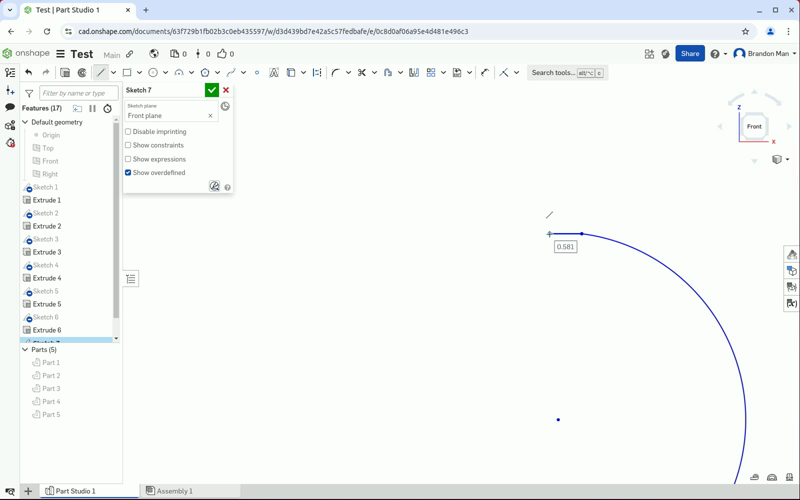
scroll(-6)
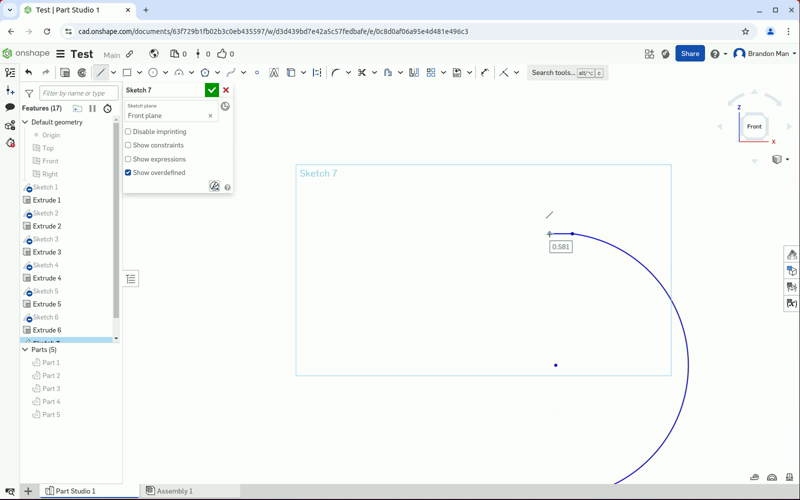
scroll(-6)
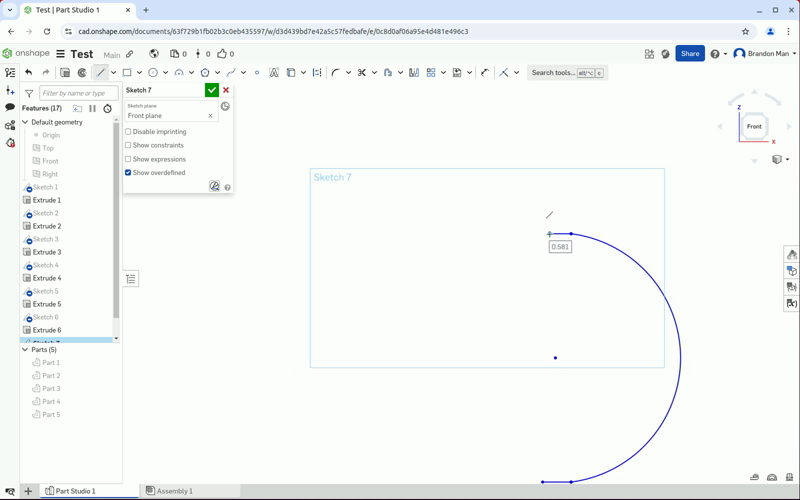
scroll(-6)
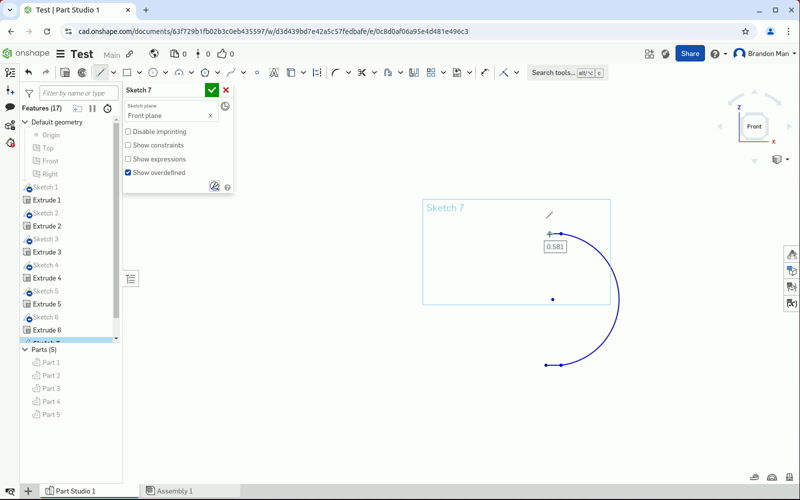
scroll(-6)
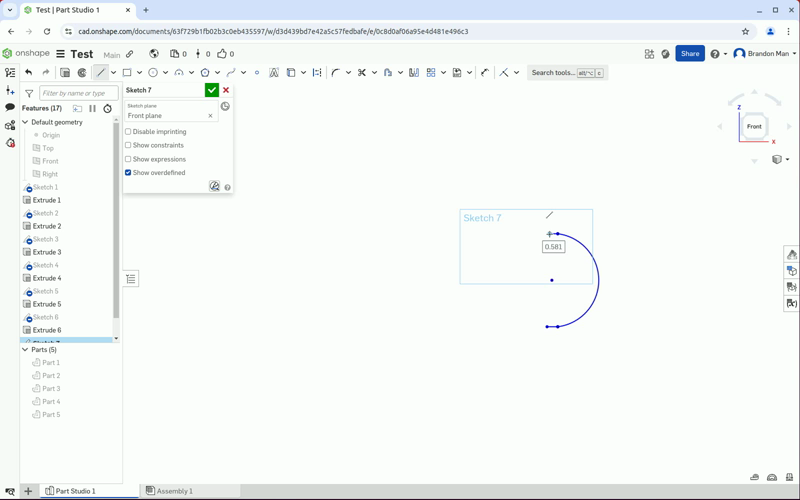
scroll(-6)
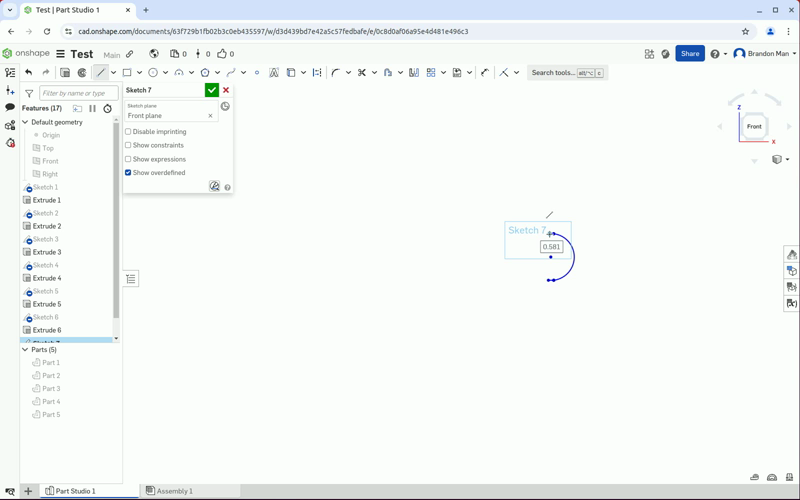
key_up(shift)
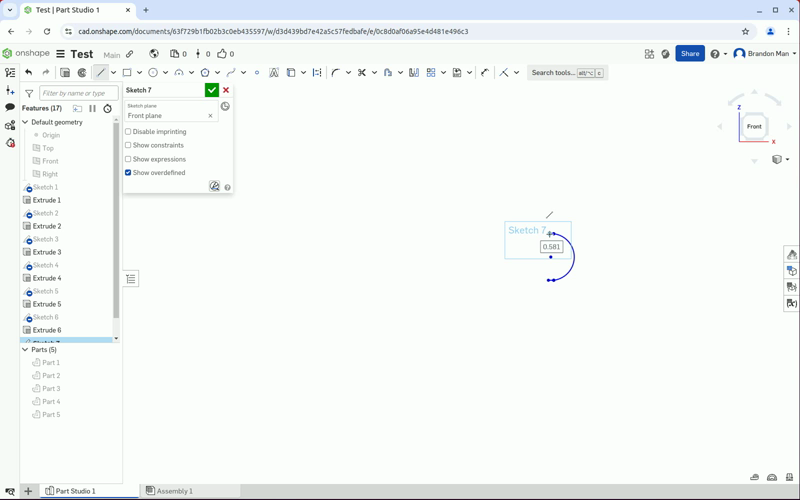
key(esc)
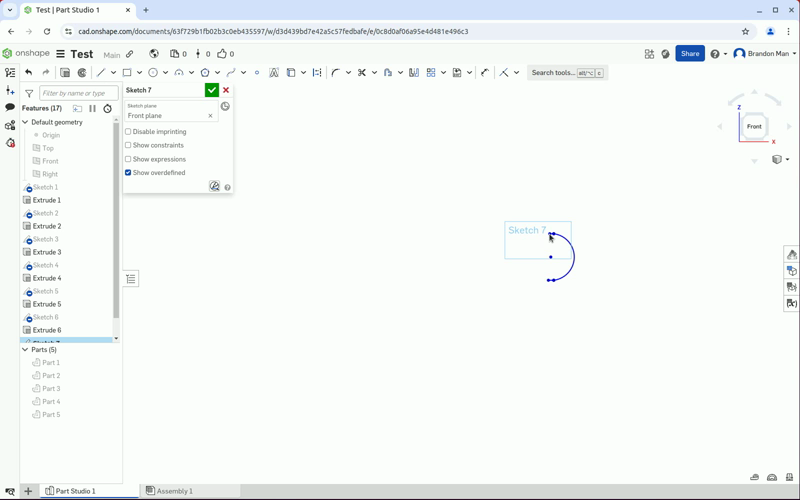
key(a)
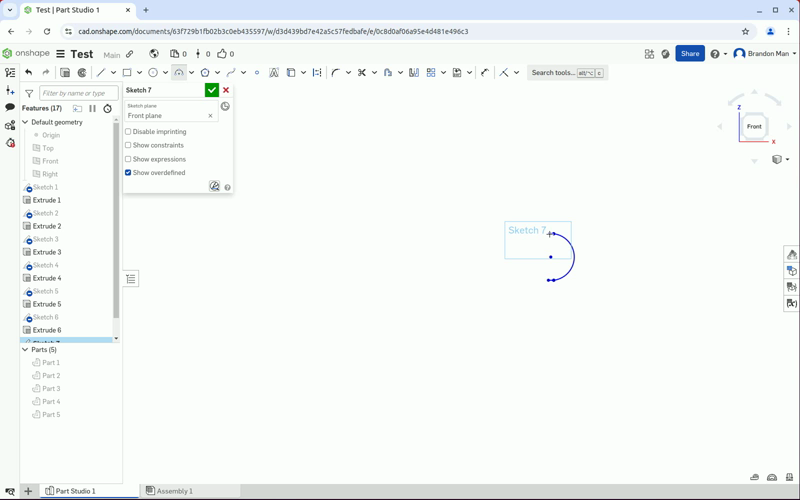
mouse_move(549, 233)
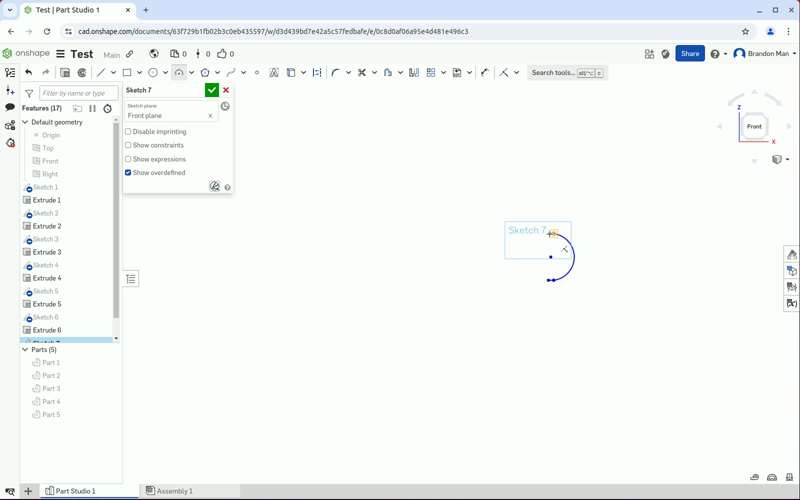
scroll(6)
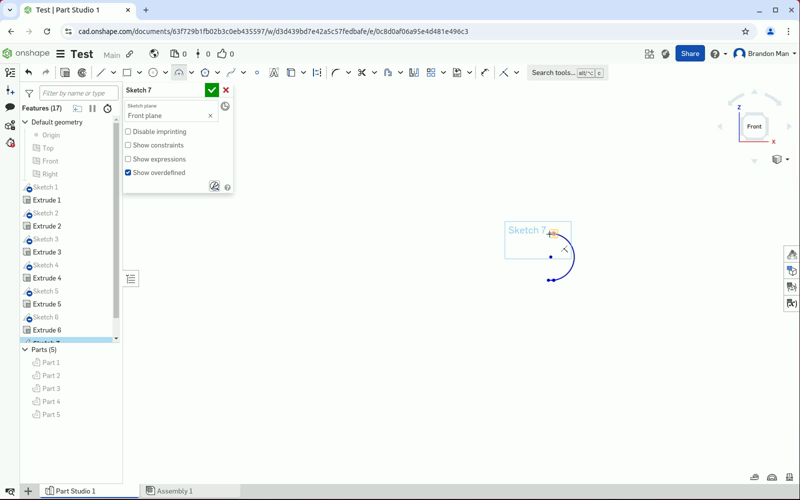
scroll(6)
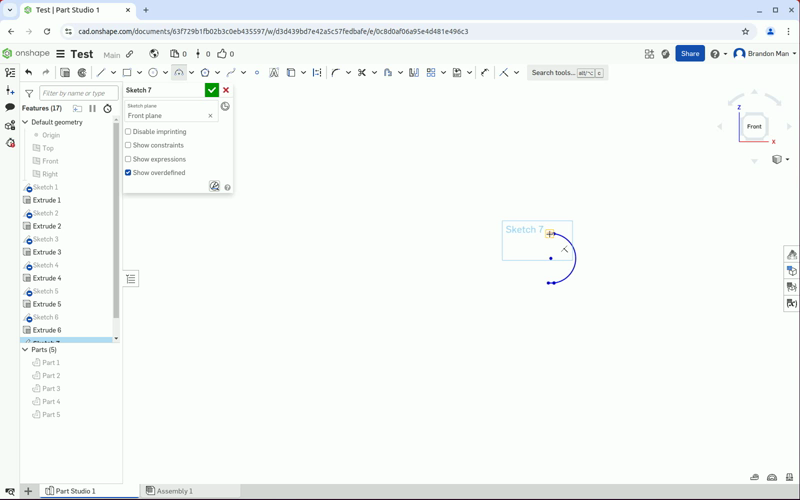
scroll(6)
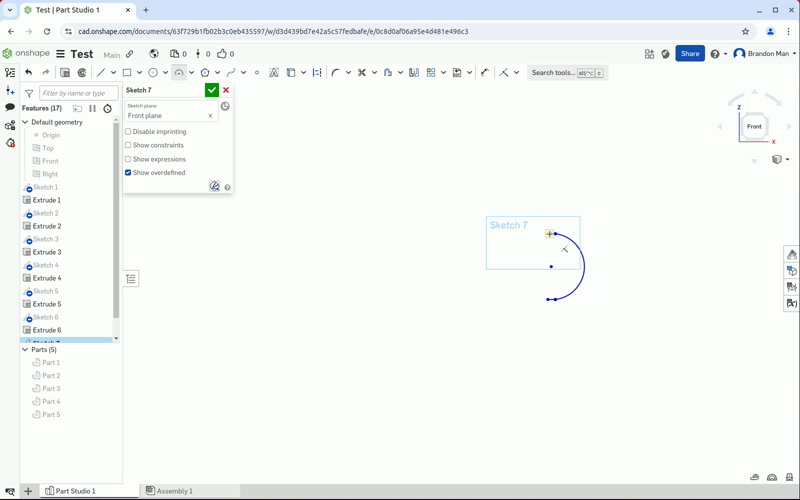
scroll(6)
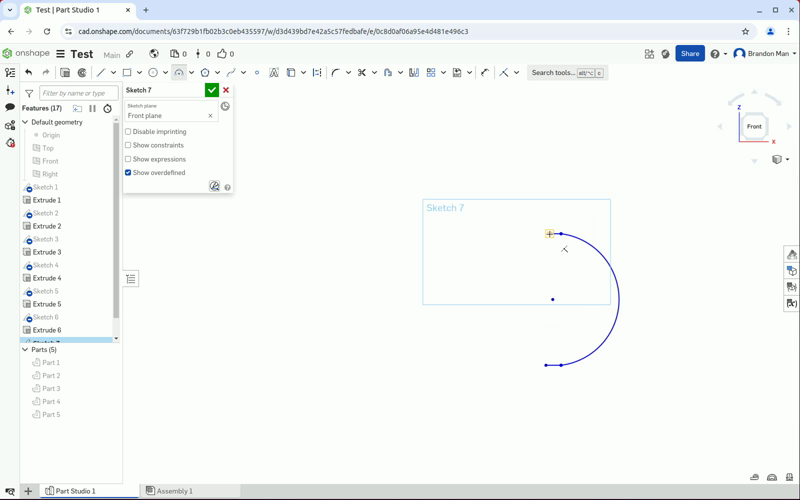
scroll(6)
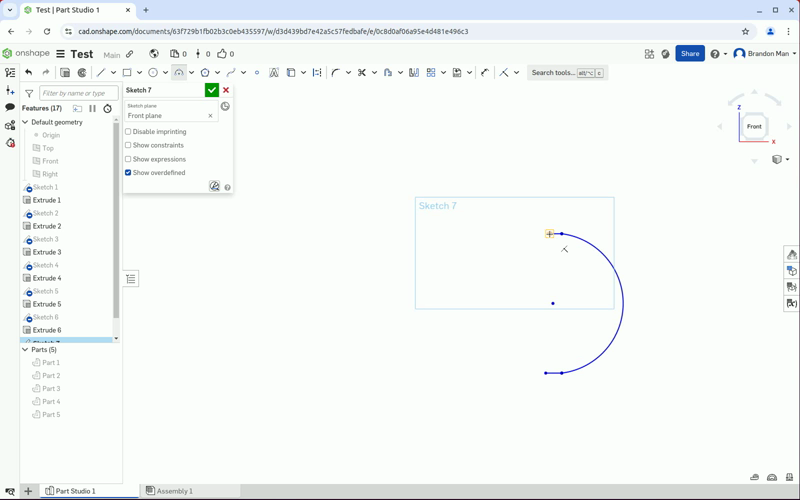
scroll(6)
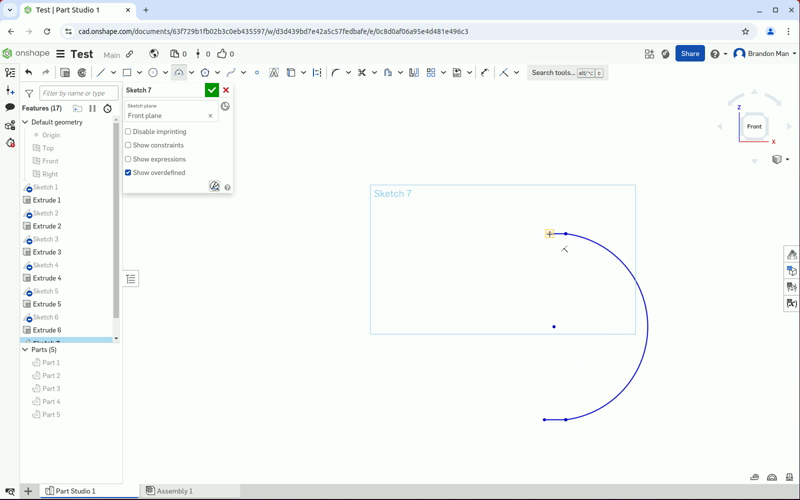
scroll(6)
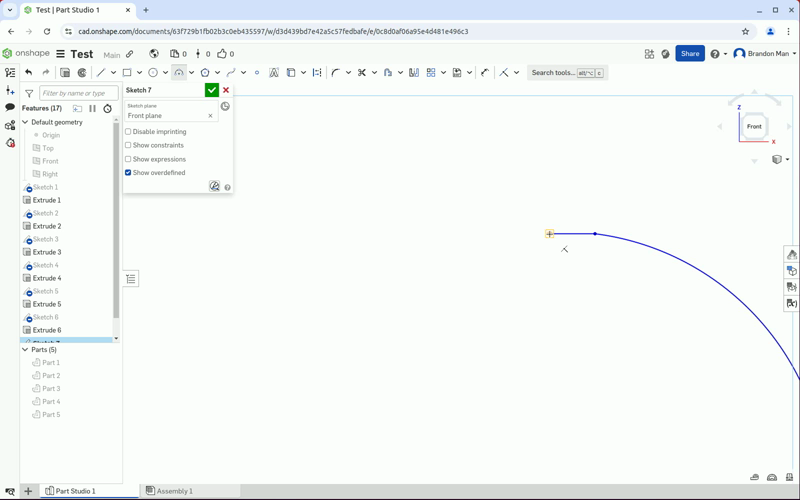
click(549, 233)
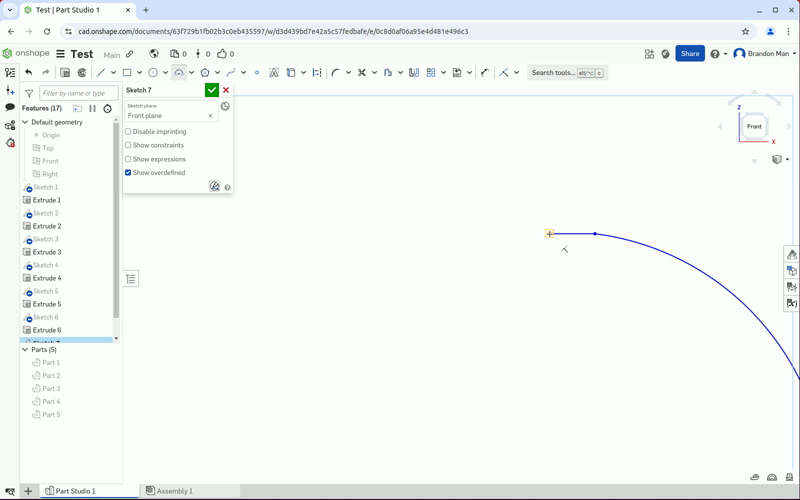
scroll(-6)
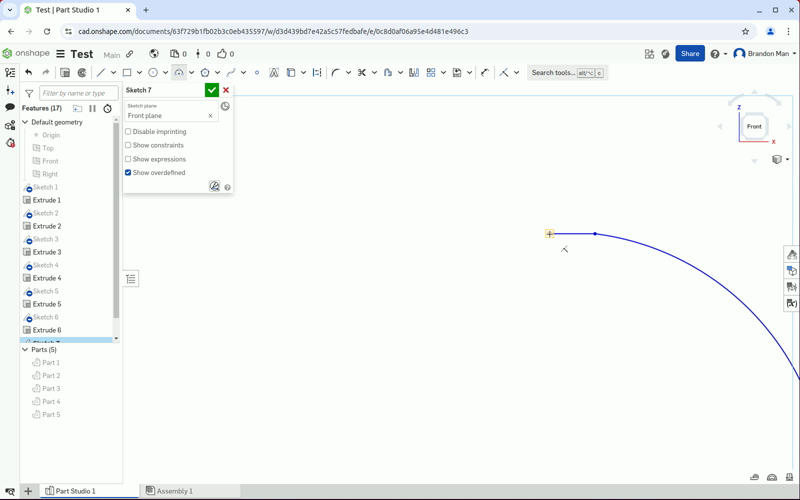
scroll(-6)
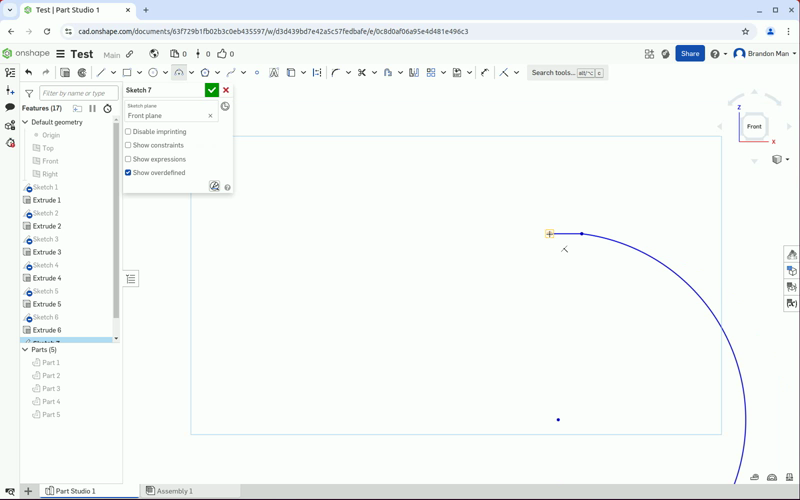
scroll(-6)
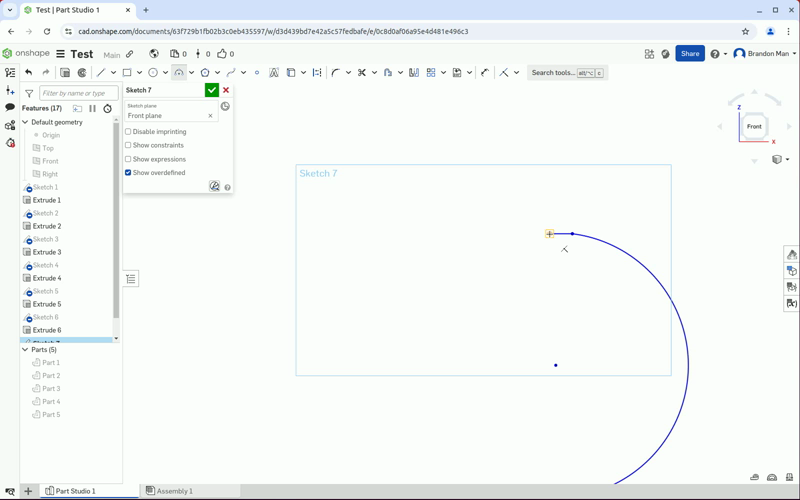
scroll(-6)
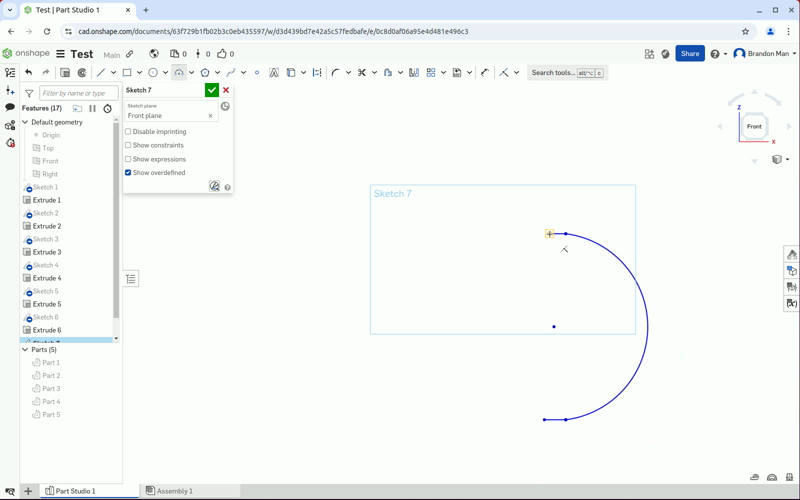
scroll(-6)
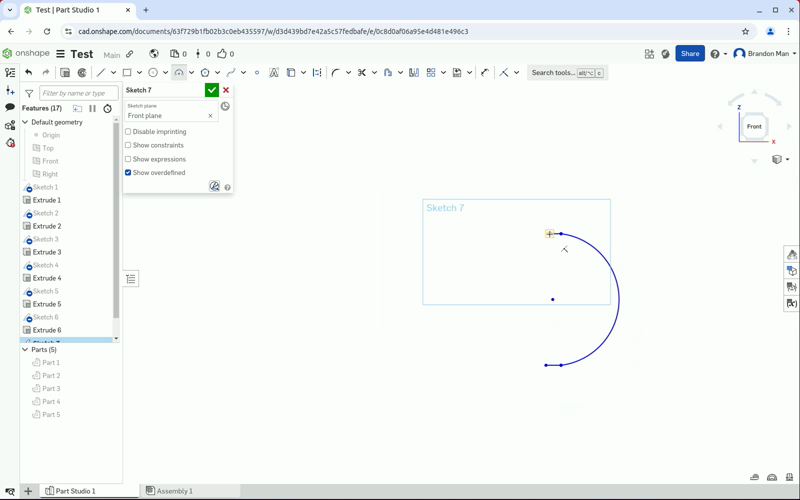
scroll(-6)
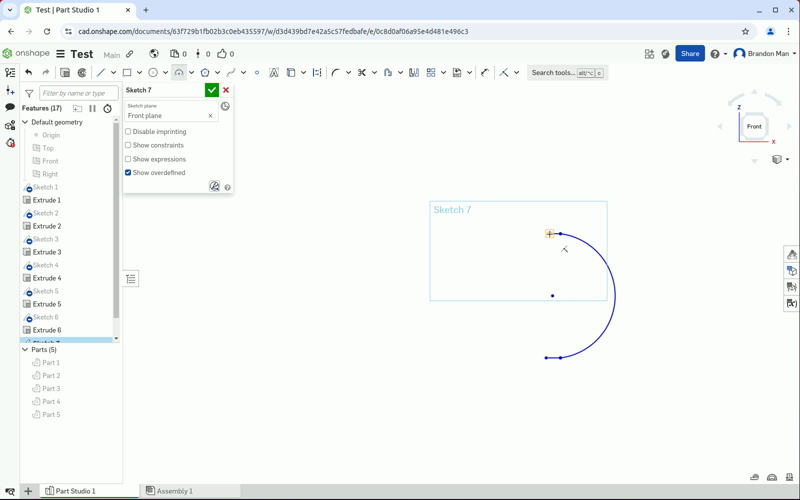
scroll(-6)
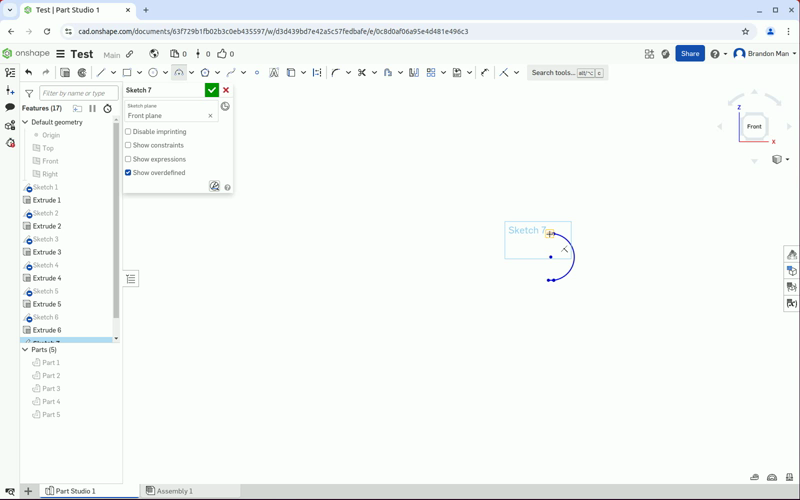
mouse_move(549, 280)
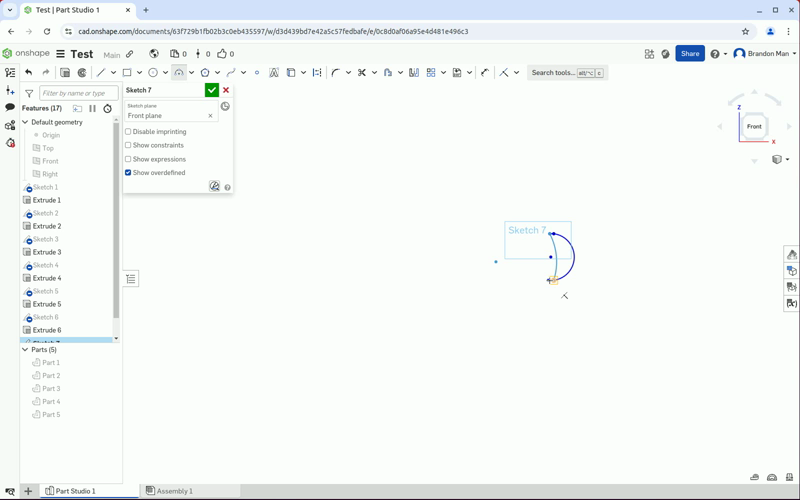
scroll(6)
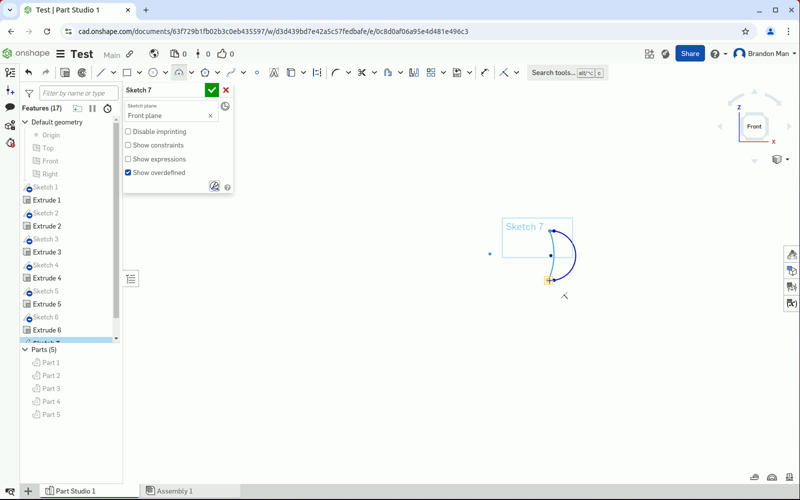
scroll(6)
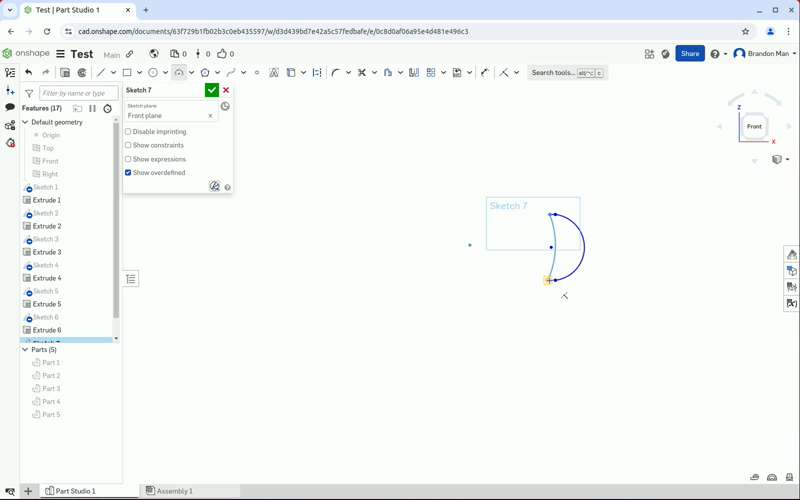
scroll(6)
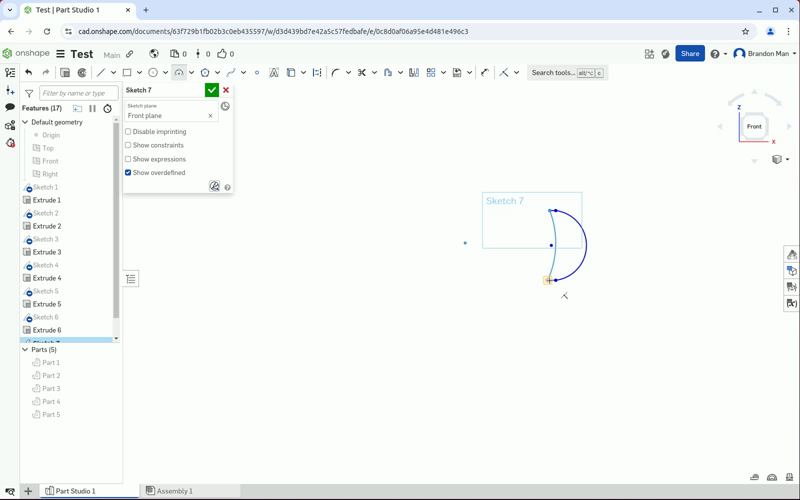
scroll(6)
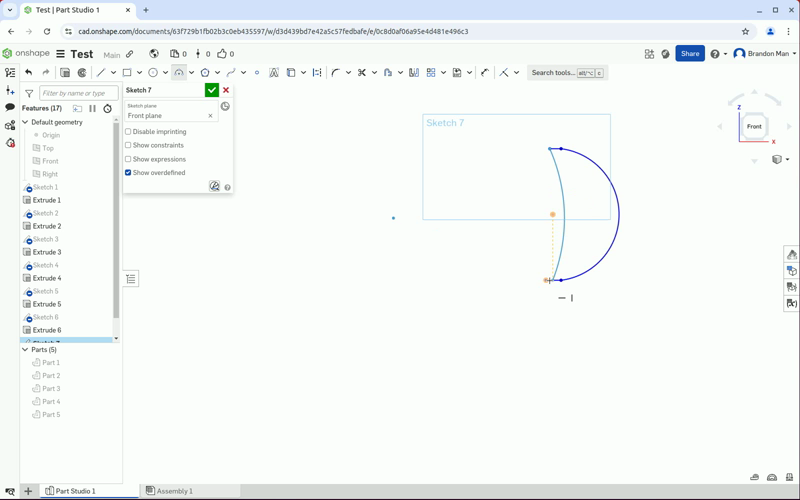
scroll(6)
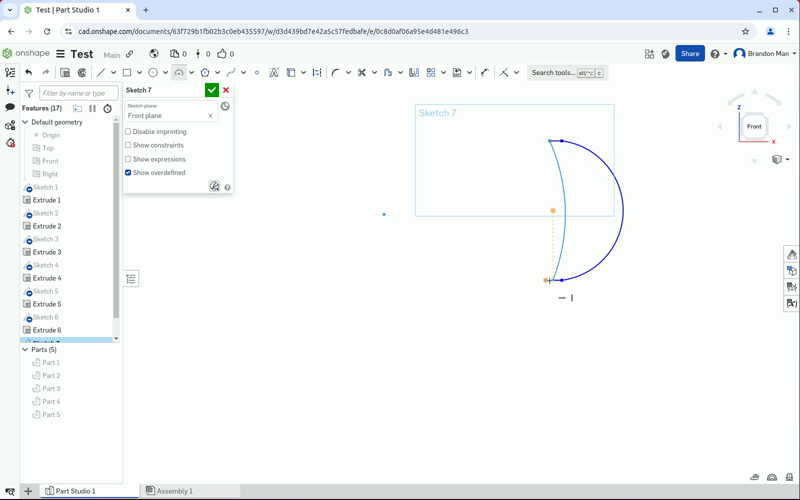
scroll(6)
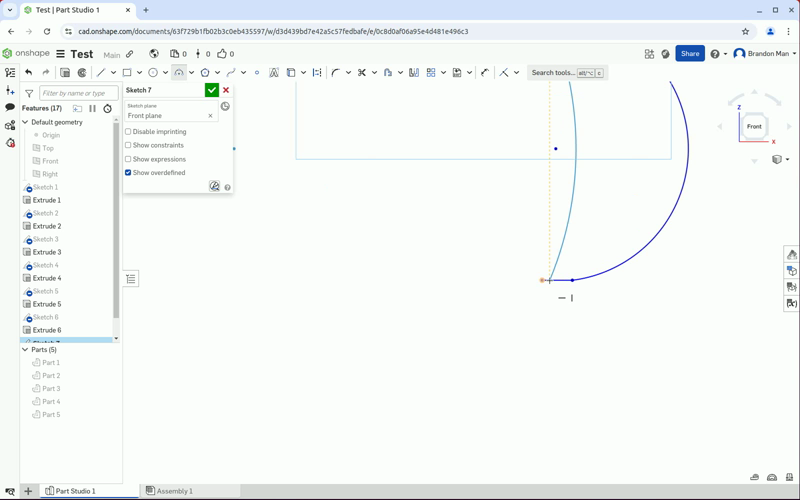
scroll(6)
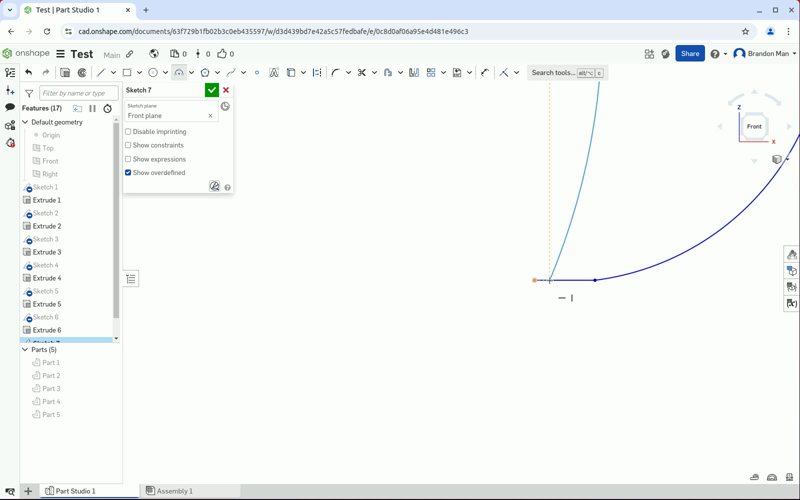
click(549, 280)
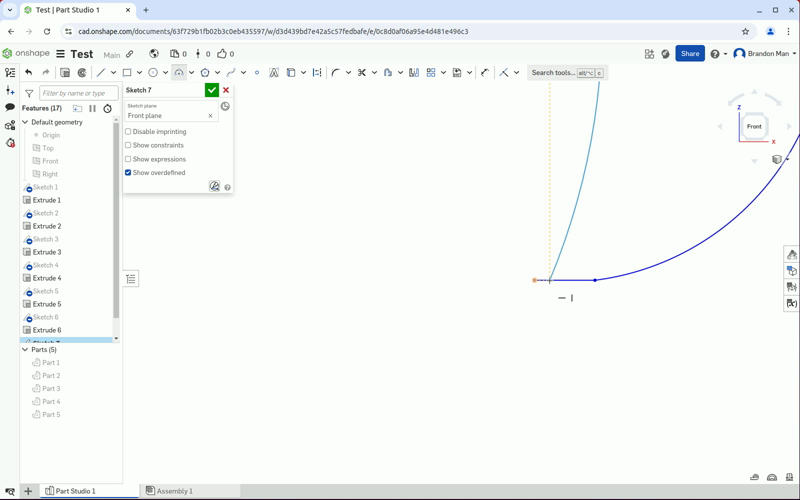
scroll(-6)
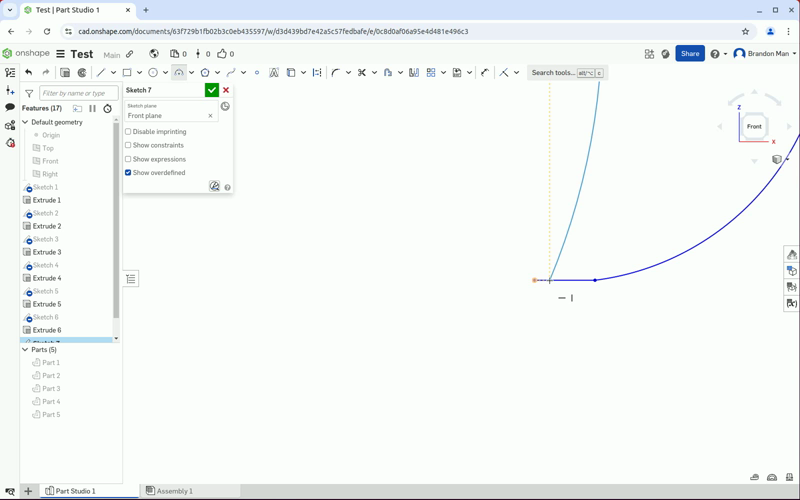
scroll(-6)
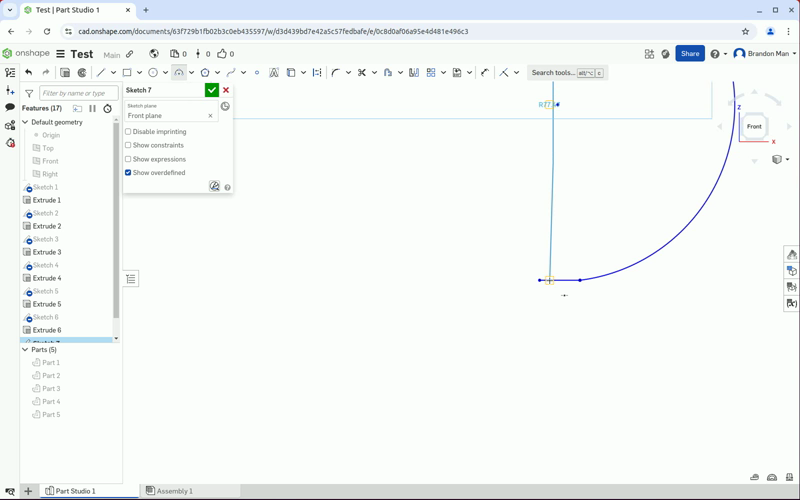
scroll(-6)
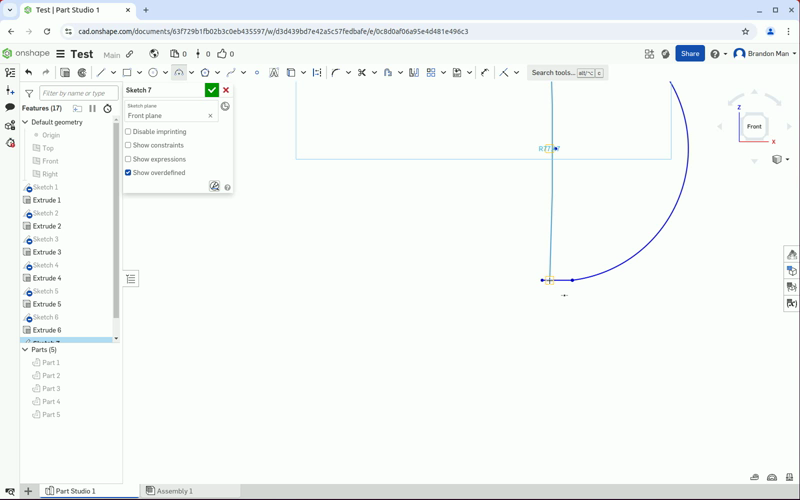
scroll(-6)
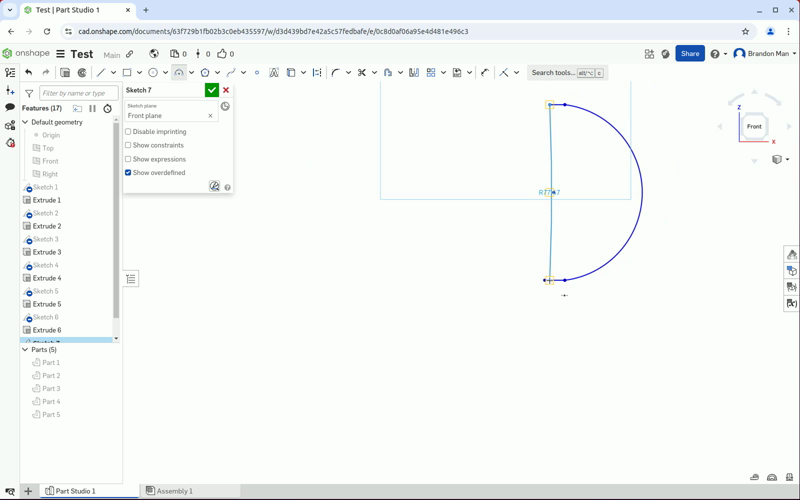
scroll(-6)
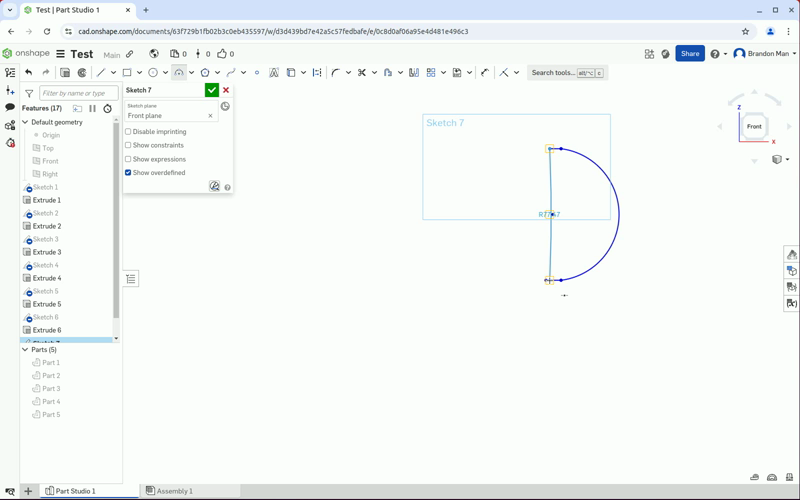
scroll(-6)
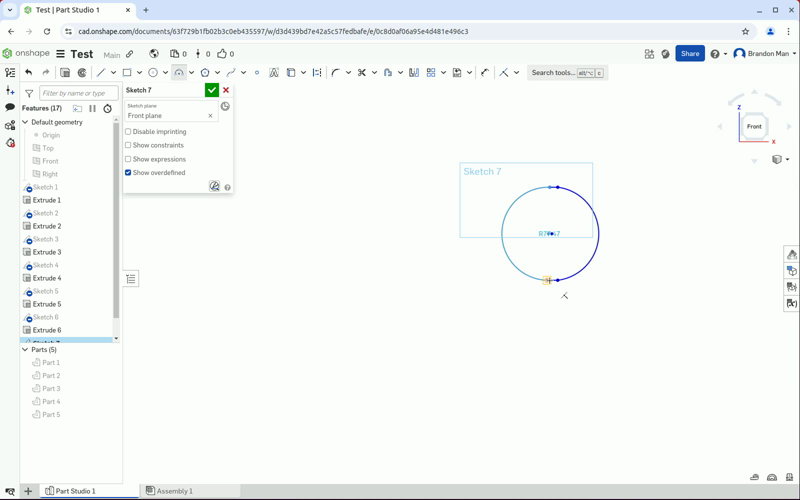
scroll(-6)
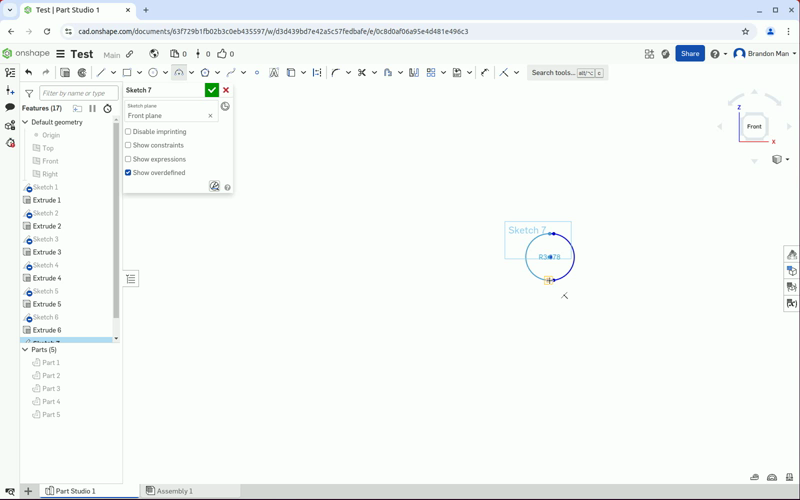
key_down(shift)
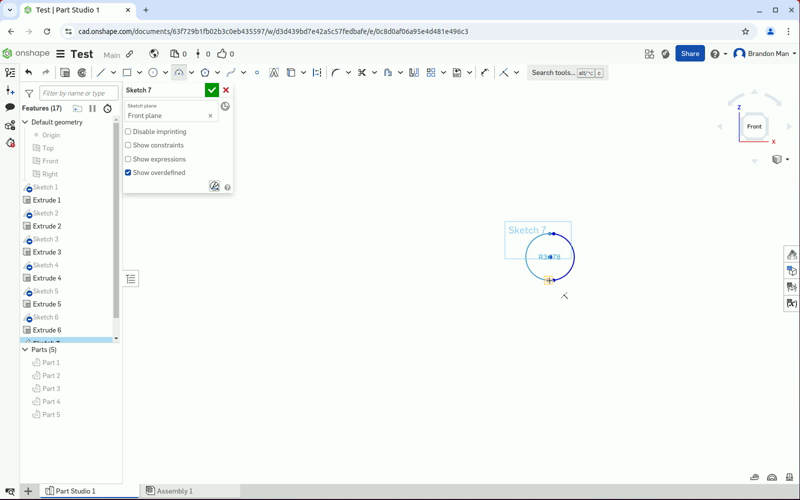
mouse_move(527, 256)
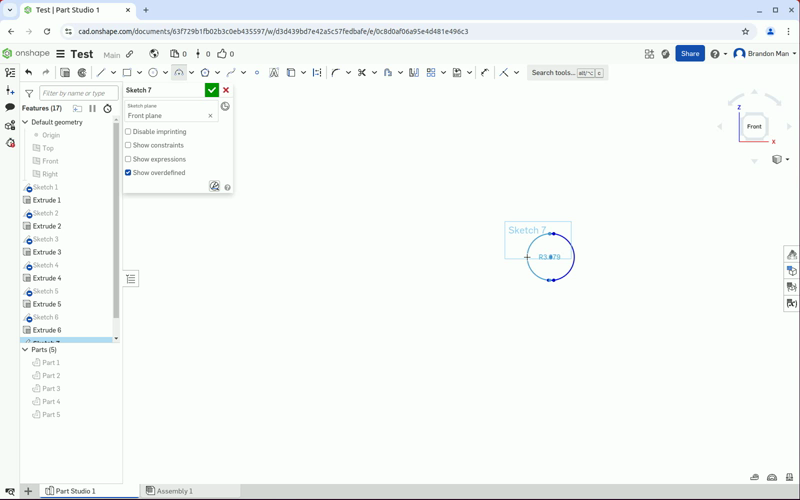
click(527, 256)
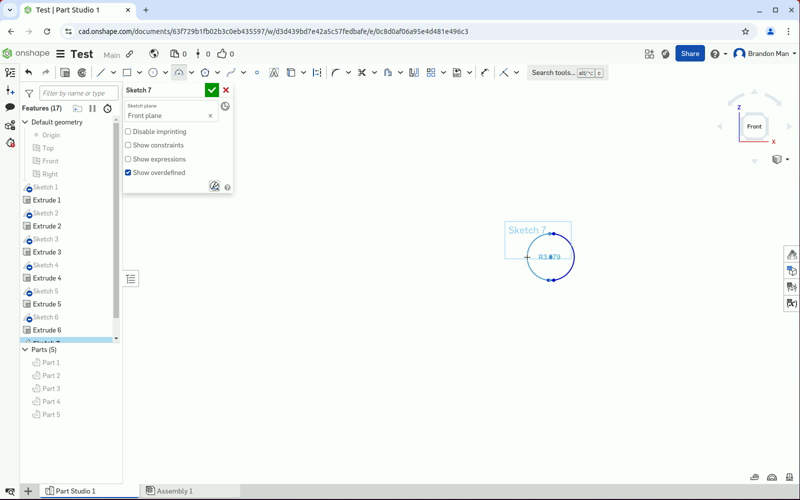
key_up(shift)
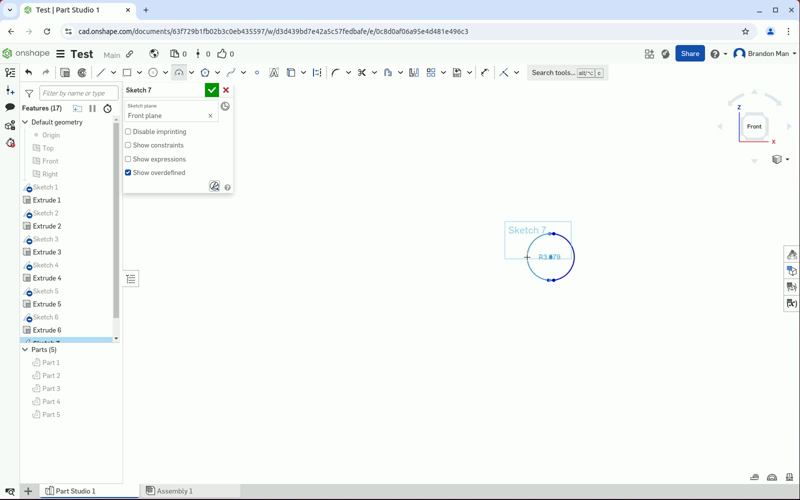
key(esc)
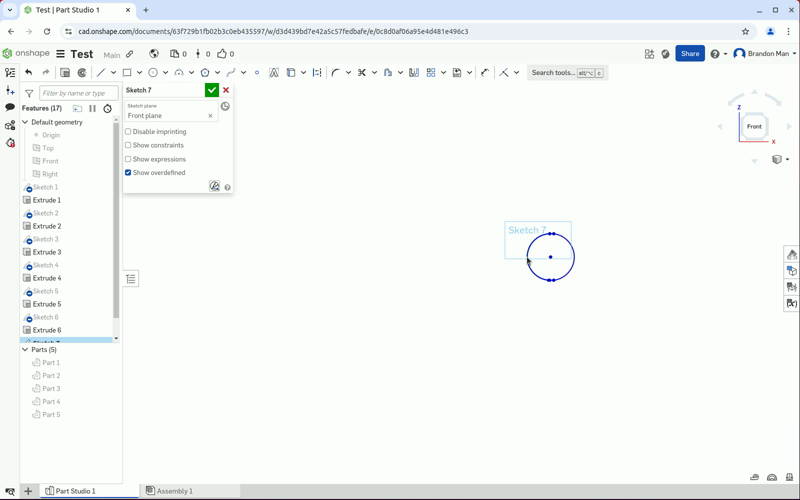
key(c)
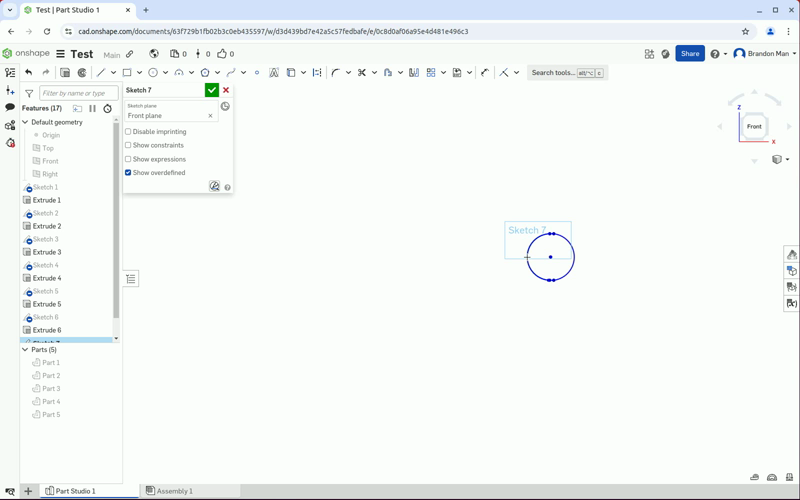
key_down(shift)
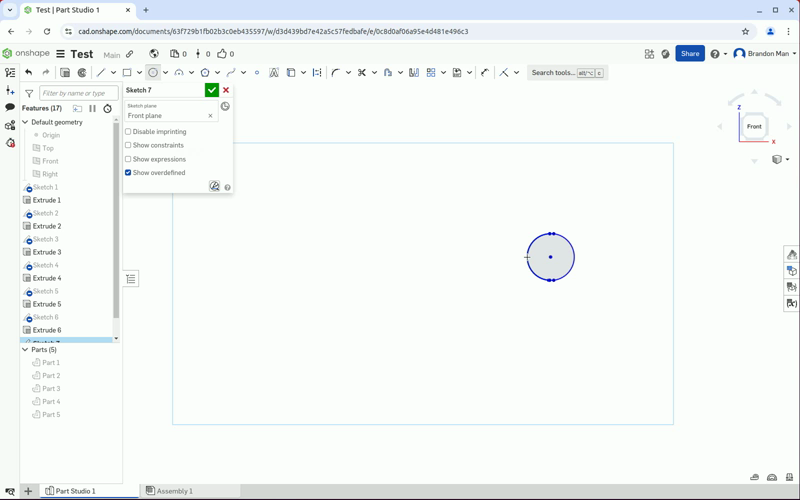
mouse_move(550, 256)
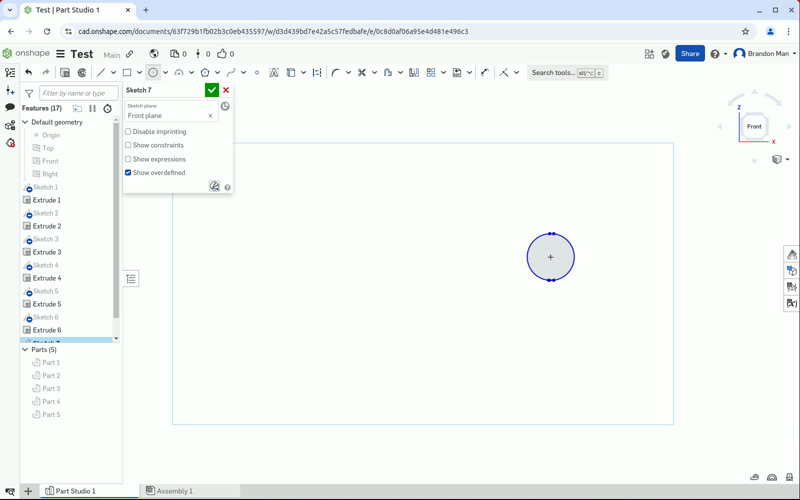
click(550, 256)
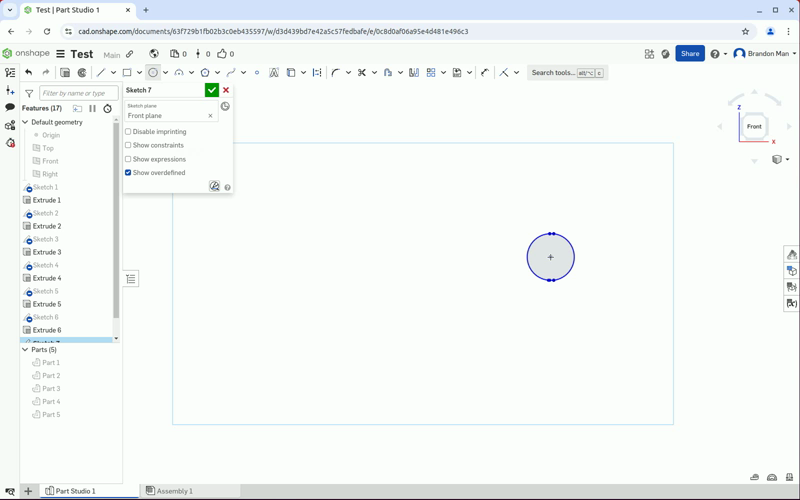
key_up(shift)
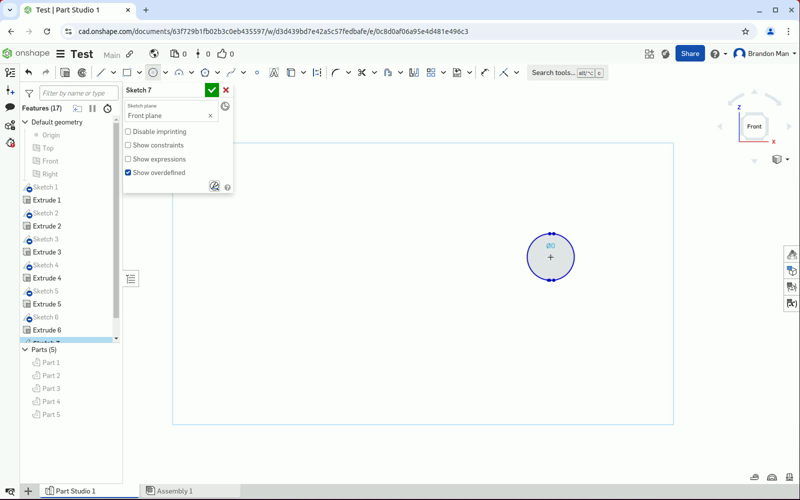
mouse_move(562, 256)
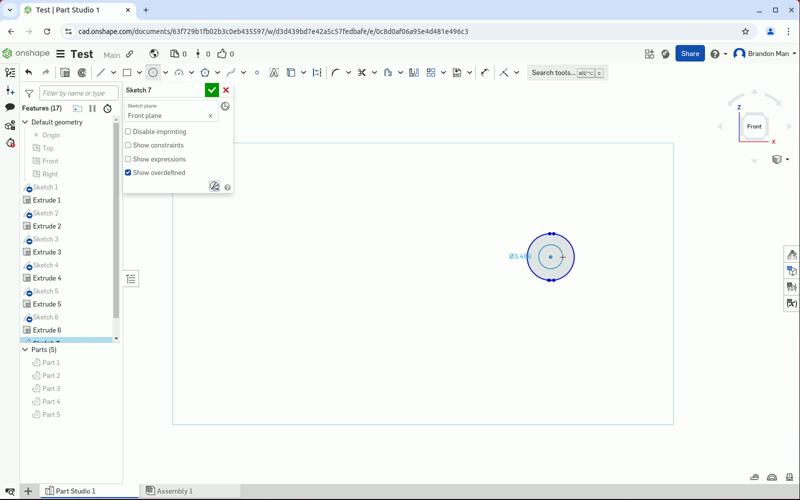
click(562, 256)
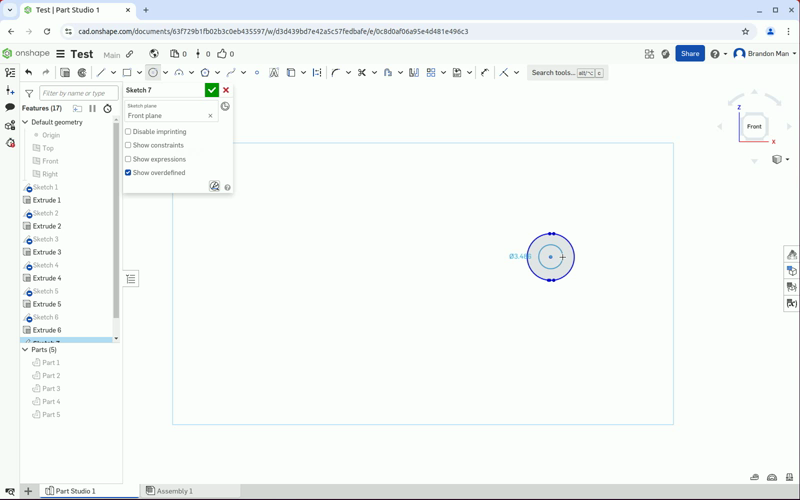
key(esc)
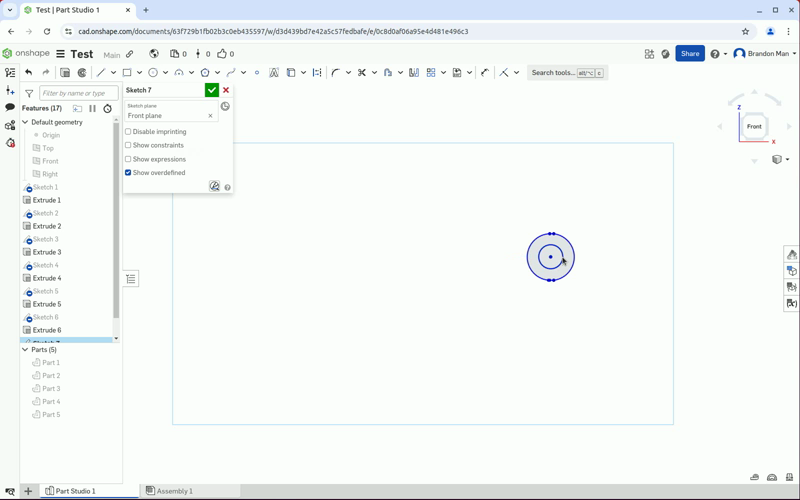
mouse_move(557, 270)
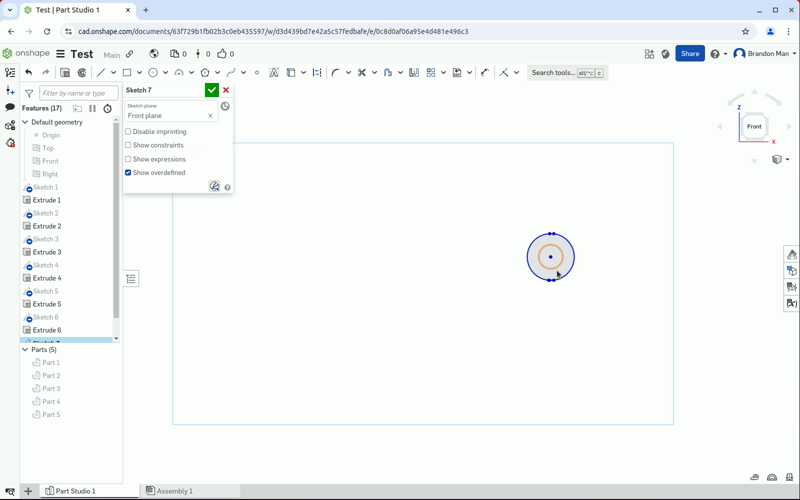
scroll(6)
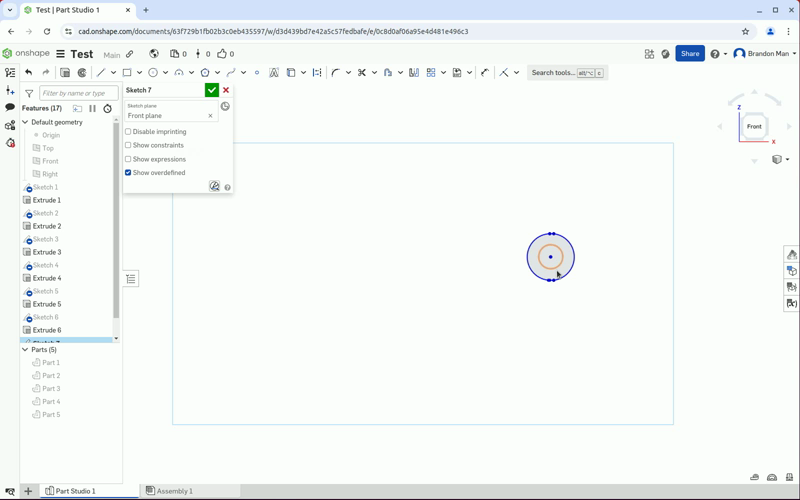
scroll(6)
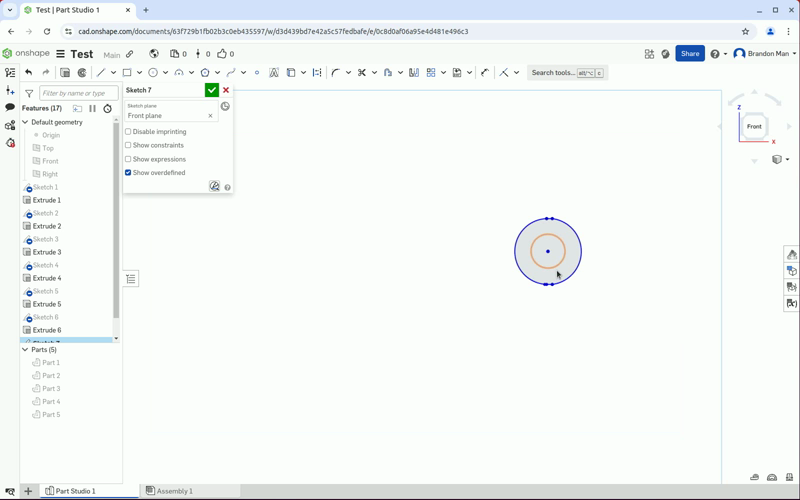
scroll(6)
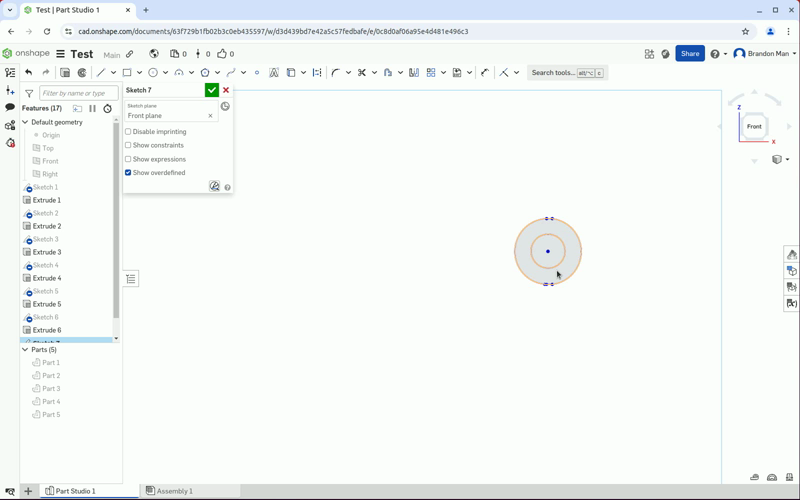
scroll(6)
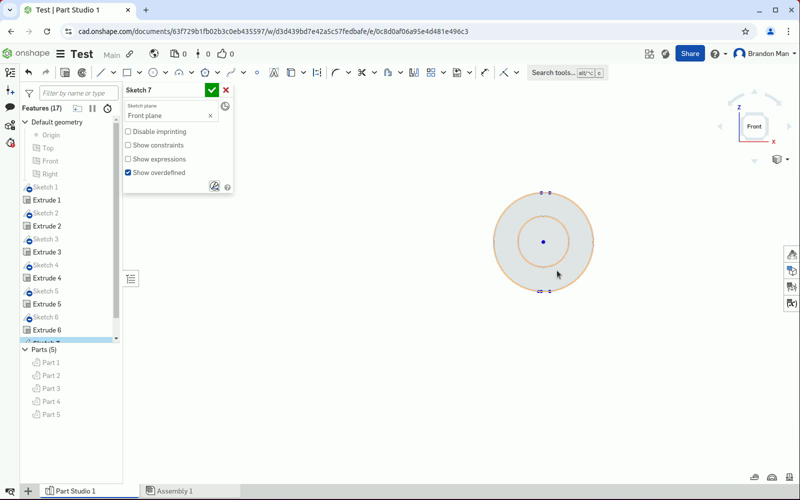
scroll(6)
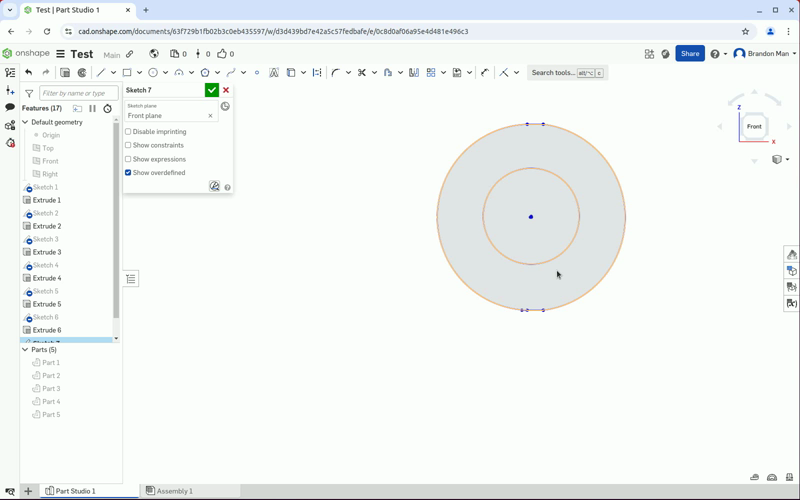
scroll(6)
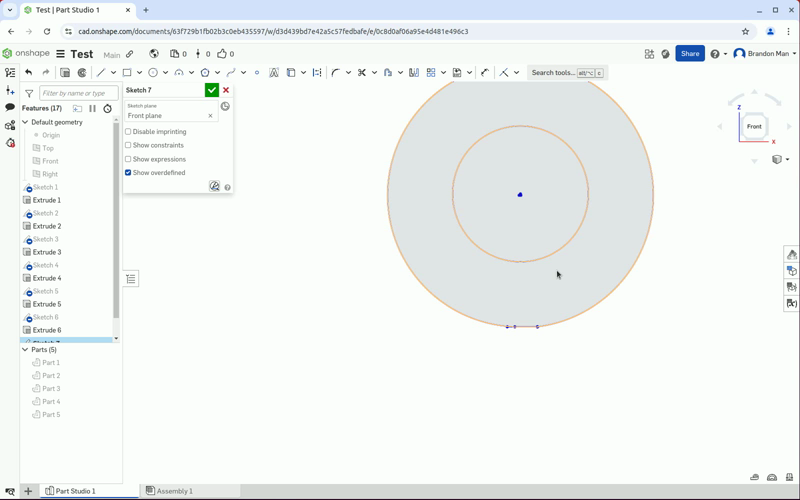
scroll(6)
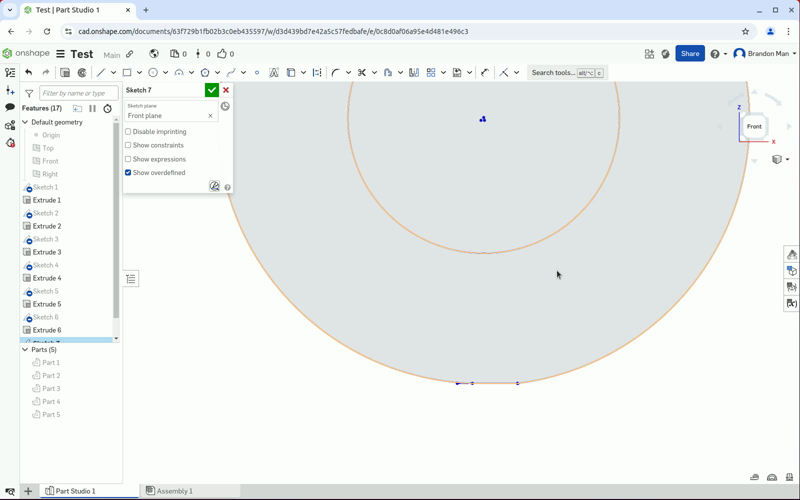
click(557, 270)
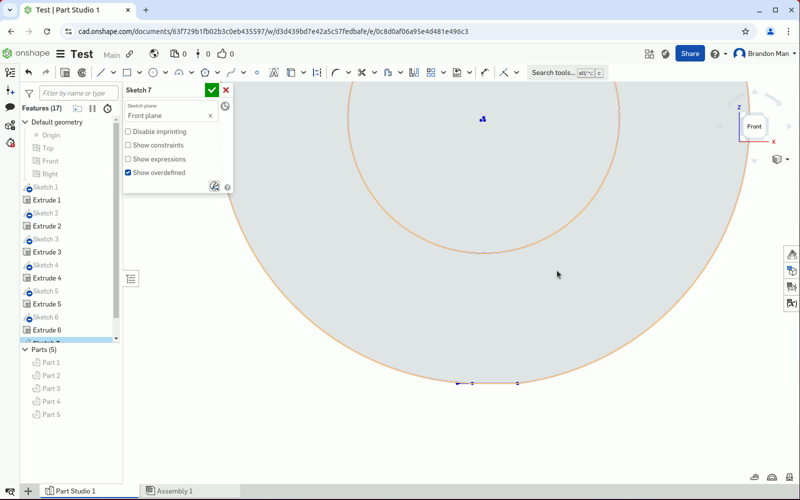
scroll(-6)
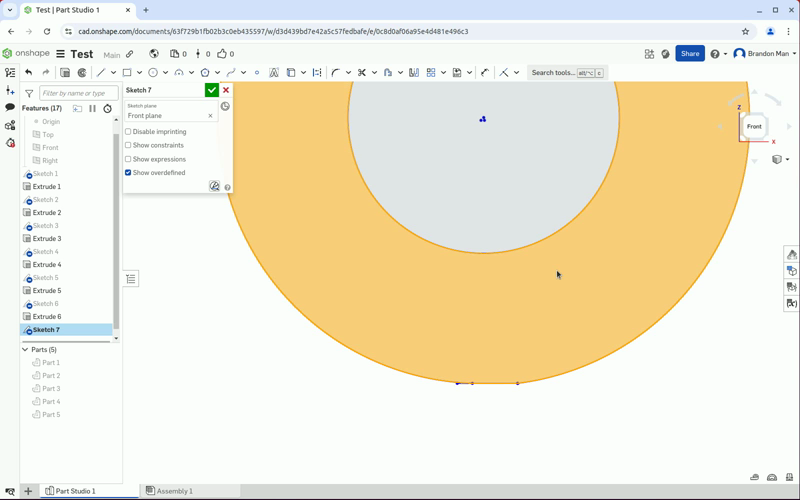
scroll(-6)
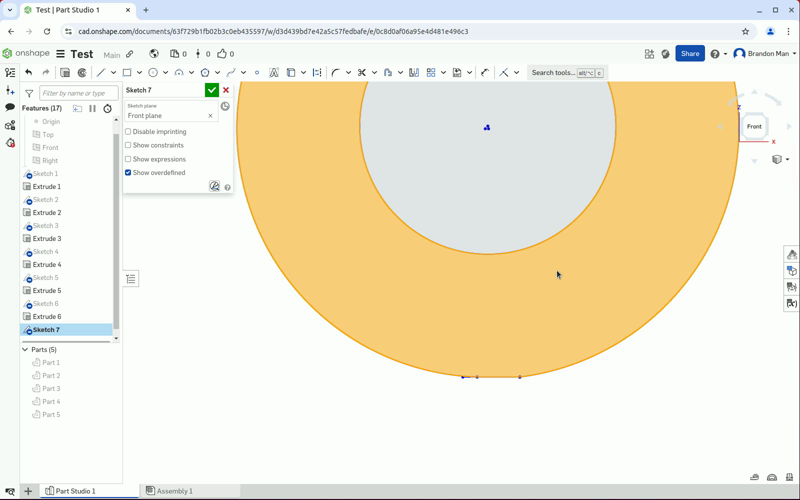
scroll(-6)
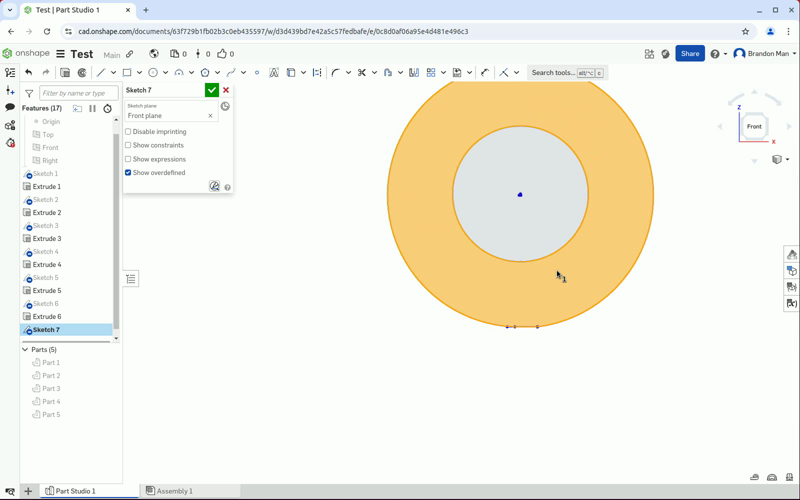
scroll(-6)
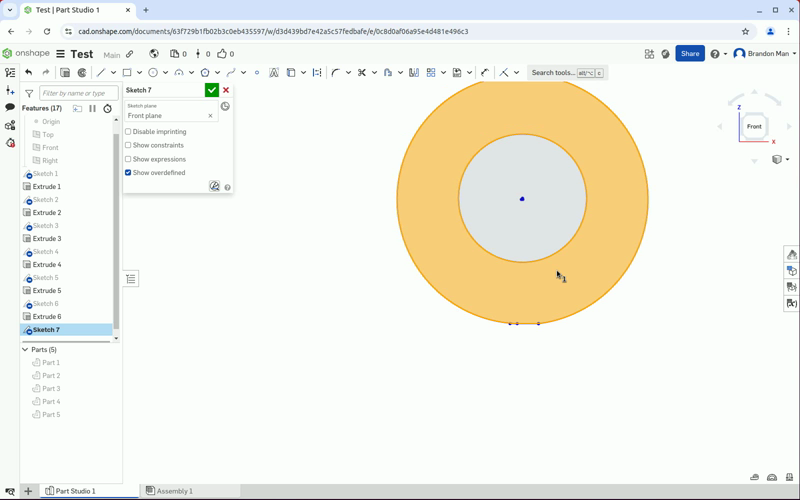
scroll(-6)
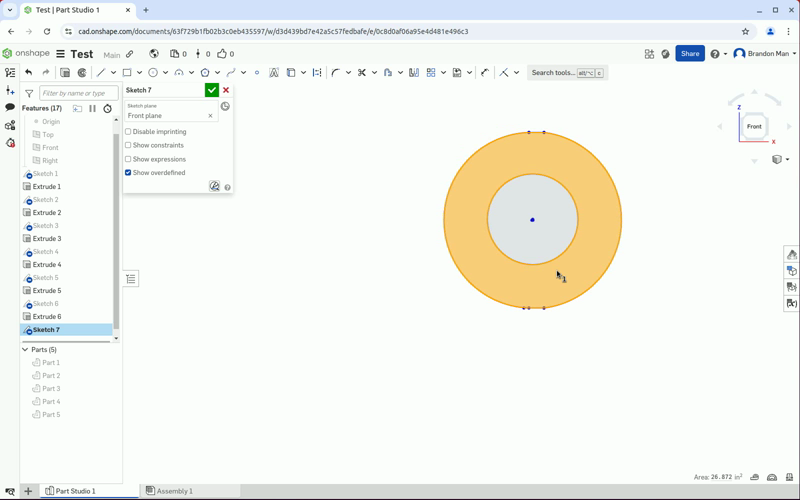
scroll(-6)
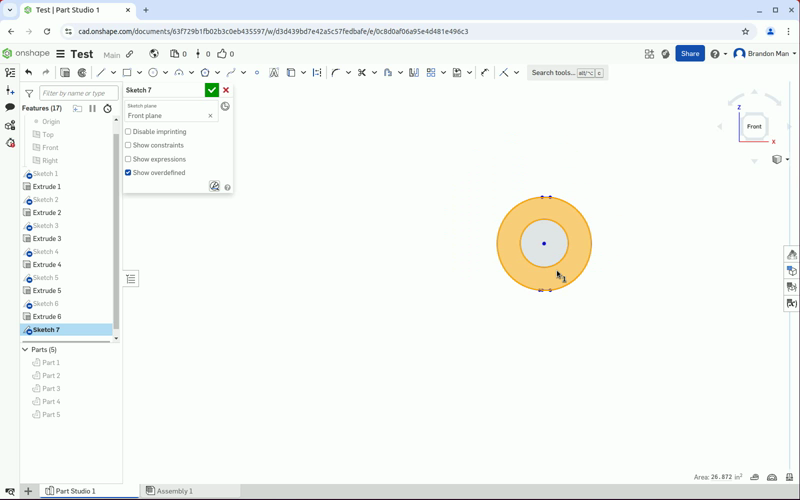
scroll(-6)
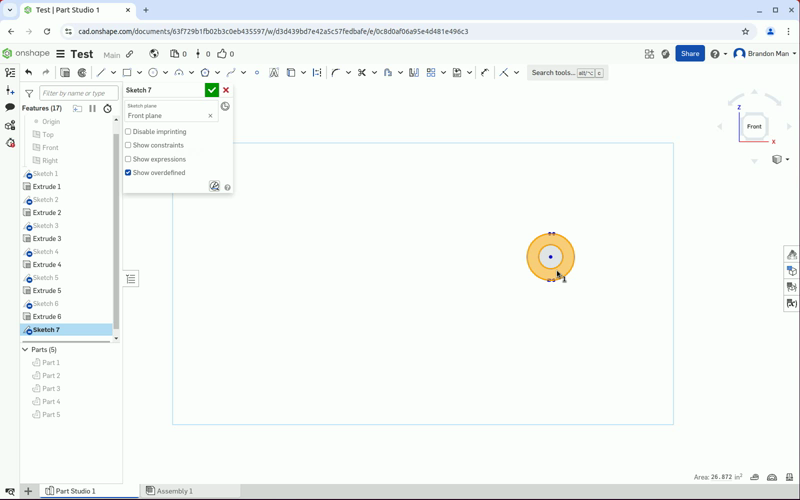
mouse_move(73, 352)
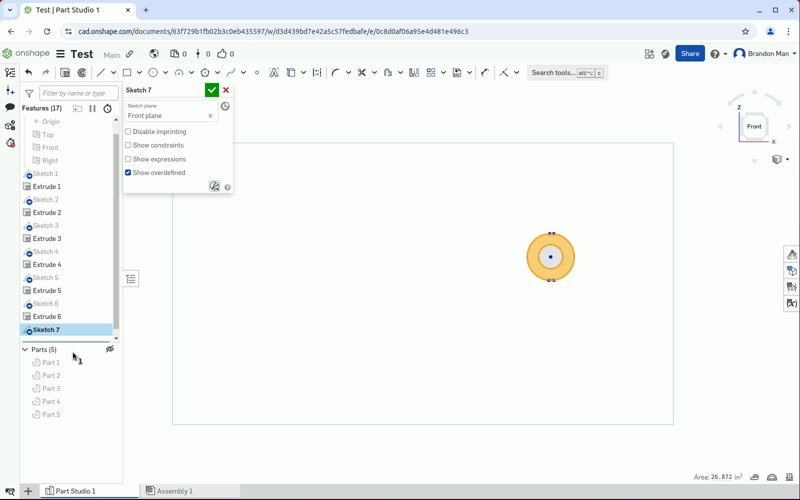
key(shift+y)
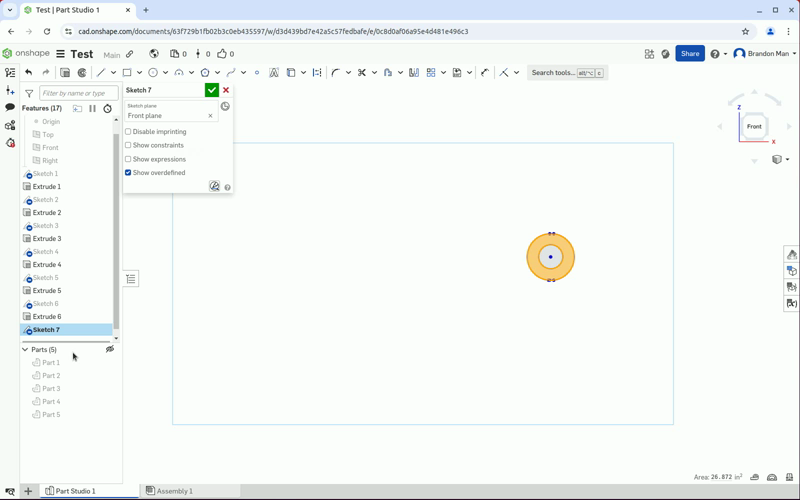
key(shift+e)
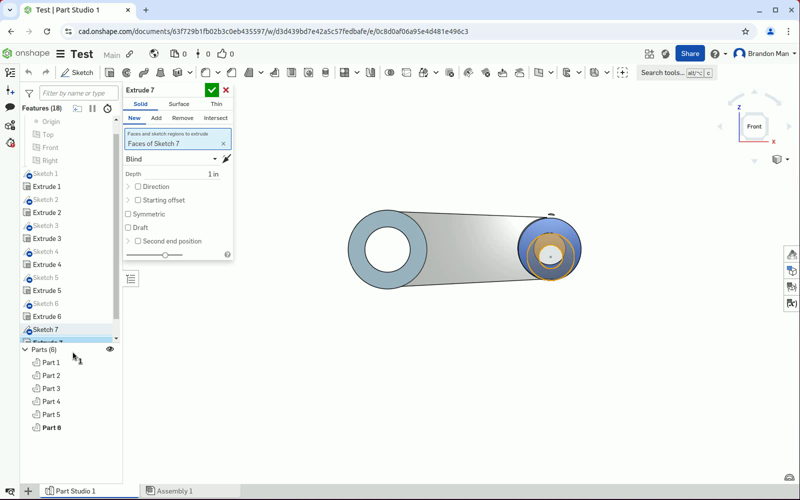
mouse_move(143, 106)
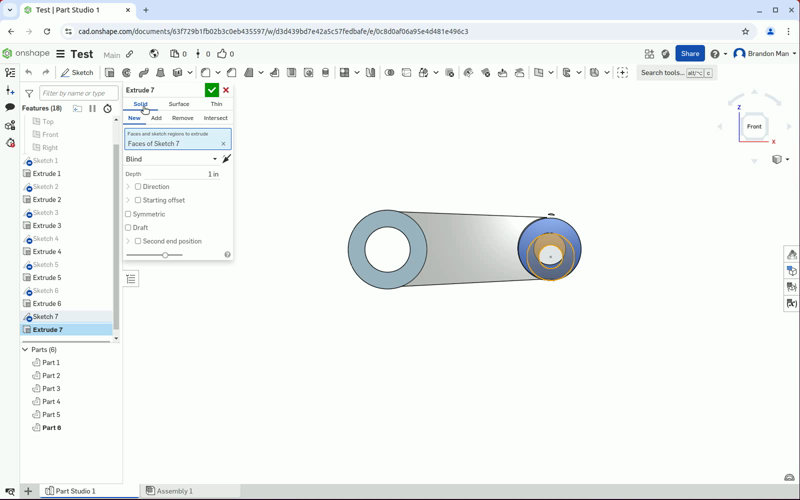
click(143, 106)
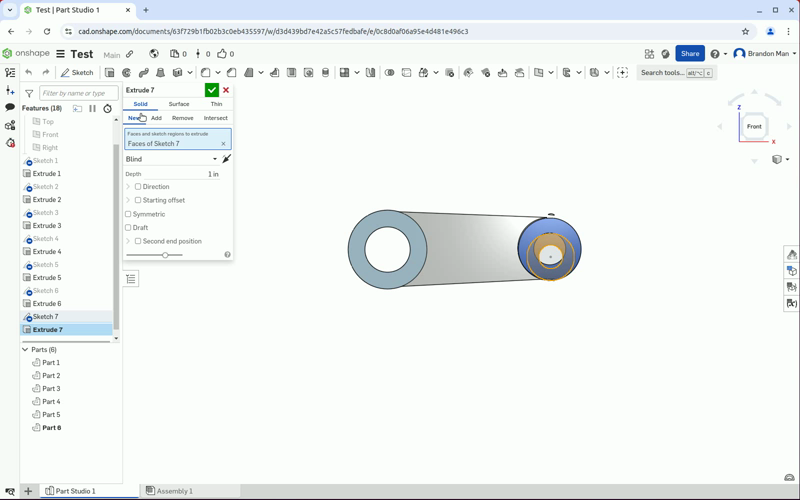
mouse_move(137, 120)
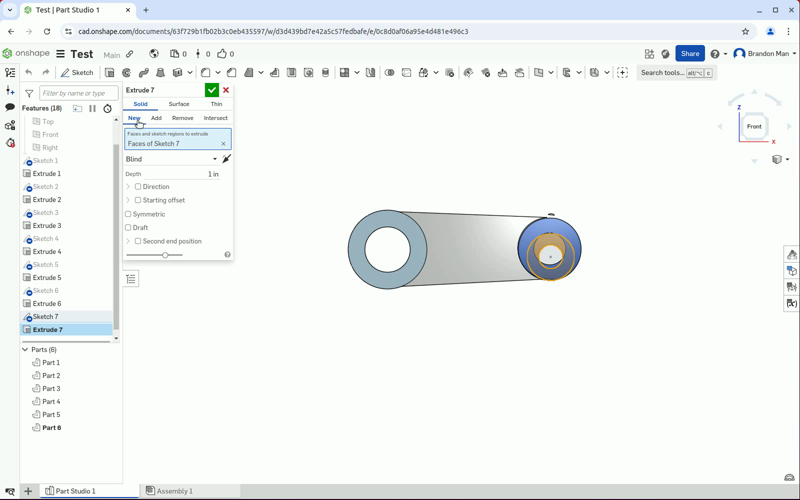
click(137, 120)
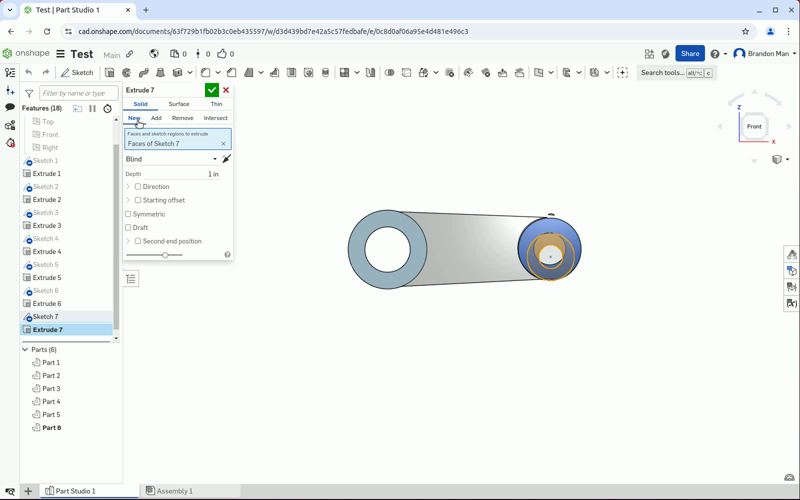
key(tab, 4)
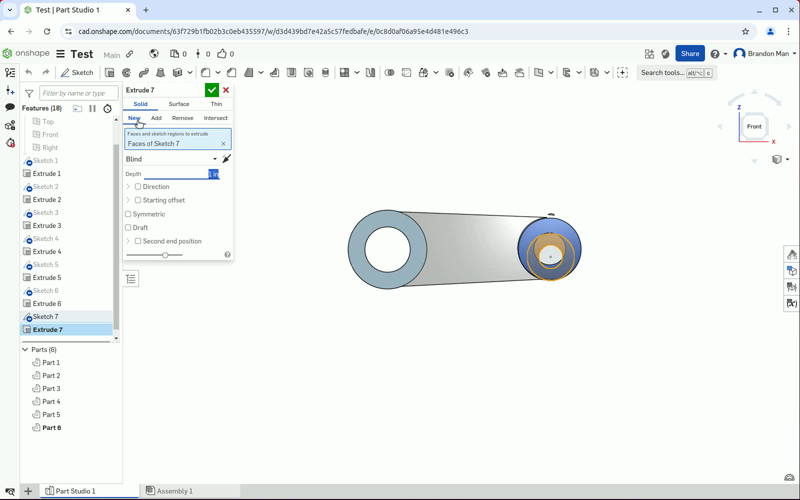
text(6.981)
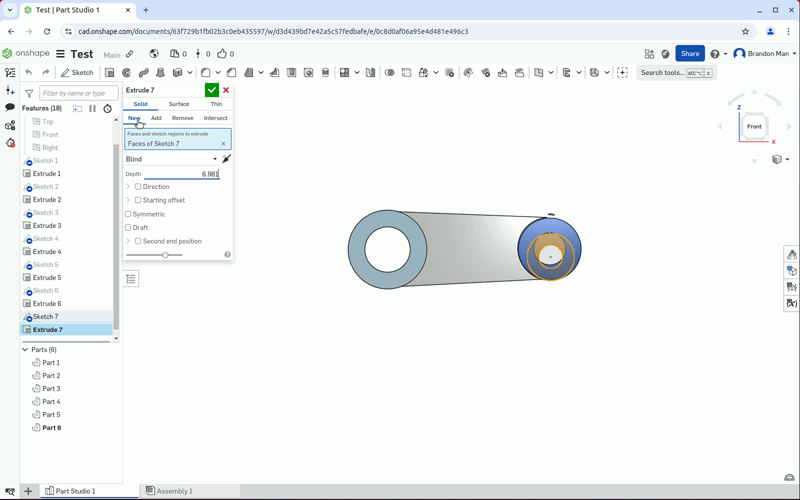
key(enter)
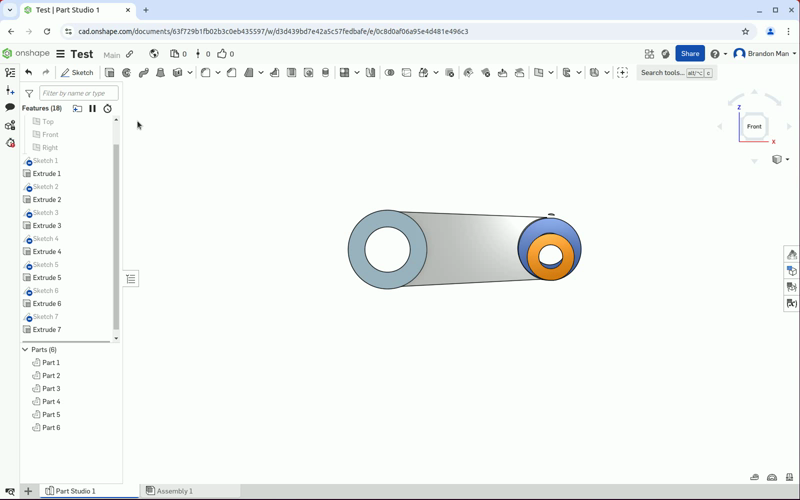
key(shift+h)
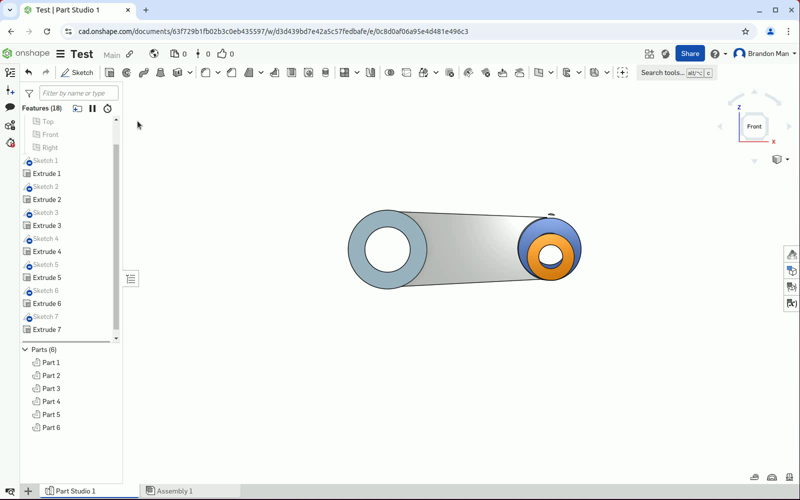
key(shift+h)
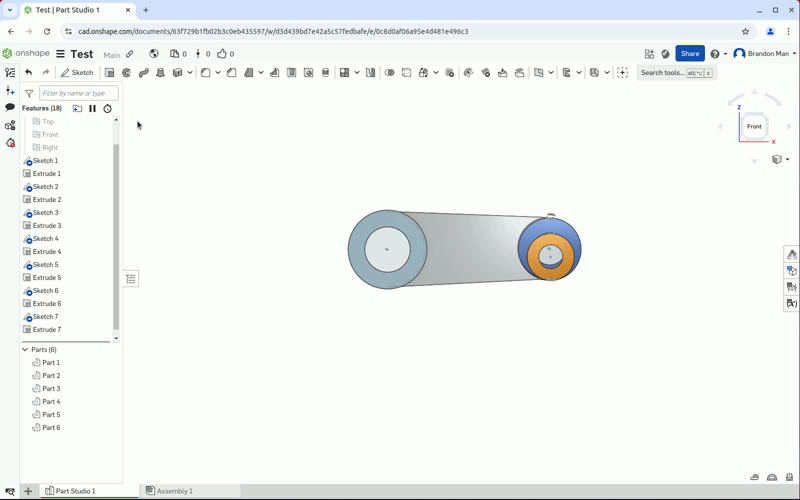
key(shift+7)
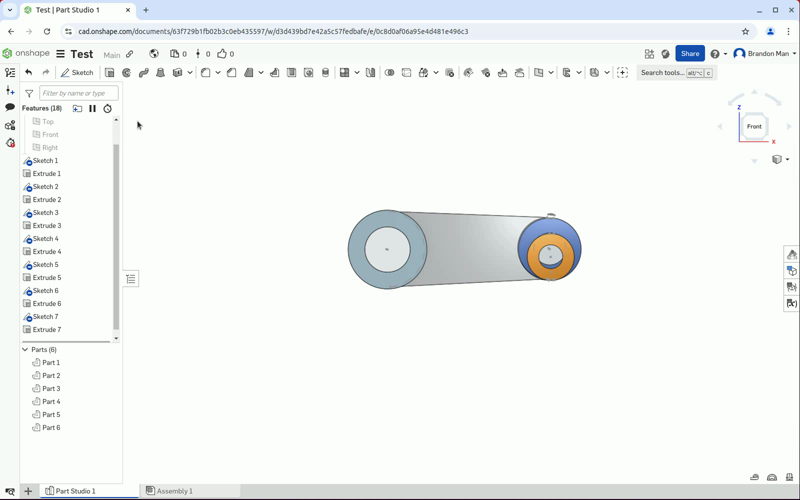
key(left, 2)
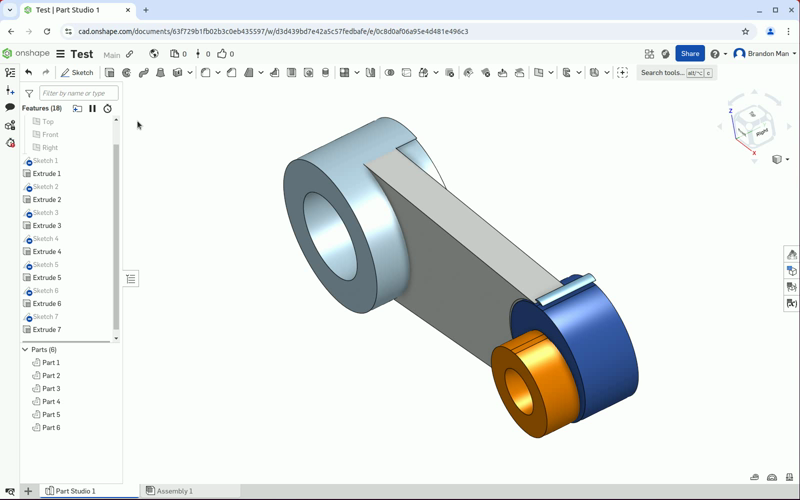
key(down, 2)
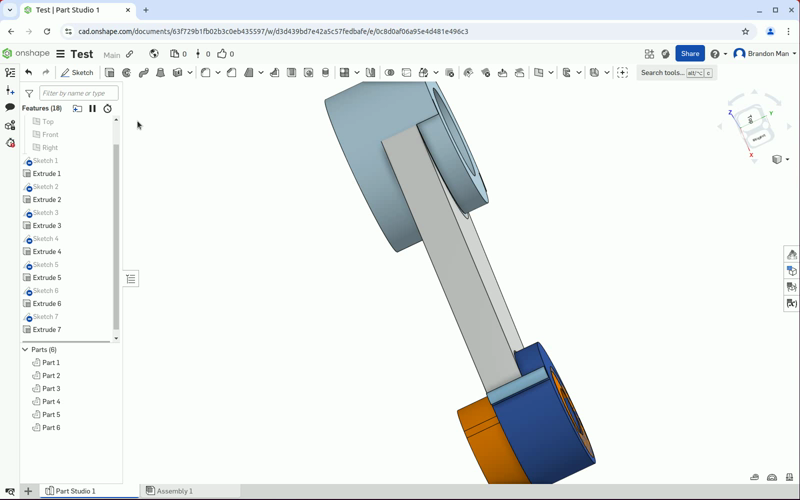
key(up, 2)
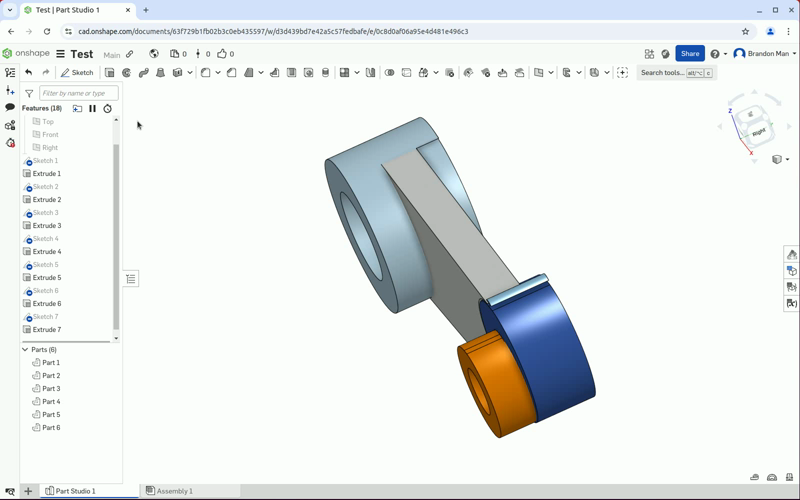
key(right, 2)
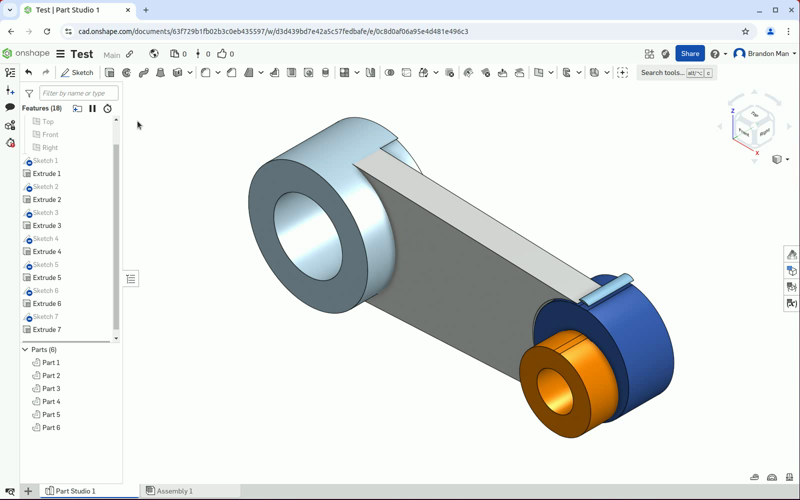
mouse_move(69, 163)
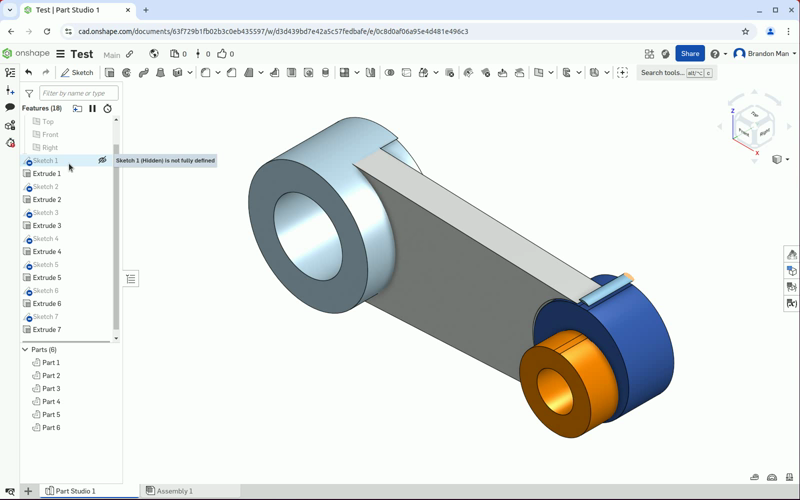
click(69, 163)